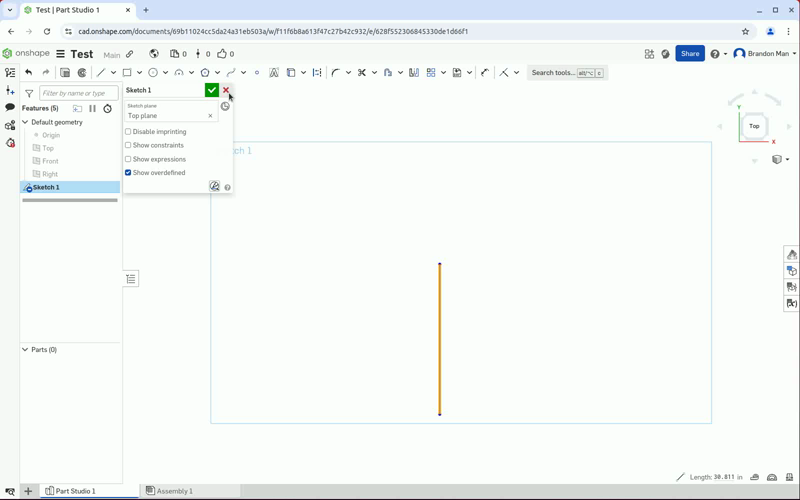
key(shift+h)
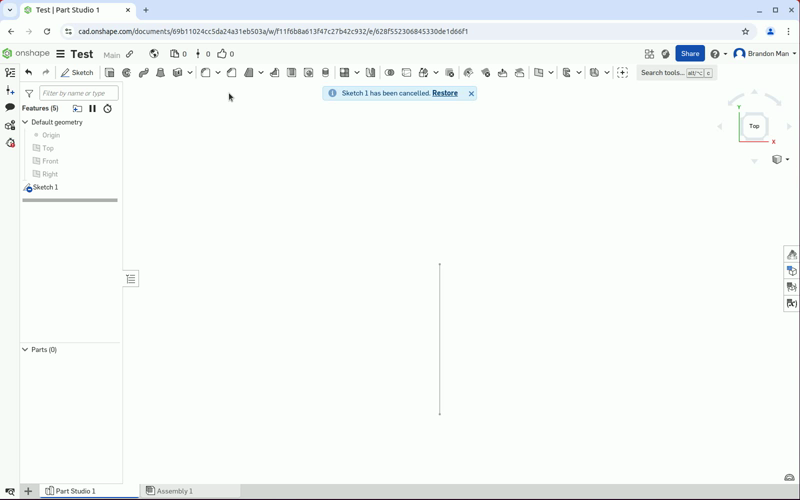
mouse_move(73, 352)
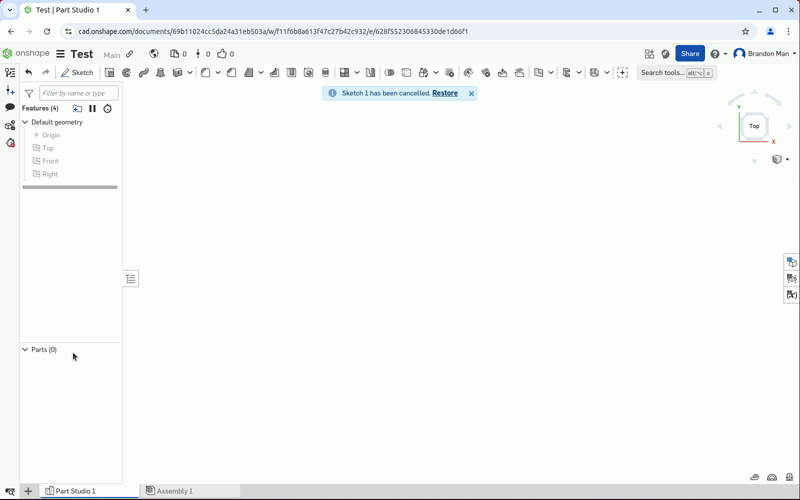
key(y)
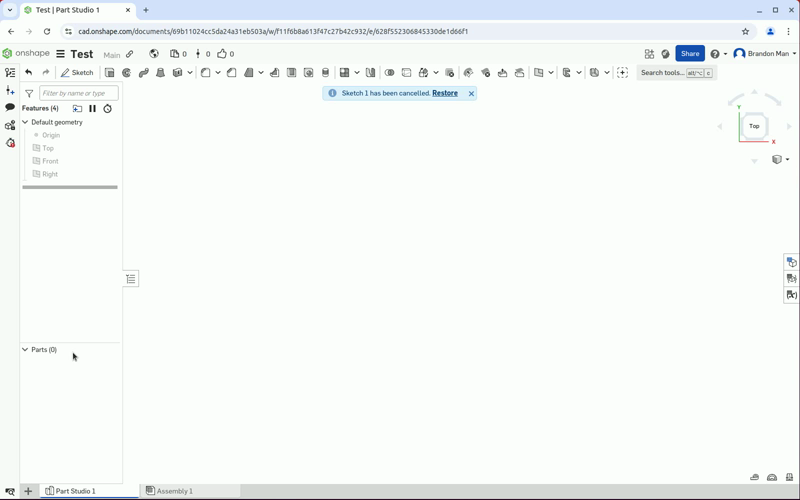
key(shift+p)
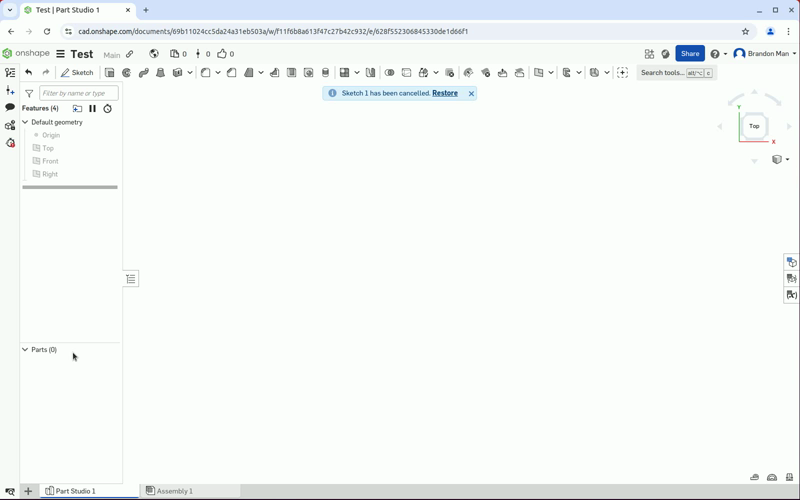
key(space)
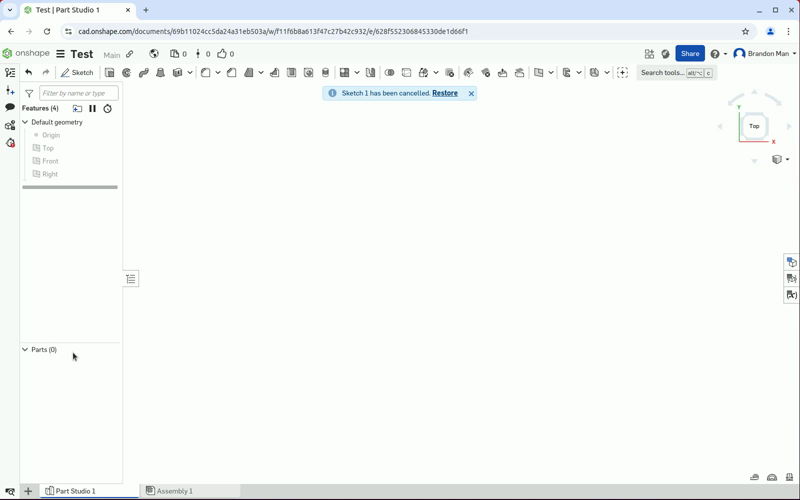
key_down(shift)
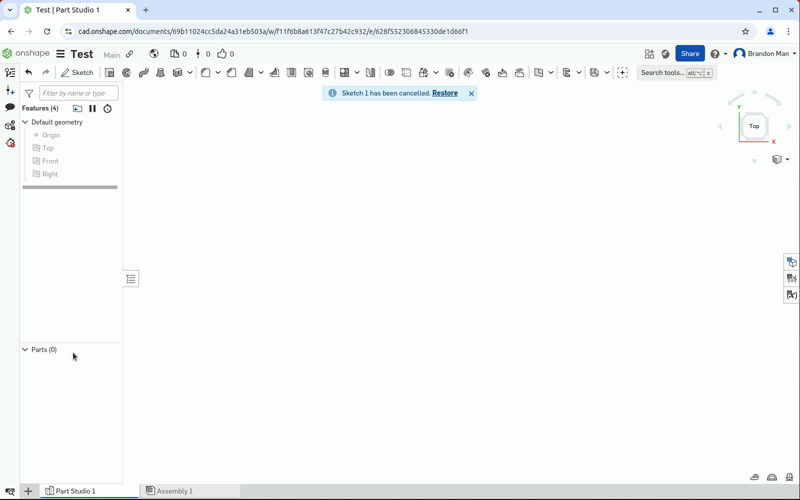
key(up)
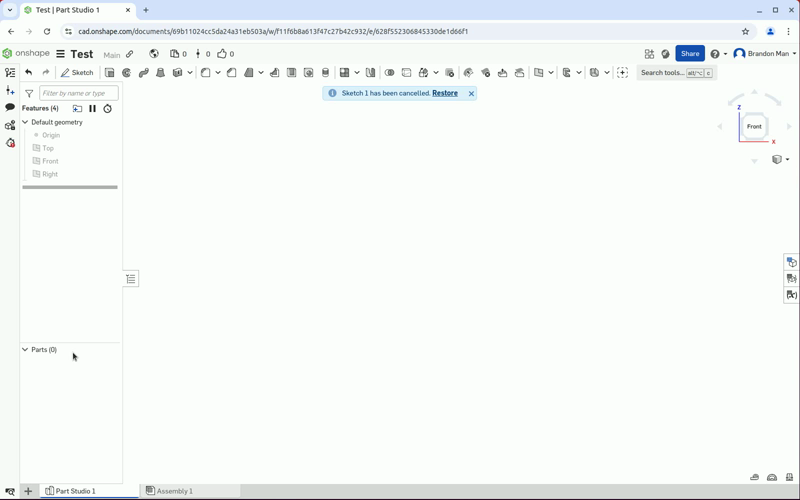
key_up(shift)
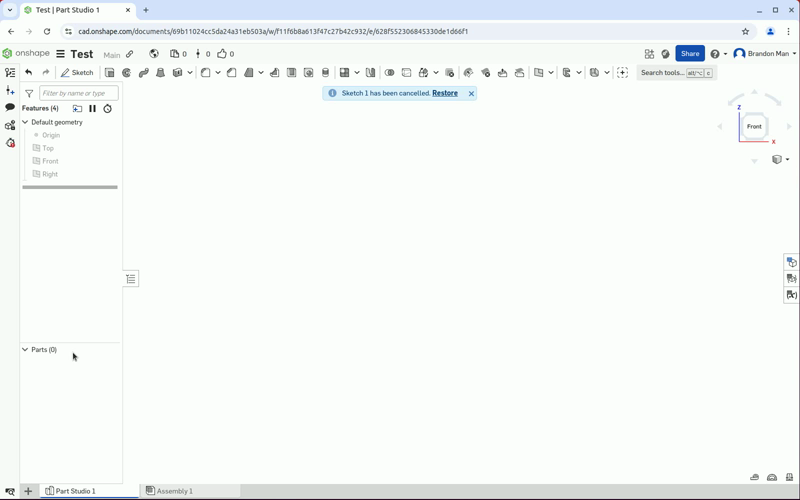
mouse_move(73, 352)
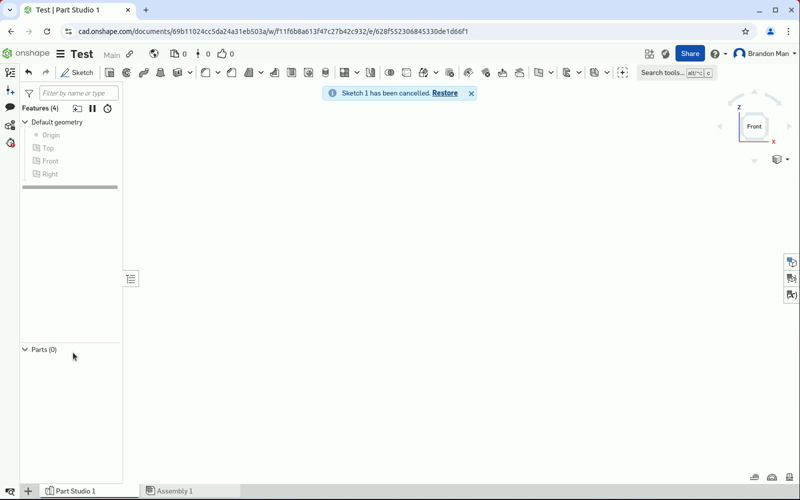
key(shift+y)
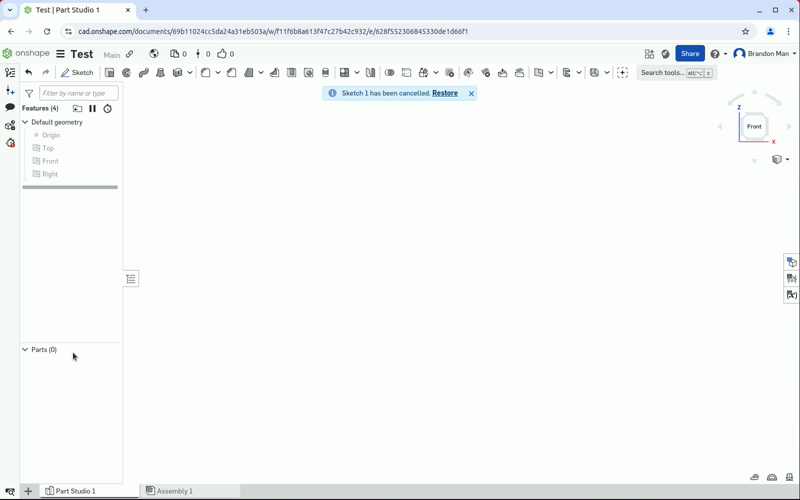
key(shift+s)
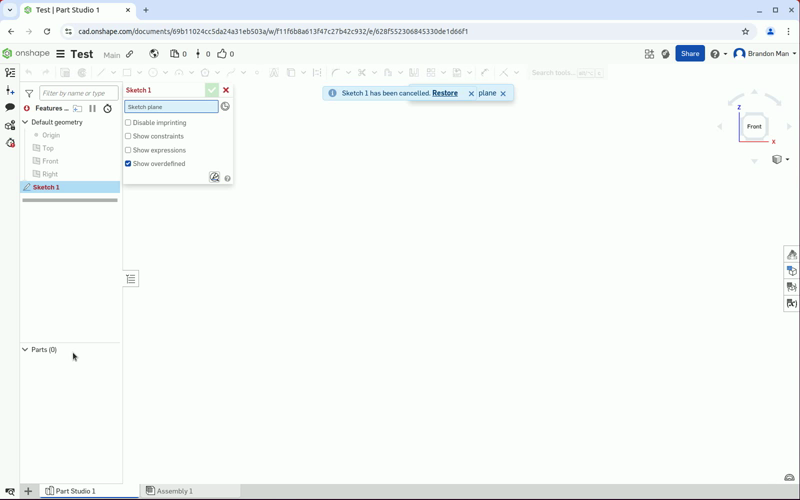
mouse_move(73, 163)
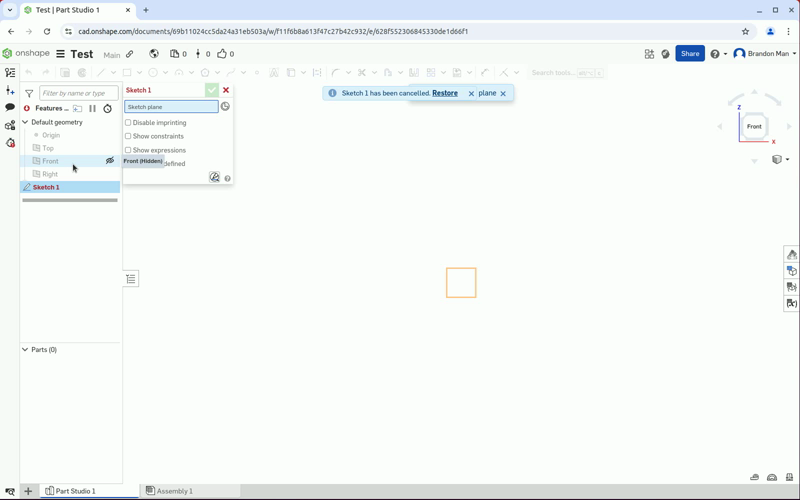
click(73, 163)
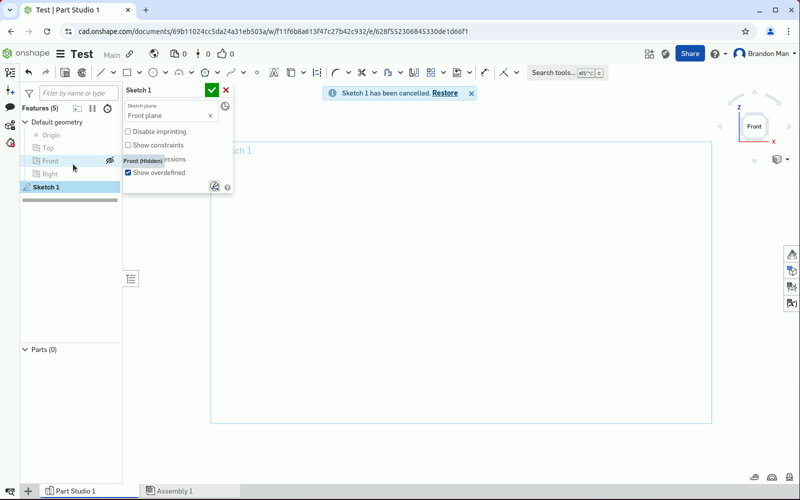
mouse_move(73, 352)
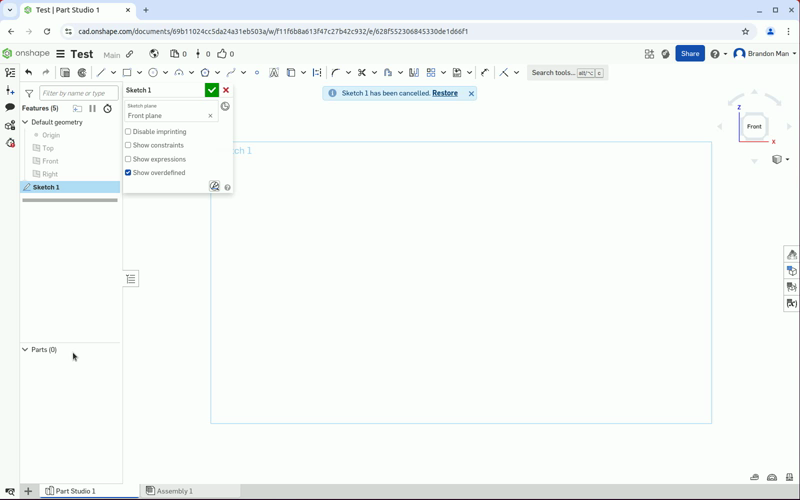
key(y)
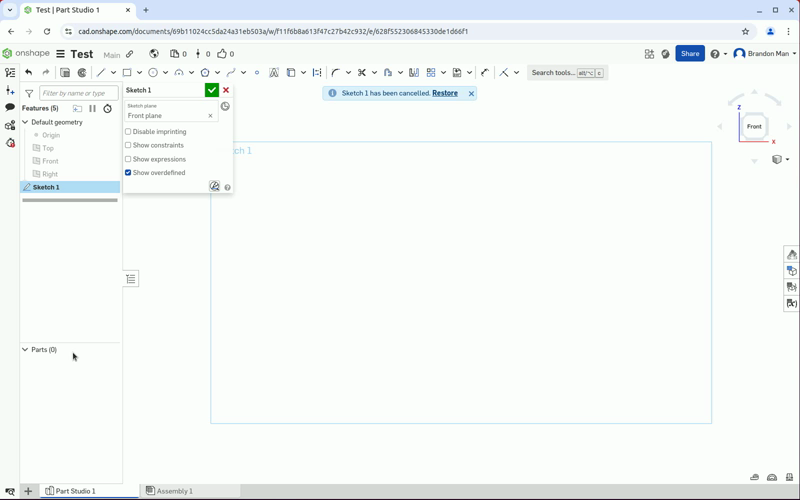
key(l)
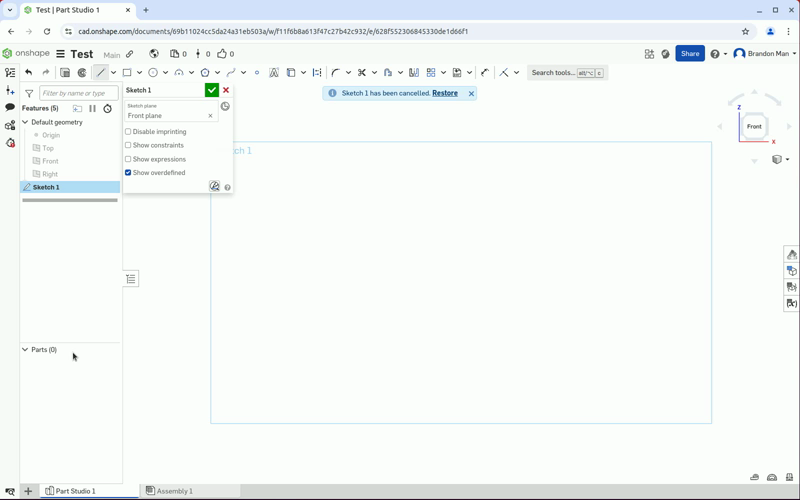
key_down(shift)
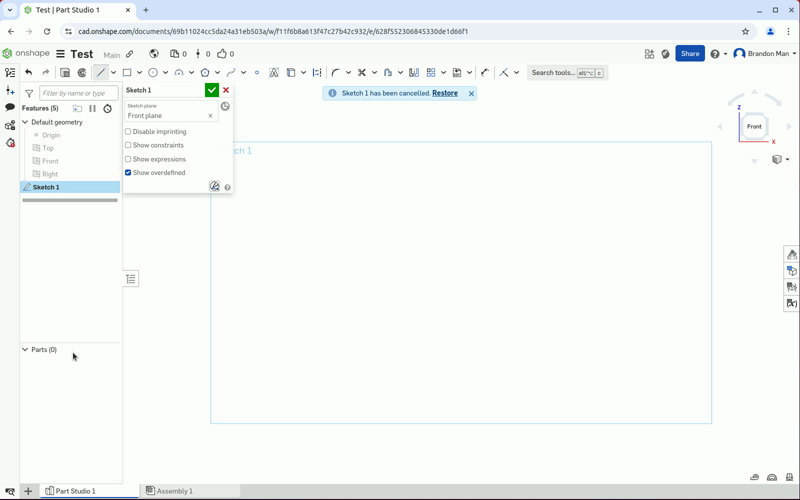
mouse_move(460, 282)
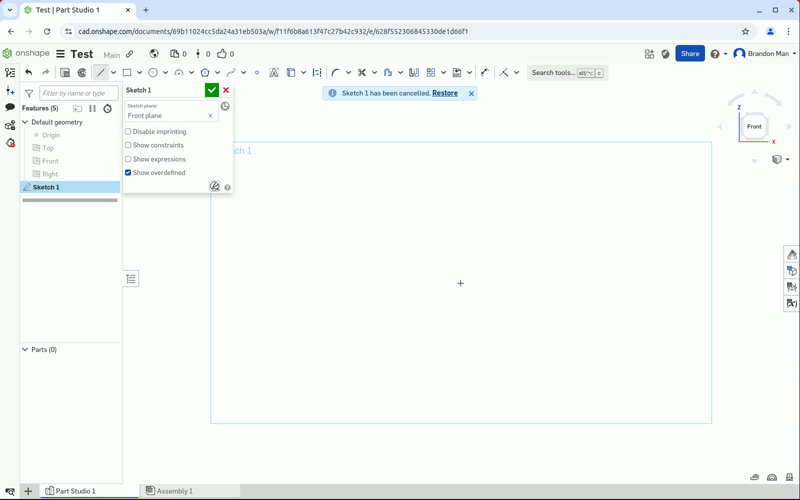
click(460, 282)
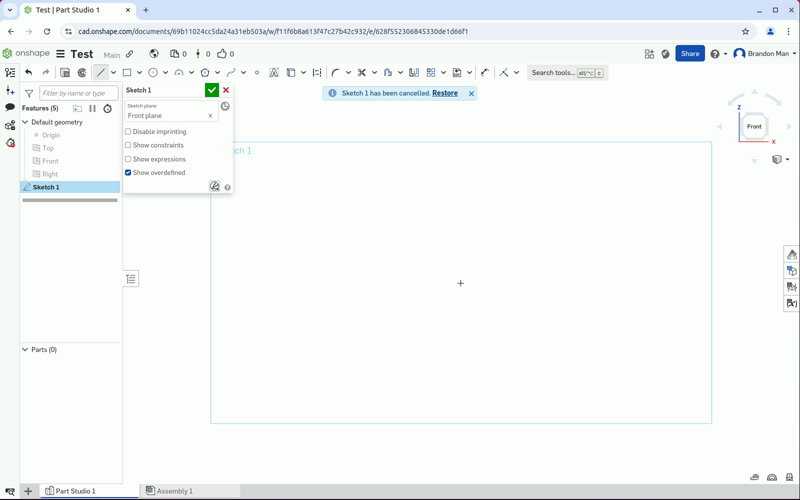
key_up(shift)
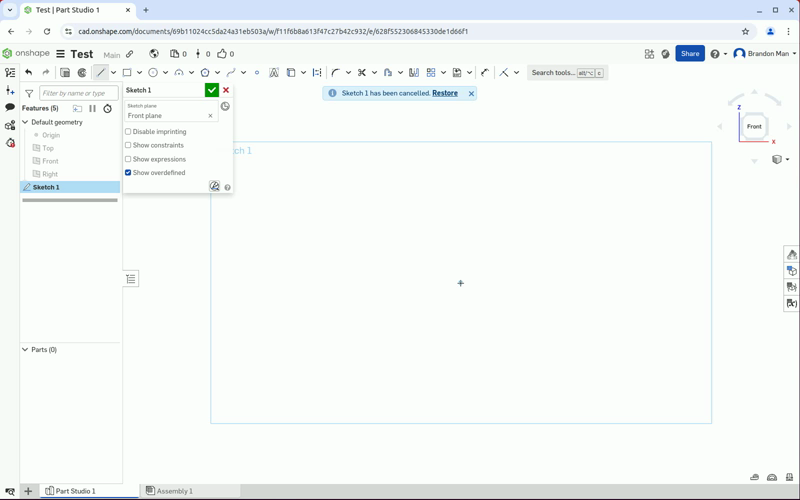
key_down(shift)
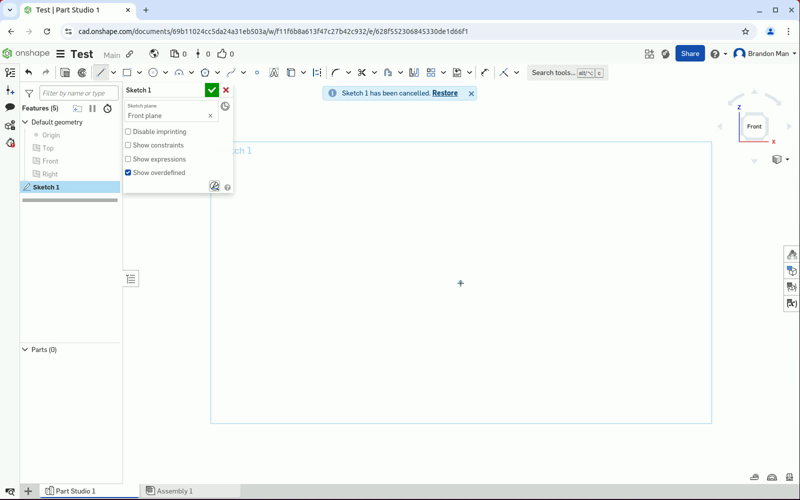
mouse_move(490, 282)
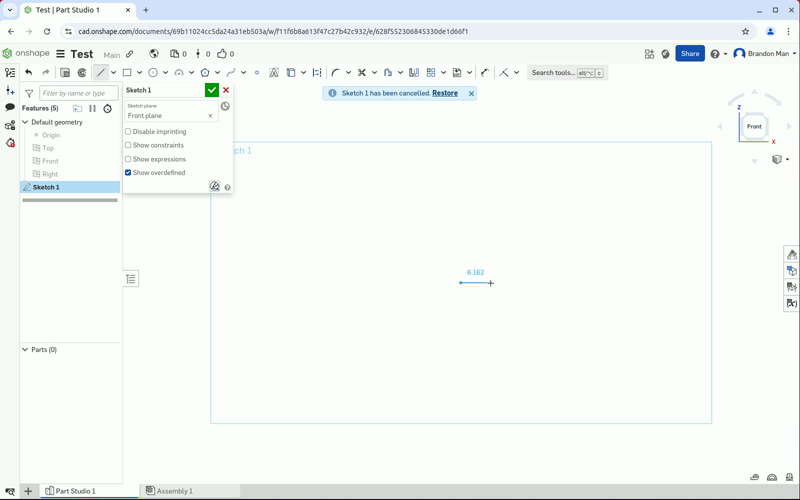
mouse_move(466, 282)
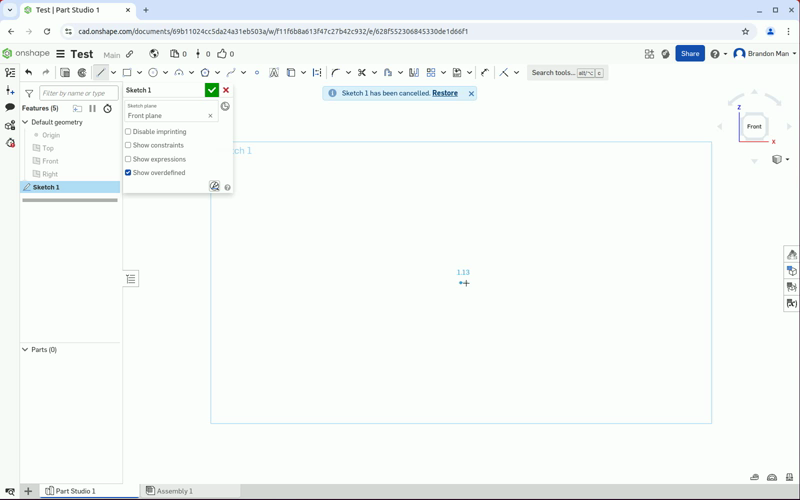
scroll(6)
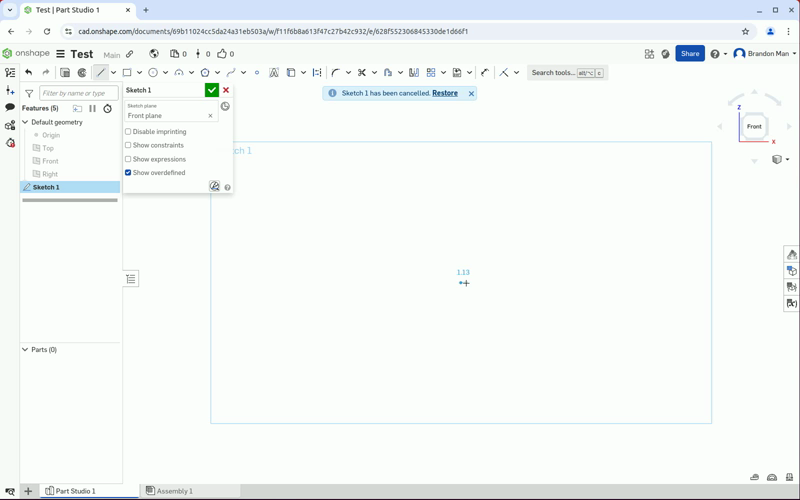
scroll(6)
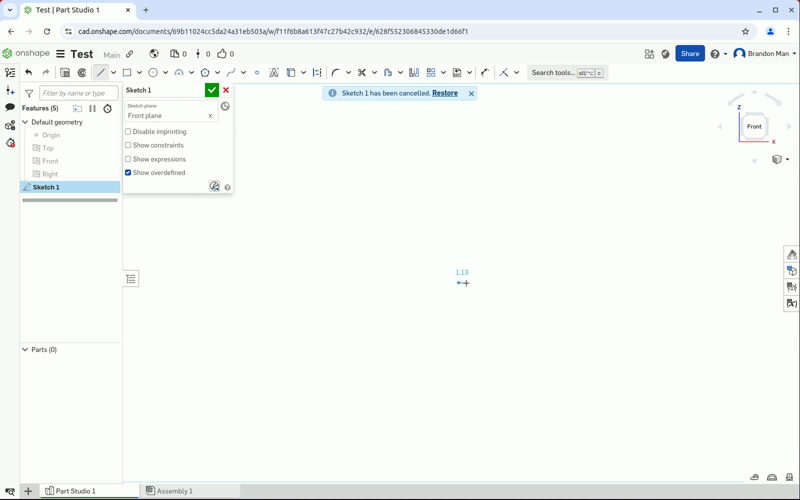
scroll(6)
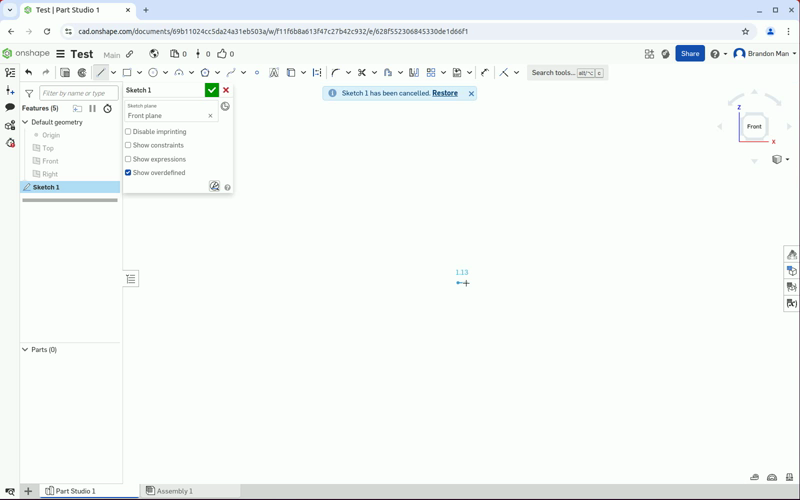
scroll(6)
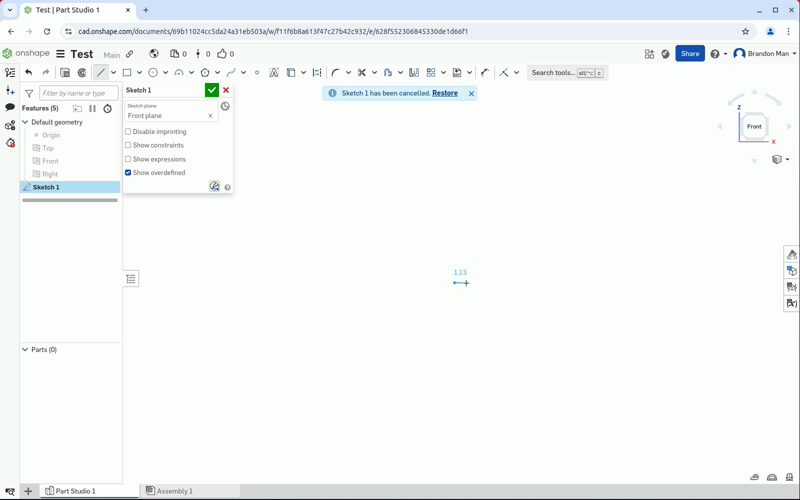
scroll(6)
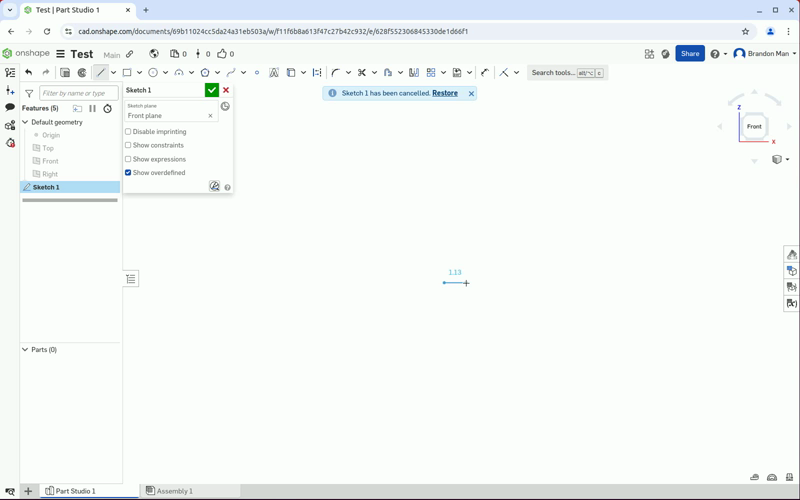
scroll(6)
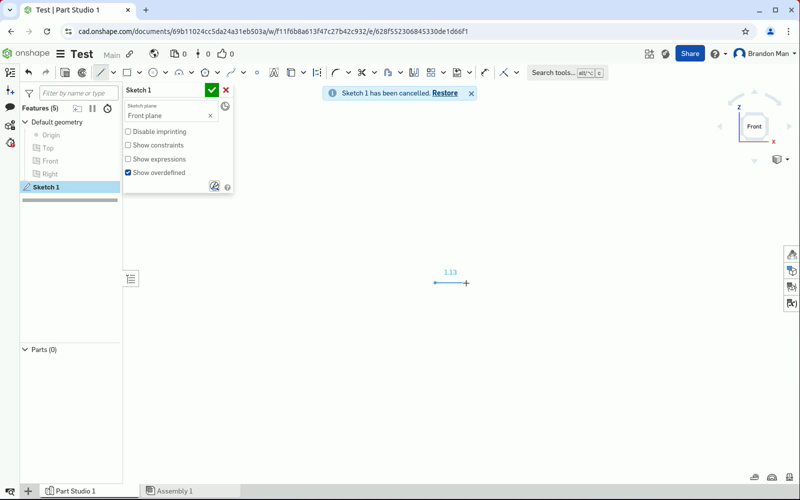
scroll(6)
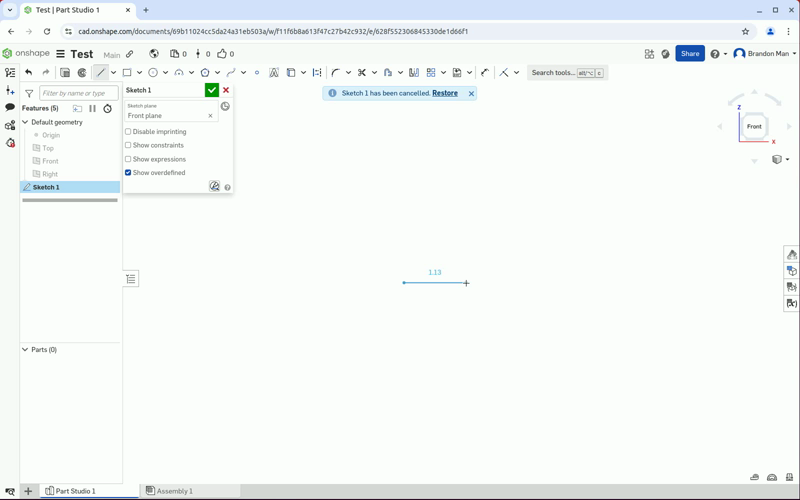
click(466, 282)
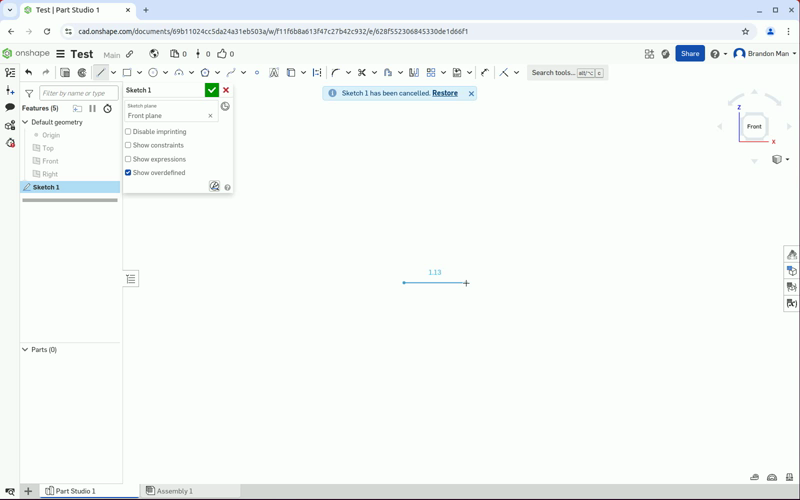
scroll(-6)
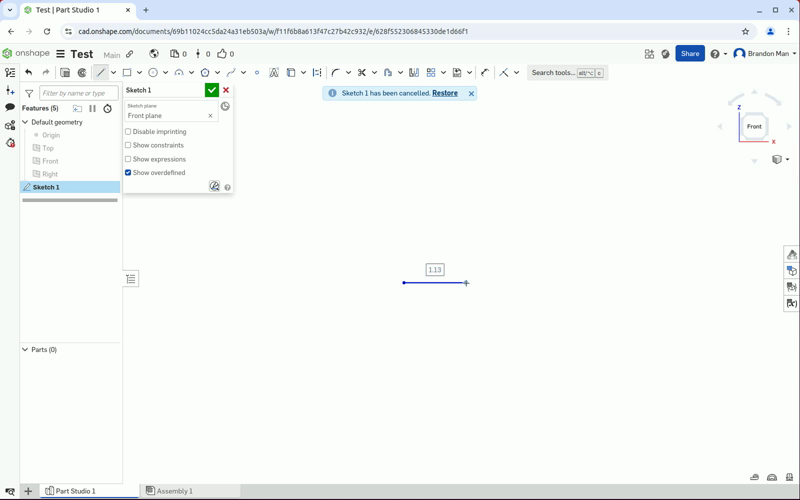
scroll(-6)
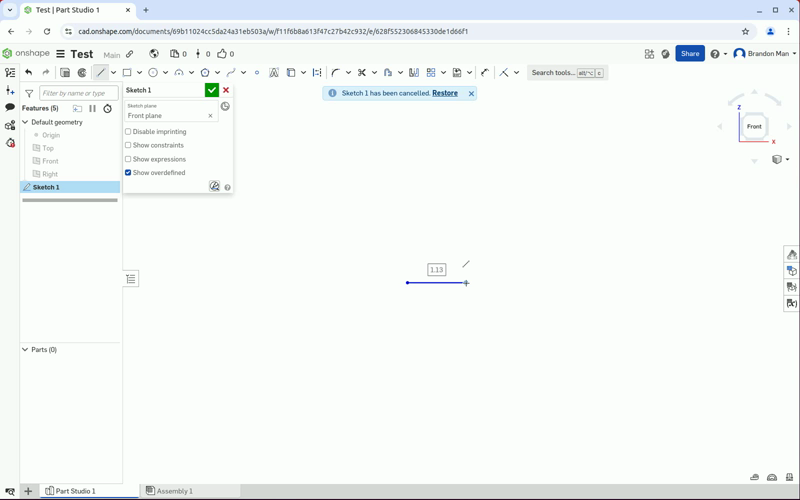
scroll(-6)
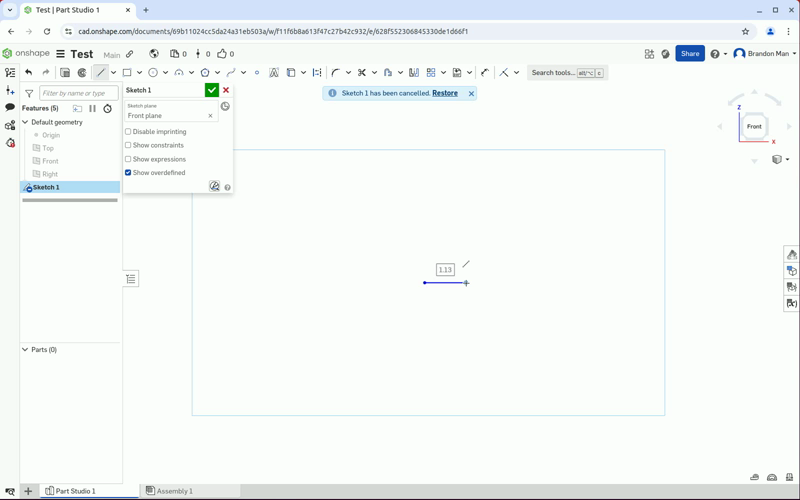
scroll(-6)
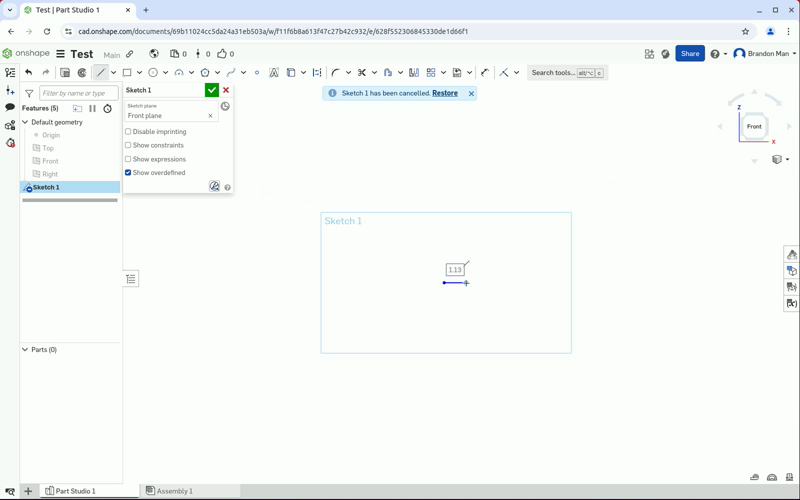
scroll(-6)
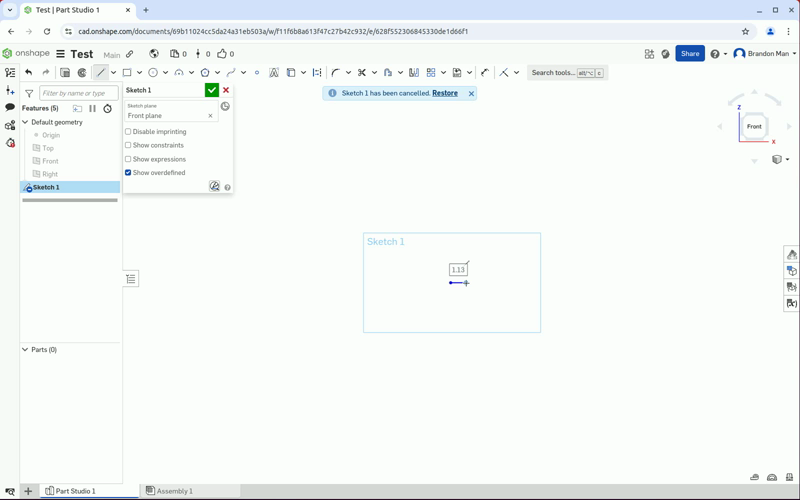
scroll(-6)
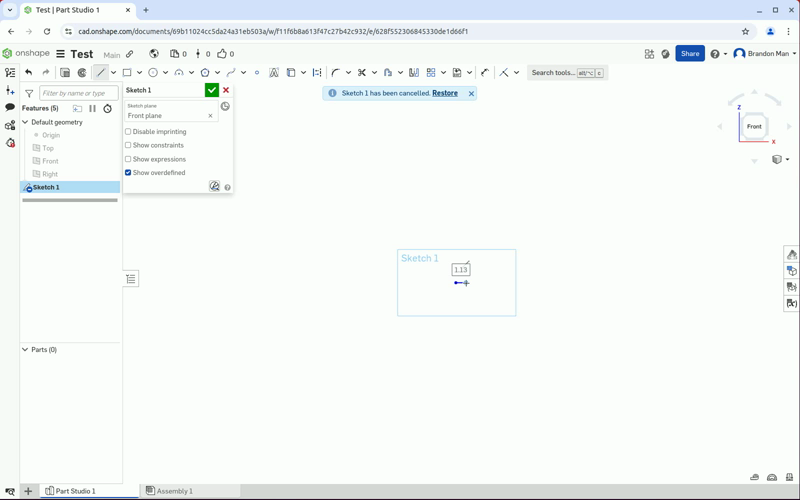
scroll(-6)
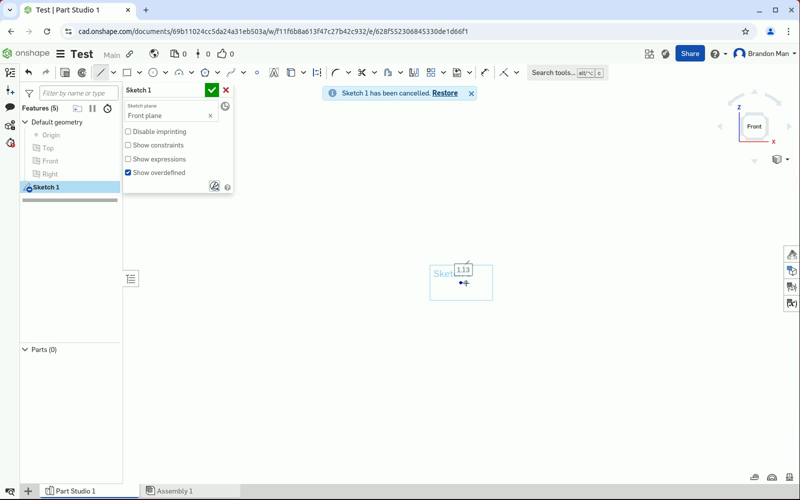
key_up(shift)
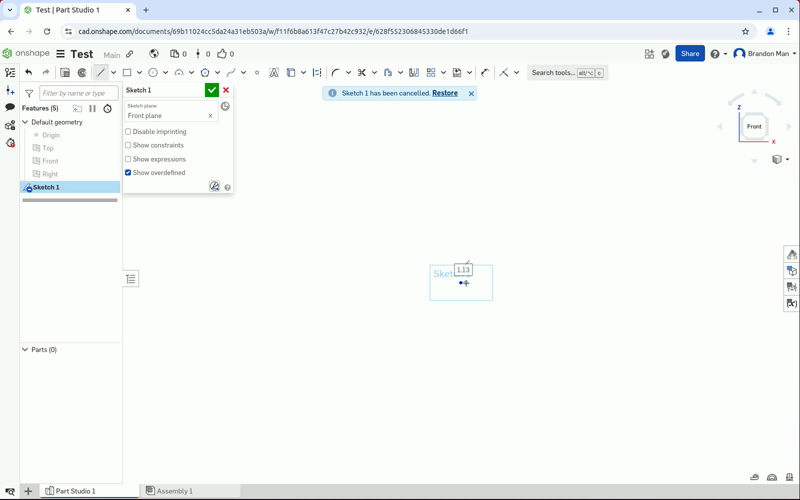
key_down(shift)
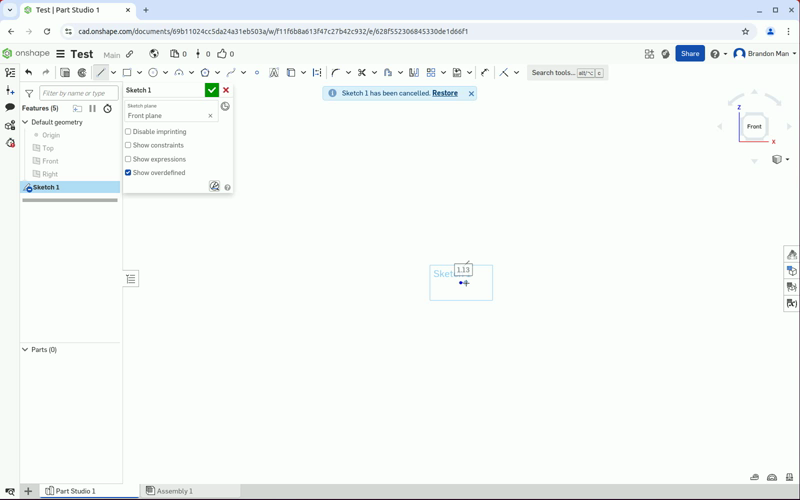
mouse_move(496, 282)
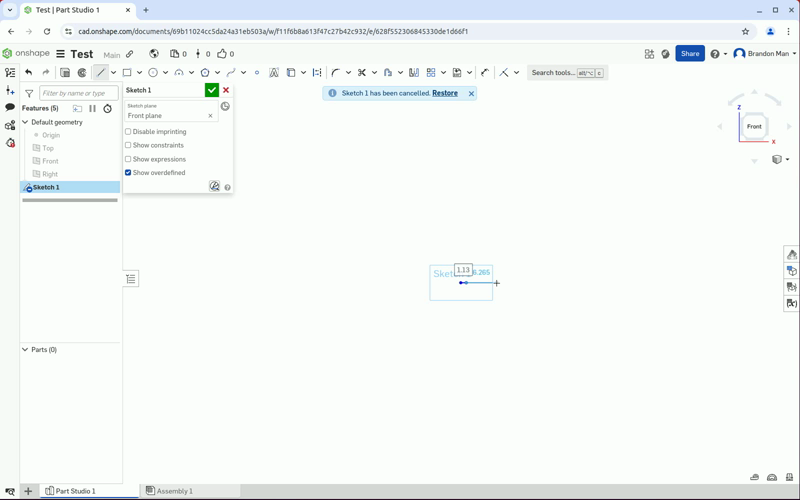
mouse_move(466, 277)
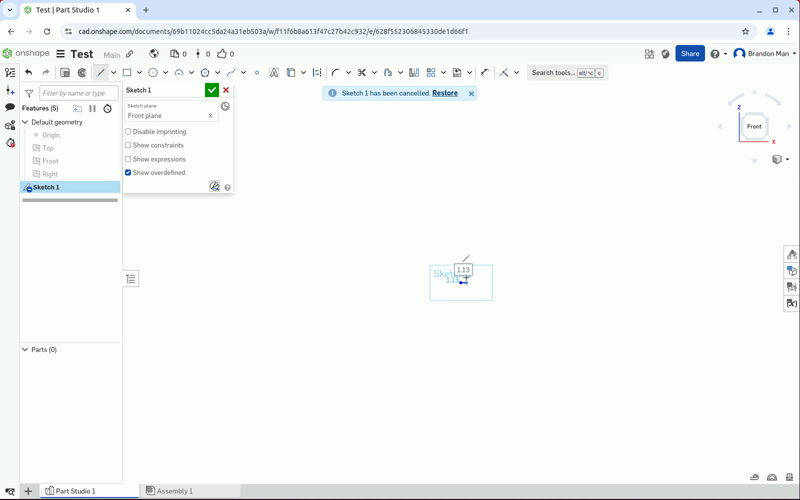
scroll(6)
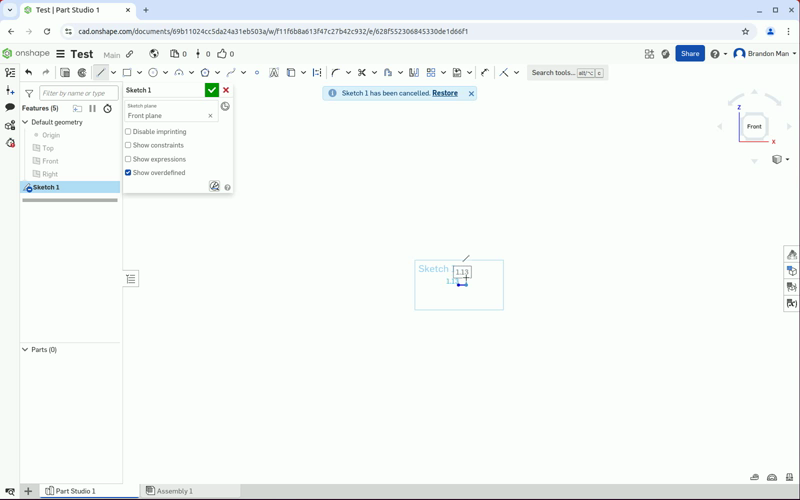
scroll(6)
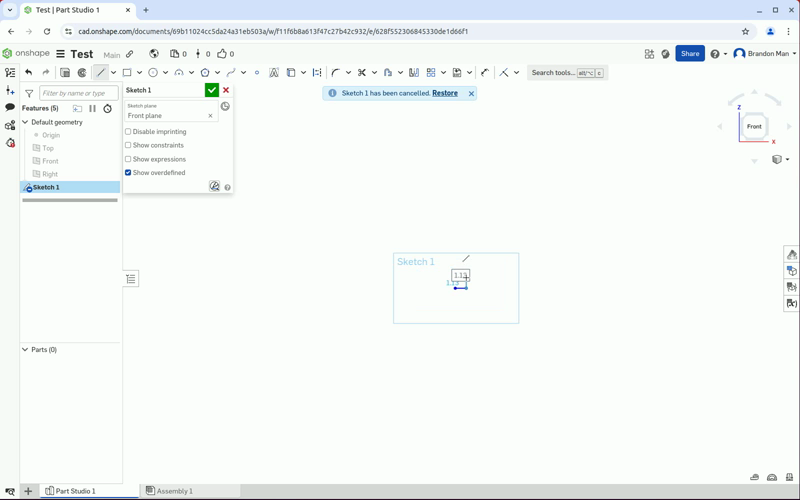
scroll(6)
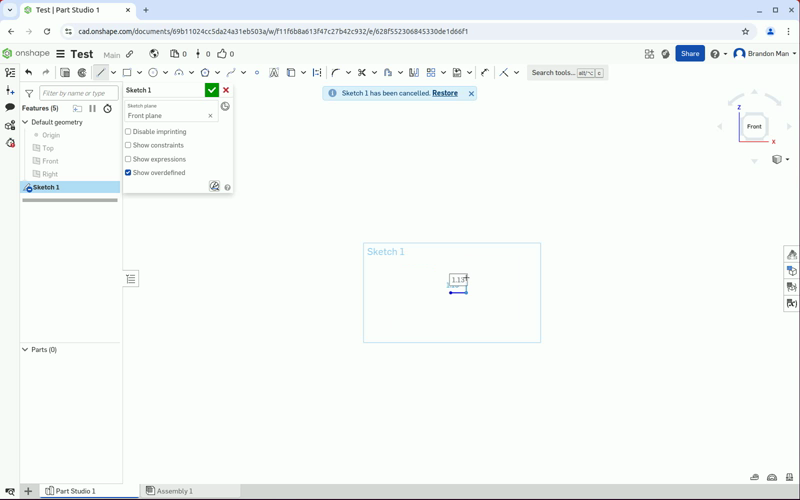
scroll(6)
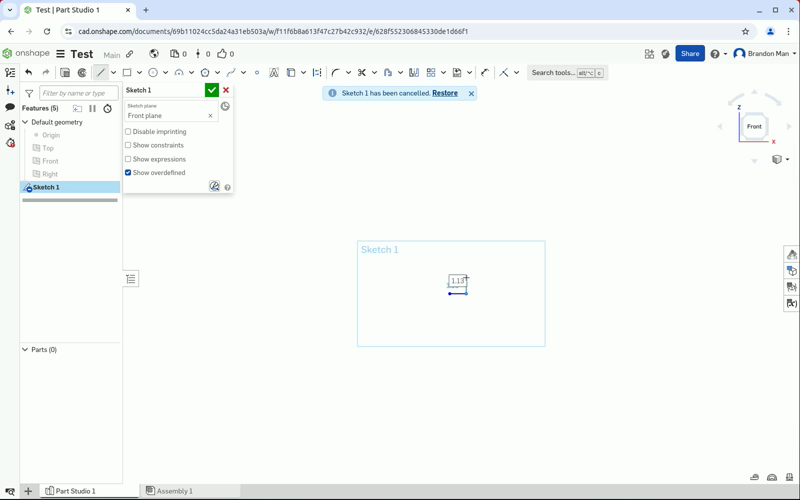
scroll(6)
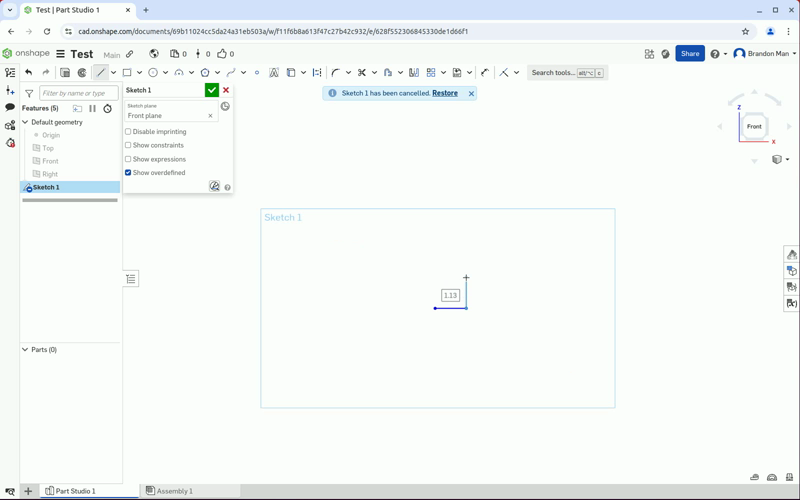
scroll(6)
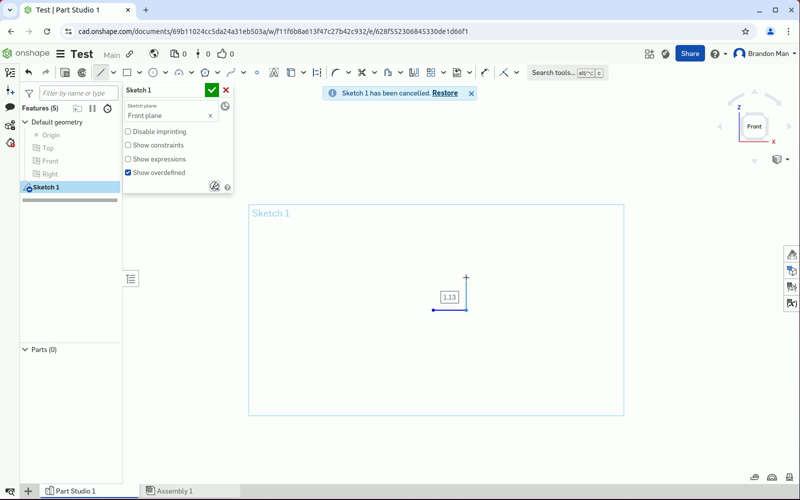
scroll(6)
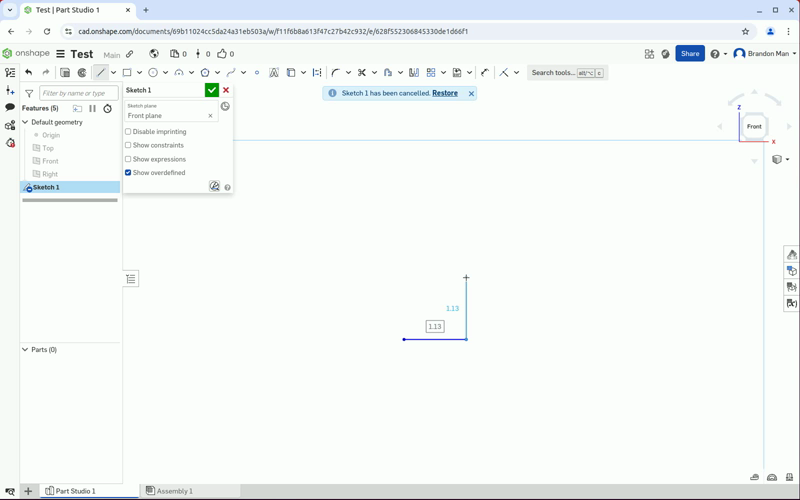
click(466, 277)
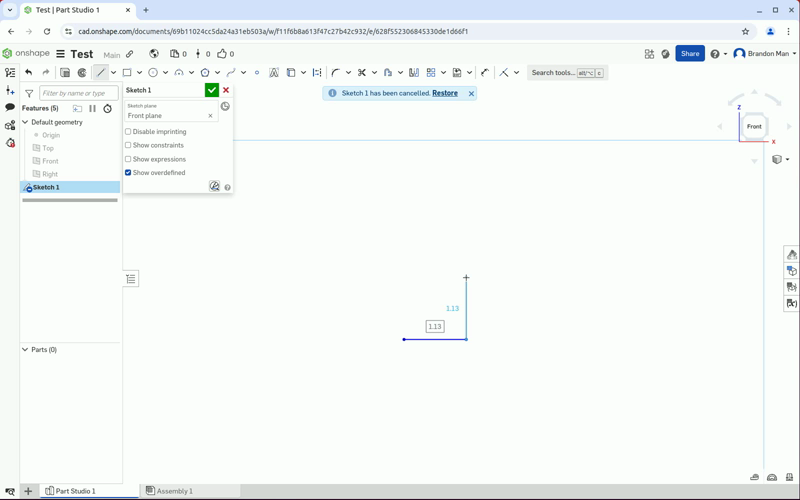
scroll(-6)
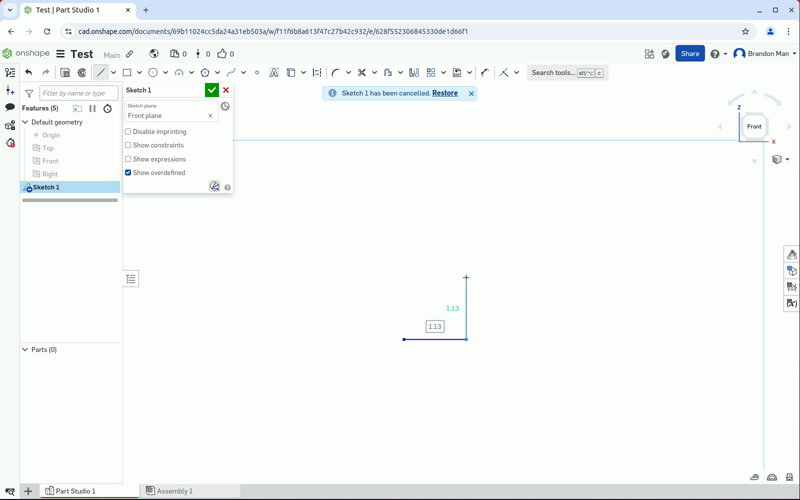
scroll(-6)
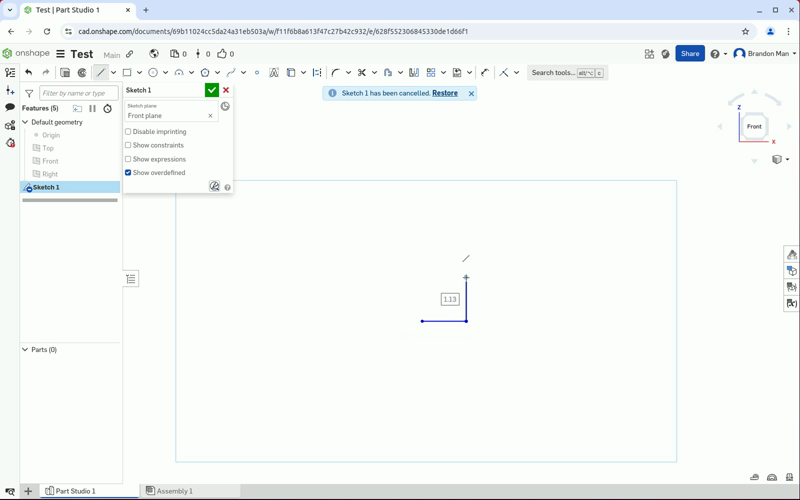
scroll(-6)
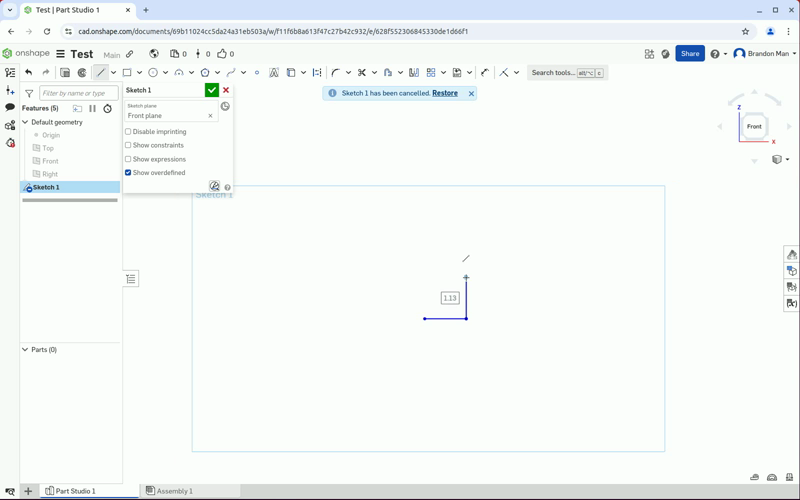
scroll(-6)
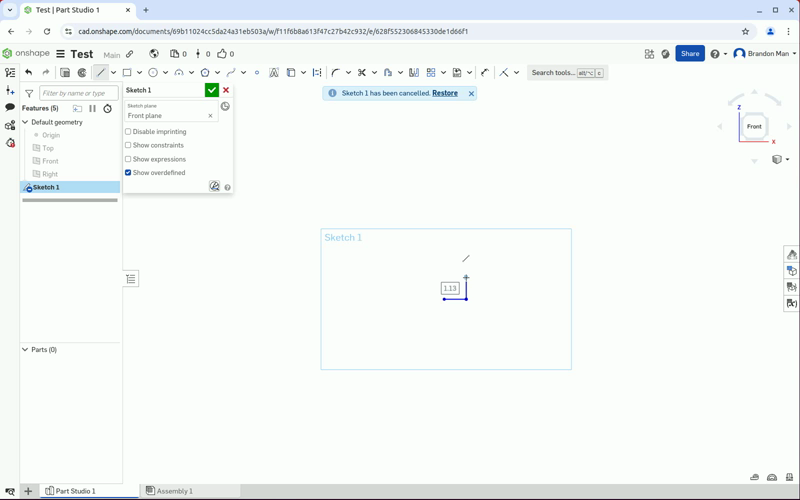
scroll(-6)
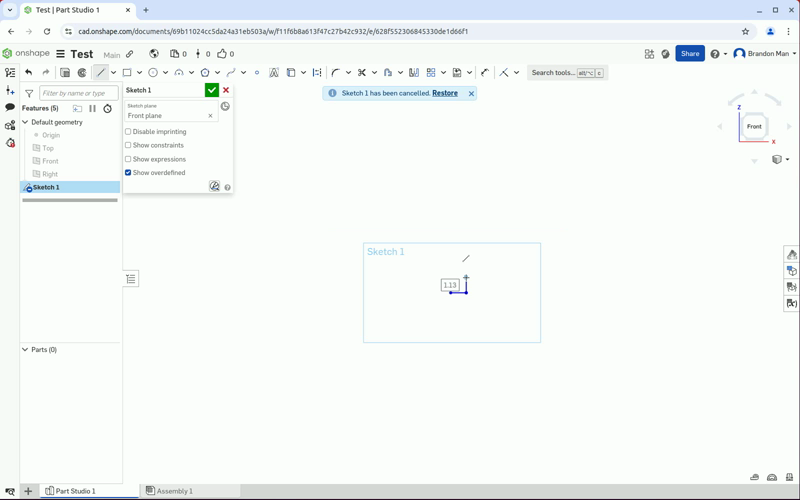
scroll(-6)
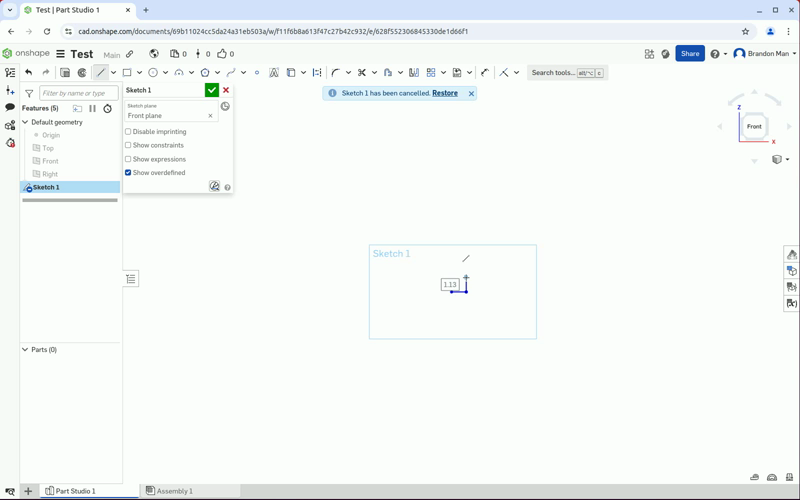
scroll(-6)
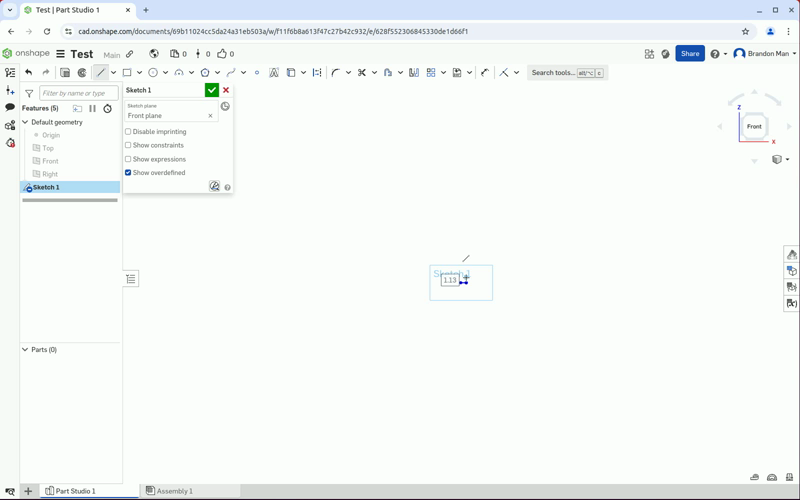
key_up(shift)
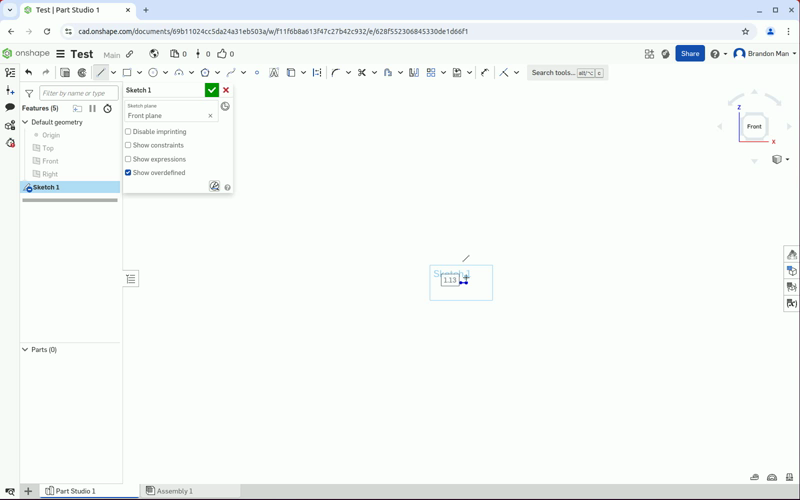
key_down(shift)
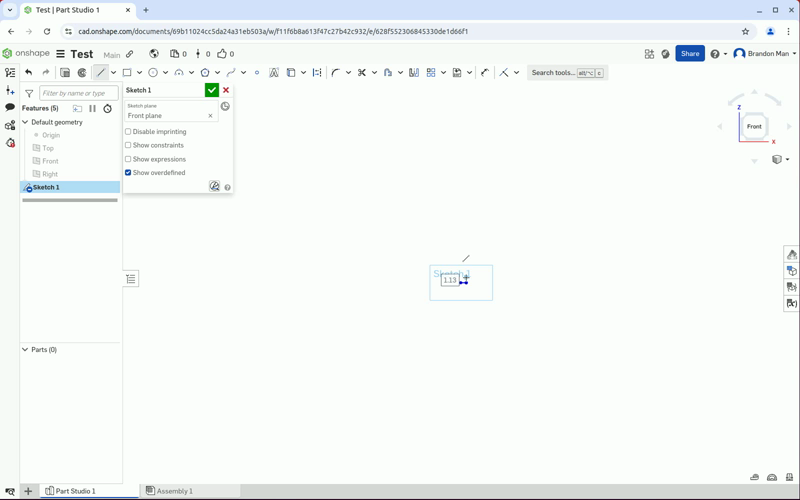
mouse_move(496, 277)
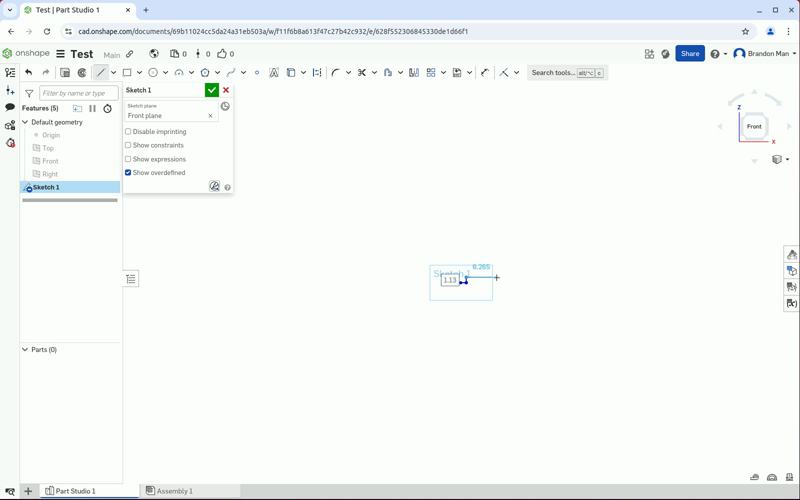
mouse_move(460, 277)
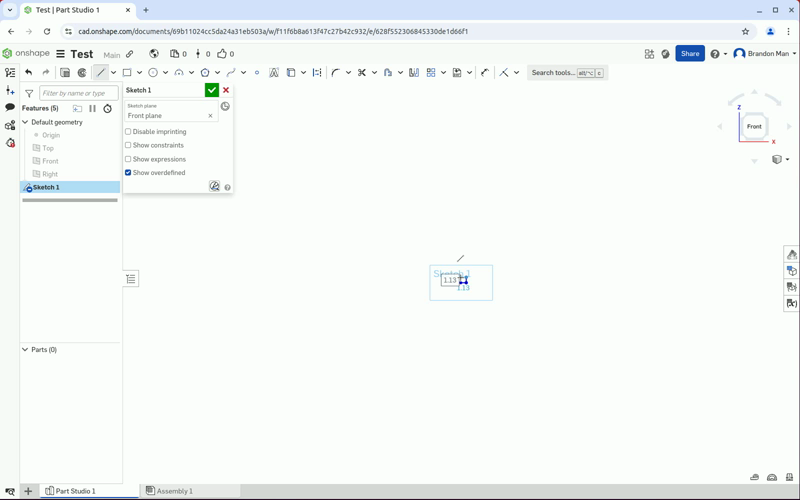
scroll(6)
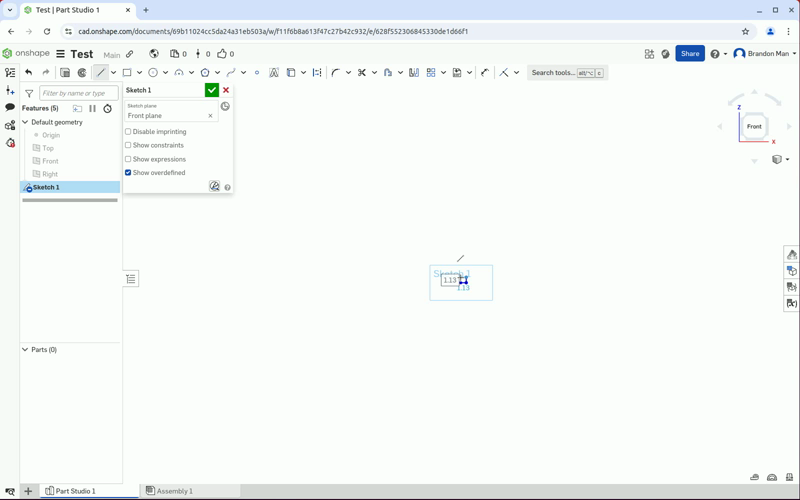
scroll(6)
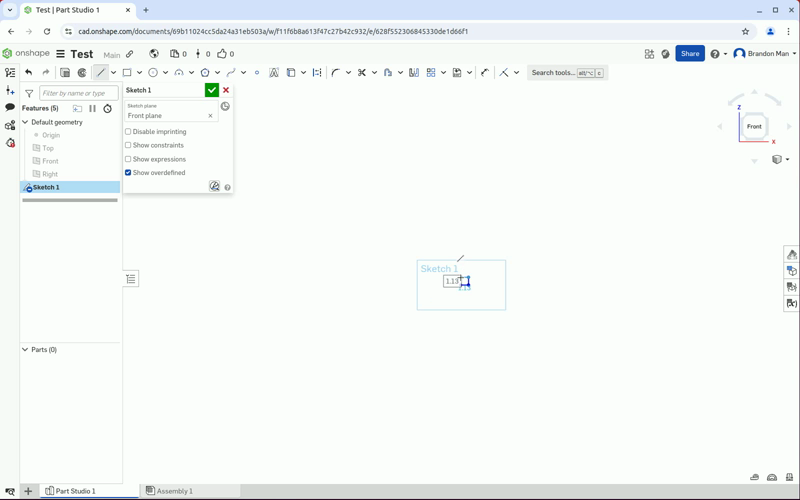
scroll(6)
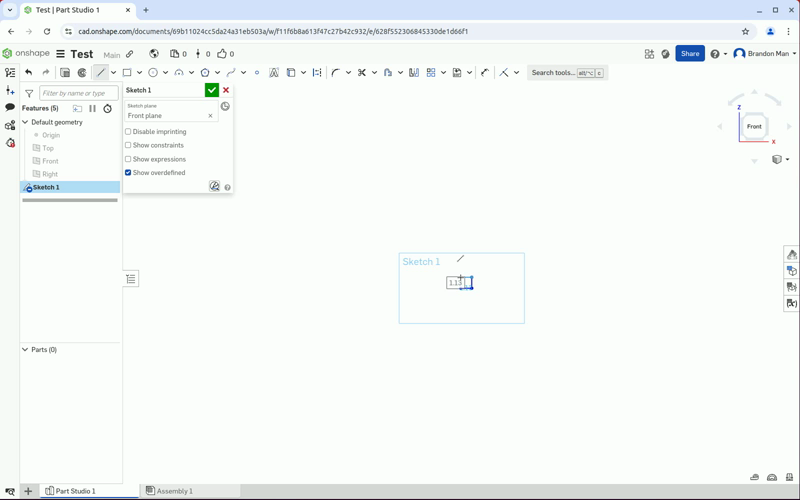
scroll(6)
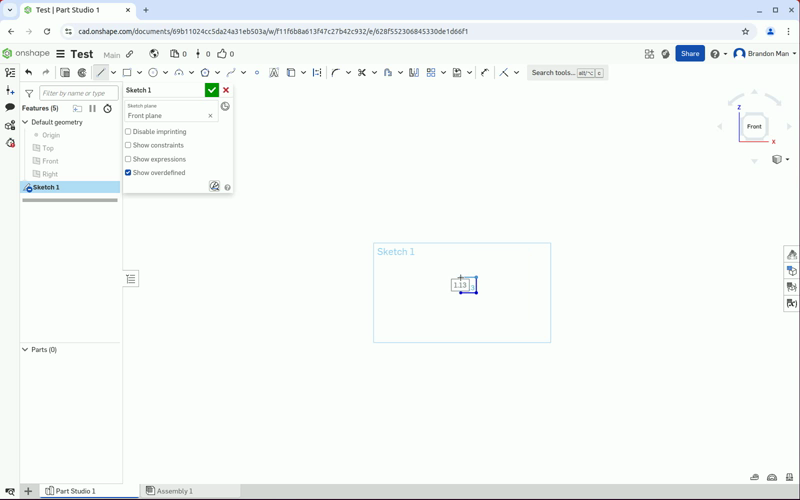
scroll(6)
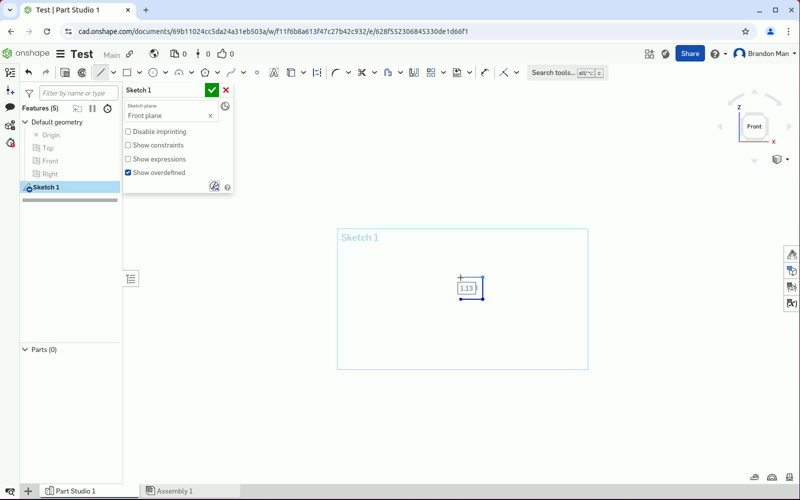
scroll(6)
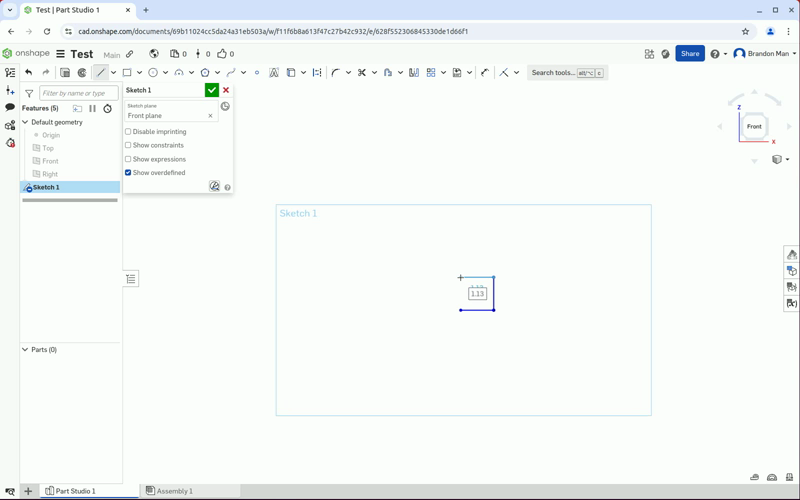
scroll(6)
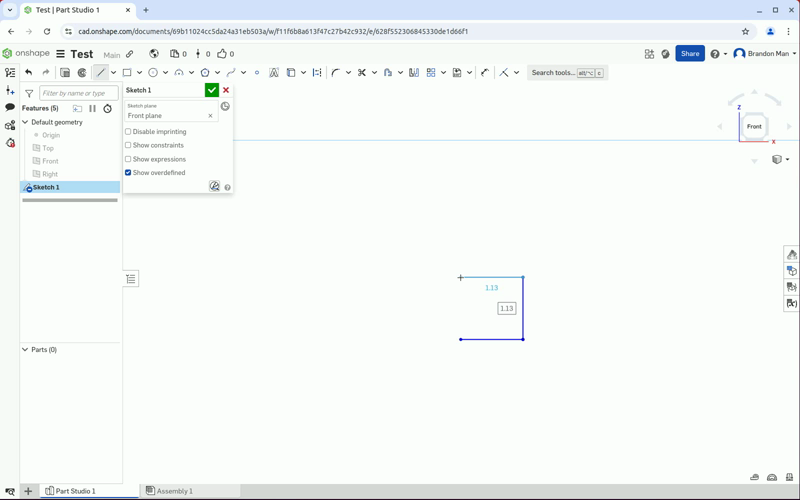
click(460, 277)
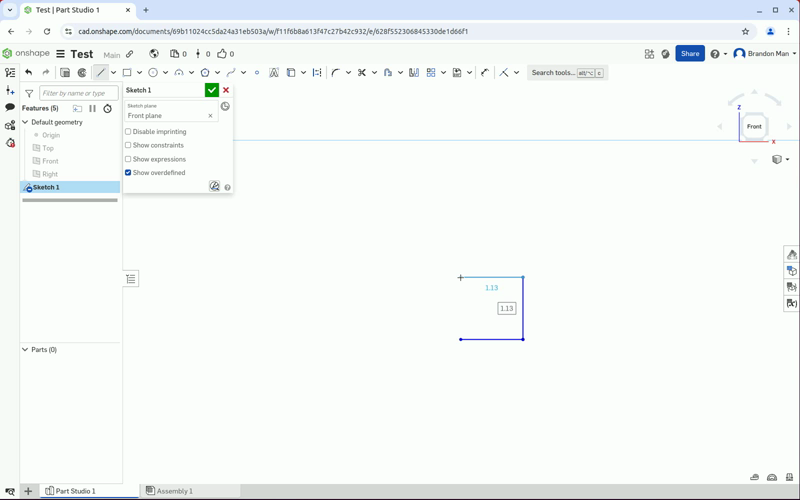
scroll(-6)
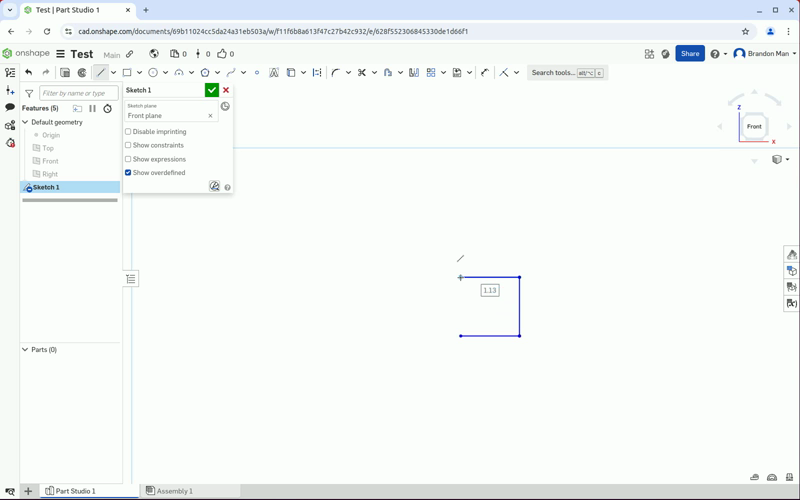
scroll(-6)
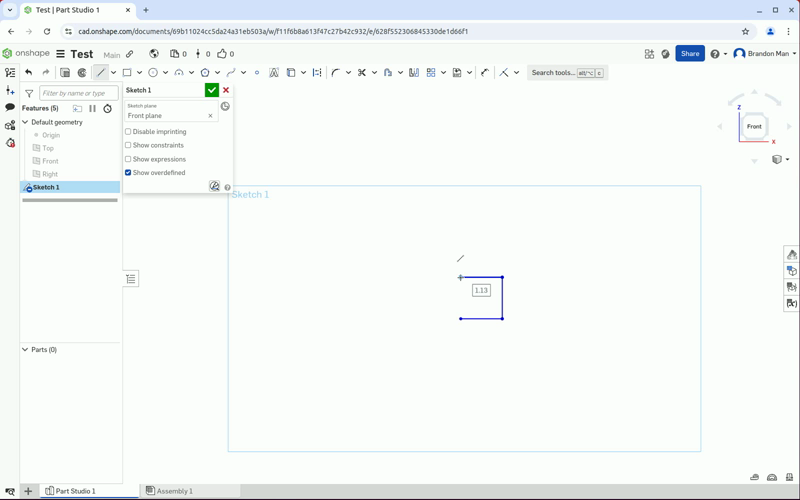
scroll(-6)
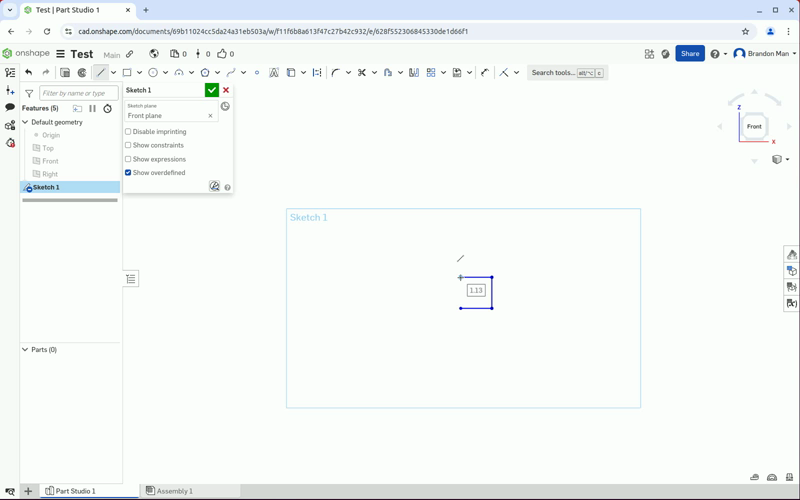
scroll(-6)
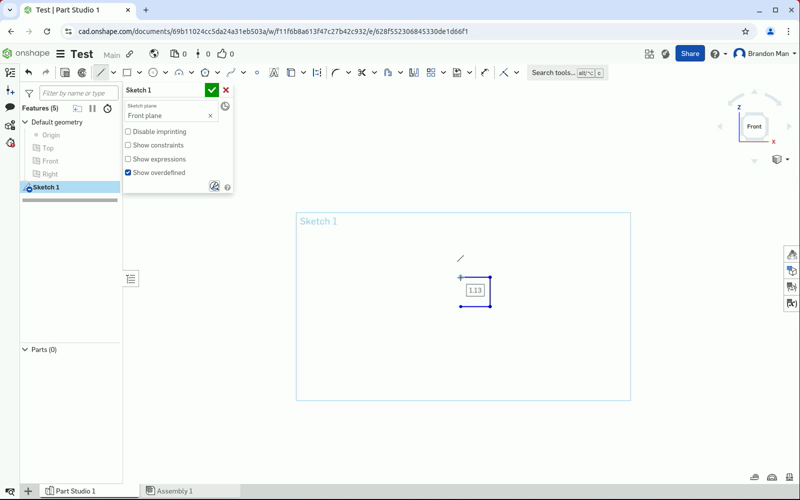
scroll(-6)
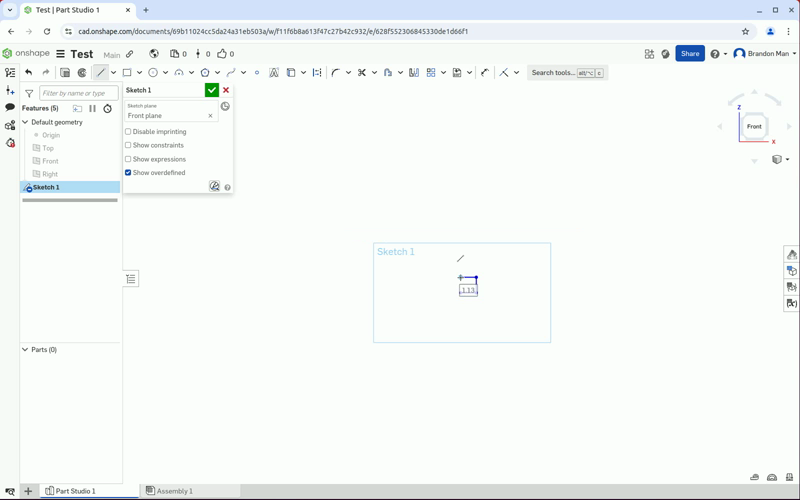
scroll(-6)
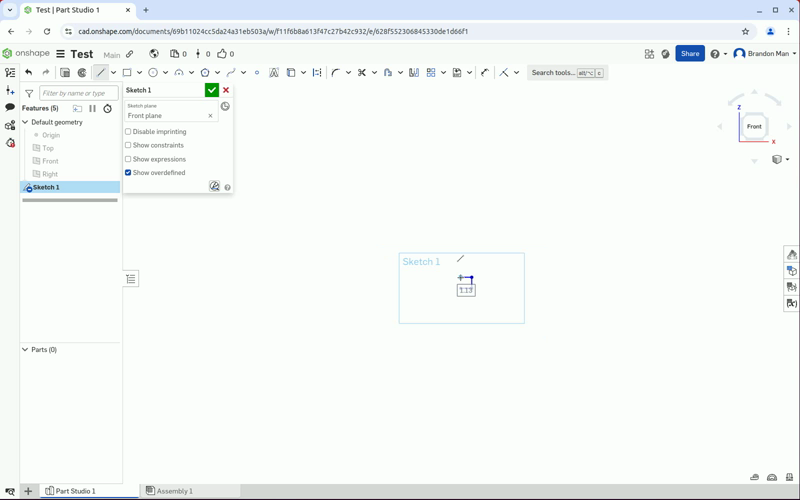
scroll(-6)
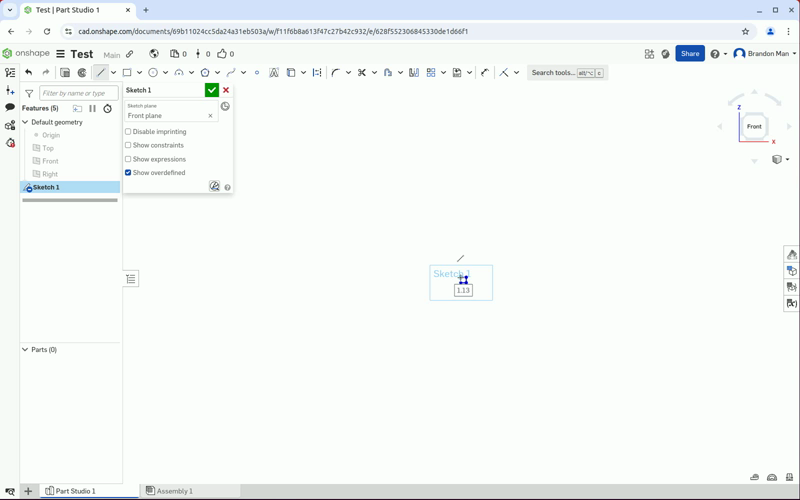
key_up(shift)
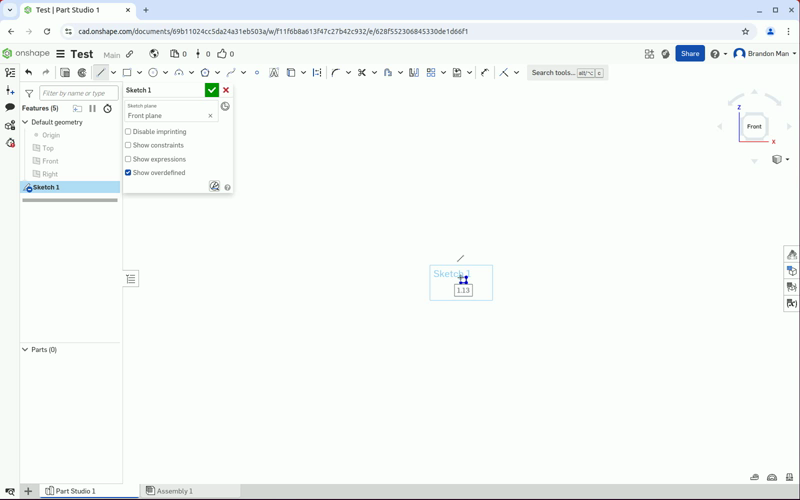
mouse_move(490, 277)
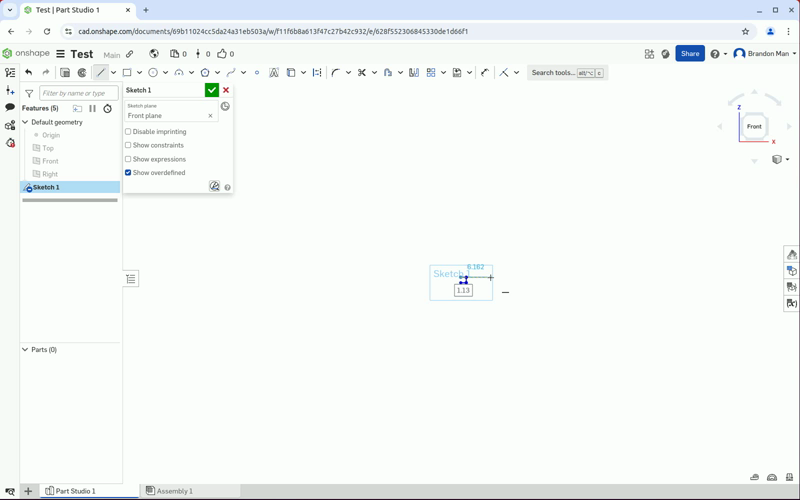
key_down(shift)
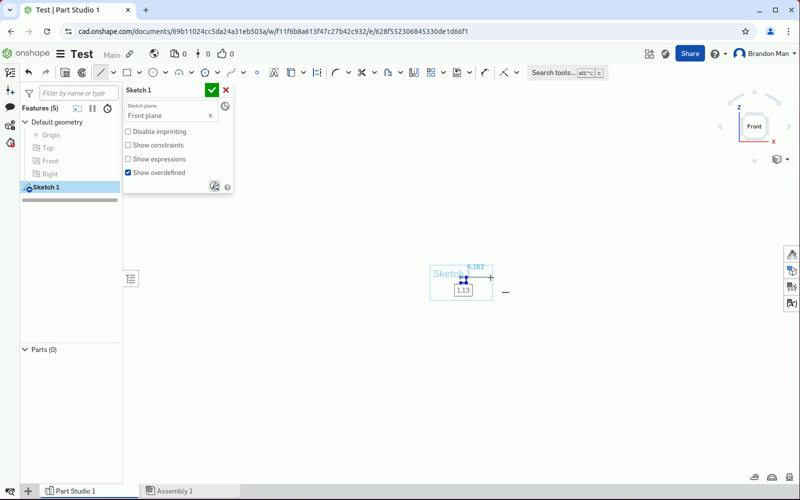
mouse_move(460, 282)
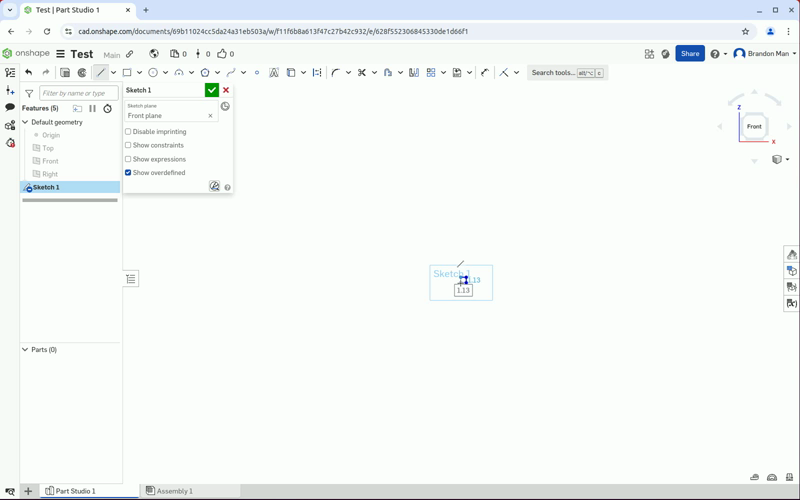
scroll(6)
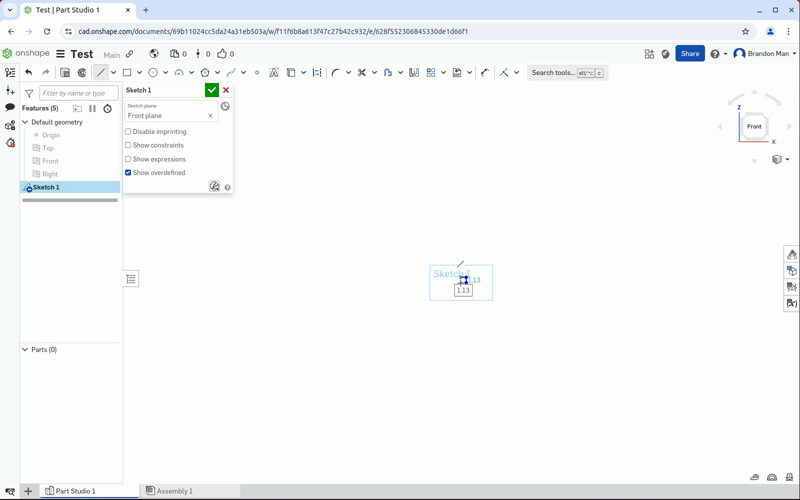
scroll(6)
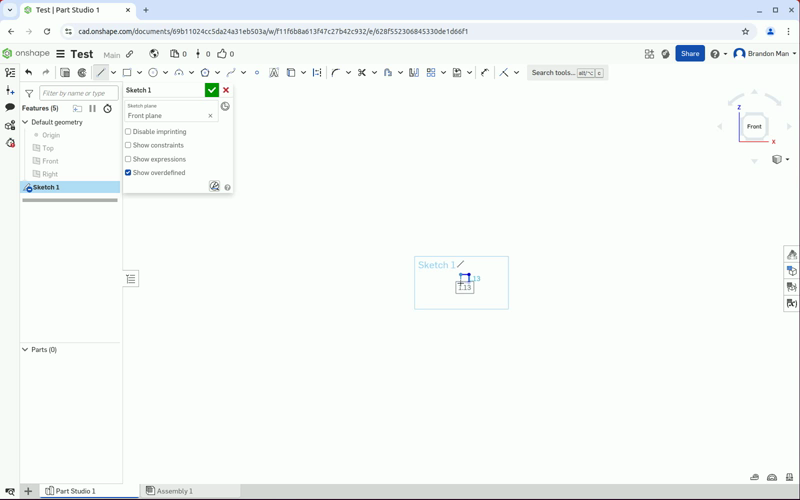
scroll(6)
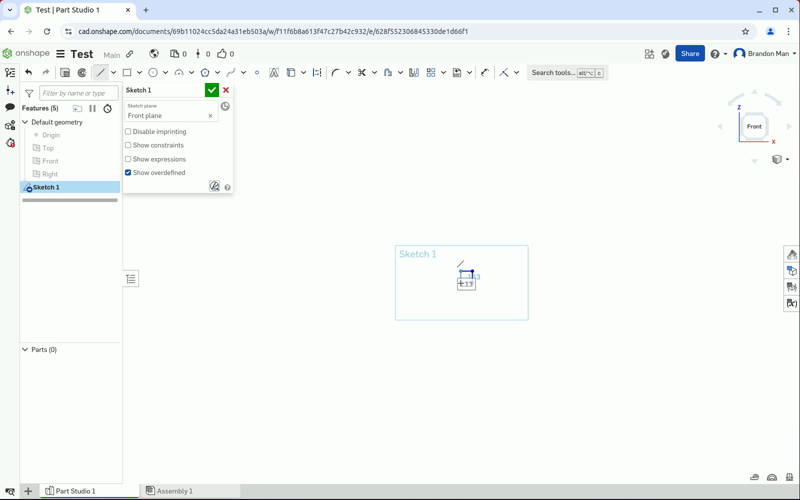
scroll(6)
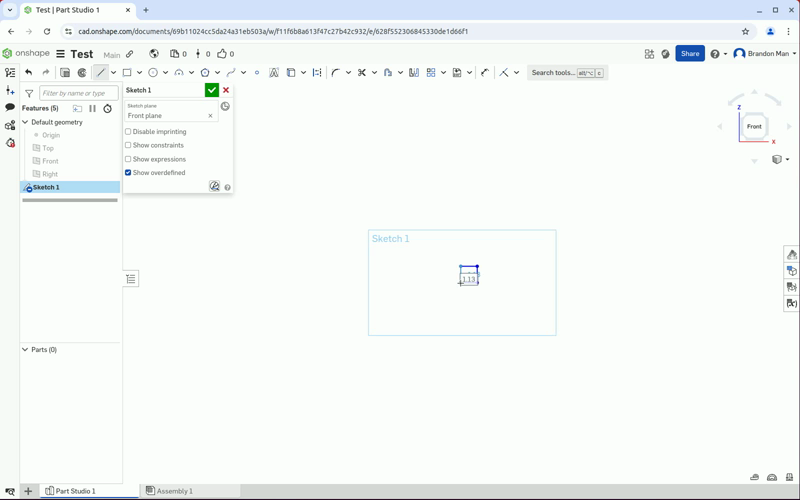
scroll(6)
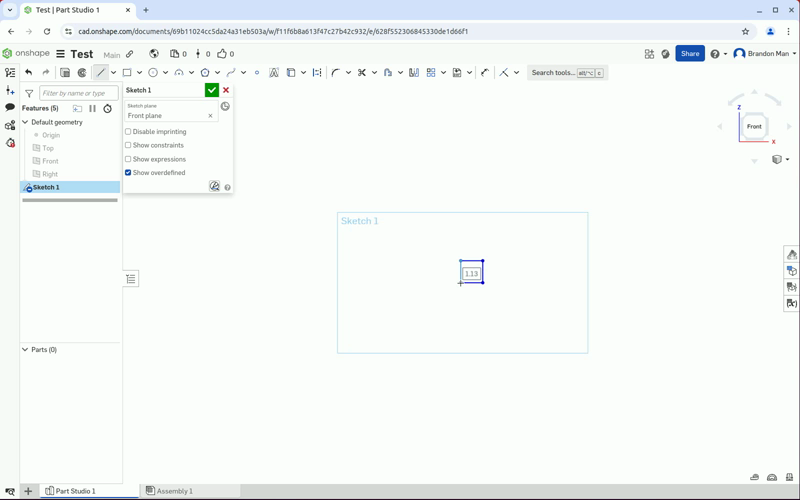
scroll(6)
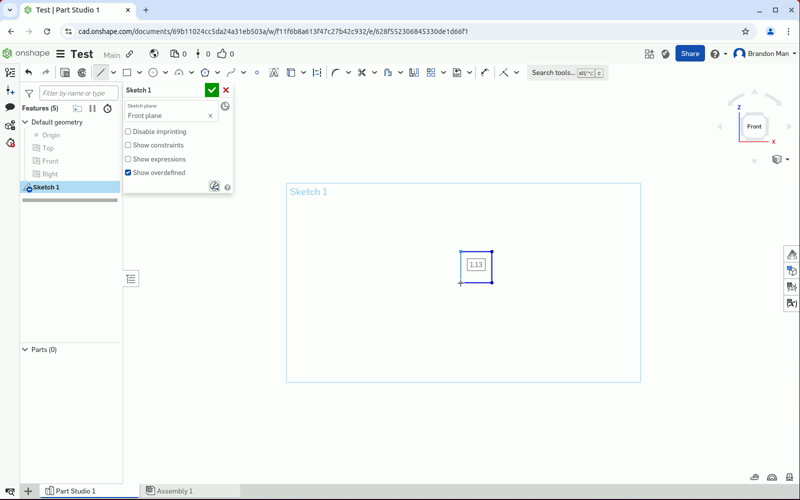
scroll(6)
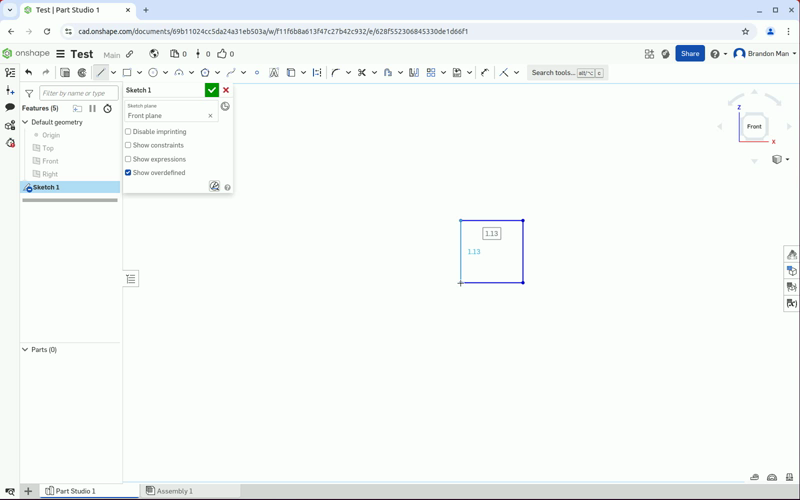
key_up(shift)
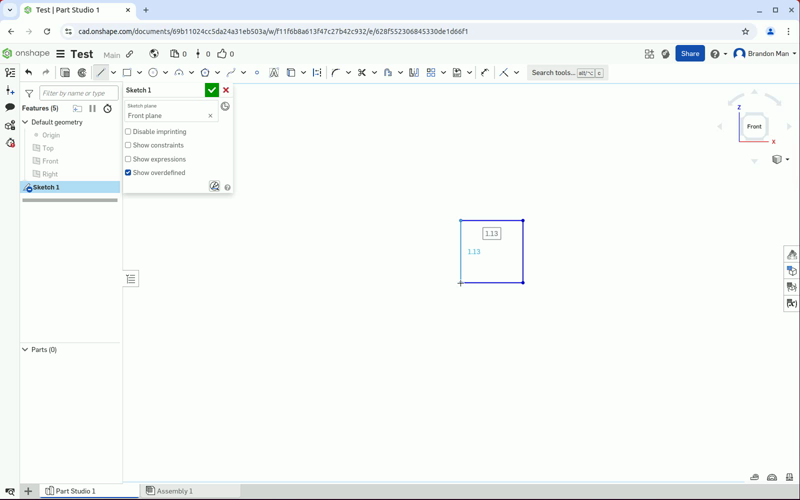
click(460, 282)
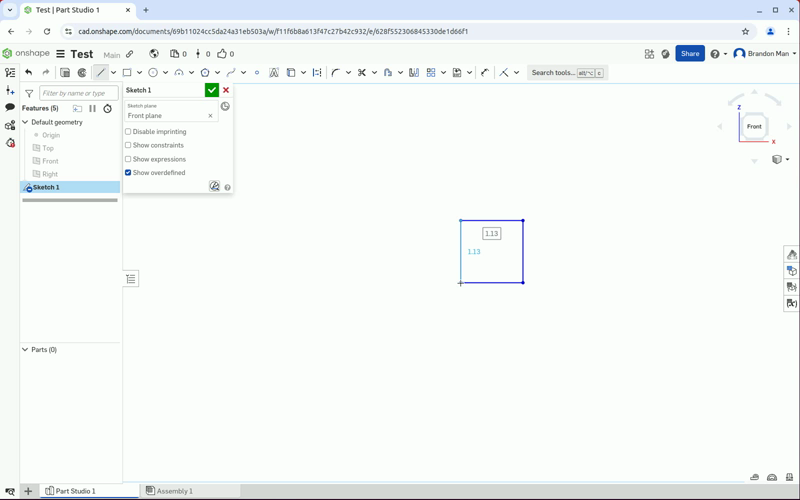
scroll(-6)
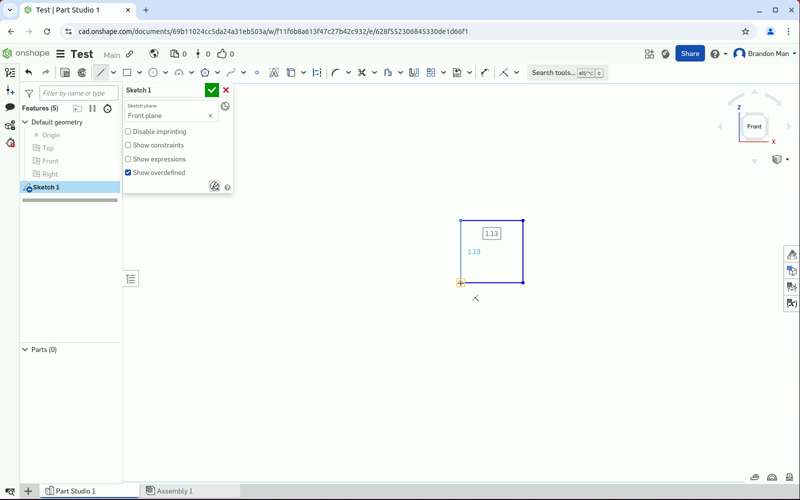
scroll(-6)
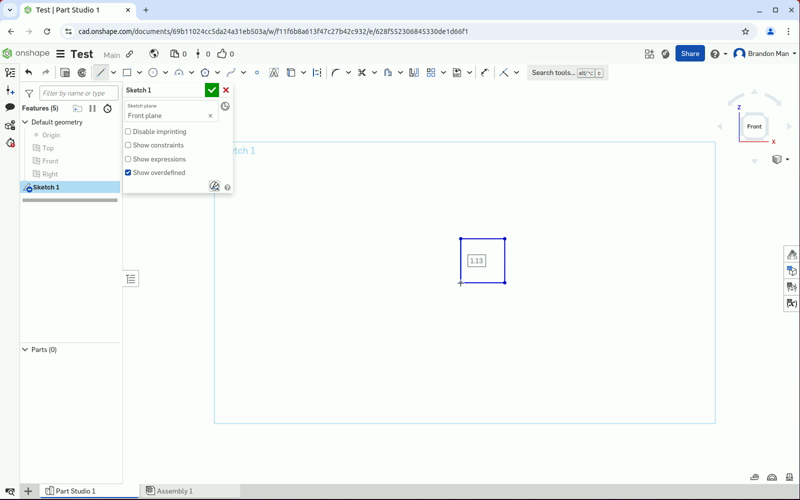
scroll(-6)
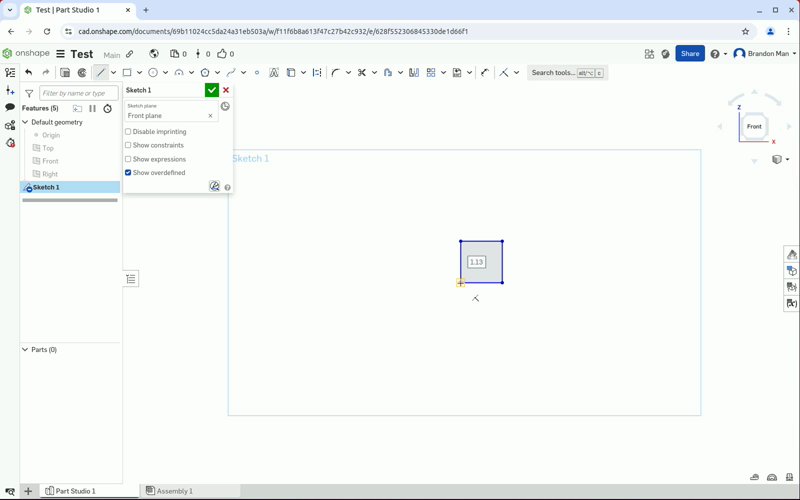
scroll(-6)
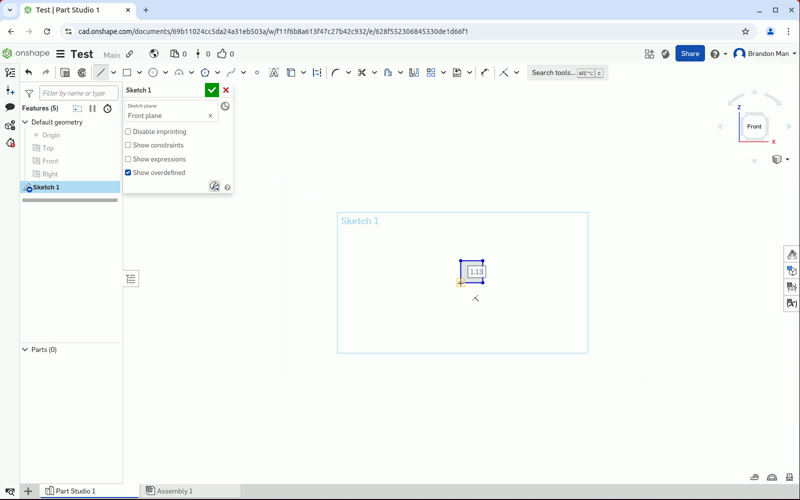
scroll(-6)
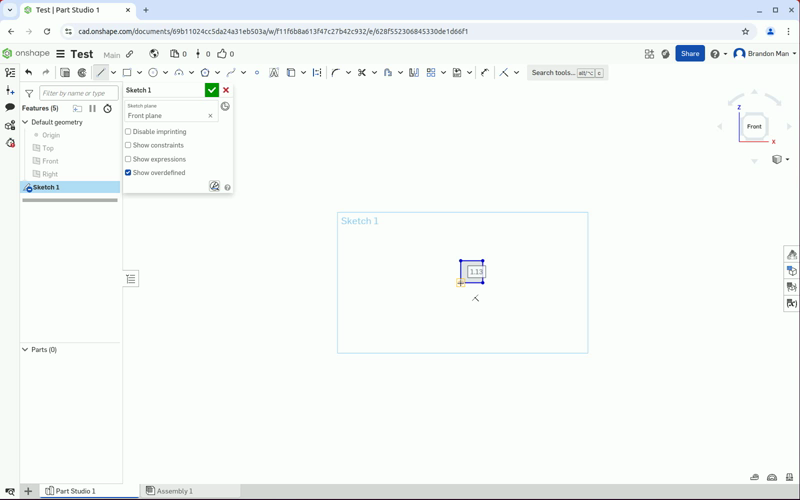
scroll(-6)
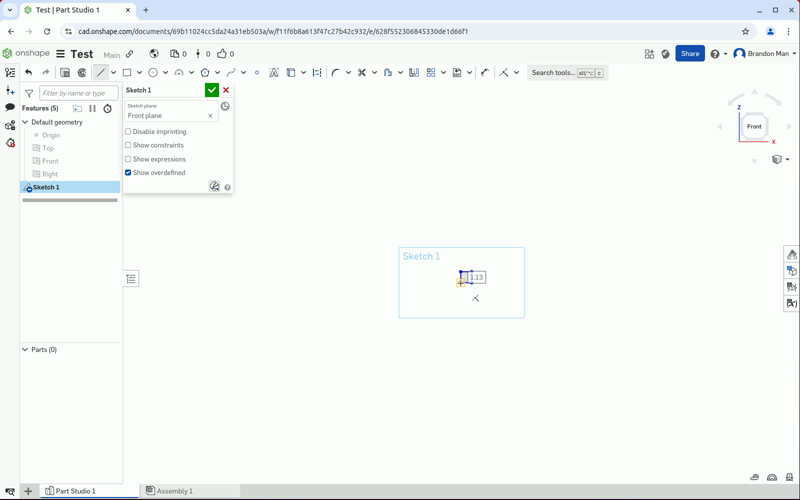
scroll(-6)
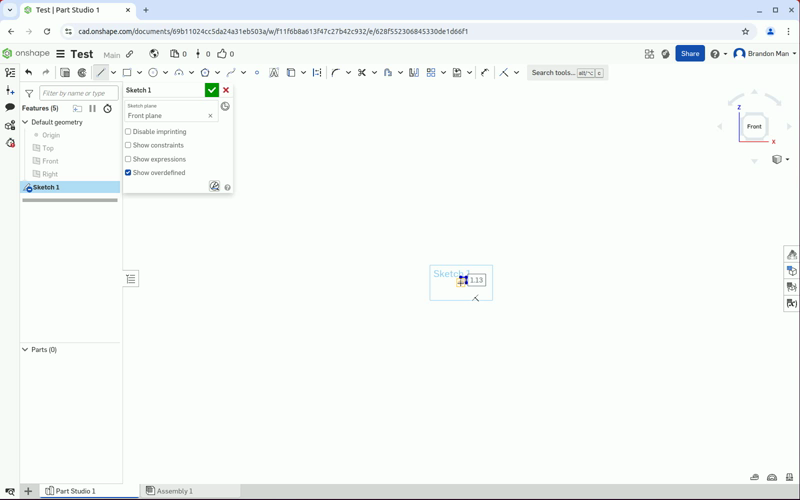
key(esc)
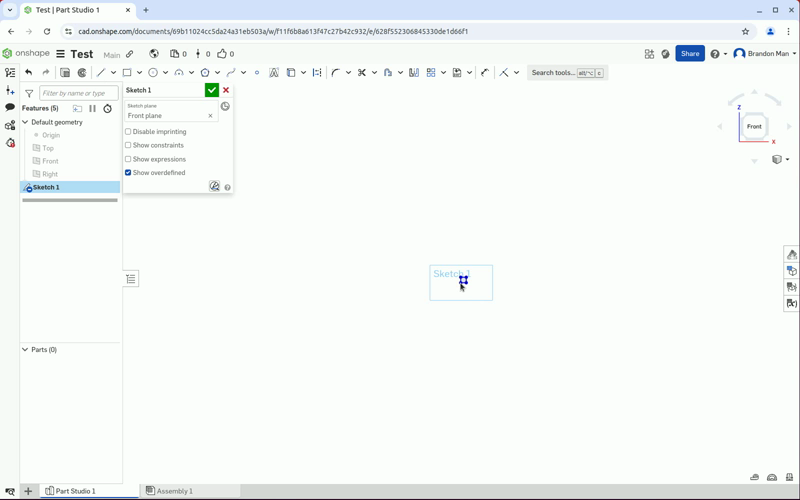
key(l)
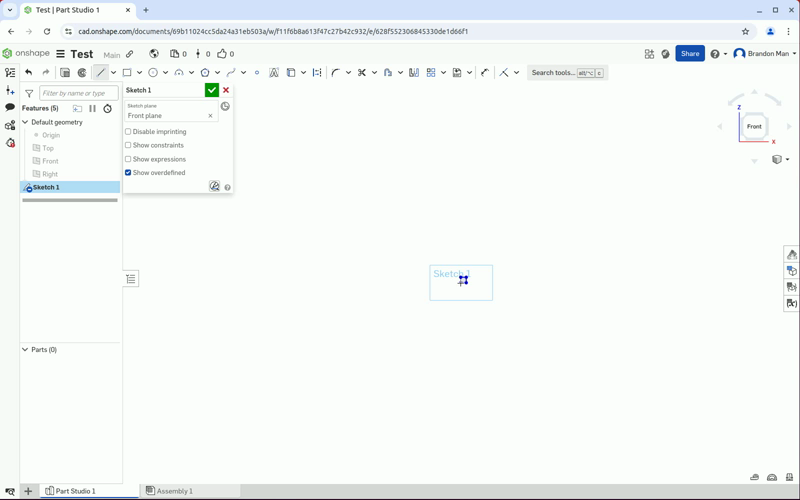
key_down(shift)
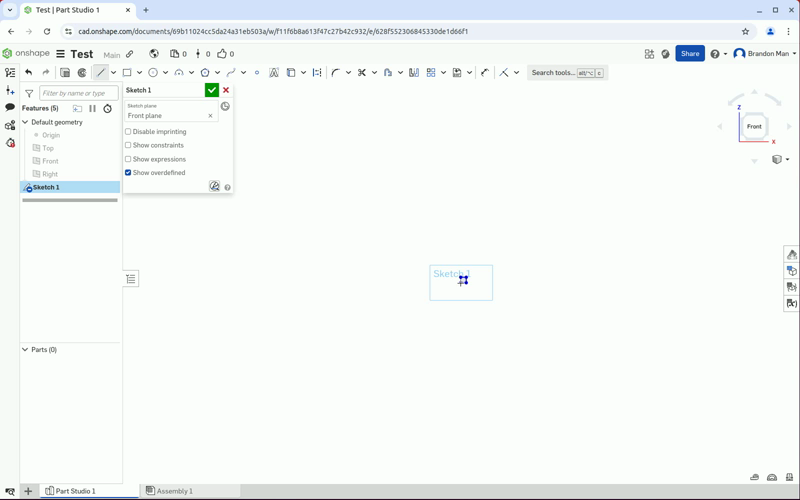
mouse_move(461, 282)
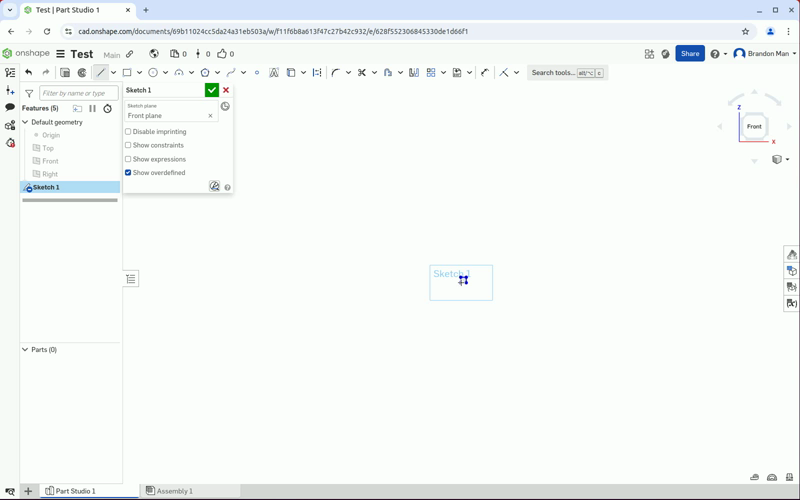
scroll(6)
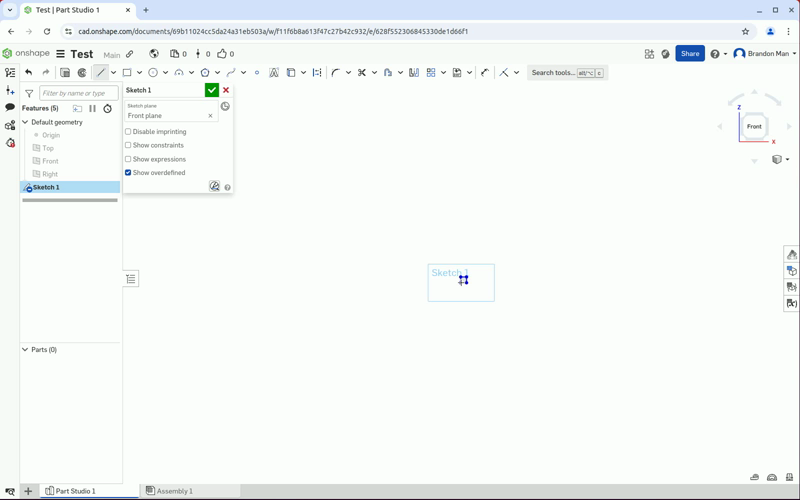
scroll(6)
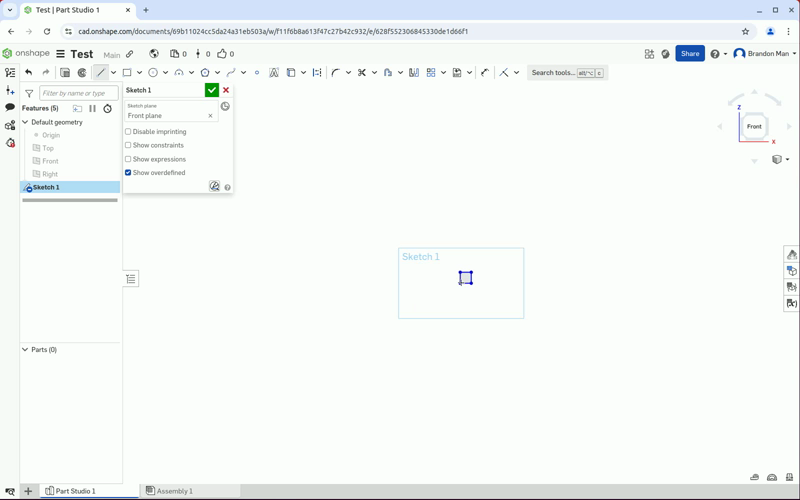
scroll(6)
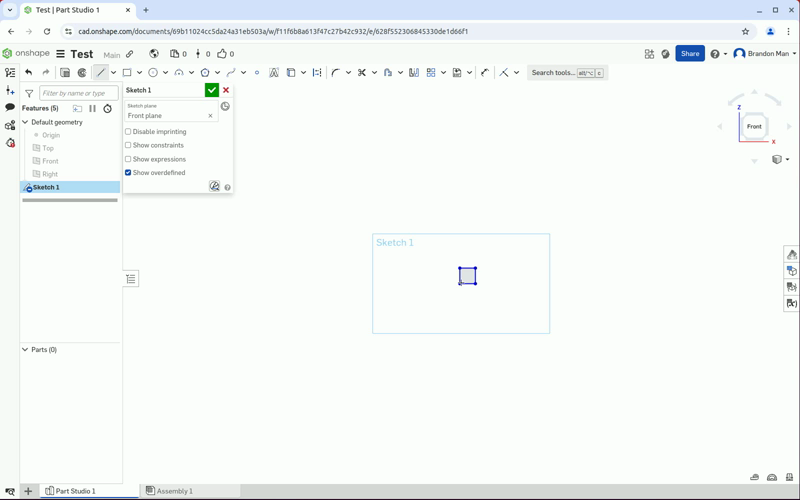
scroll(6)
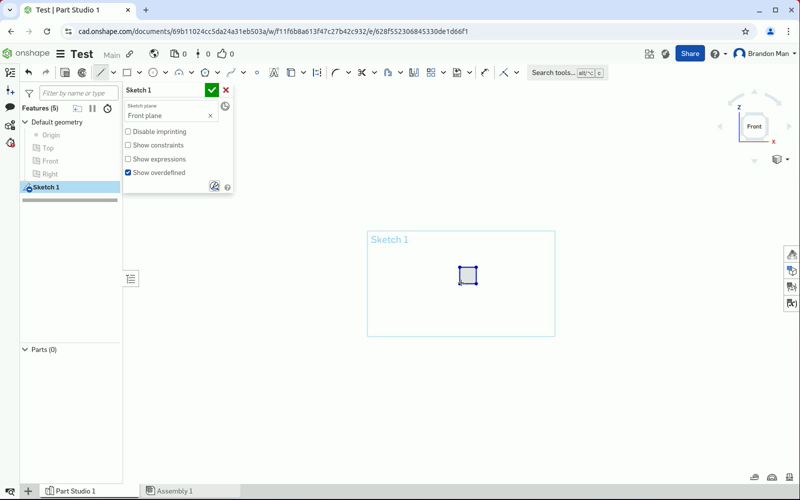
scroll(6)
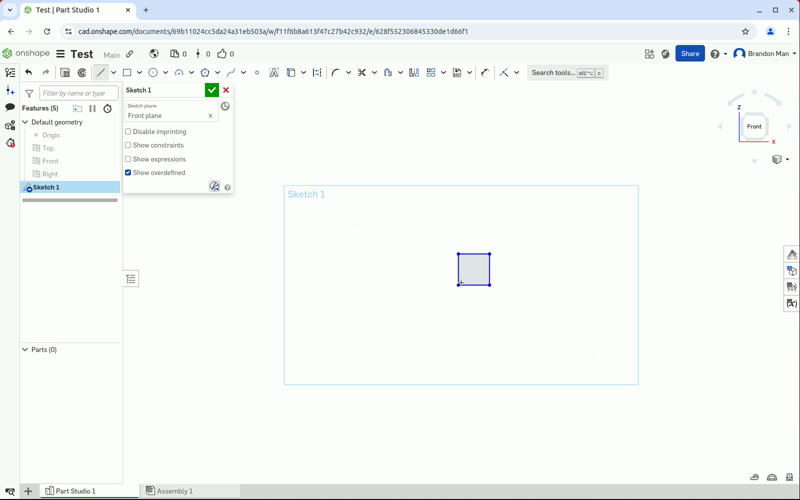
scroll(6)
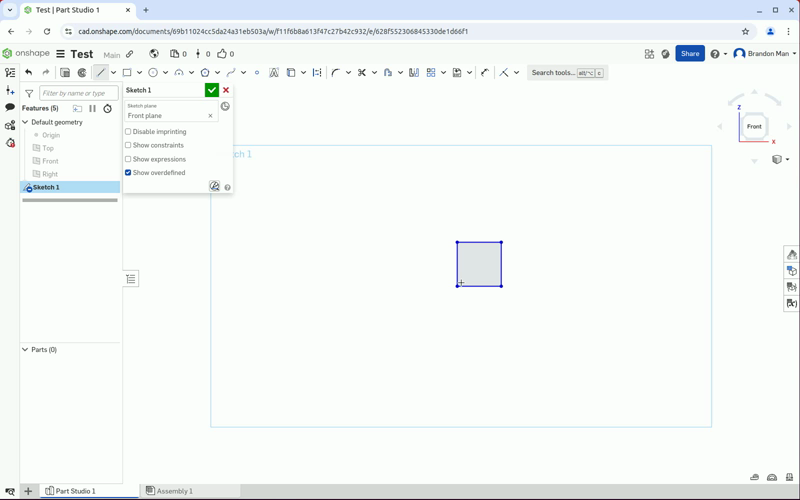
scroll(6)
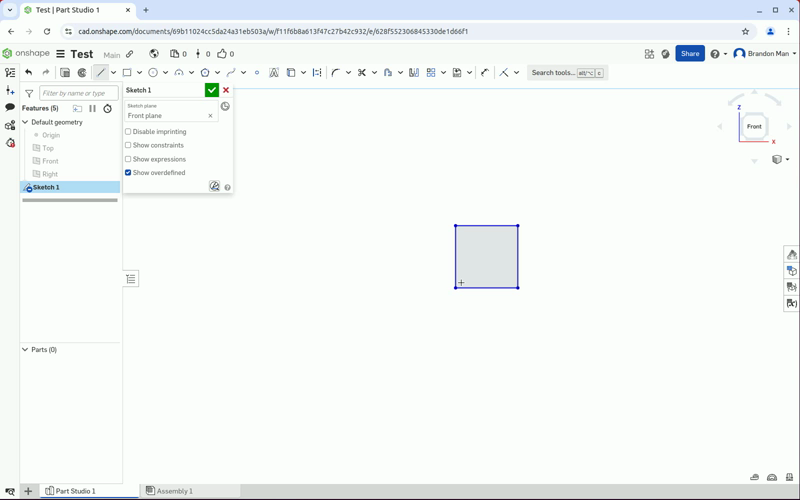
click(461, 282)
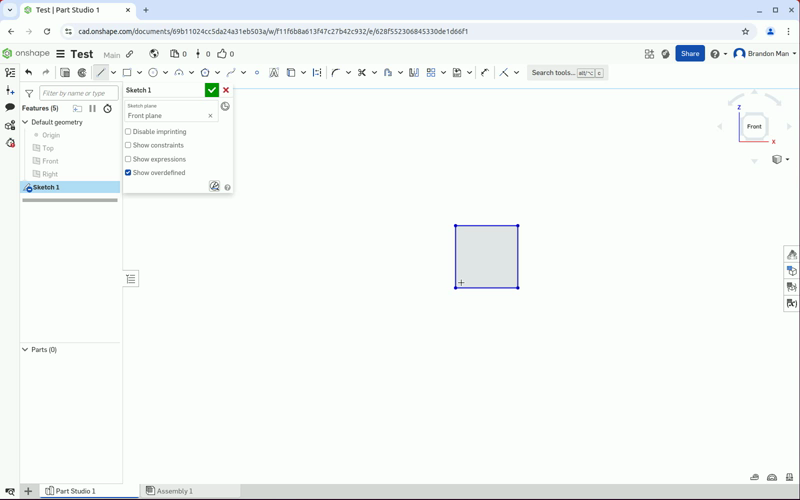
scroll(-6)
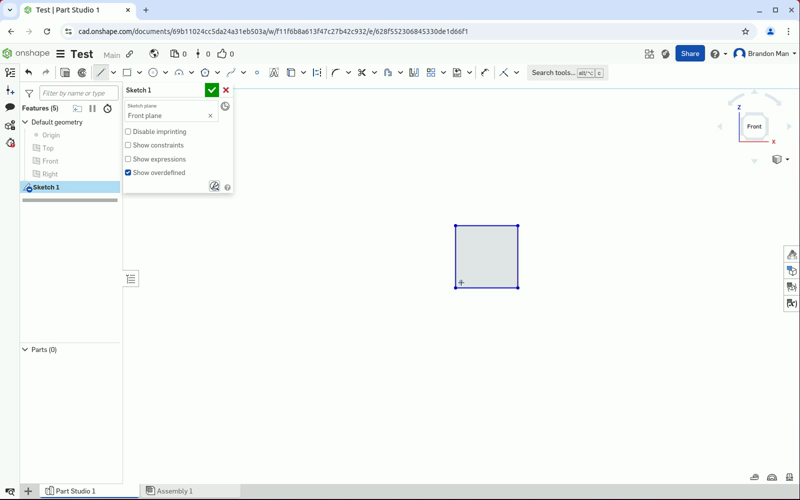
scroll(-6)
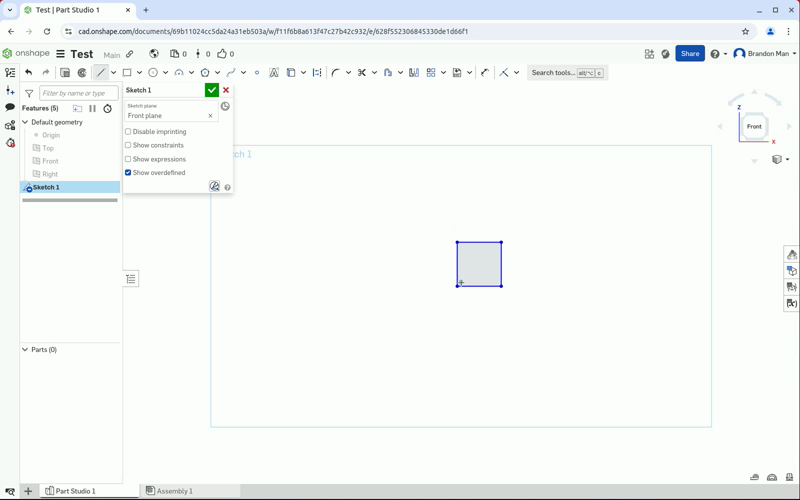
scroll(-6)
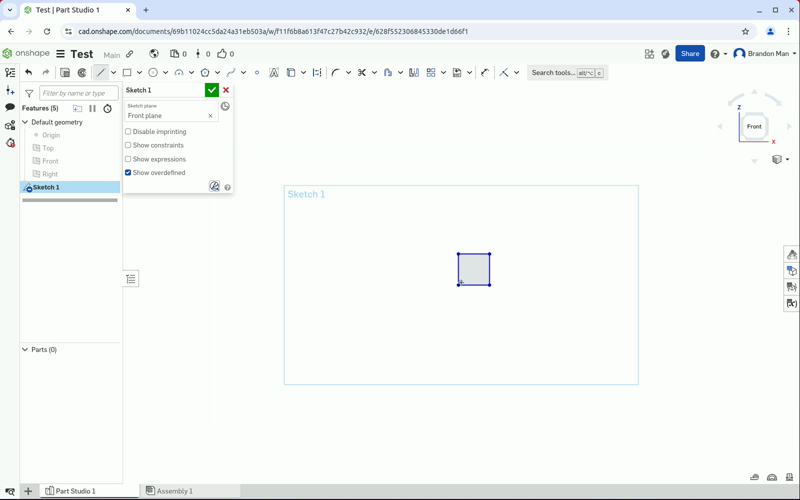
scroll(-6)
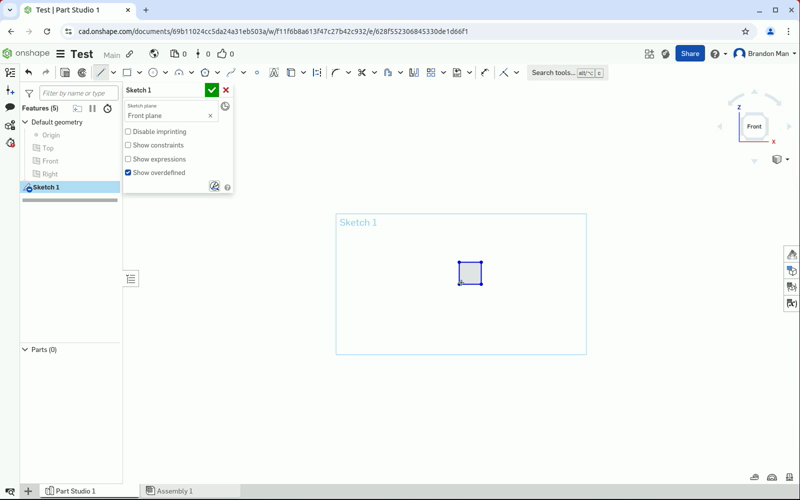
scroll(-6)
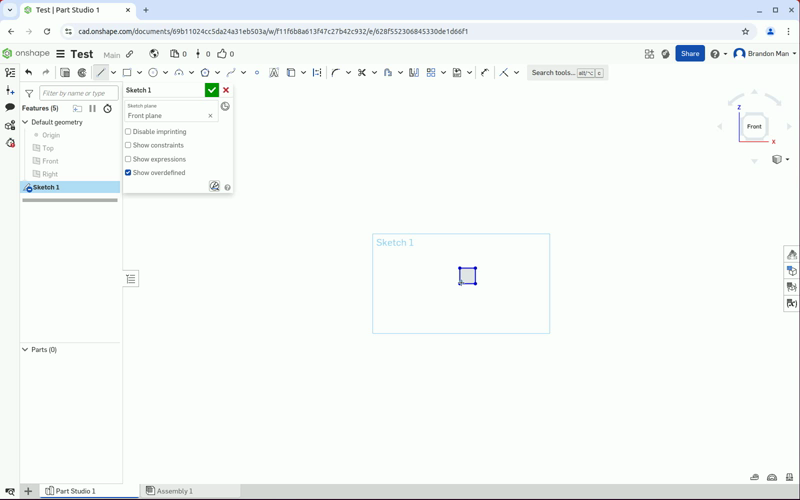
scroll(-6)
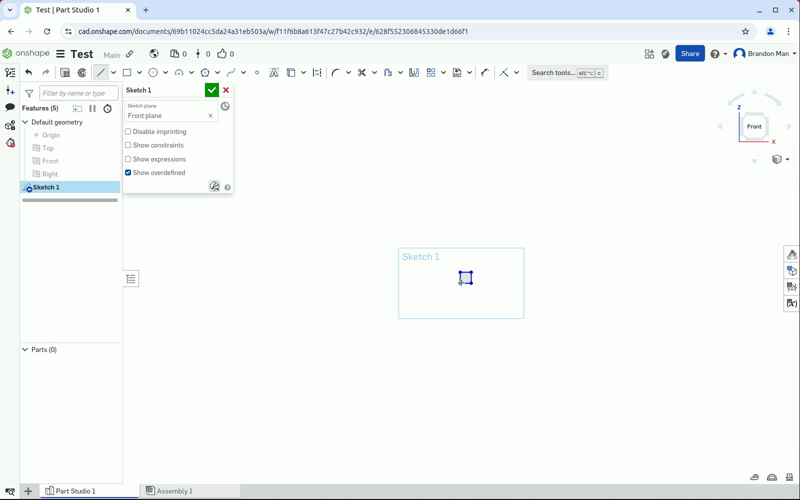
scroll(-6)
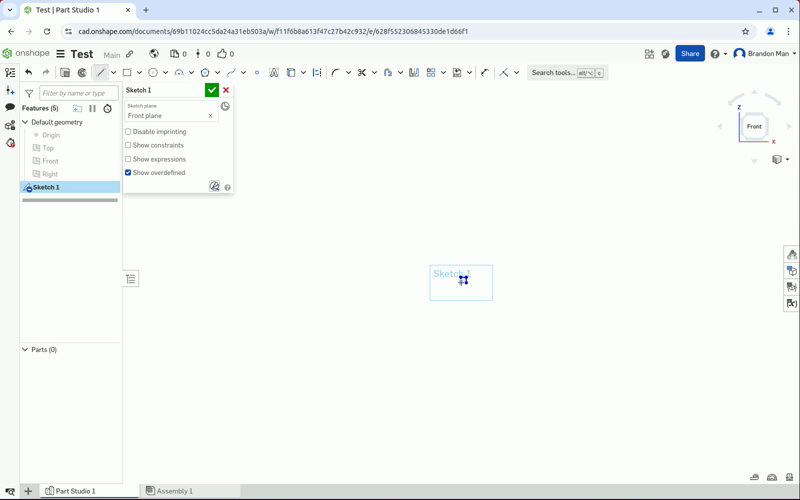
key_up(shift)
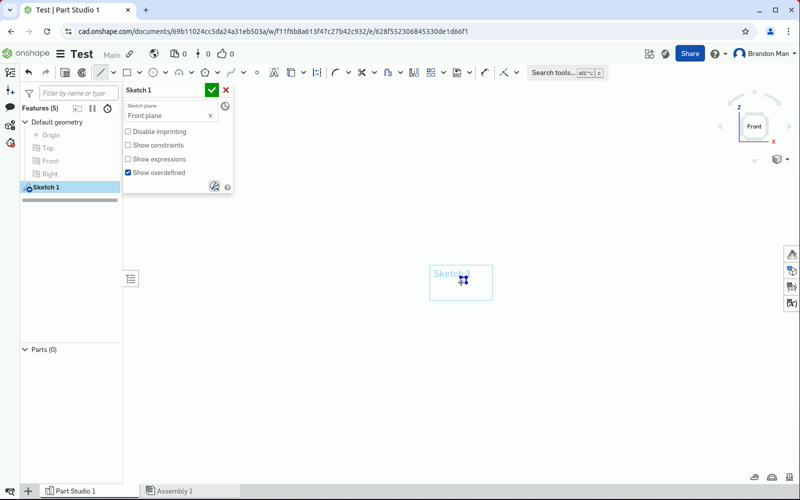
key_down(shift)
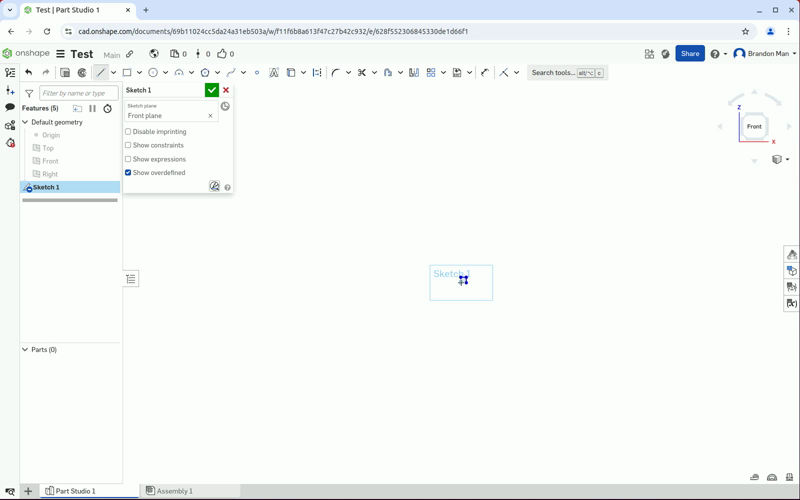
mouse_move(491, 282)
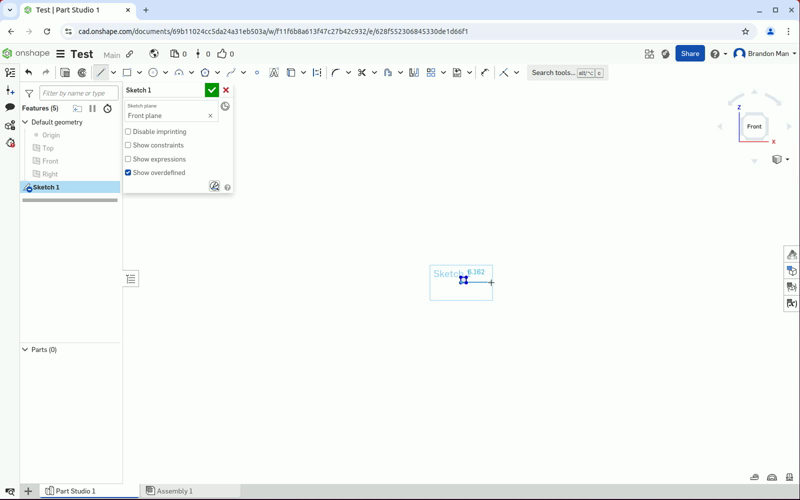
mouse_move(466, 282)
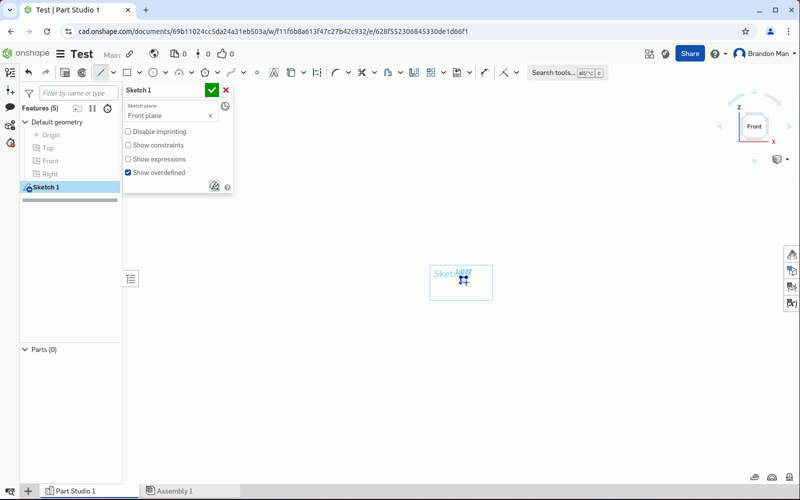
scroll(6)
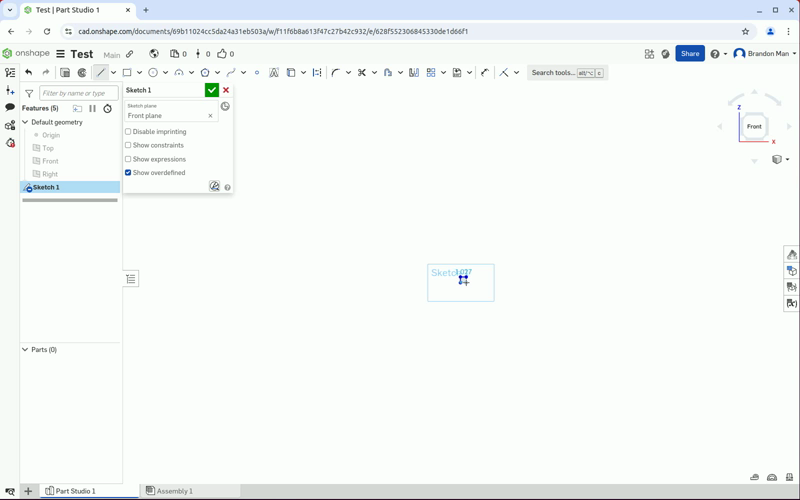
scroll(6)
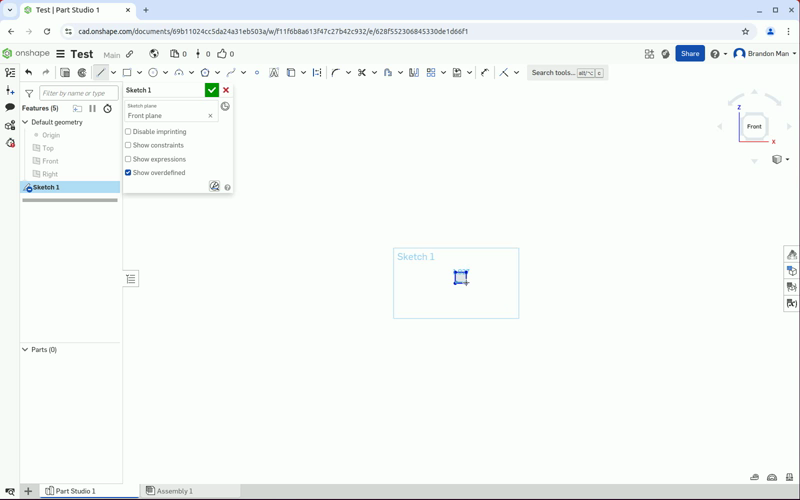
scroll(6)
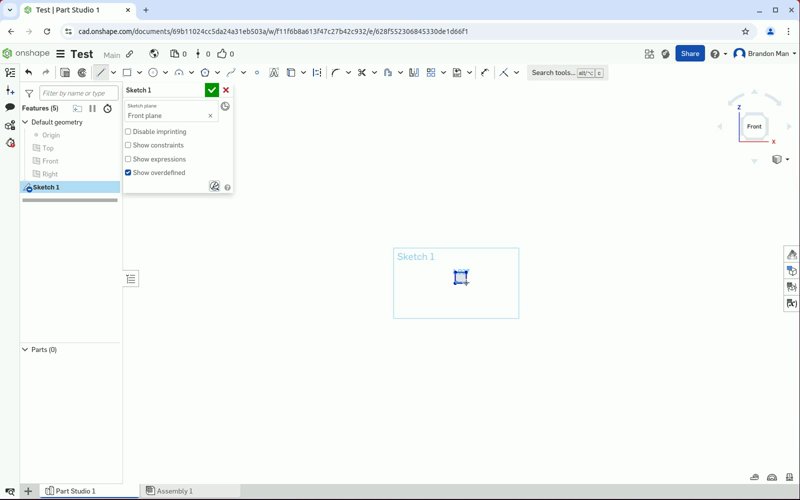
scroll(6)
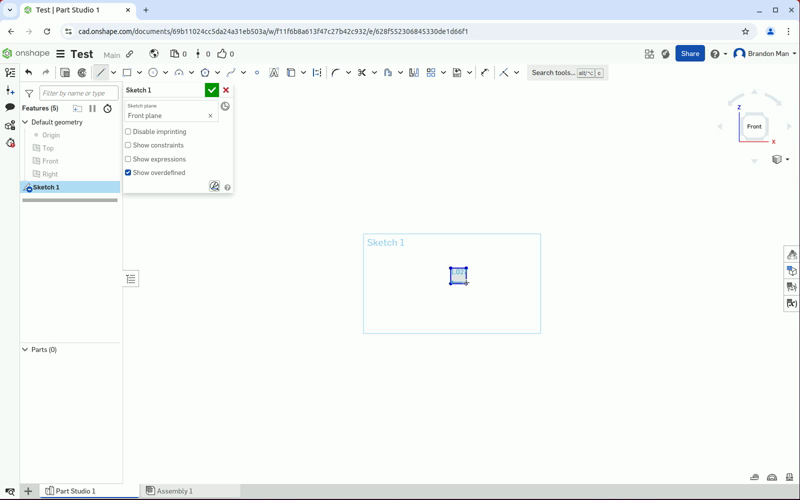
scroll(6)
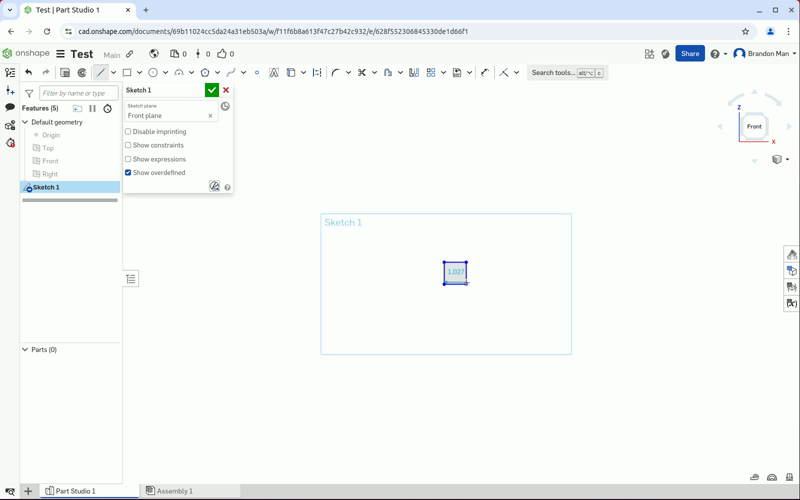
scroll(6)
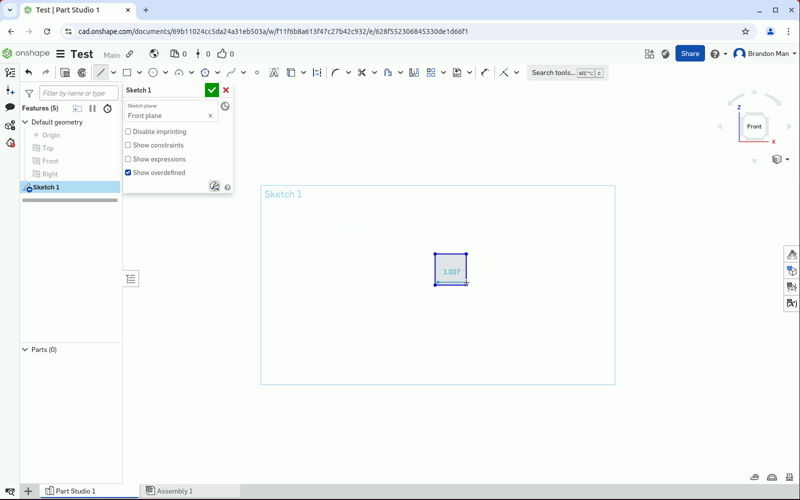
scroll(6)
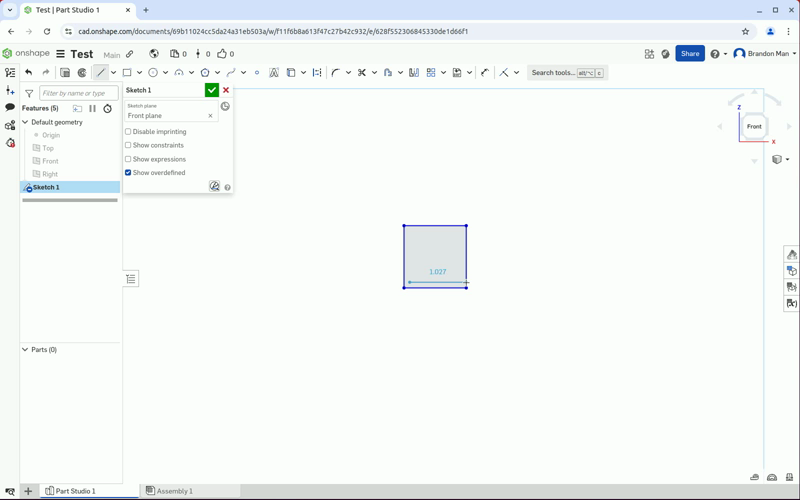
click(466, 282)
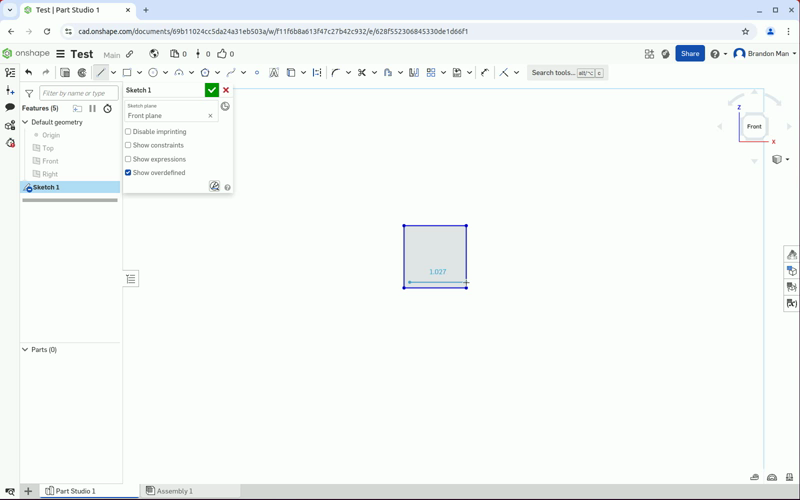
scroll(-6)
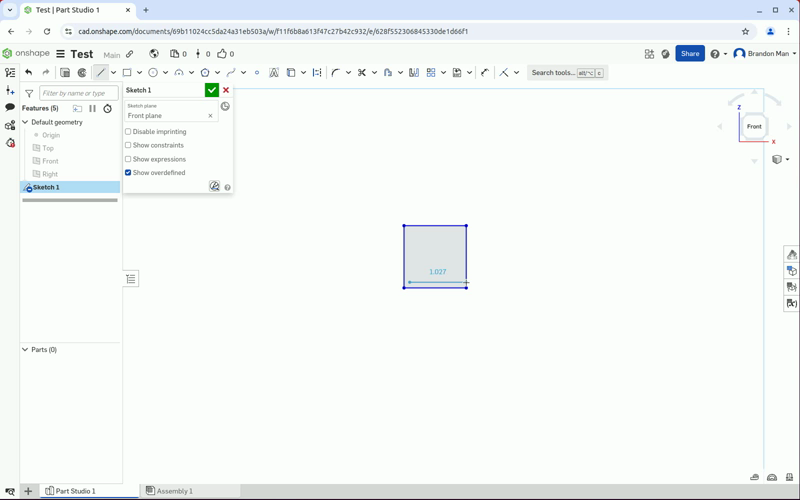
scroll(-6)
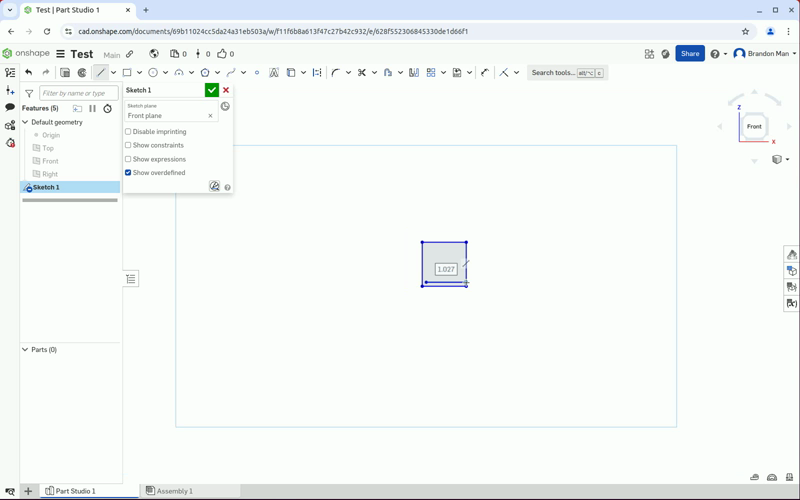
scroll(-6)
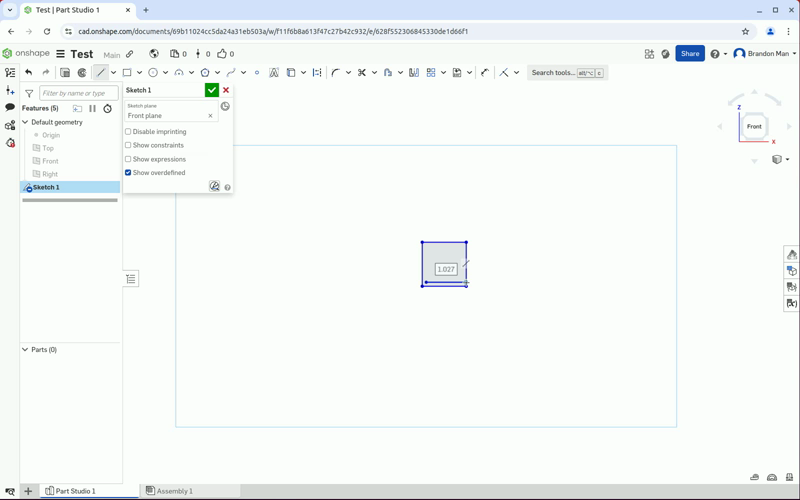
scroll(-6)
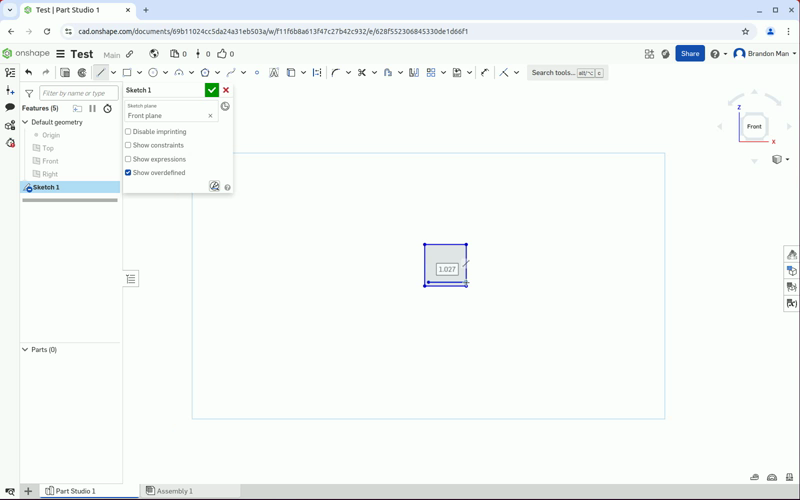
scroll(-6)
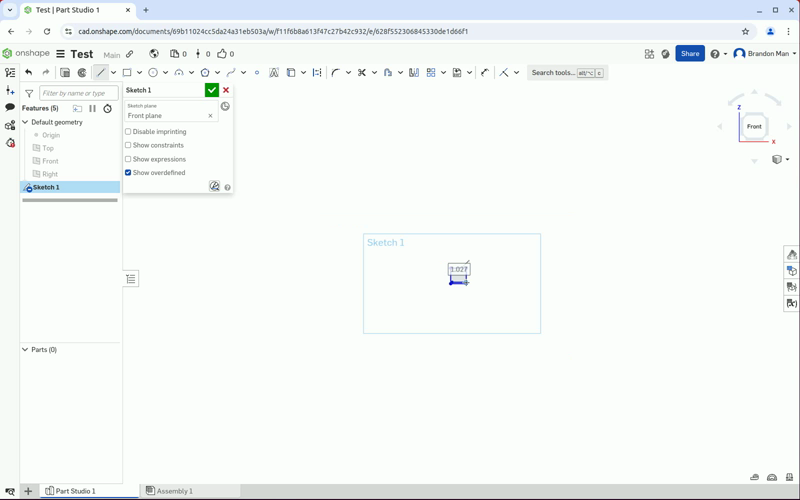
scroll(-6)
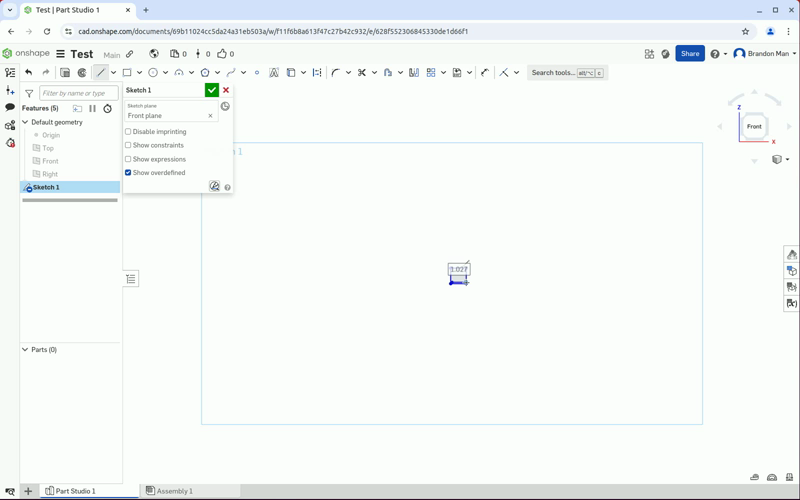
scroll(-6)
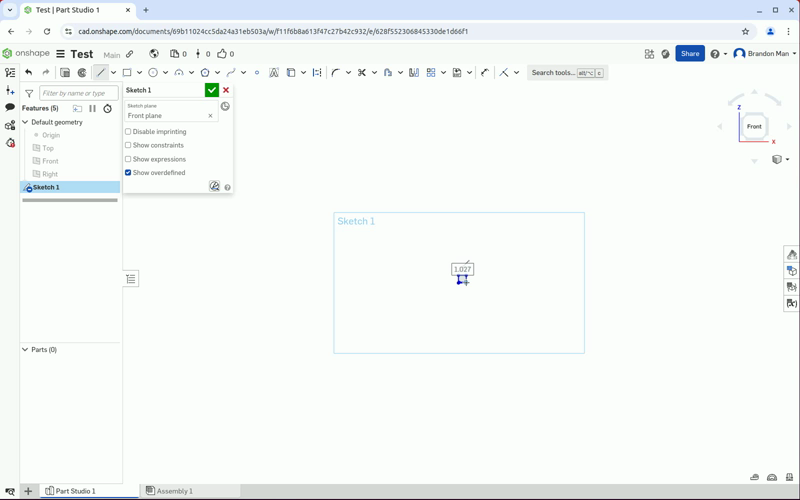
key_up(shift)
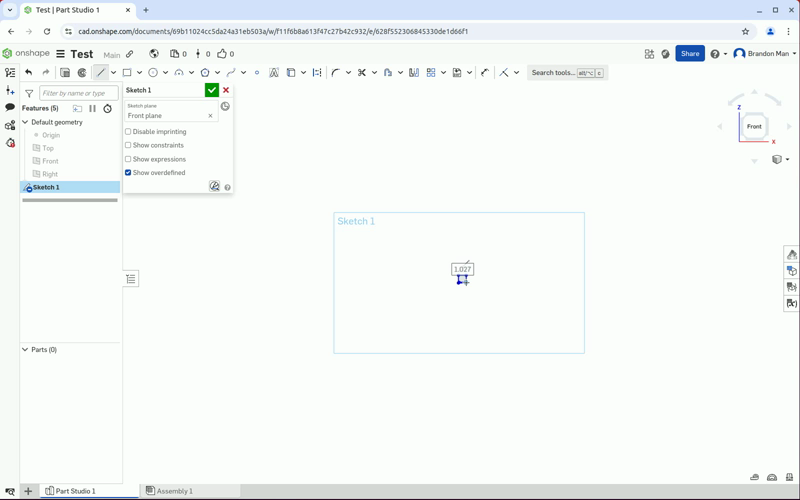
key_down(shift)
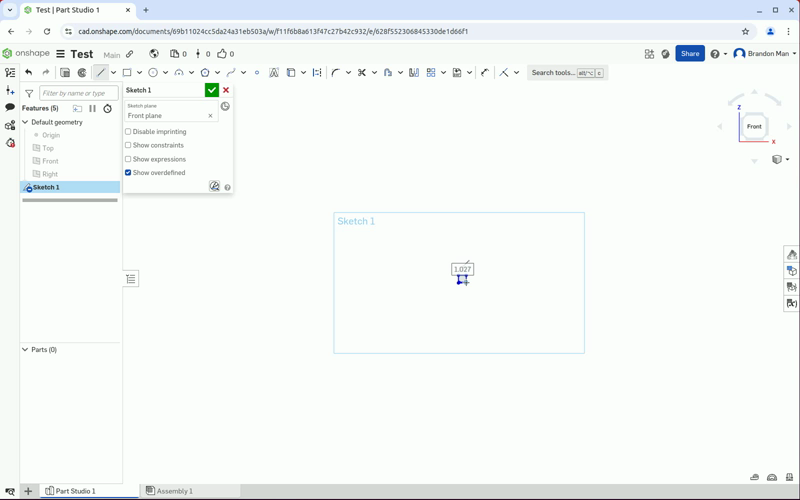
mouse_move(496, 282)
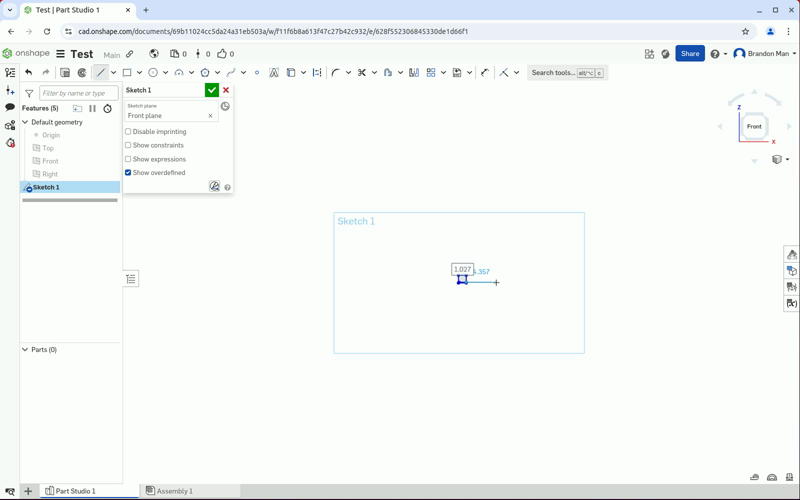
mouse_move(466, 277)
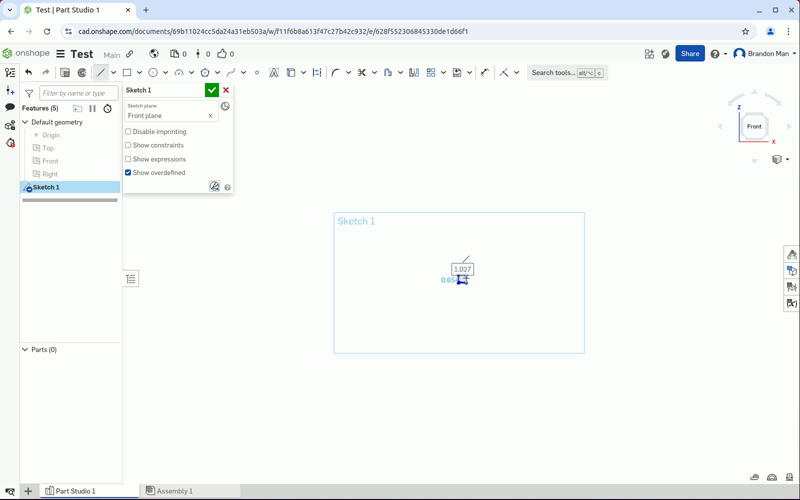
scroll(6)
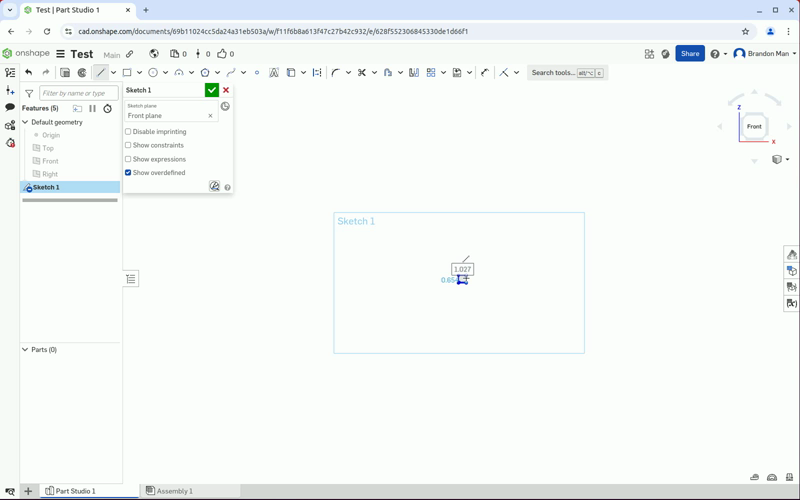
scroll(6)
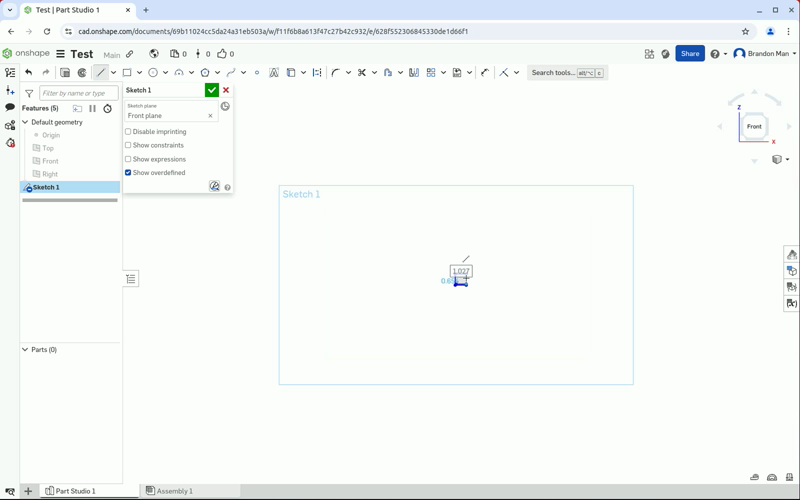
scroll(6)
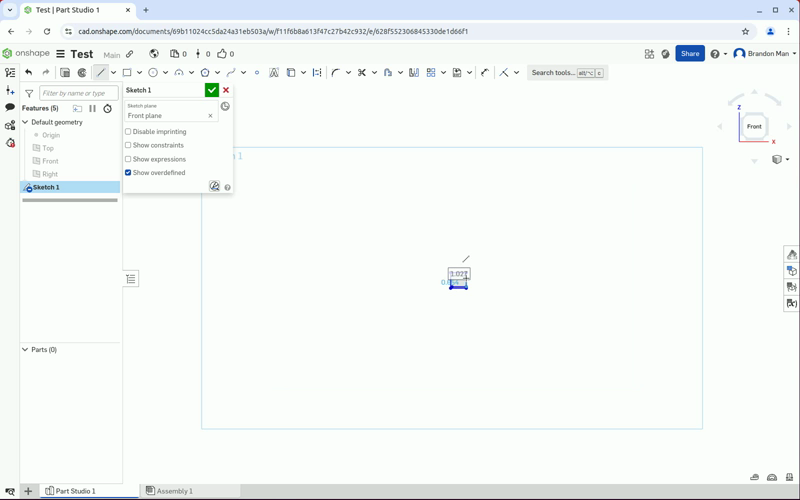
scroll(6)
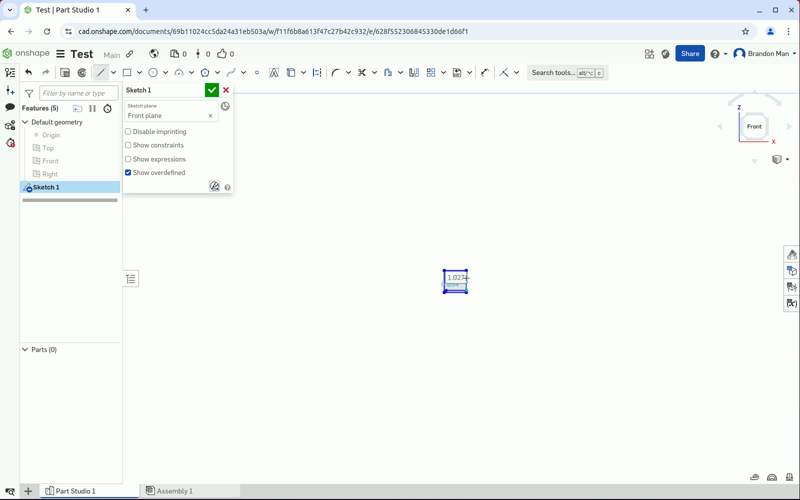
scroll(6)
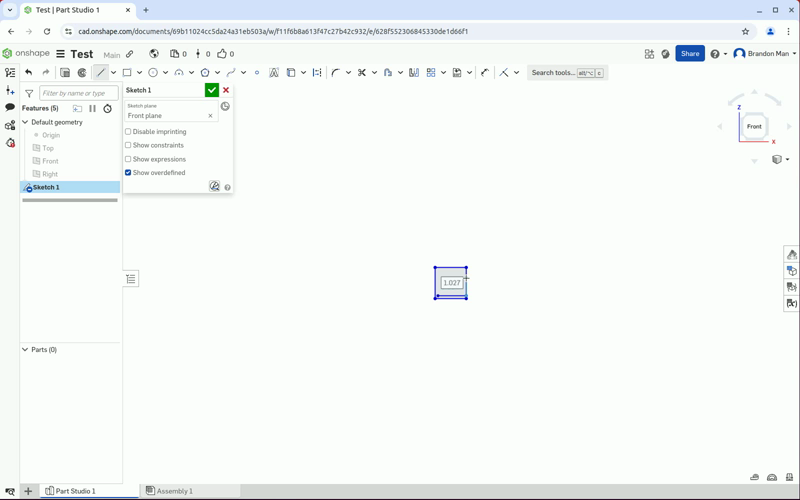
scroll(6)
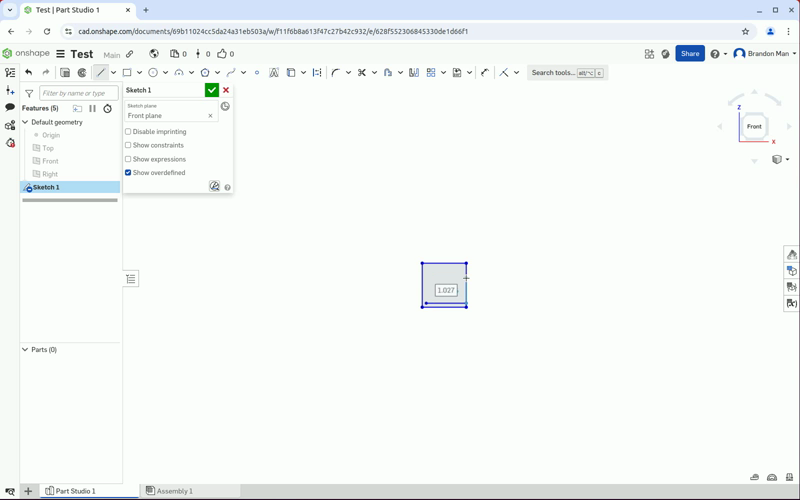
scroll(6)
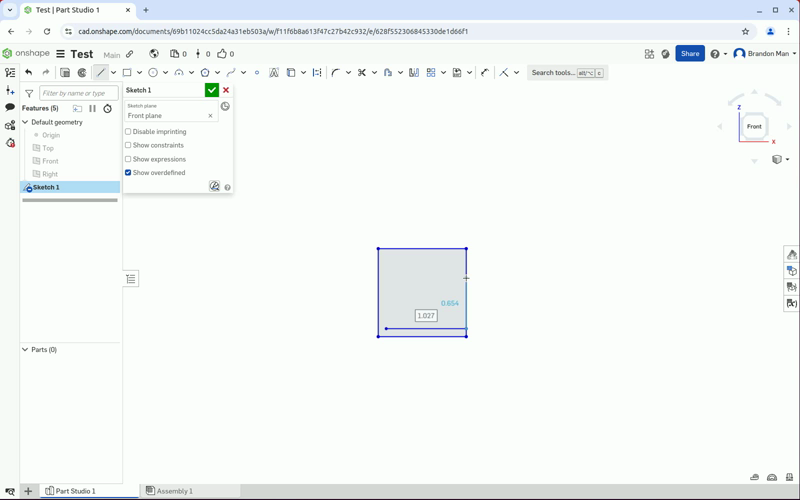
click(466, 277)
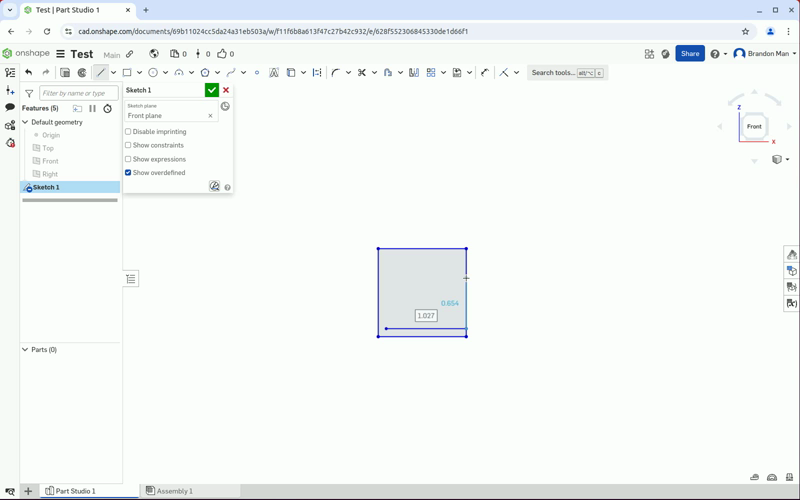
scroll(-6)
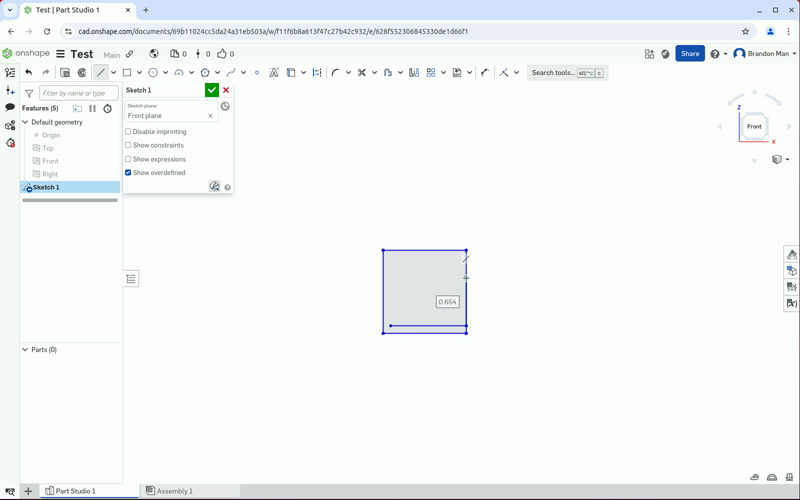
scroll(-6)
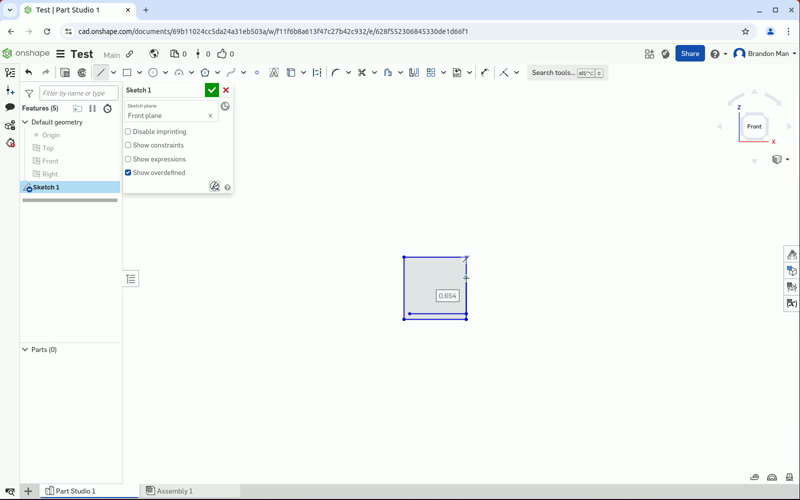
scroll(-6)
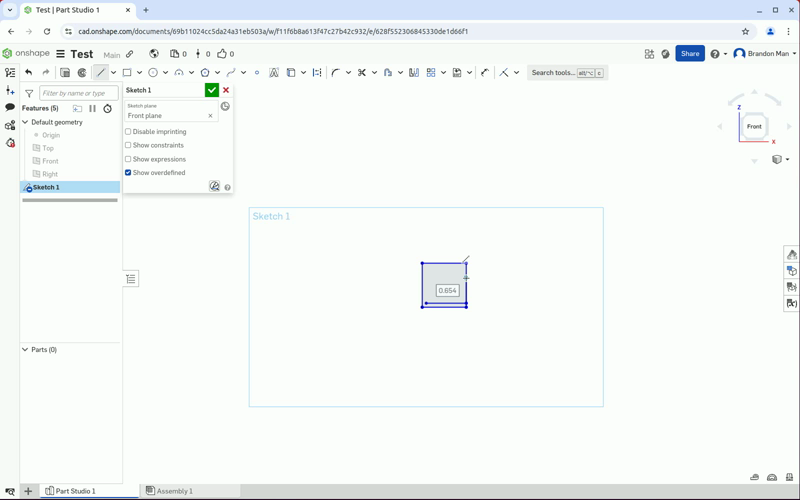
scroll(-6)
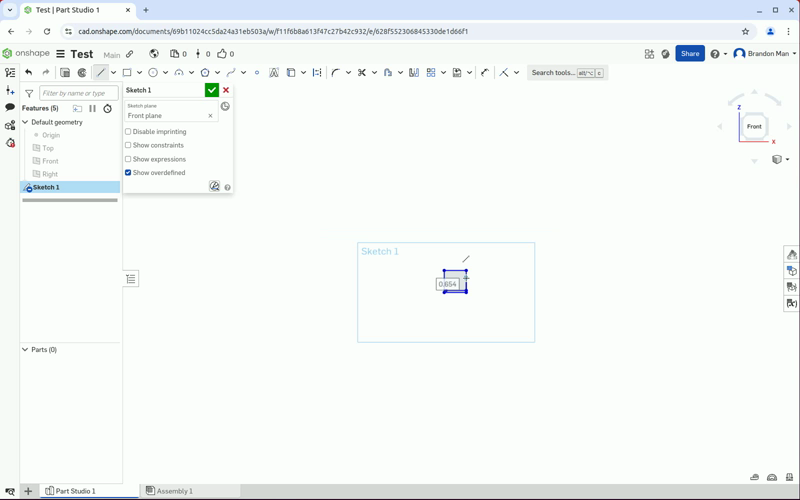
scroll(-6)
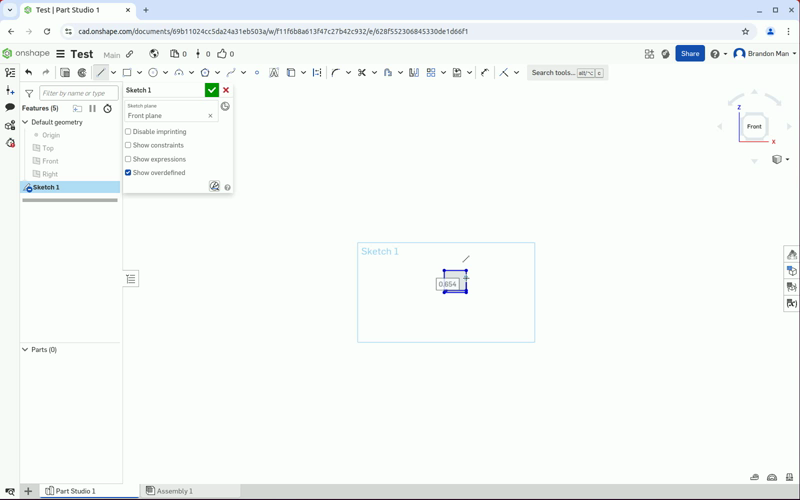
scroll(-6)
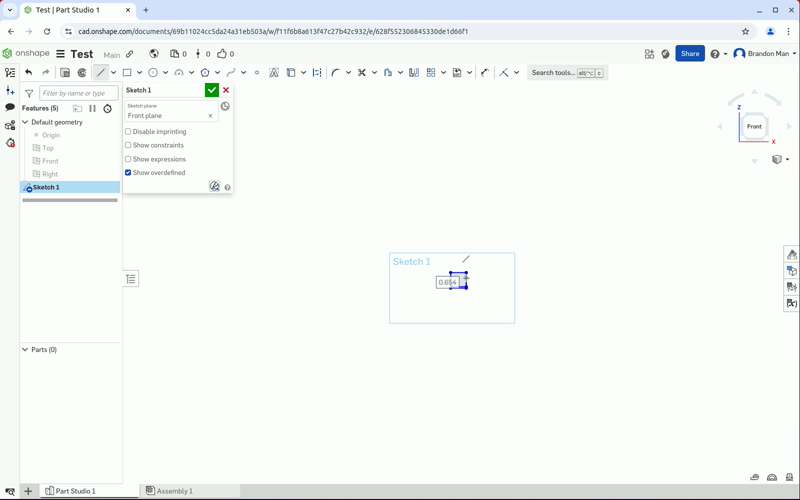
scroll(-6)
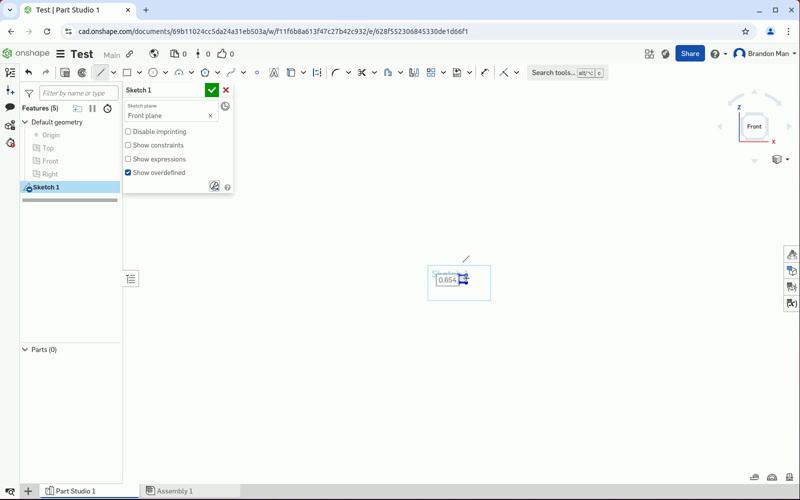
key_up(shift)
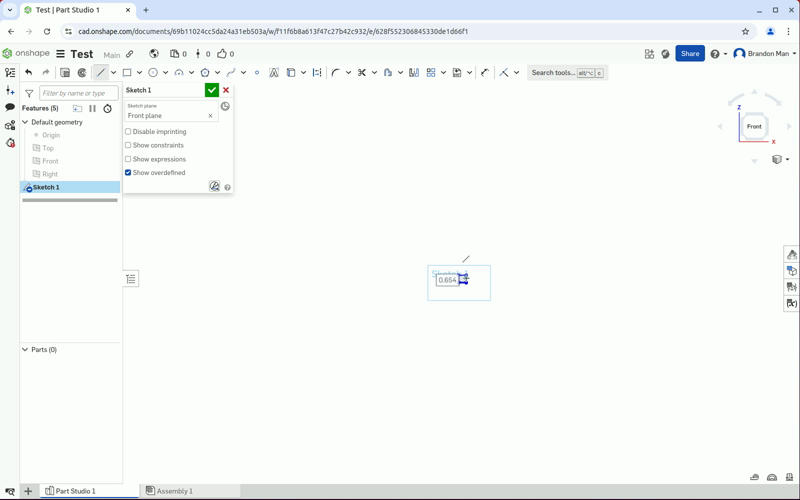
key_down(shift)
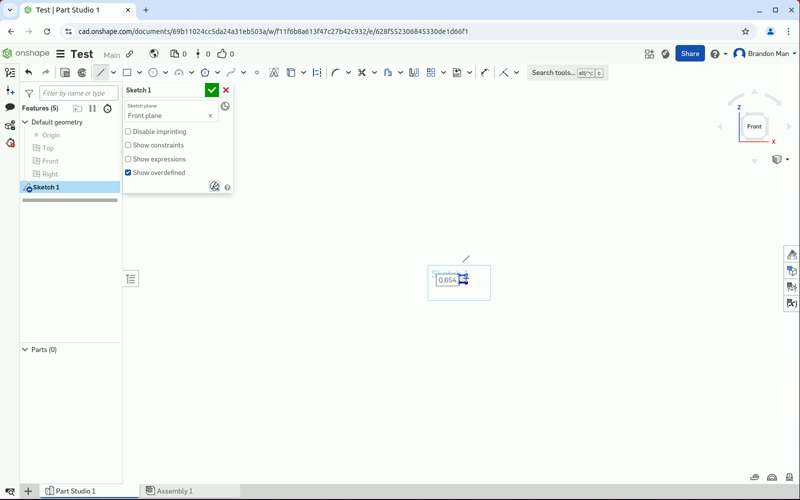
mouse_move(496, 277)
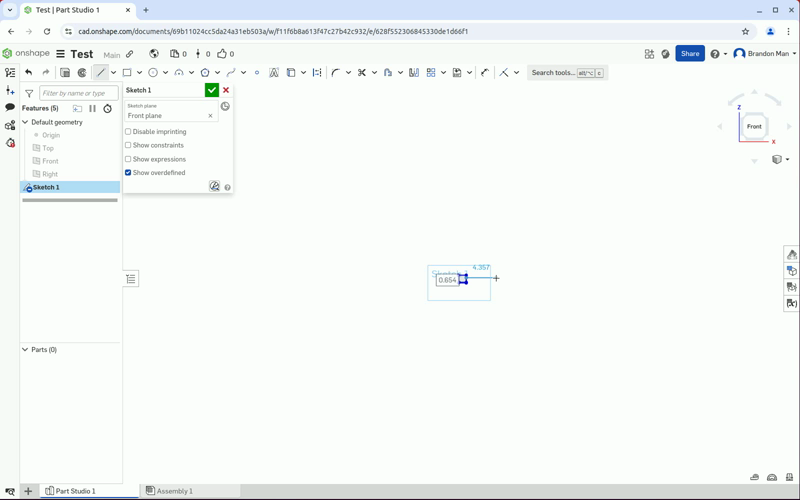
mouse_move(461, 277)
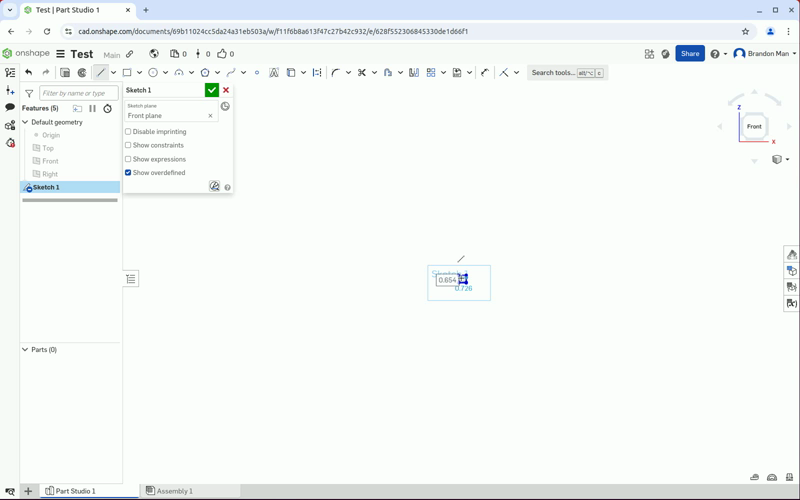
scroll(6)
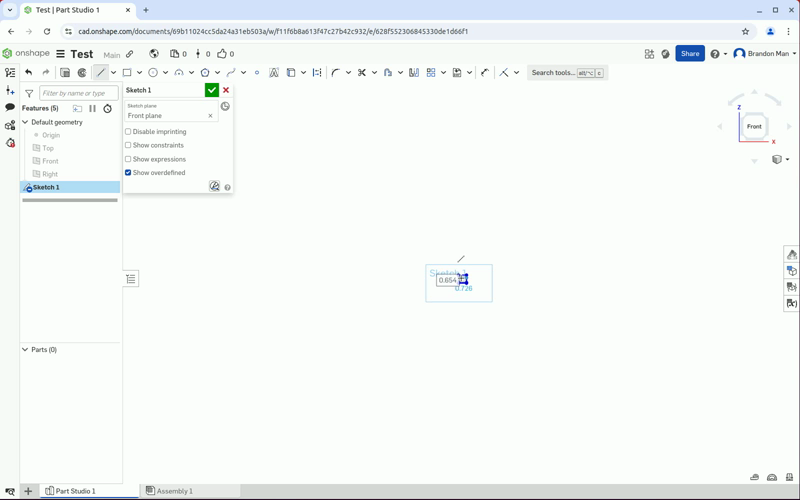
scroll(6)
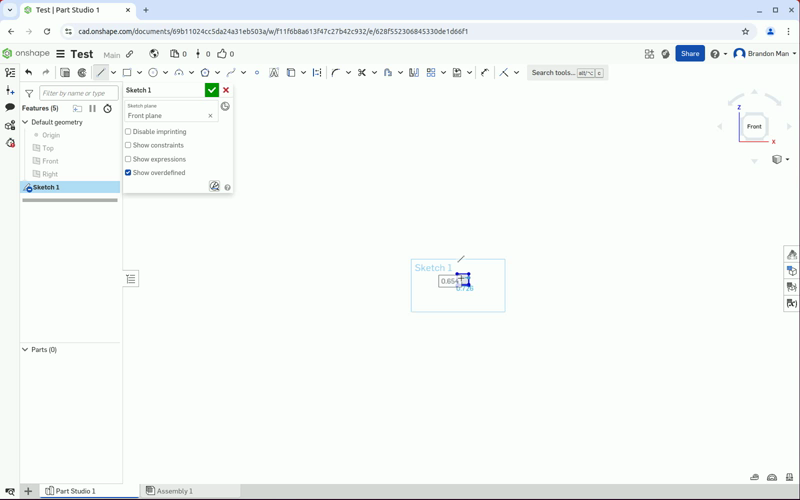
scroll(6)
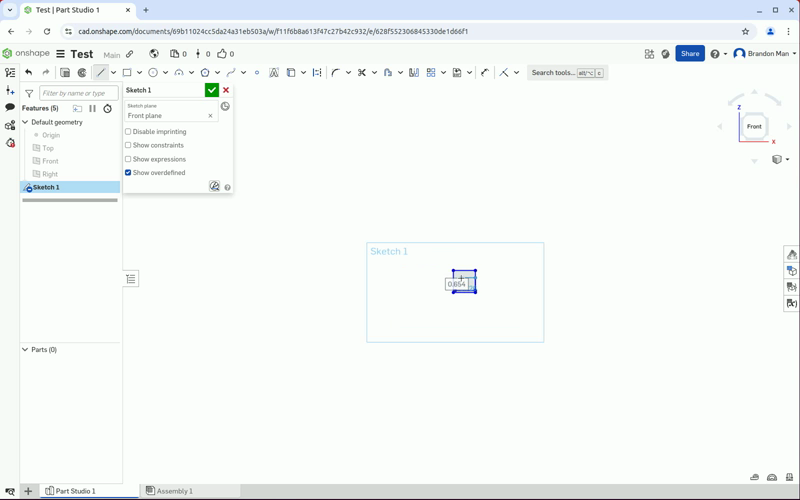
scroll(6)
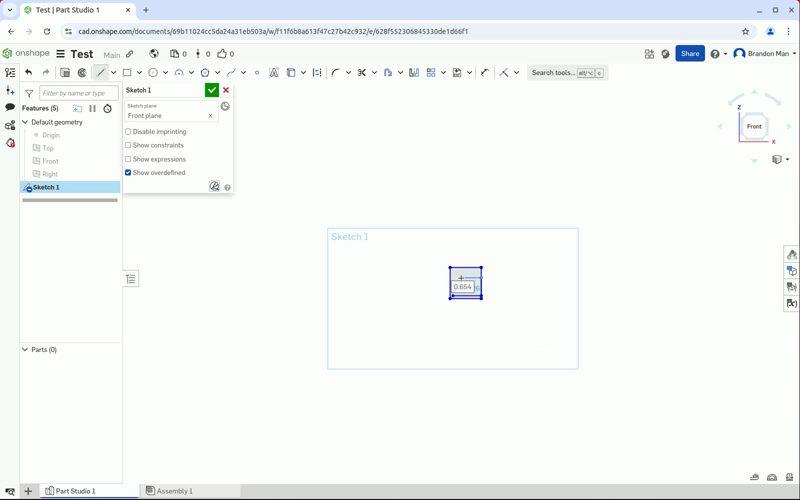
scroll(6)
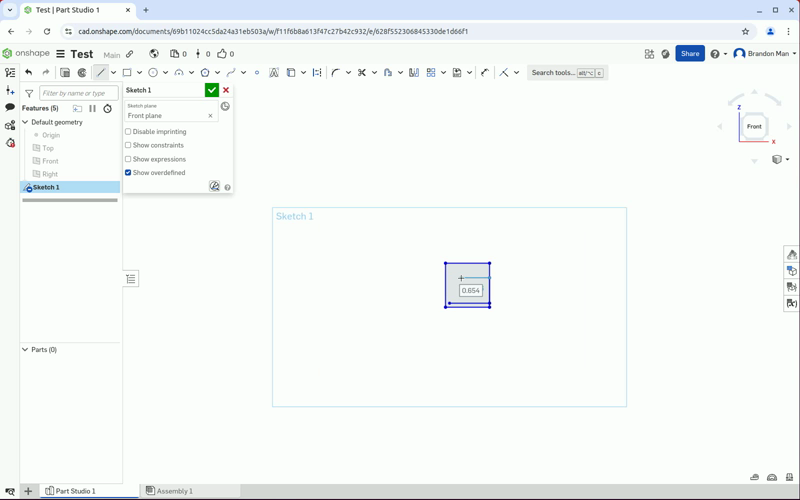
scroll(6)
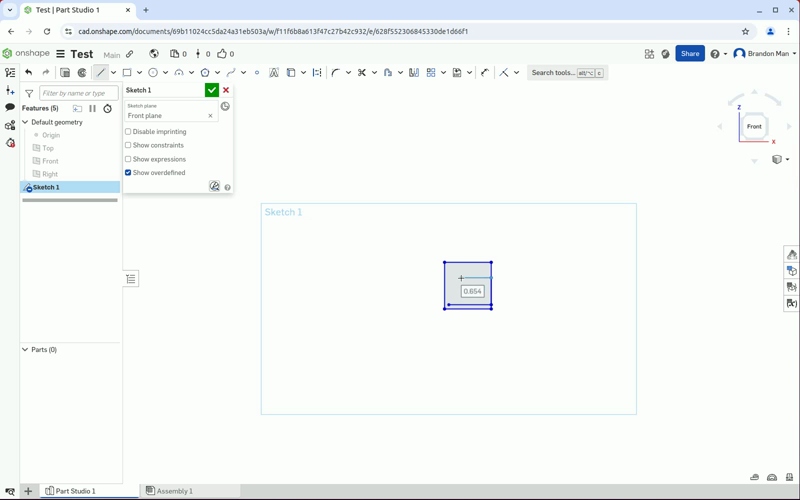
scroll(6)
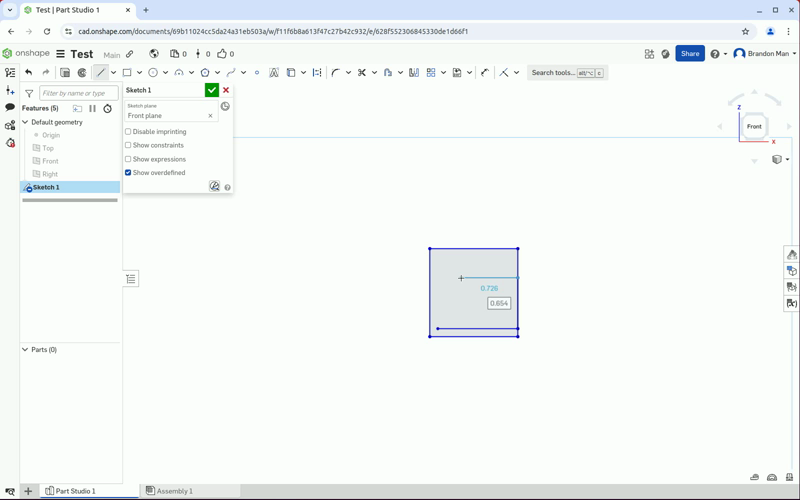
click(461, 277)
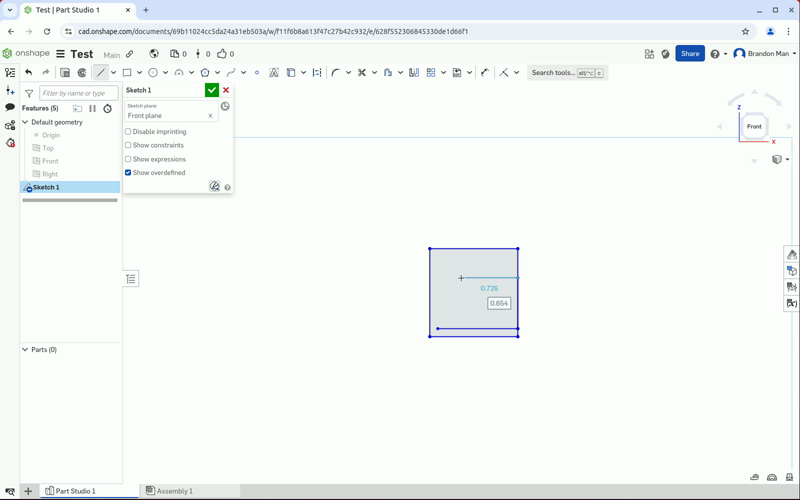
scroll(-6)
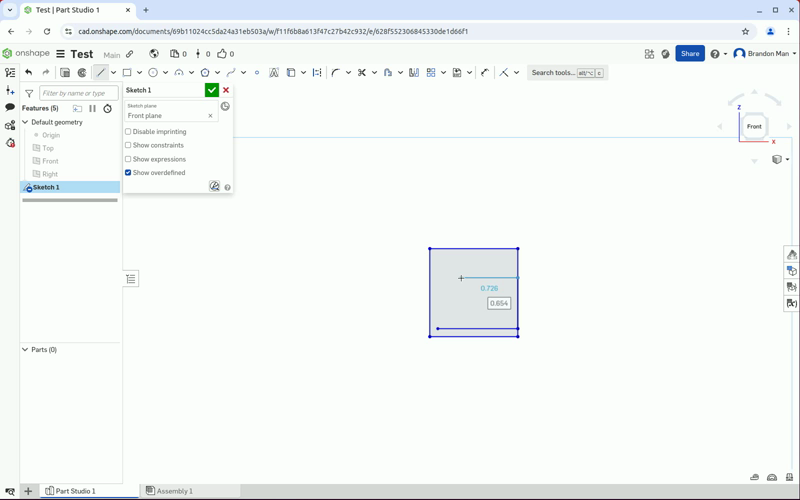
scroll(-6)
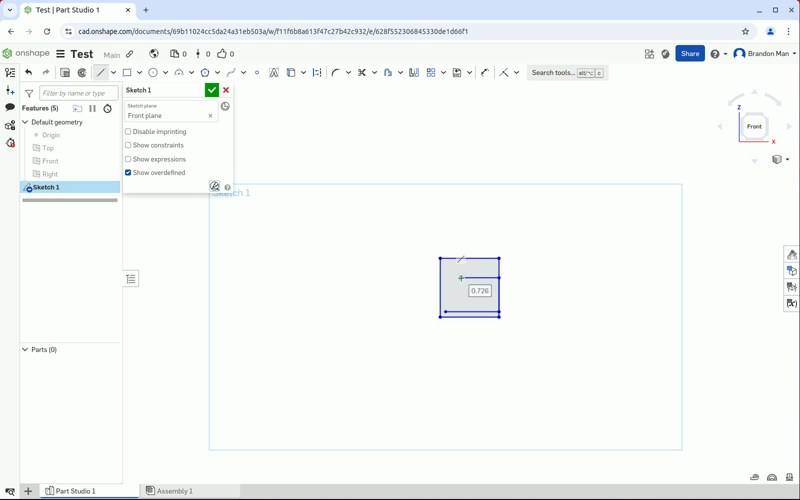
scroll(-6)
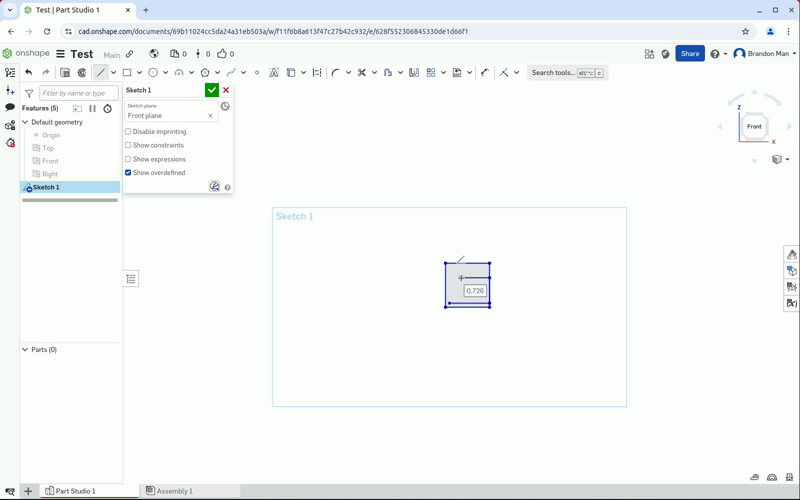
scroll(-6)
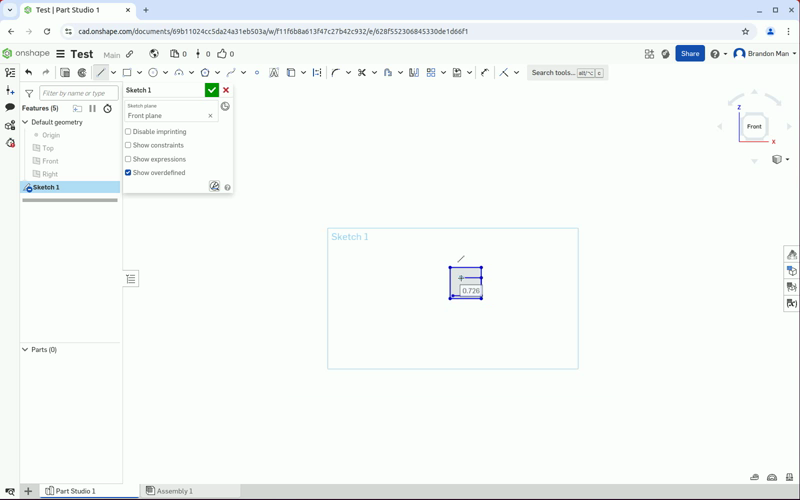
scroll(-6)
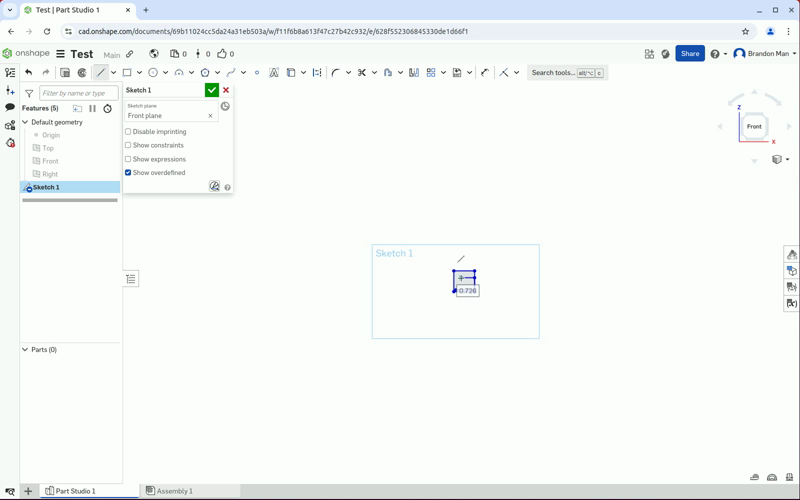
scroll(-6)
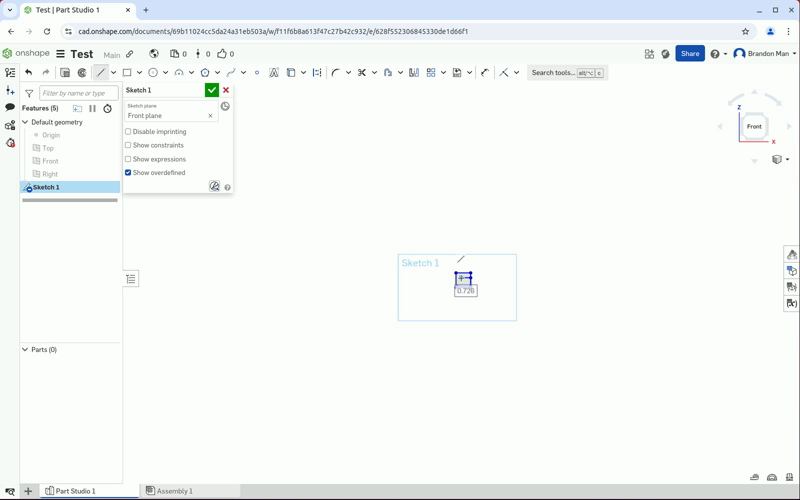
scroll(-6)
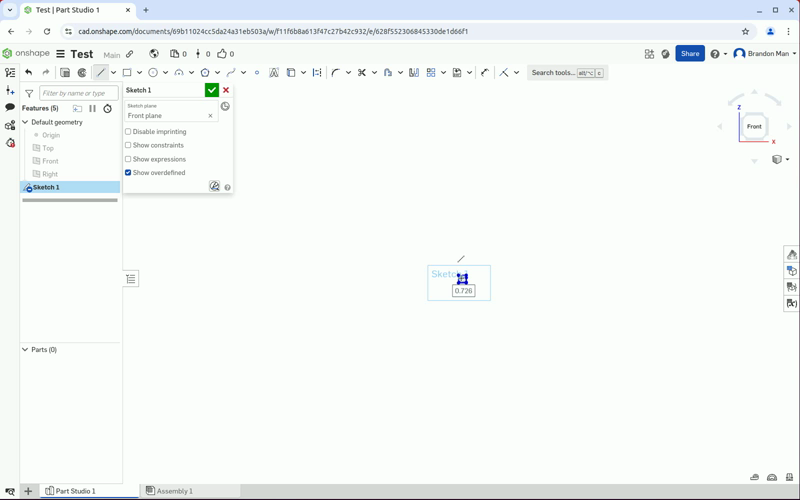
key_up(shift)
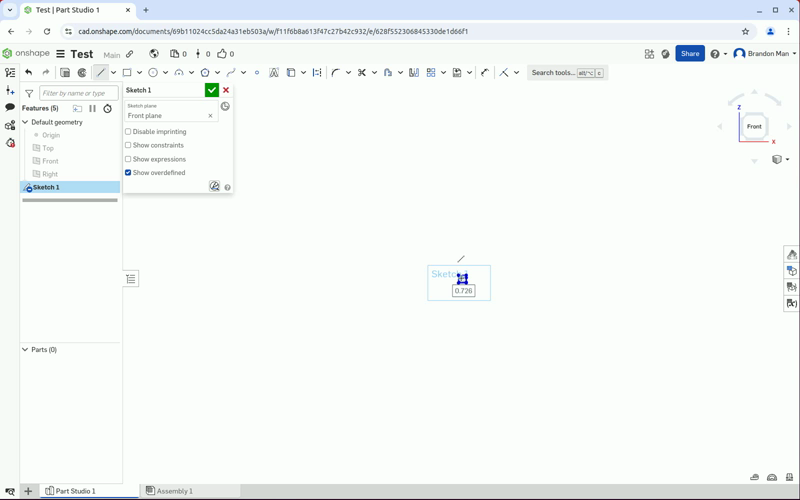
mouse_move(491, 277)
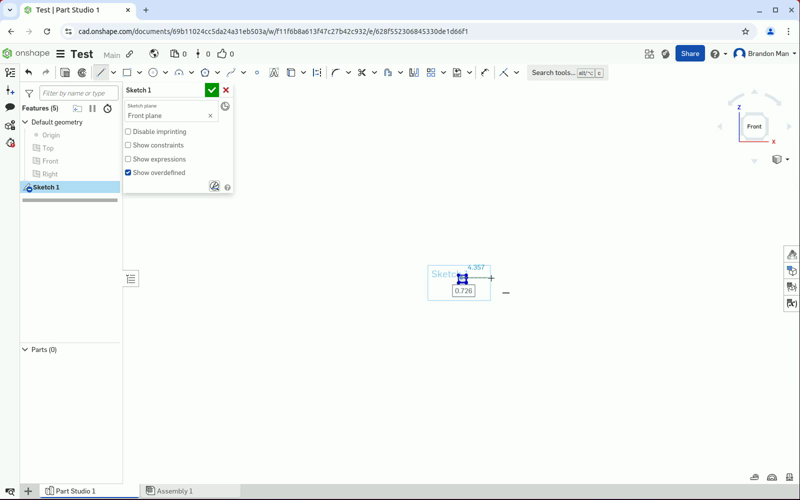
key_down(shift)
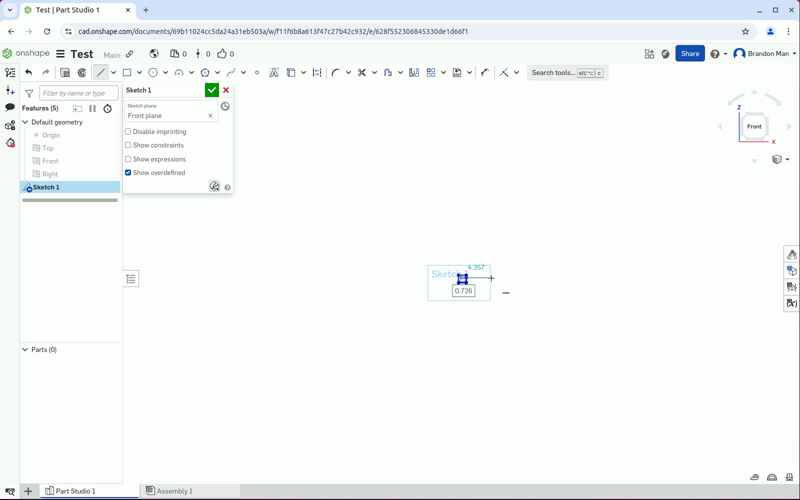
mouse_move(461, 282)
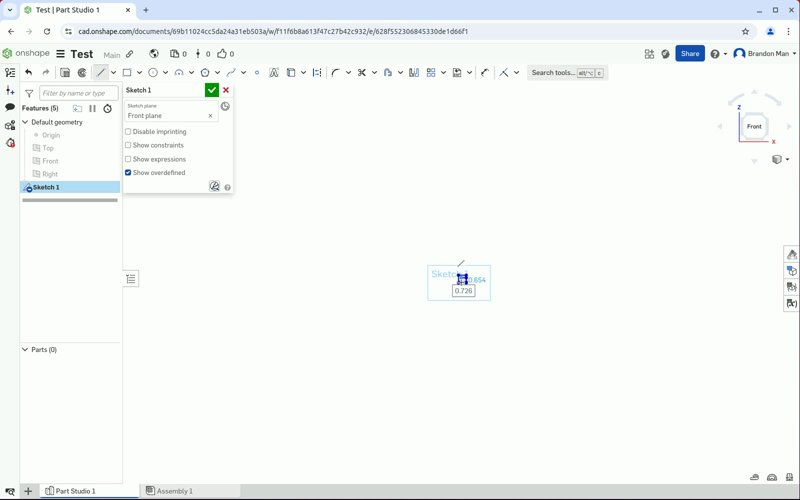
scroll(6)
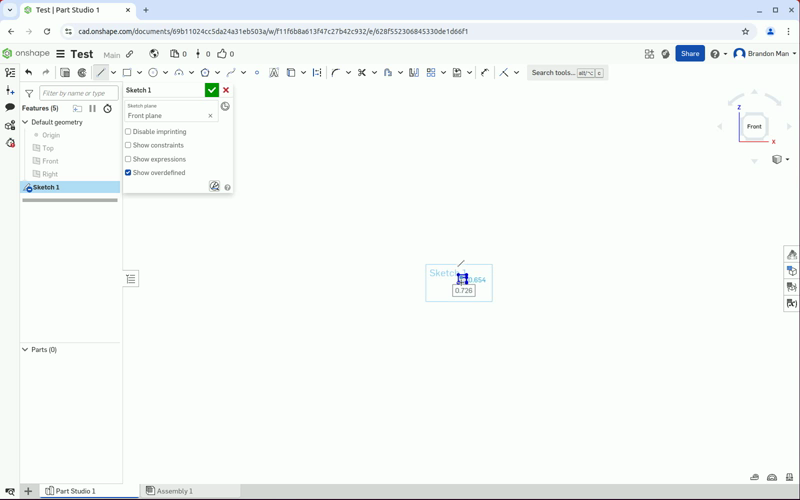
scroll(6)
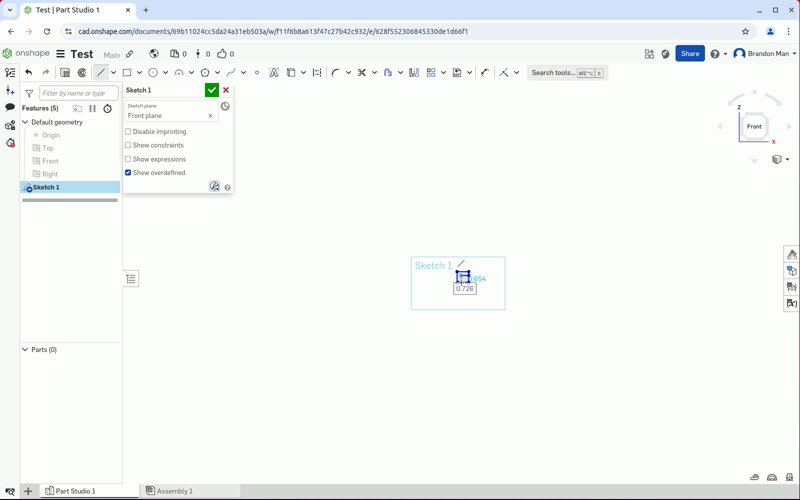
scroll(6)
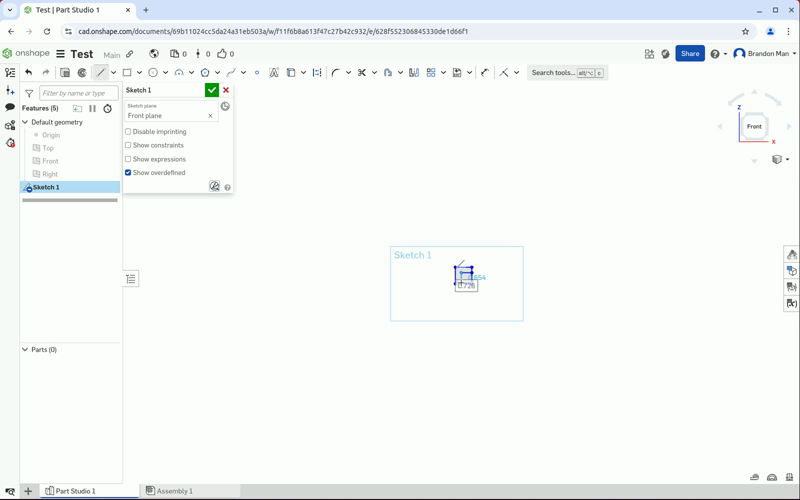
scroll(6)
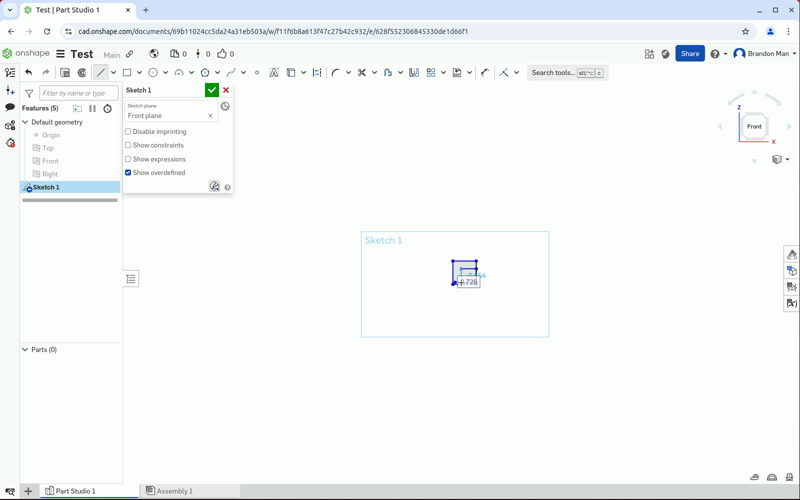
scroll(6)
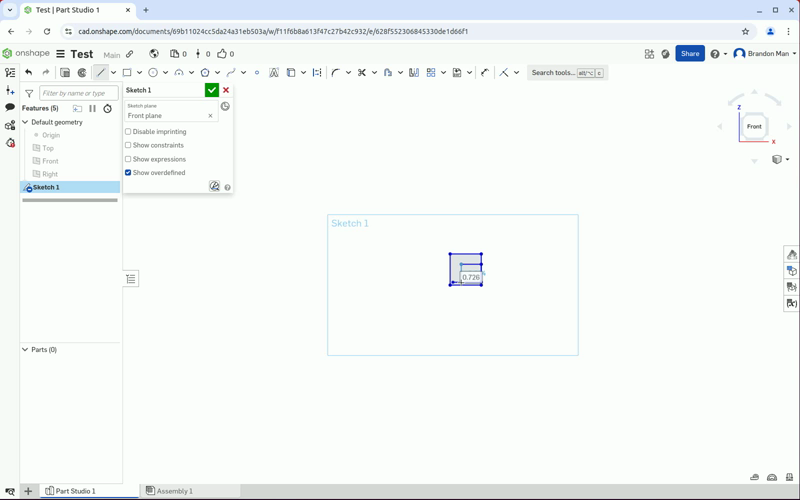
scroll(6)
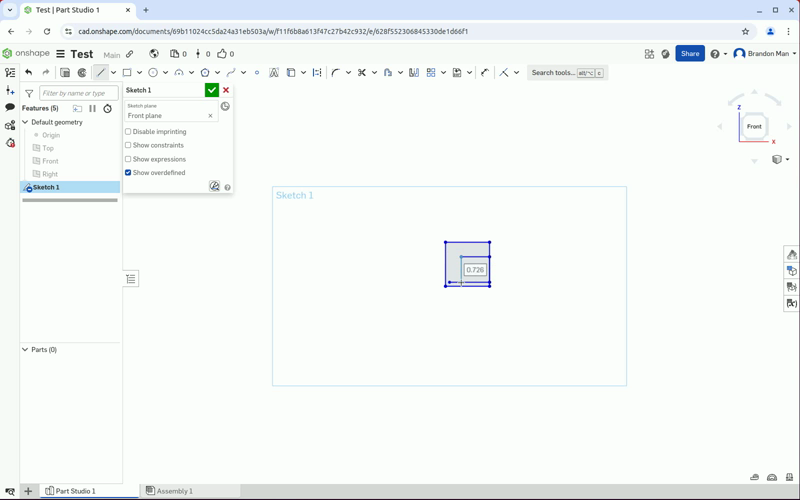
scroll(6)
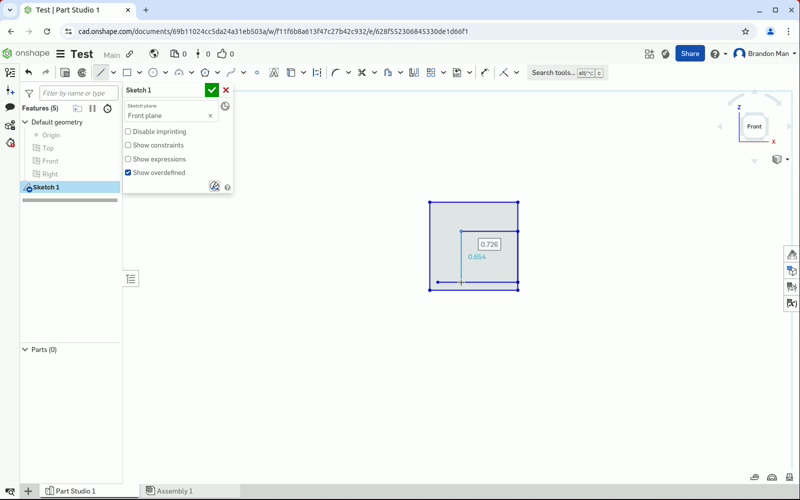
key_up(shift)
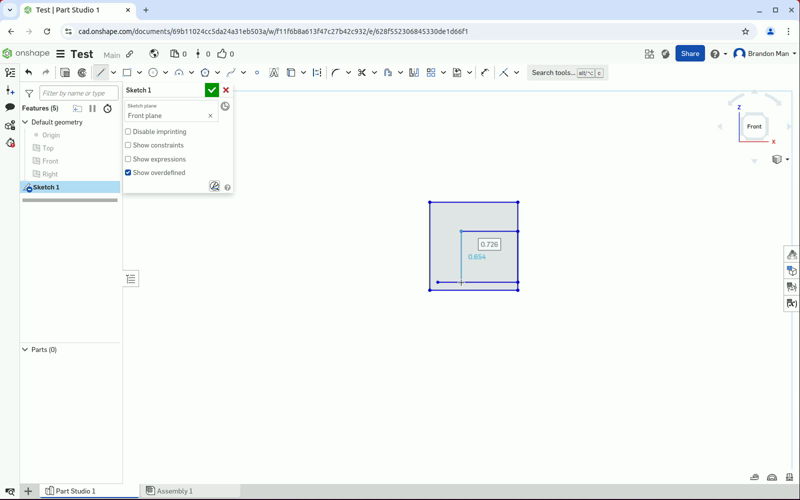
click(461, 282)
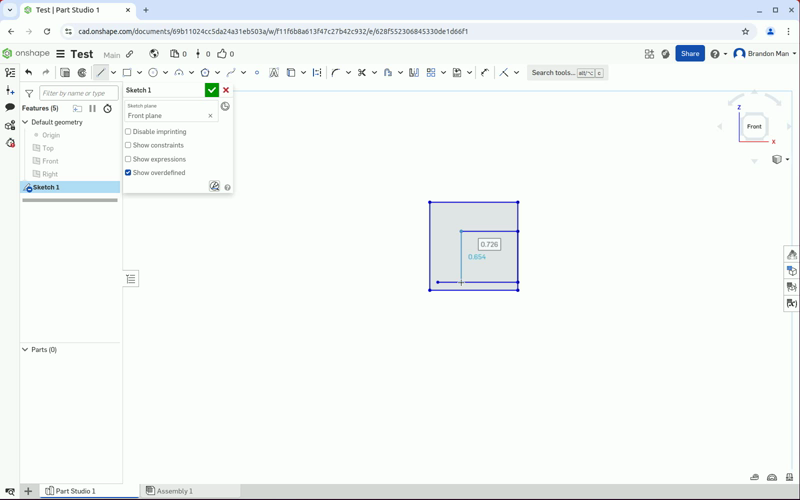
scroll(-6)
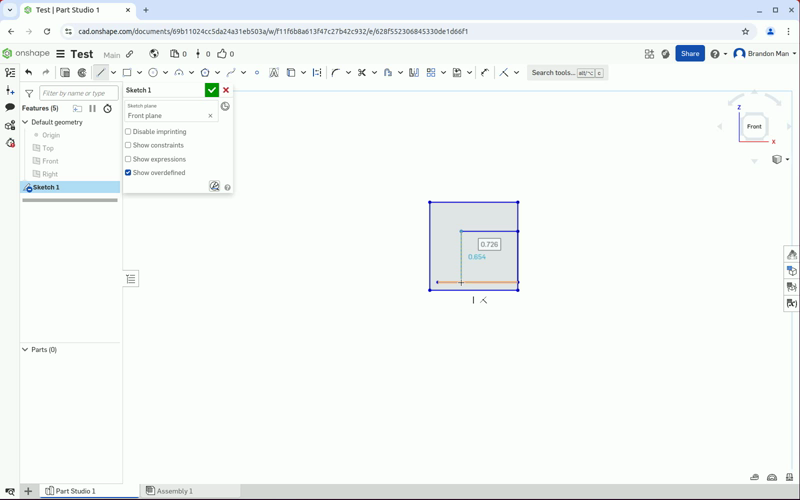
scroll(-6)
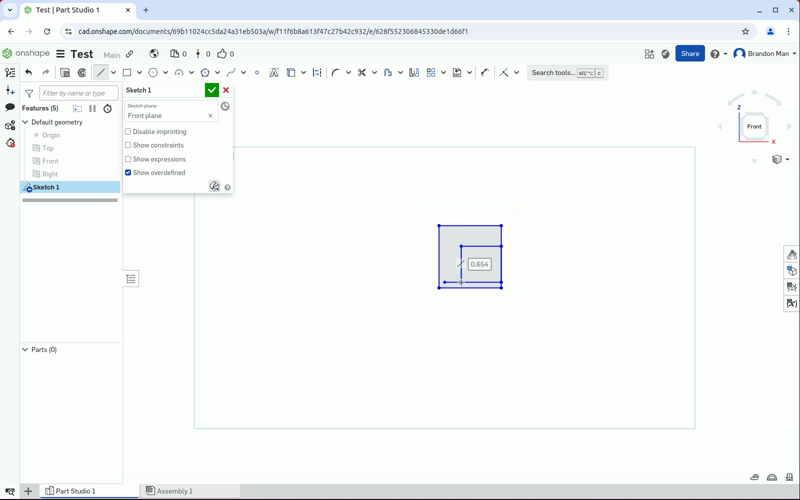
scroll(-6)
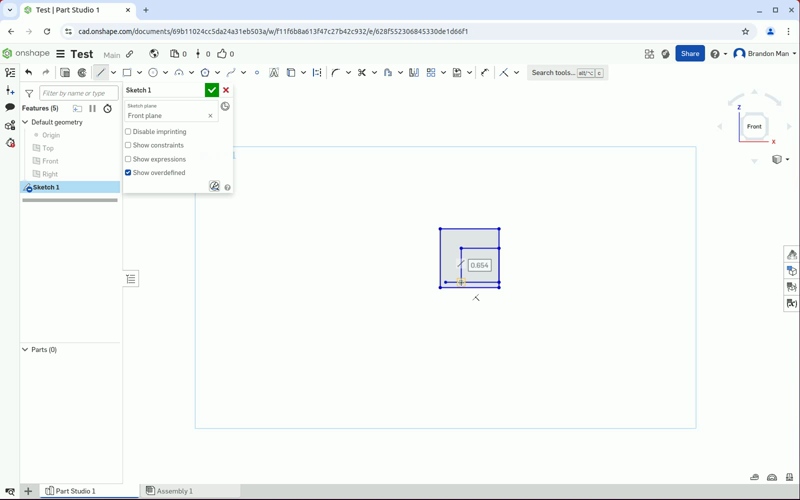
scroll(-6)
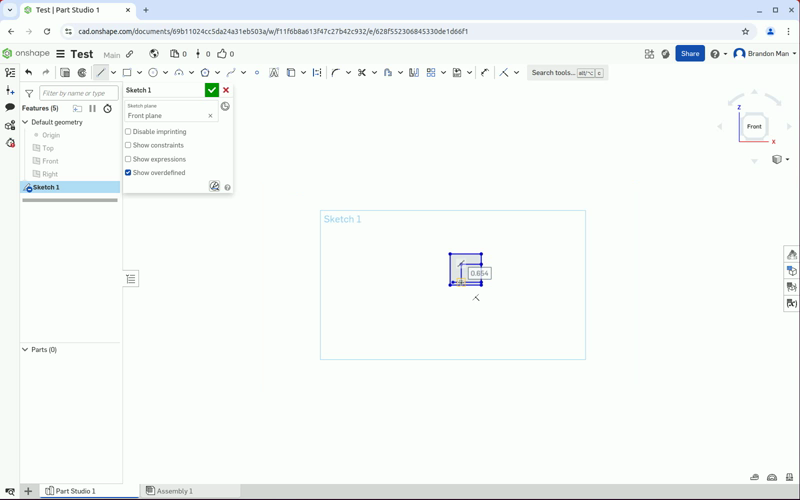
scroll(-6)
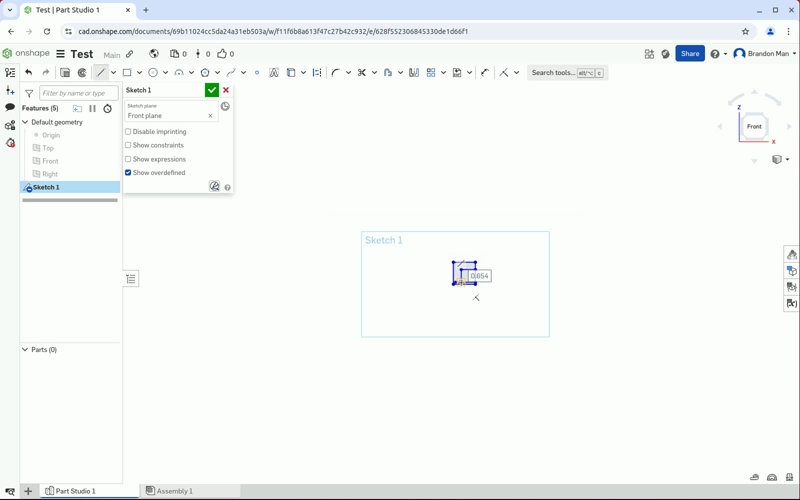
scroll(-6)
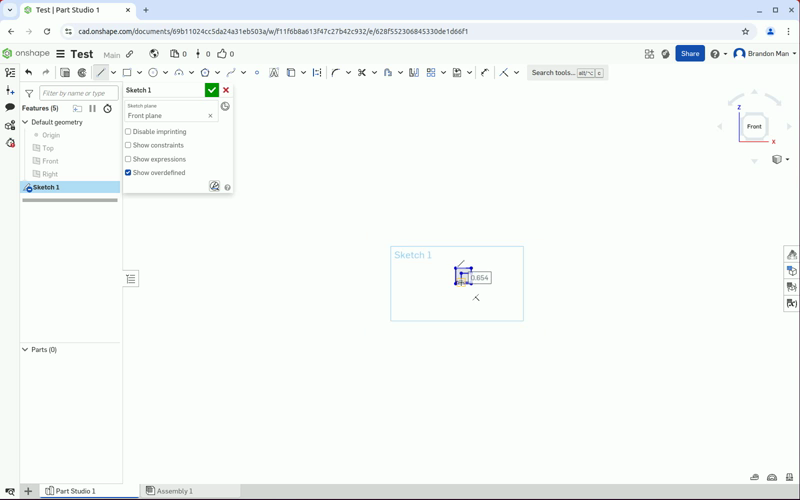
scroll(-6)
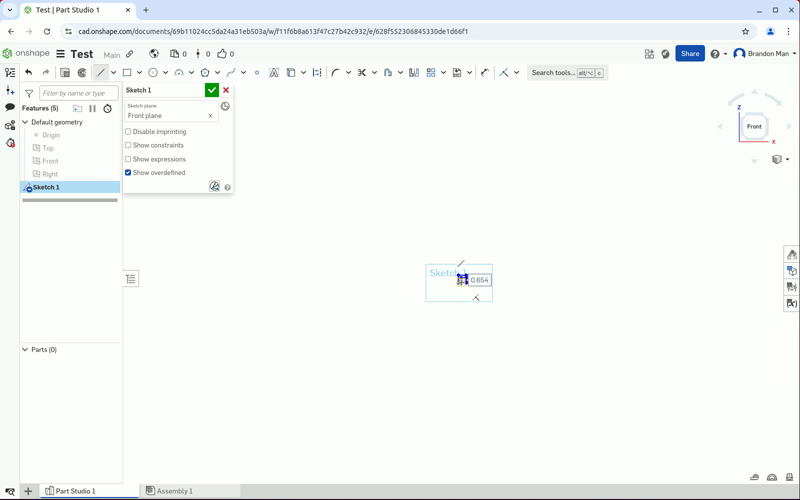
key(esc)
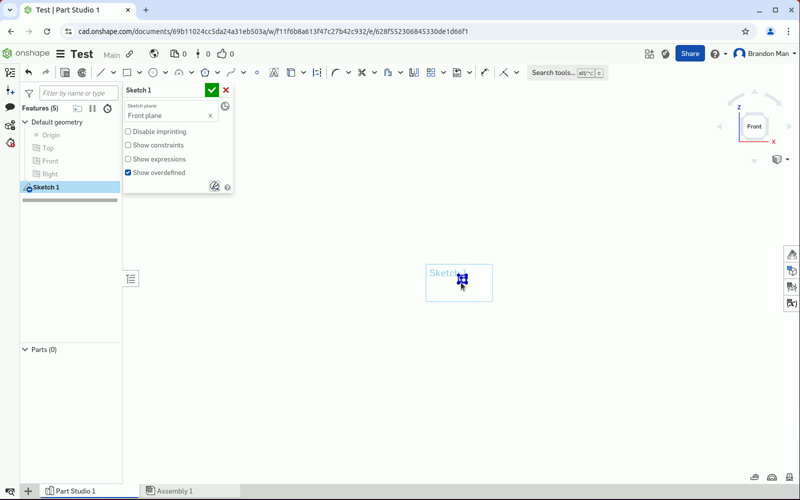
mouse_move(466, 281)
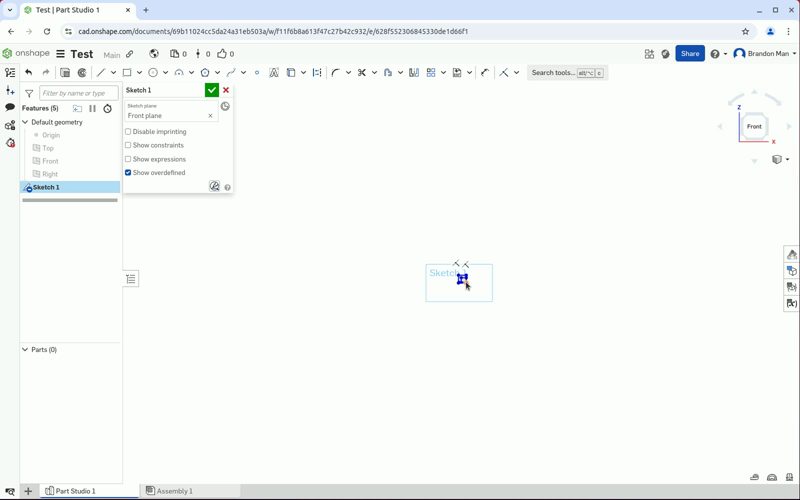
scroll(6)
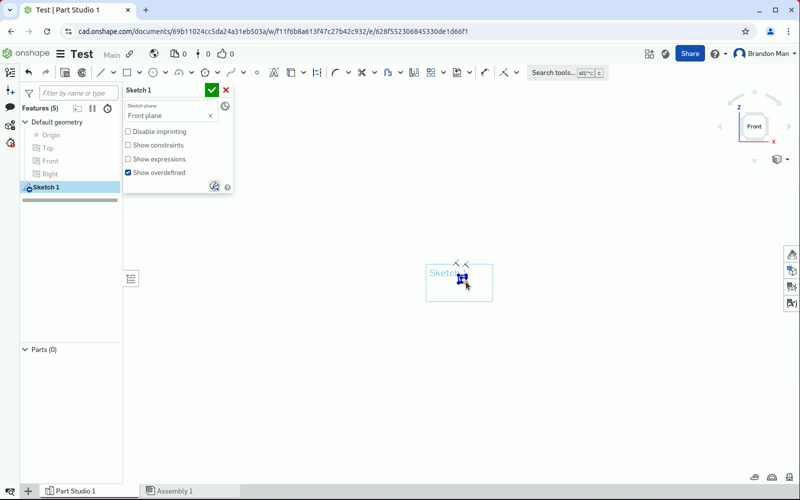
scroll(6)
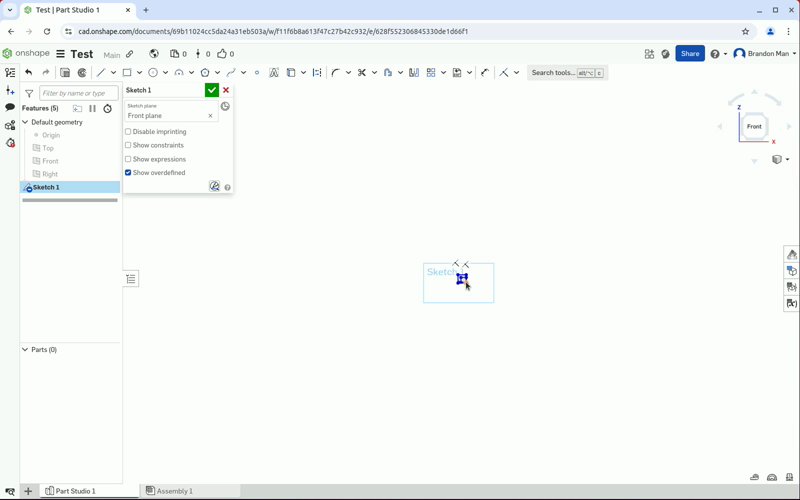
scroll(6)
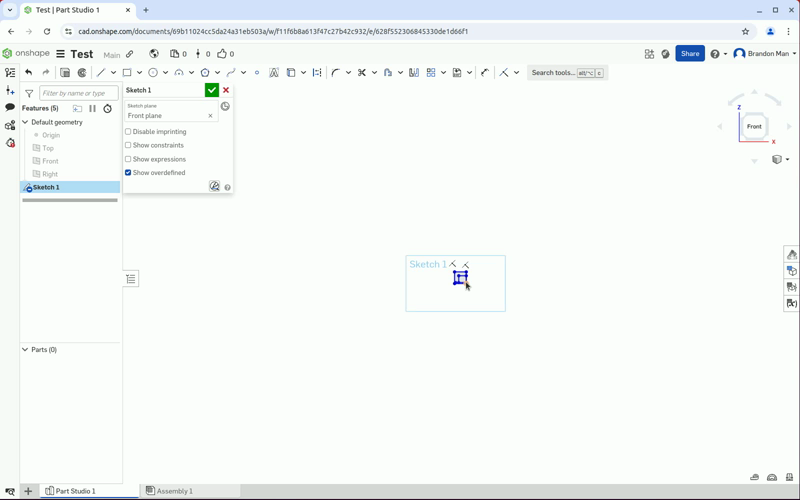
scroll(6)
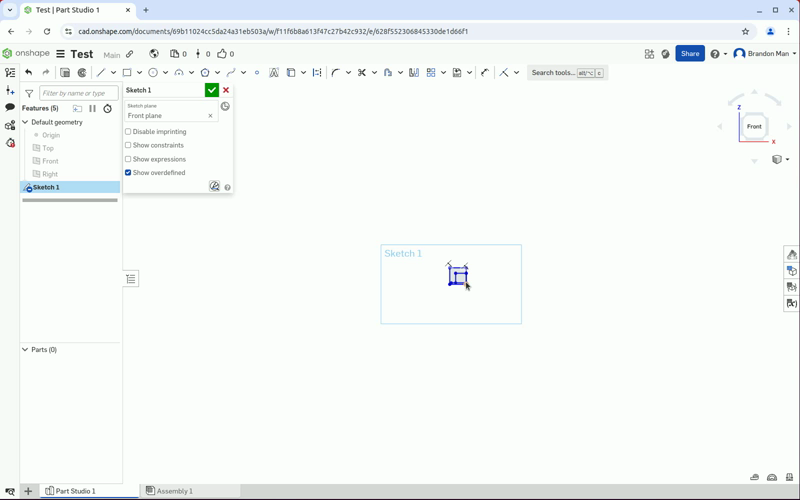
scroll(6)
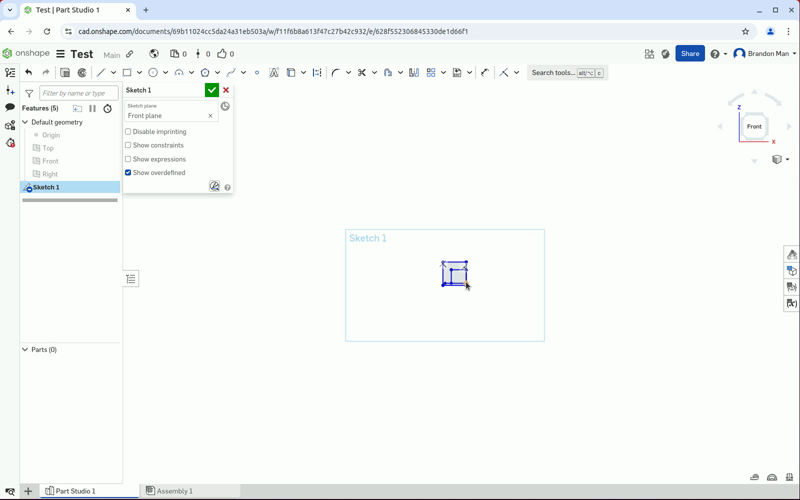
scroll(6)
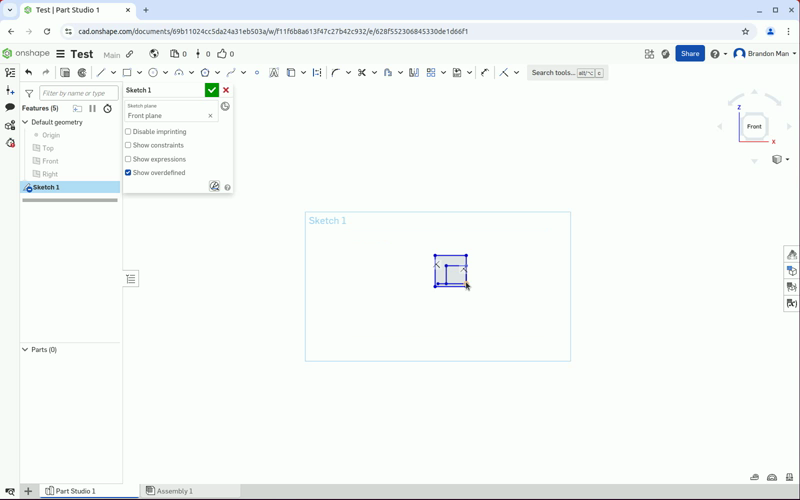
scroll(6)
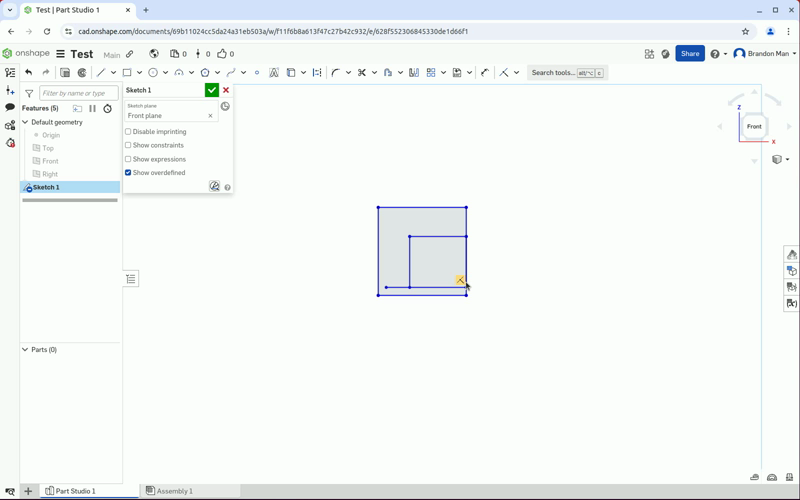
click(466, 281)
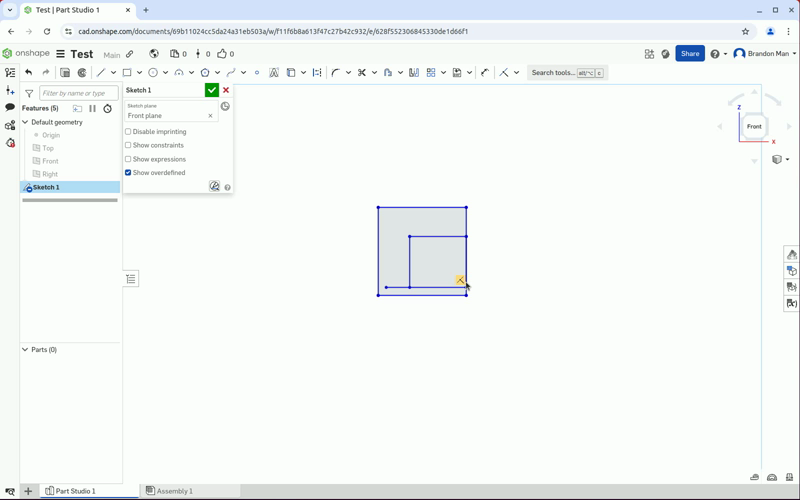
scroll(-6)
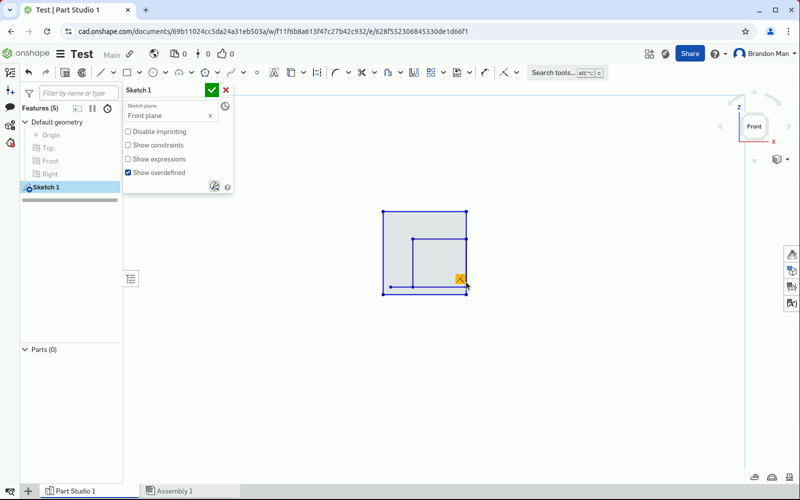
scroll(-6)
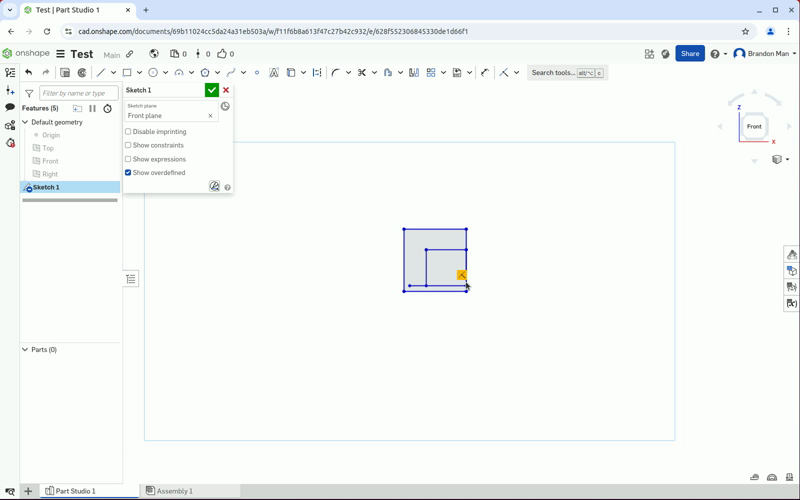
scroll(-6)
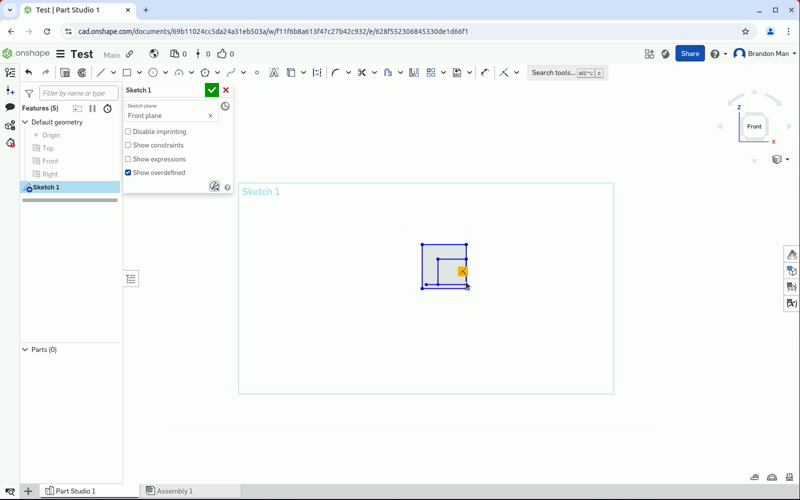
scroll(-6)
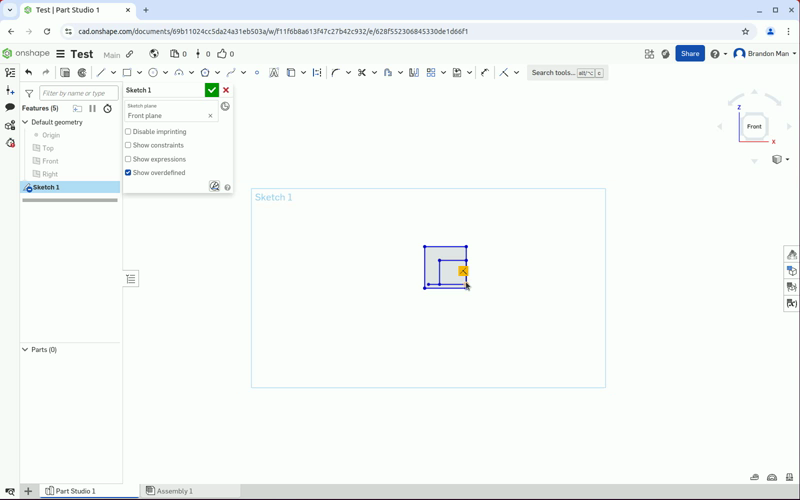
scroll(-6)
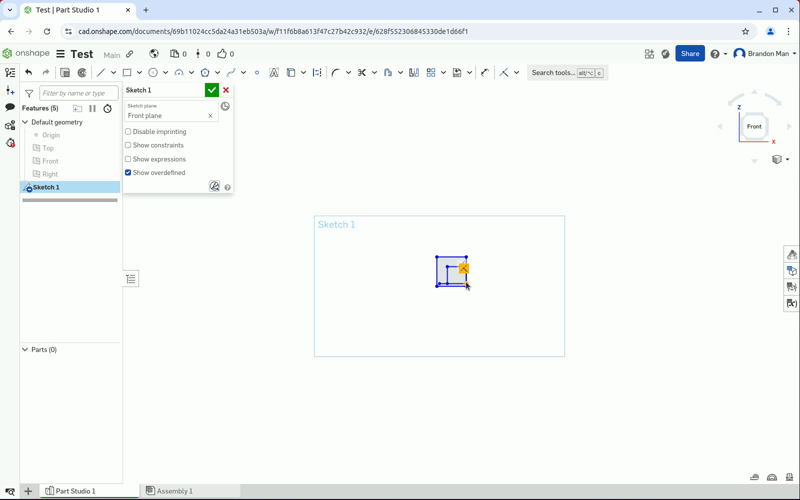
scroll(-6)
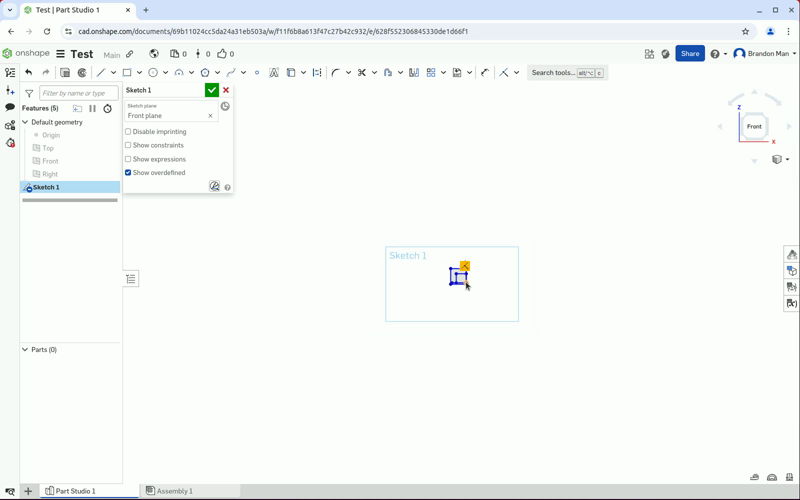
scroll(-6)
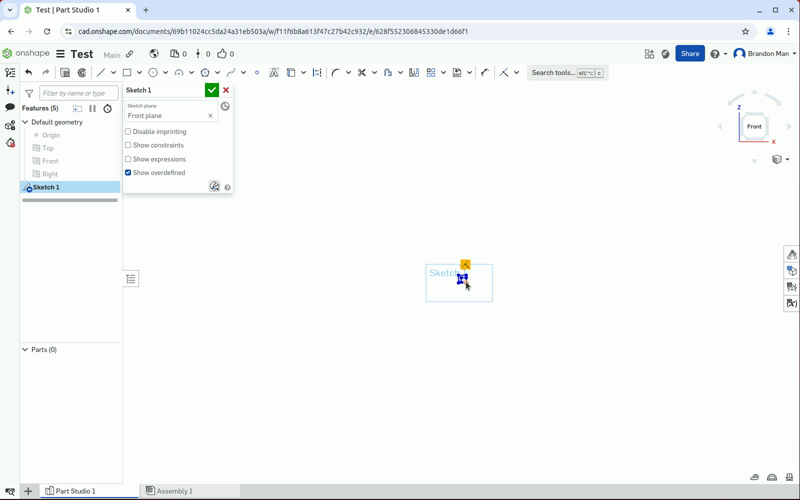
mouse_move(73, 352)
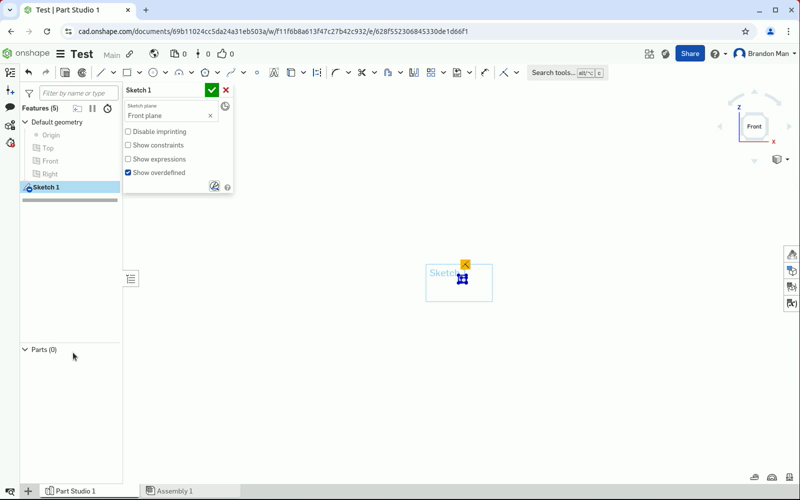
key(shift+y)
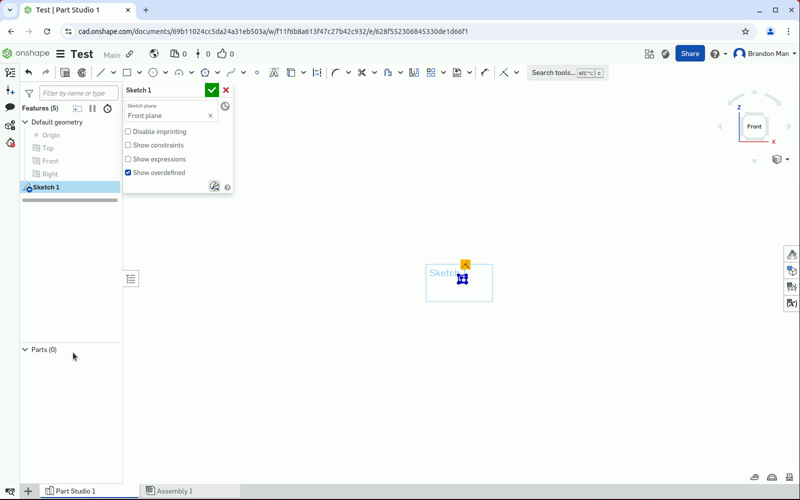
key(shift+e)
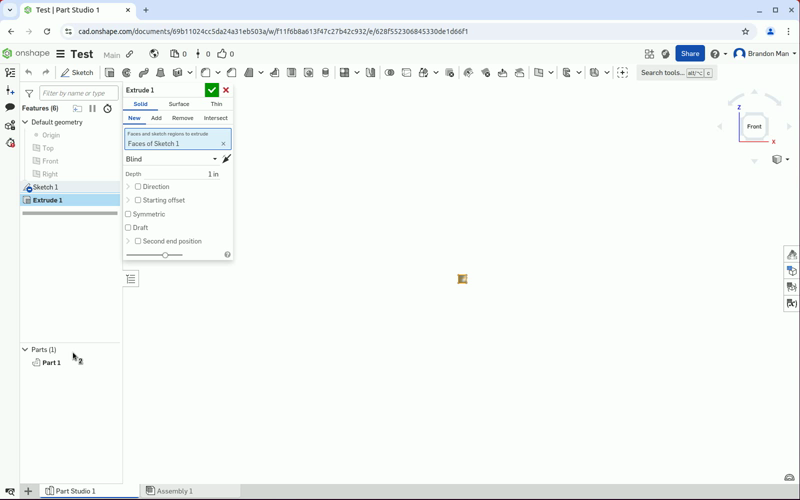
mouse_move(143, 106)
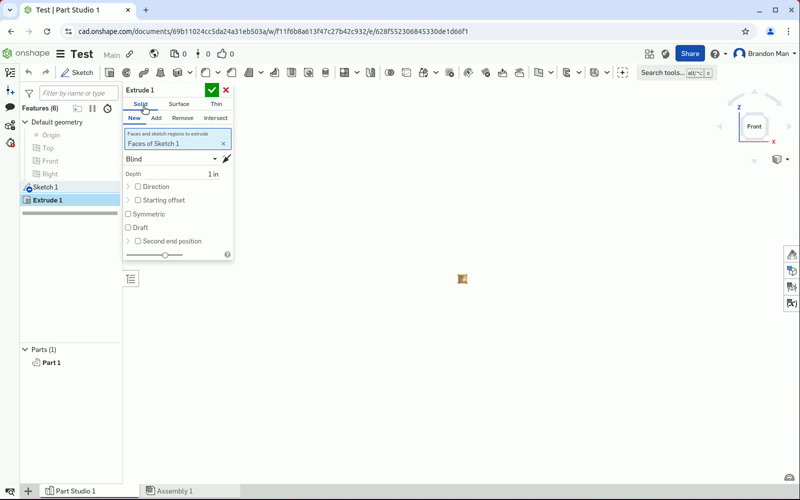
click(143, 106)
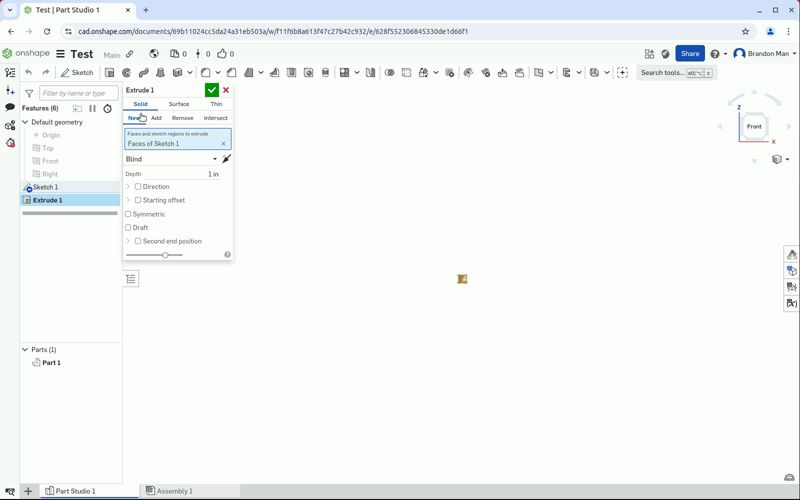
mouse_move(137, 120)
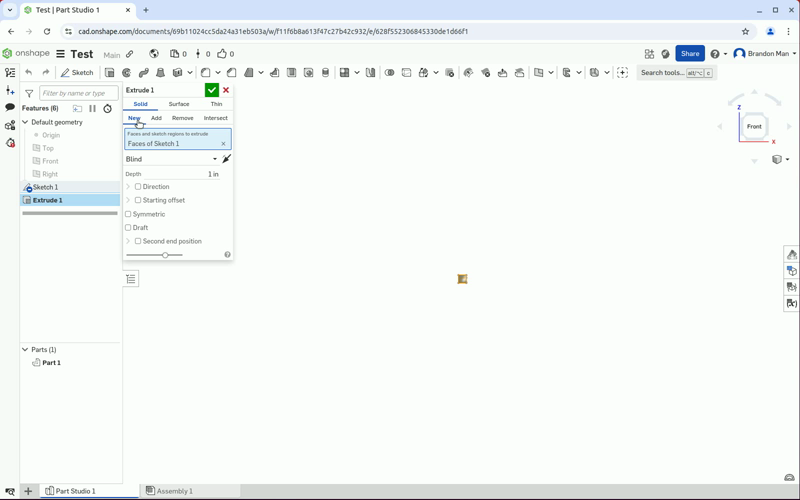
click(137, 120)
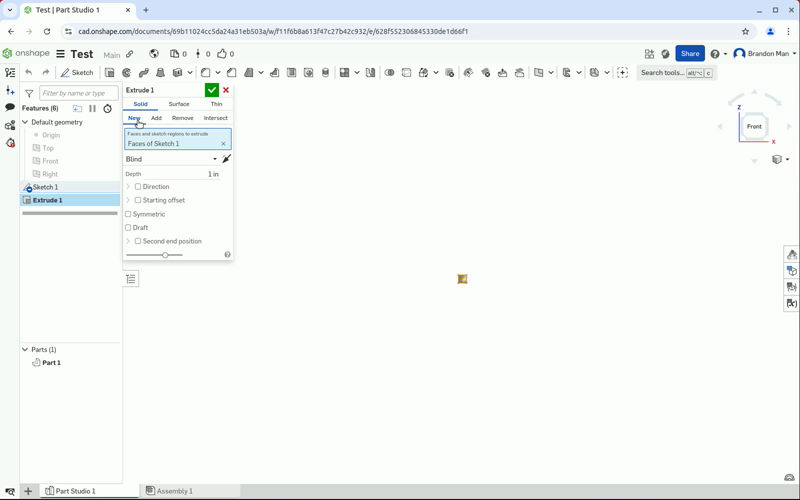
key(tab, 4)
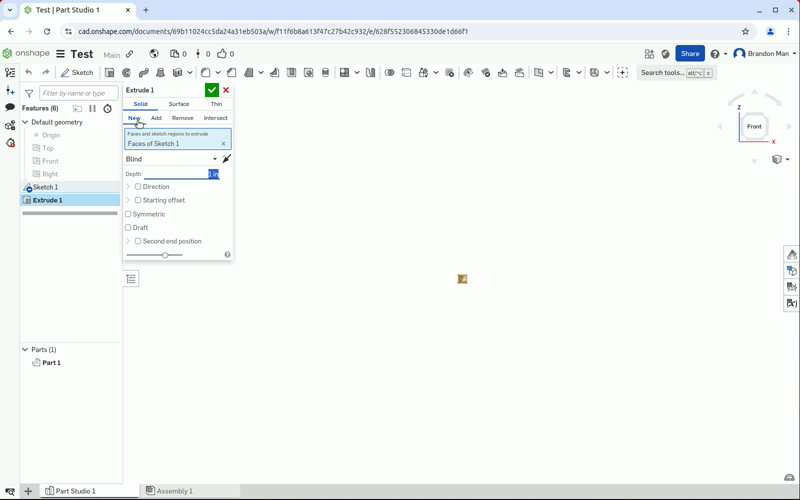
text(23.108)
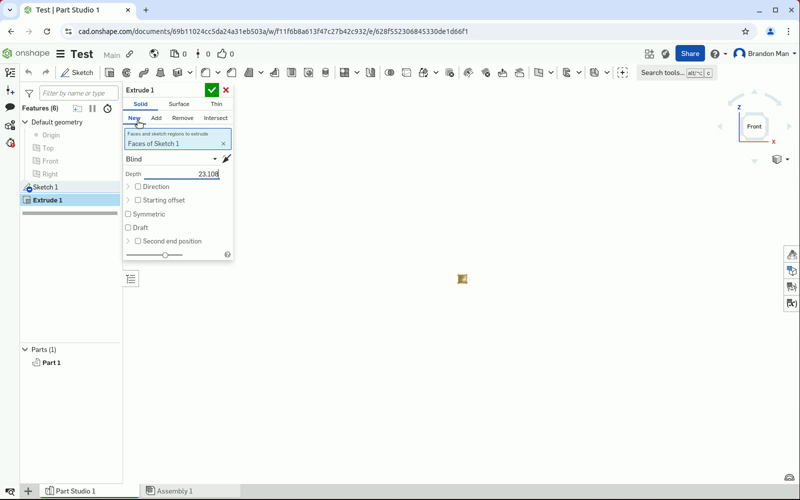
key(enter)
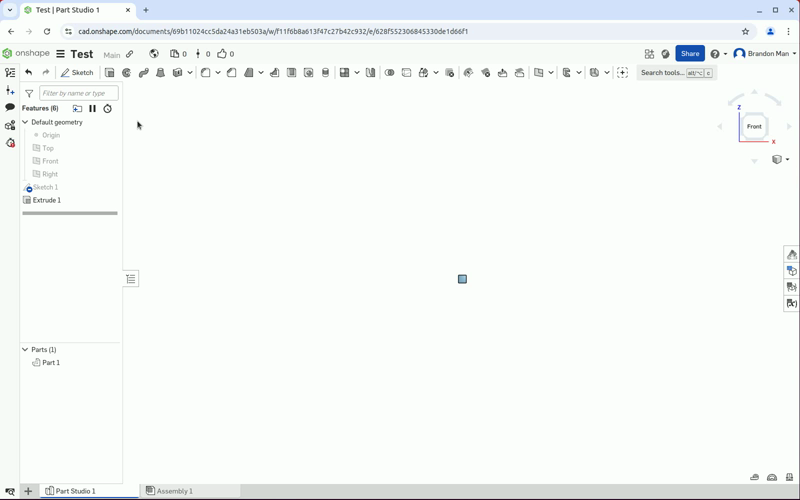
key(shift+h)
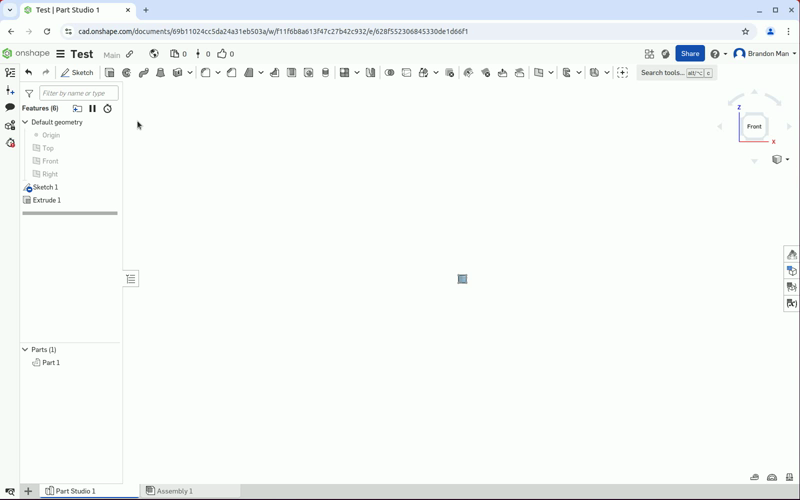
key(shift+h)
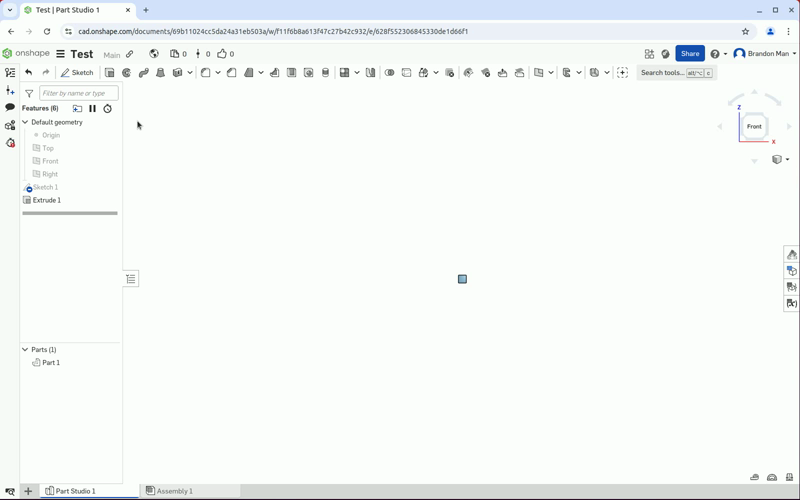
mouse_move(73, 189)
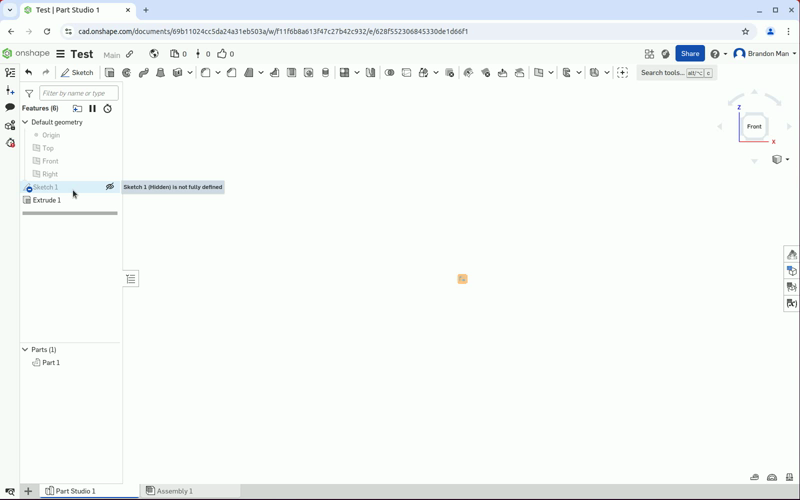
click(73, 189)
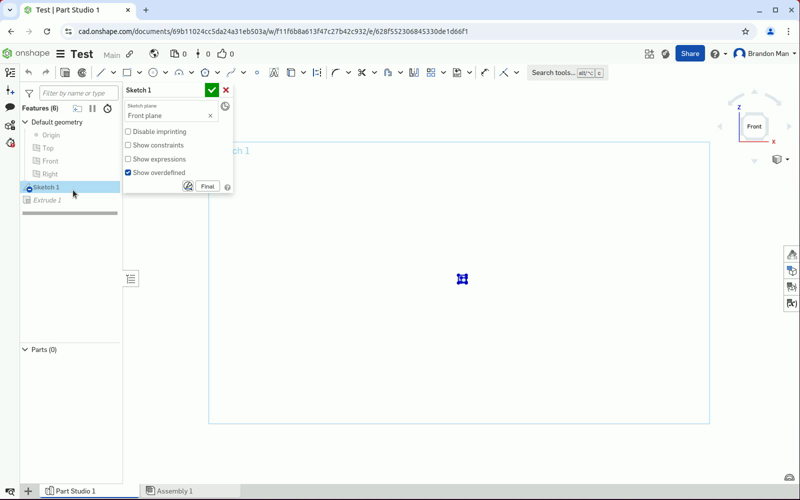
mouse_move(229, 92)
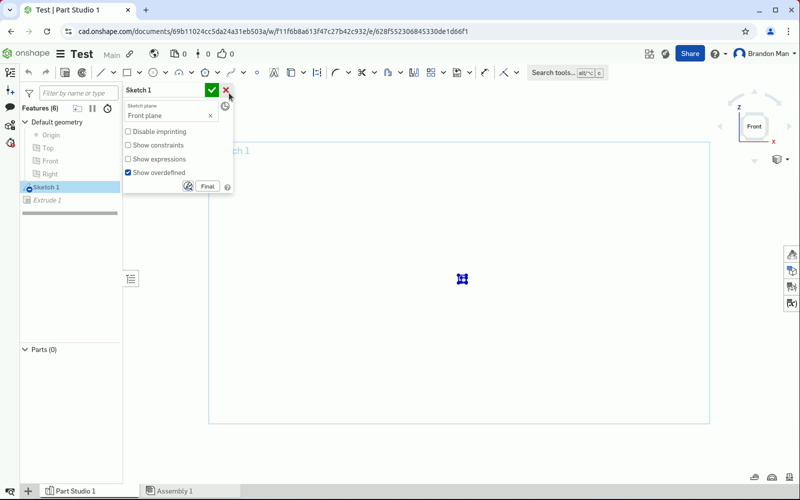
click(229, 92)
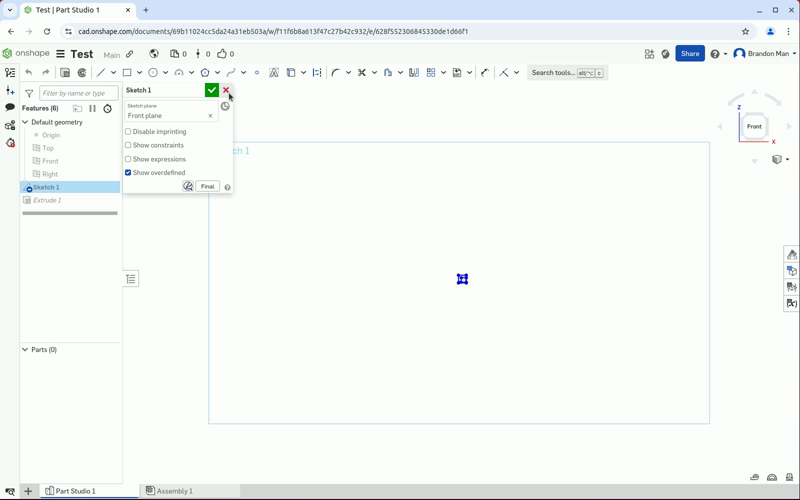
key(shift+s)
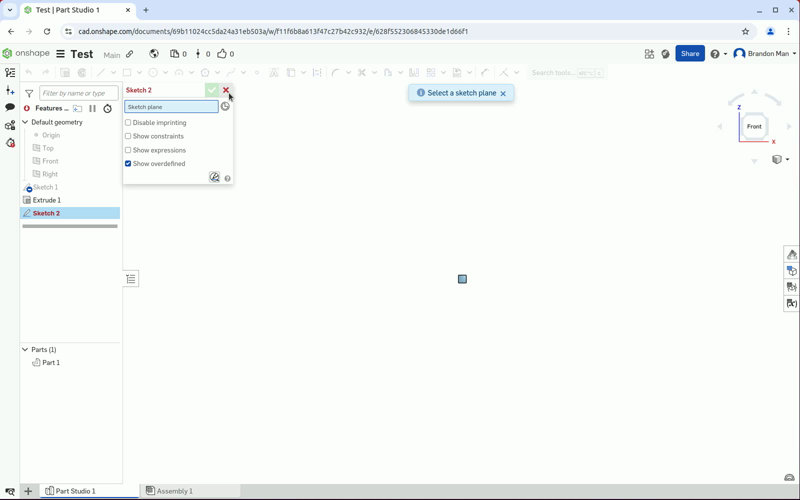
mouse_move(73, 163)
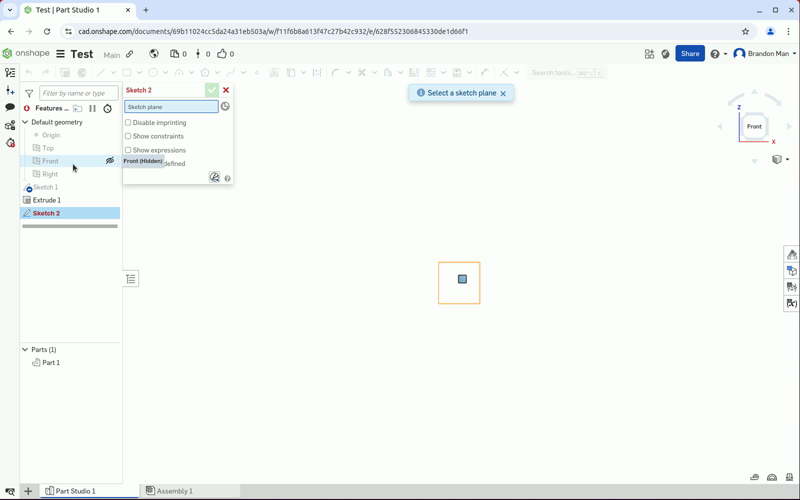
click(73, 163)
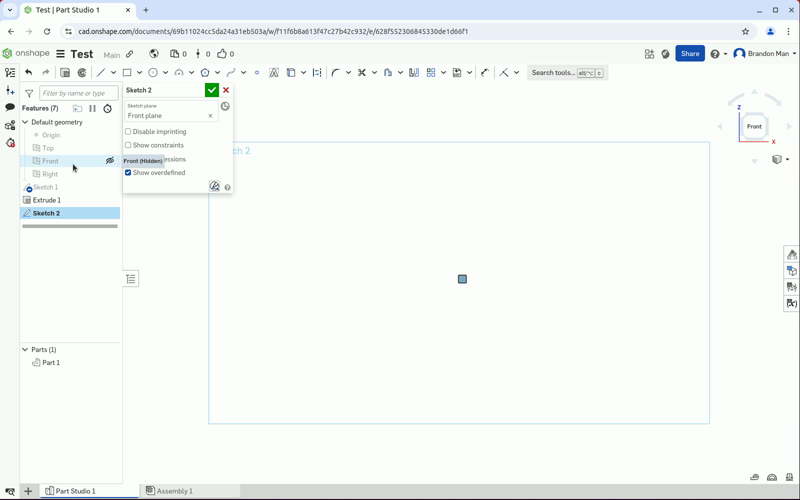
mouse_move(73, 352)
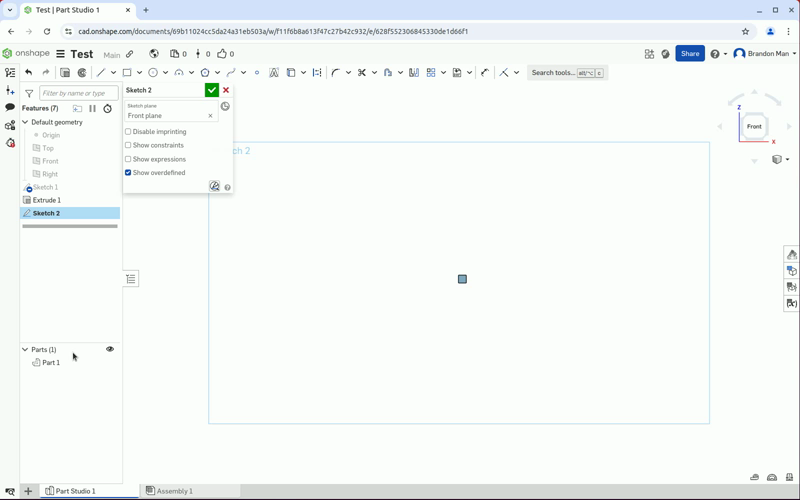
key(y)
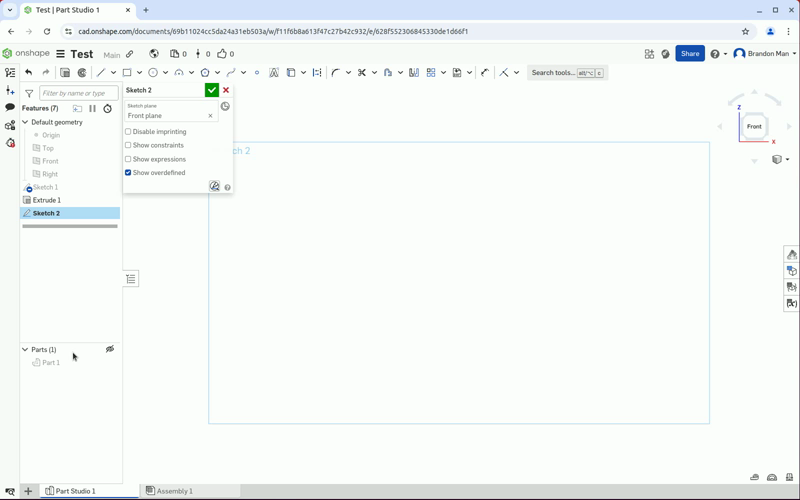
key(l)
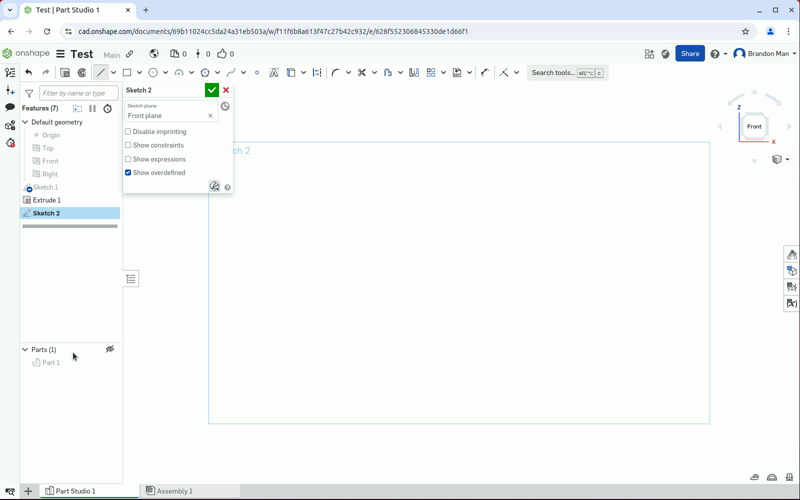
key_down(shift)
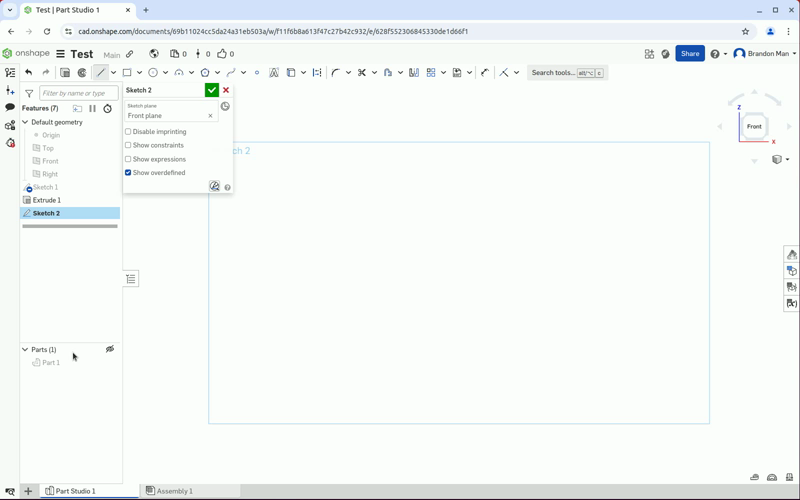
mouse_move(568, 282)
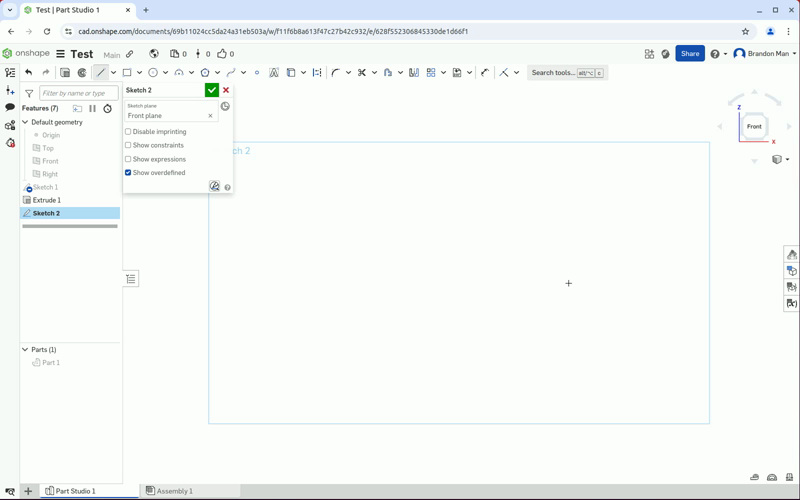
click(568, 282)
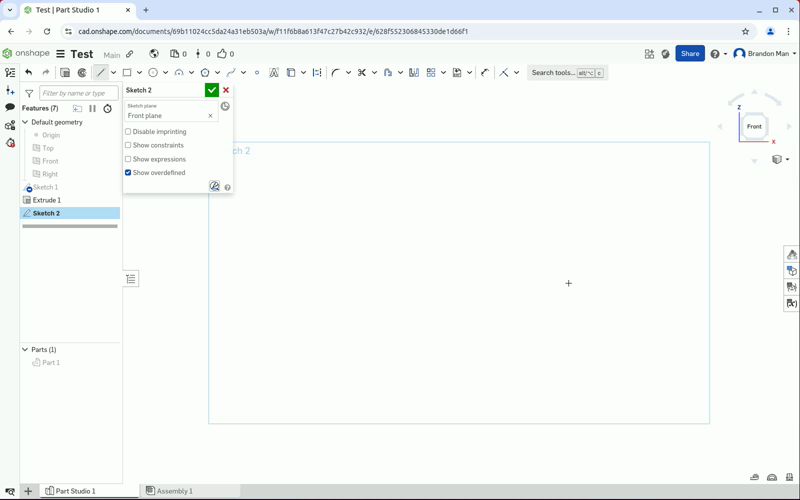
key_up(shift)
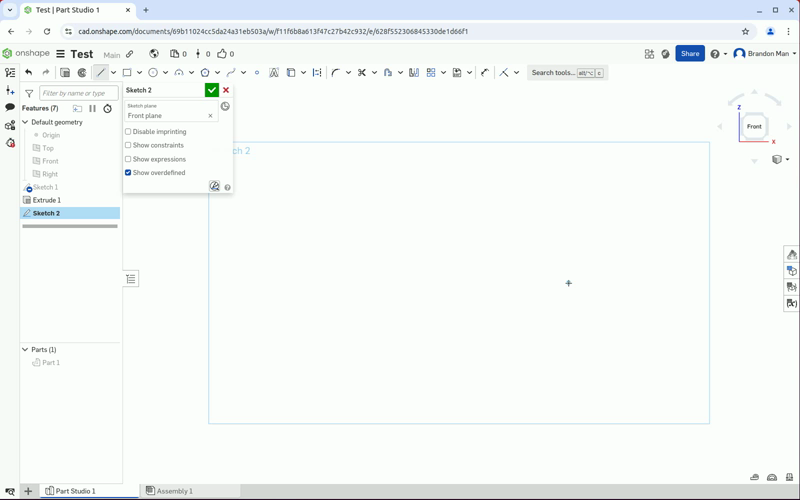
key_down(shift)
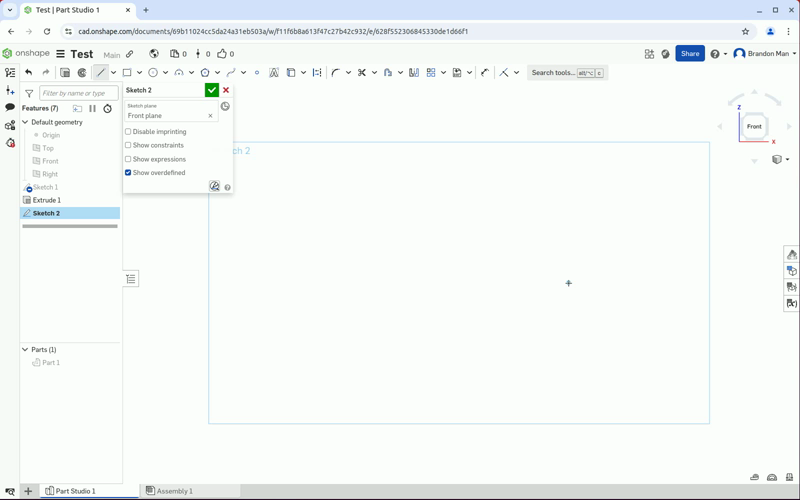
mouse_move(589, 282)
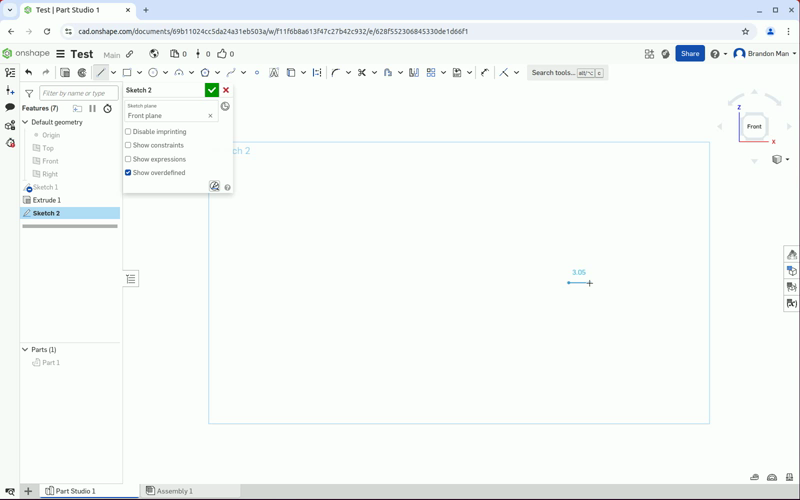
mouse_move(574, 282)
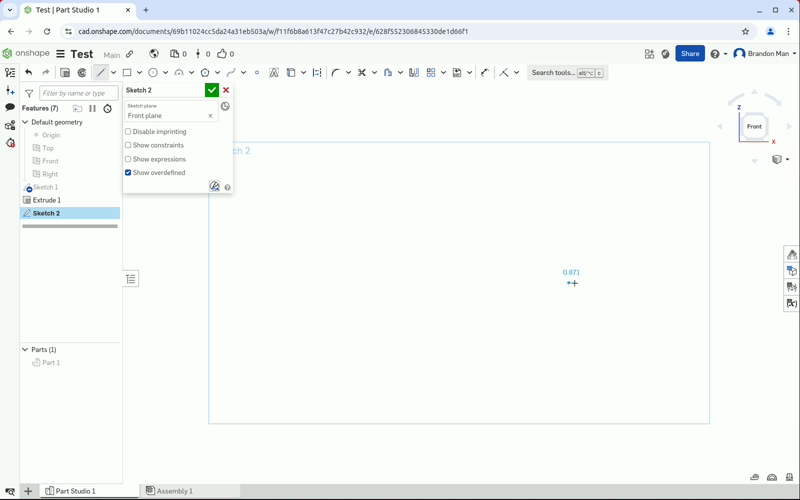
scroll(6)
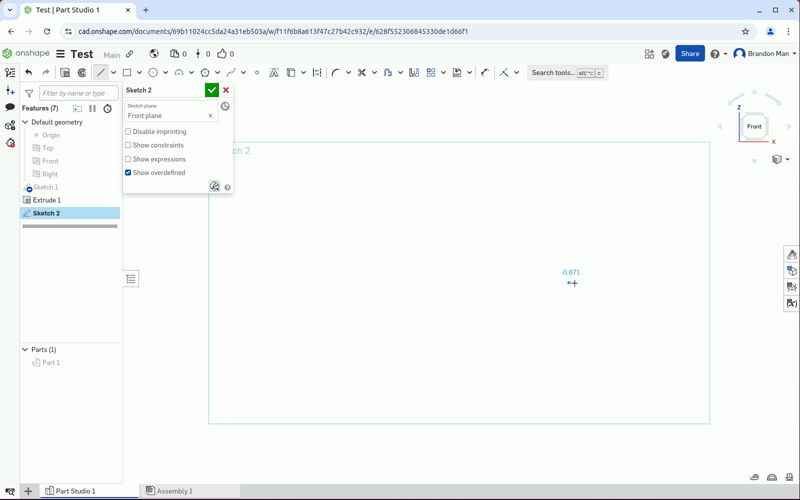
scroll(6)
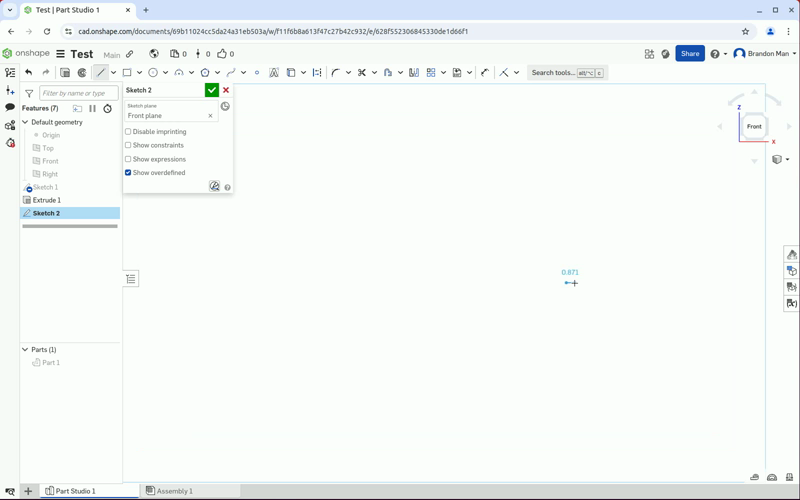
scroll(6)
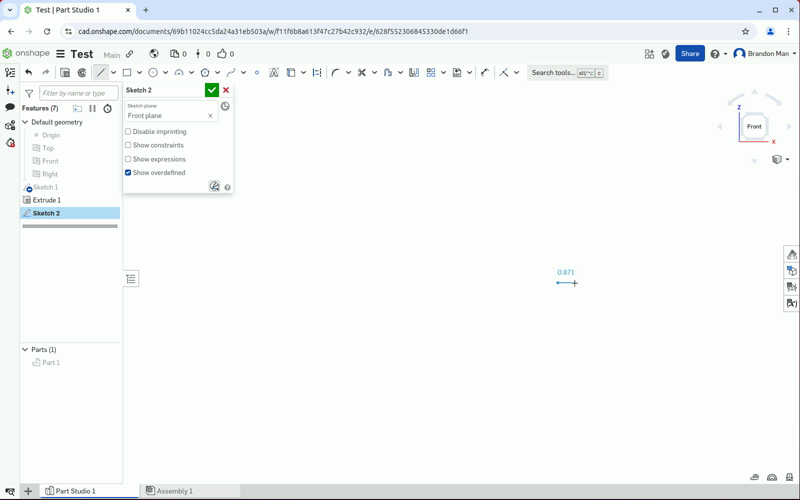
scroll(6)
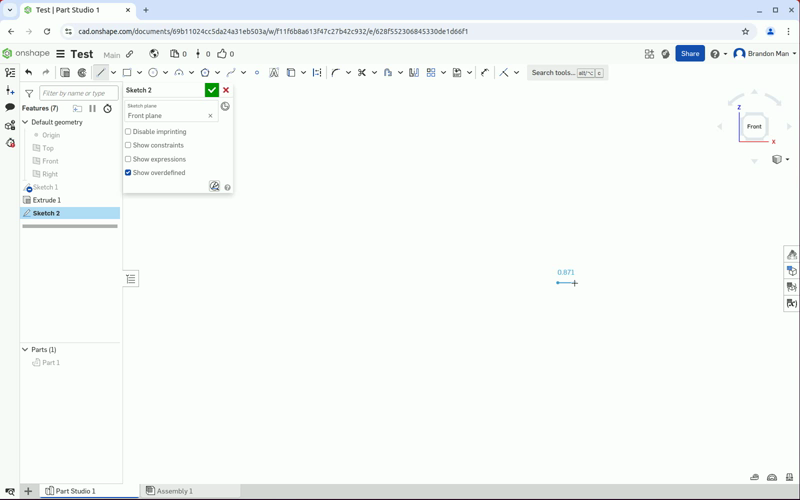
scroll(6)
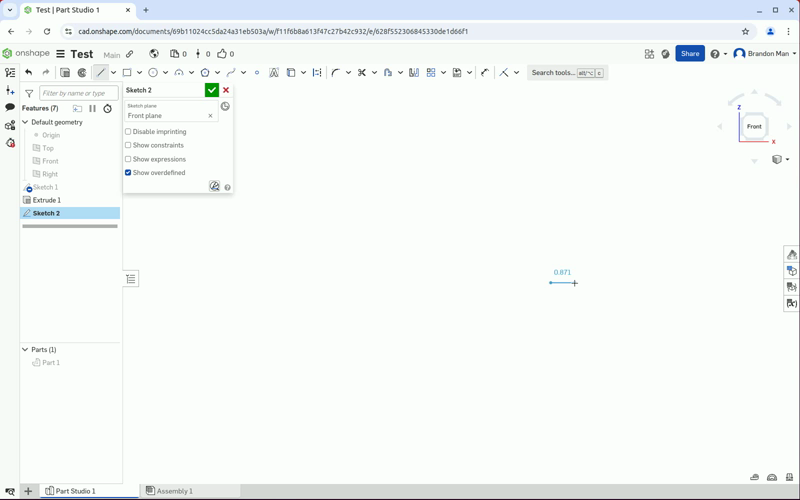
scroll(6)
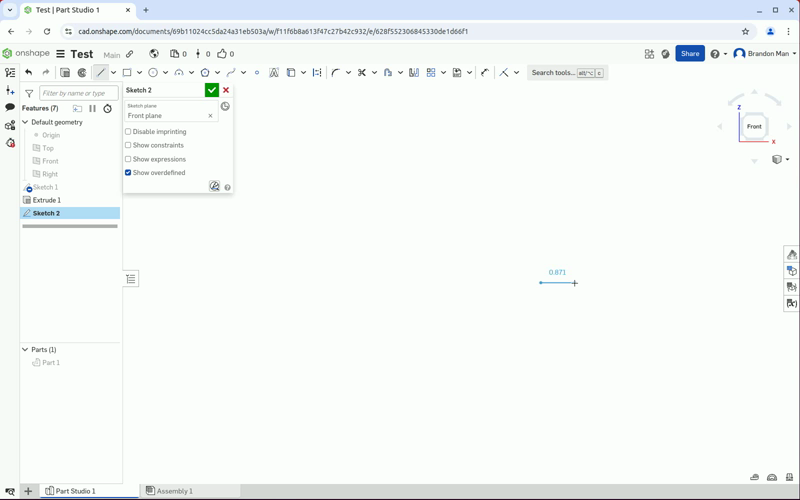
scroll(6)
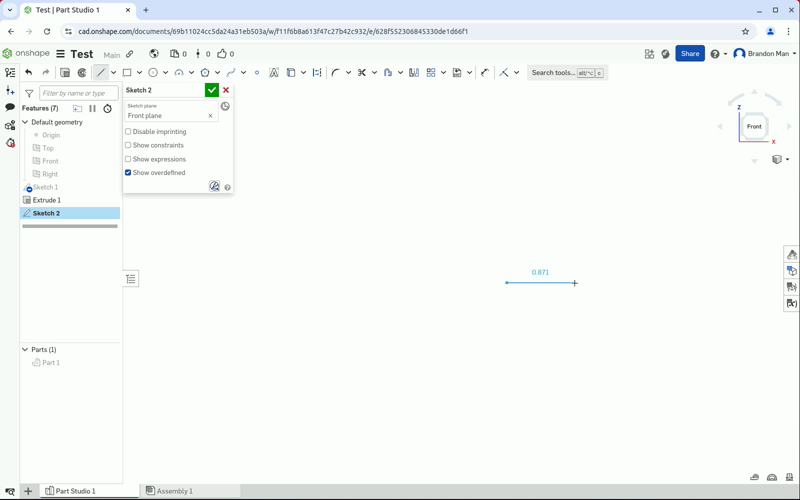
click(574, 282)
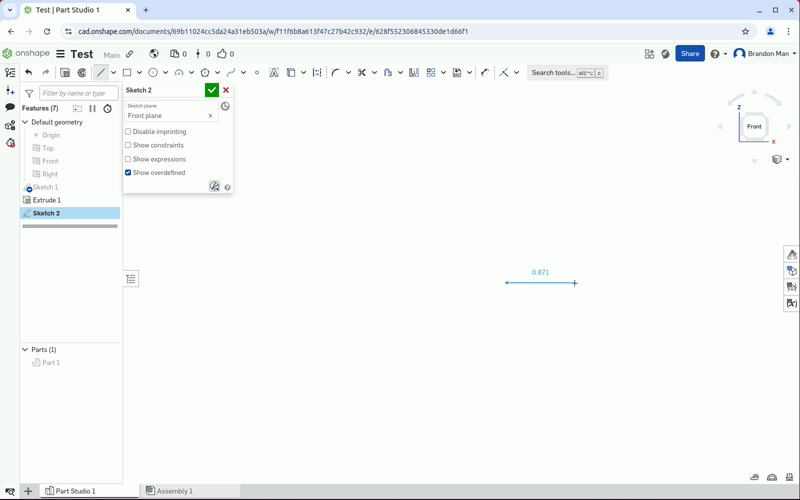
scroll(-6)
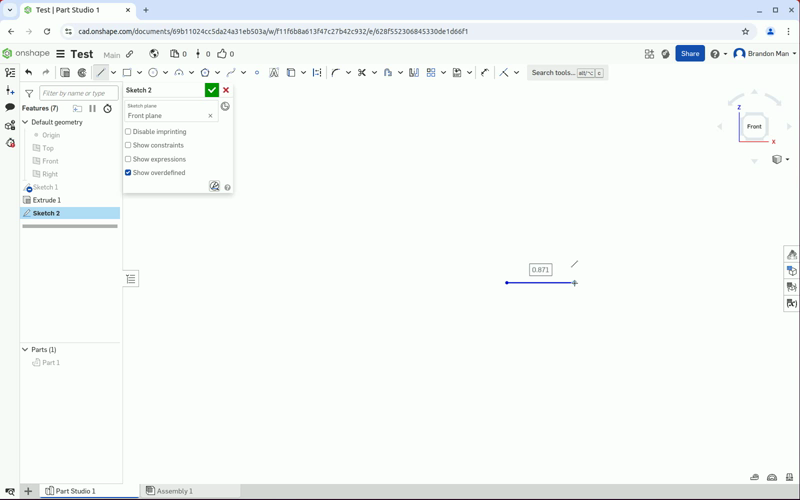
scroll(-6)
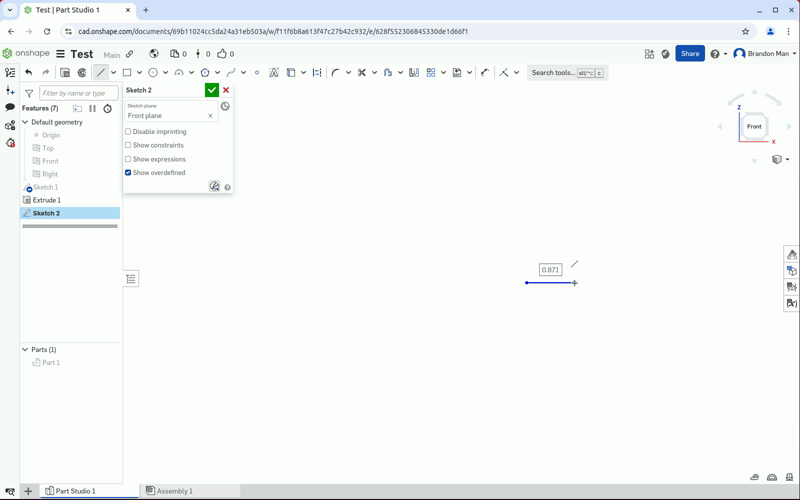
scroll(-6)
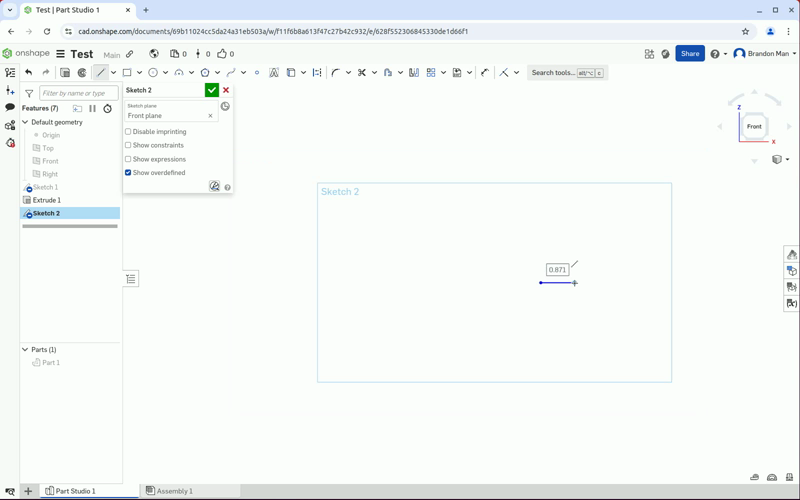
scroll(-6)
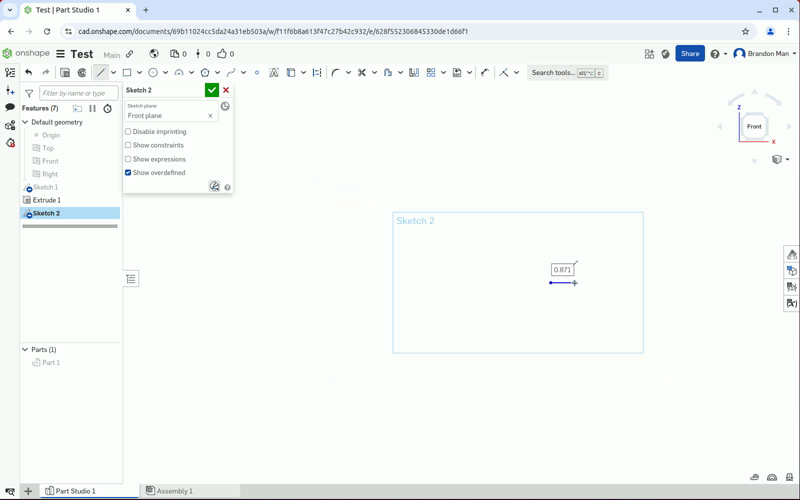
scroll(-6)
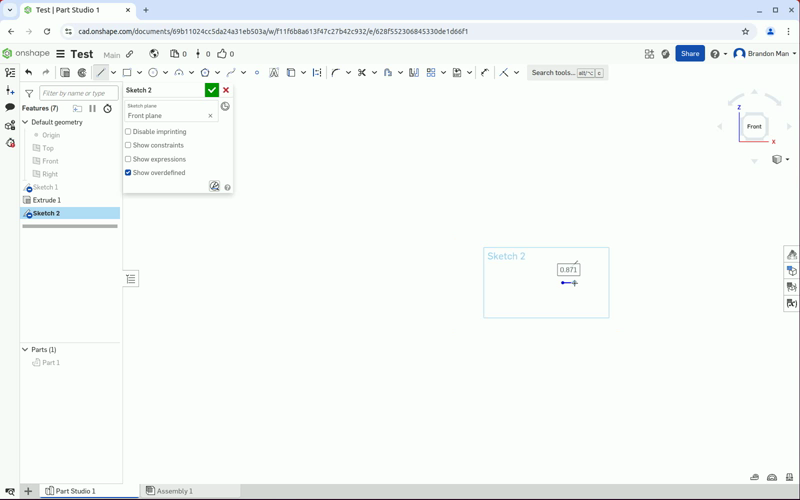
scroll(-6)
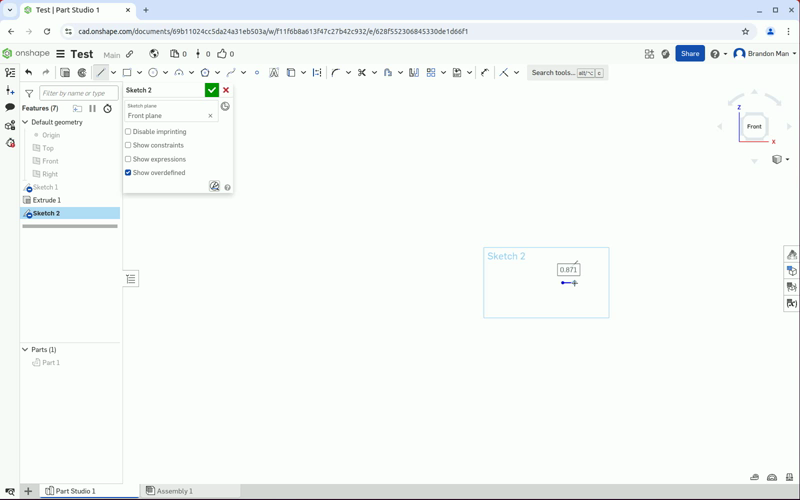
scroll(-6)
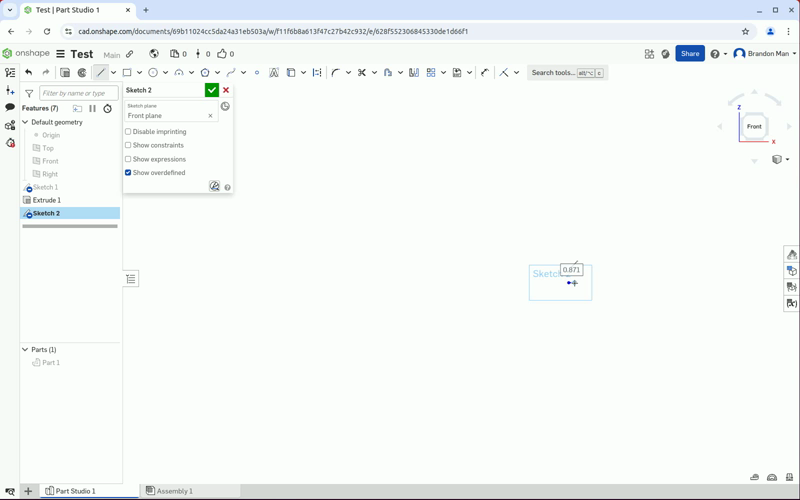
key_up(shift)
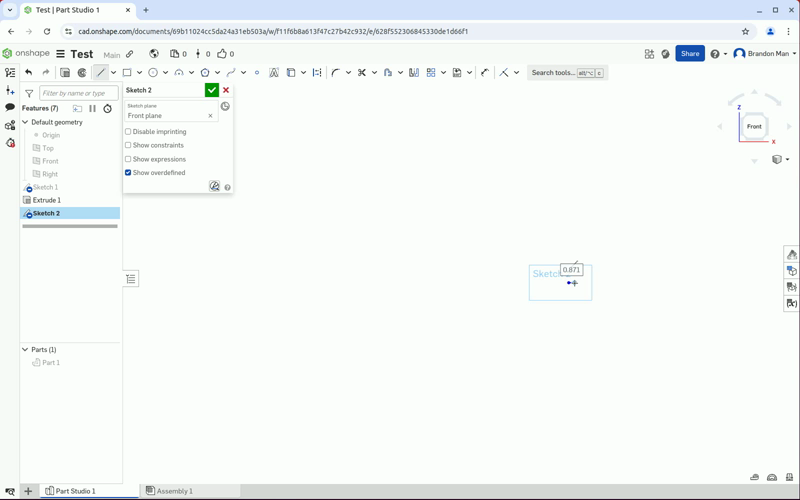
key_down(shift)
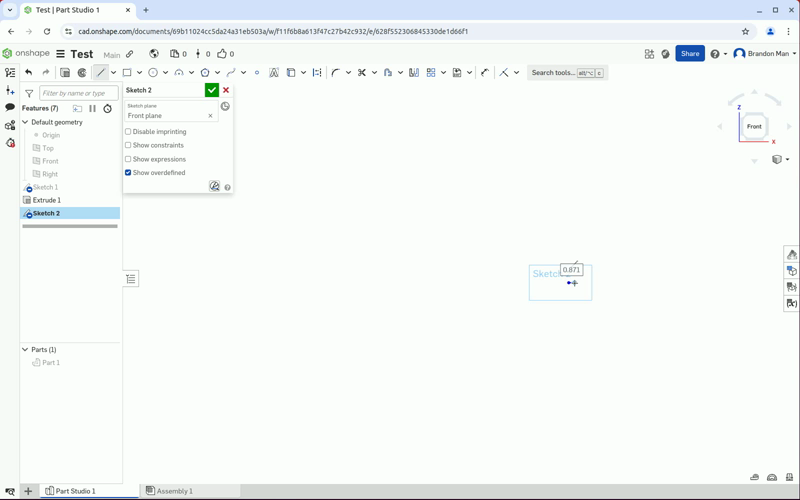
mouse_move(589, 282)
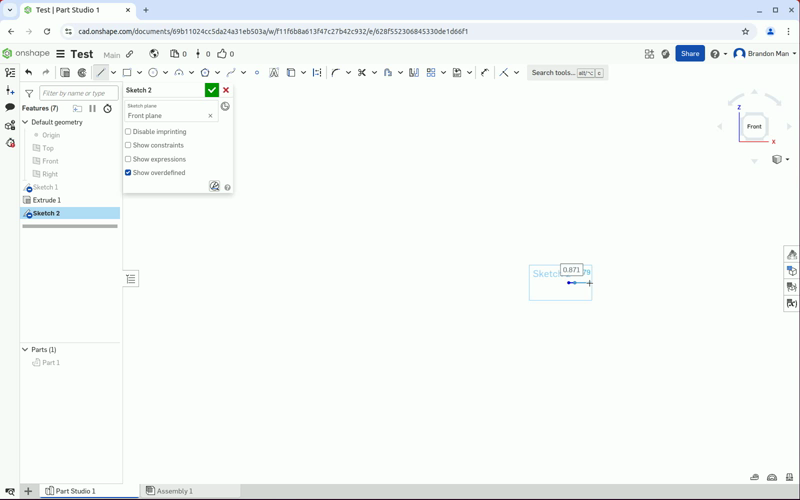
mouse_move(574, 277)
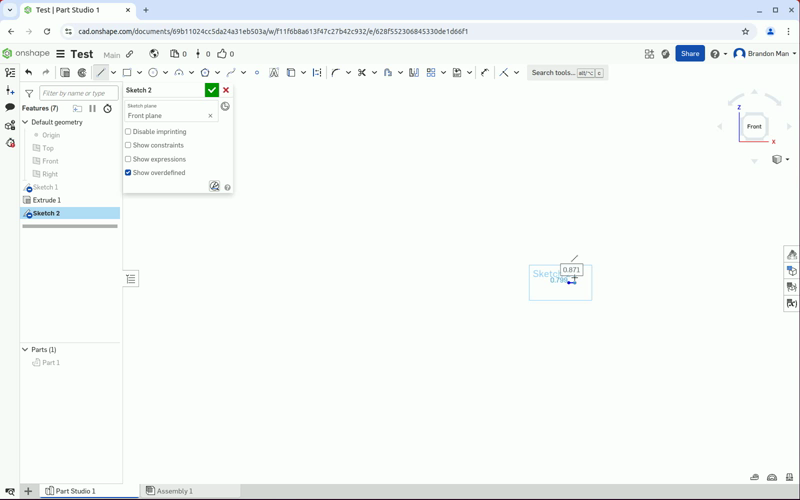
scroll(6)
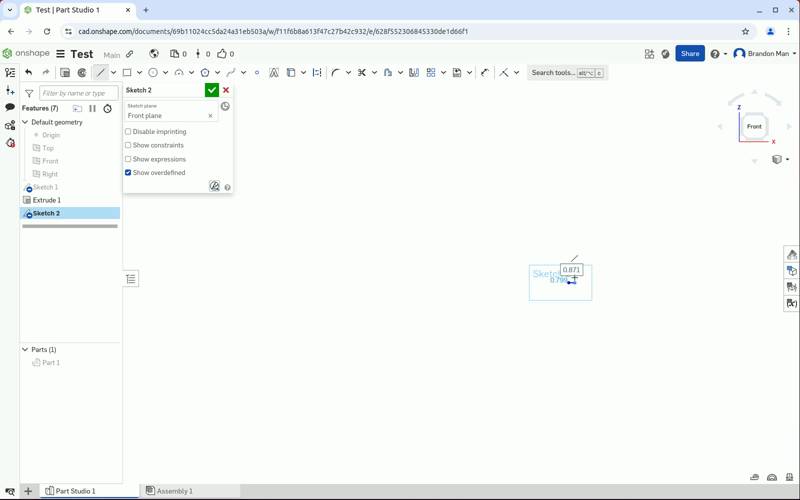
scroll(6)
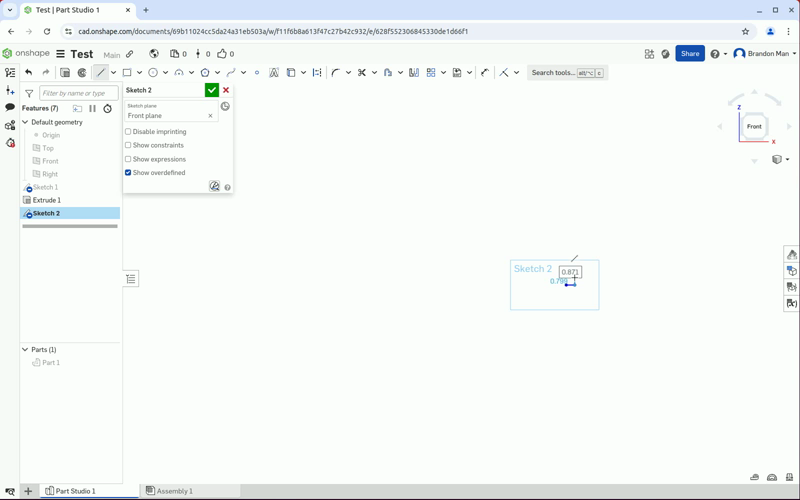
scroll(6)
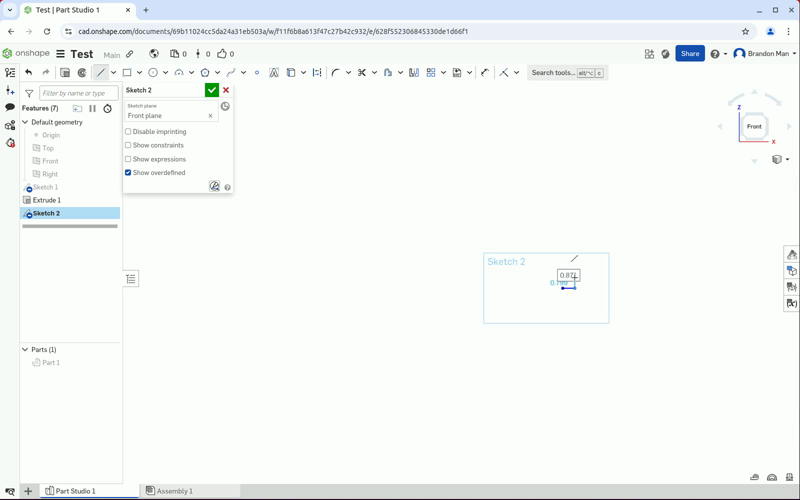
scroll(6)
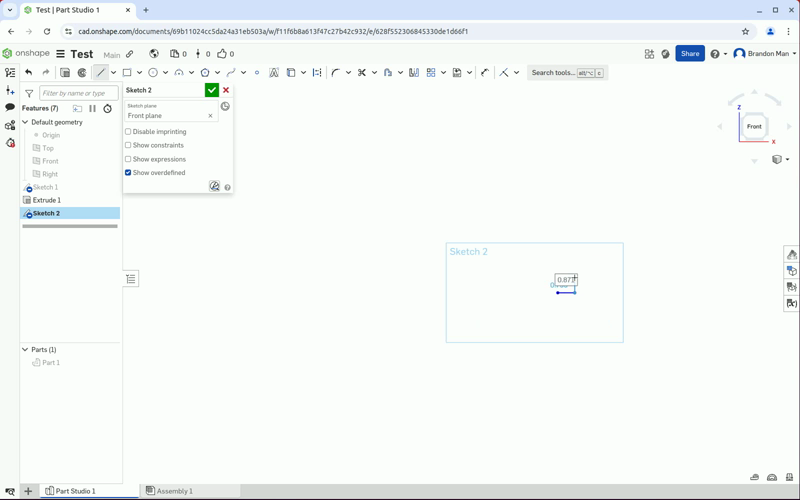
scroll(6)
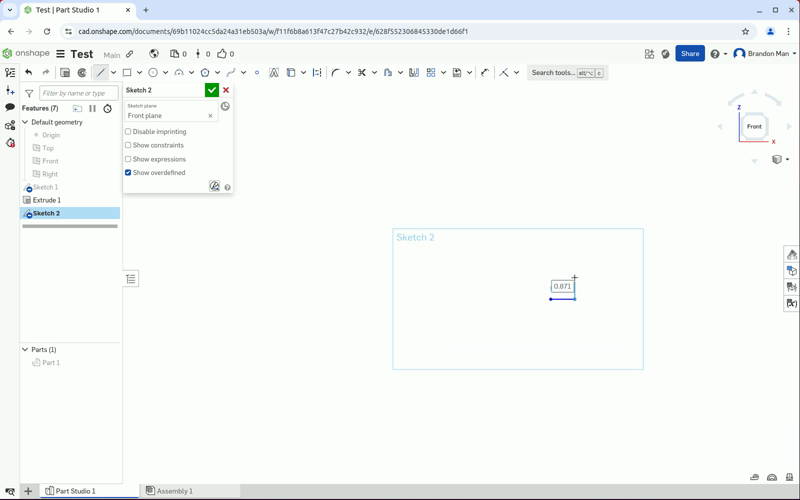
scroll(6)
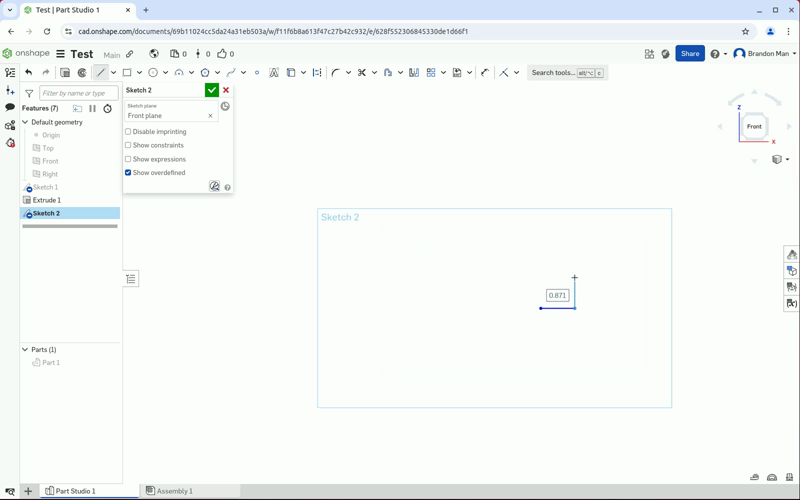
scroll(6)
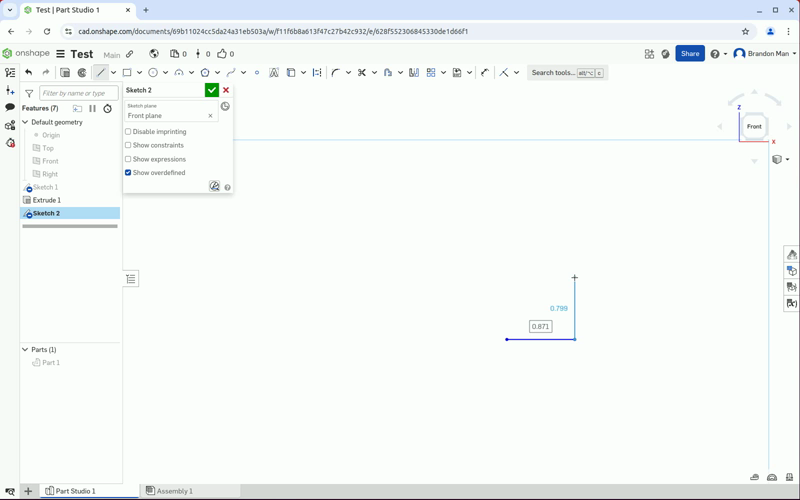
click(574, 277)
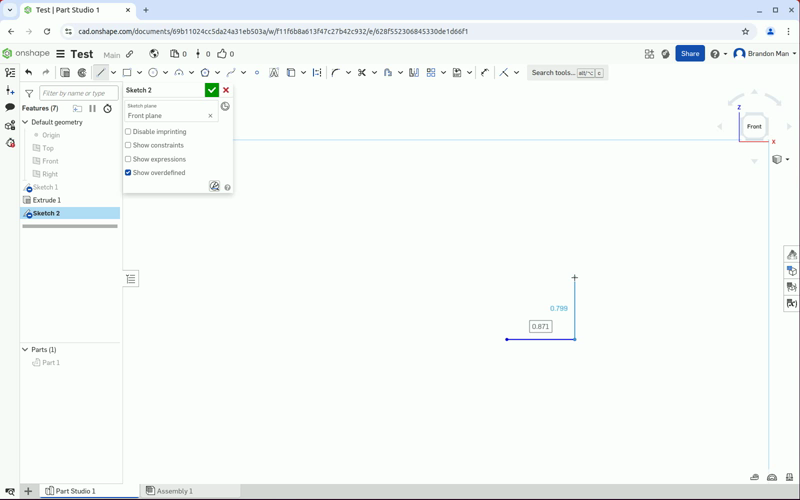
scroll(-6)
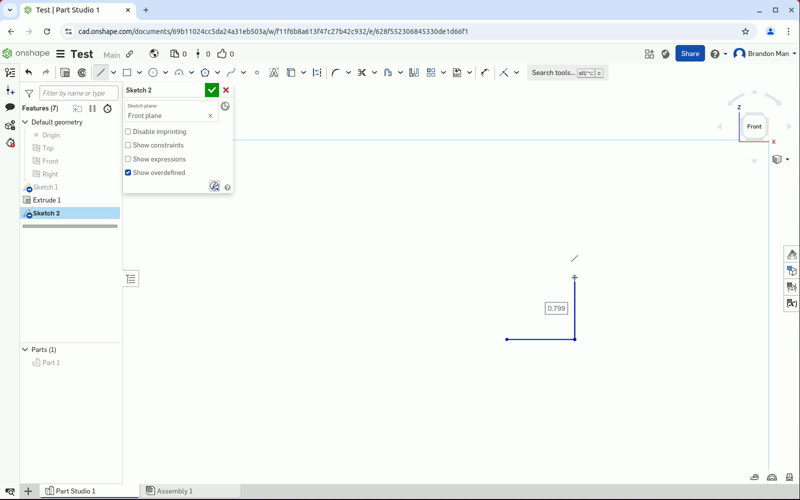
scroll(-6)
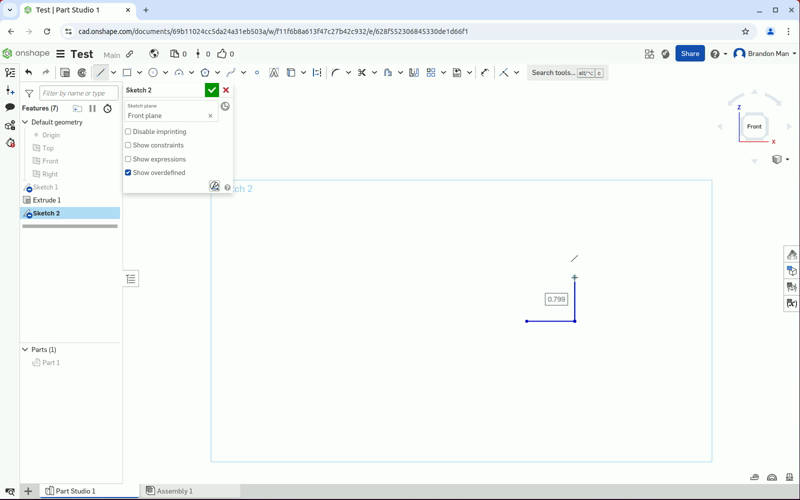
scroll(-6)
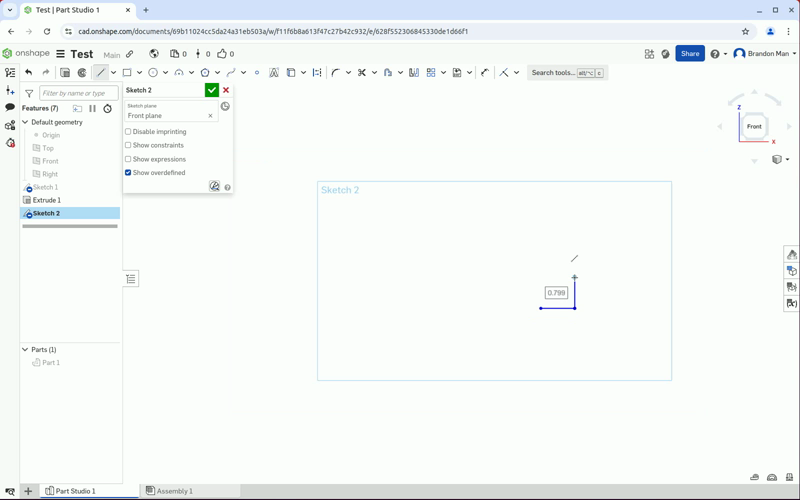
scroll(-6)
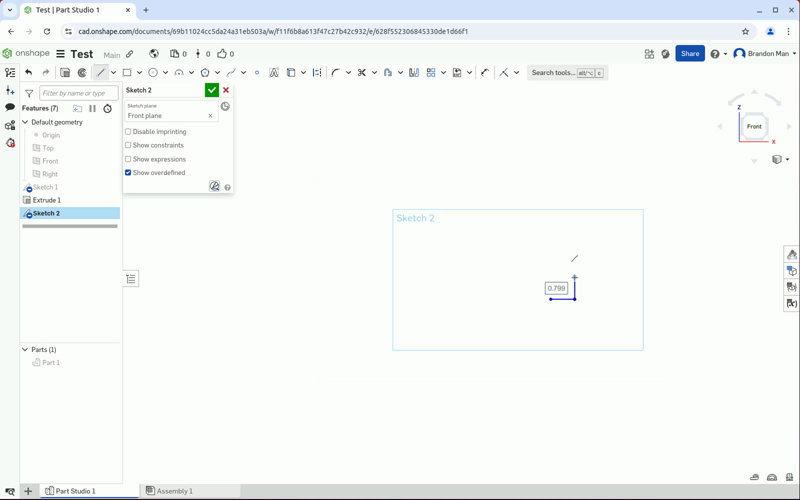
scroll(-6)
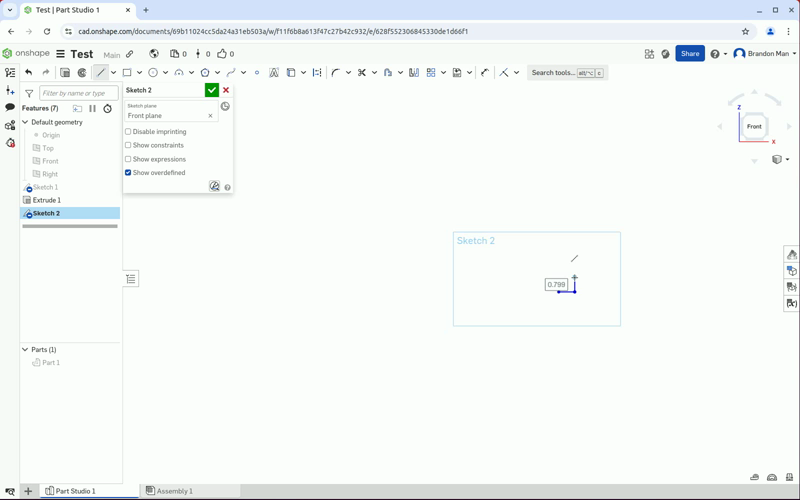
scroll(-6)
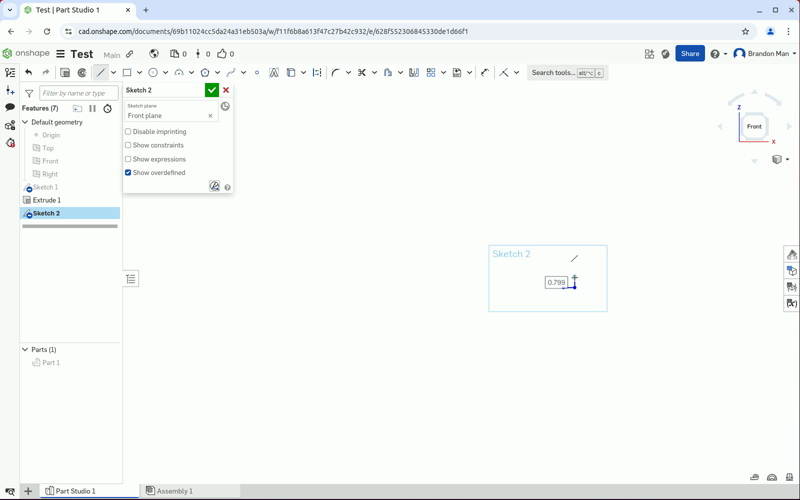
scroll(-6)
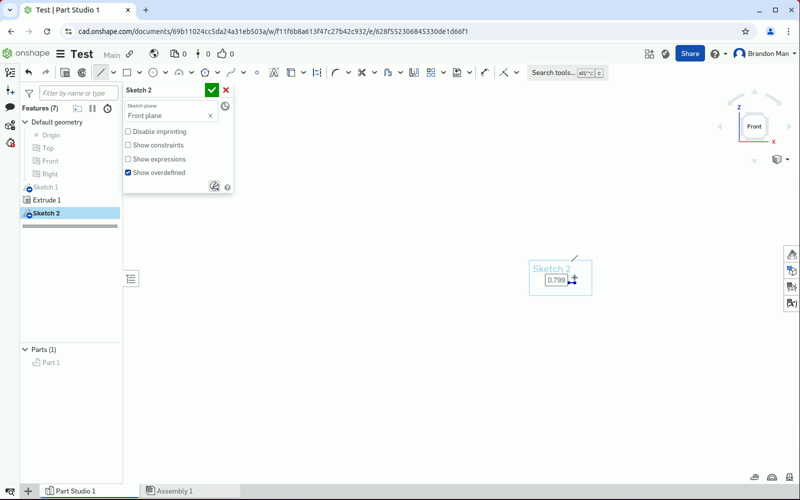
key_up(shift)
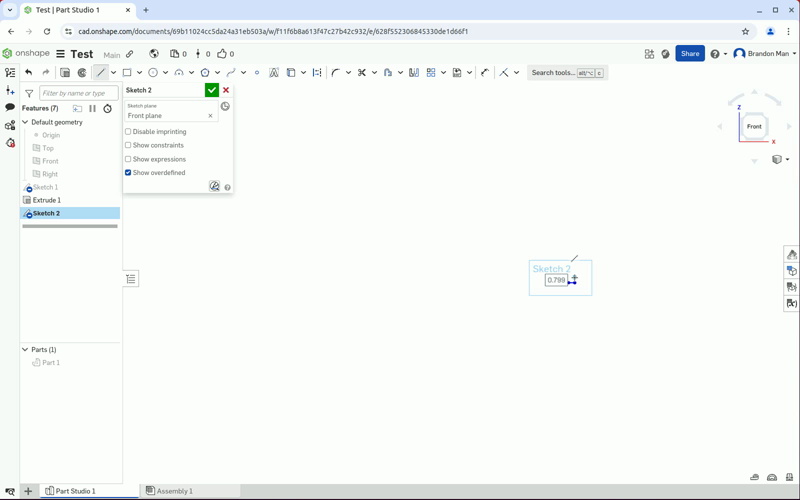
key_down(shift)
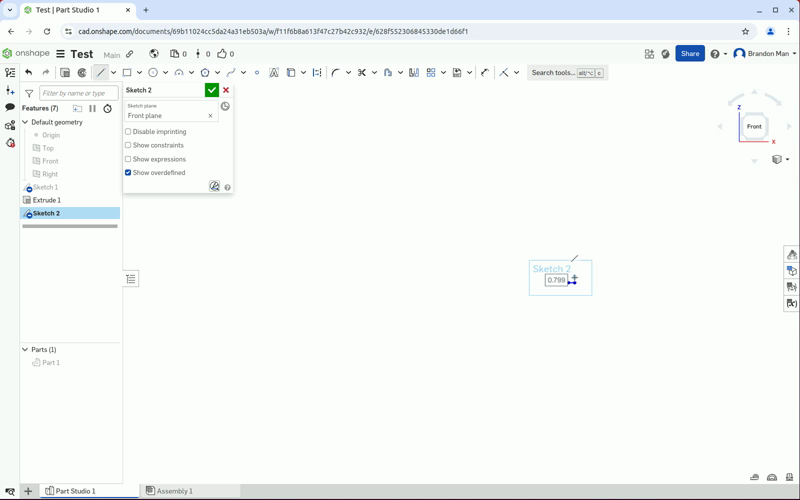
mouse_move(589, 277)
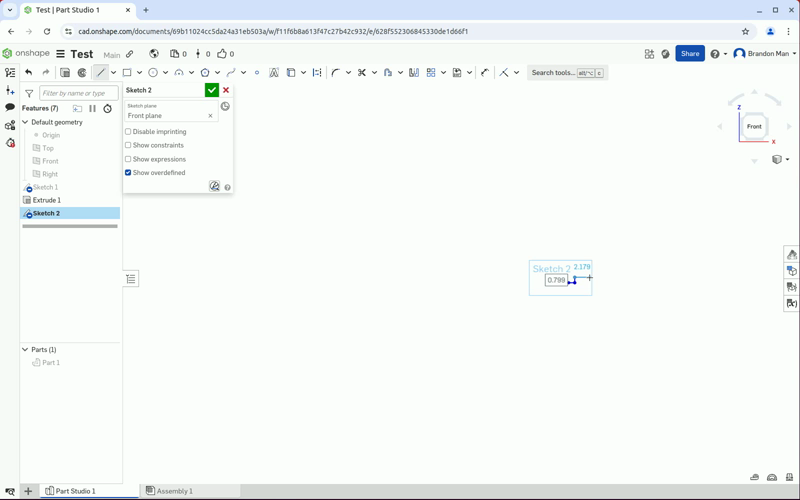
mouse_move(568, 277)
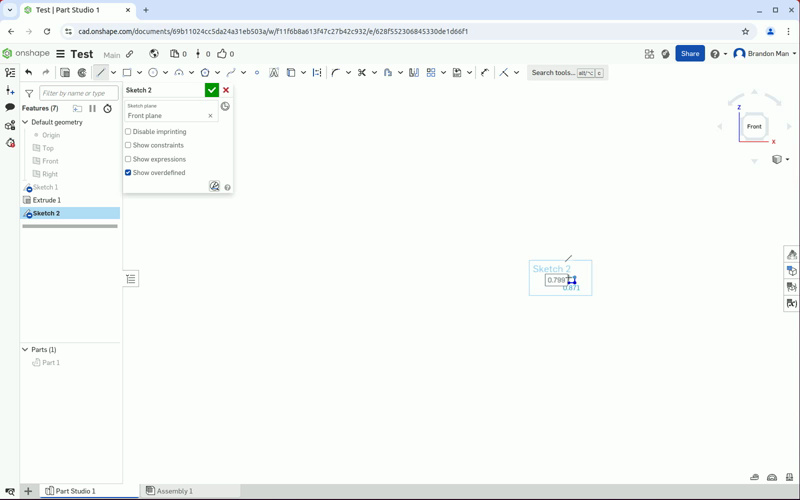
scroll(6)
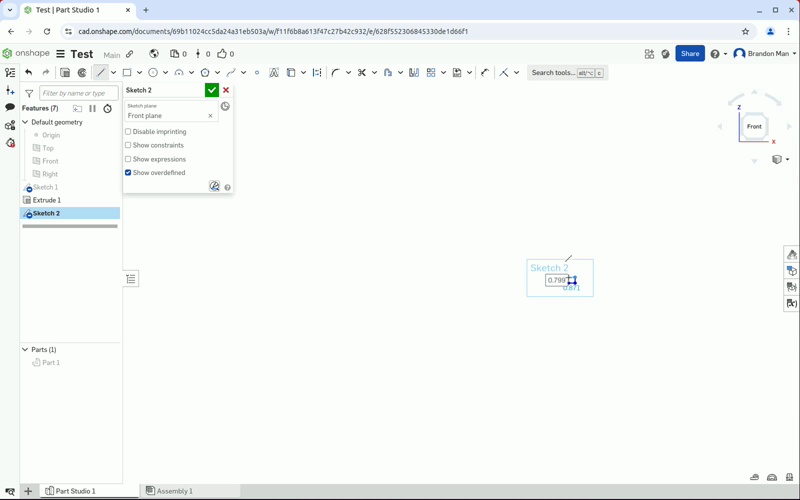
scroll(6)
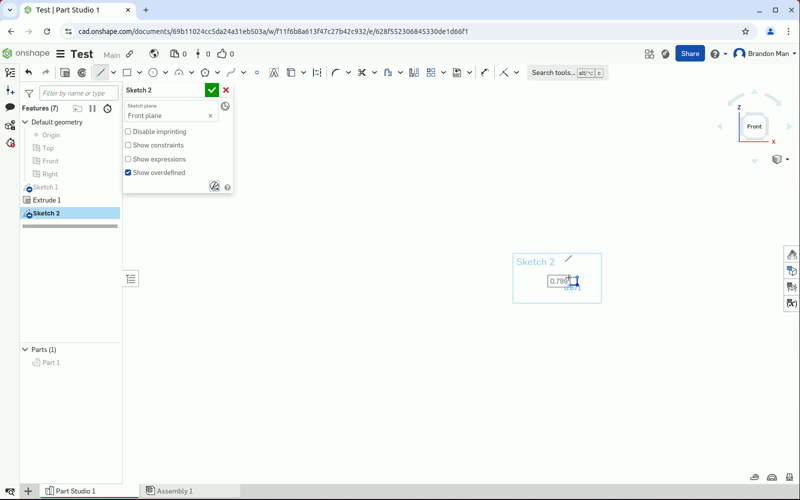
scroll(6)
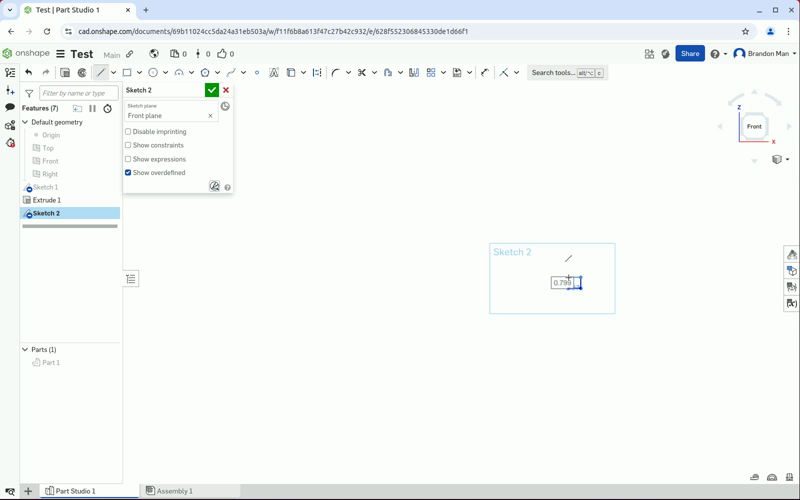
scroll(6)
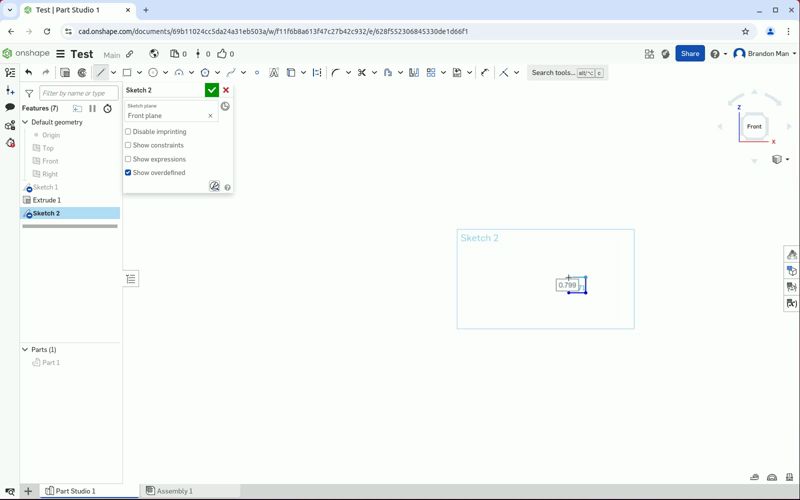
scroll(6)
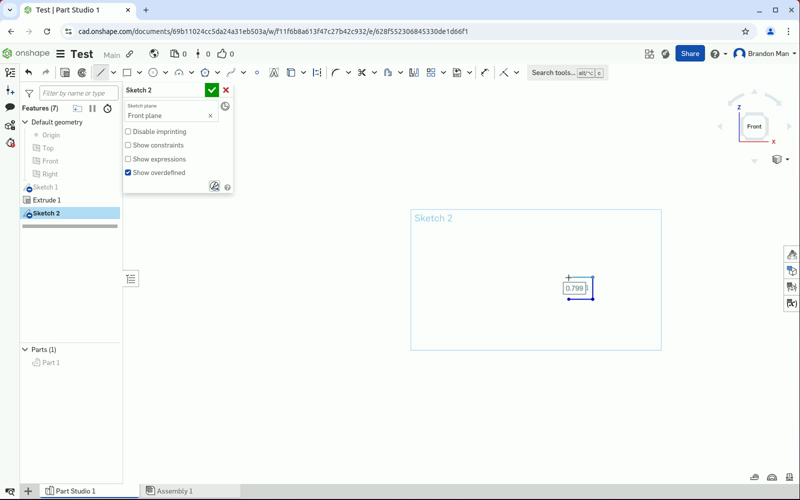
scroll(6)
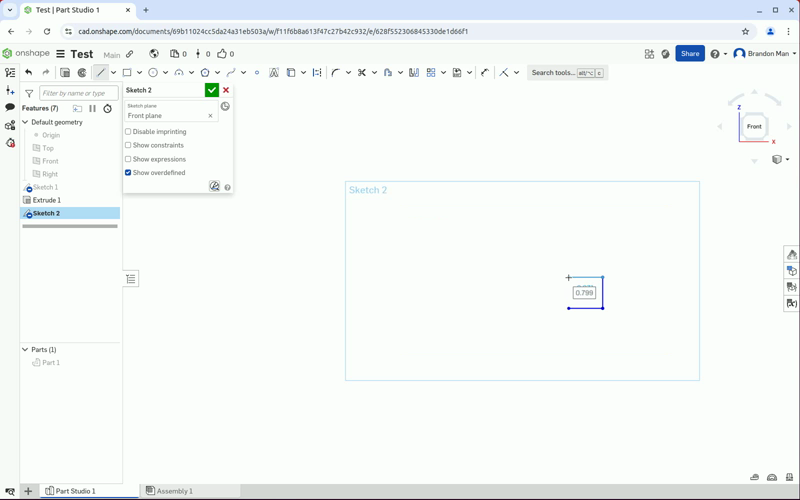
scroll(6)
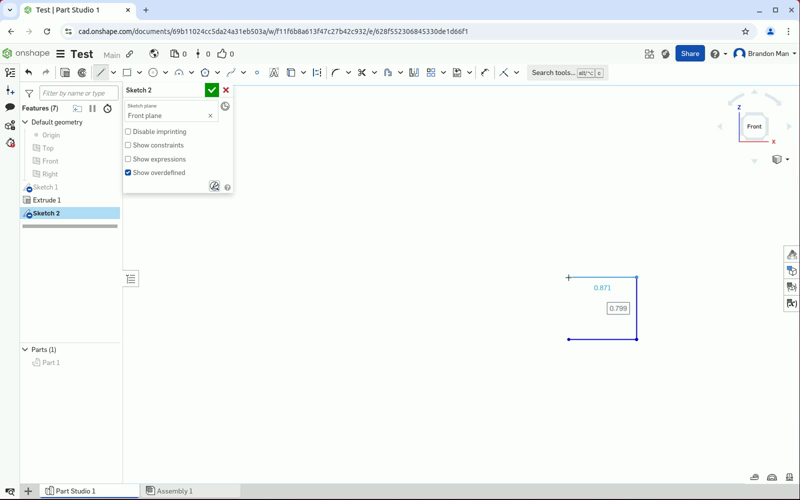
click(568, 277)
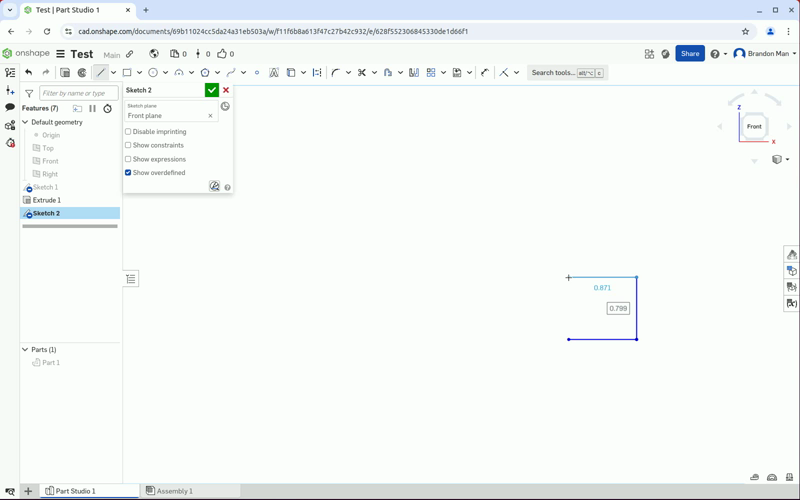
scroll(-6)
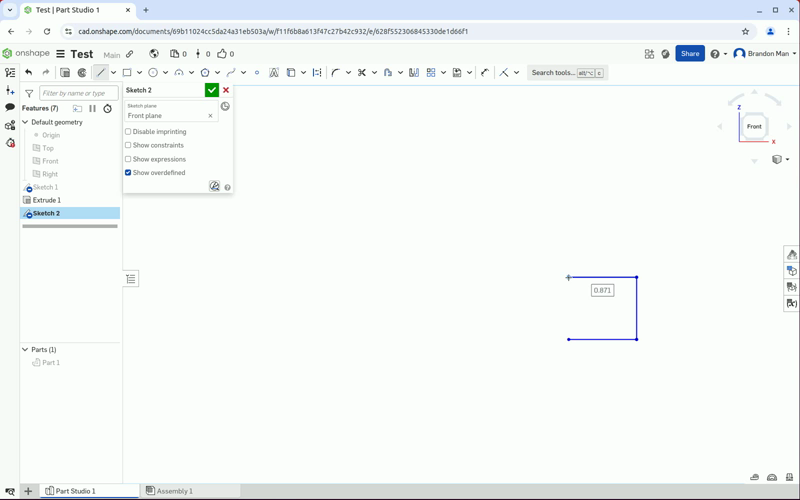
scroll(-6)
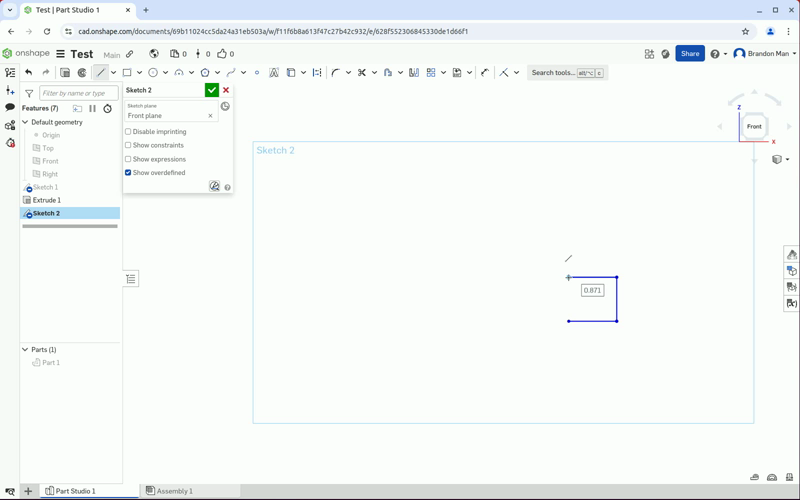
scroll(-6)
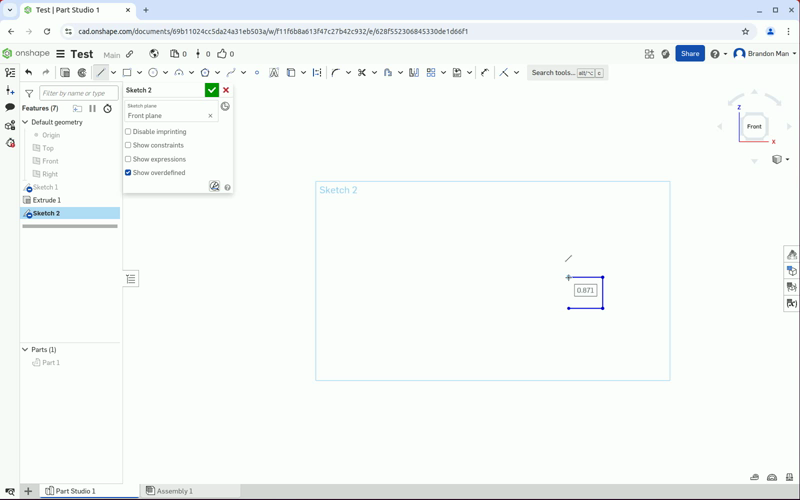
scroll(-6)
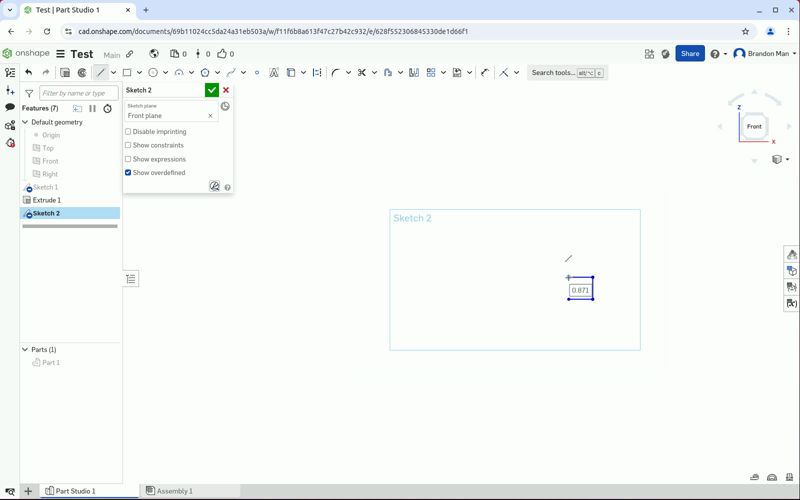
scroll(-6)
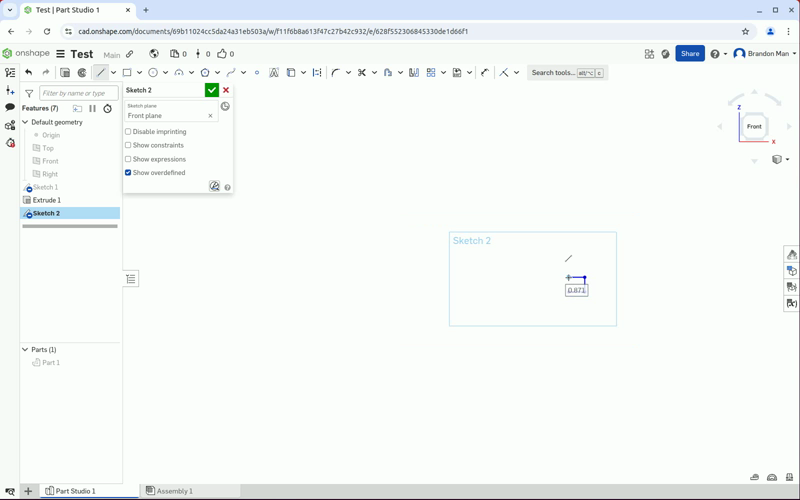
scroll(-6)
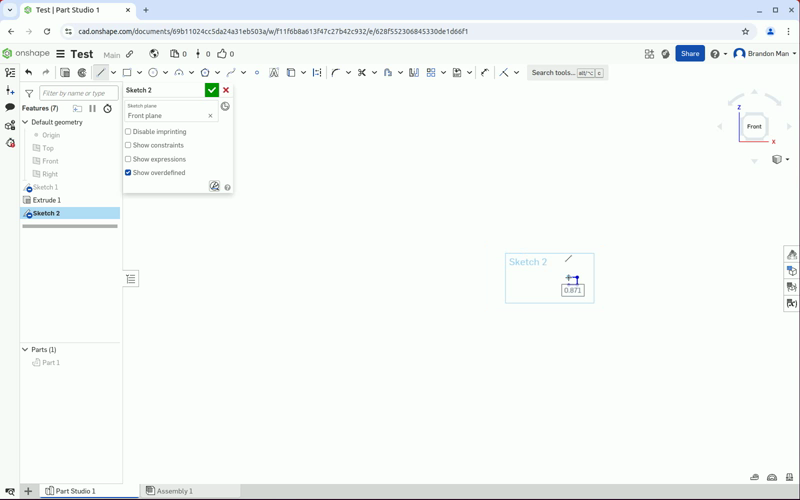
scroll(-6)
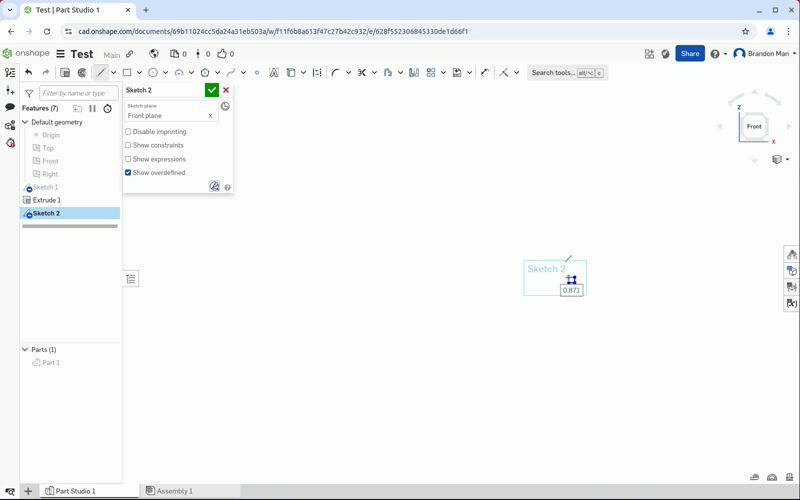
key_up(shift)
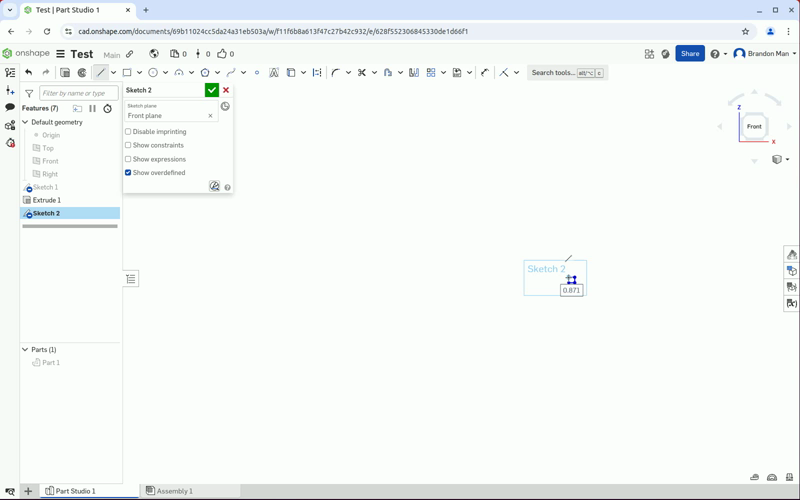
mouse_move(589, 277)
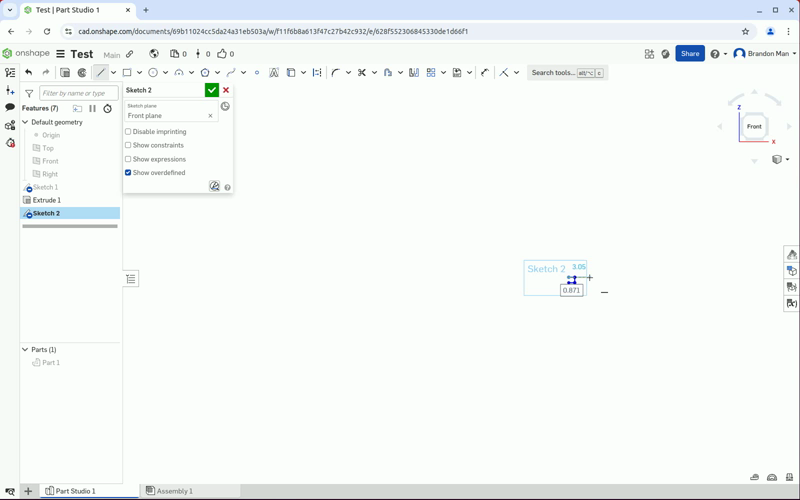
key_down(shift)
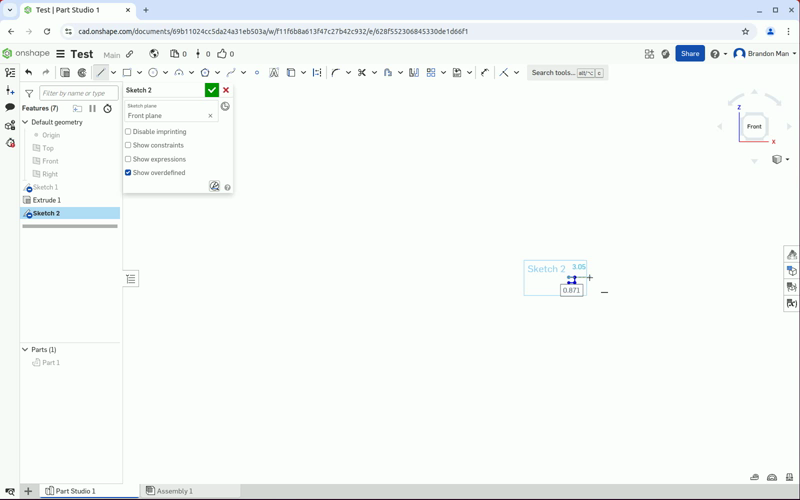
mouse_move(568, 282)
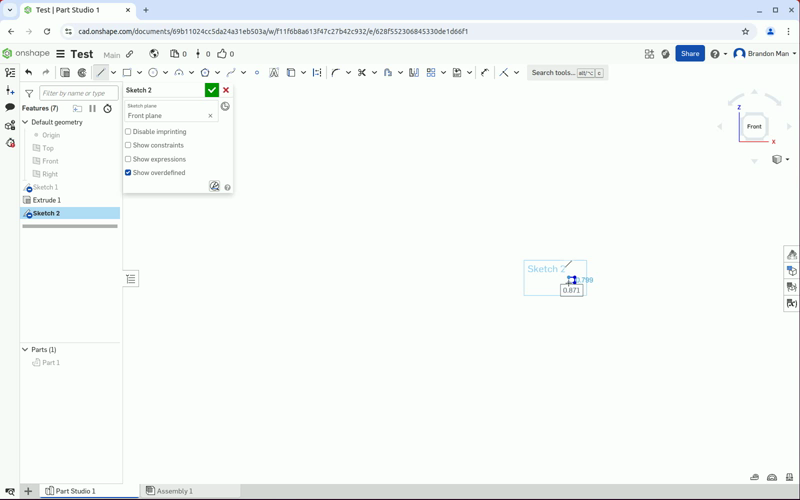
scroll(6)
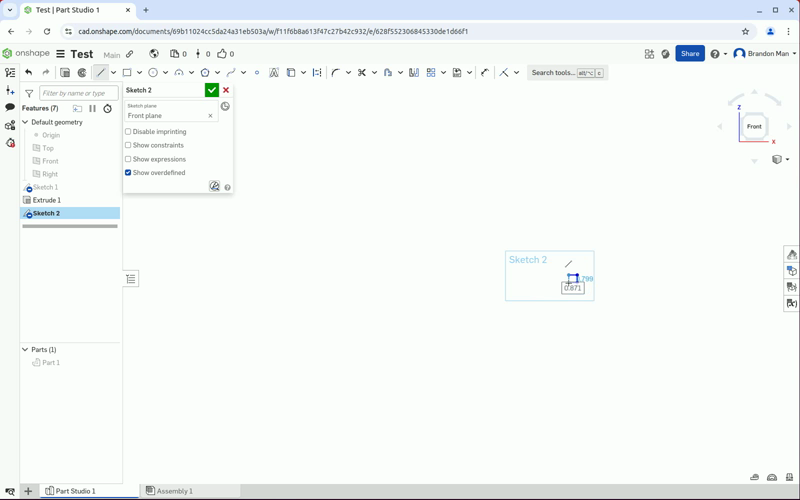
scroll(6)
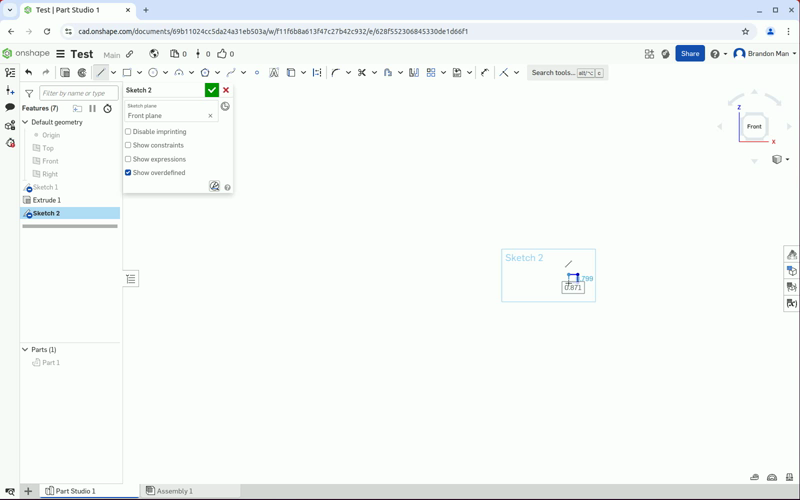
scroll(6)
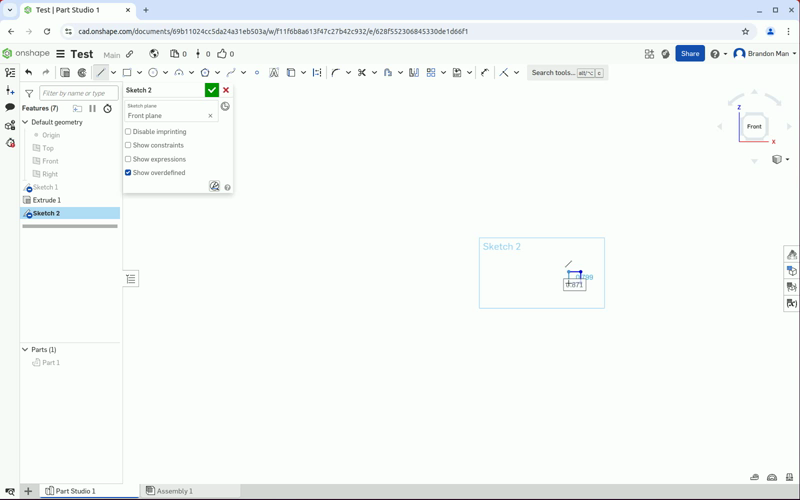
scroll(6)
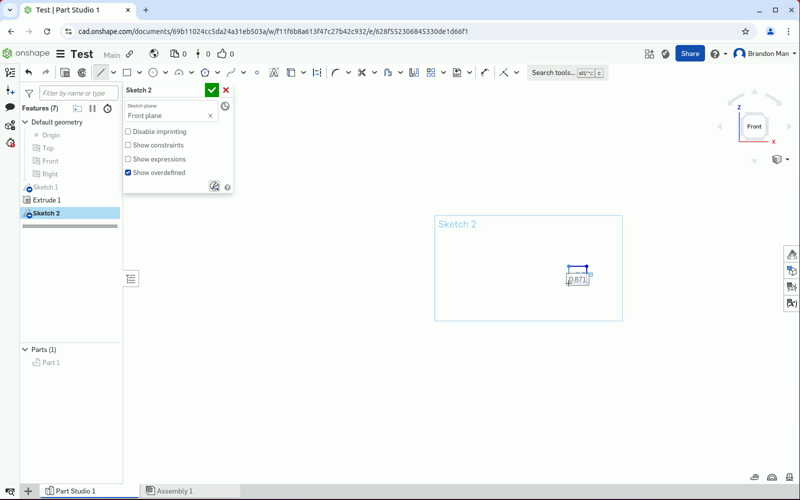
scroll(6)
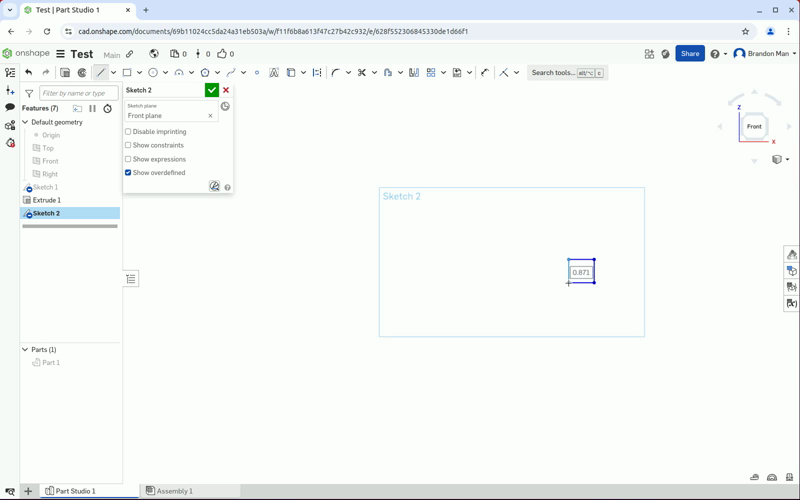
scroll(6)
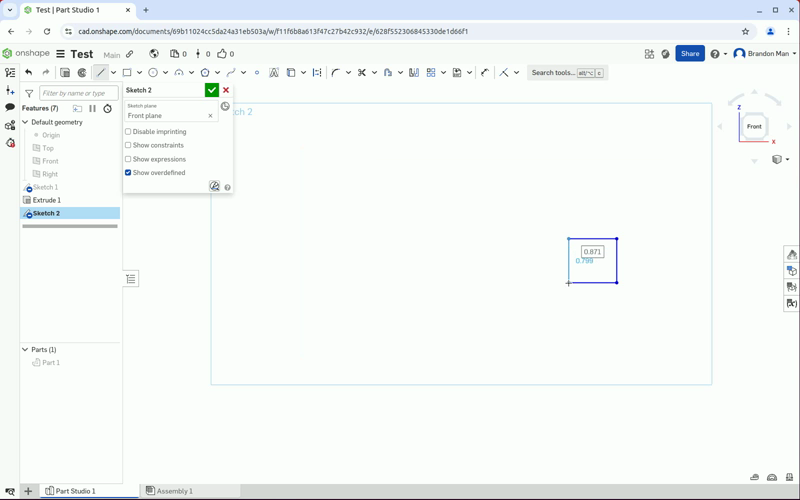
scroll(6)
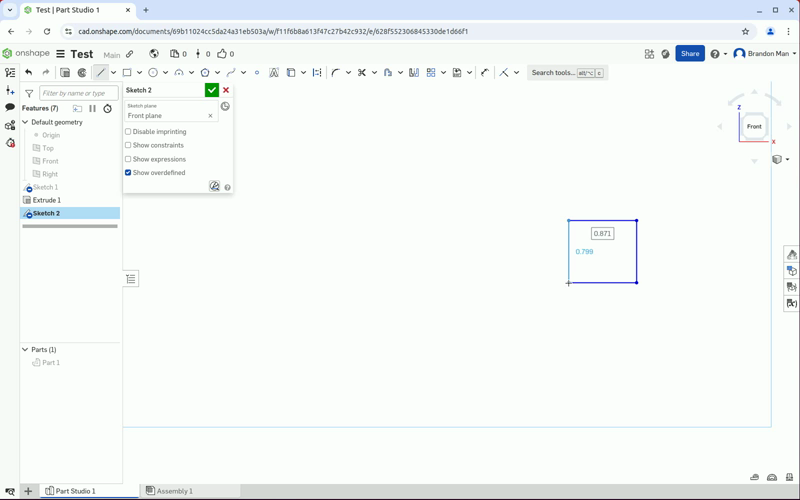
key_up(shift)
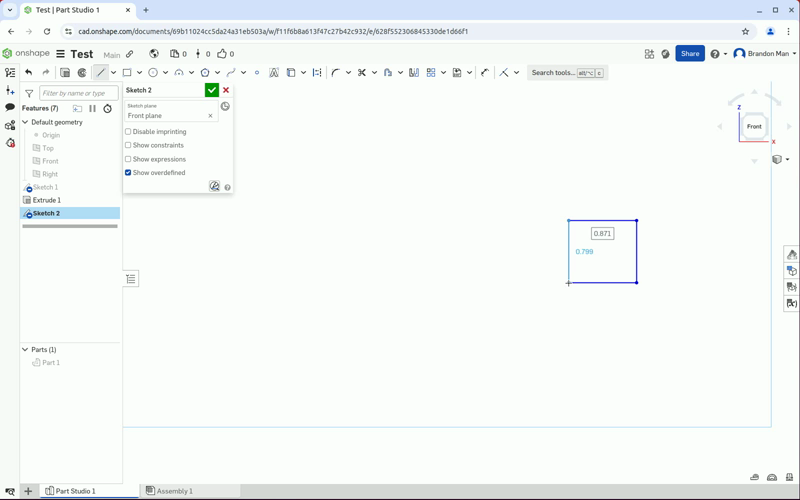
click(568, 282)
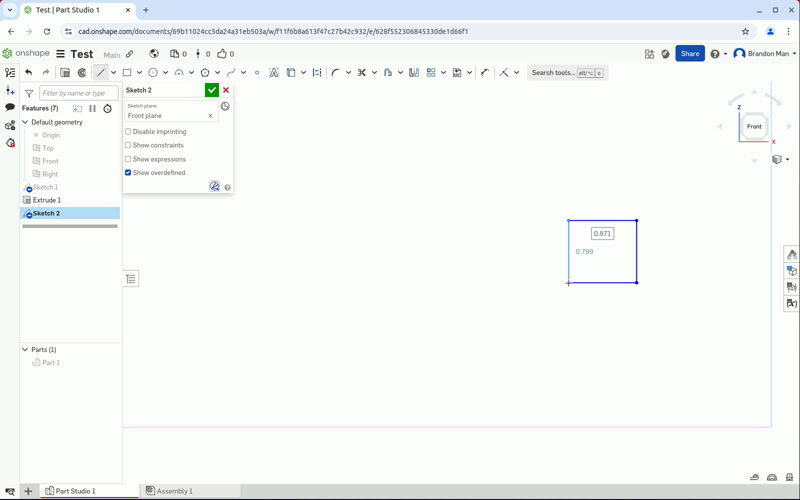
scroll(-6)
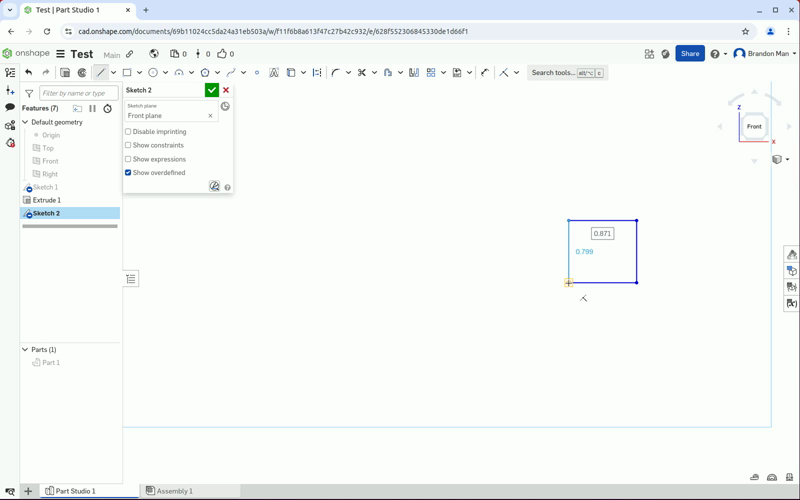
scroll(-6)
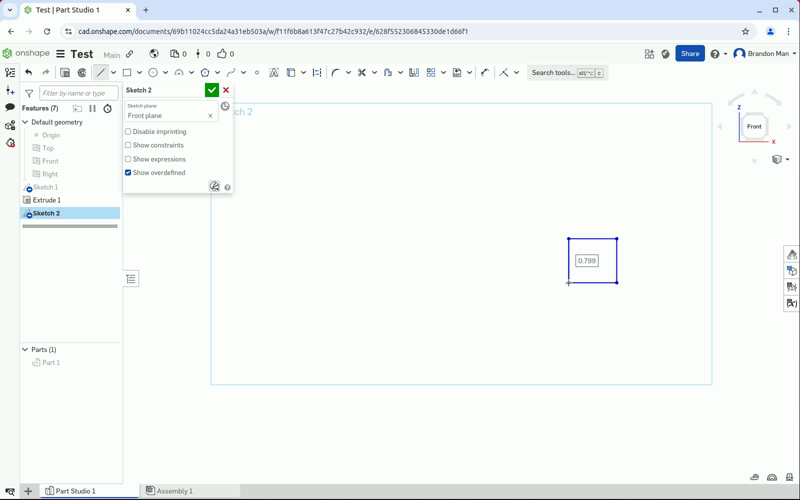
scroll(-6)
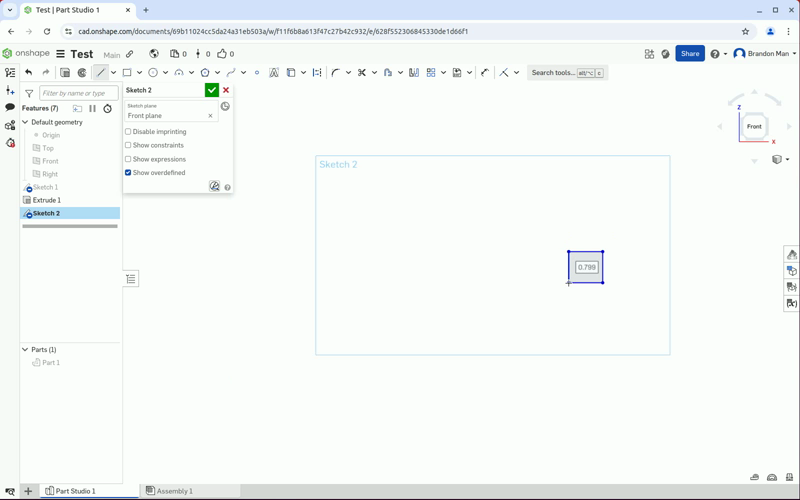
scroll(-6)
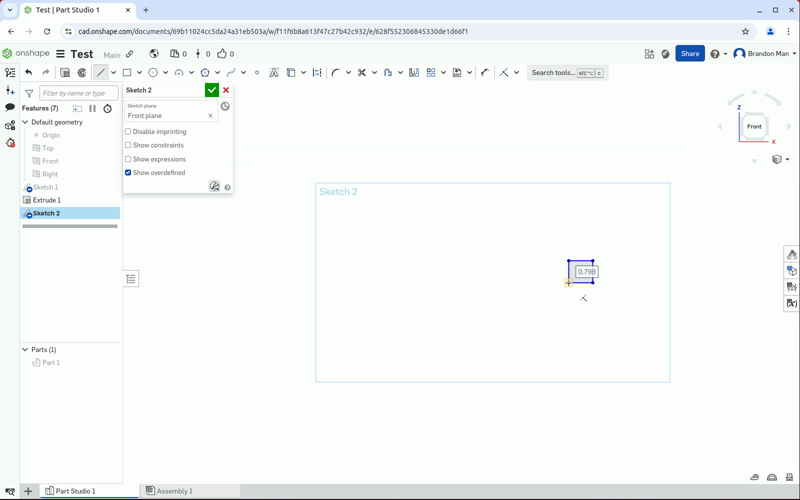
scroll(-6)
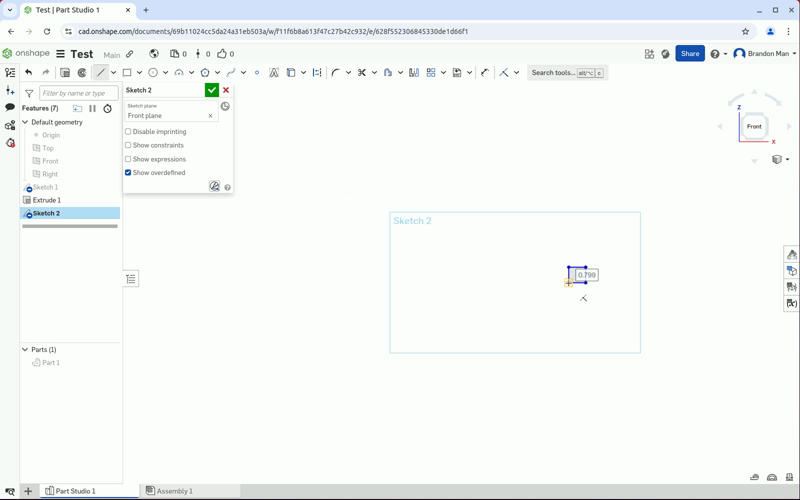
scroll(-6)
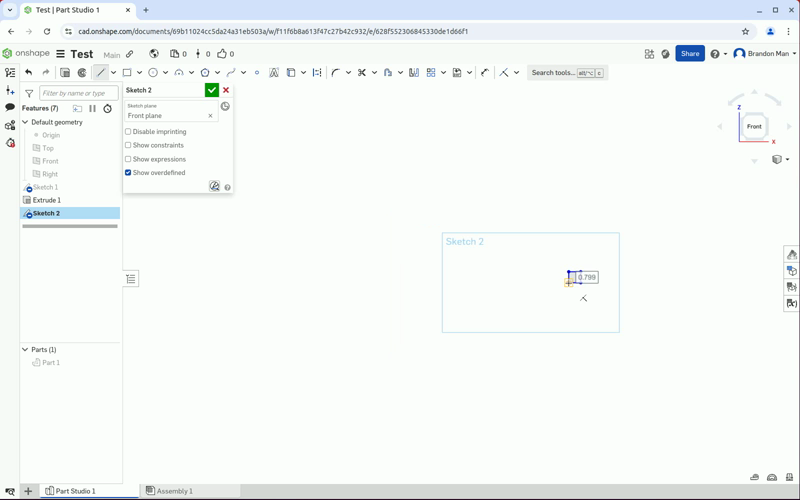
scroll(-6)
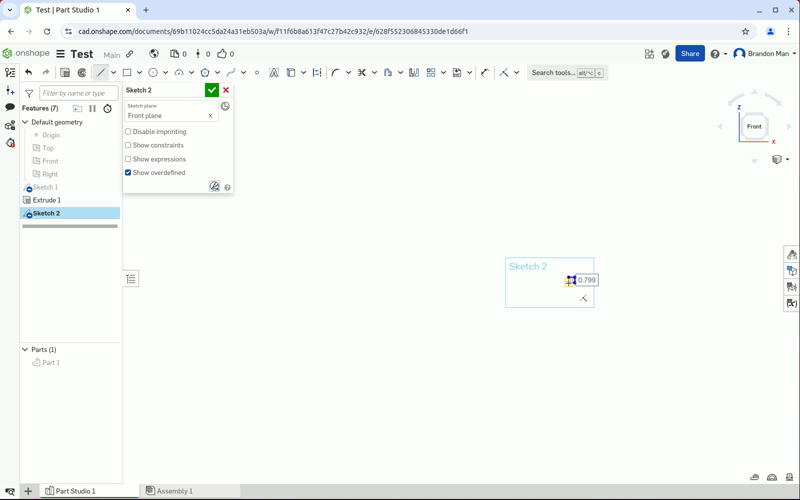
key(esc)
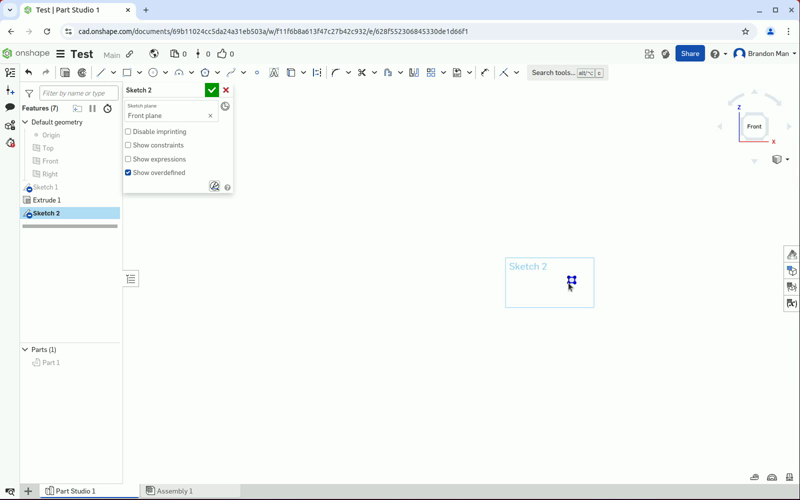
key(l)
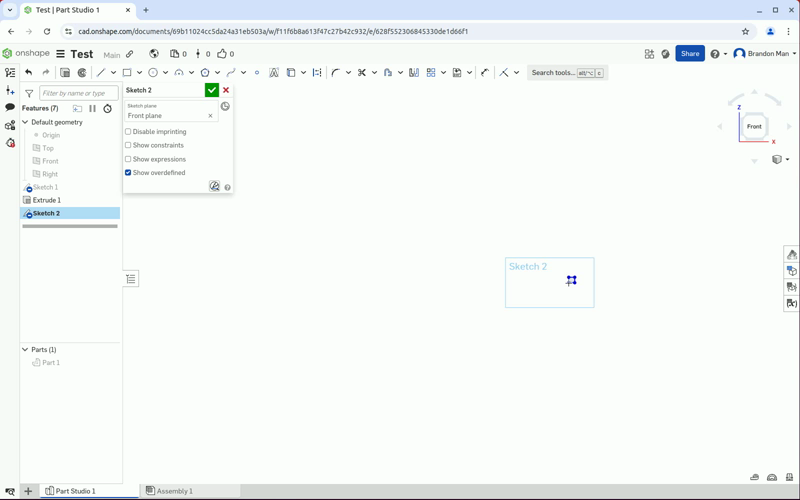
key_down(shift)
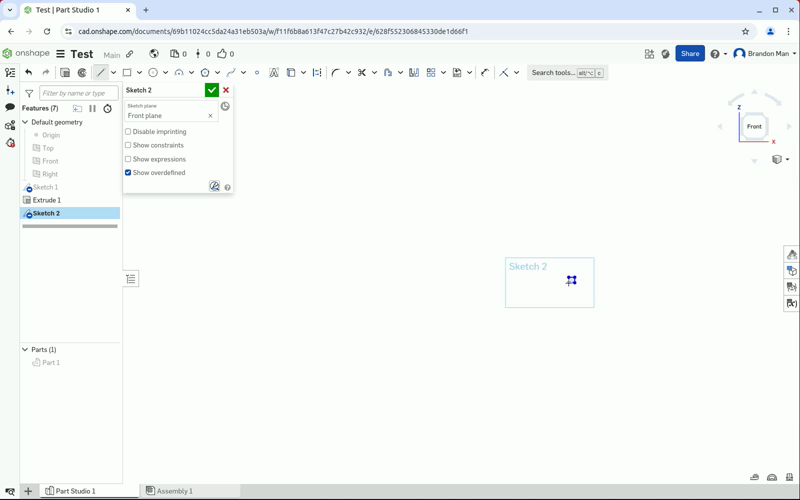
mouse_move(569, 282)
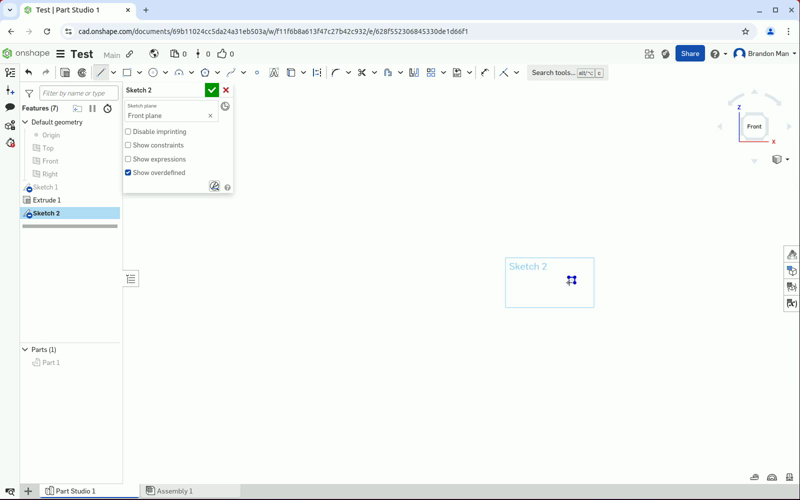
scroll(6)
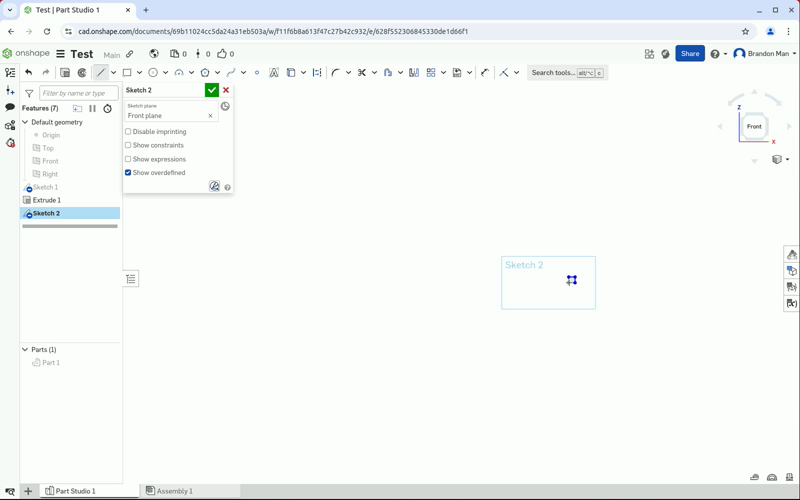
scroll(6)
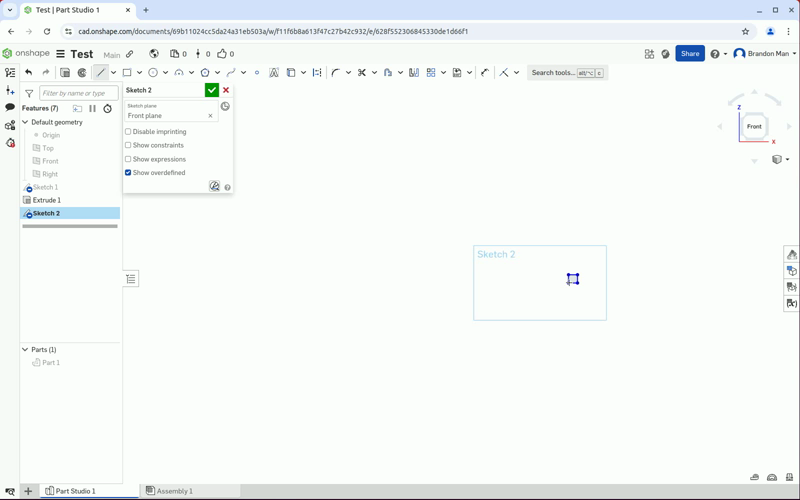
scroll(6)
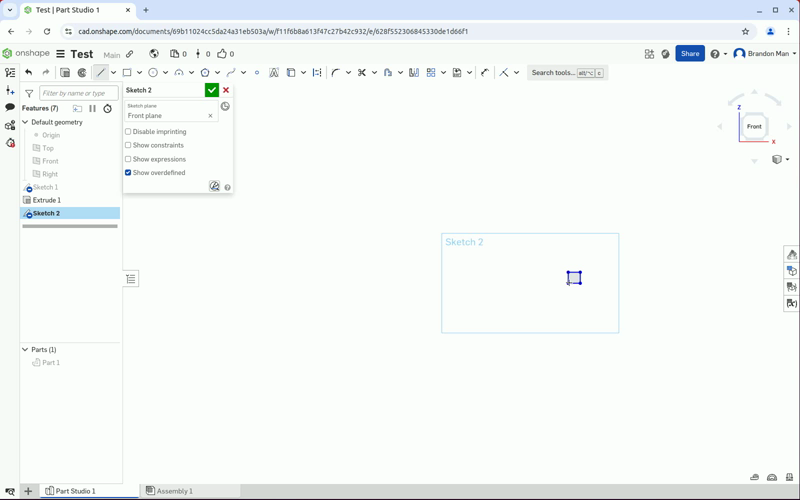
scroll(6)
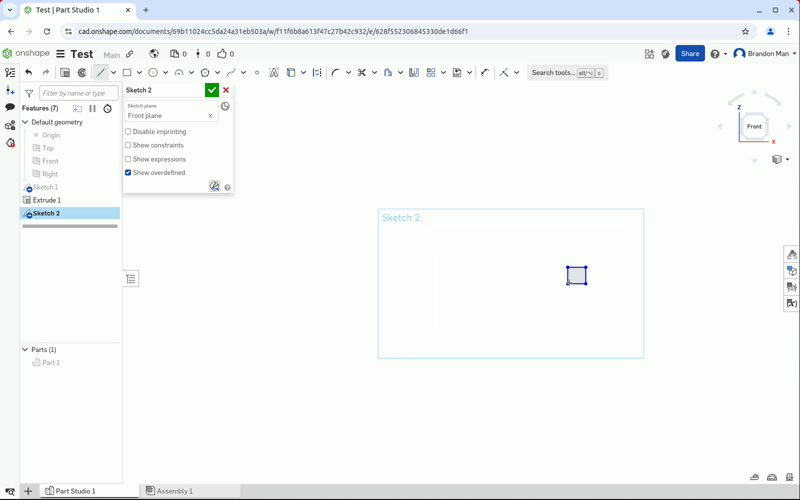
scroll(6)
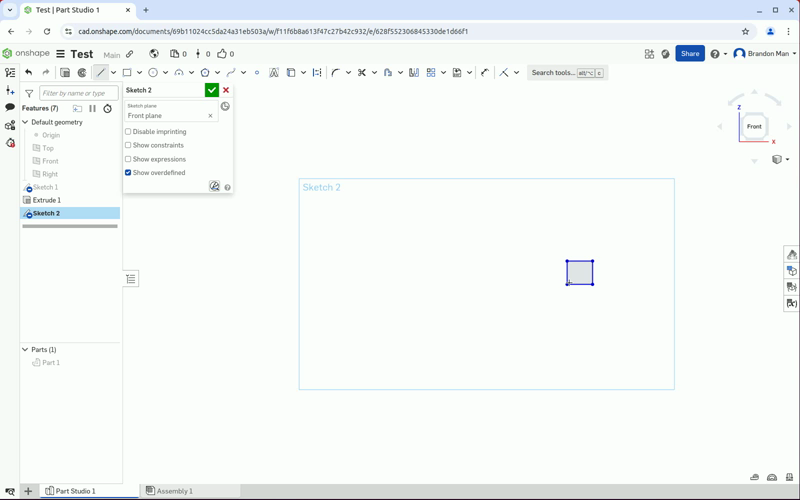
scroll(6)
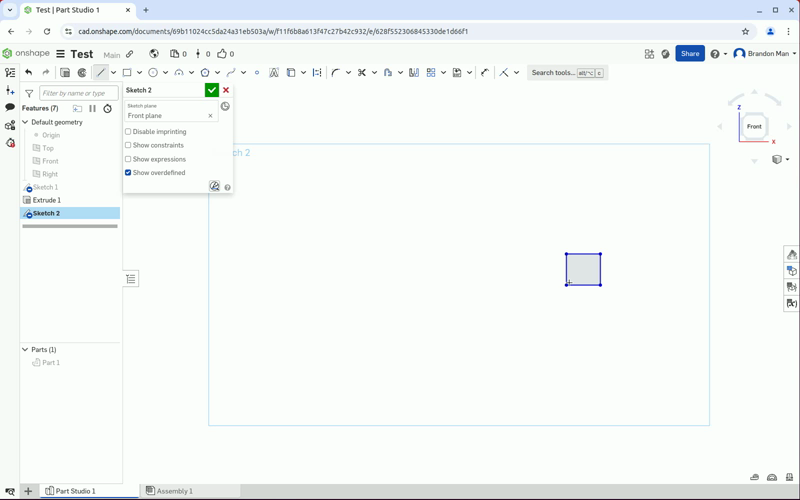
scroll(6)
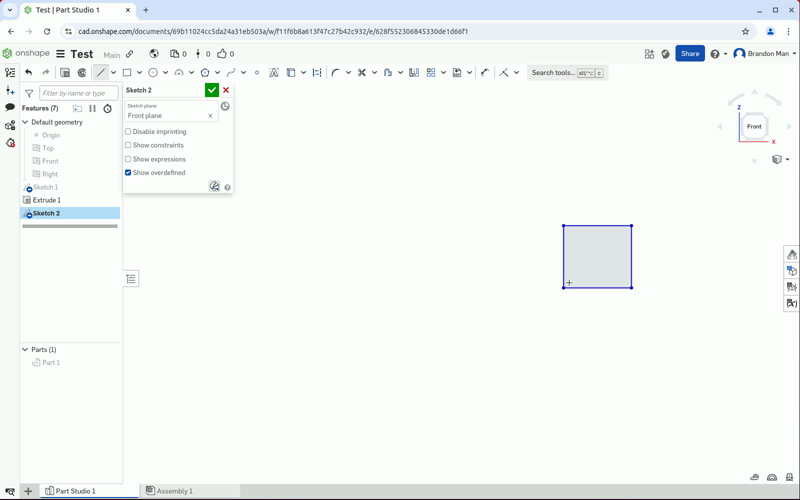
click(569, 282)
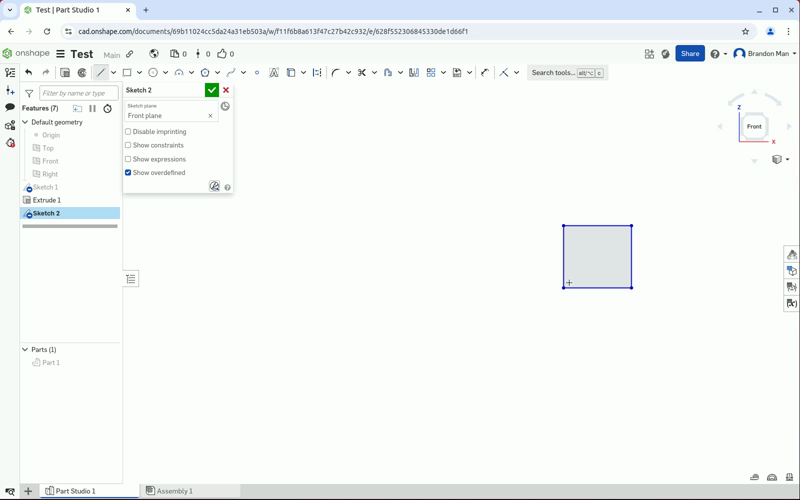
scroll(-6)
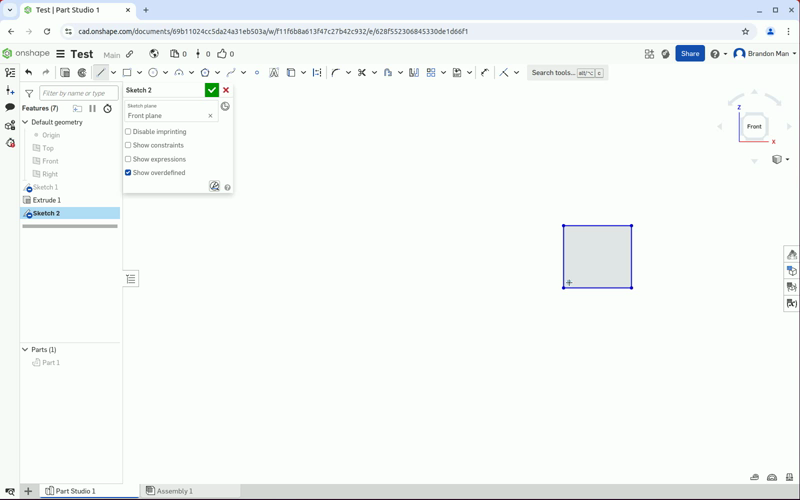
scroll(-6)
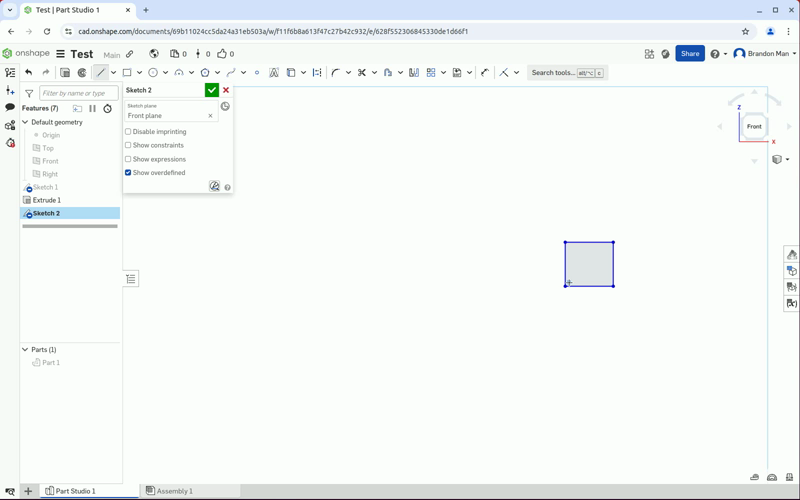
scroll(-6)
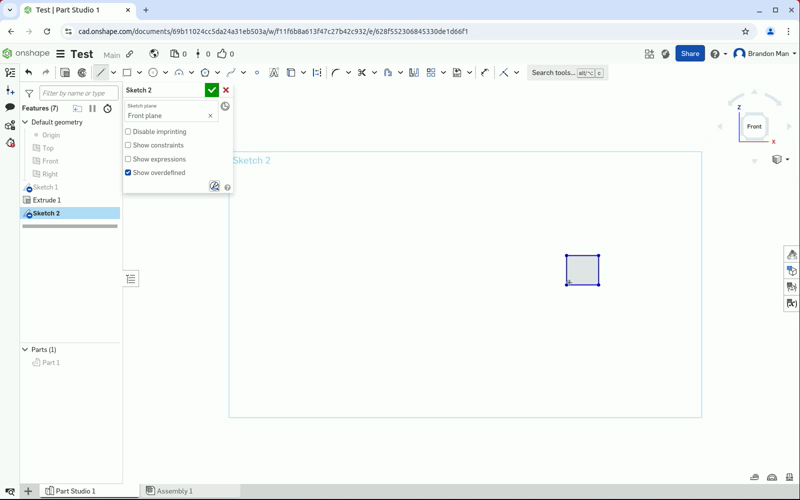
scroll(-6)
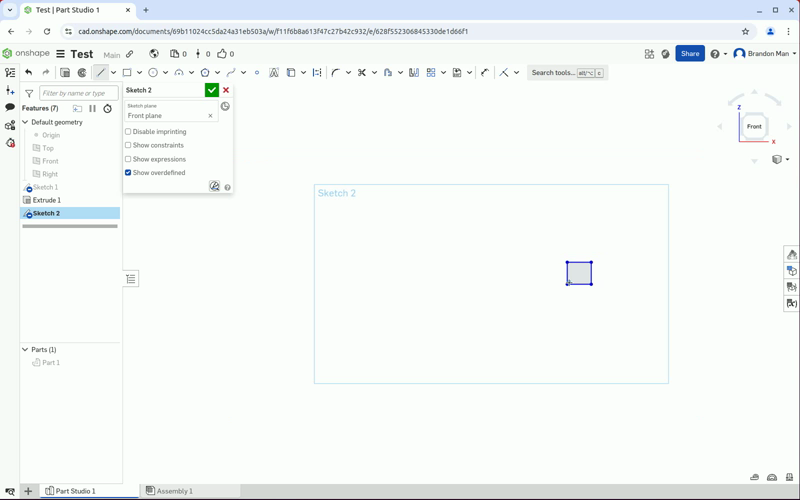
scroll(-6)
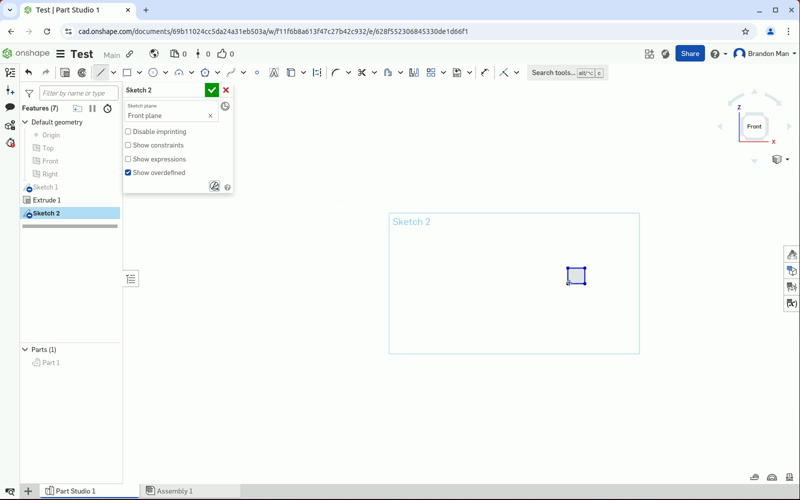
scroll(-6)
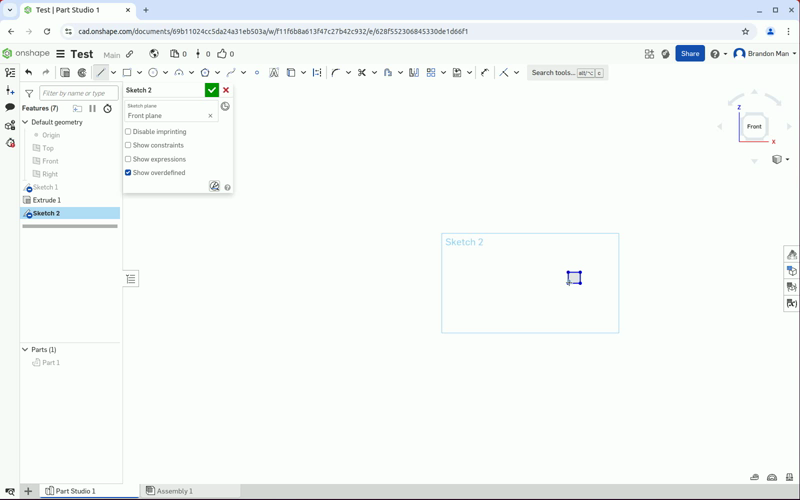
scroll(-6)
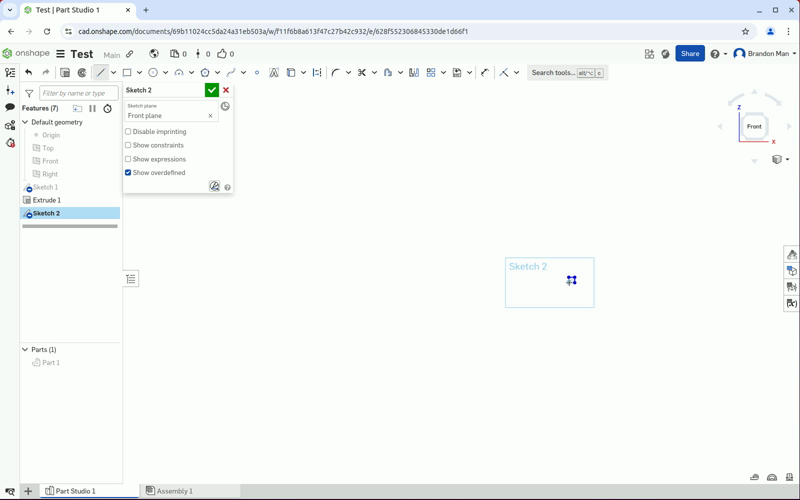
key_up(shift)
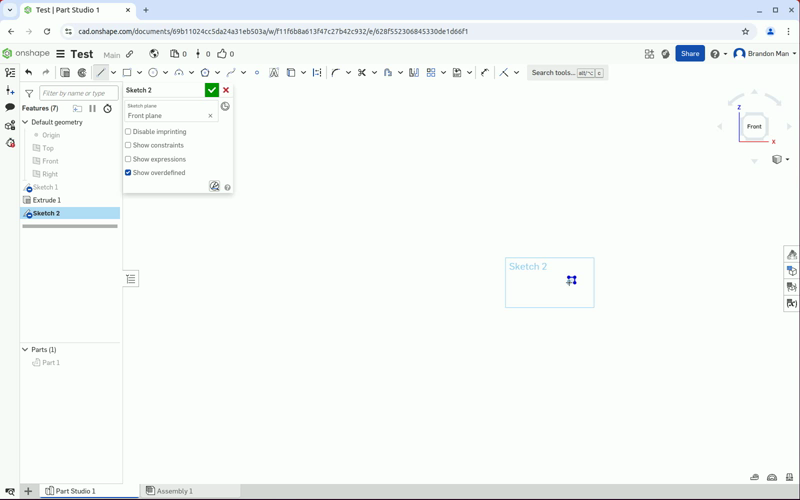
key_down(shift)
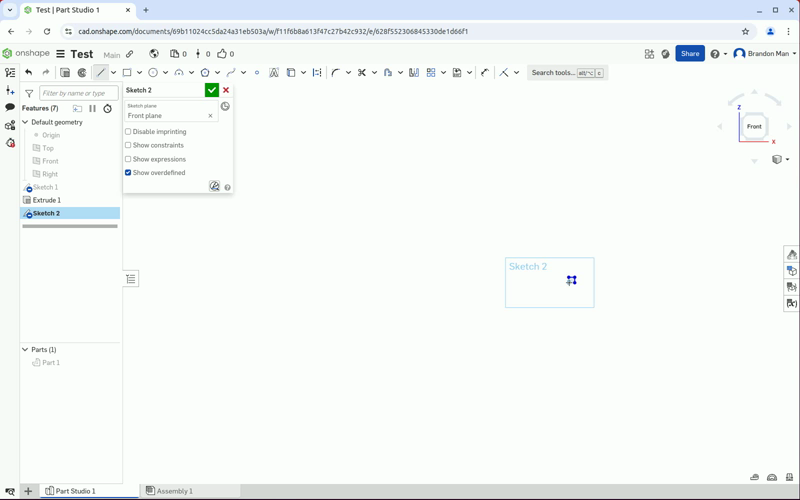
mouse_move(589, 282)
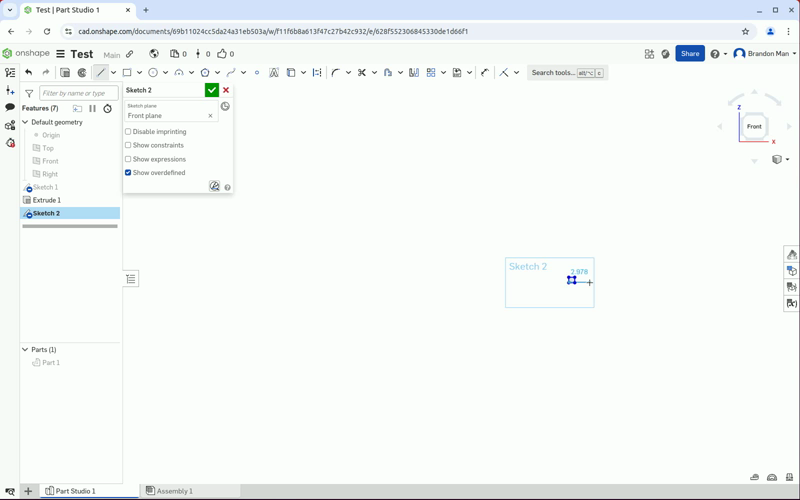
mouse_move(573, 282)
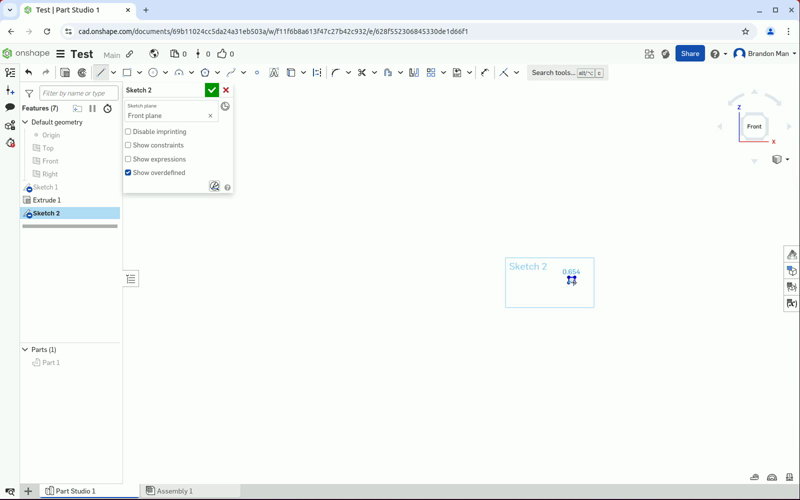
scroll(6)
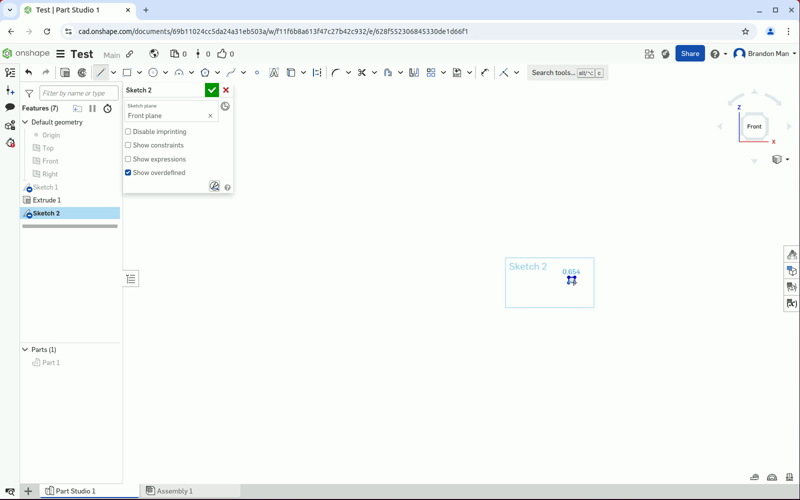
scroll(6)
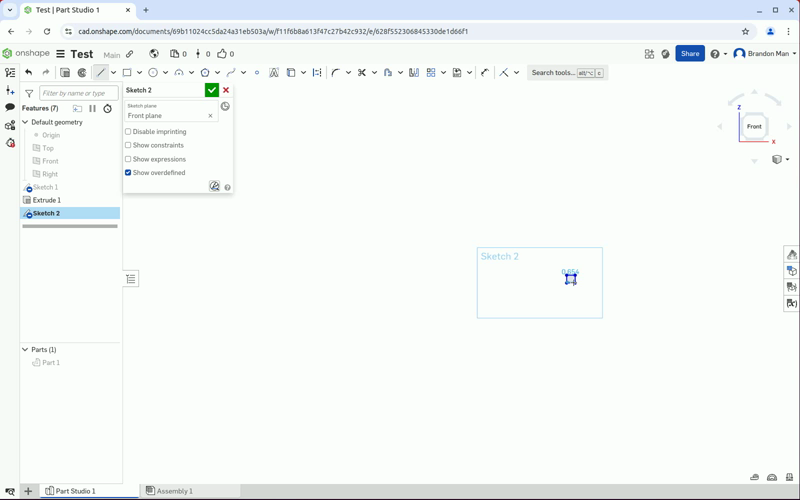
scroll(6)
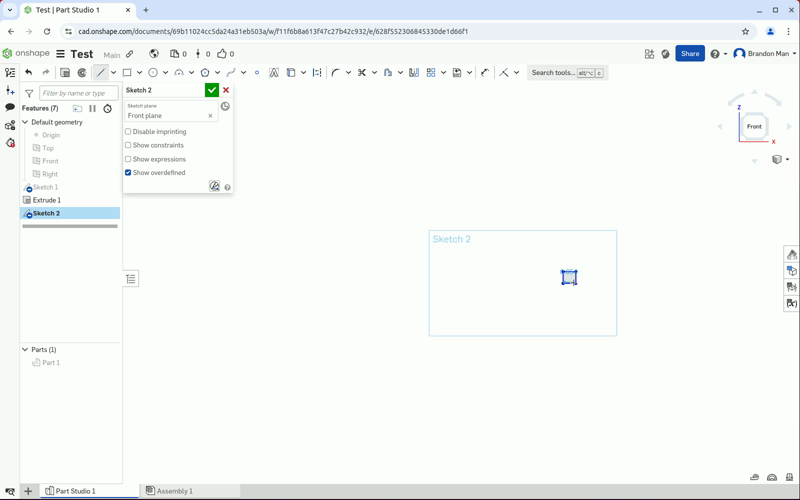
scroll(6)
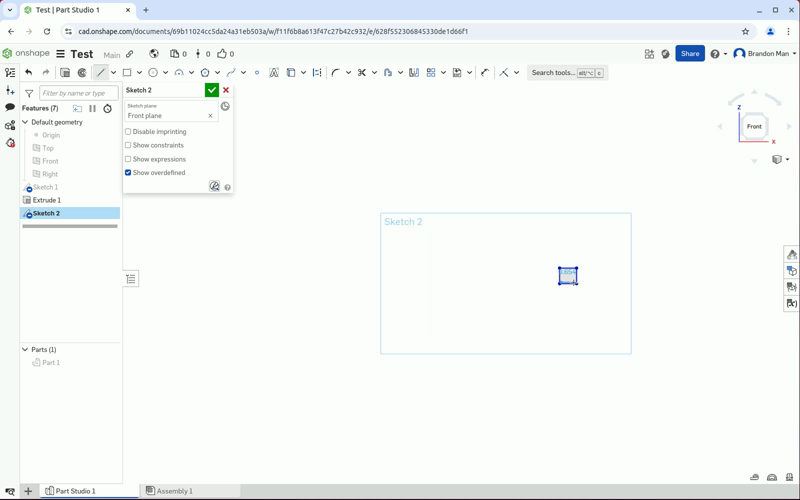
scroll(6)
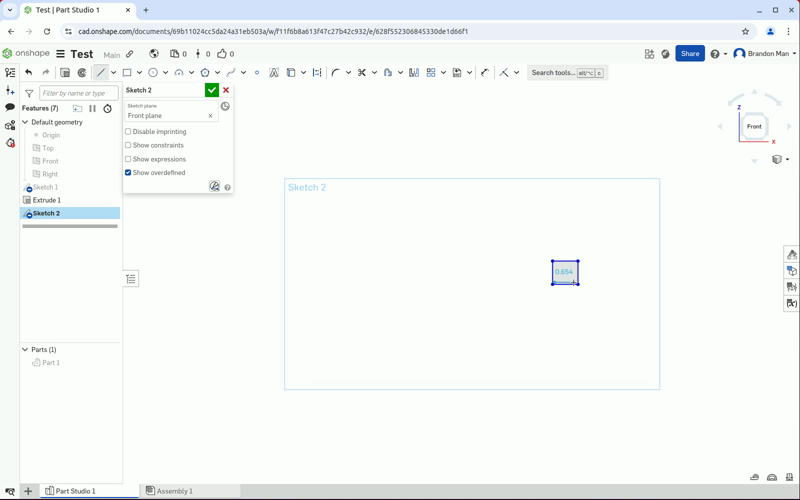
scroll(6)
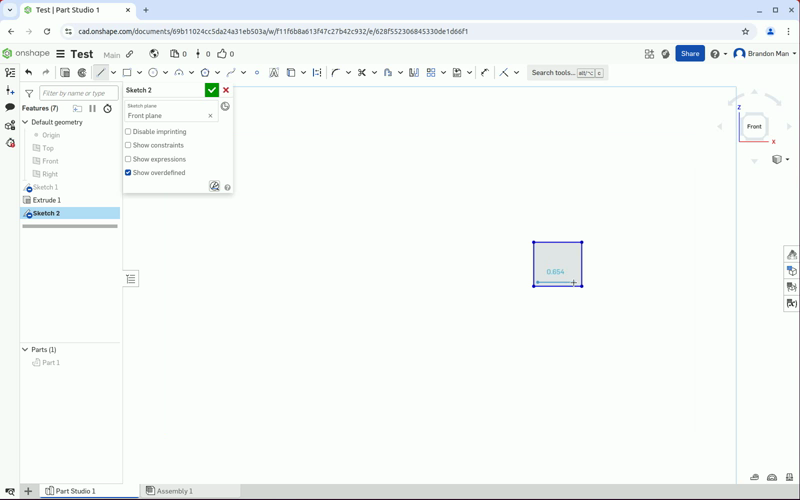
scroll(6)
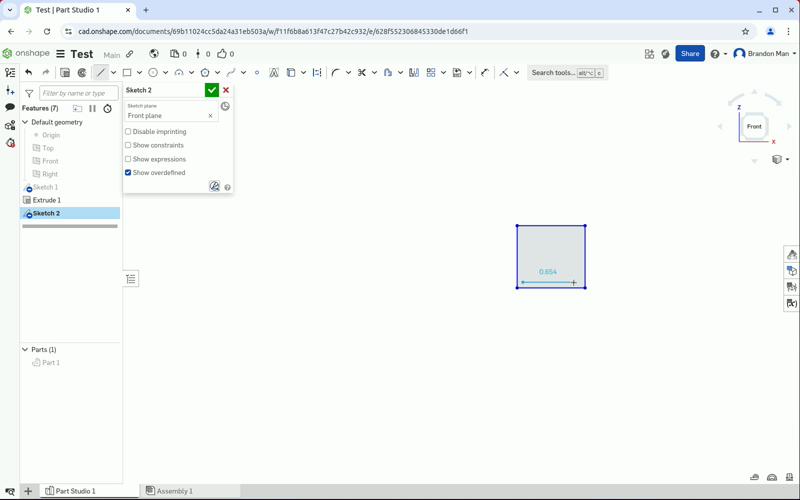
click(573, 282)
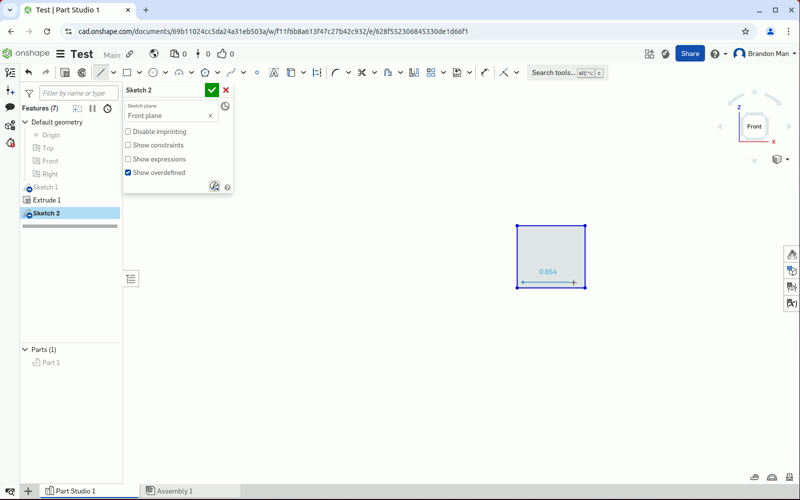
scroll(-6)
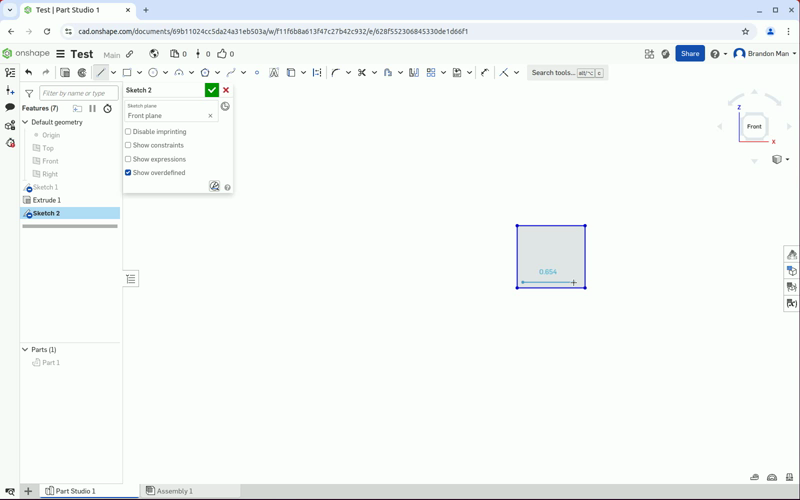
scroll(-6)
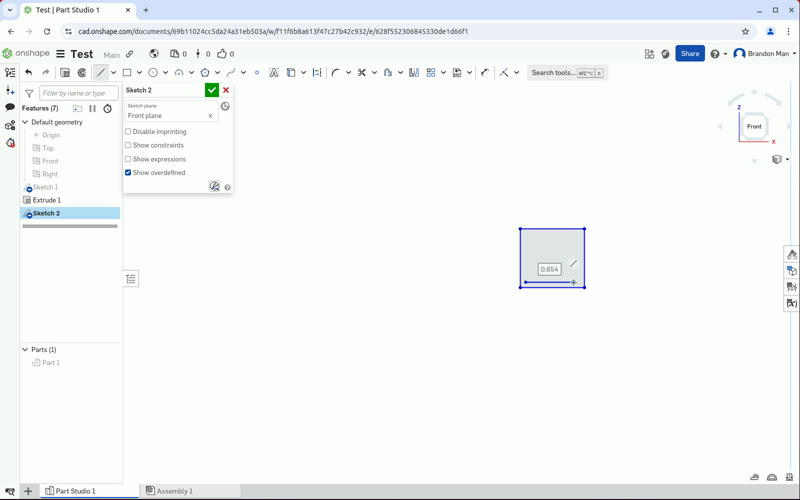
scroll(-6)
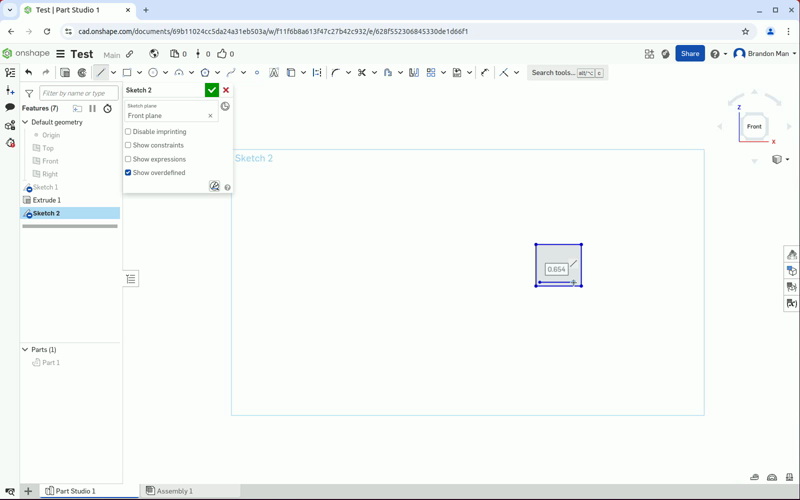
scroll(-6)
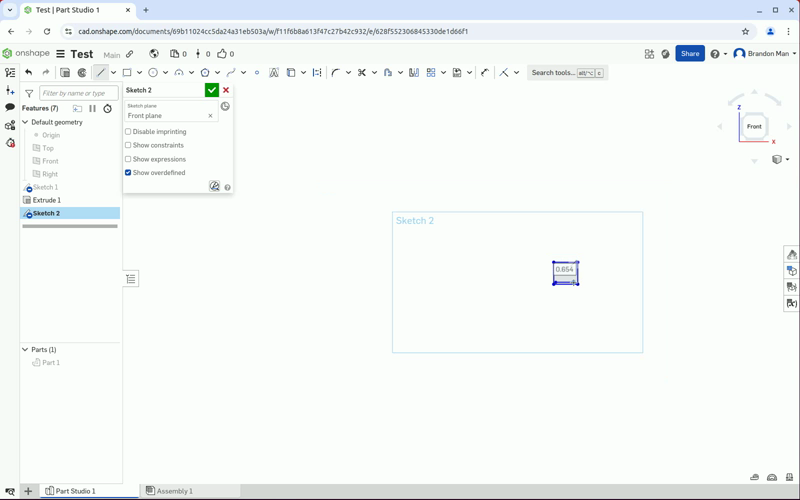
scroll(-6)
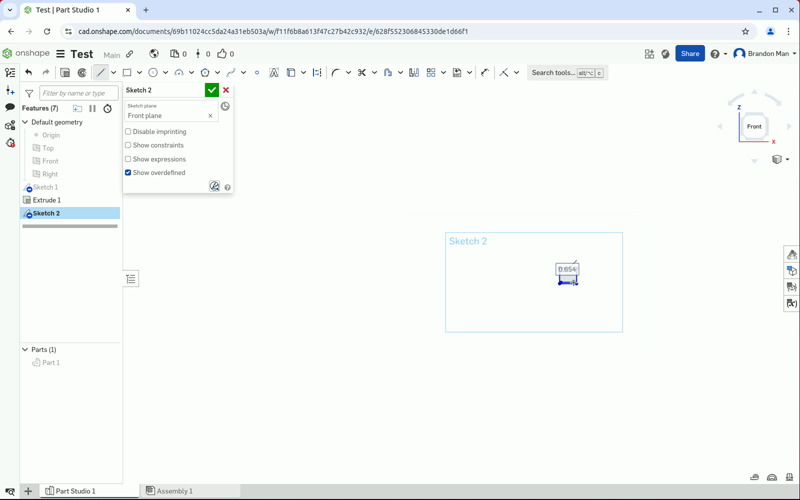
scroll(-6)
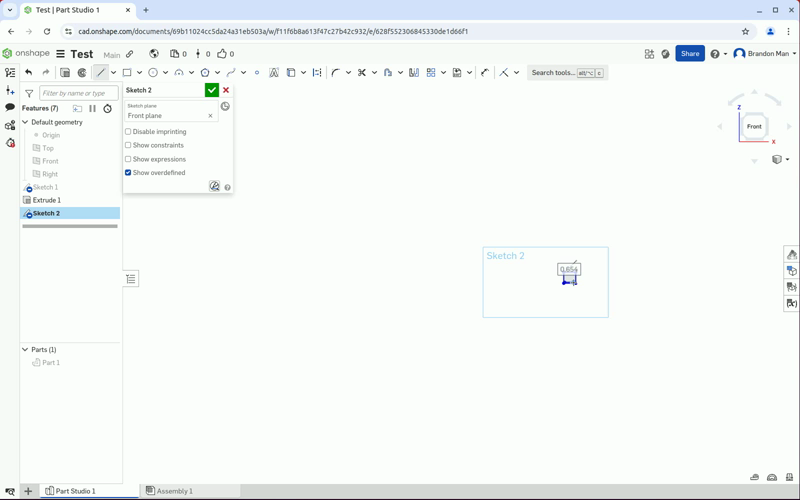
scroll(-6)
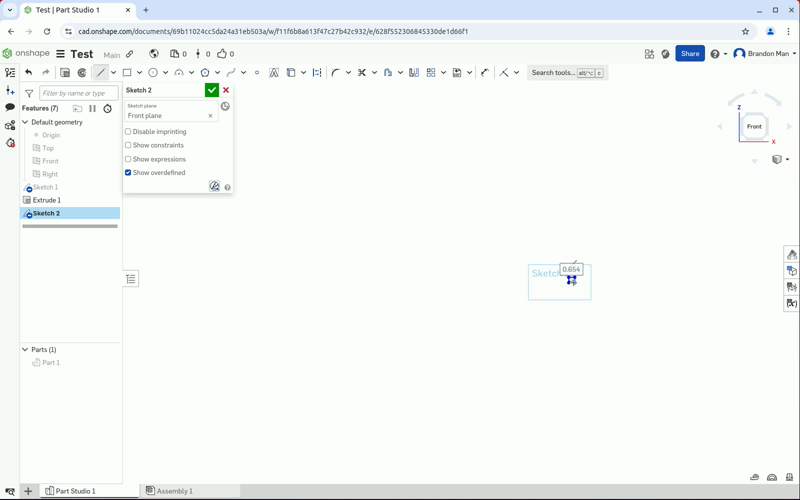
key_up(shift)
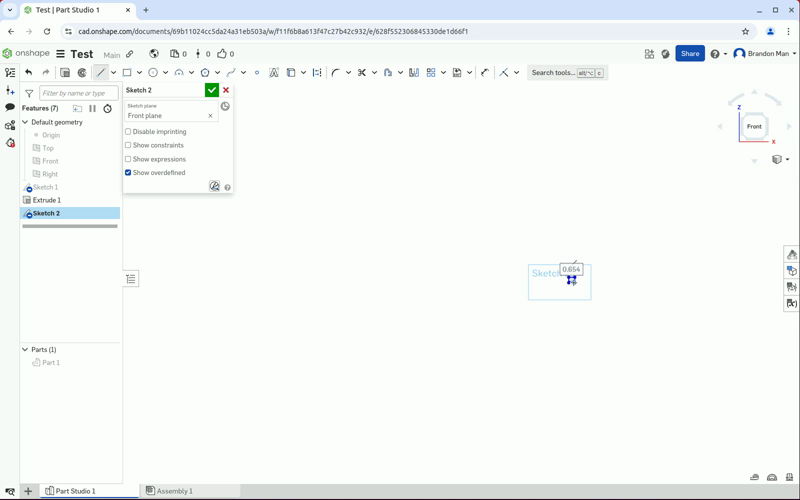
key_down(shift)
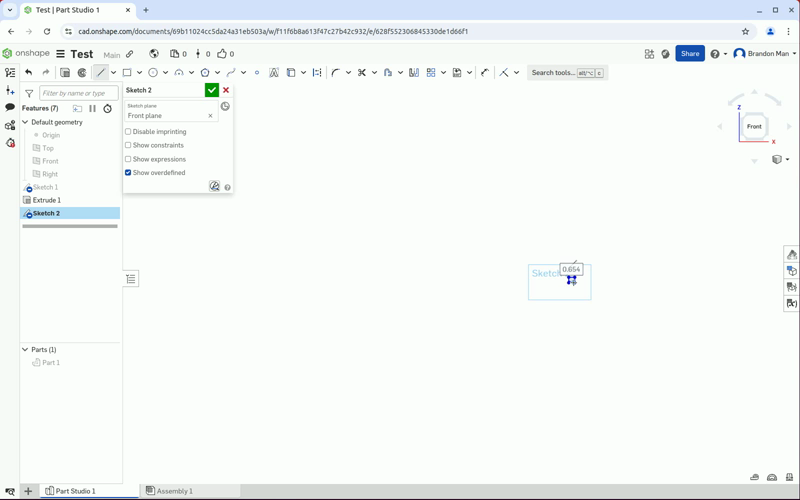
mouse_move(589, 282)
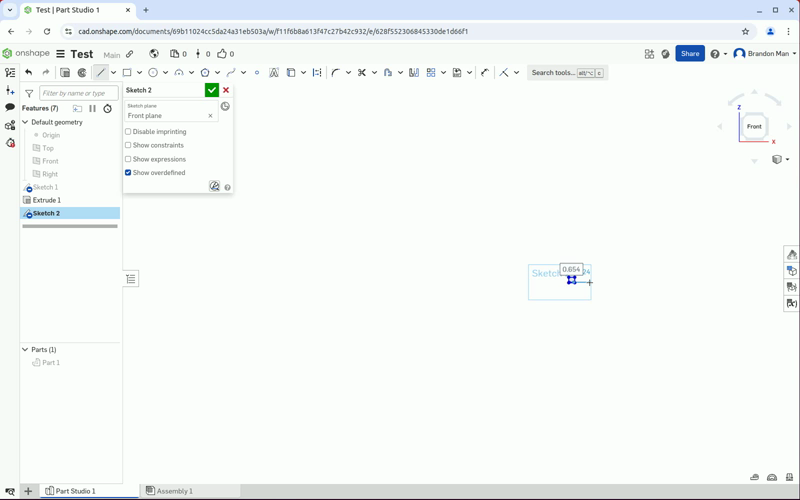
mouse_move(573, 277)
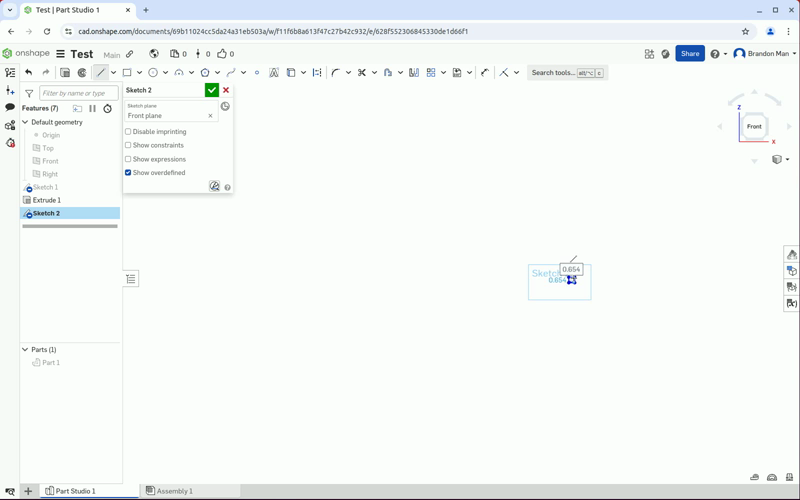
scroll(6)
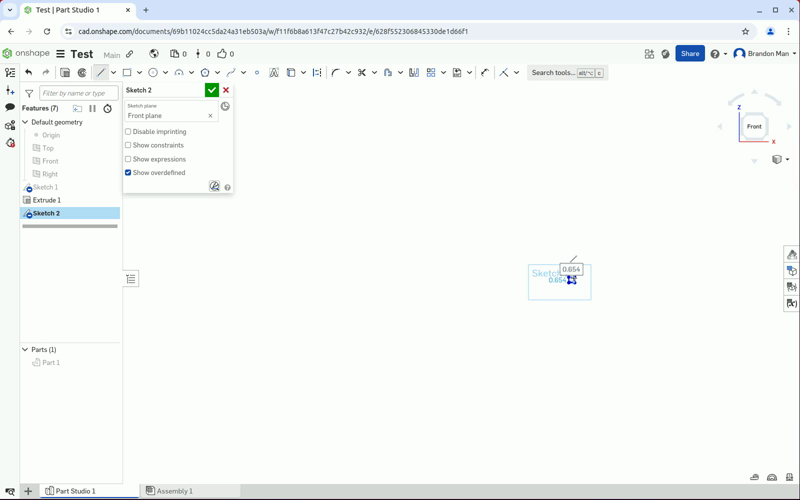
scroll(6)
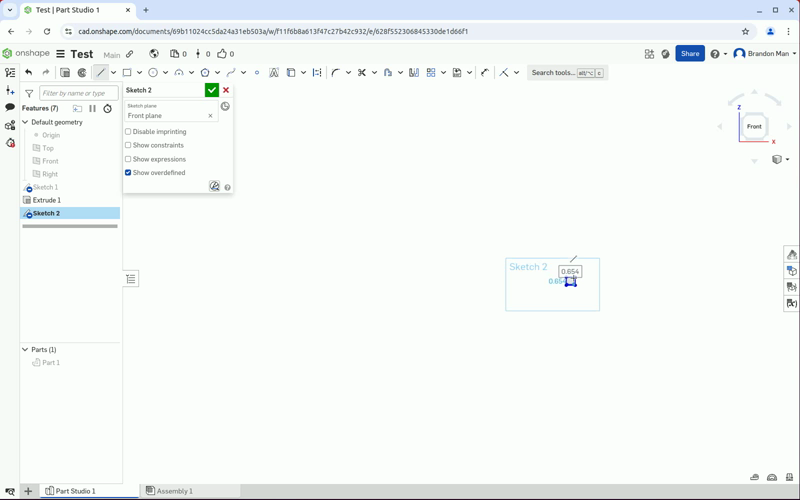
scroll(6)
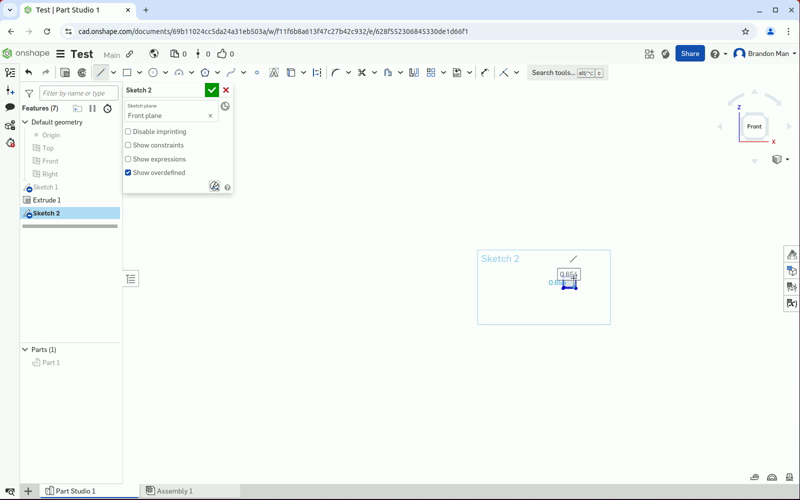
scroll(6)
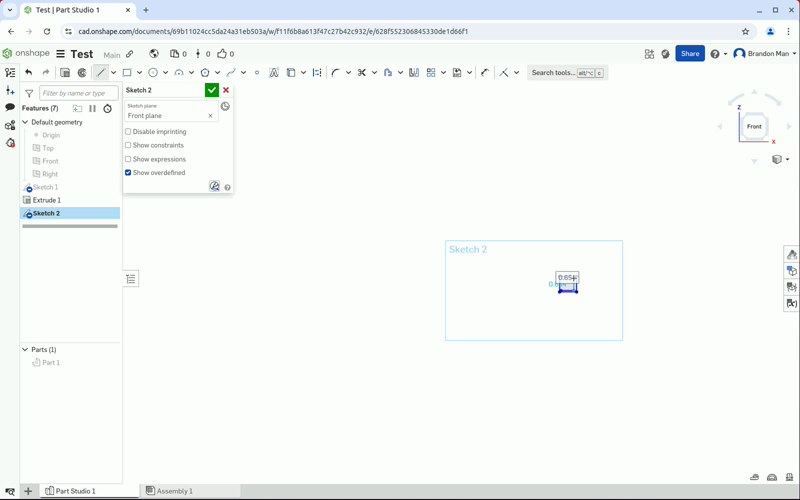
scroll(6)
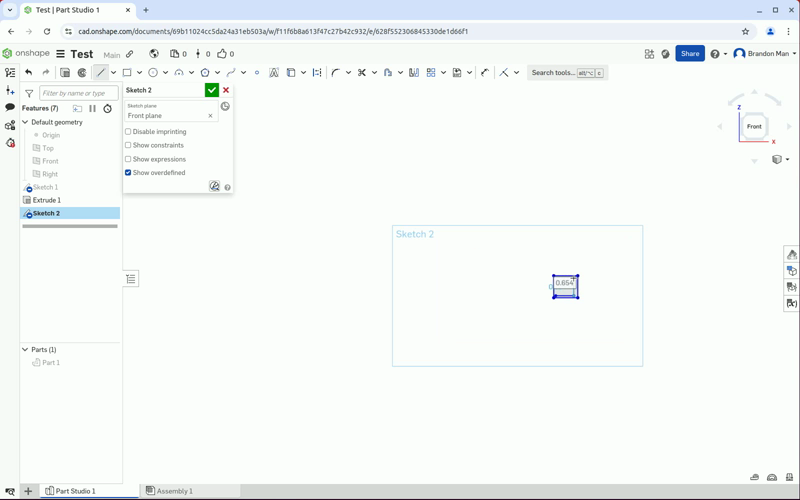
scroll(6)
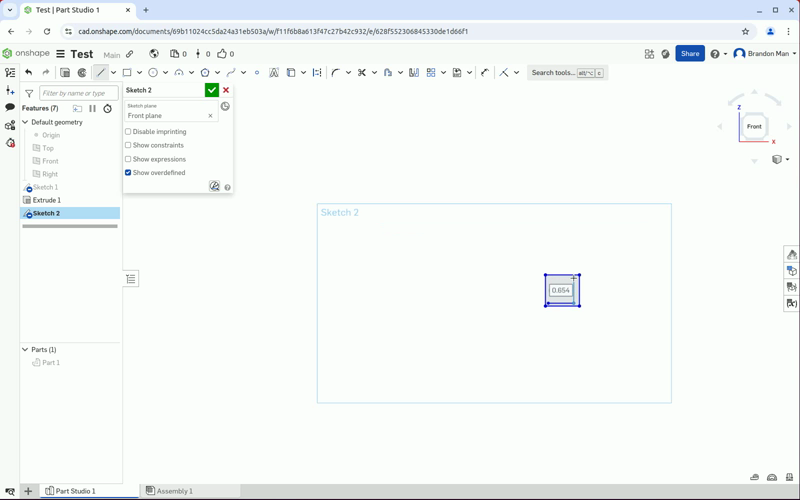
scroll(6)
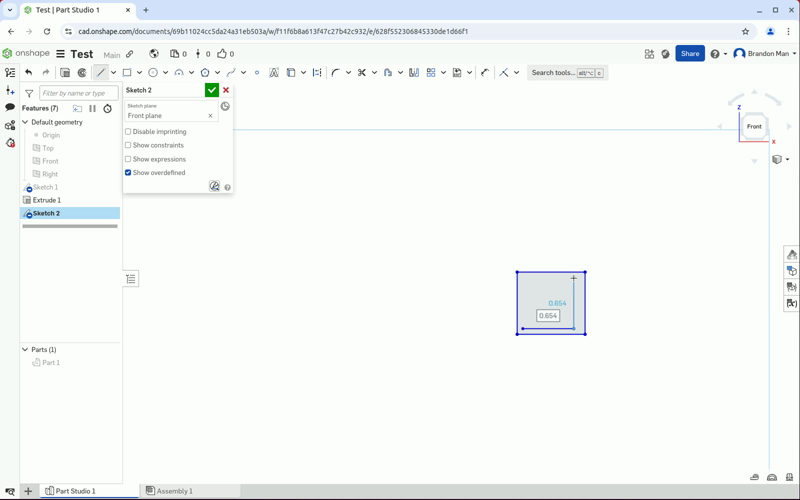
click(573, 277)
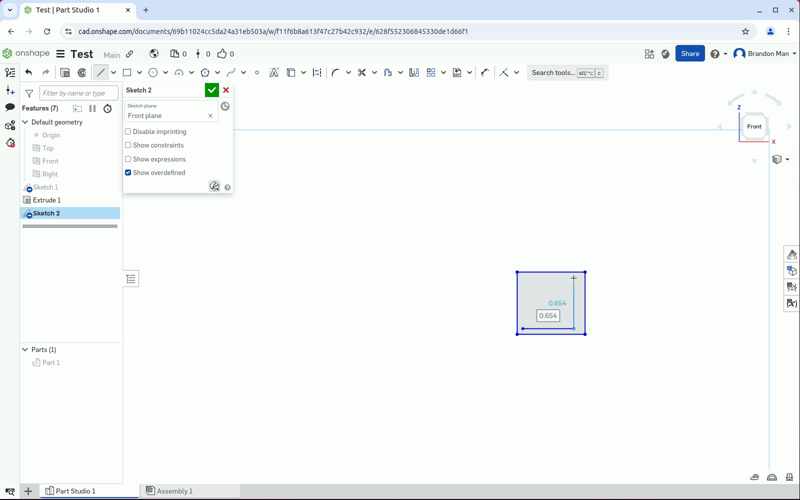
scroll(-6)
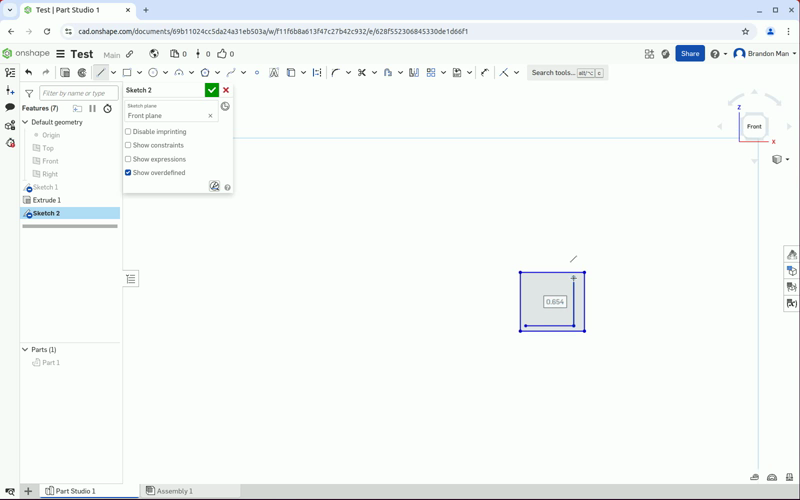
scroll(-6)
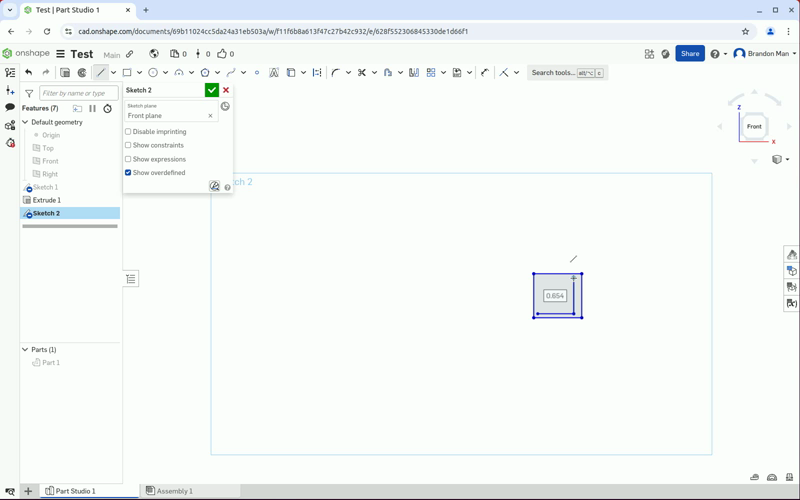
scroll(-6)
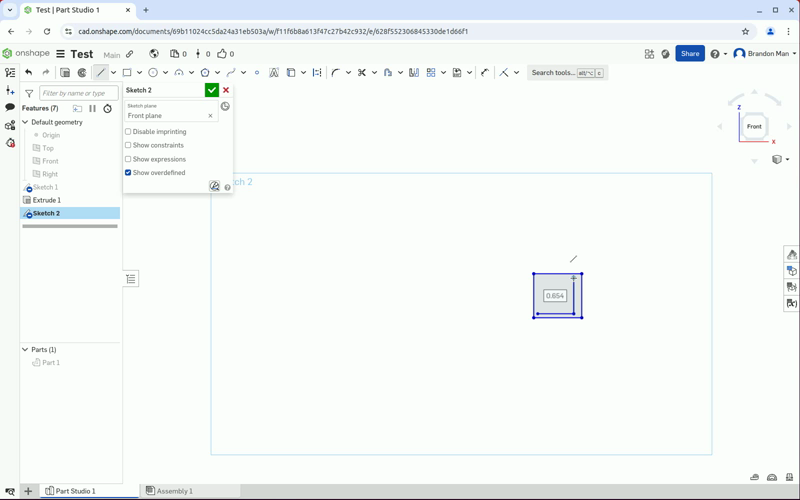
scroll(-6)
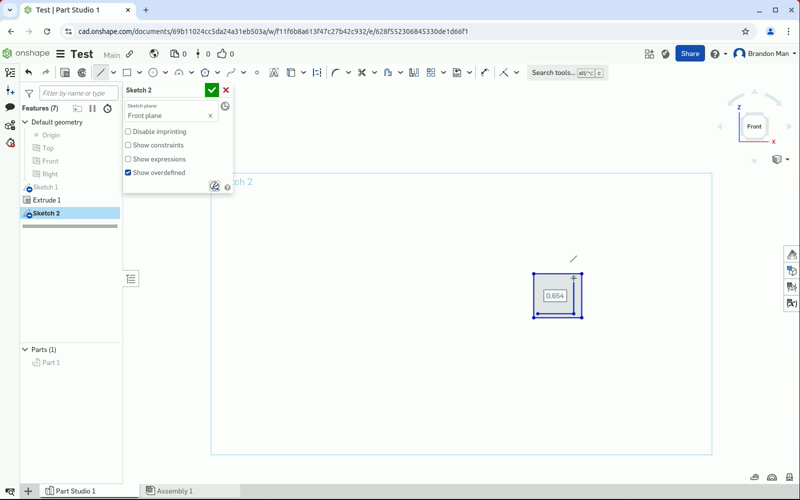
scroll(-6)
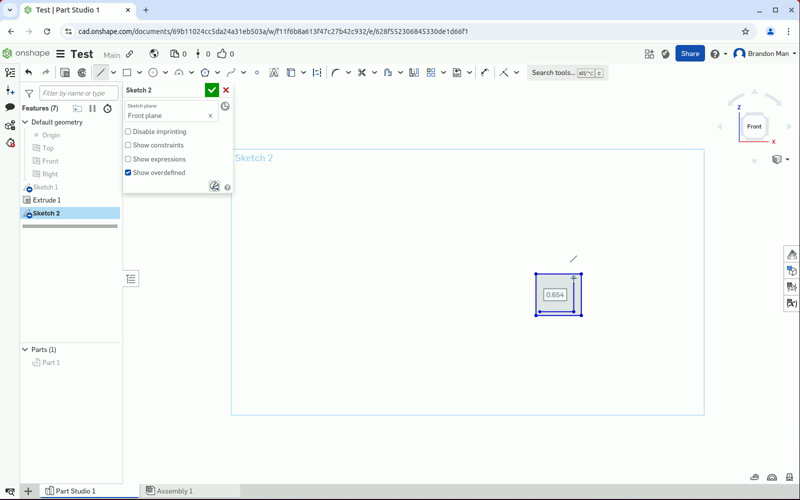
scroll(-6)
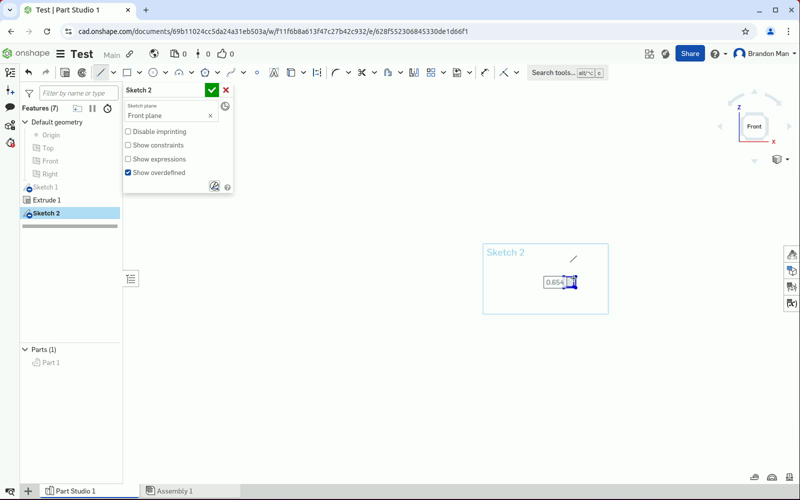
scroll(-6)
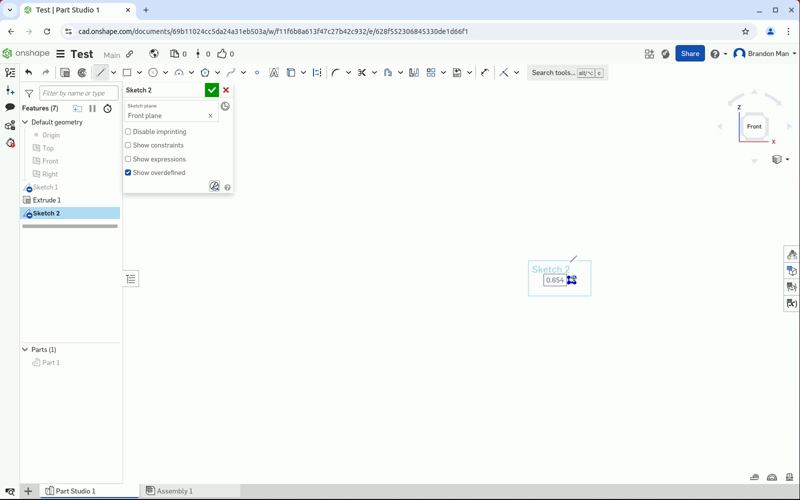
key_up(shift)
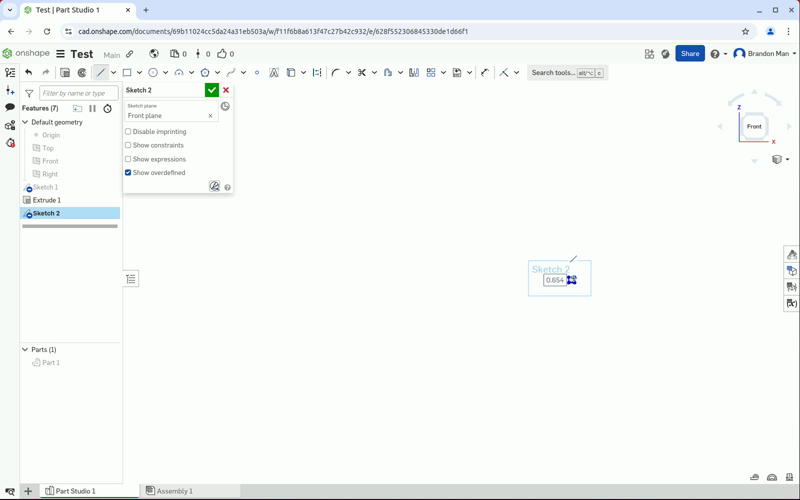
key_down(shift)
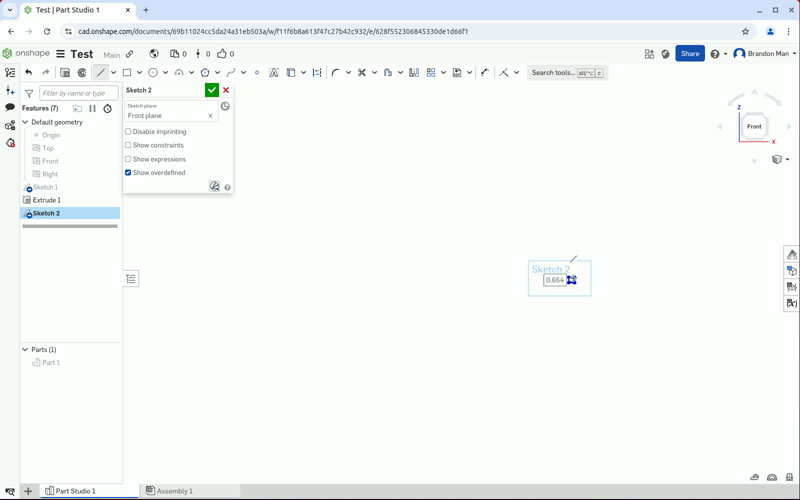
mouse_move(589, 277)
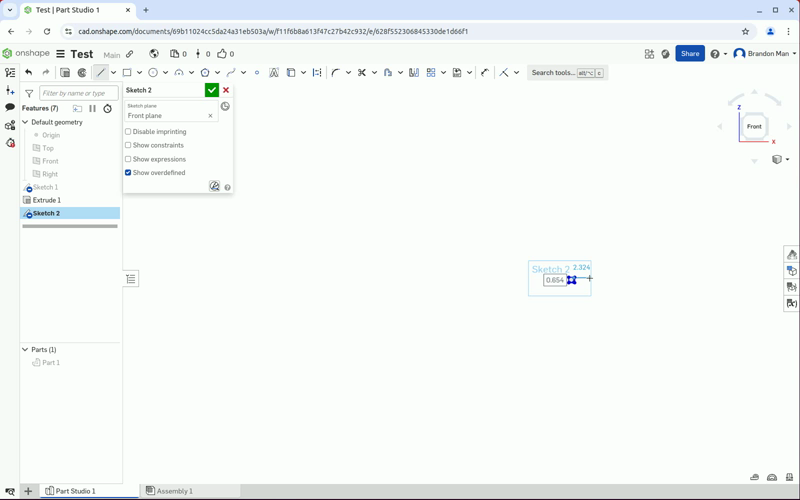
mouse_move(569, 277)
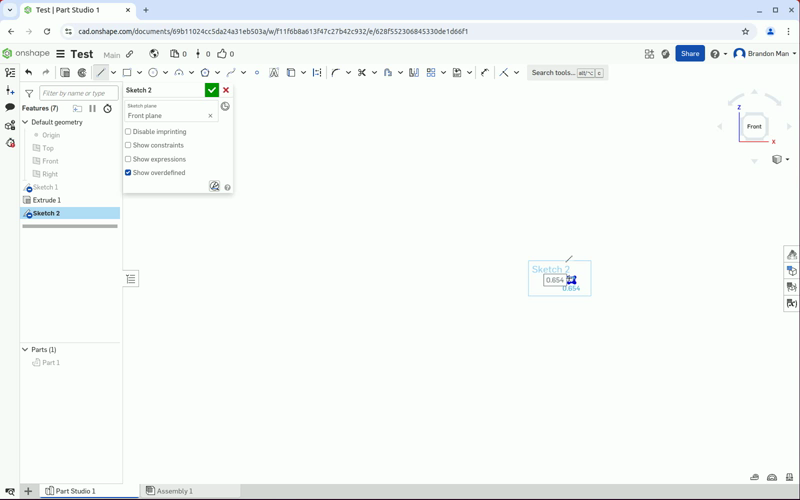
scroll(6)
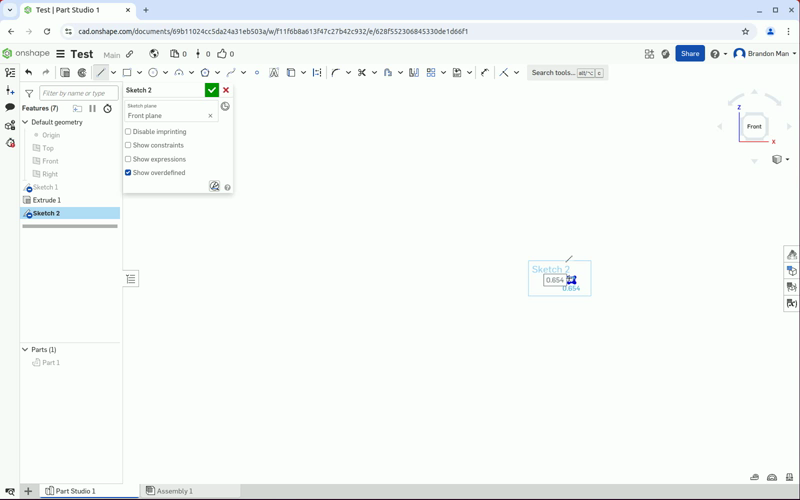
scroll(6)
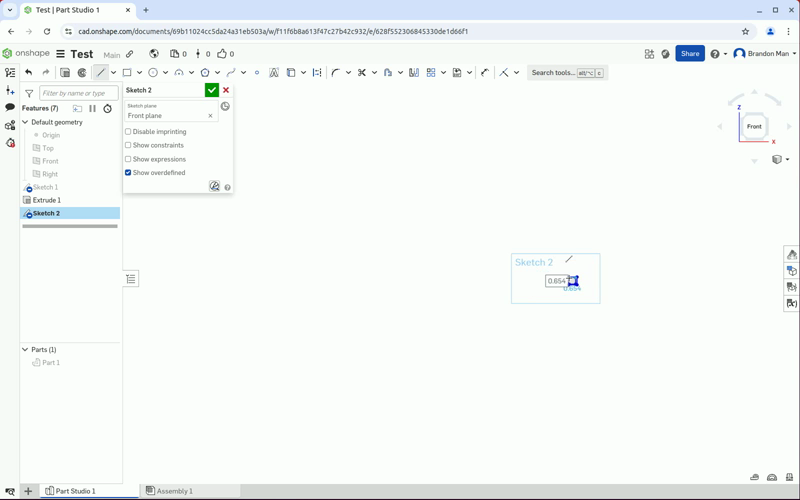
scroll(6)
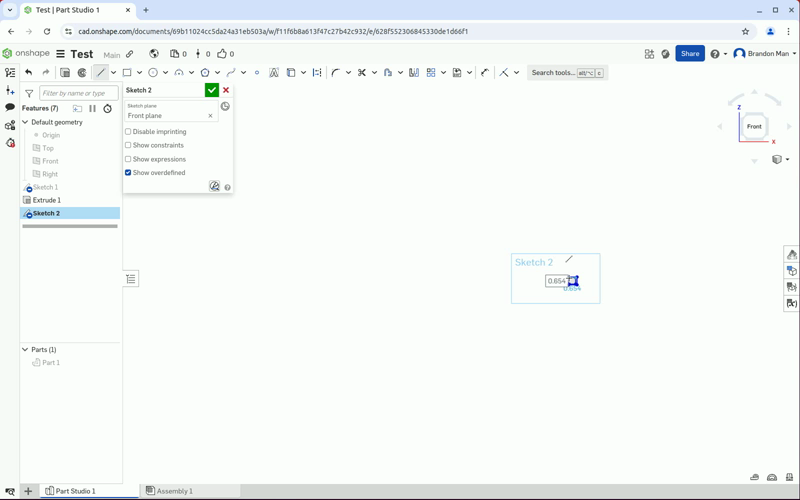
scroll(6)
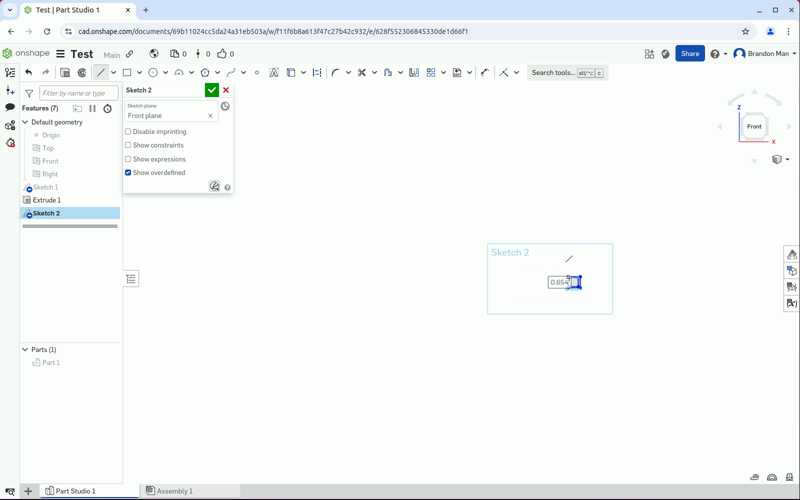
scroll(6)
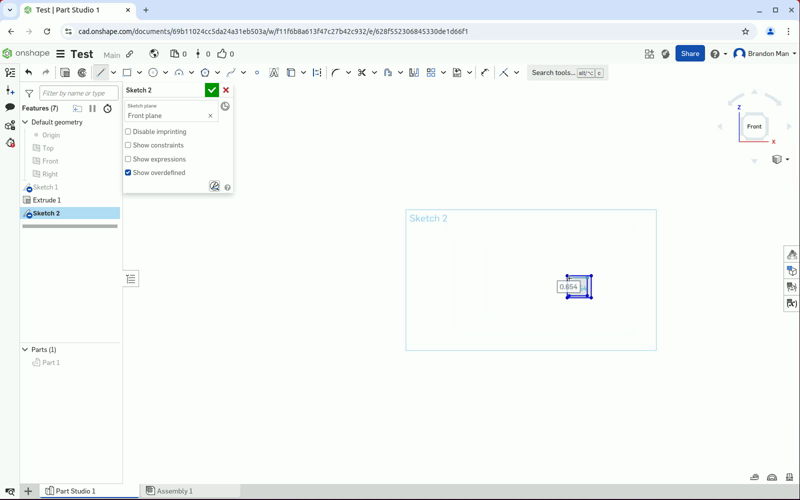
scroll(6)
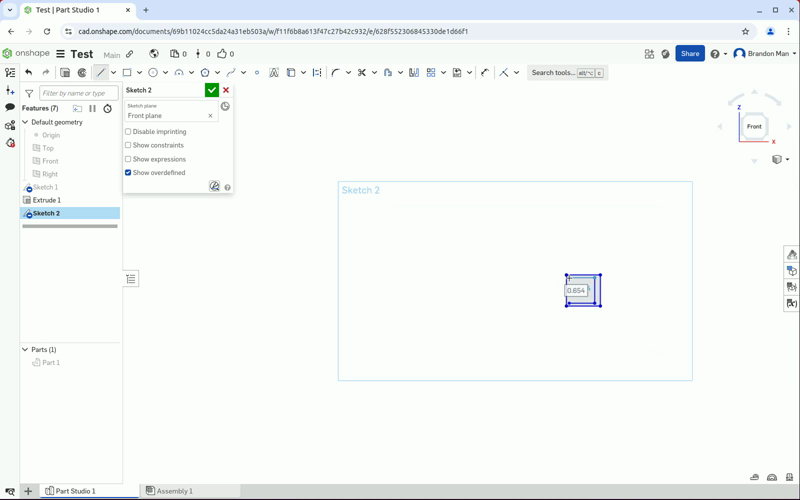
scroll(6)
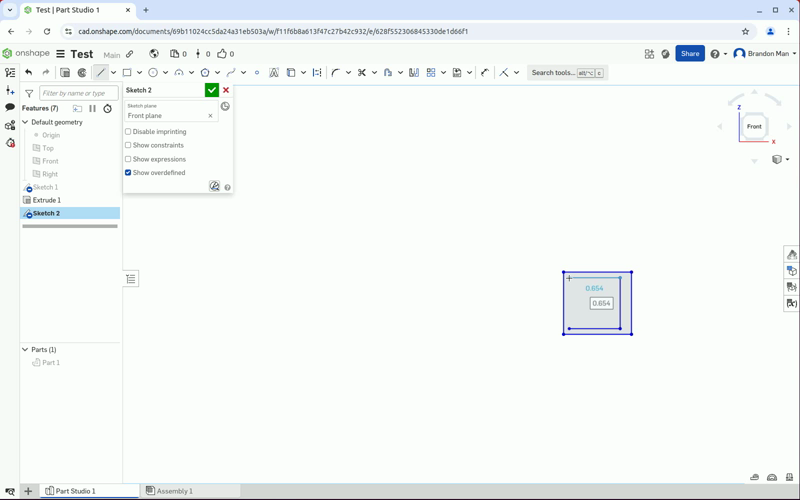
click(569, 277)
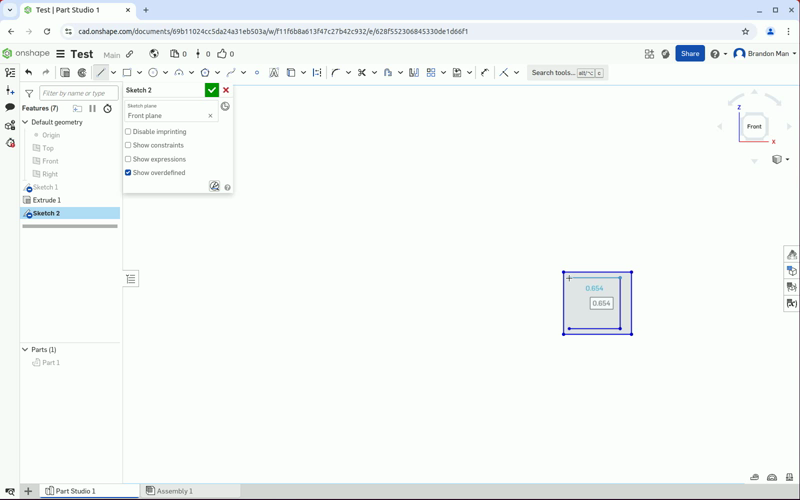
scroll(-6)
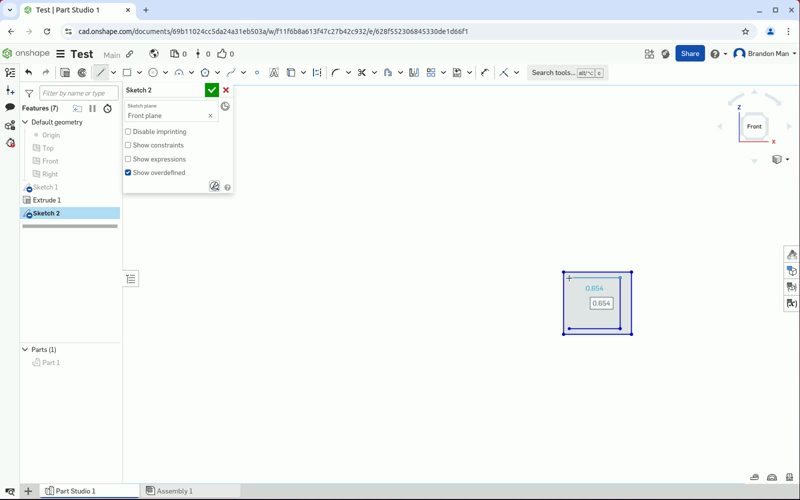
scroll(-6)
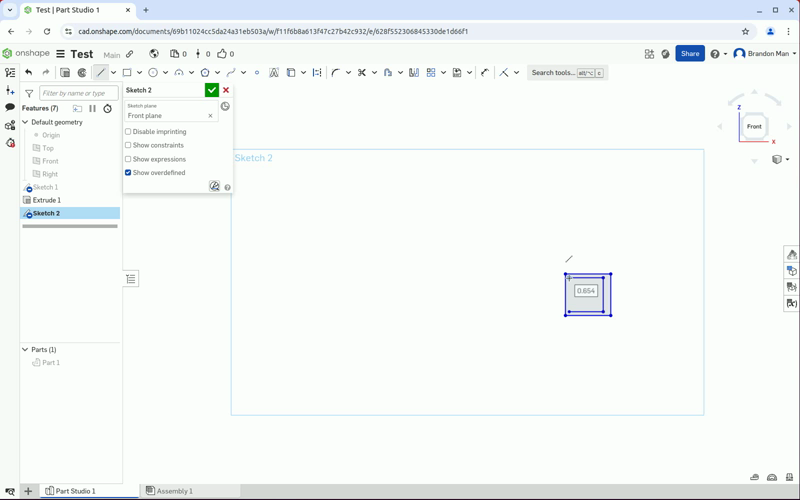
scroll(-6)
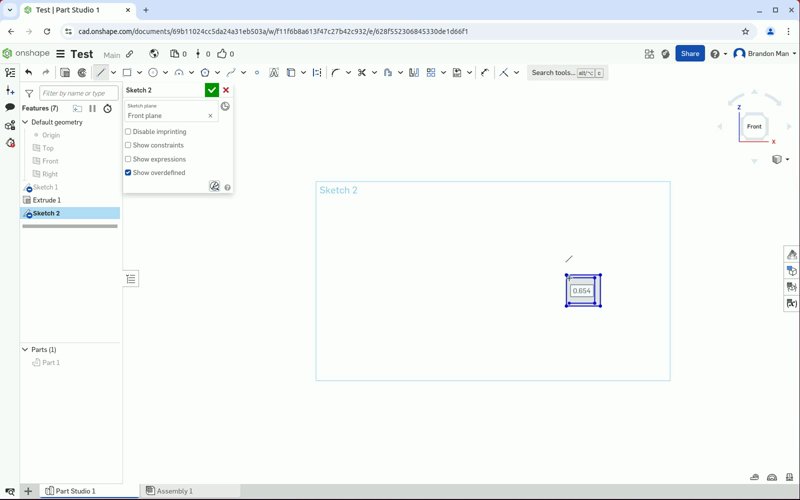
scroll(-6)
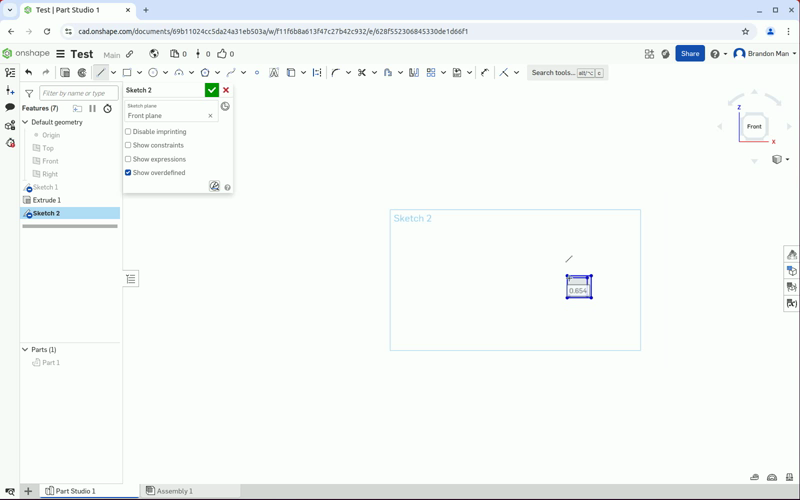
scroll(-6)
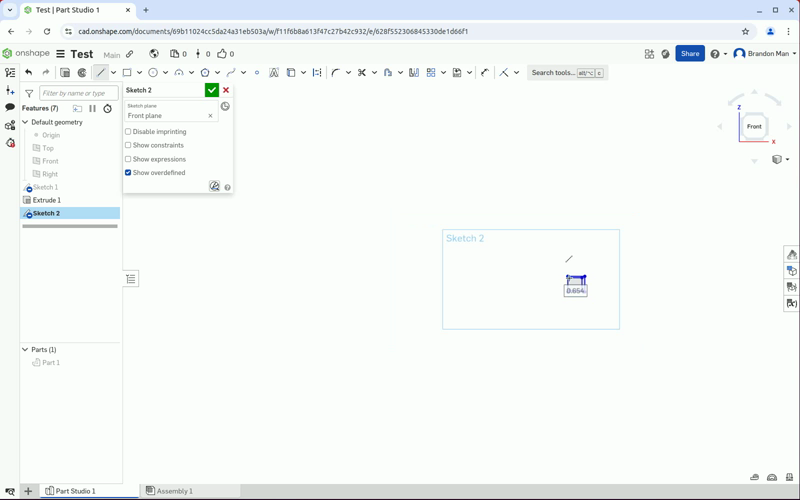
scroll(-6)
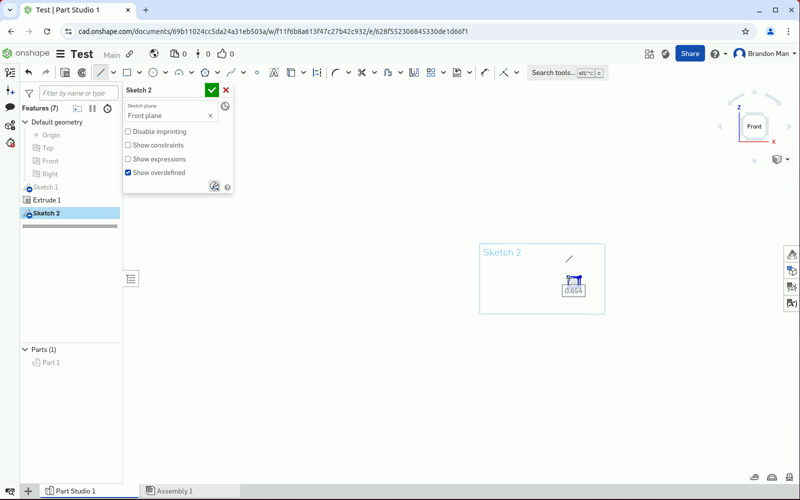
scroll(-6)
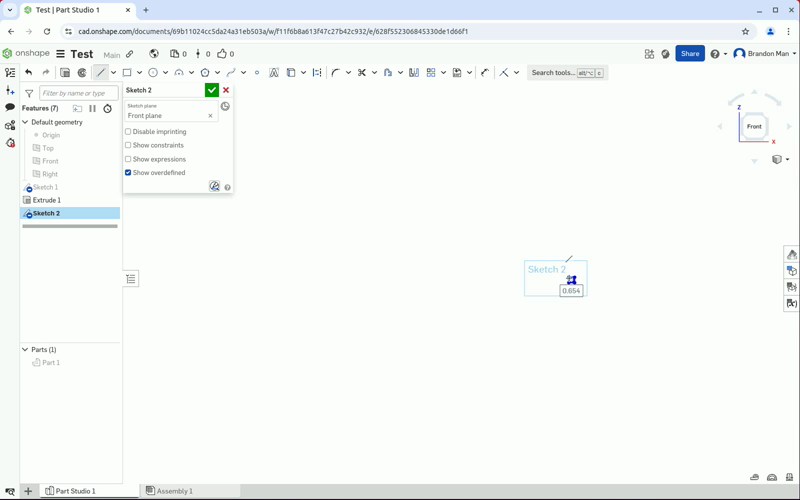
key_up(shift)
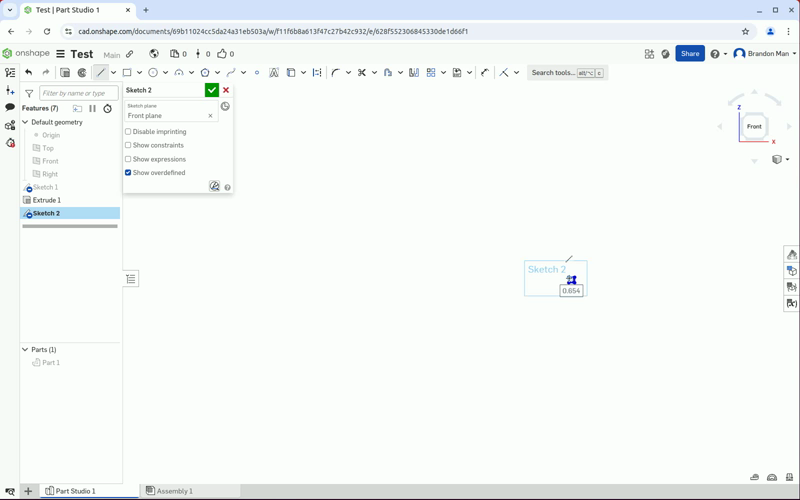
mouse_move(589, 277)
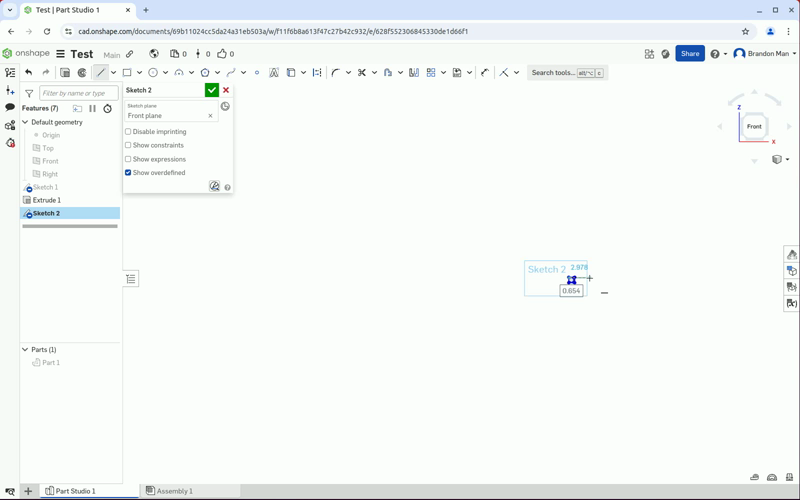
key_down(shift)
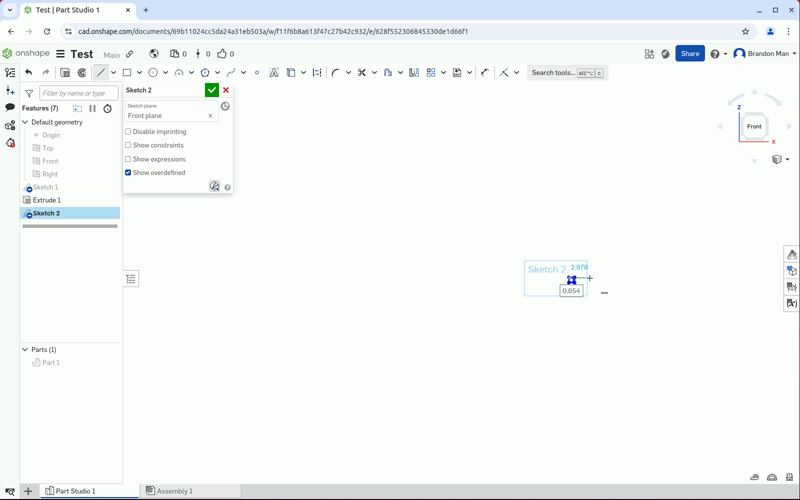
mouse_move(569, 282)
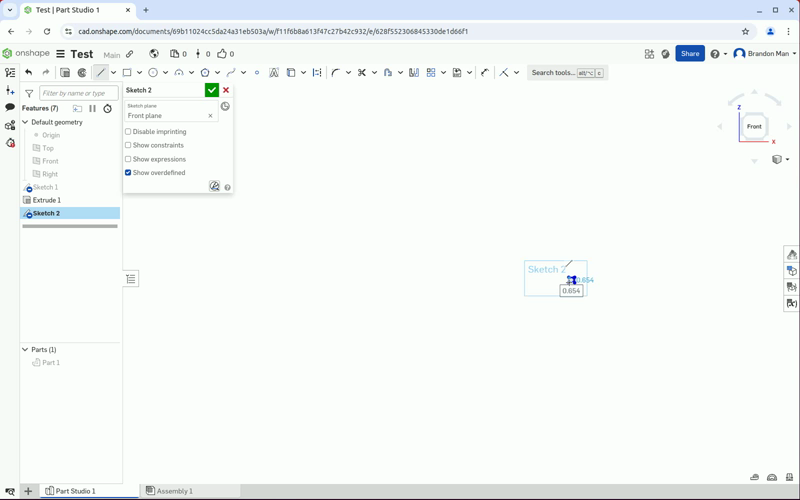
scroll(6)
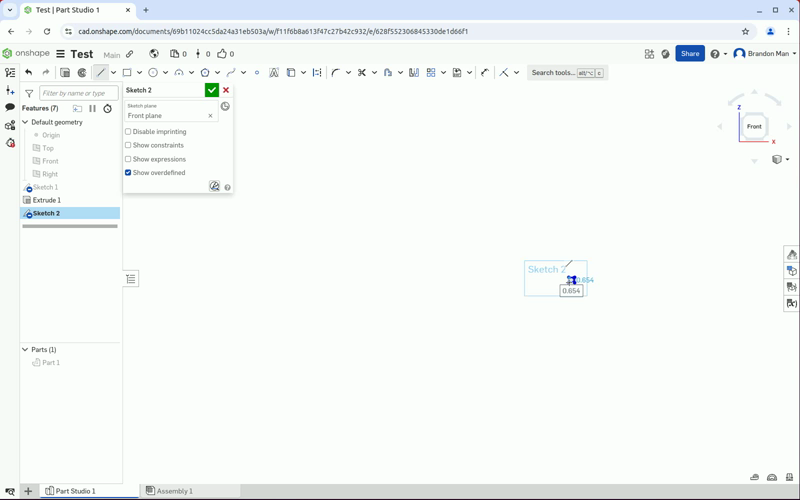
scroll(6)
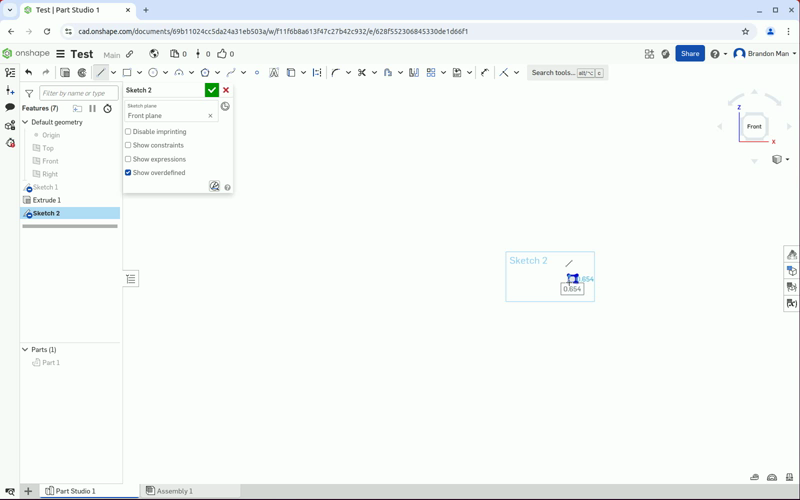
scroll(6)
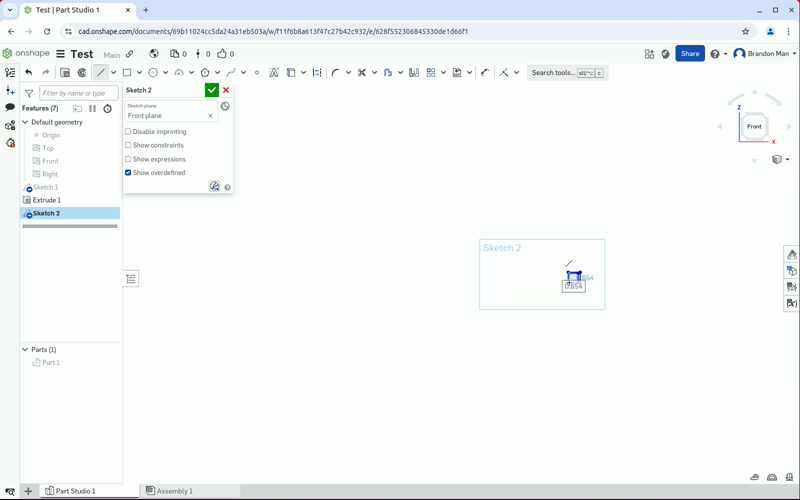
scroll(6)
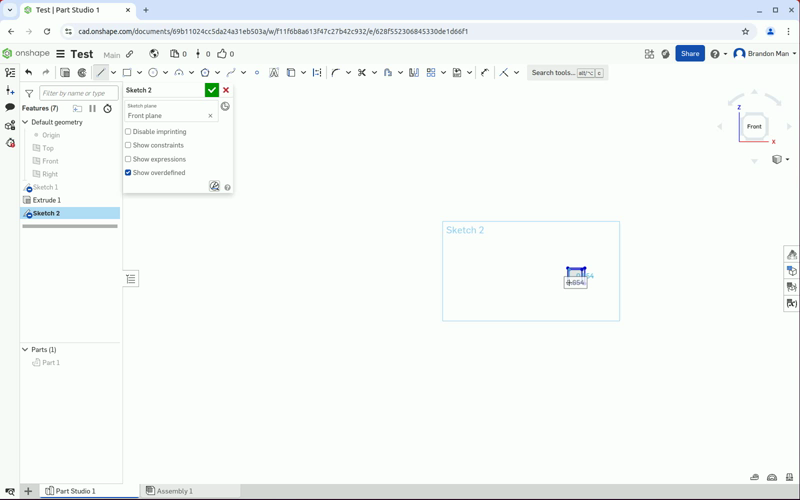
scroll(6)
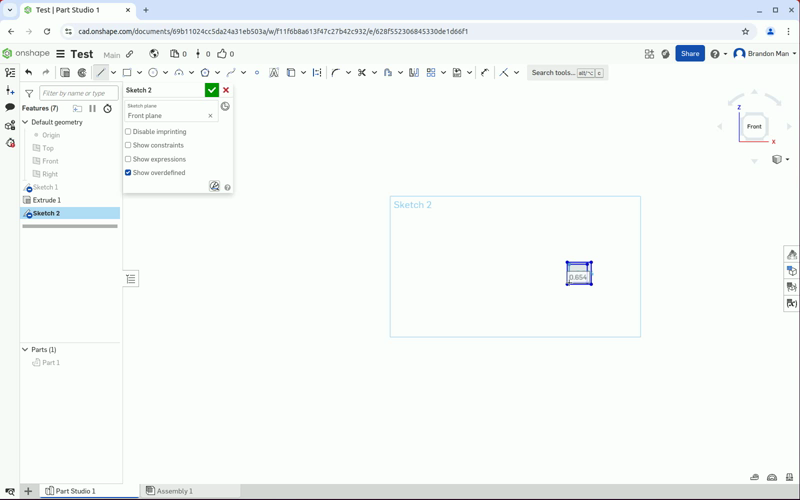
scroll(6)
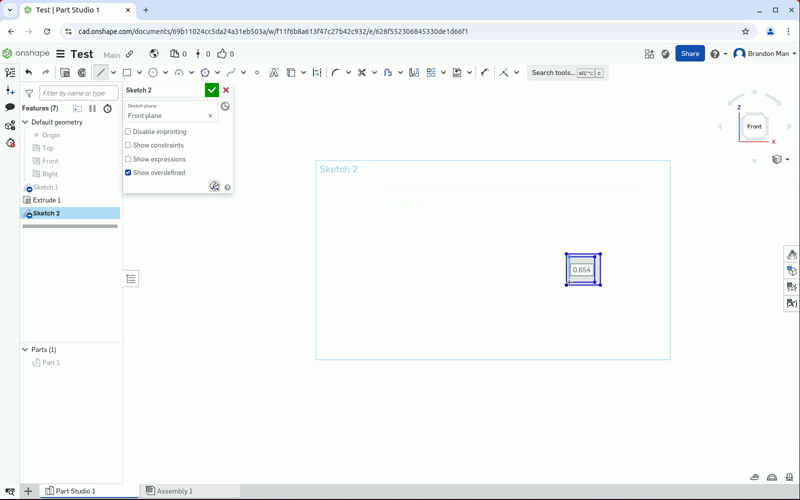
scroll(6)
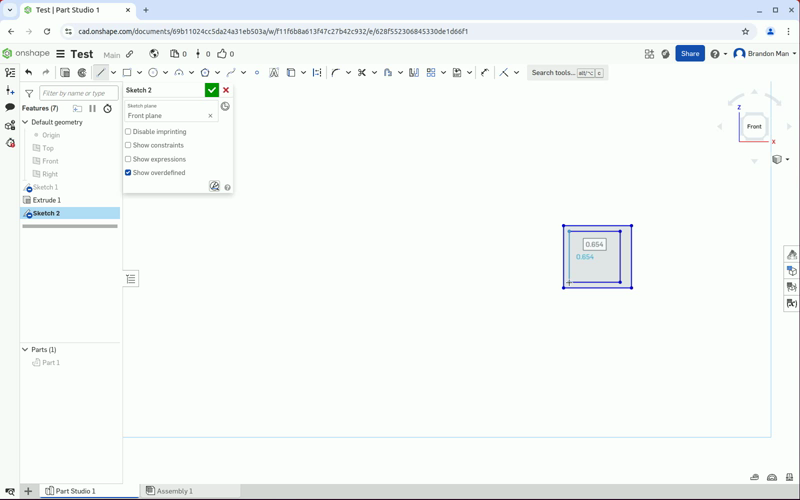
key_up(shift)
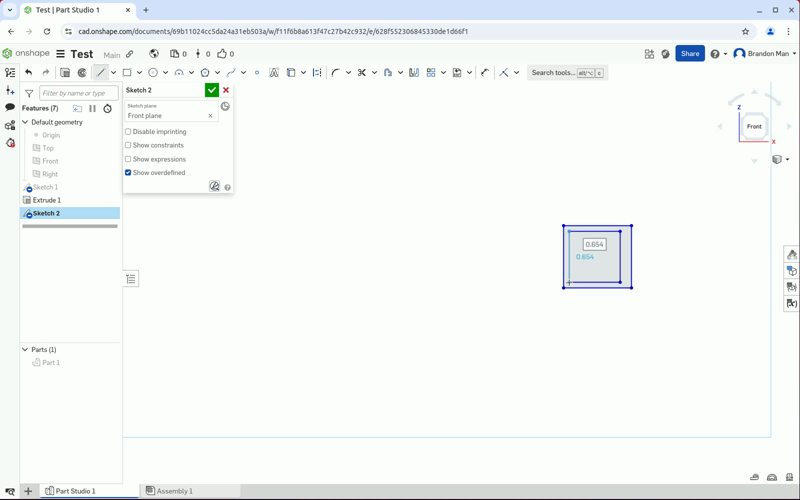
click(569, 282)
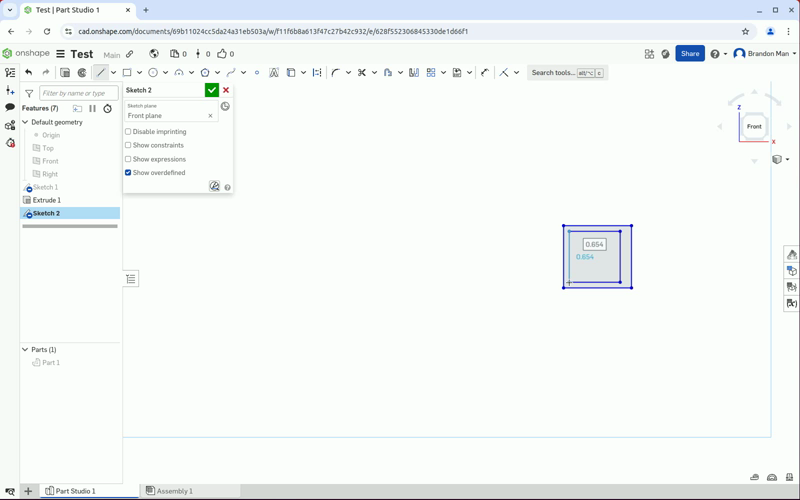
scroll(-6)
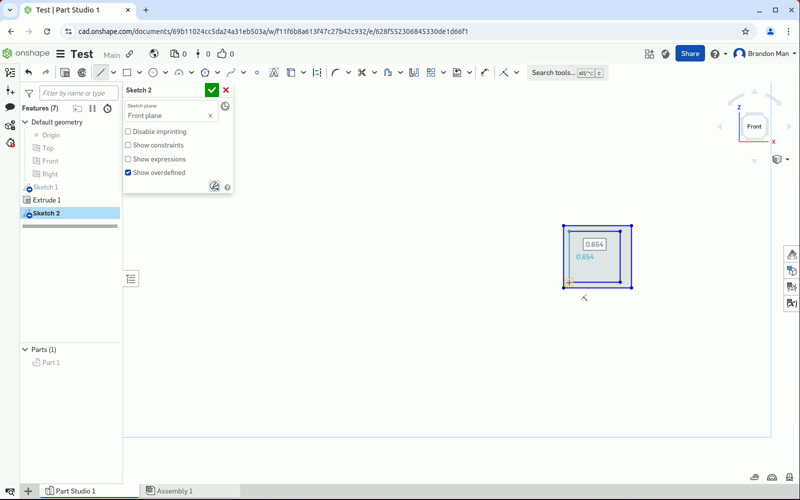
scroll(-6)
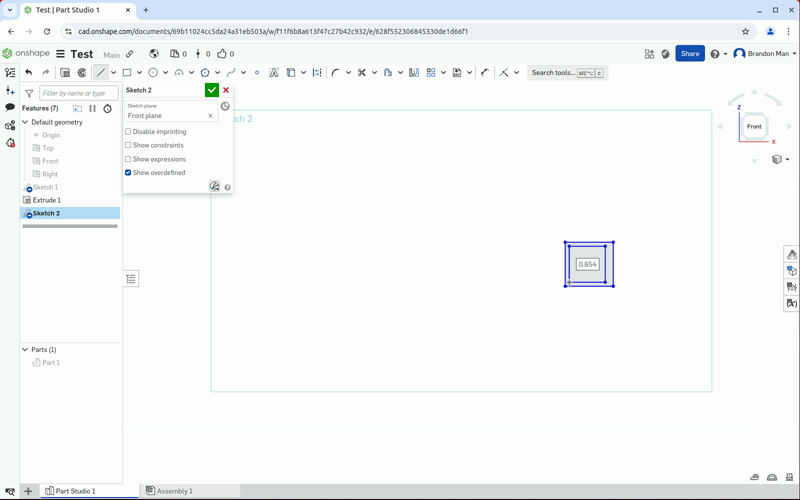
scroll(-6)
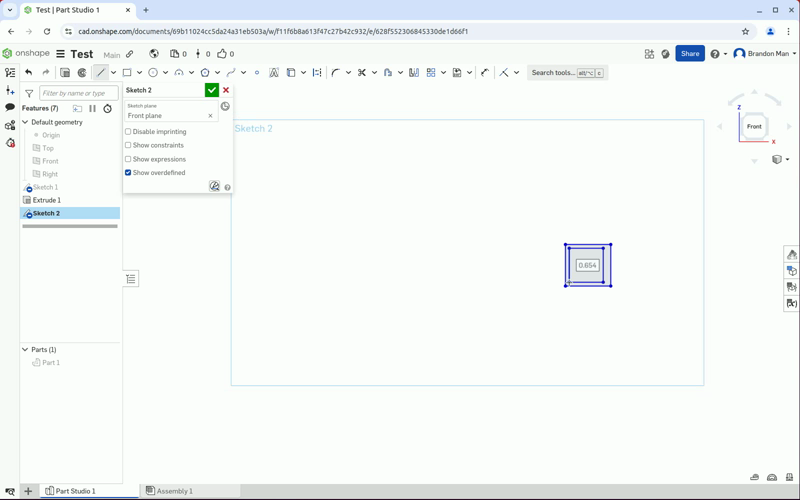
scroll(-6)
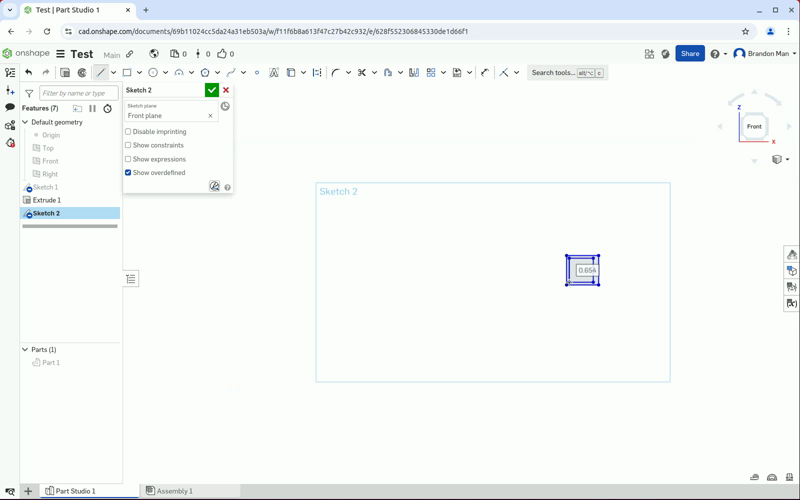
scroll(-6)
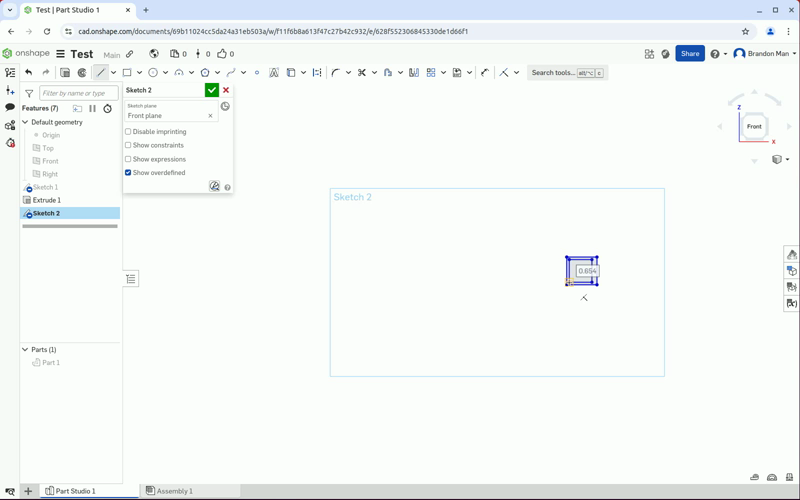
scroll(-6)
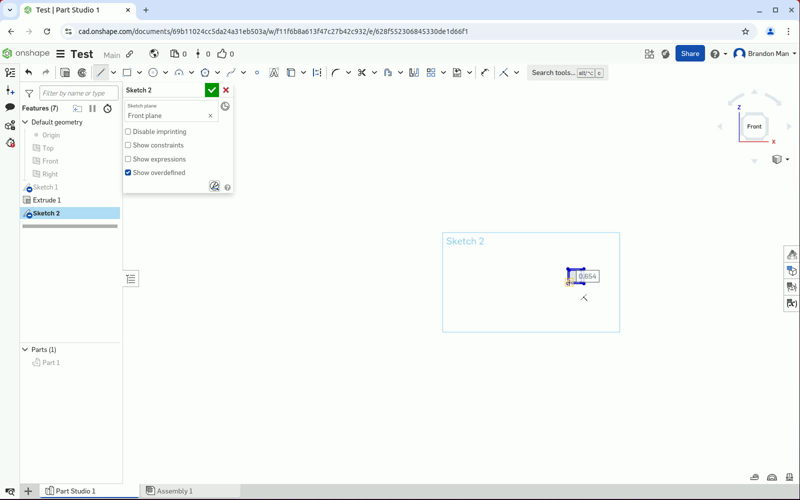
scroll(-6)
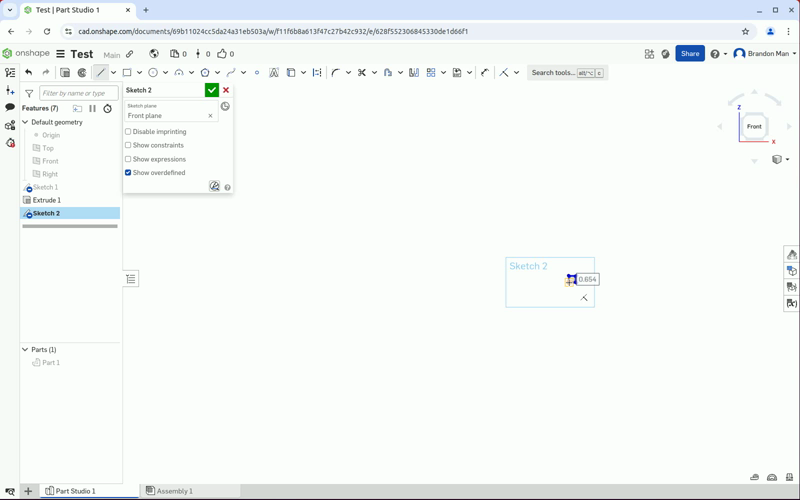
key(esc)
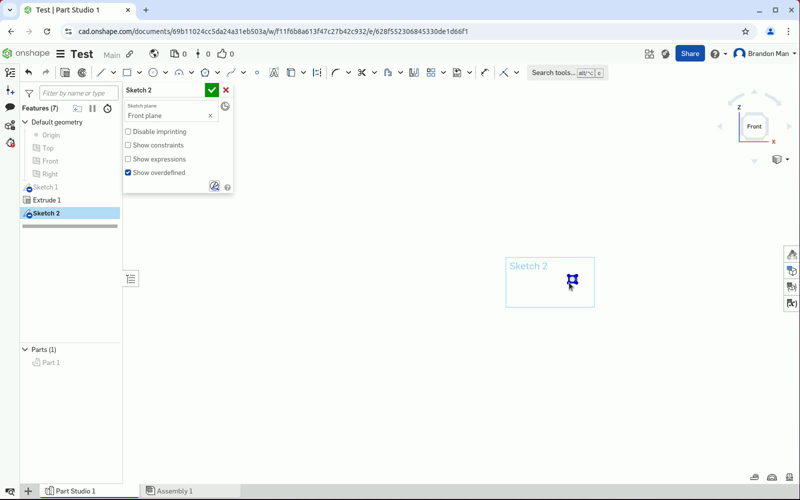
mouse_move(568, 277)
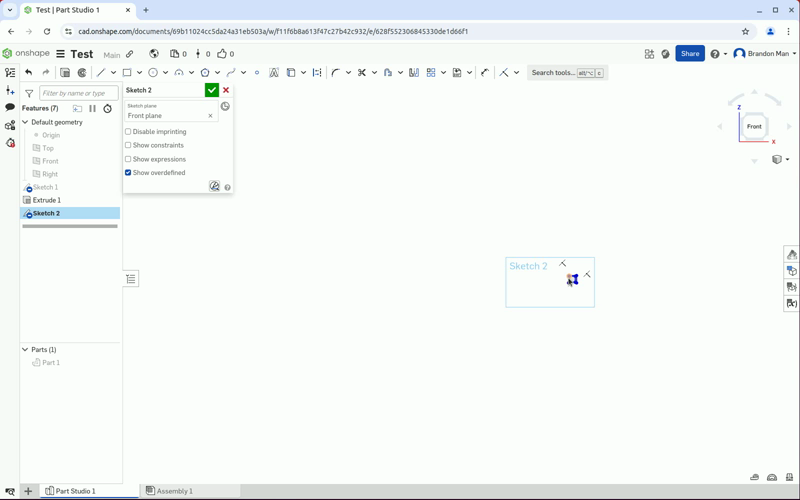
scroll(6)
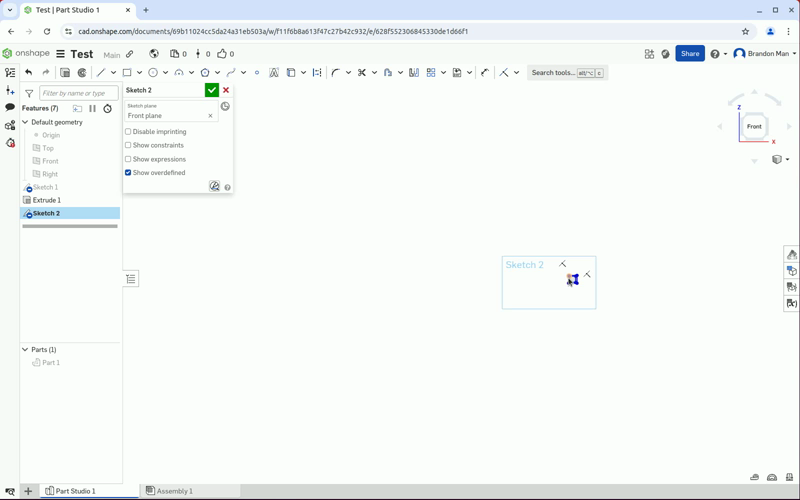
scroll(6)
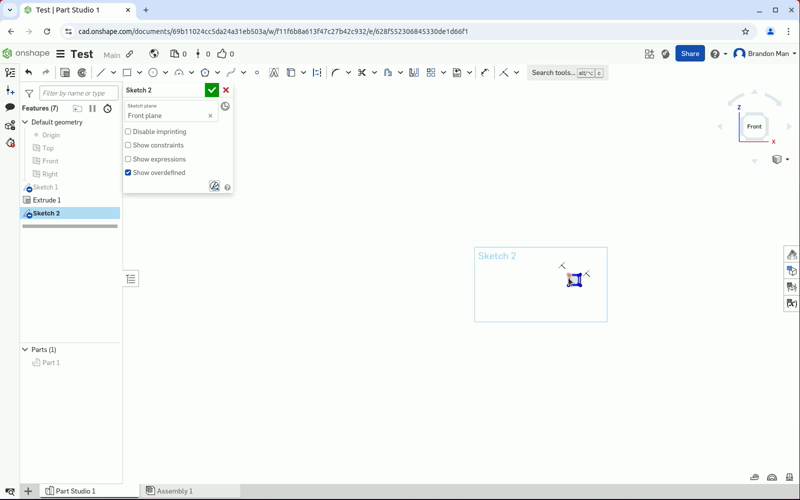
scroll(6)
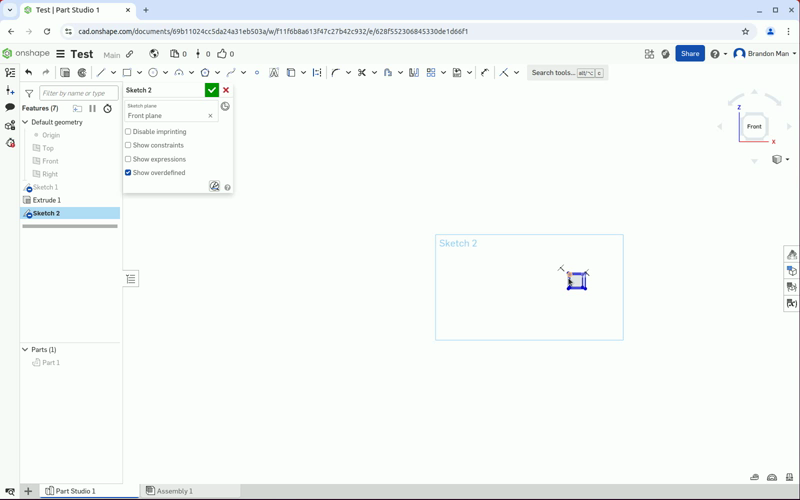
scroll(6)
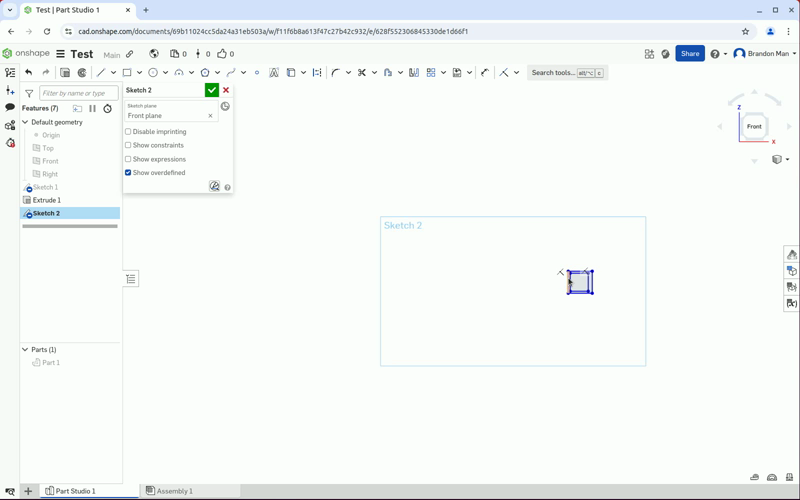
scroll(6)
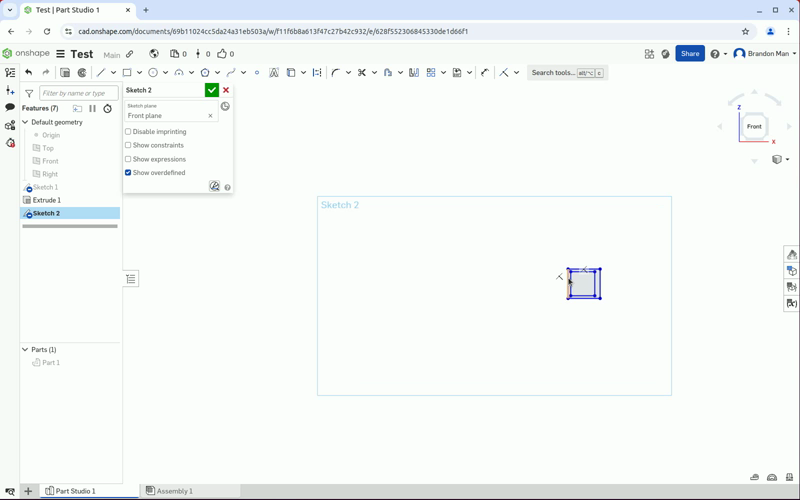
scroll(6)
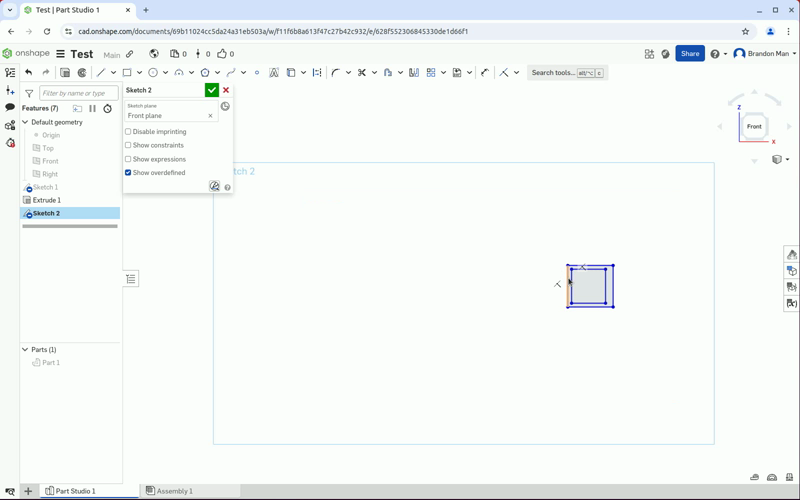
scroll(6)
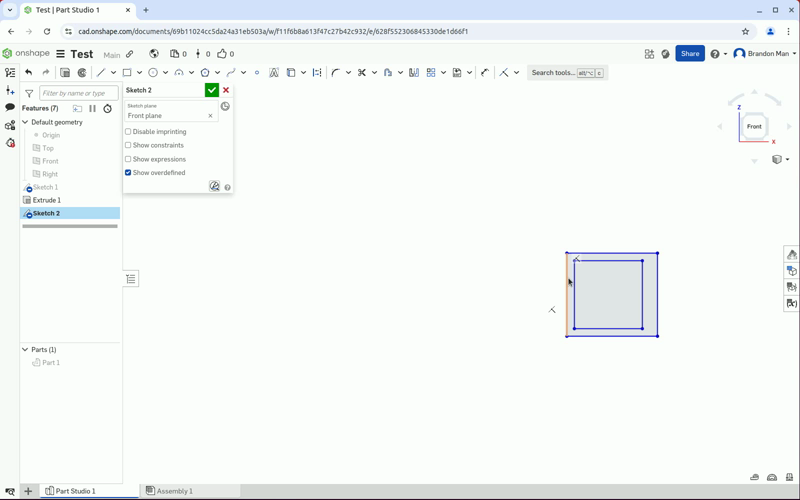
click(568, 277)
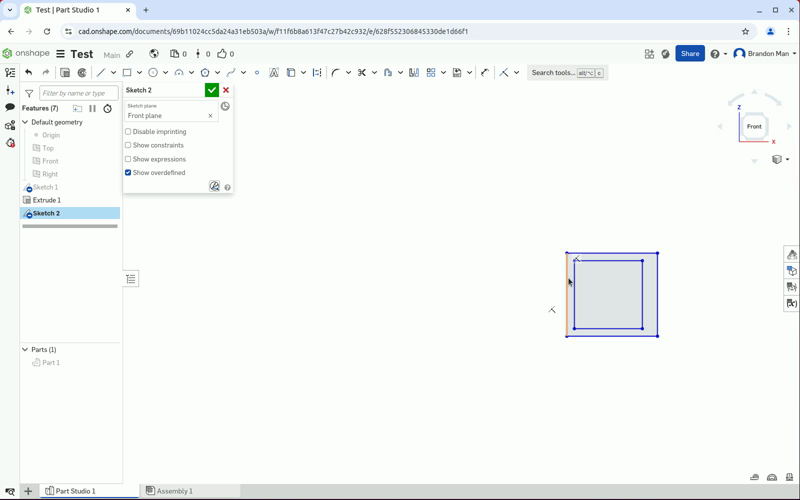
scroll(-6)
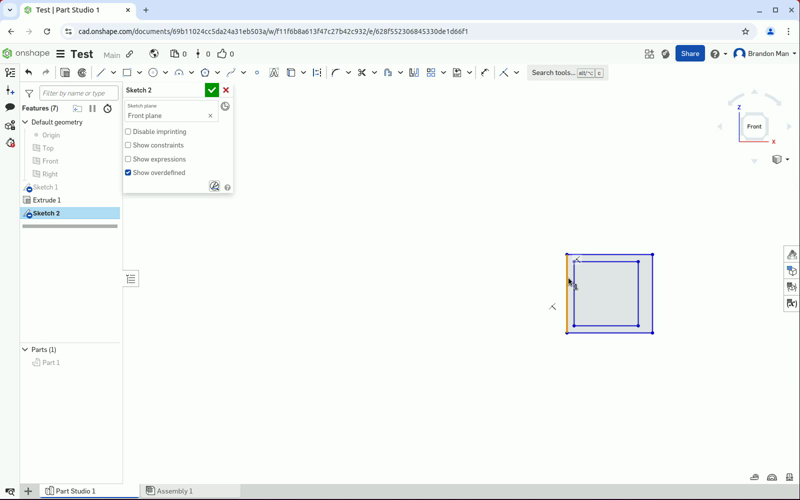
scroll(-6)
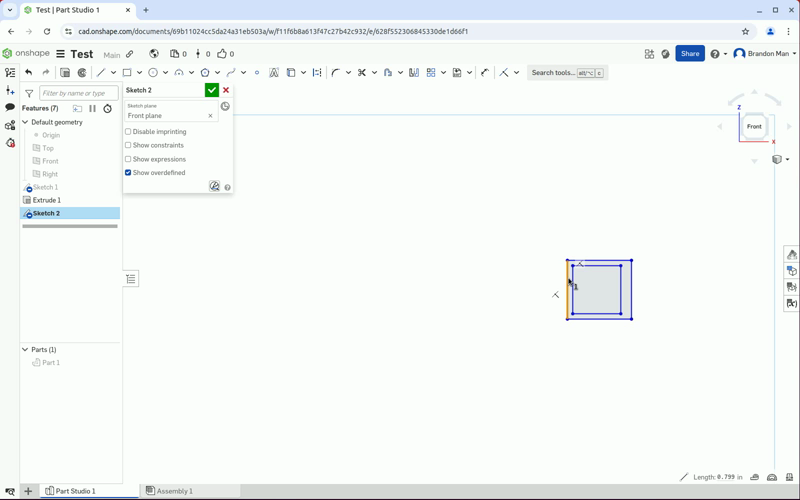
scroll(-6)
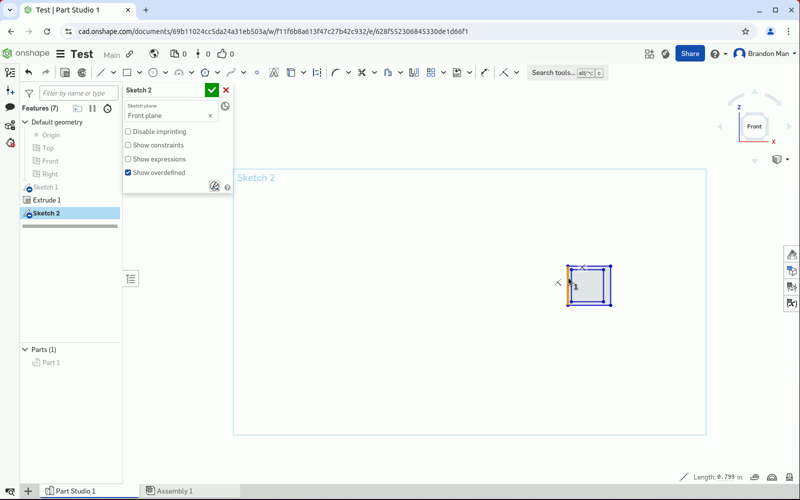
scroll(-6)
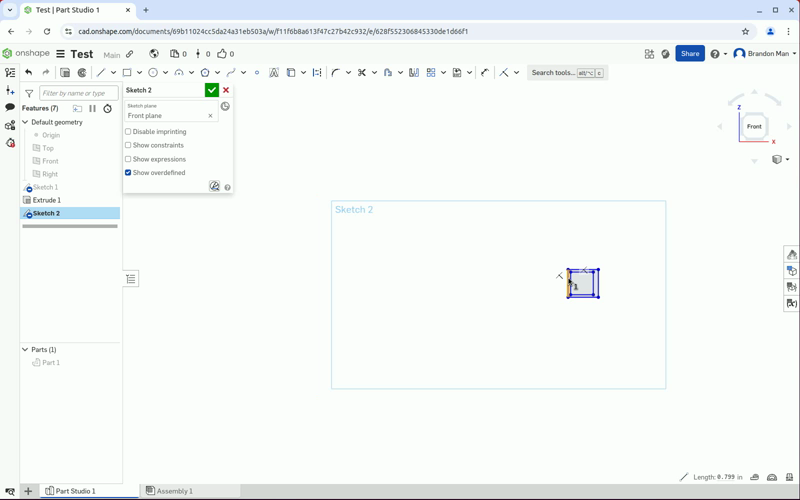
scroll(-6)
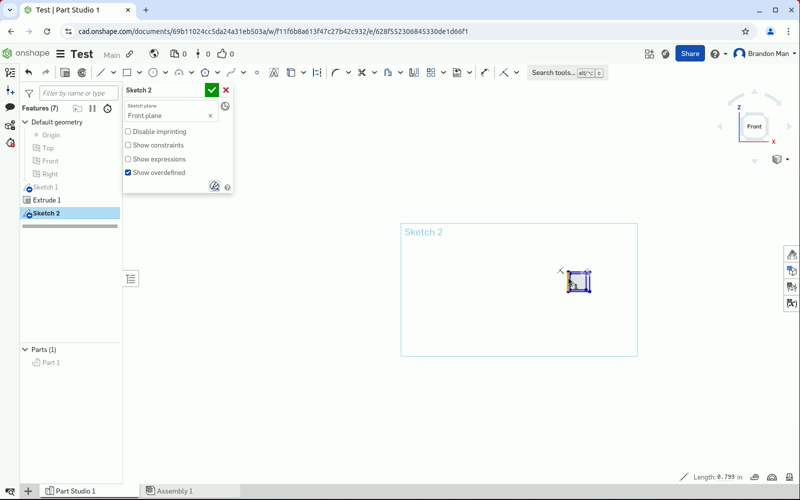
scroll(-6)
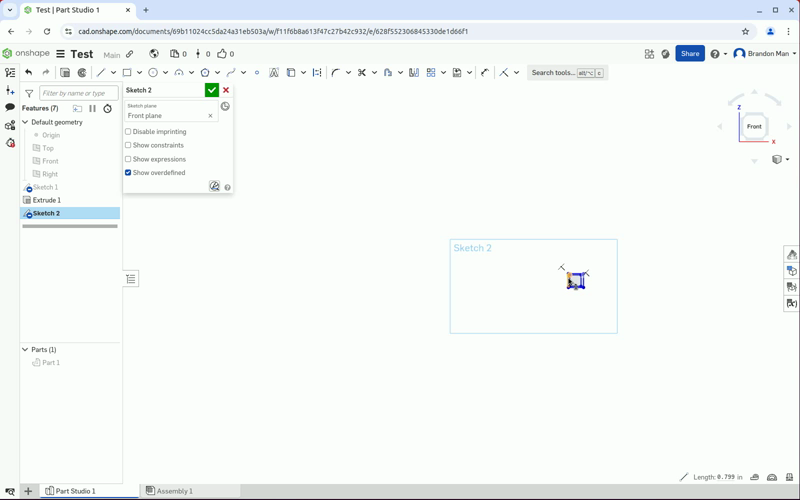
scroll(-6)
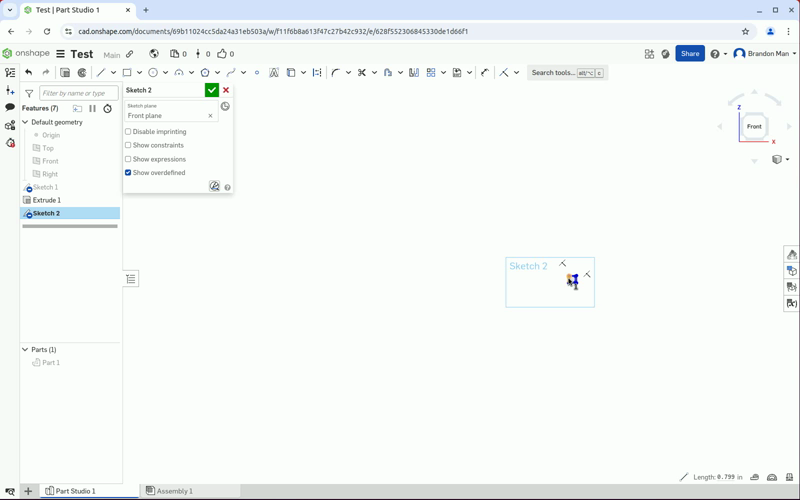
mouse_move(73, 352)
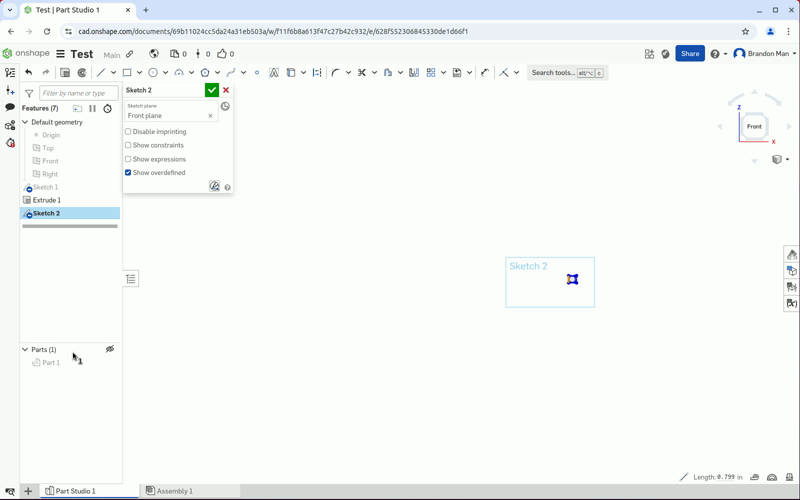
key(shift+y)
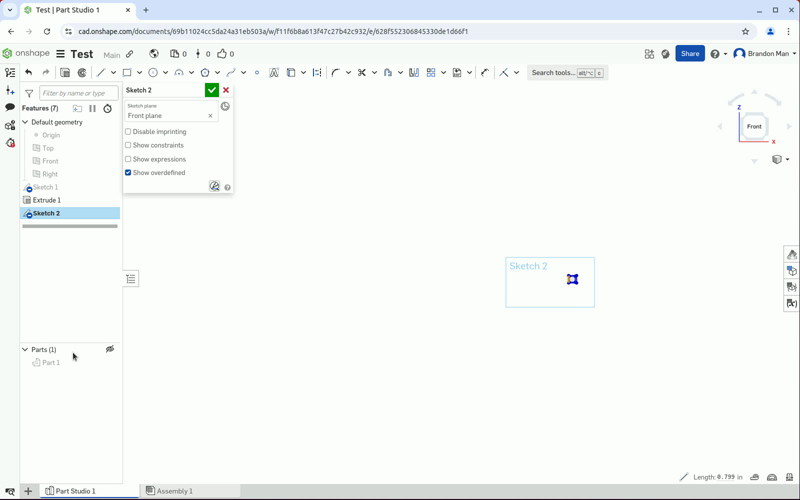
key(shift+e)
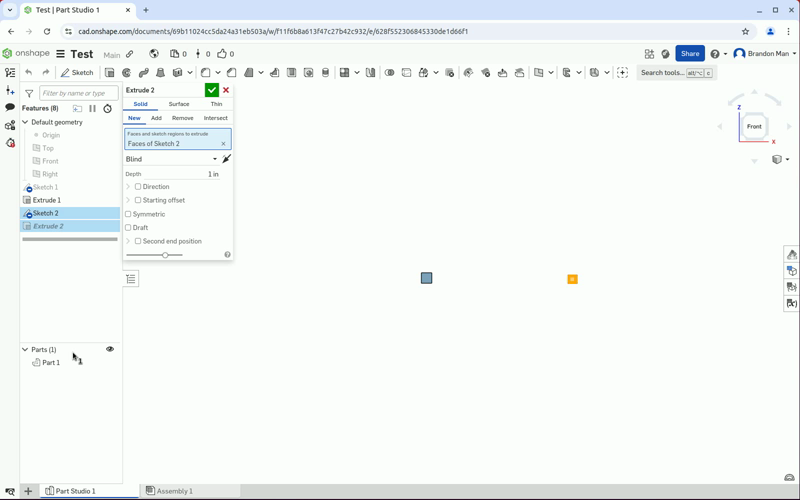
mouse_move(143, 106)
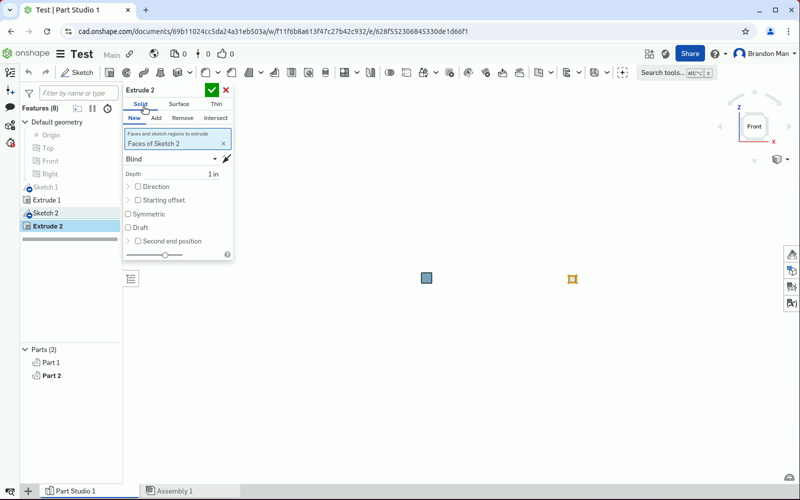
click(143, 106)
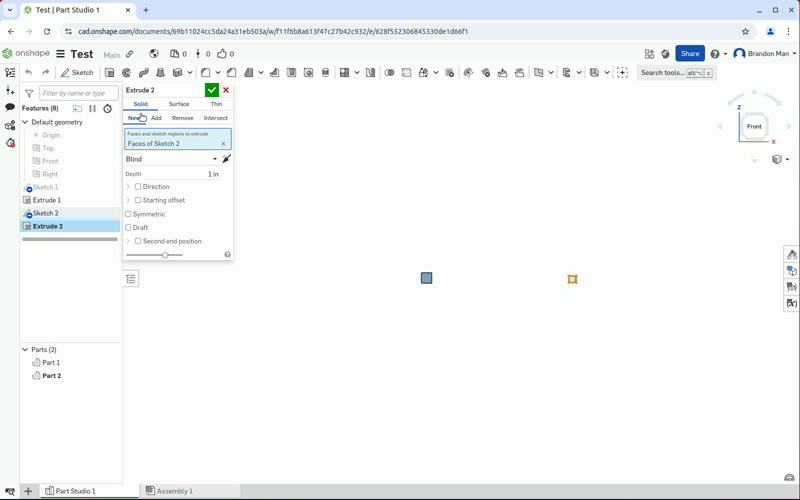
mouse_move(137, 120)
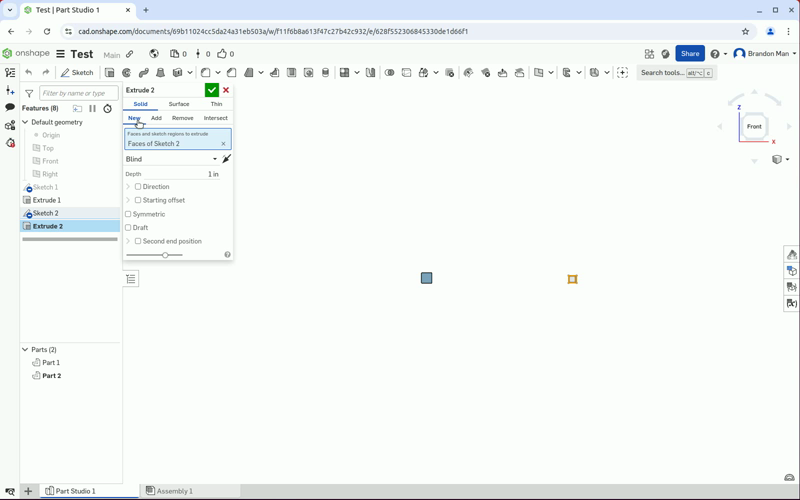
click(137, 120)
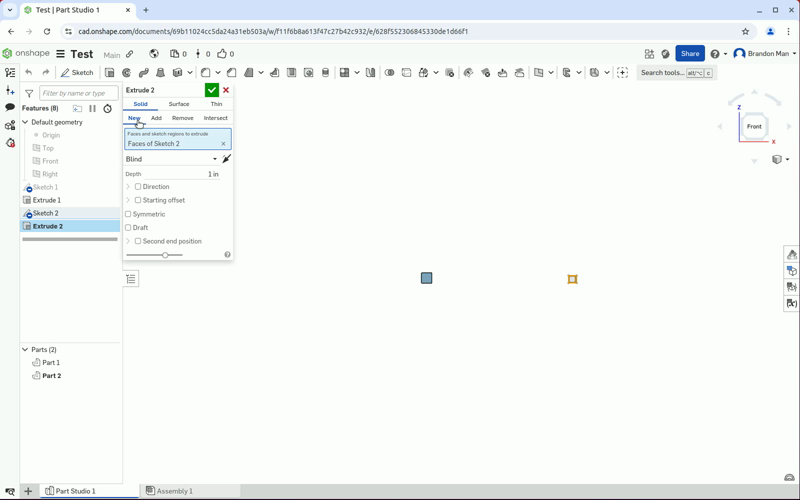
key(tab, 4)
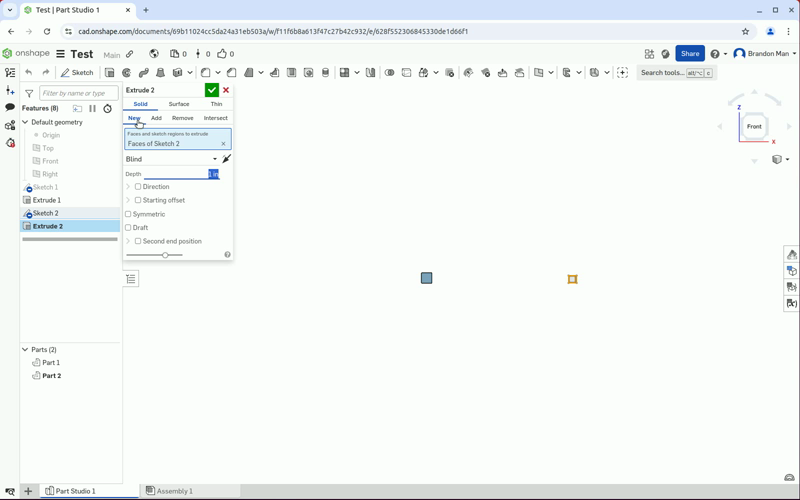
text(23.108)
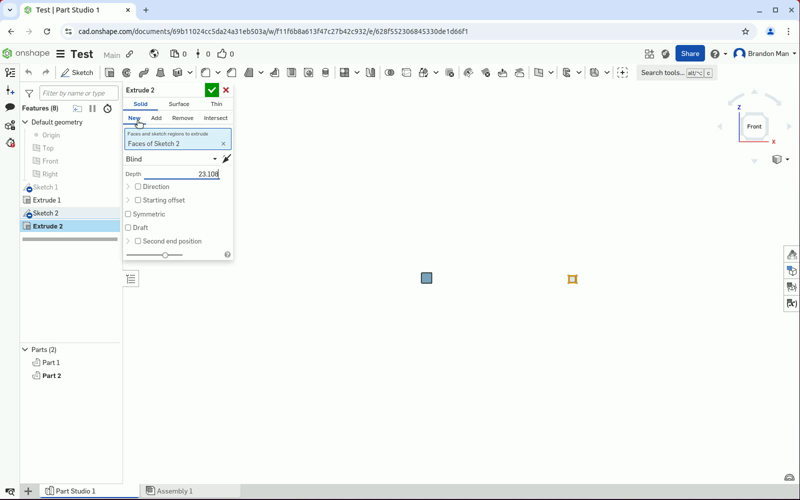
key(enter)
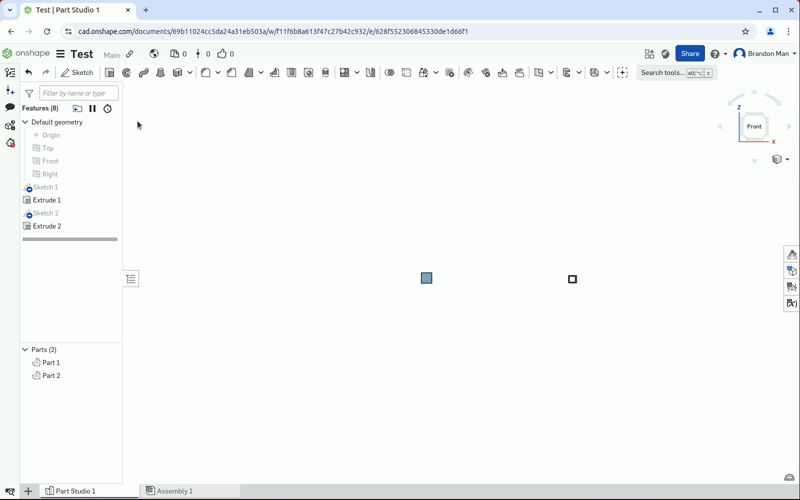
key(shift+h)
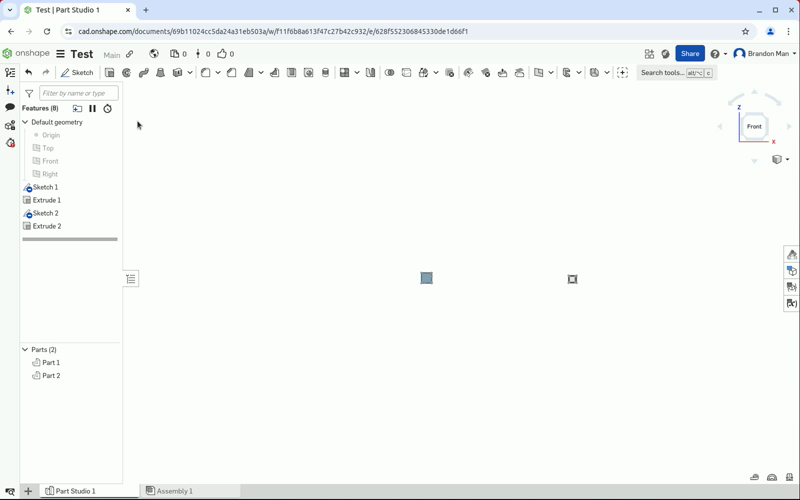
key(shift+h)
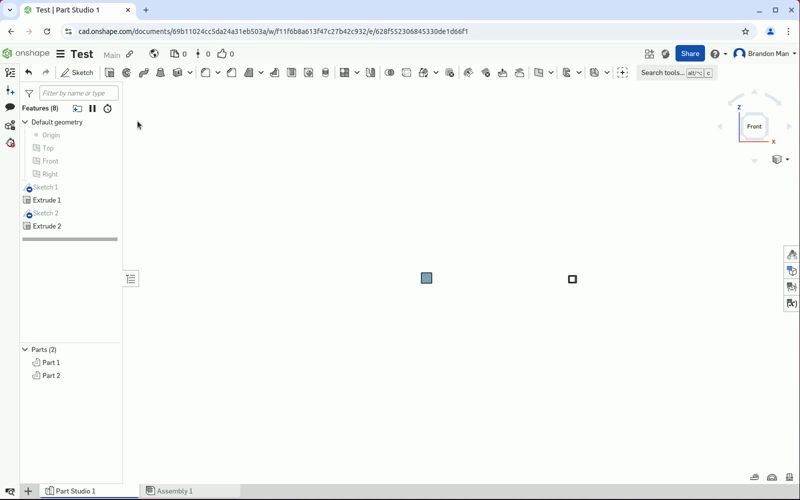
mouse_move(73, 189)
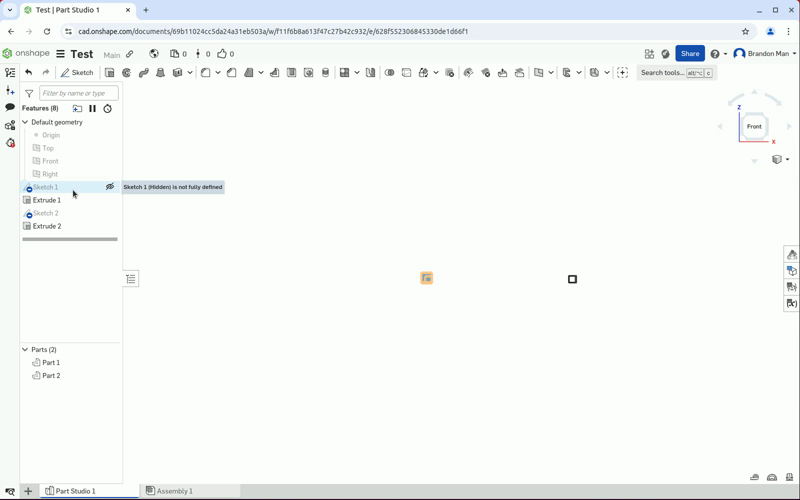
click(73, 189)
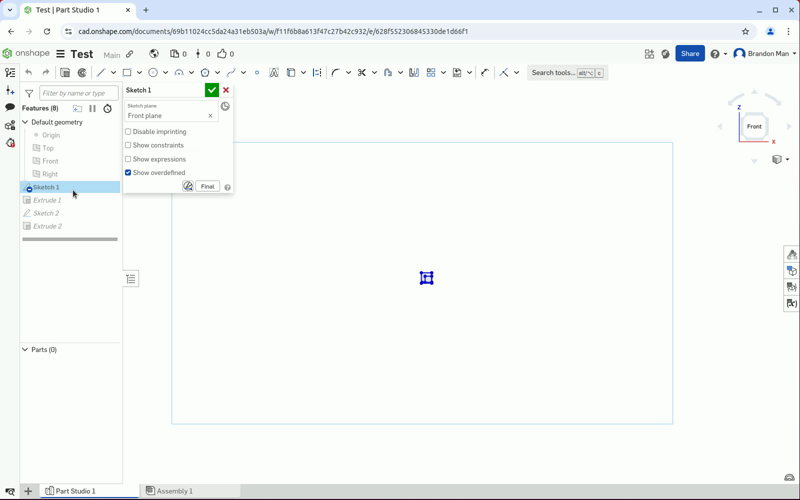
mouse_move(229, 92)
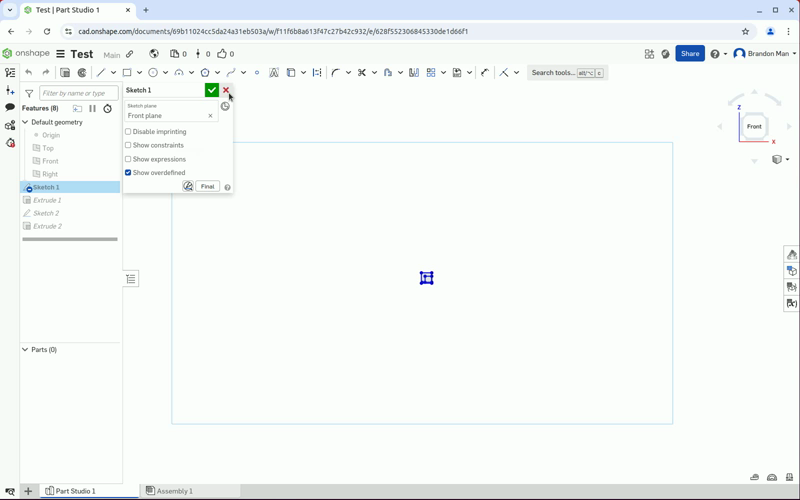
click(229, 92)
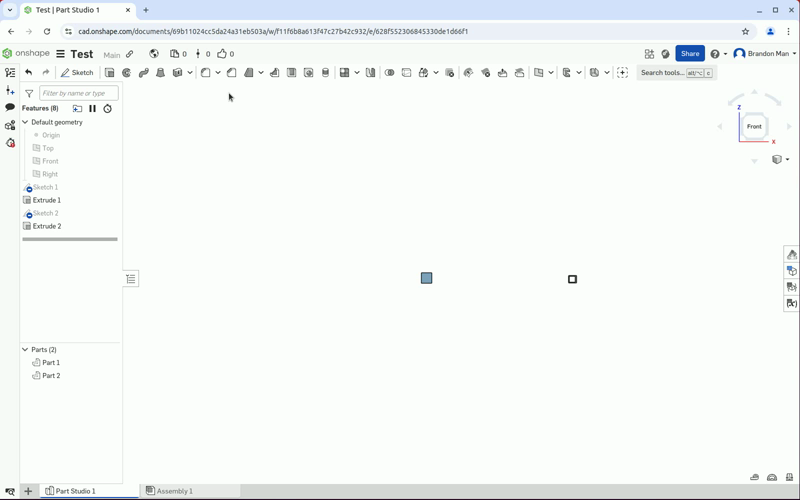
mouse_move(73, 352)
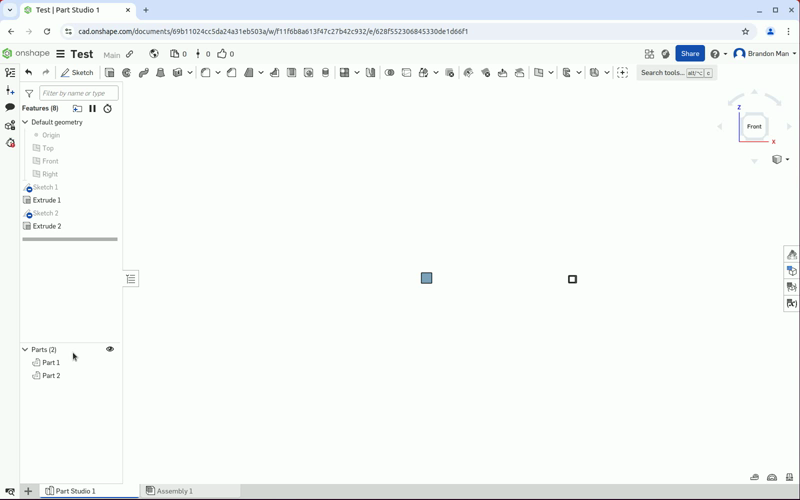
key(y)
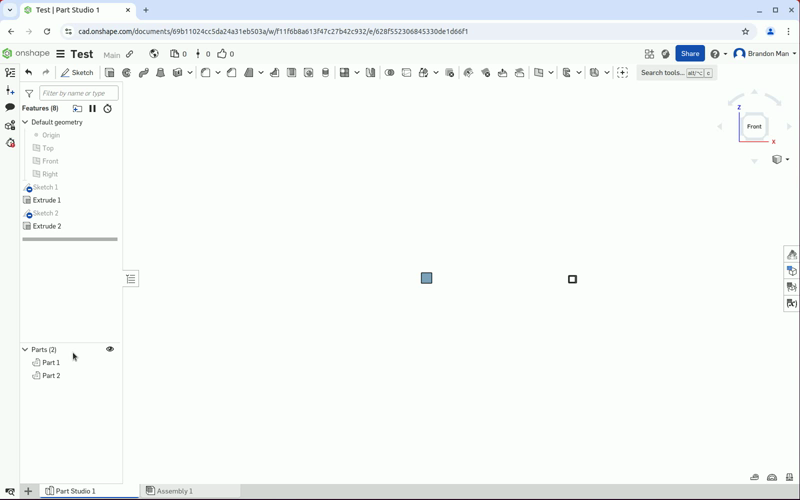
key(shift+p)
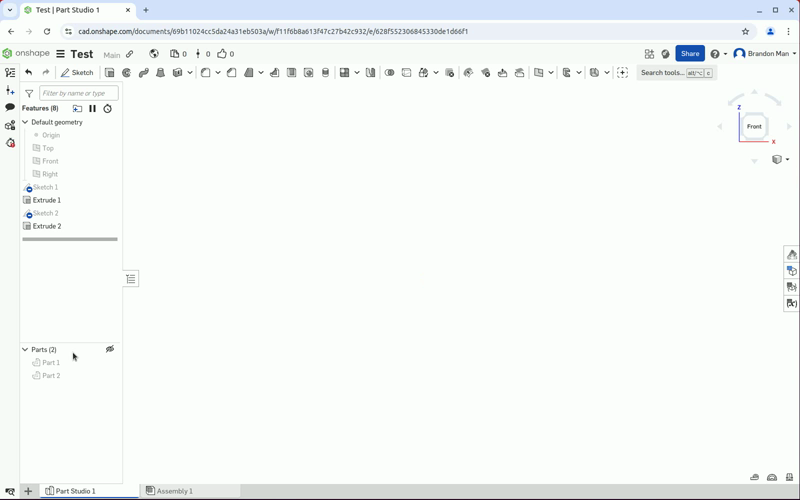
key(space)
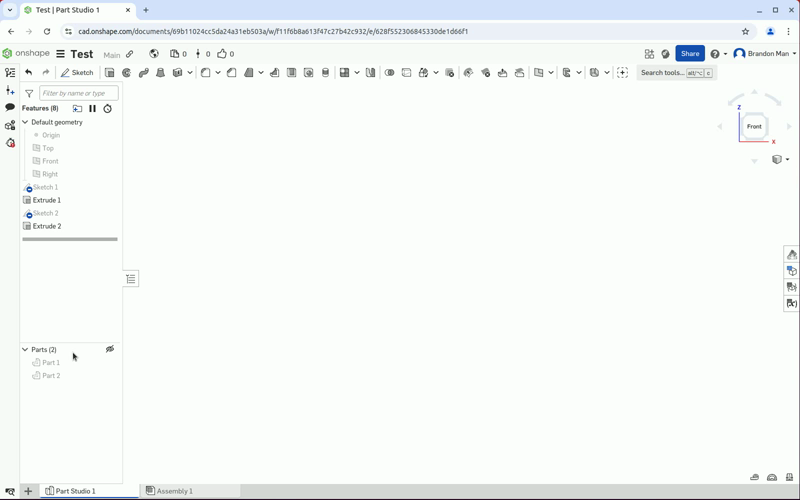
key_down(shift)
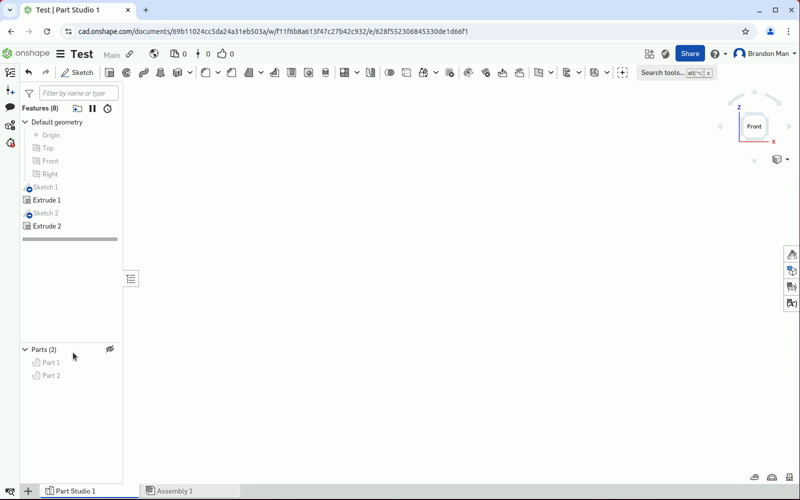
key(left)
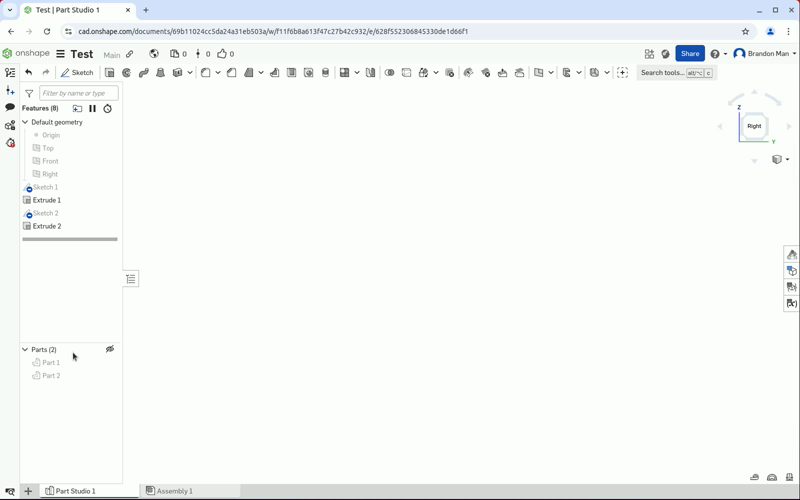
key_up(shift)
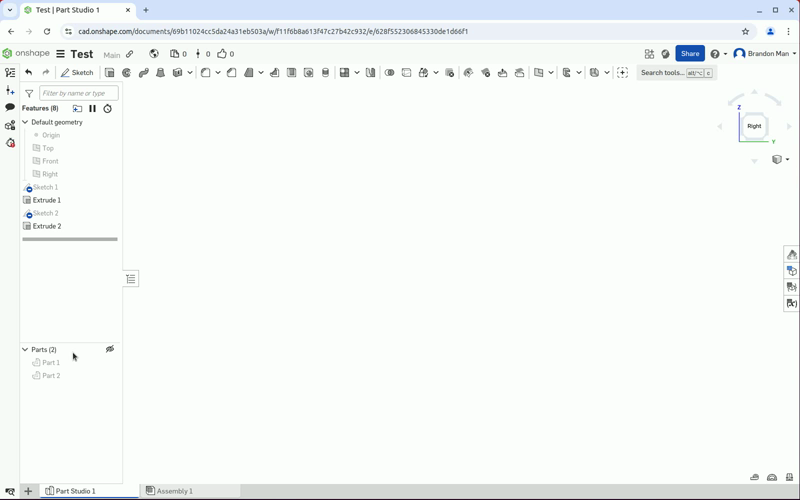
mouse_move(73, 352)
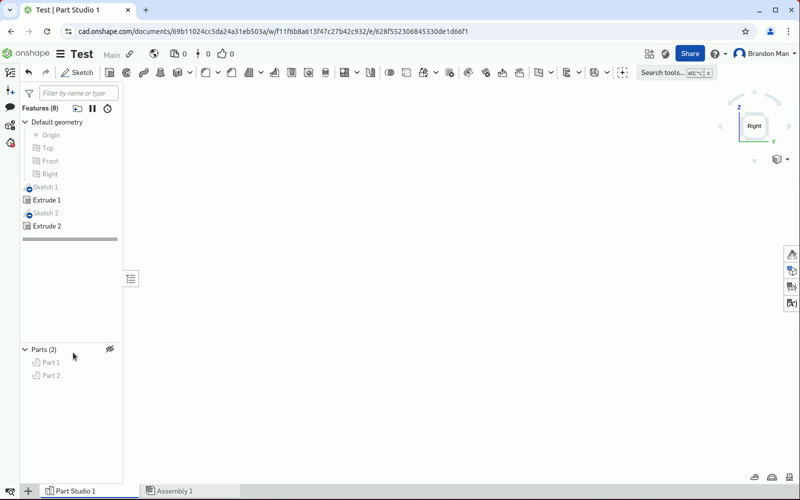
key(shift+y)
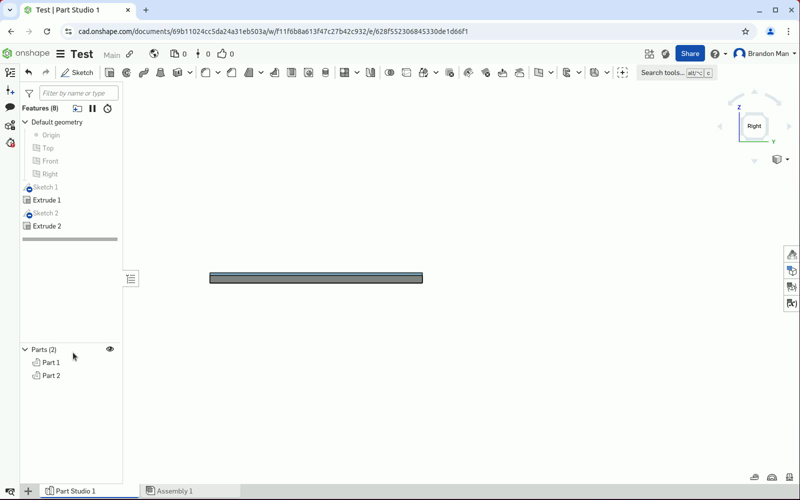
mouse_move(541, 75)
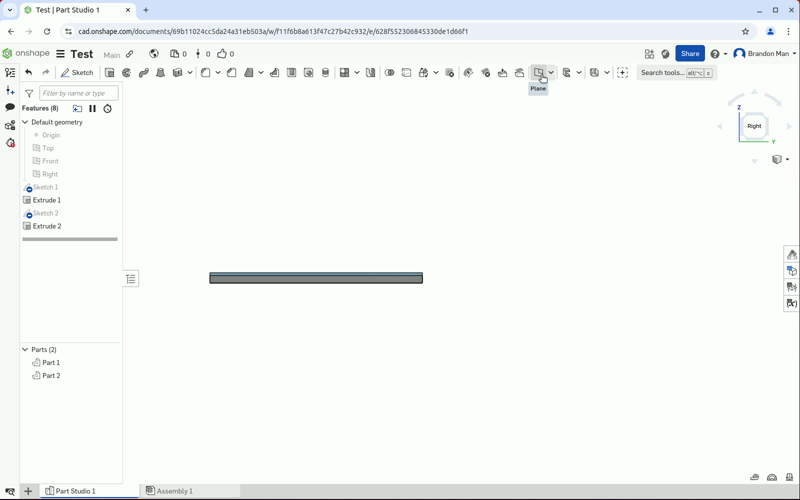
click(541, 75)
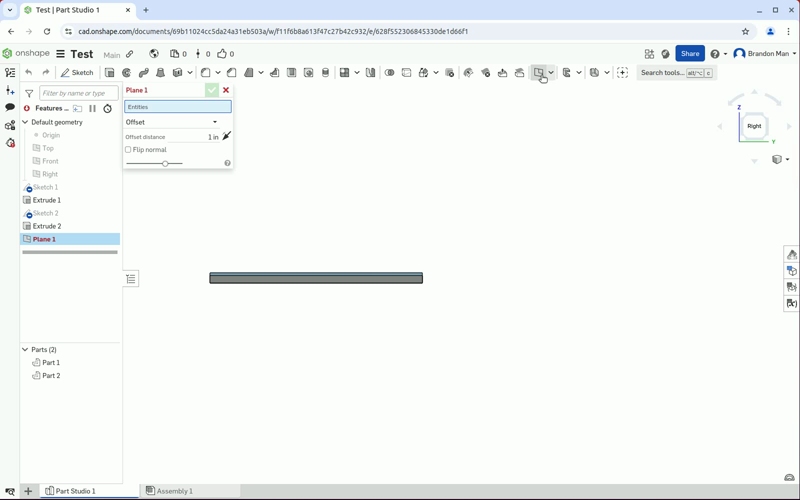
mouse_move(73, 176)
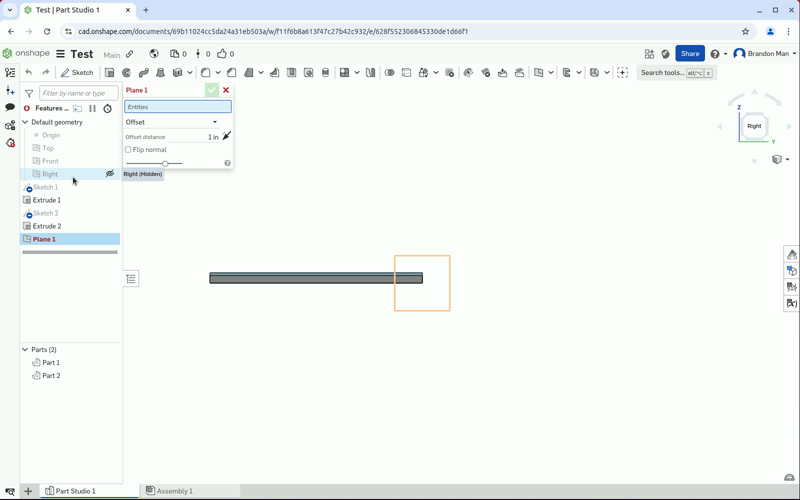
click(73, 176)
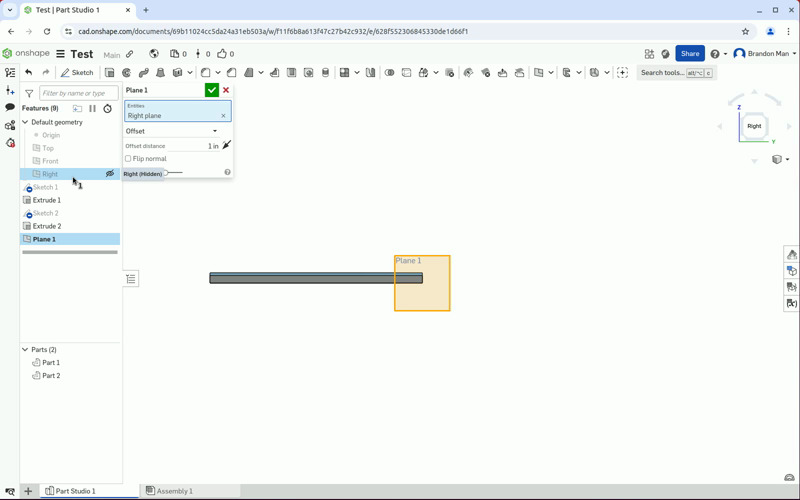
key(tab, 2)
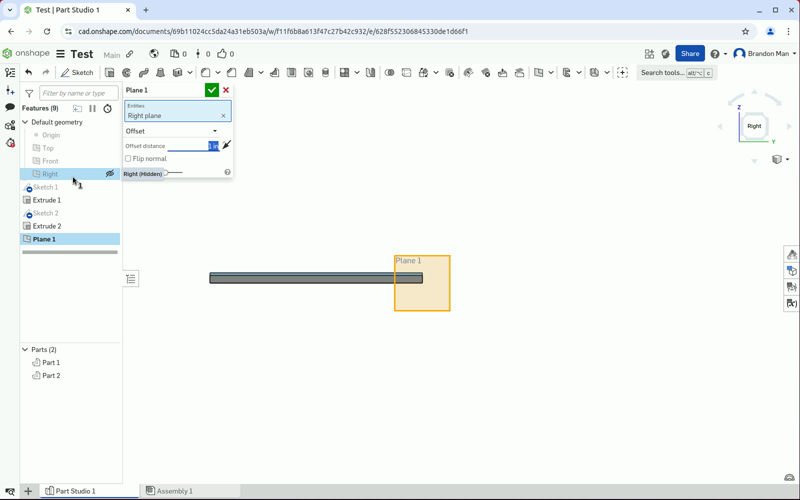
text(0.955)
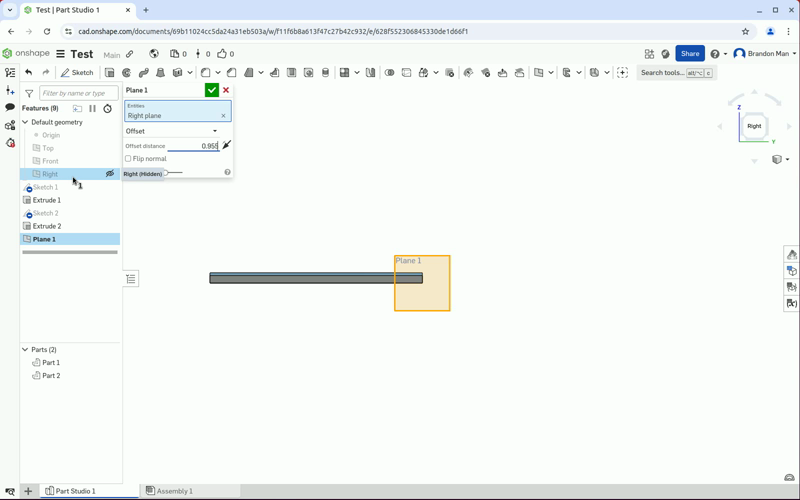
key(enter, 2)
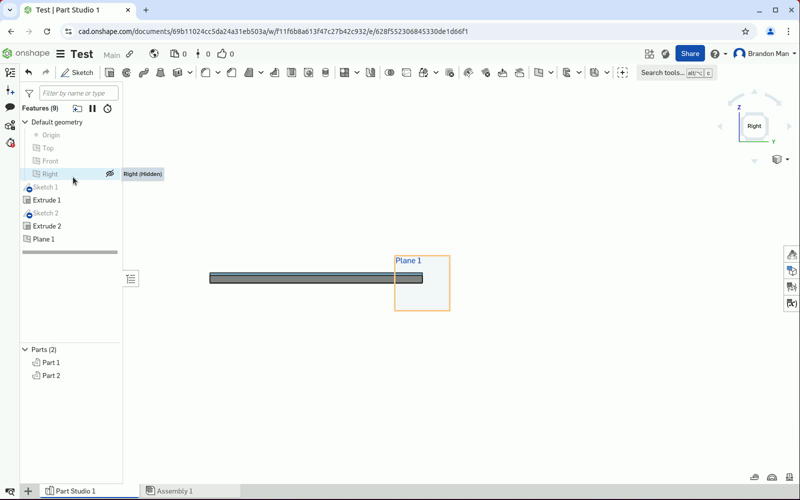
key(shift+s)
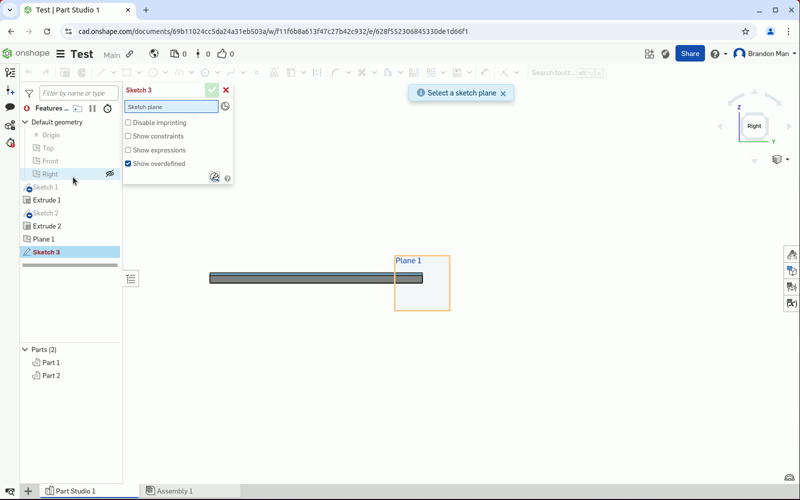
mouse_move(73, 241)
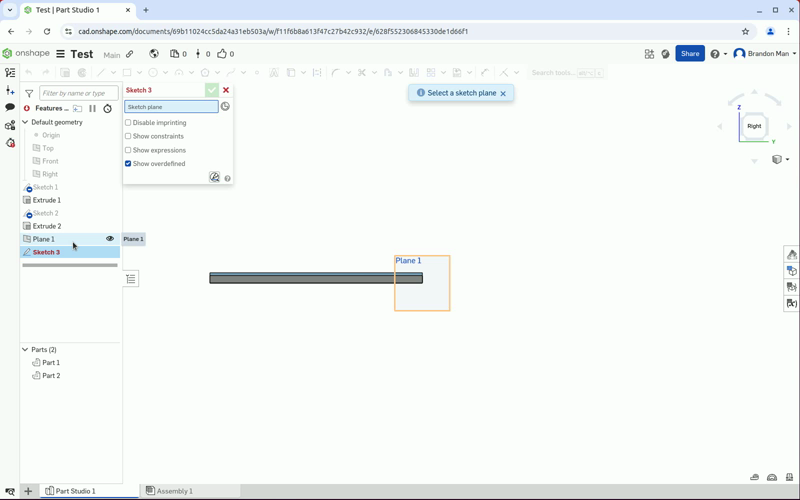
click(73, 241)
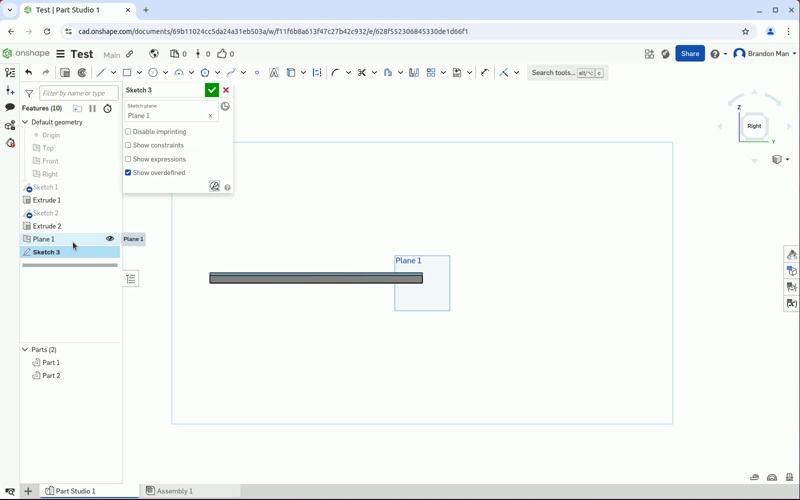
mouse_move(73, 352)
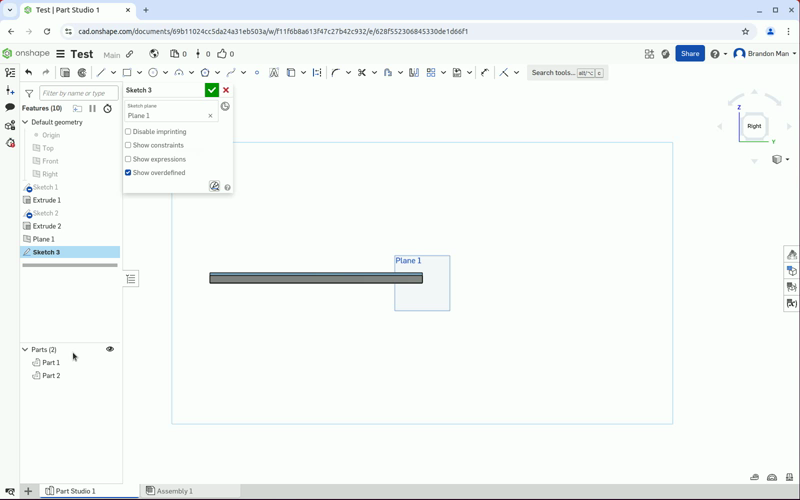
key(y)
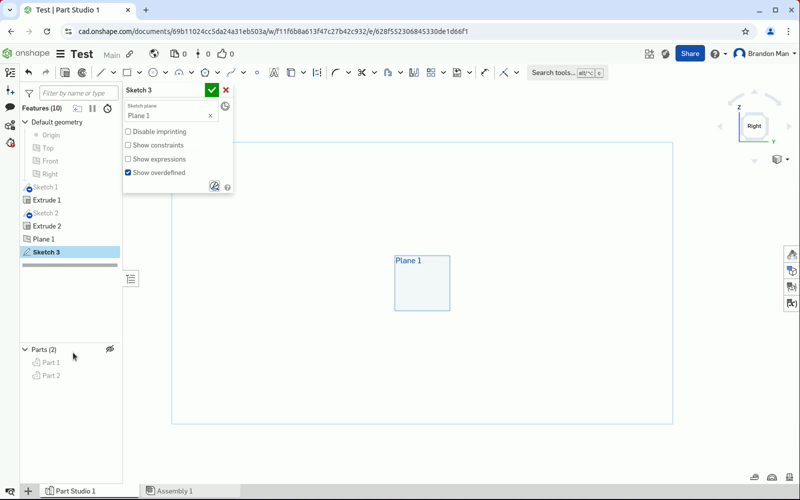
key(l)
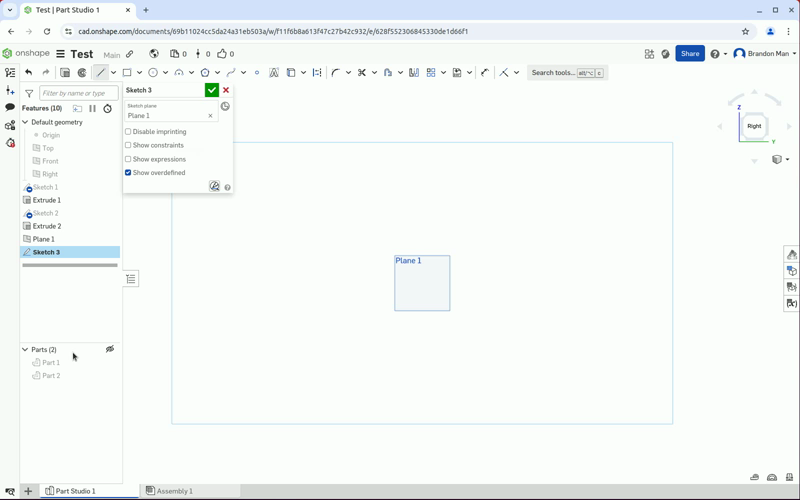
key_down(shift)
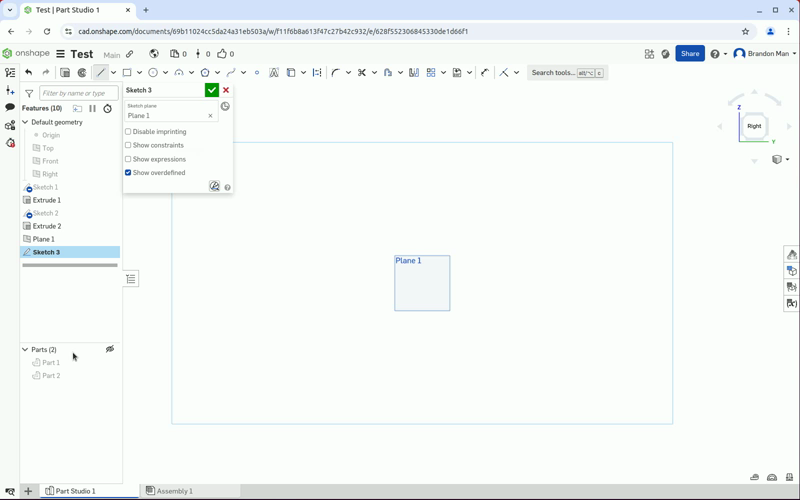
mouse_move(348, 282)
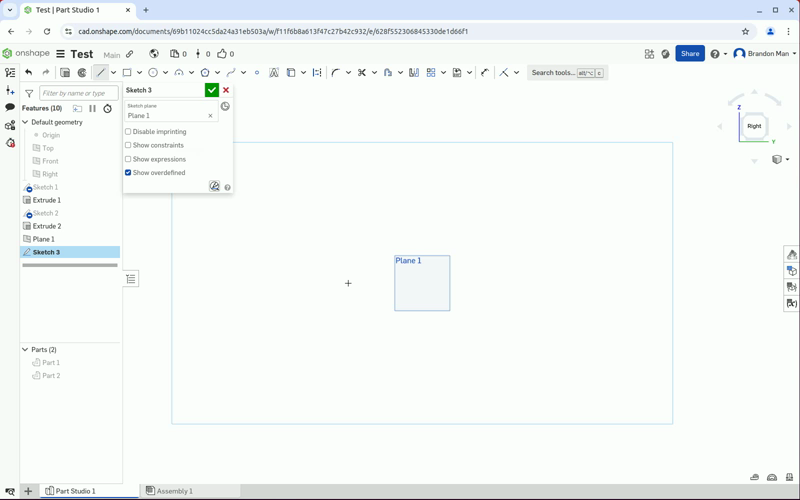
click(348, 282)
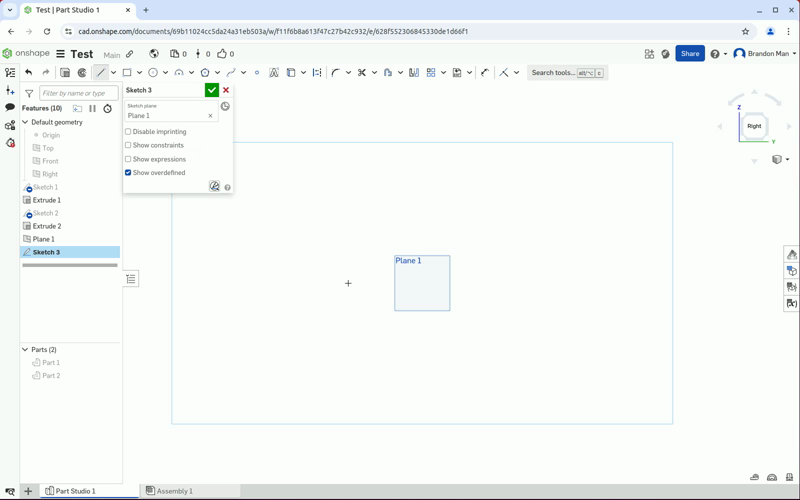
key_up(shift)
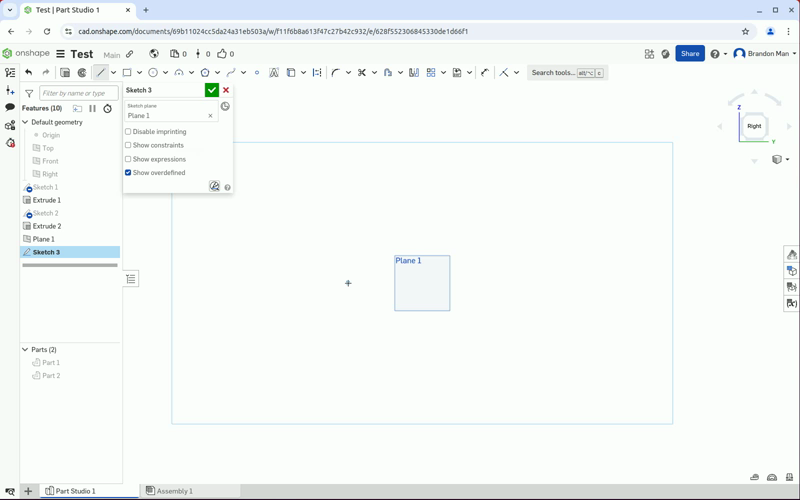
key_down(shift)
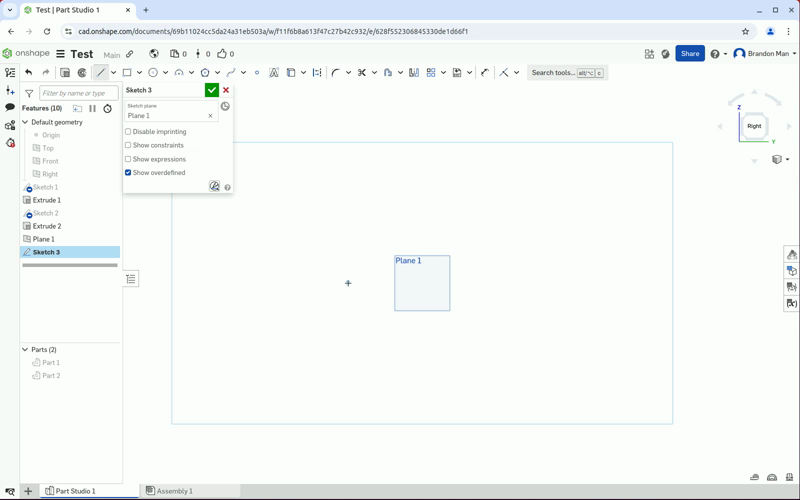
mouse_move(378, 282)
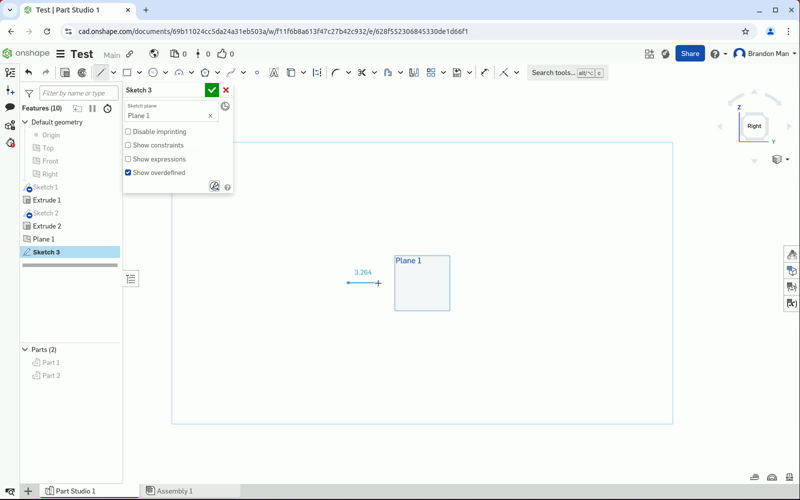
mouse_move(353, 282)
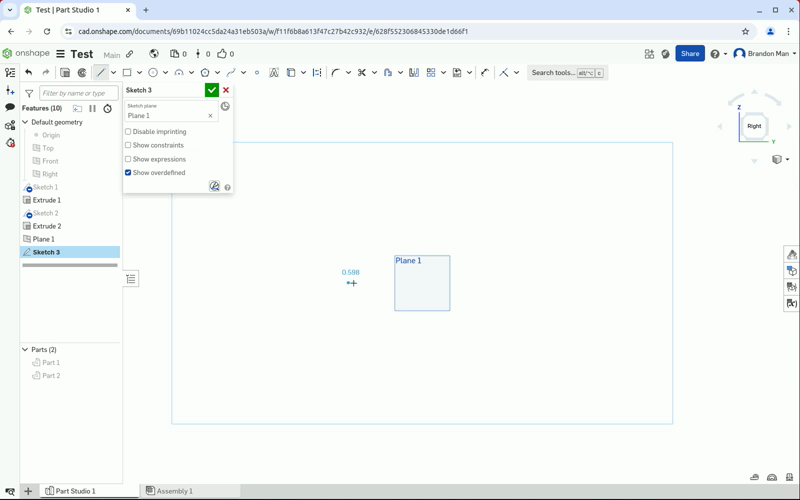
scroll(6)
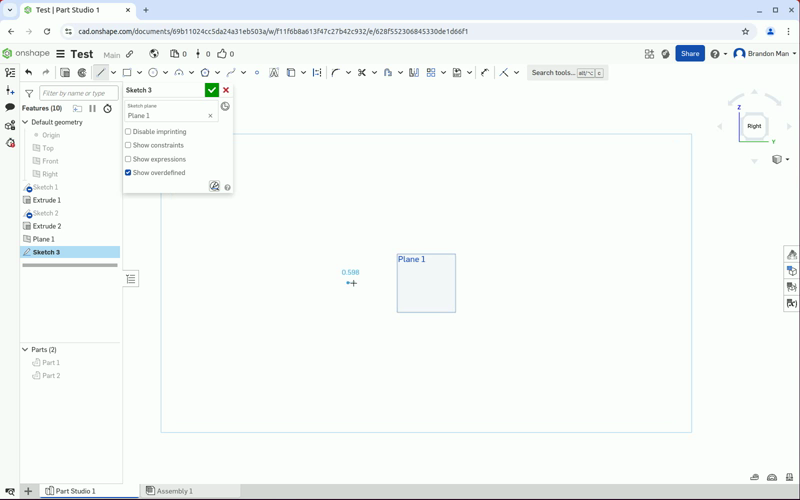
scroll(6)
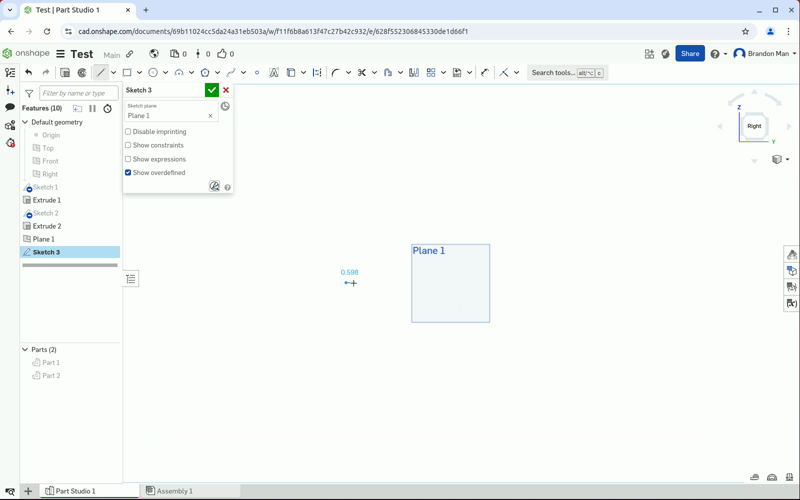
scroll(6)
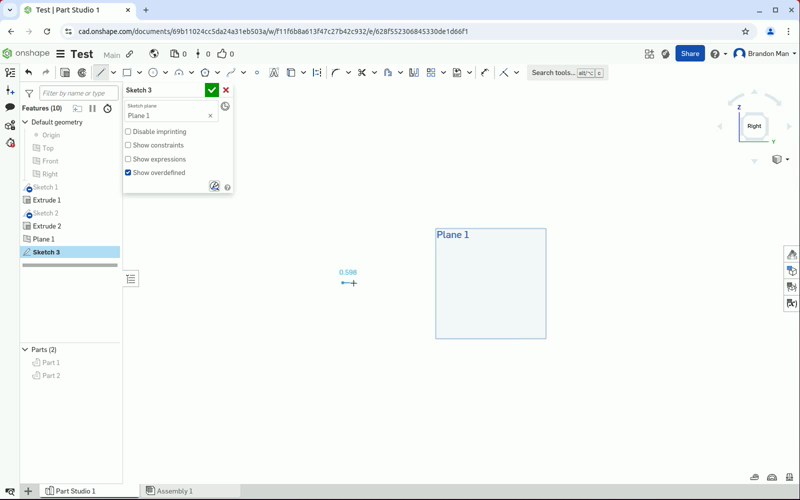
scroll(6)
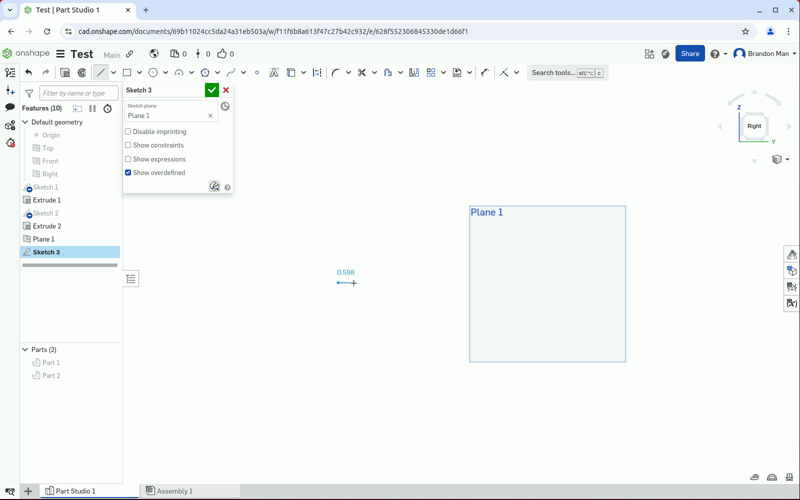
scroll(6)
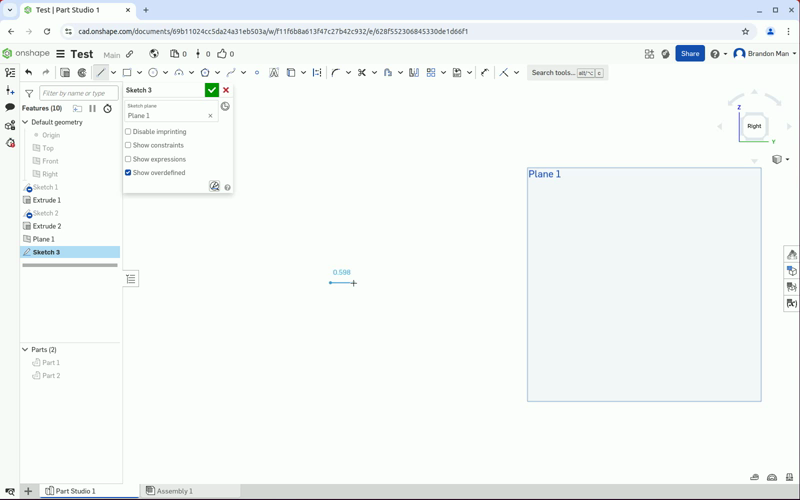
scroll(6)
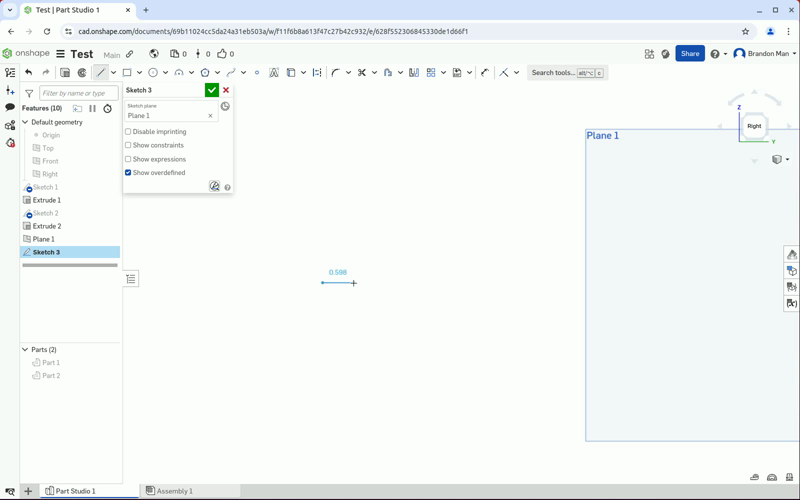
scroll(6)
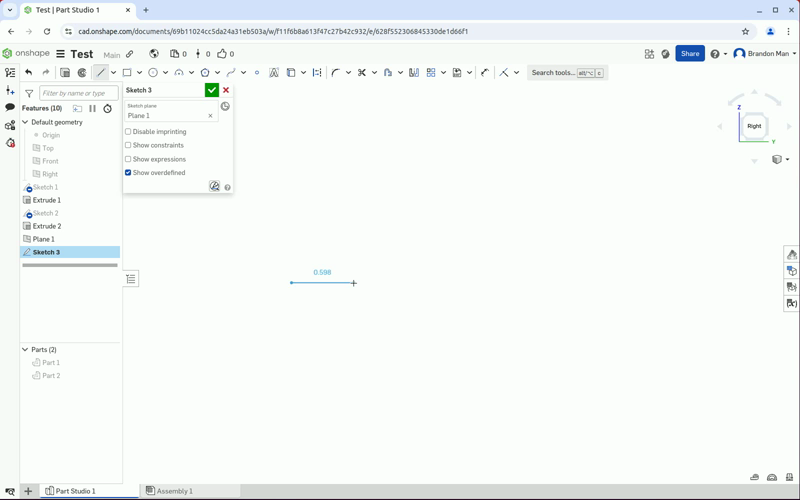
click(353, 282)
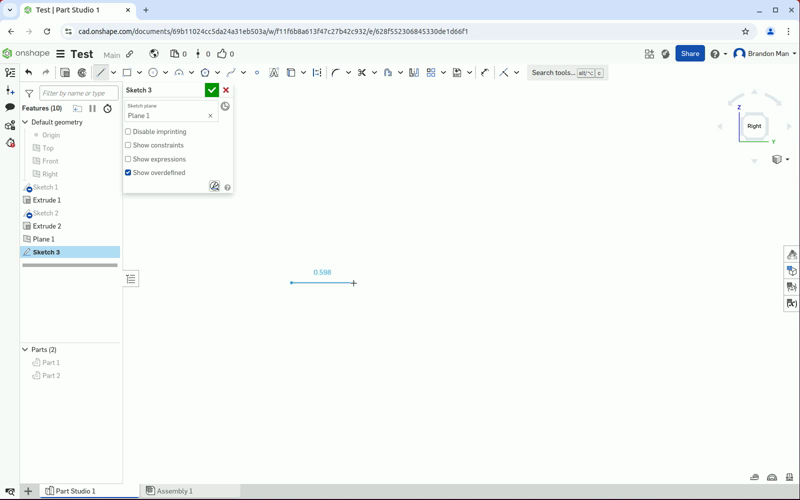
scroll(-6)
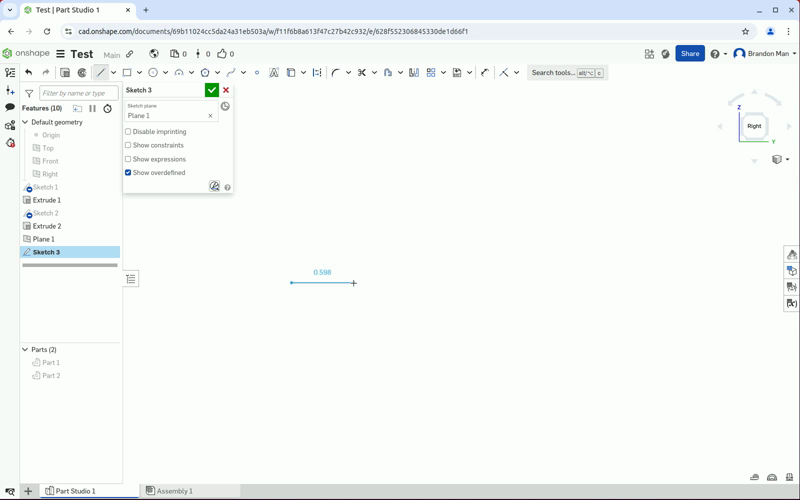
scroll(-6)
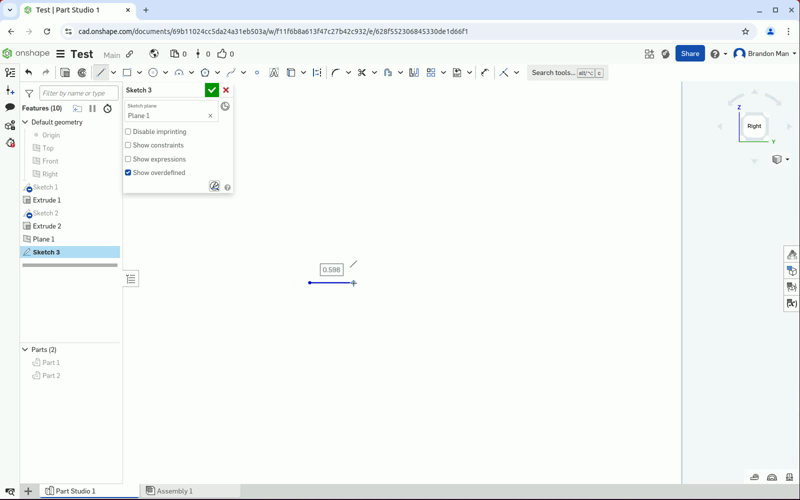
scroll(-6)
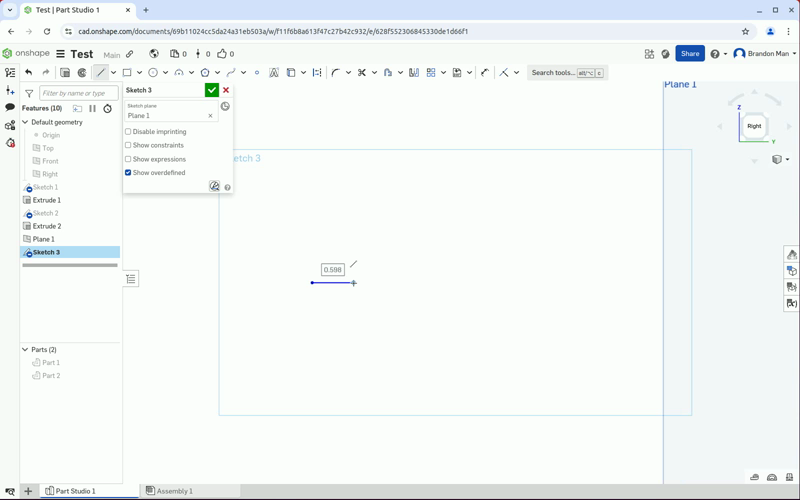
scroll(-6)
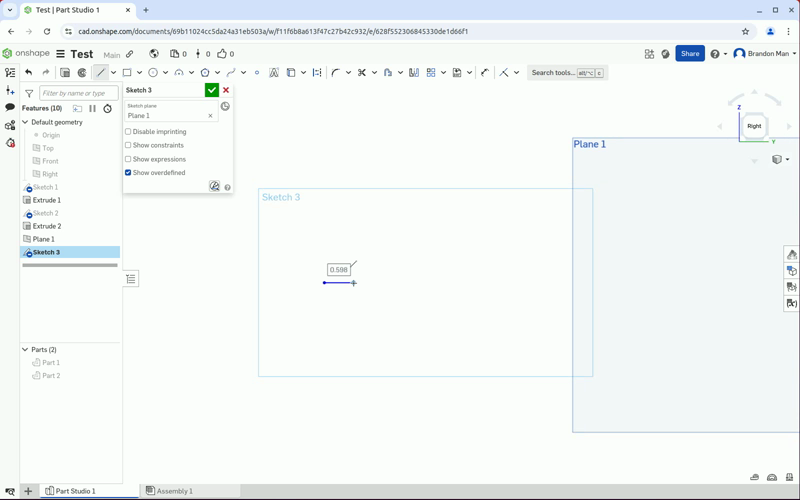
scroll(-6)
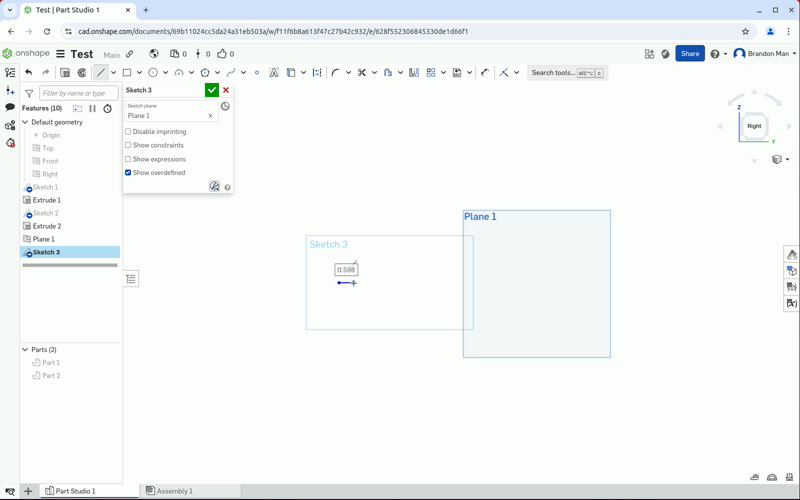
scroll(-6)
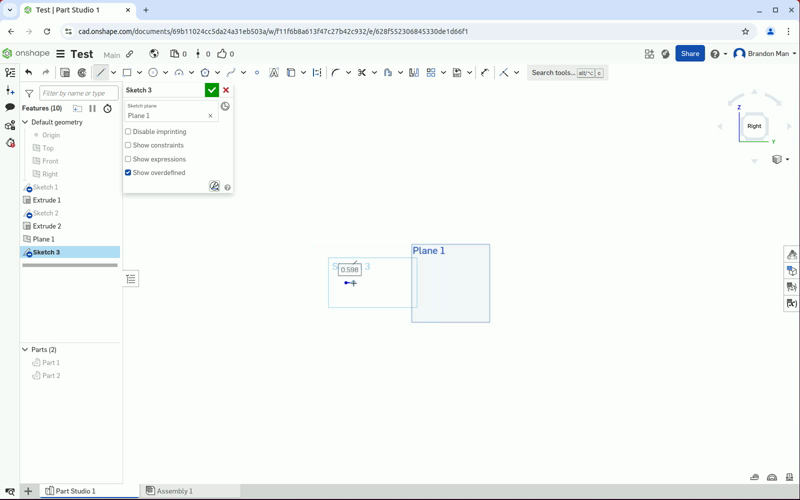
scroll(-6)
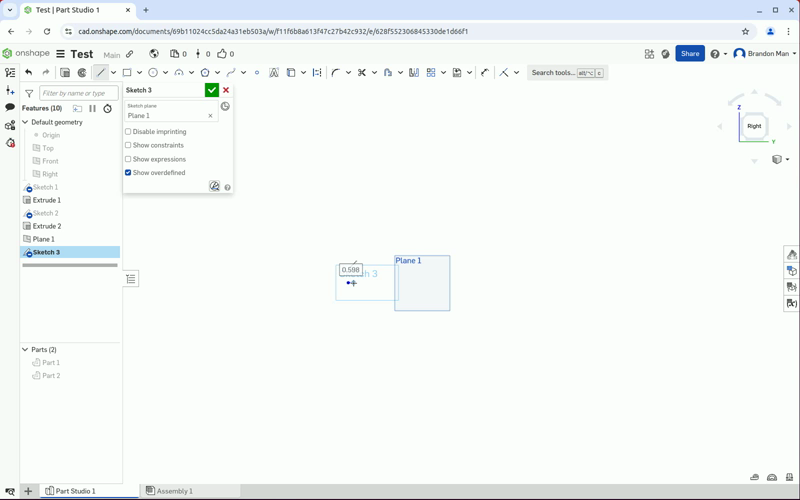
key_up(shift)
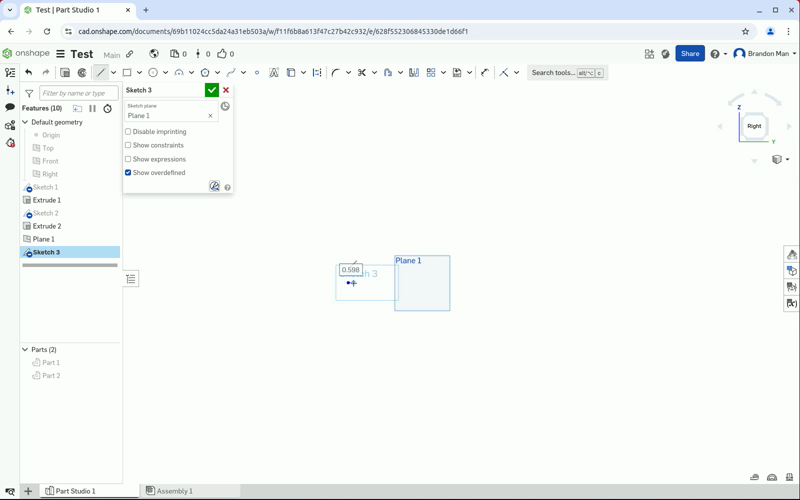
key_down(shift)
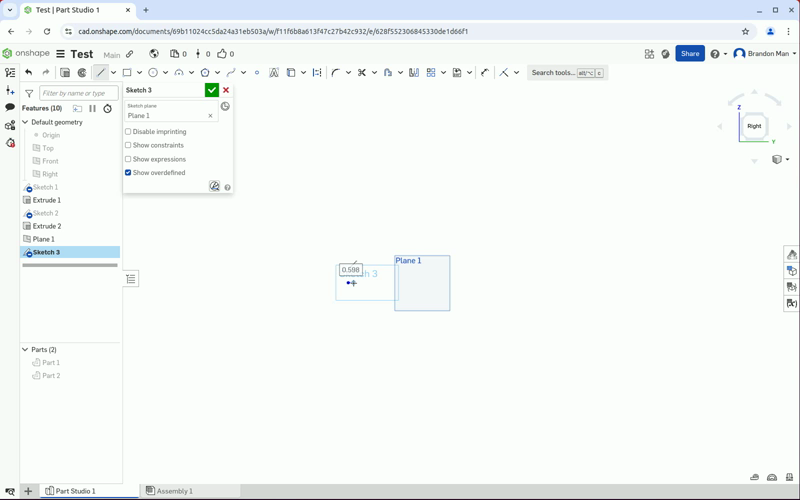
mouse_move(383, 282)
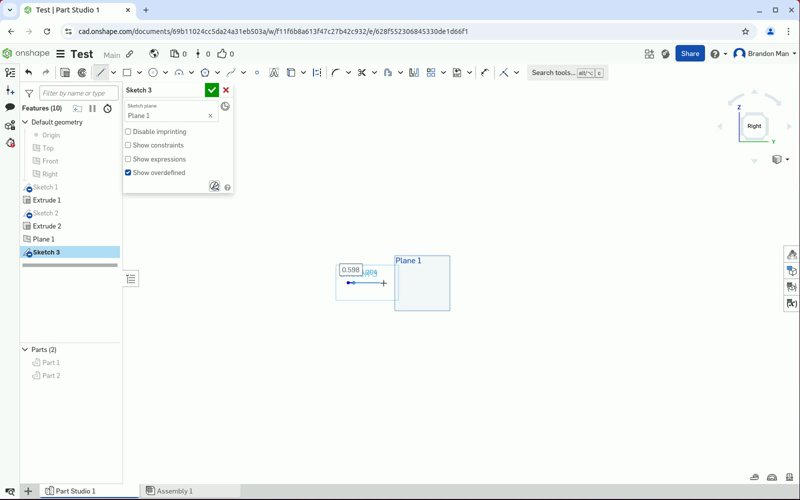
mouse_move(353, 277)
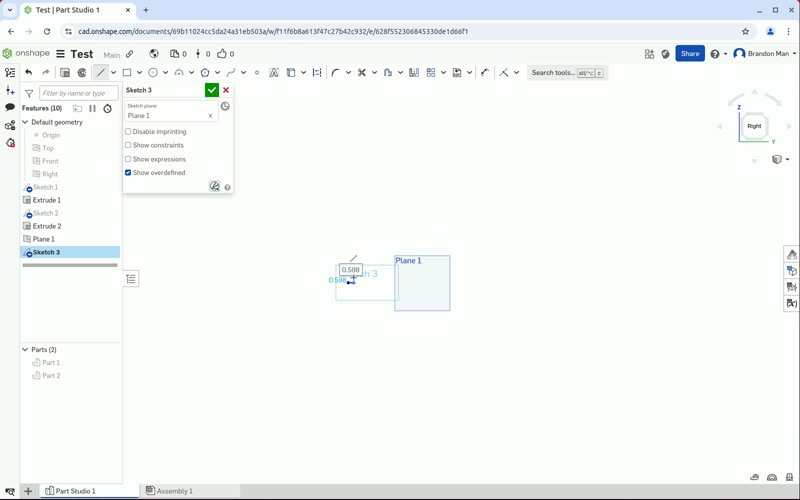
scroll(6)
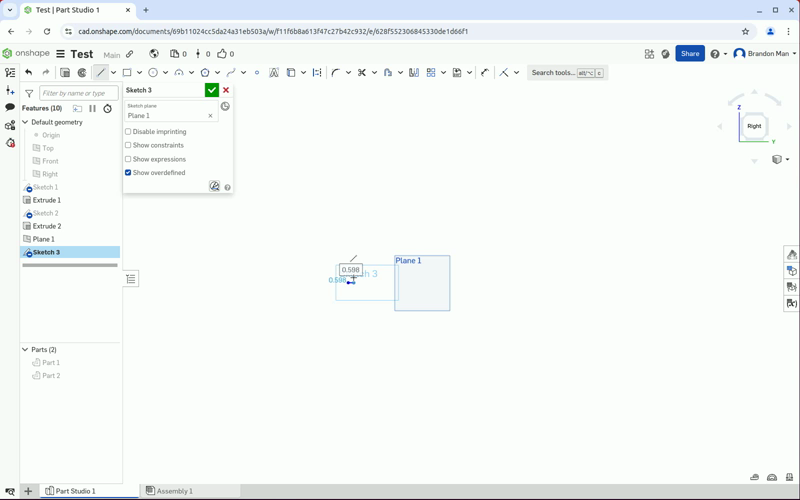
scroll(6)
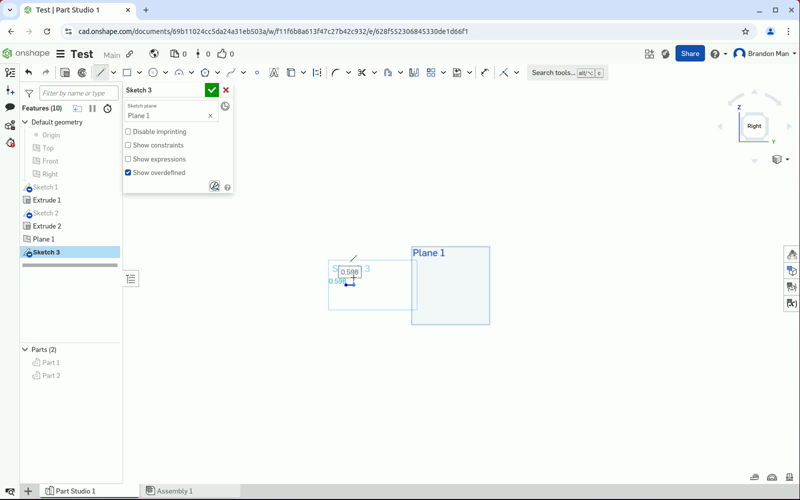
scroll(6)
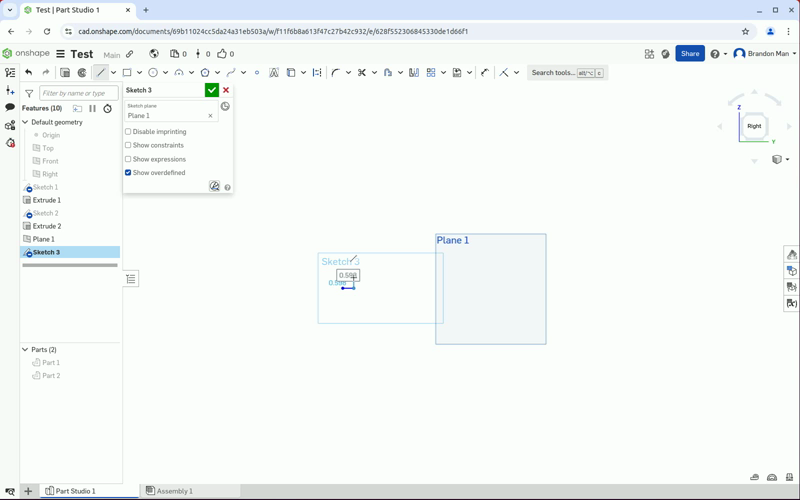
scroll(6)
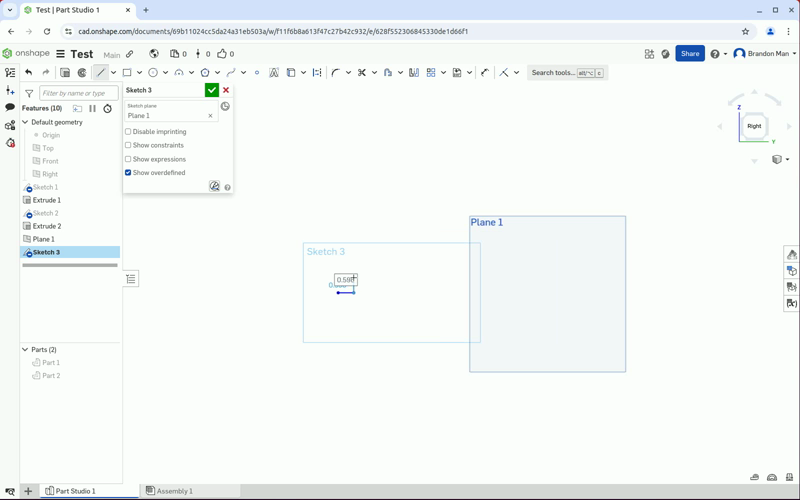
scroll(6)
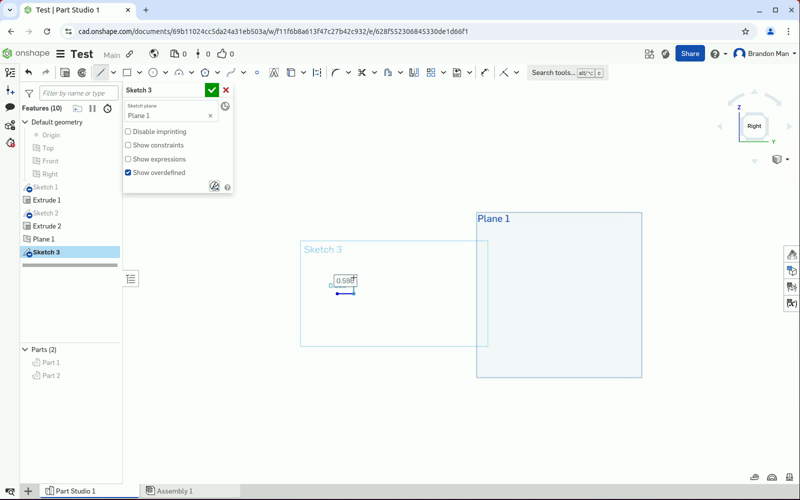
scroll(6)
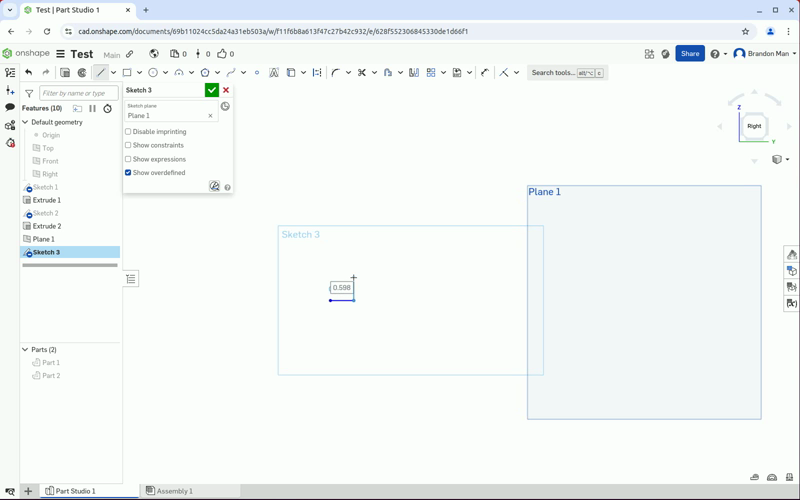
scroll(6)
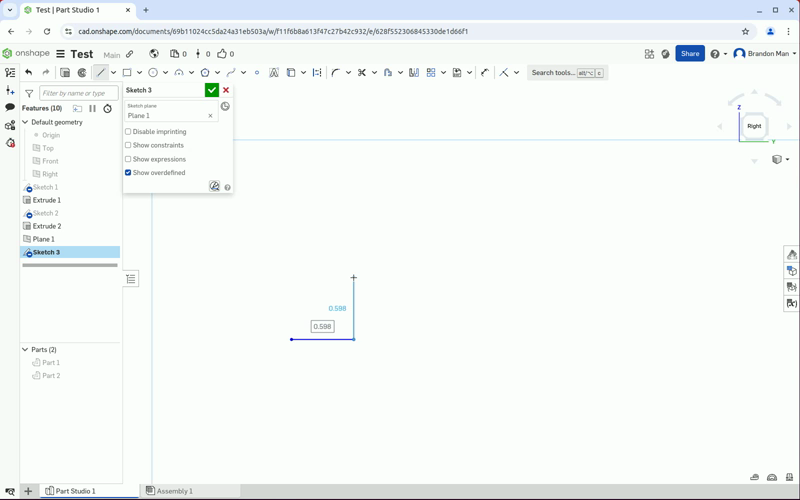
click(353, 277)
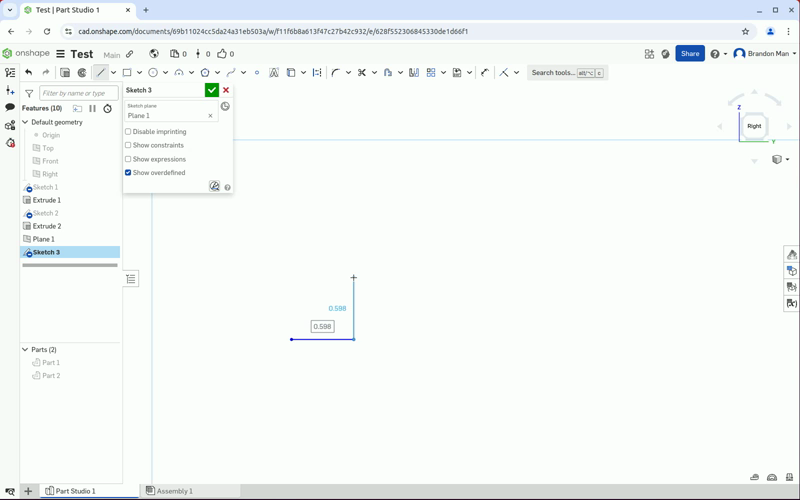
scroll(-6)
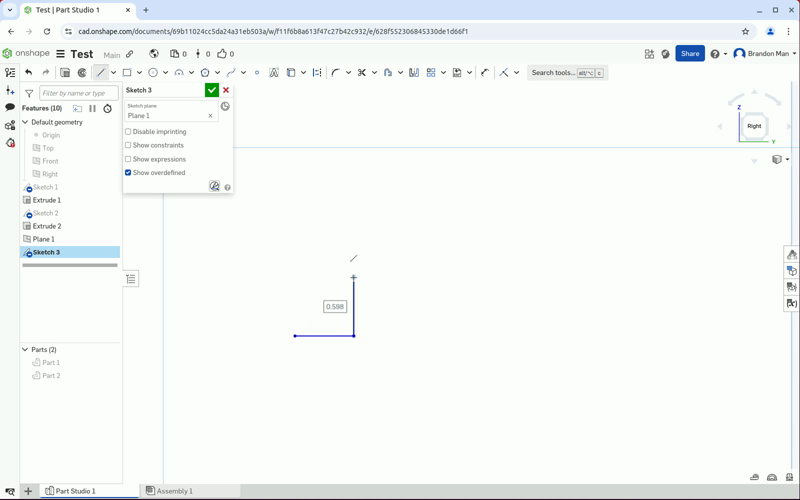
scroll(-6)
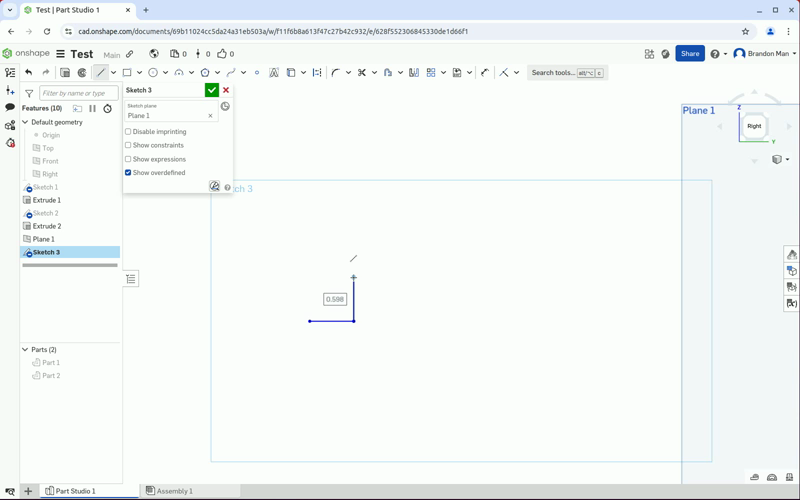
scroll(-6)
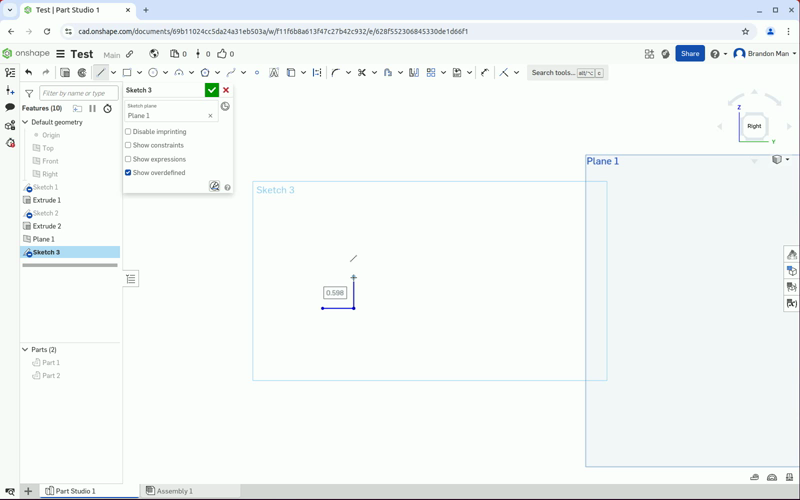
scroll(-6)
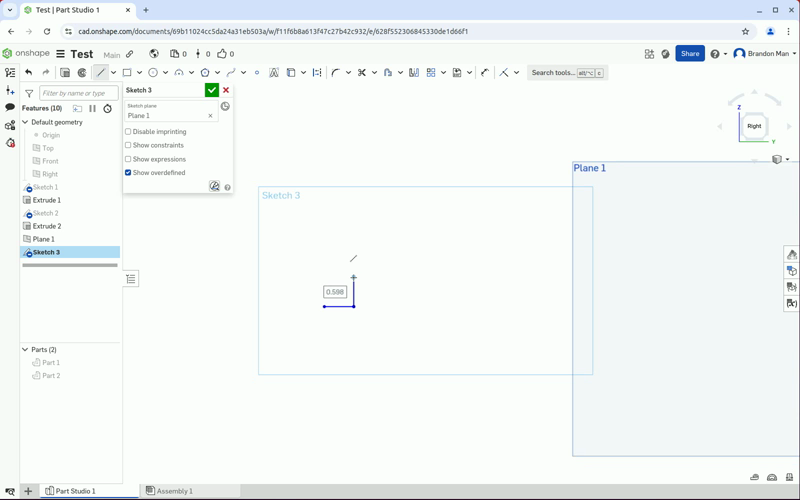
scroll(-6)
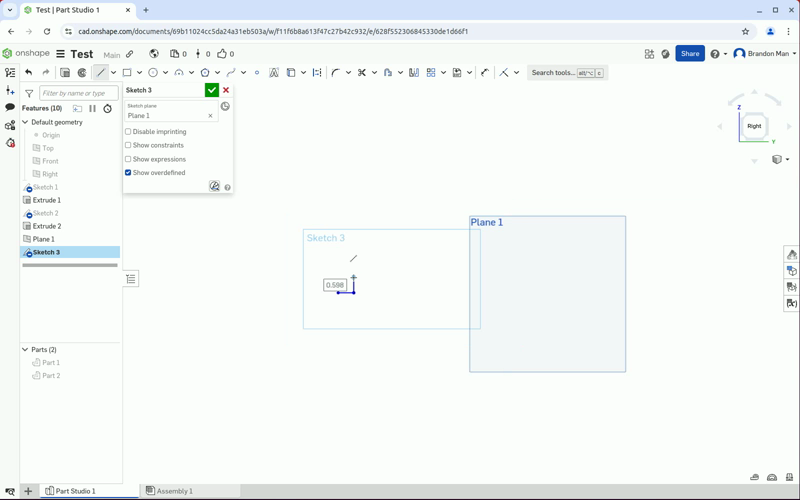
scroll(-6)
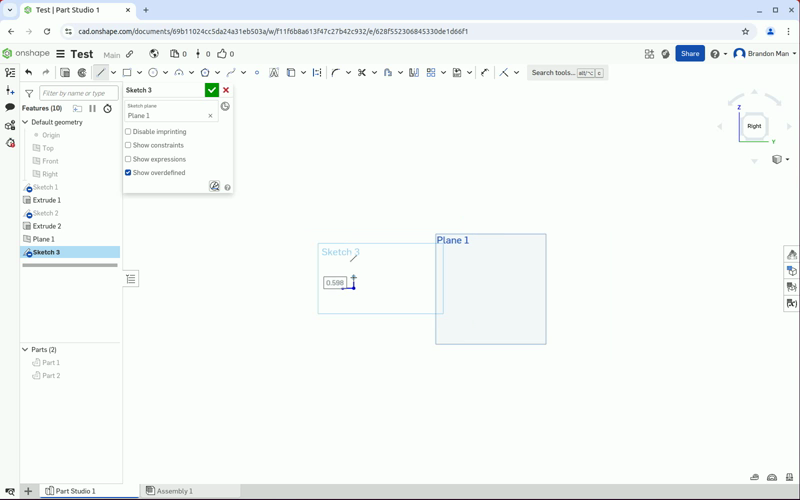
scroll(-6)
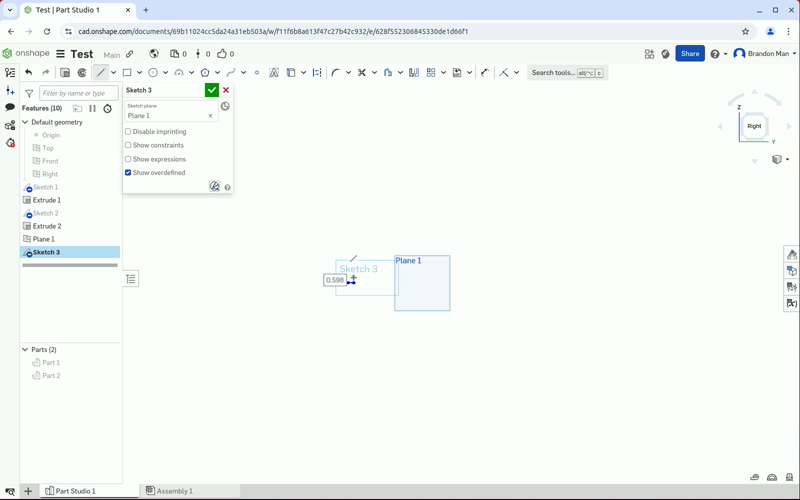
key_up(shift)
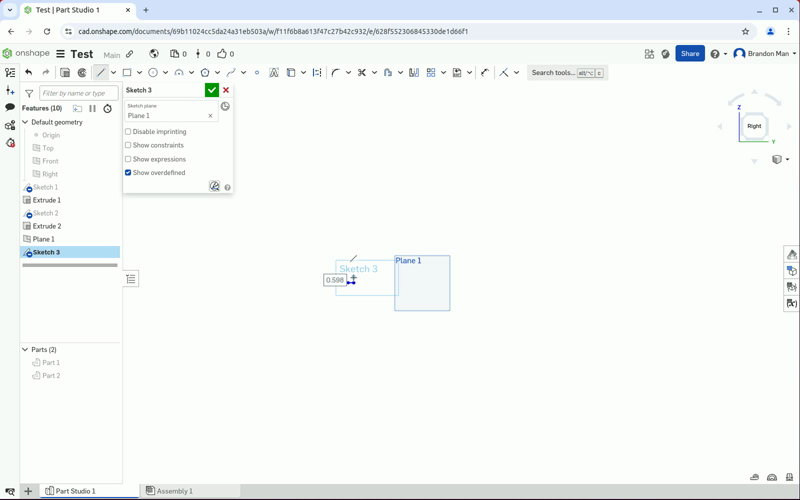
key_down(shift)
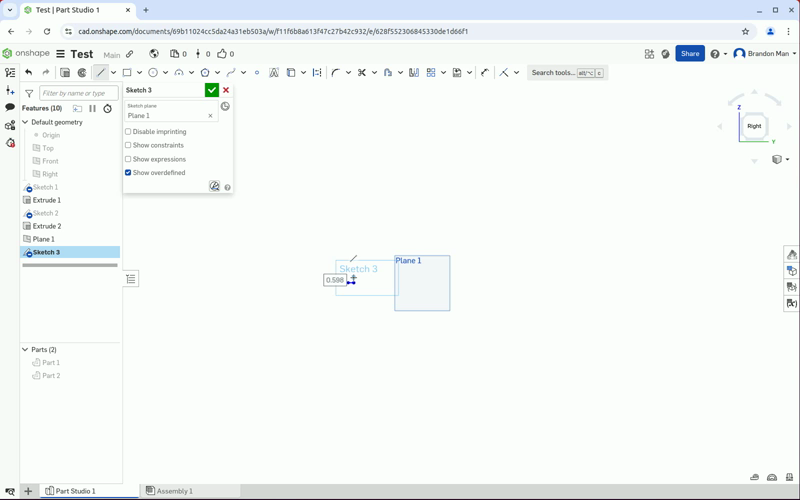
mouse_move(383, 277)
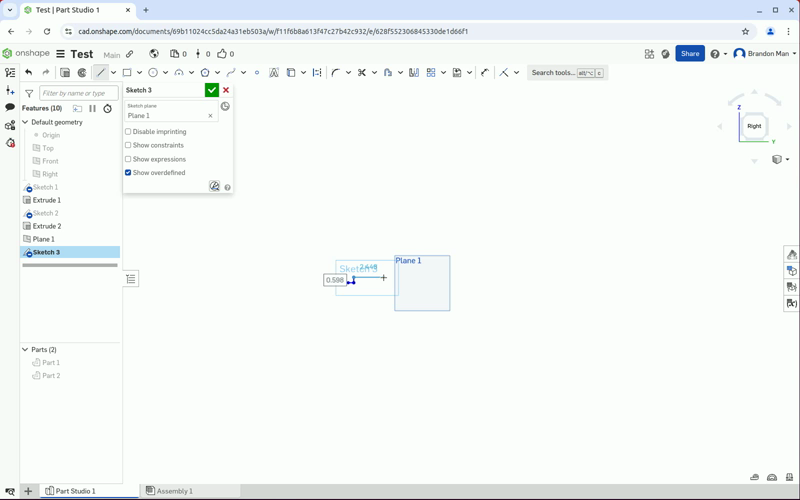
mouse_move(348, 277)
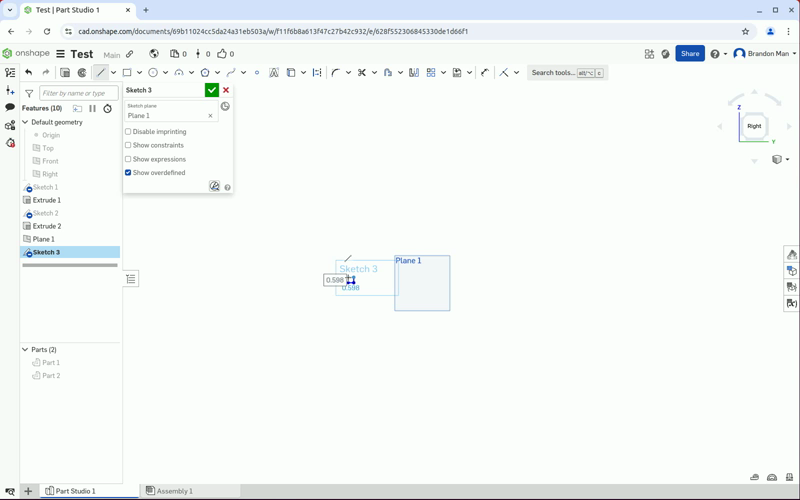
scroll(6)
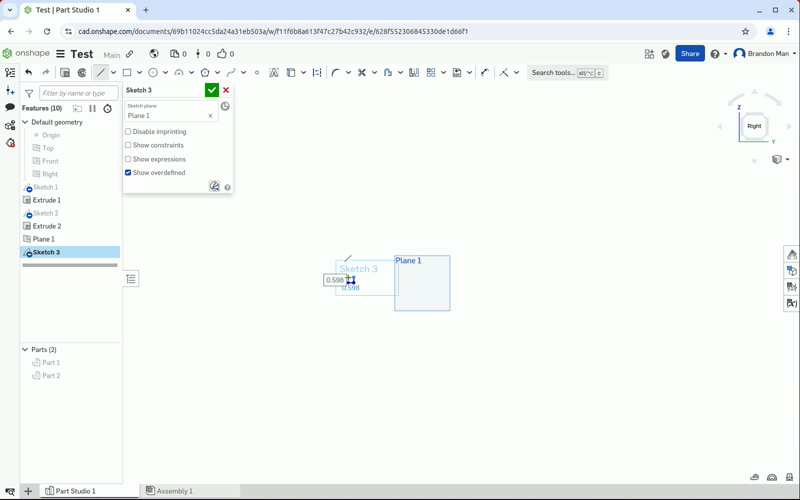
scroll(6)
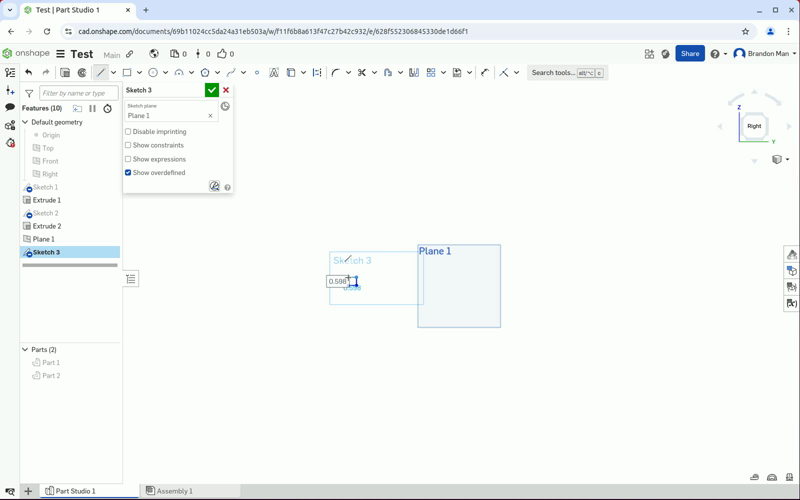
scroll(6)
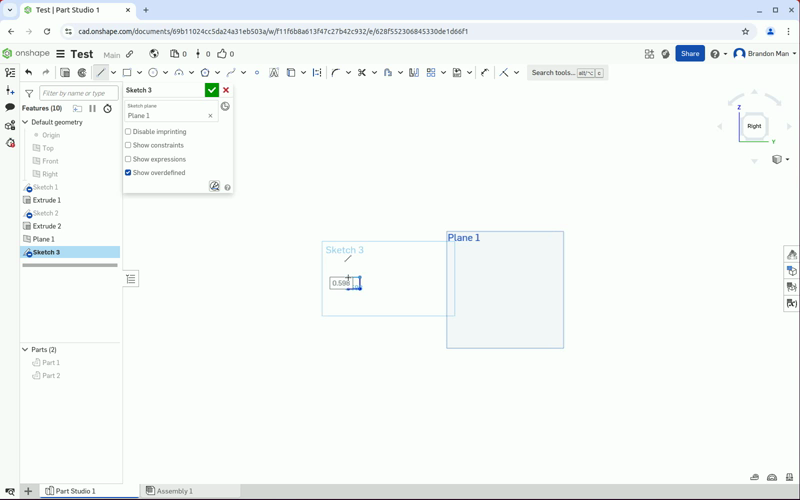
scroll(6)
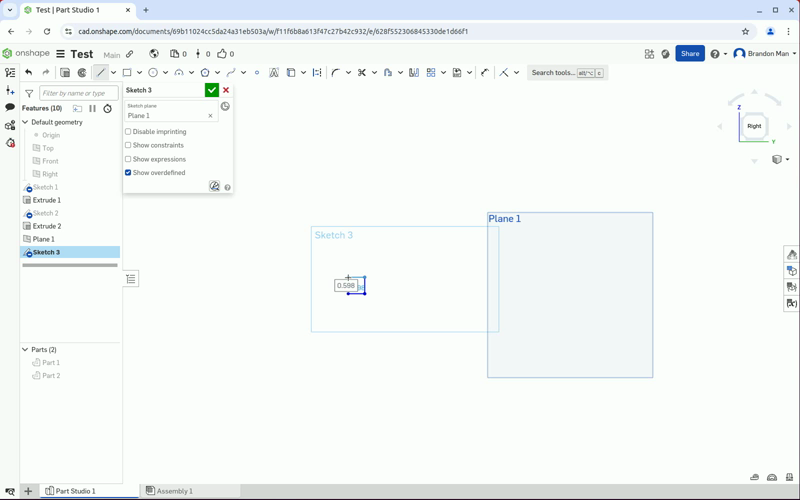
scroll(6)
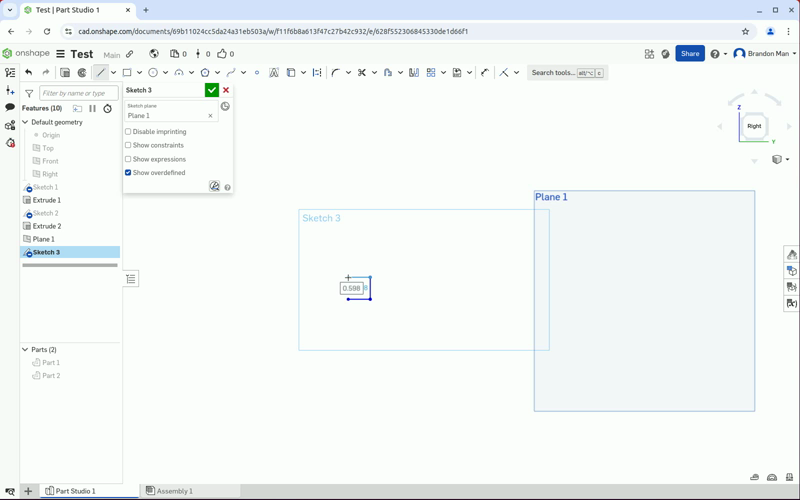
scroll(6)
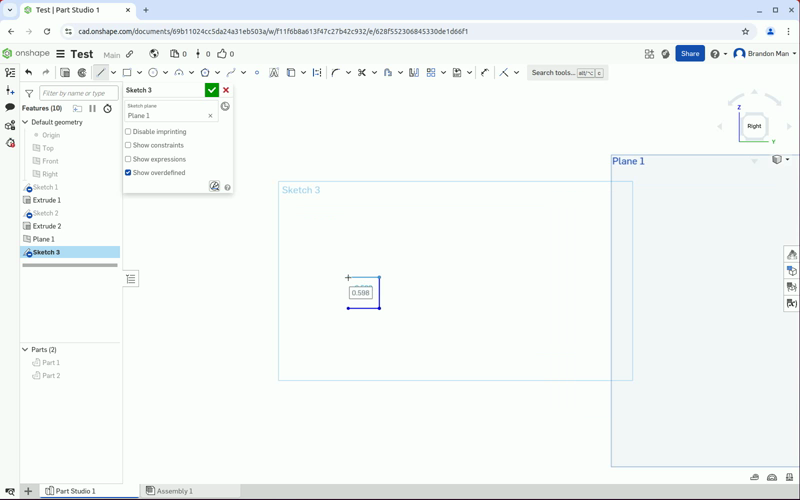
scroll(6)
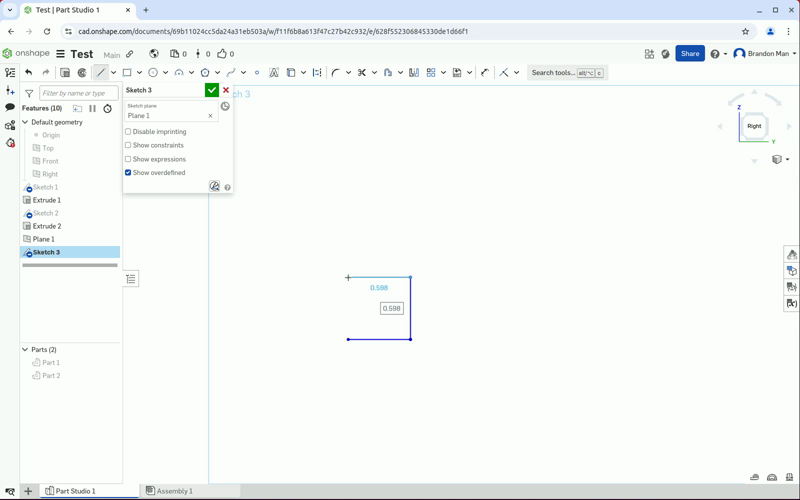
click(348, 277)
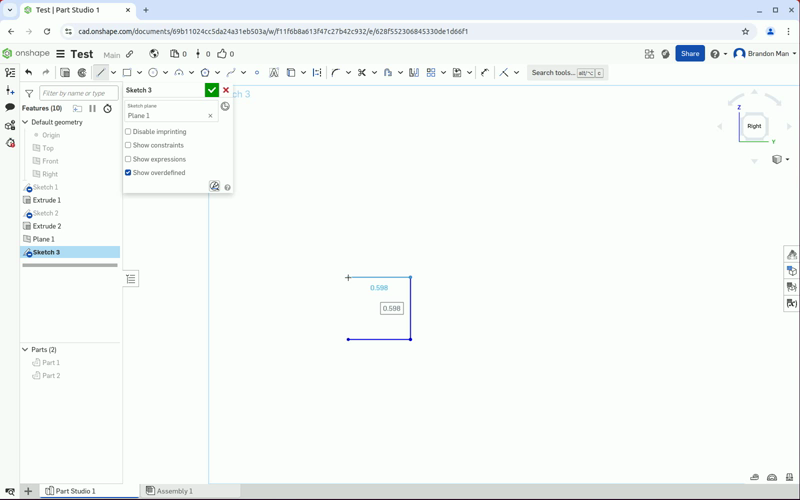
scroll(-6)
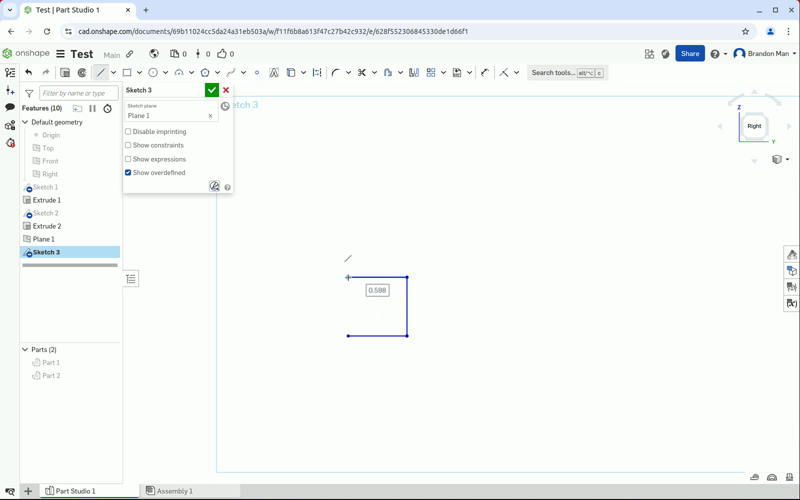
scroll(-6)
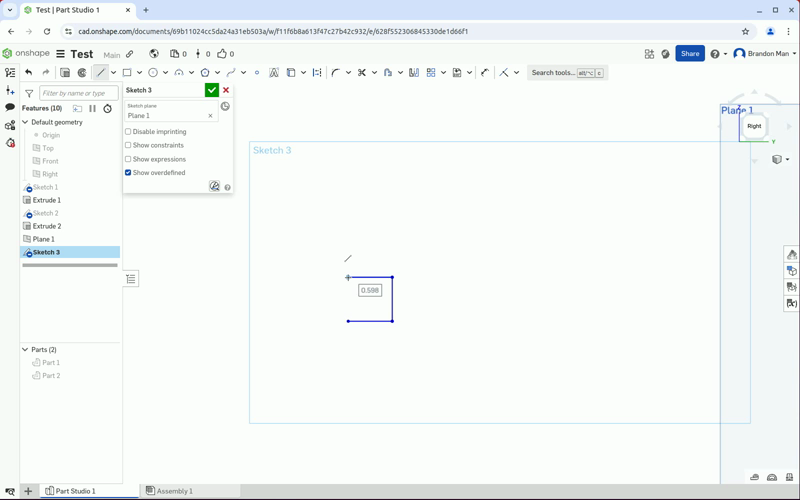
scroll(-6)
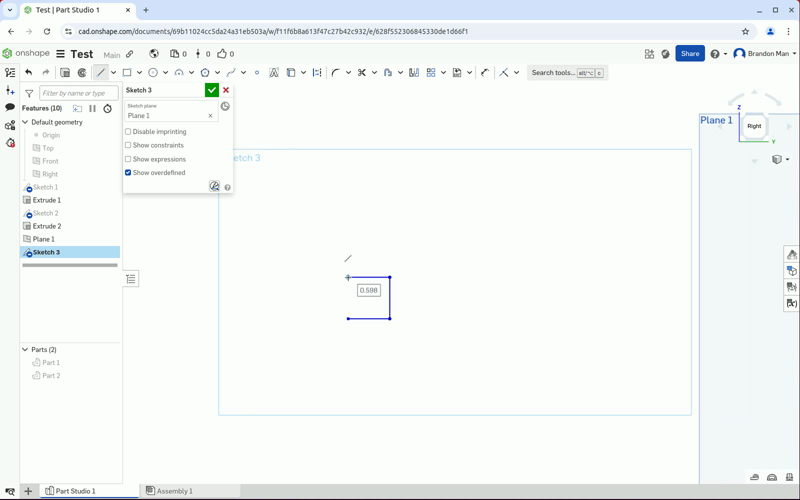
scroll(-6)
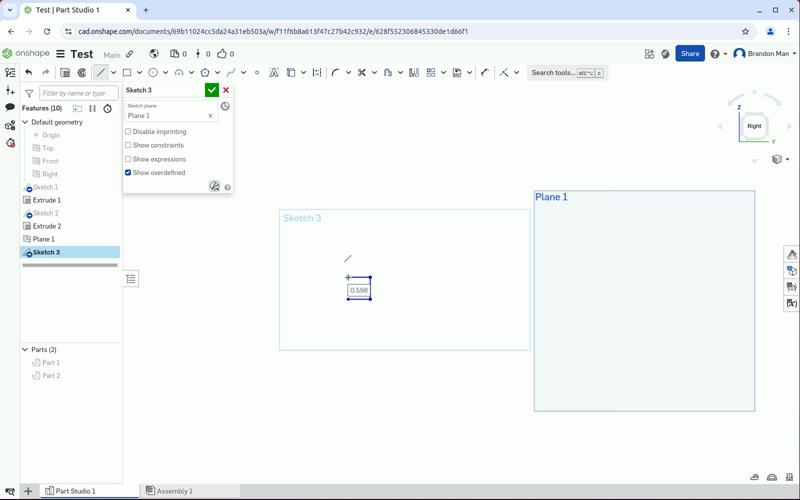
scroll(-6)
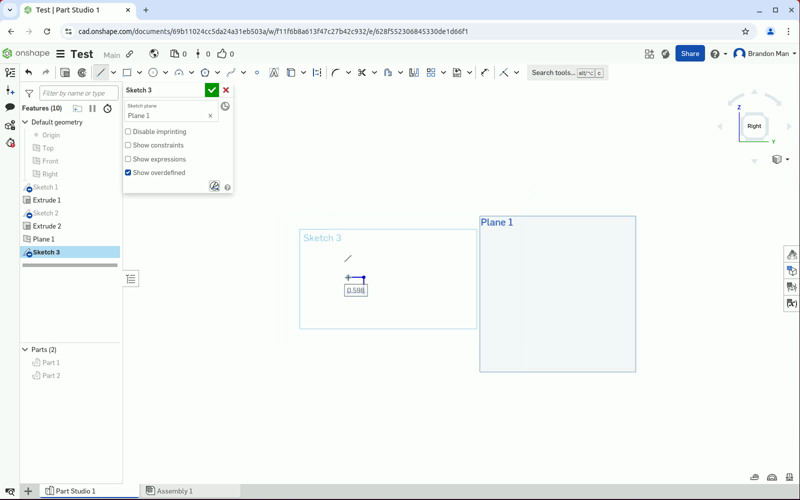
scroll(-6)
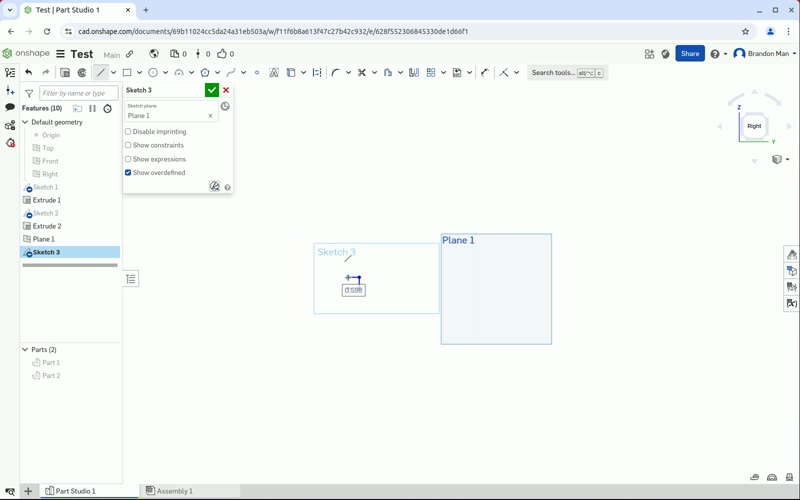
scroll(-6)
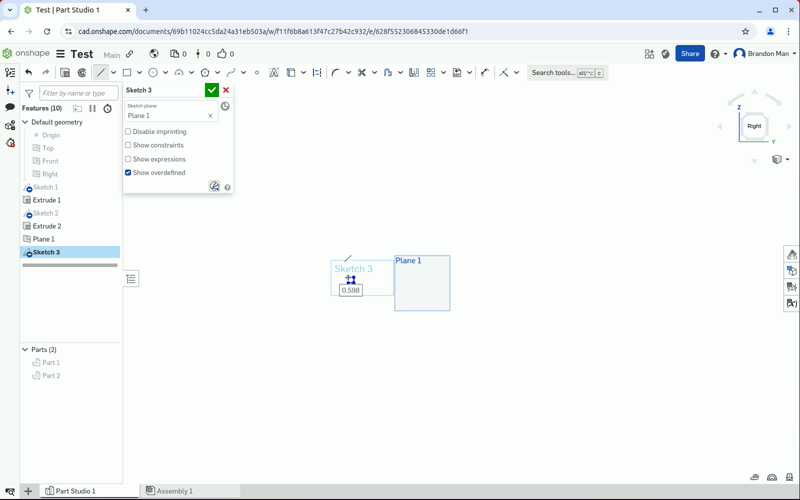
key_up(shift)
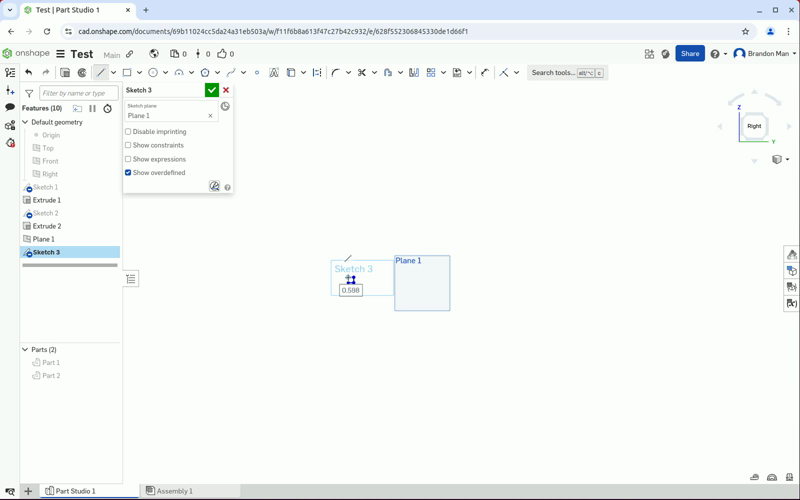
mouse_move(378, 277)
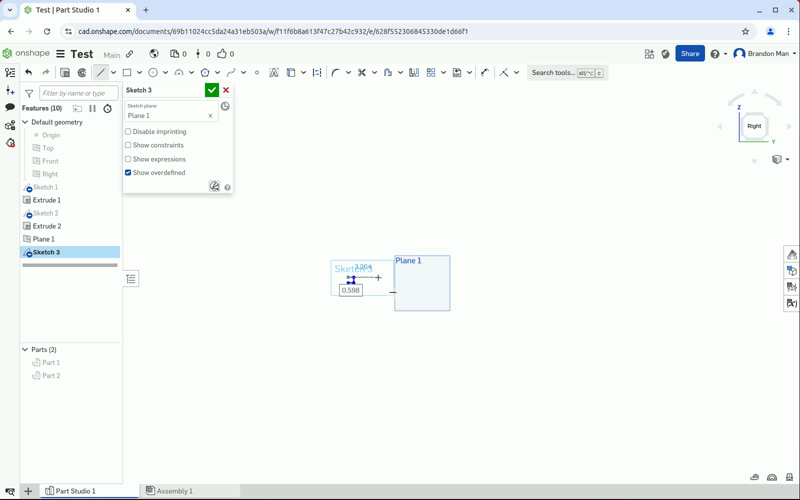
key_down(shift)
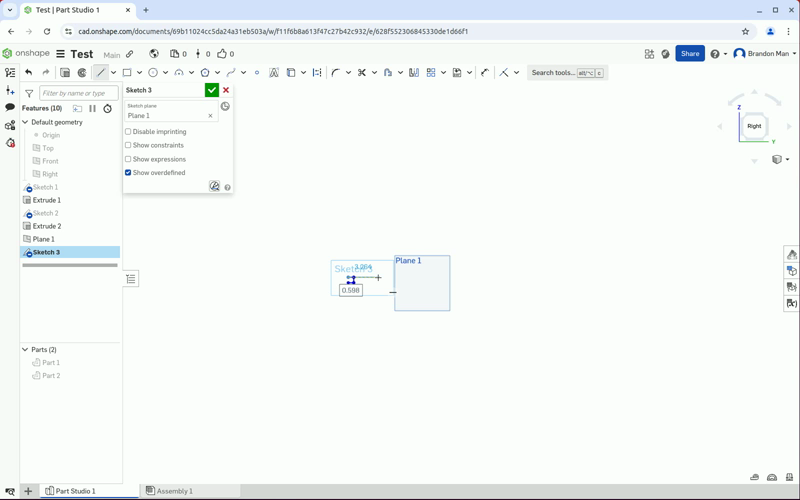
mouse_move(348, 282)
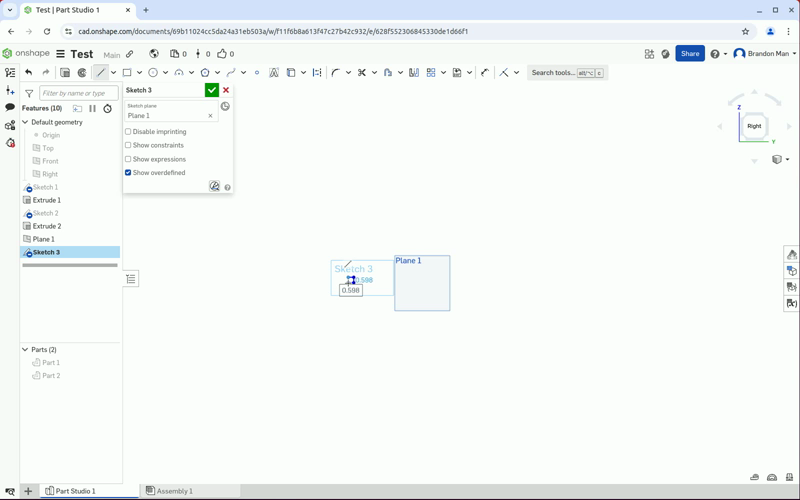
scroll(6)
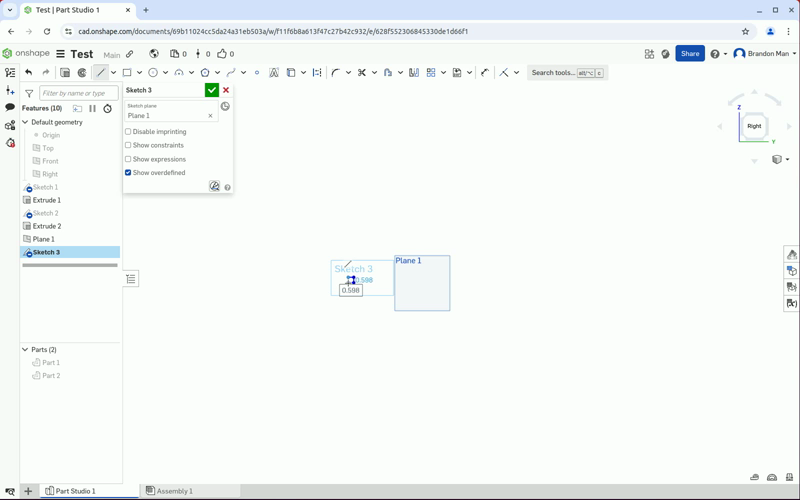
scroll(6)
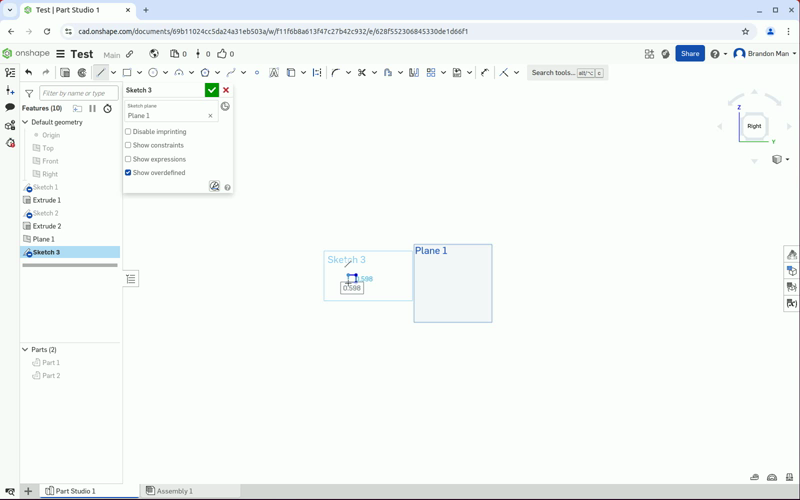
scroll(6)
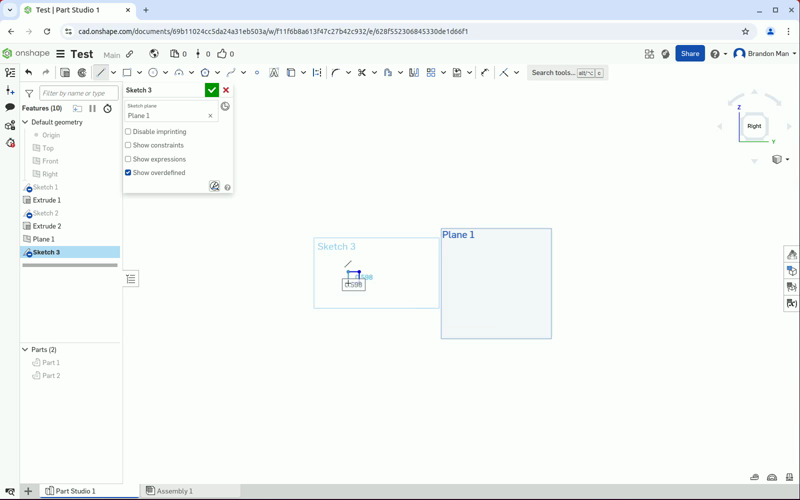
scroll(6)
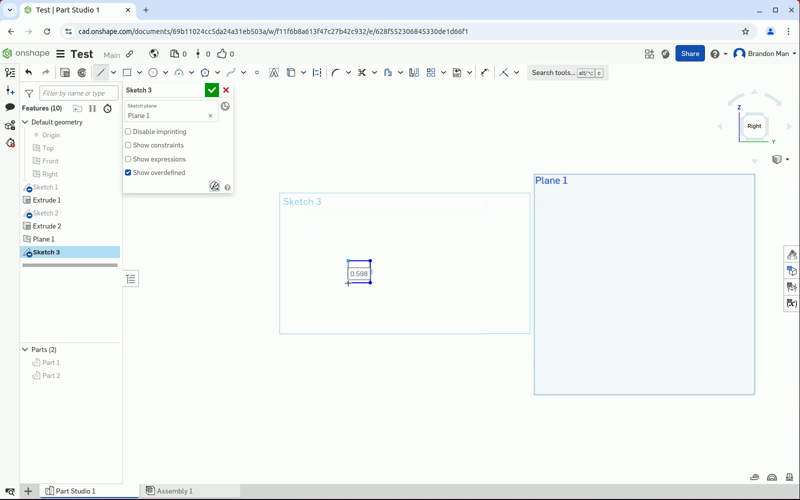
scroll(6)
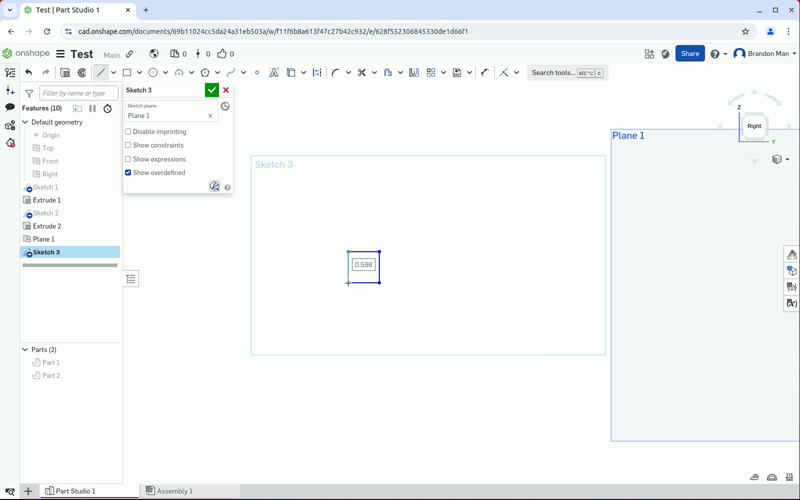
scroll(6)
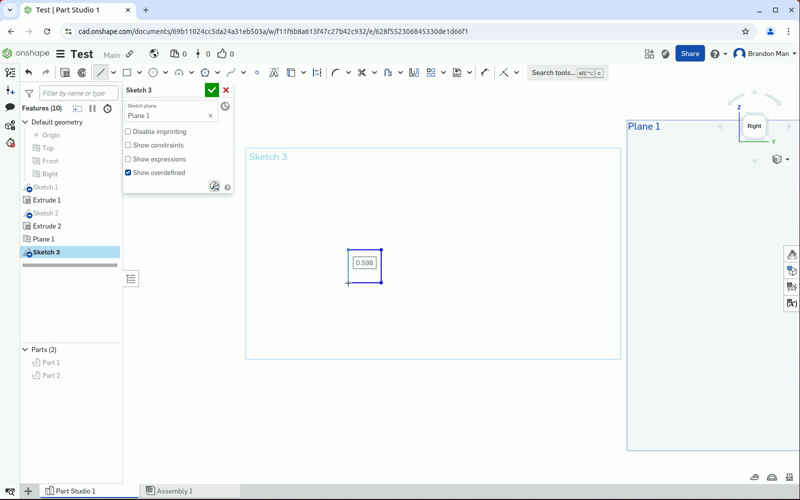
scroll(6)
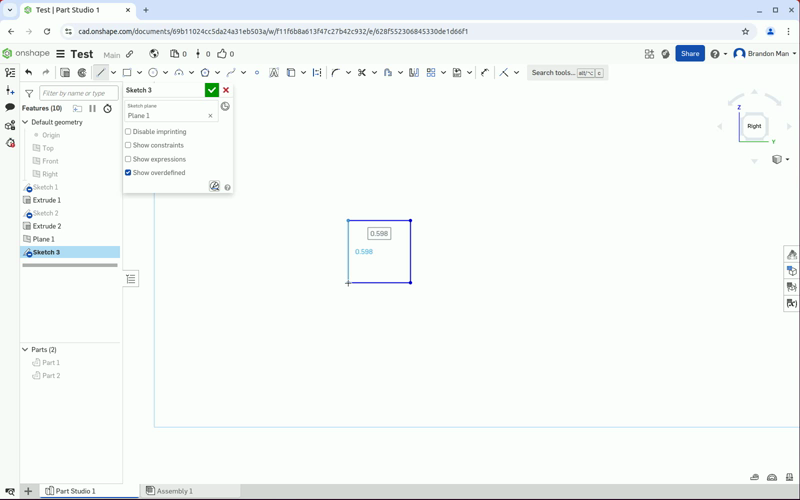
key_up(shift)
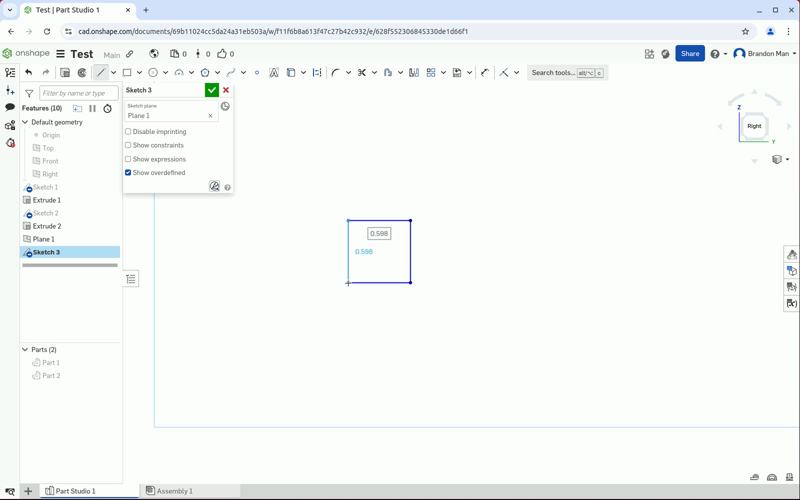
click(348, 282)
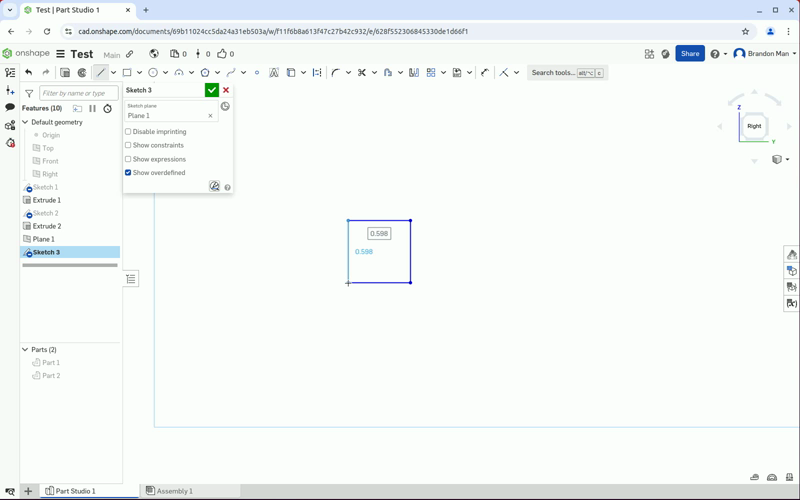
scroll(-6)
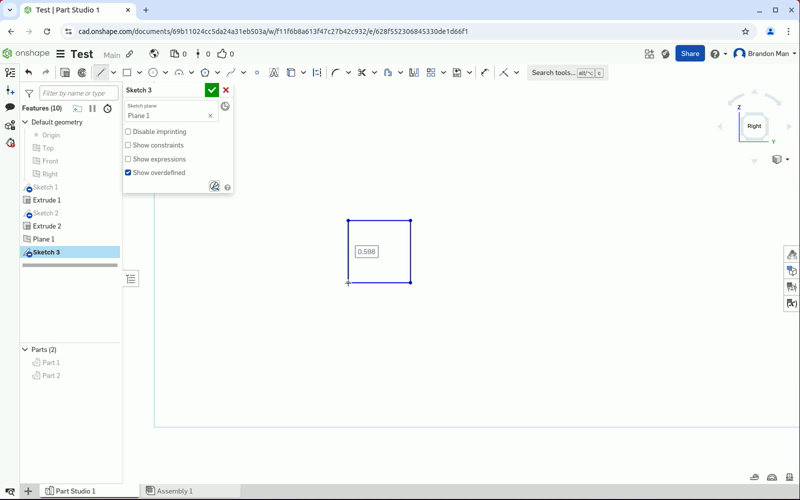
scroll(-6)
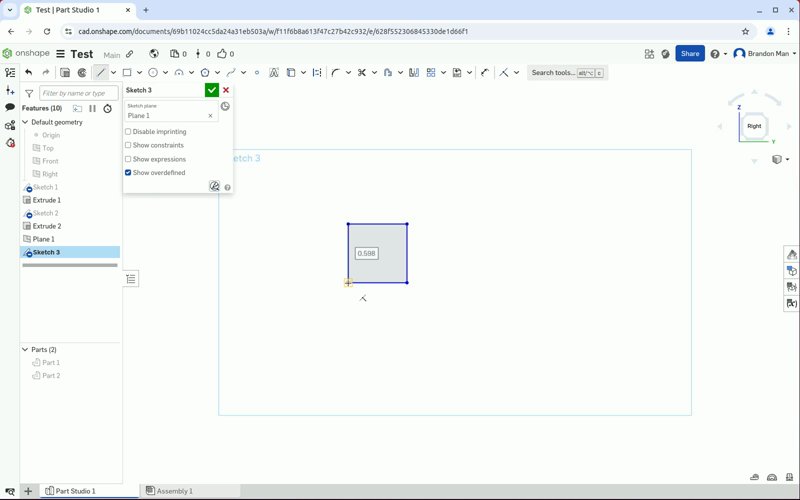
scroll(-6)
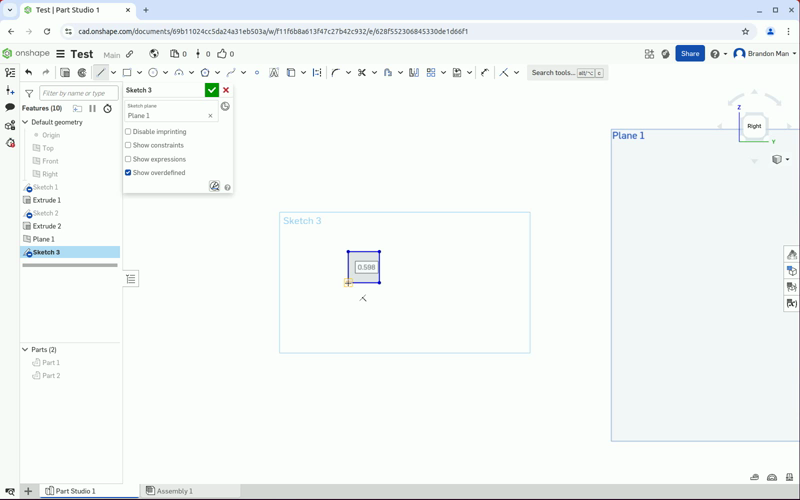
scroll(-6)
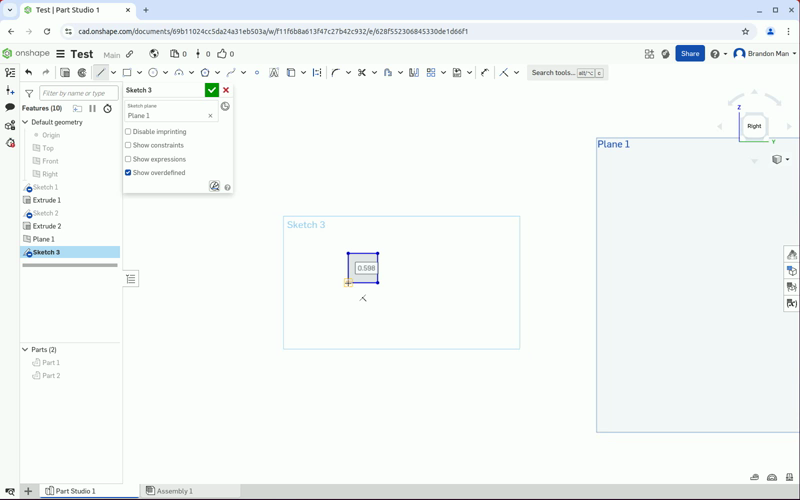
scroll(-6)
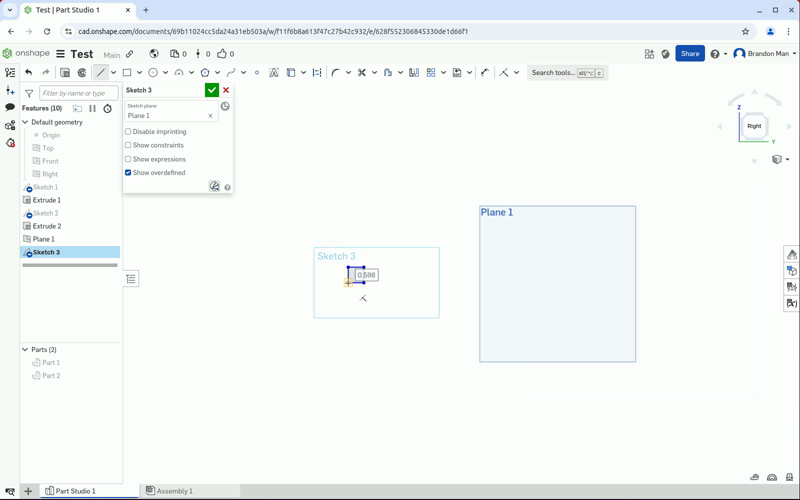
scroll(-6)
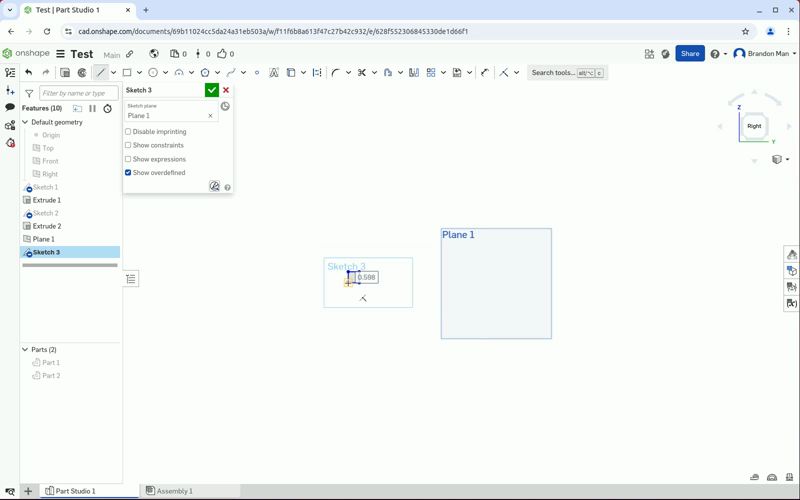
scroll(-6)
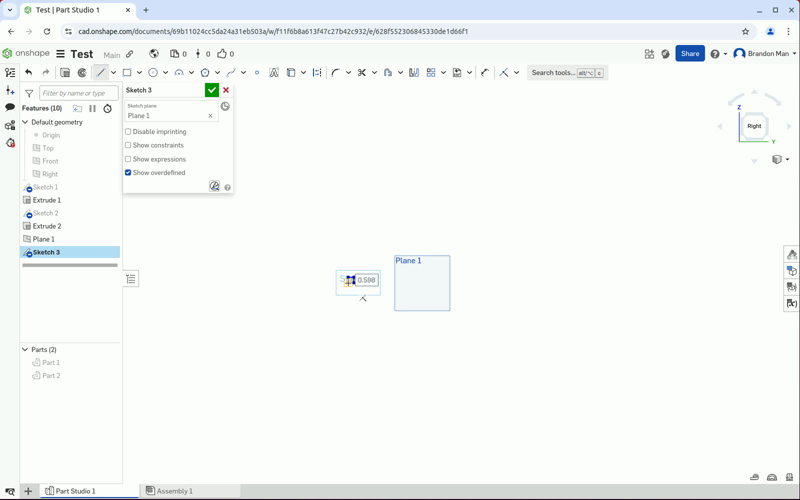
key(esc)
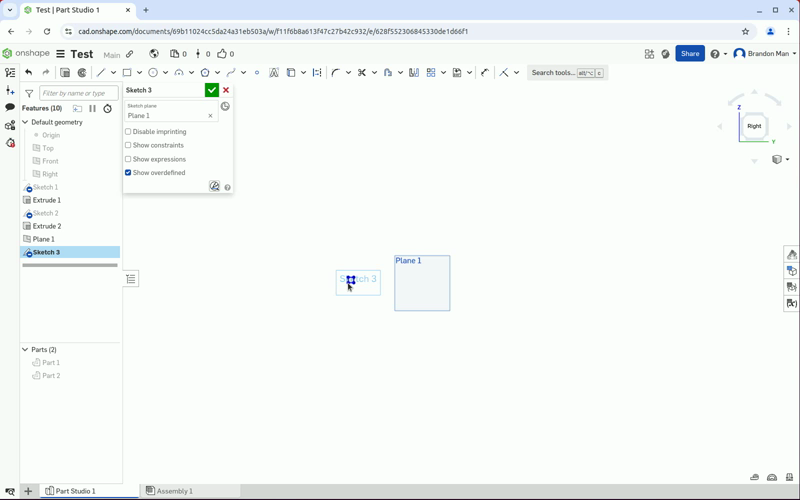
key(l)
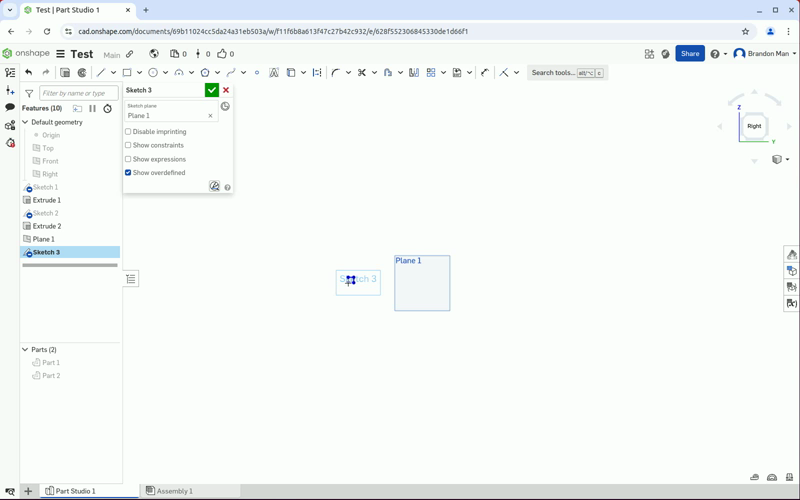
key_down(shift)
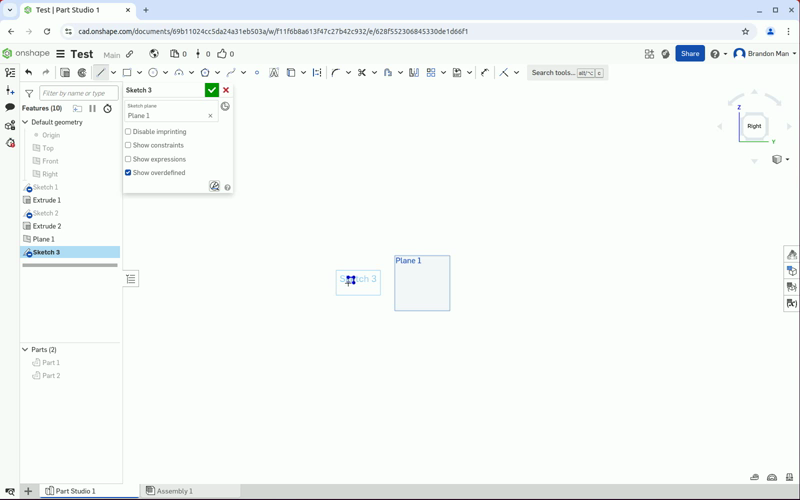
mouse_move(348, 282)
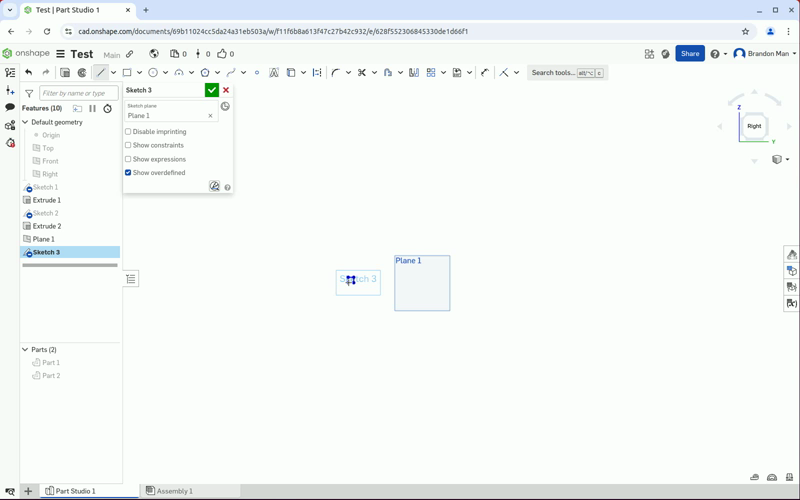
scroll(6)
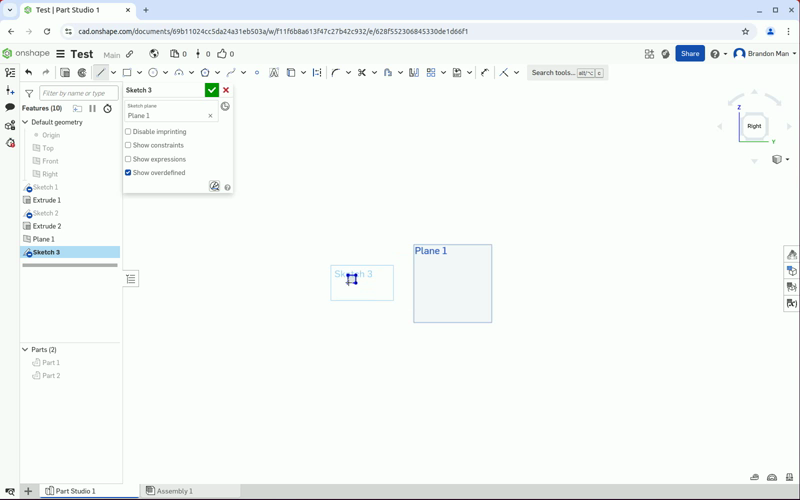
scroll(6)
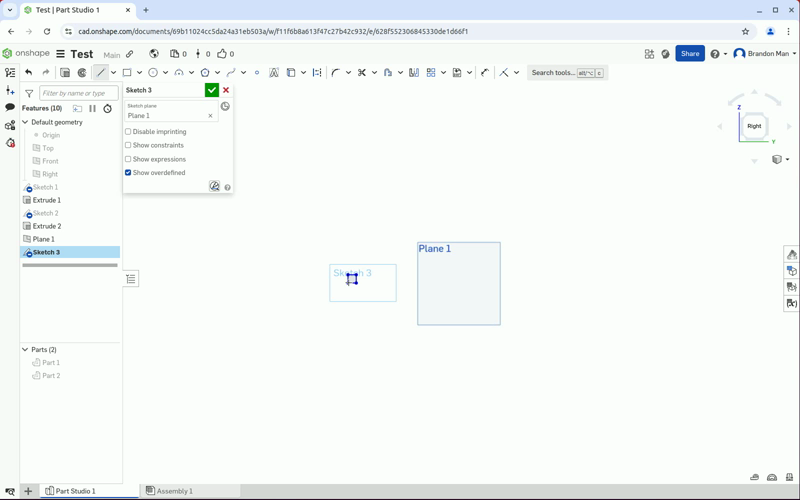
scroll(6)
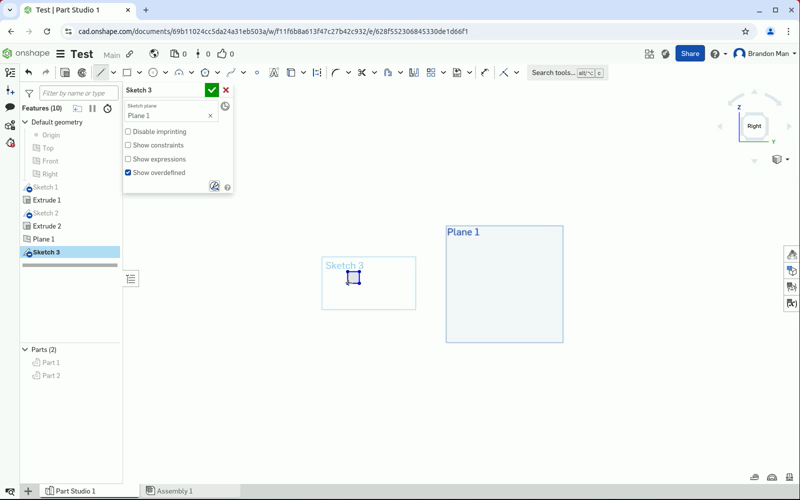
scroll(6)
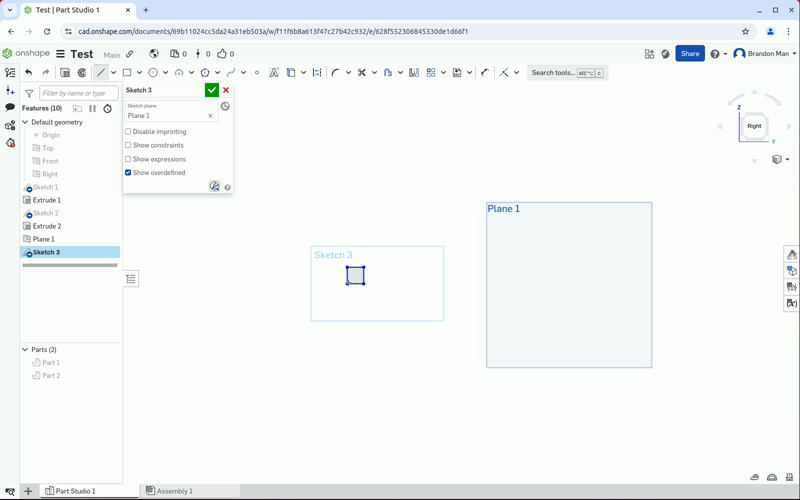
scroll(6)
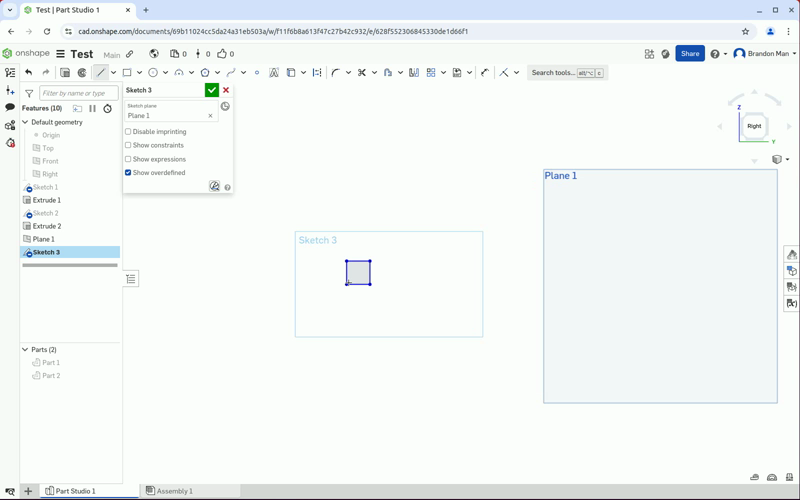
scroll(6)
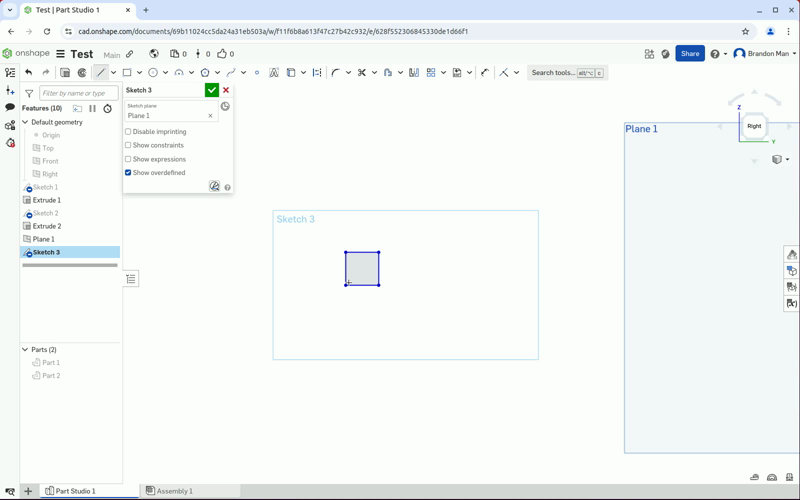
scroll(6)
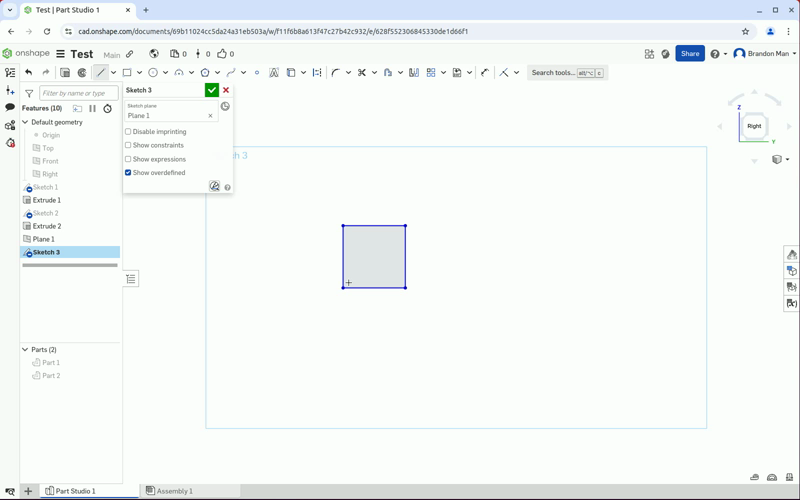
click(348, 282)
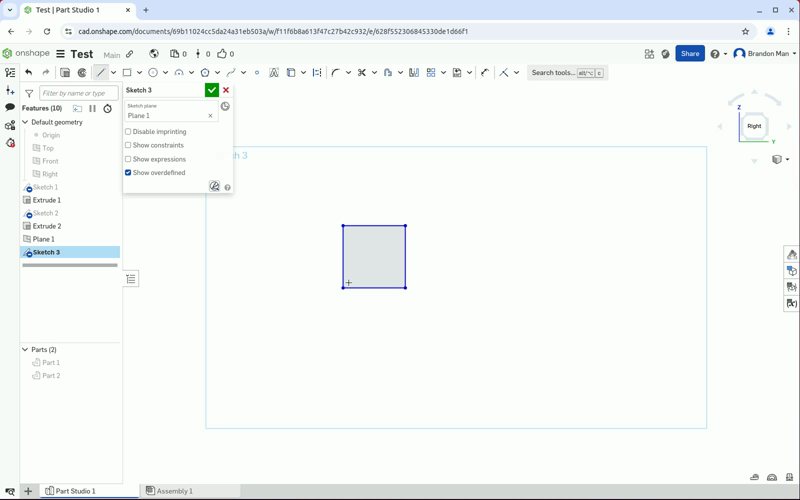
scroll(-6)
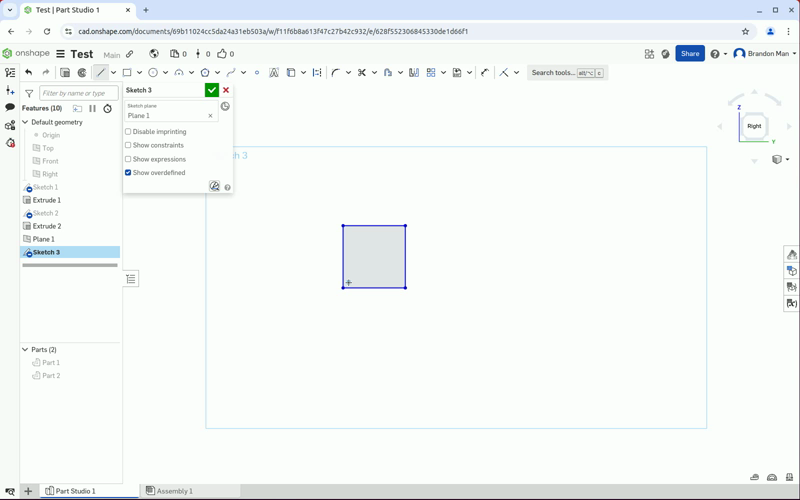
scroll(-6)
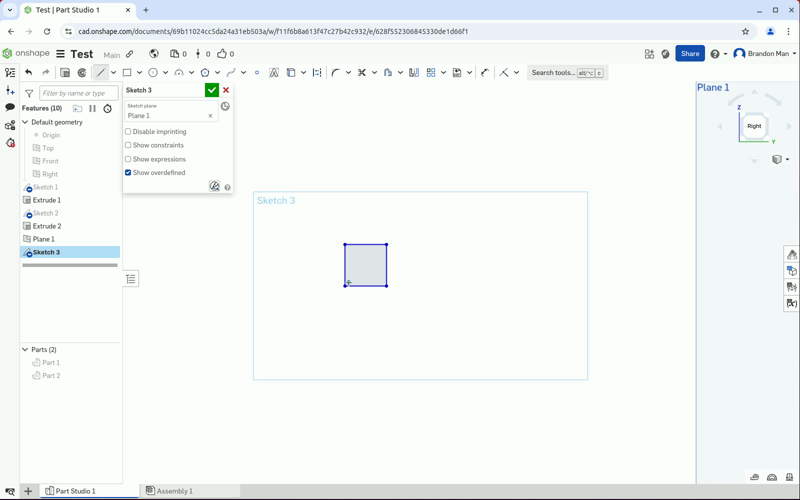
scroll(-6)
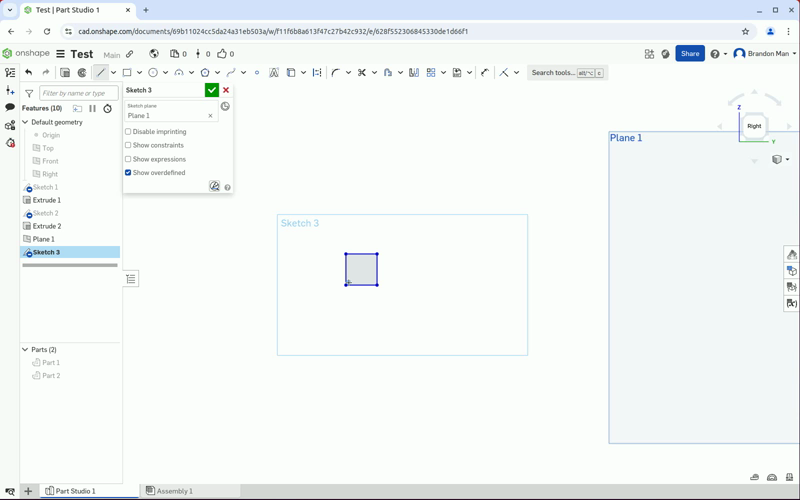
scroll(-6)
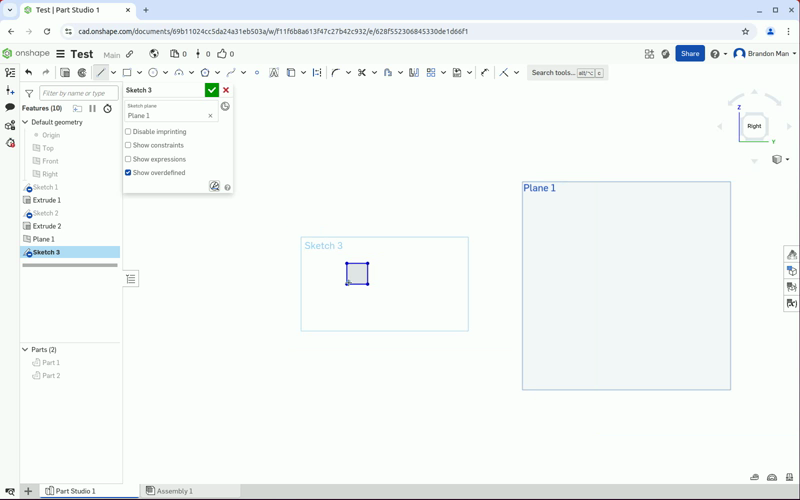
scroll(-6)
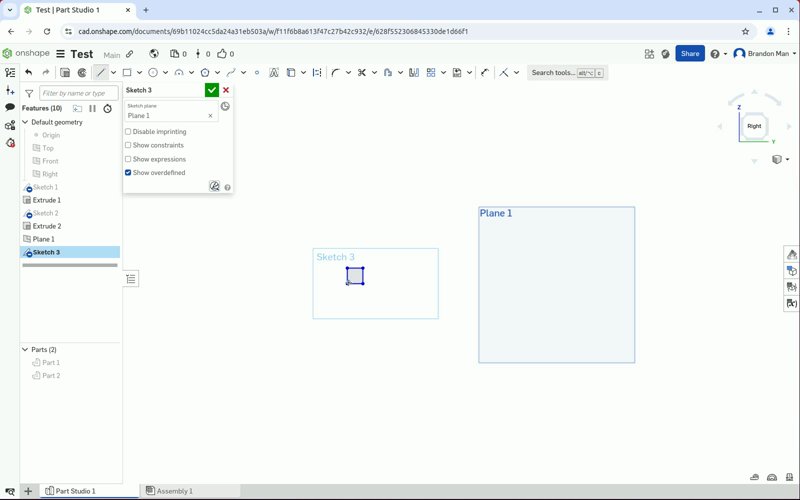
scroll(-6)
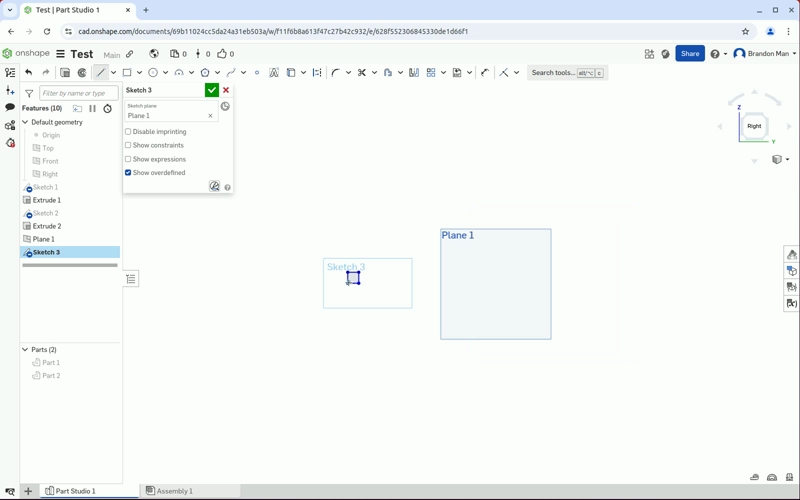
scroll(-6)
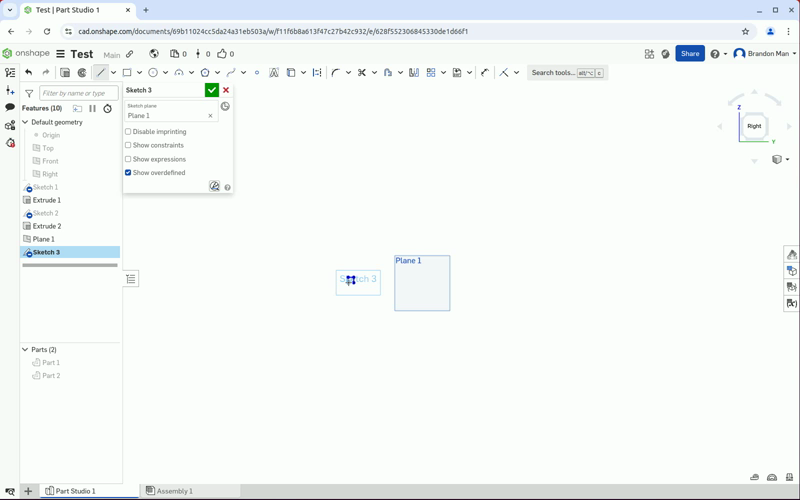
key_up(shift)
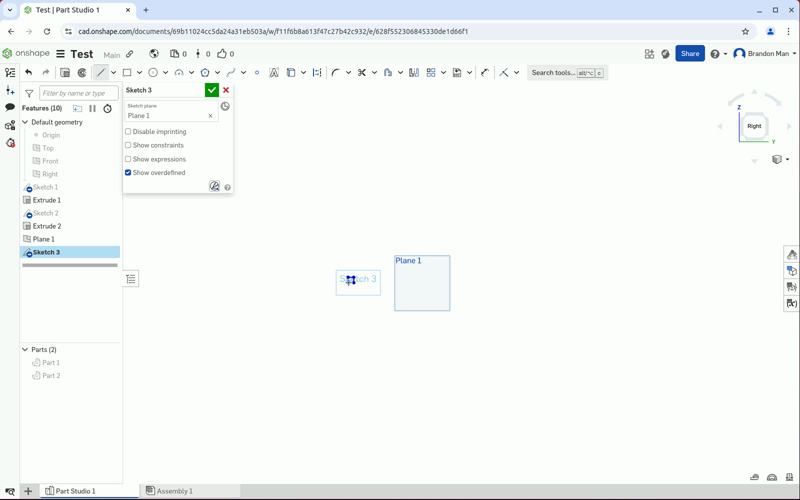
key_down(shift)
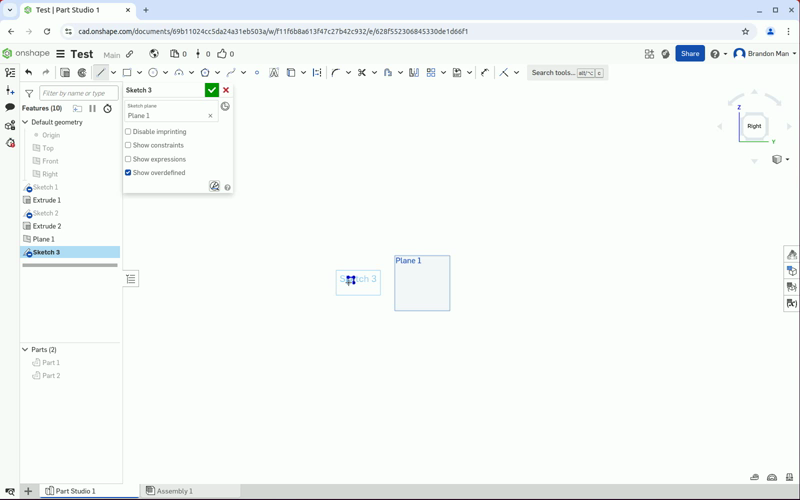
mouse_move(378, 282)
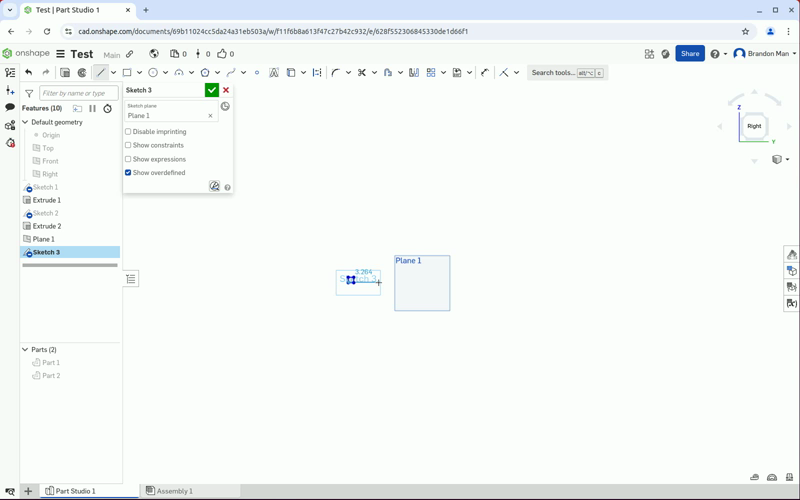
mouse_move(353, 282)
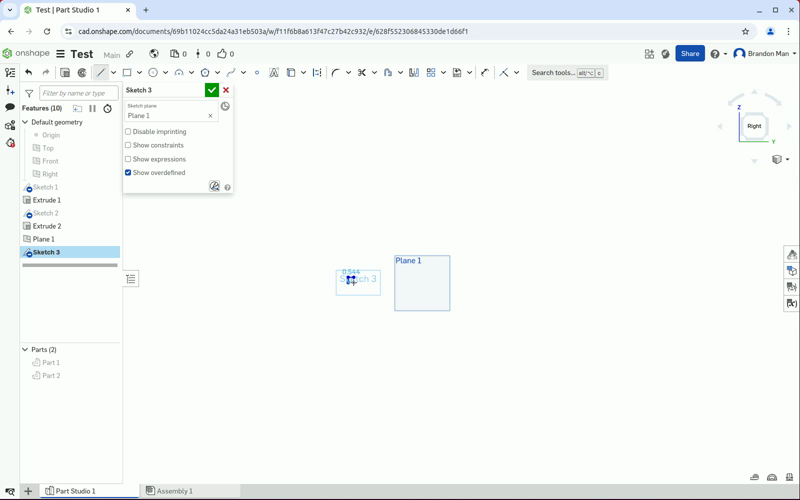
scroll(6)
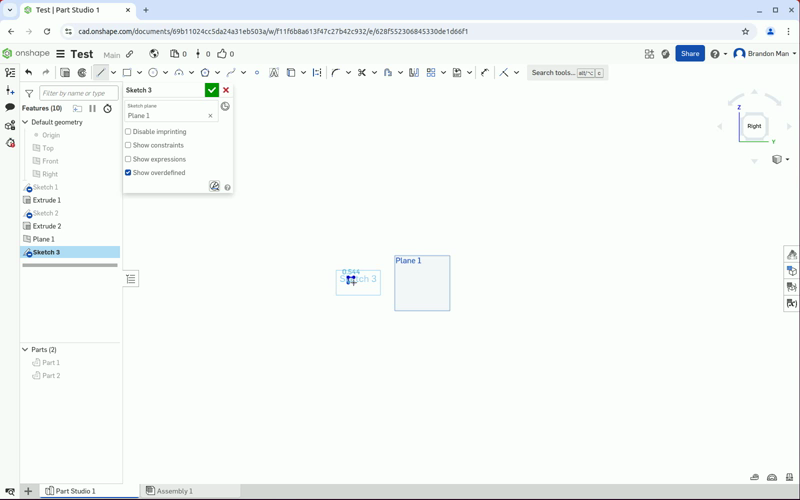
scroll(6)
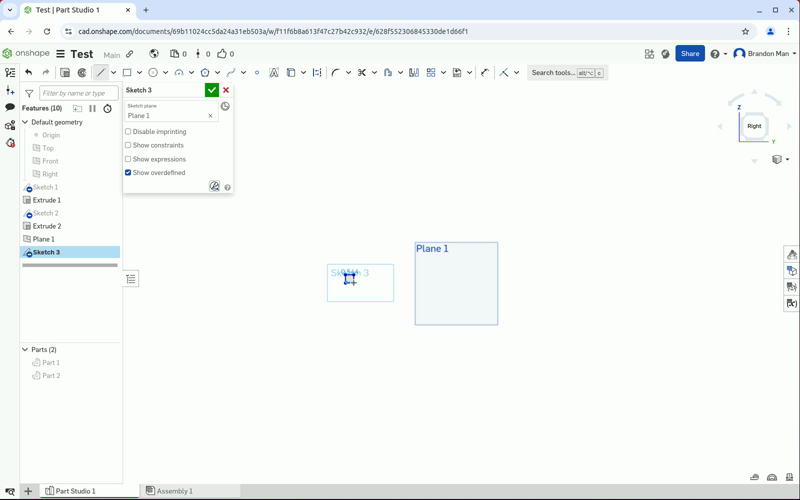
scroll(6)
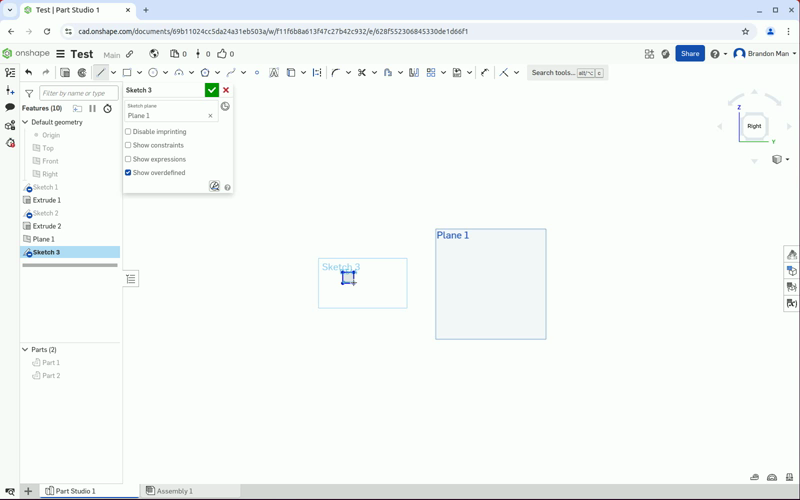
scroll(6)
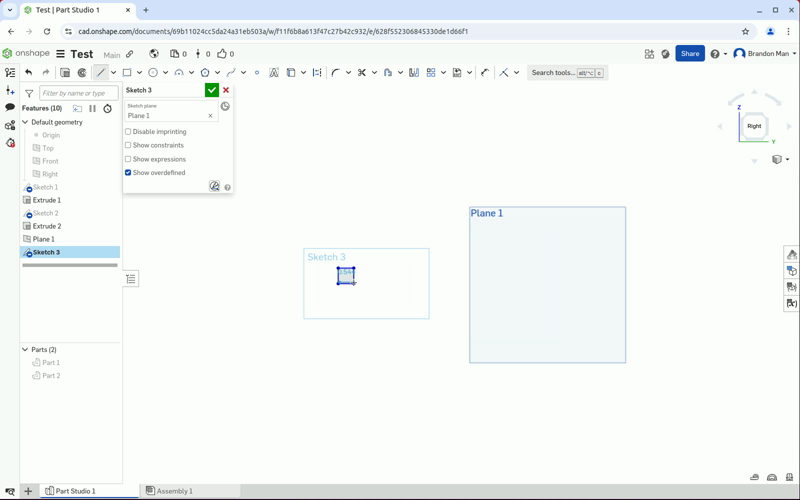
scroll(6)
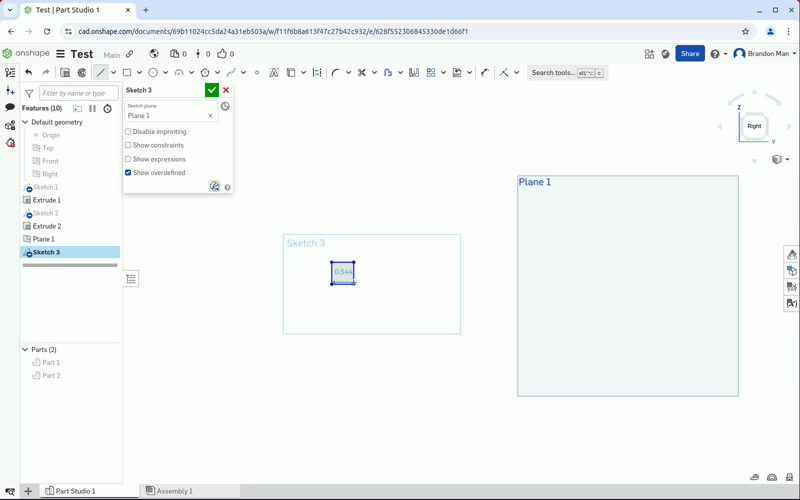
scroll(6)
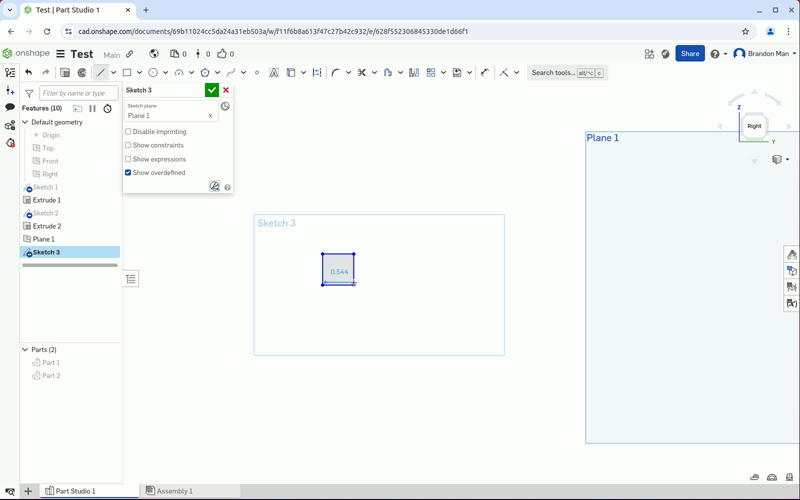
scroll(6)
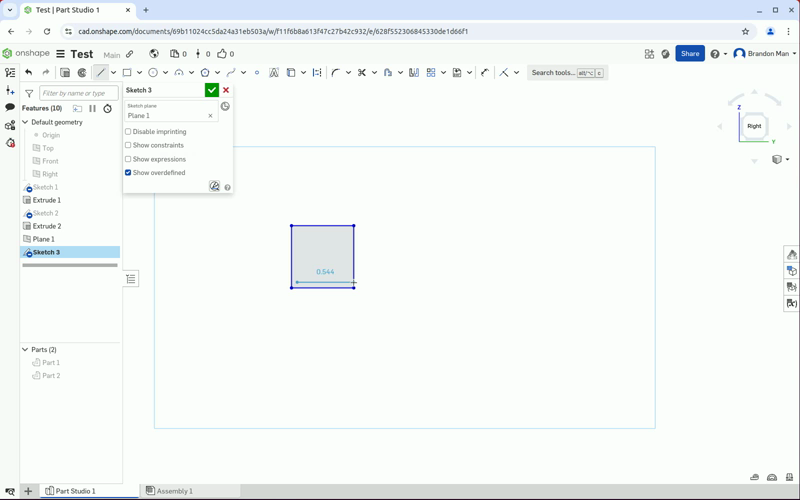
click(353, 282)
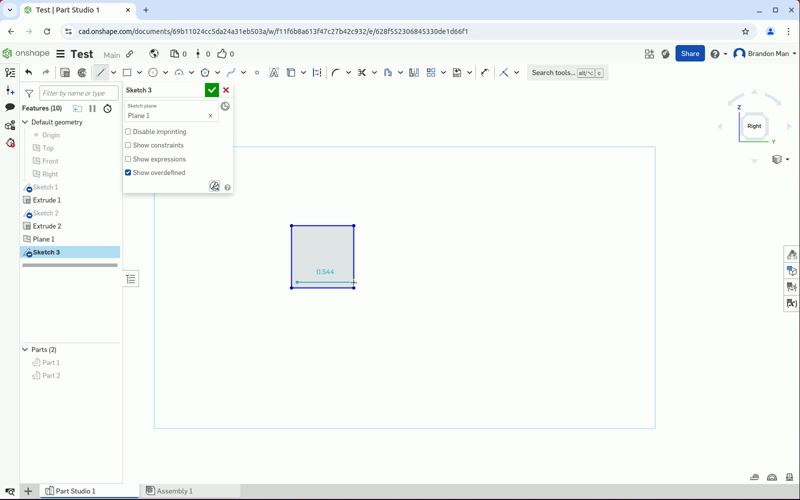
scroll(-6)
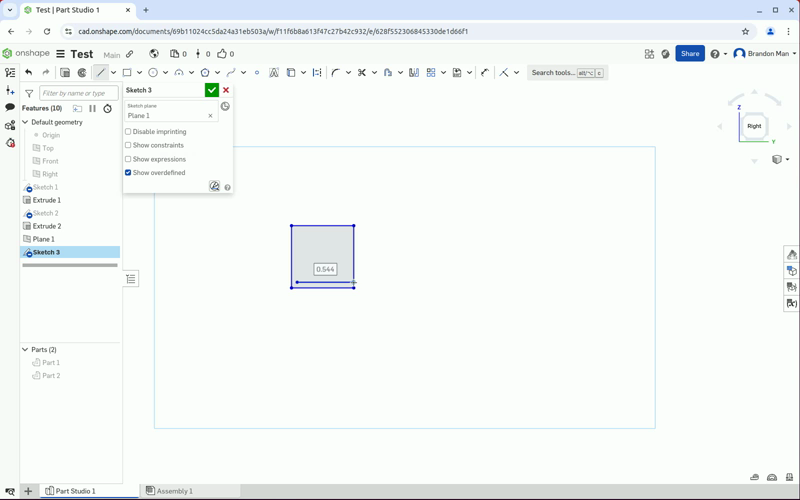
scroll(-6)
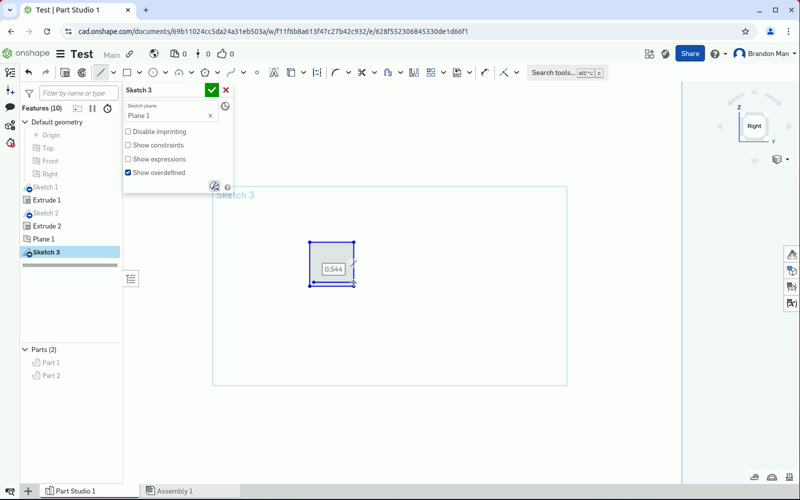
scroll(-6)
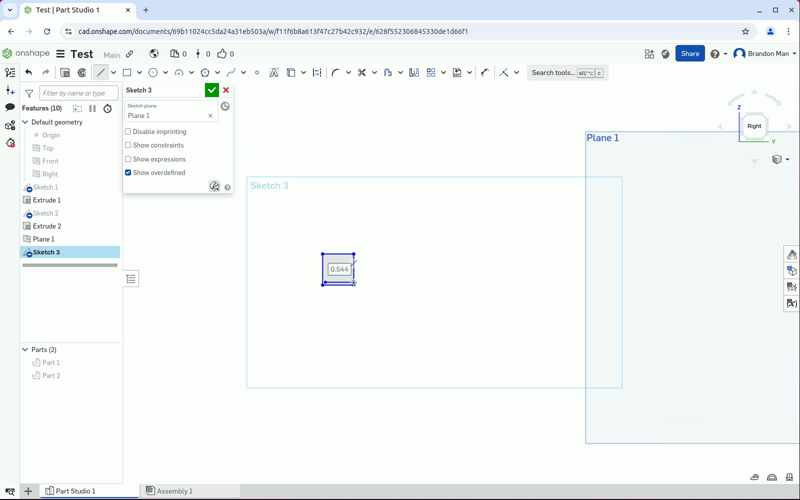
scroll(-6)
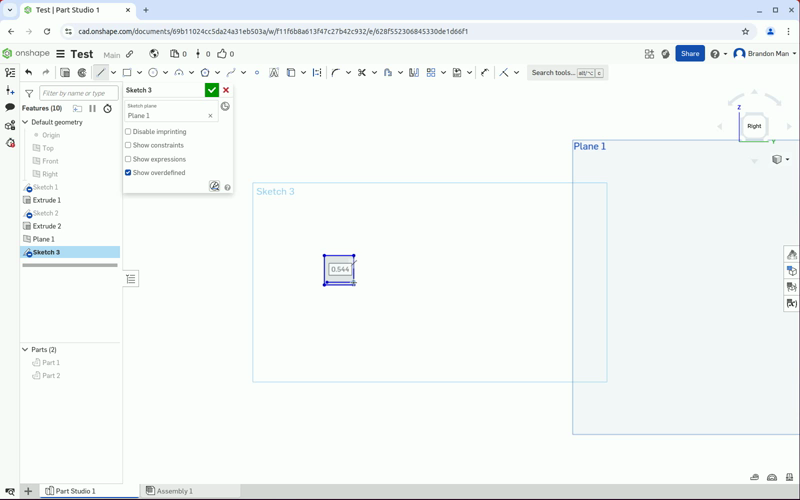
scroll(-6)
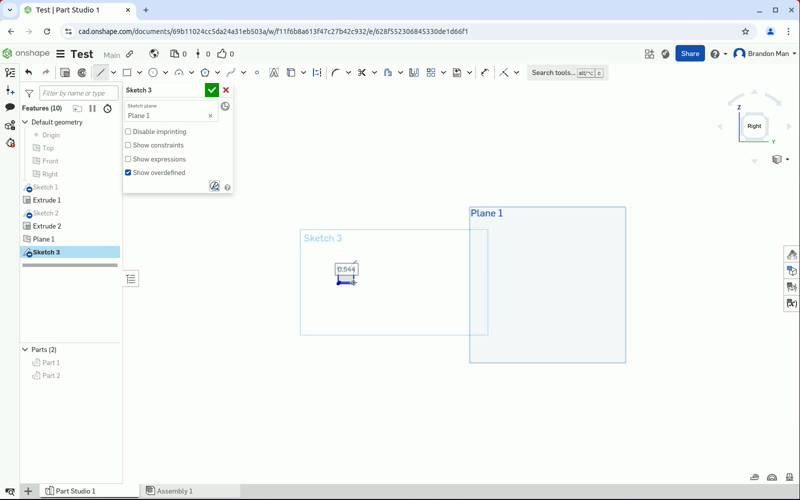
scroll(-6)
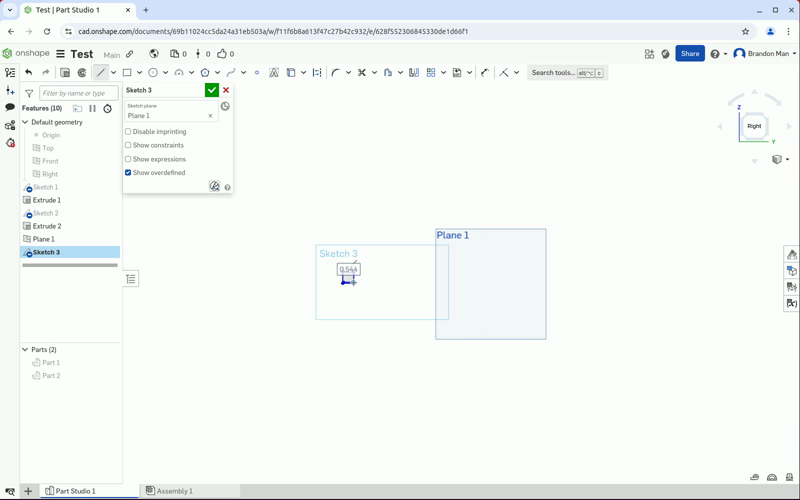
scroll(-6)
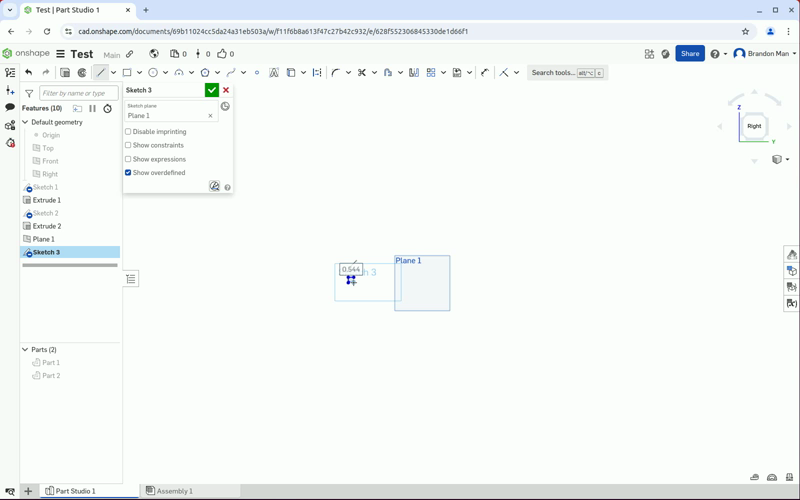
key_up(shift)
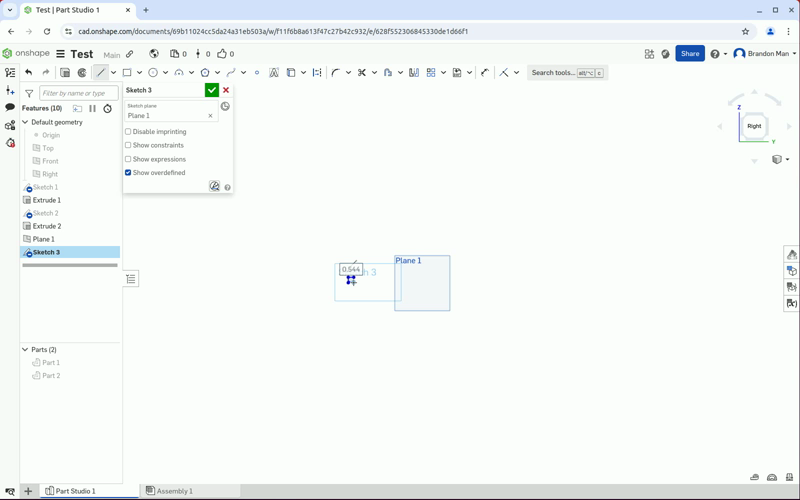
key_down(shift)
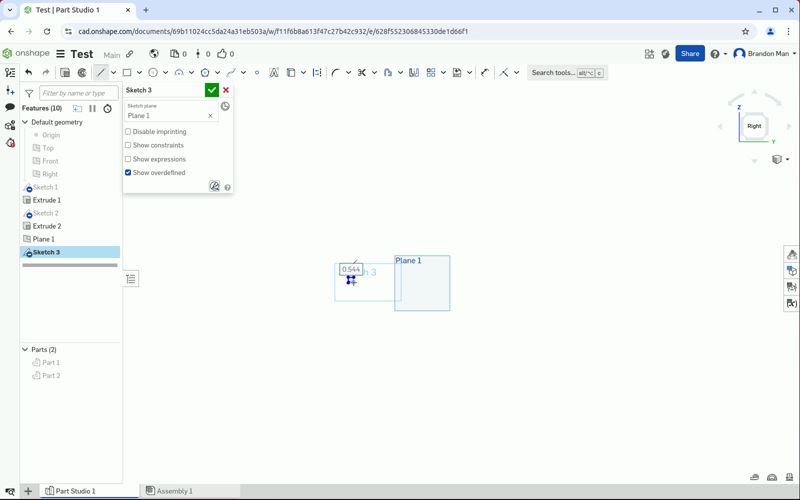
mouse_move(383, 282)
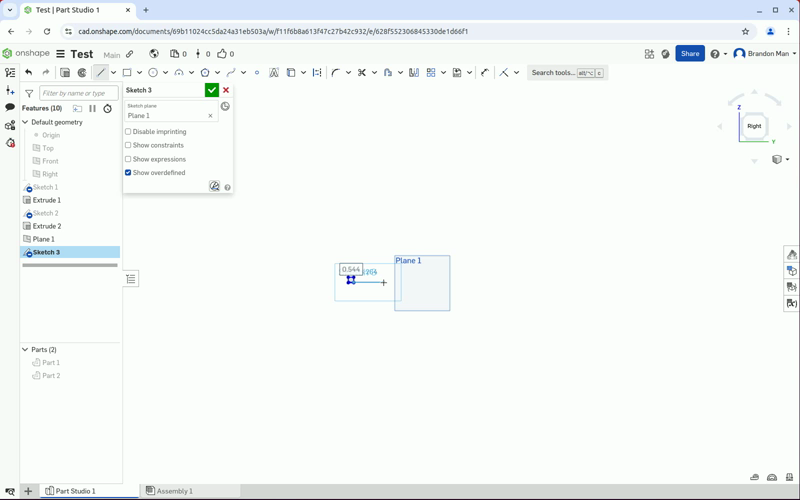
mouse_move(353, 277)
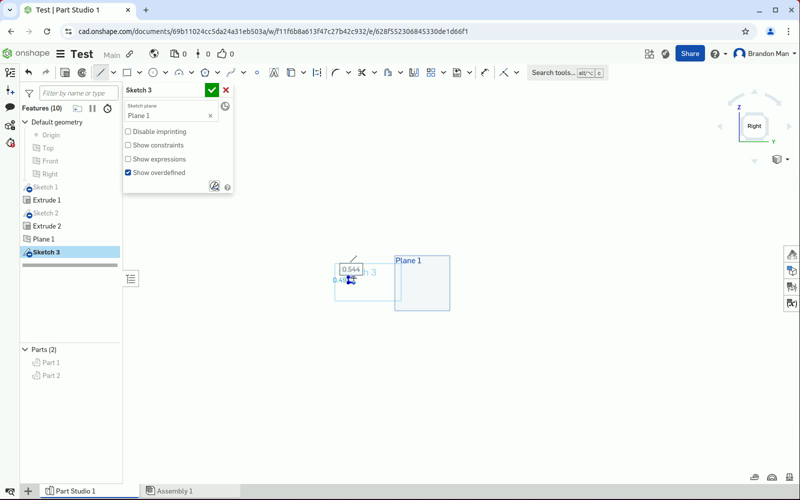
scroll(6)
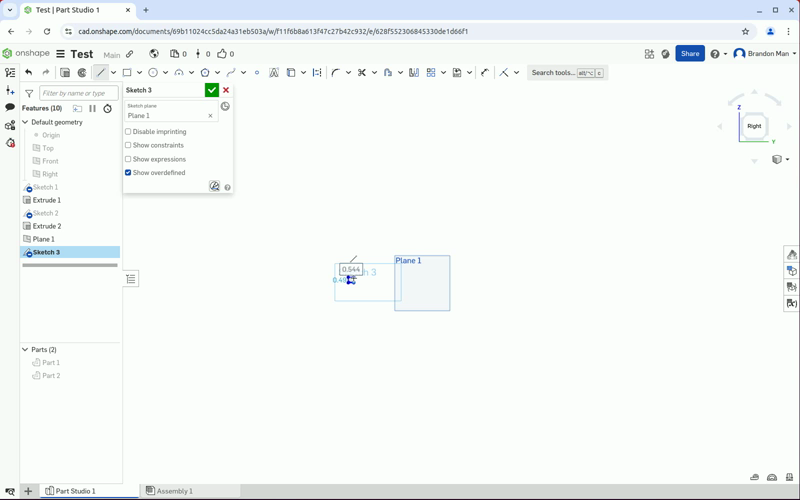
scroll(6)
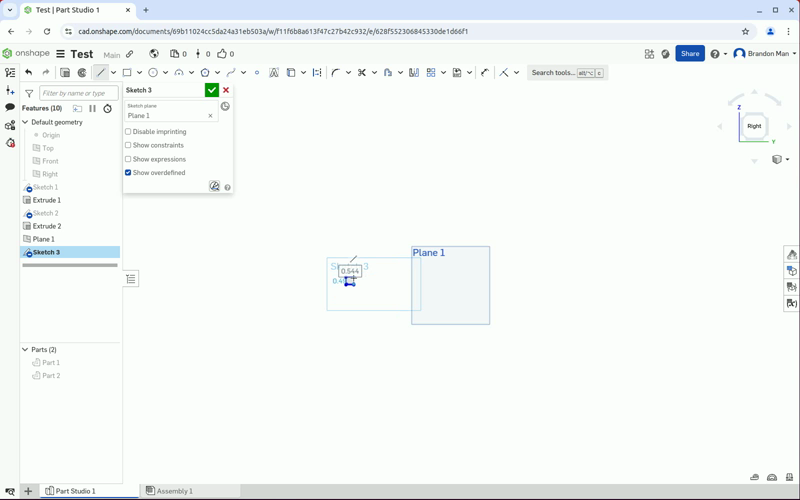
scroll(6)
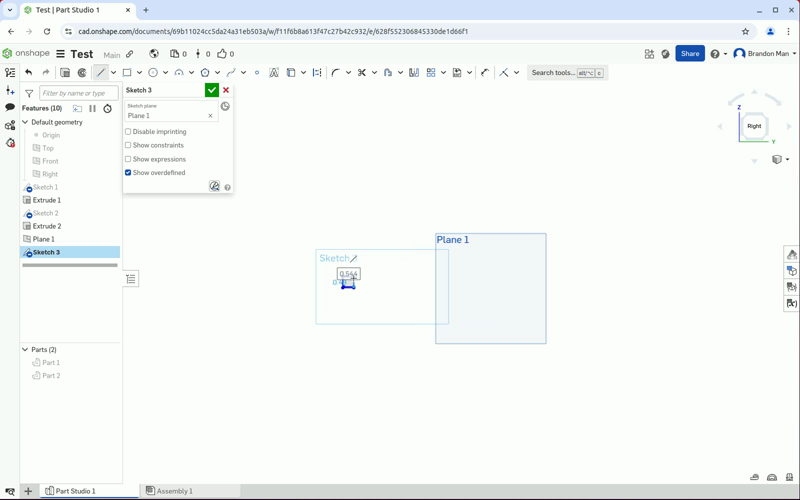
scroll(6)
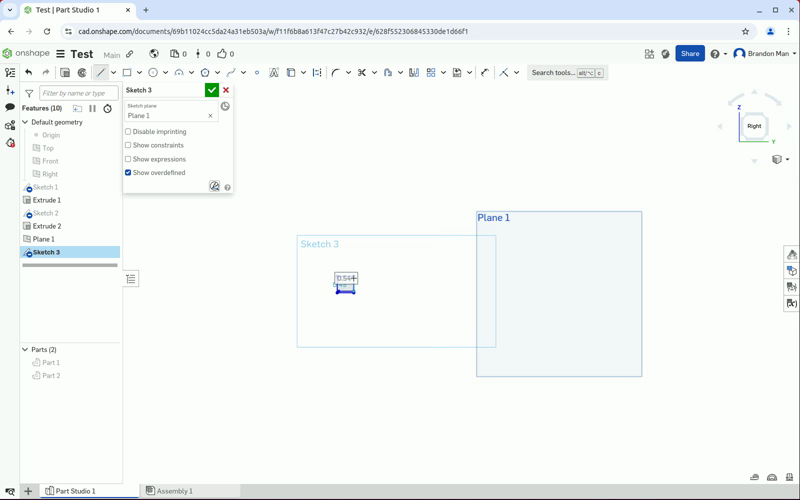
scroll(6)
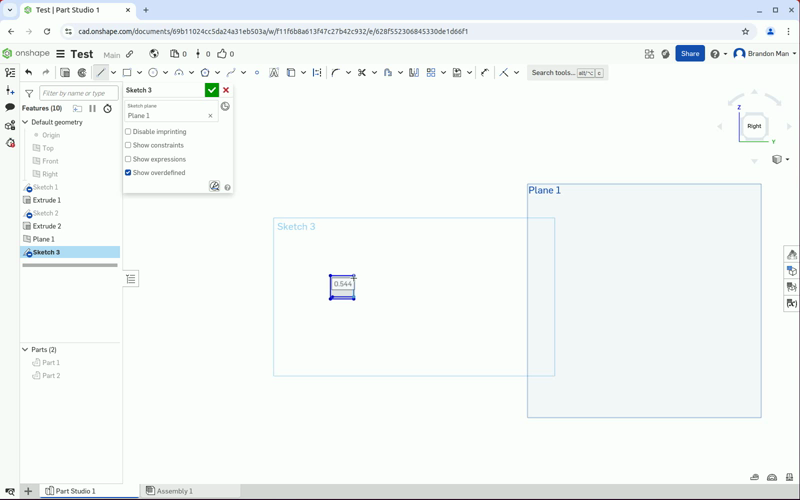
scroll(6)
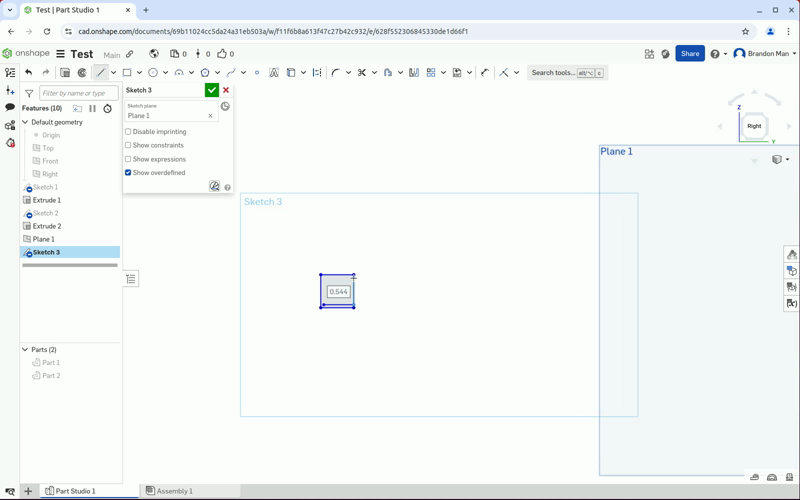
scroll(6)
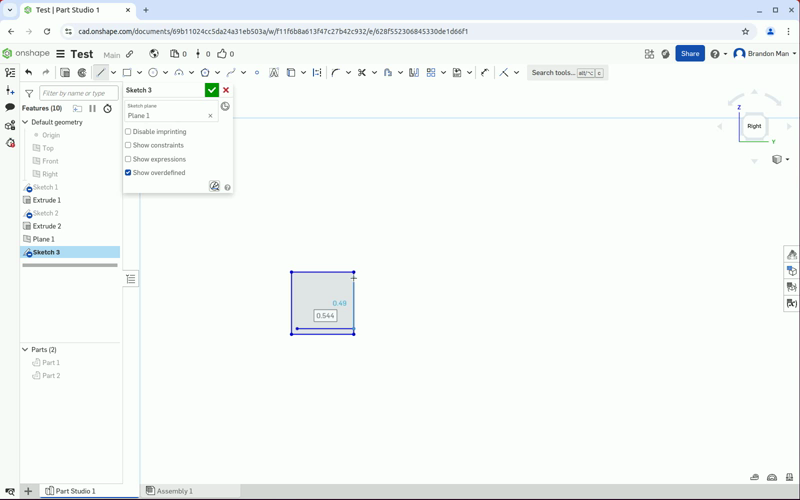
click(353, 277)
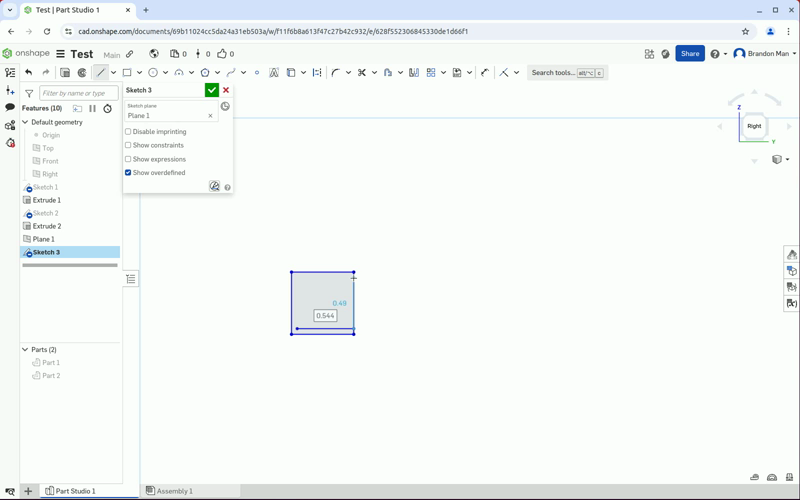
scroll(-6)
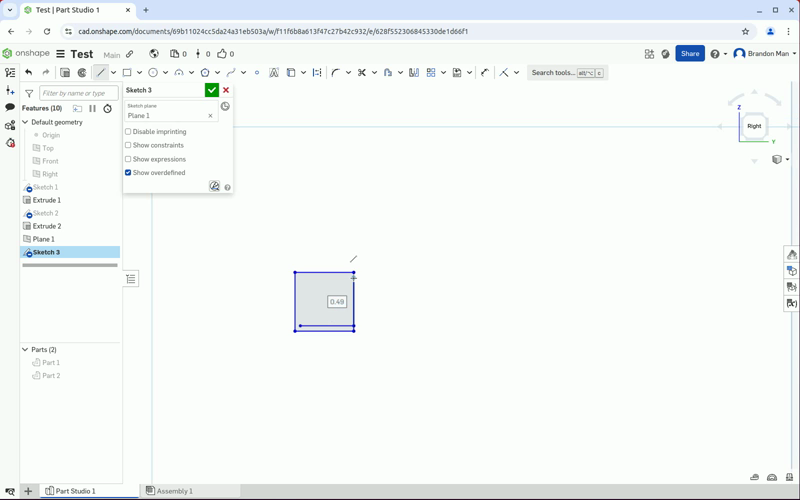
scroll(-6)
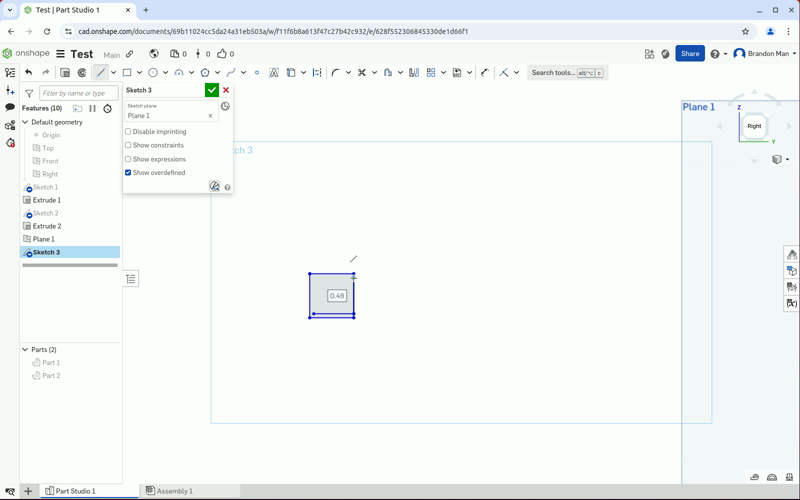
scroll(-6)
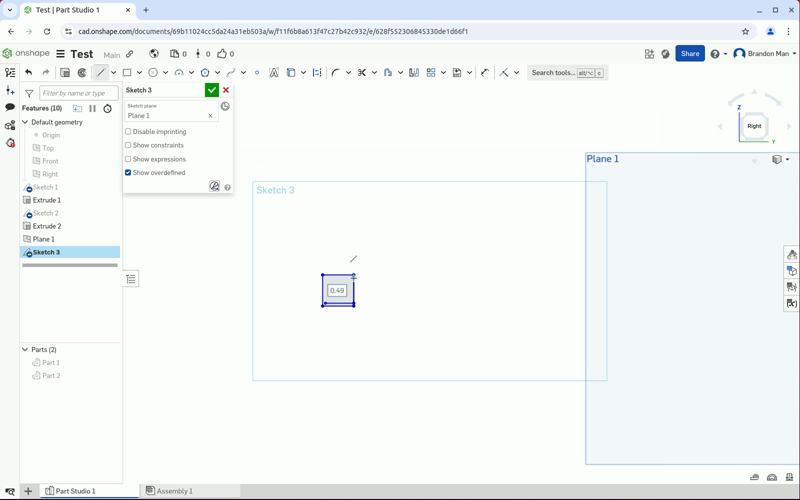
scroll(-6)
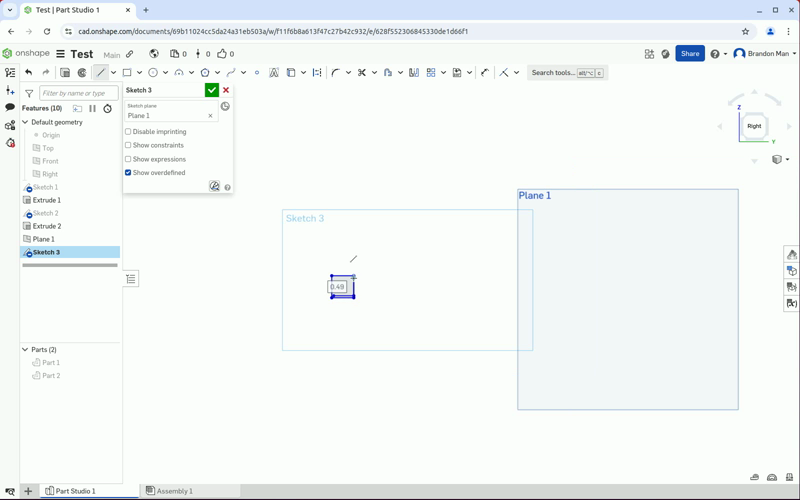
scroll(-6)
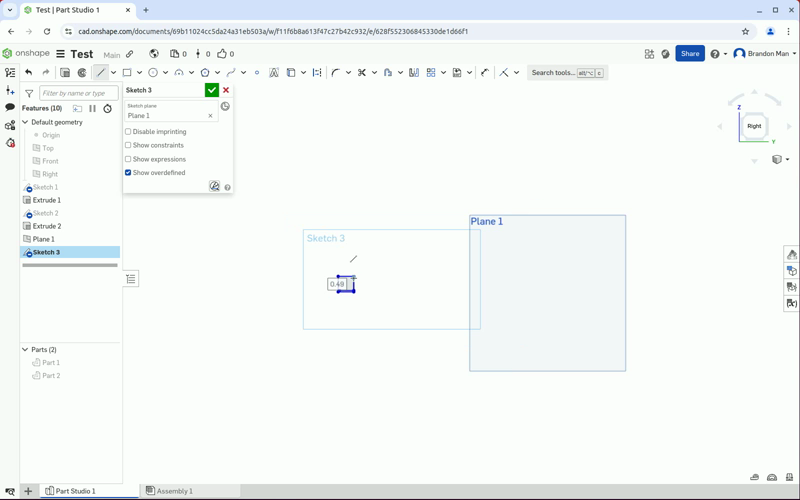
scroll(-6)
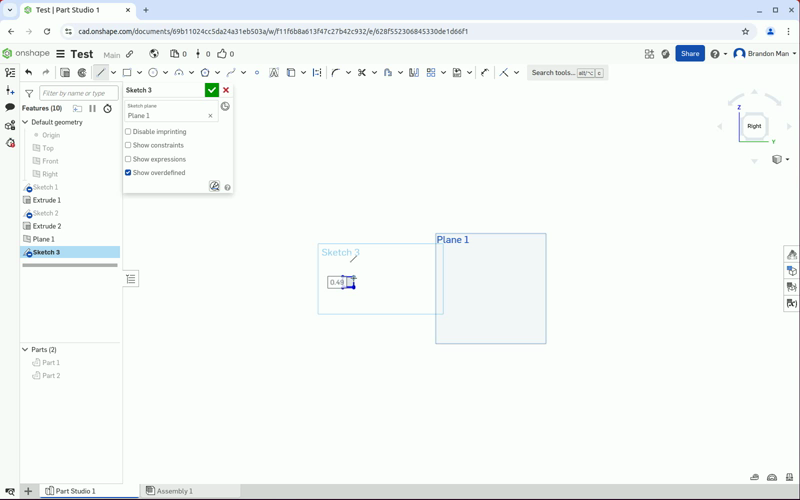
scroll(-6)
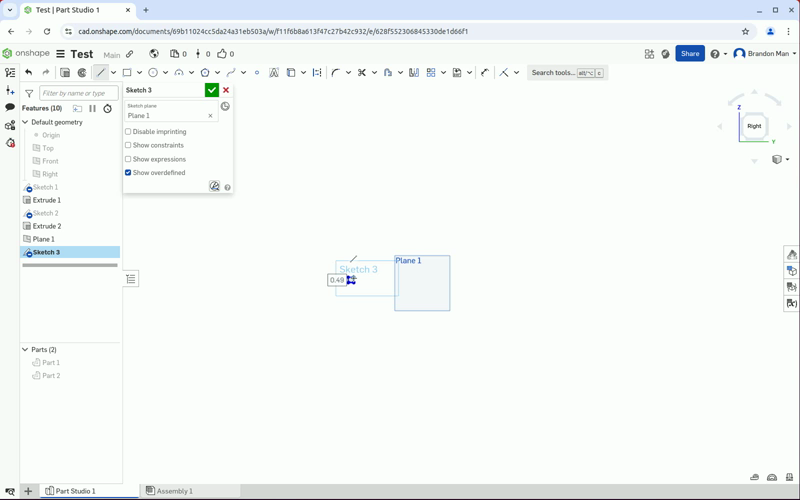
key_up(shift)
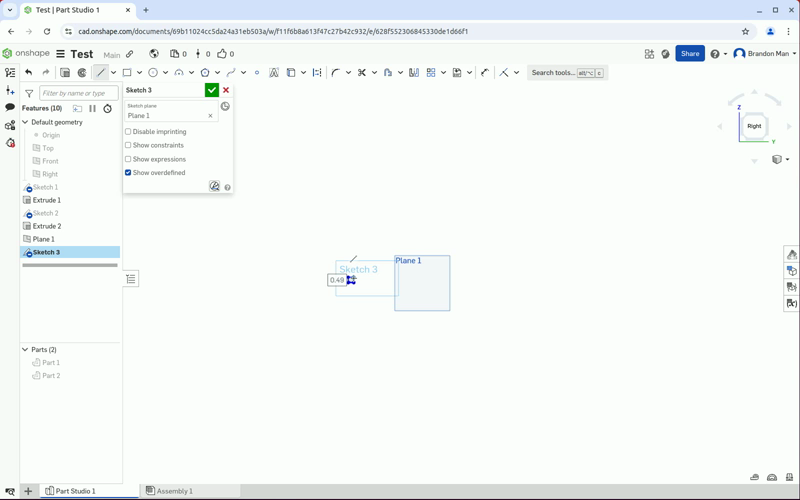
key_down(shift)
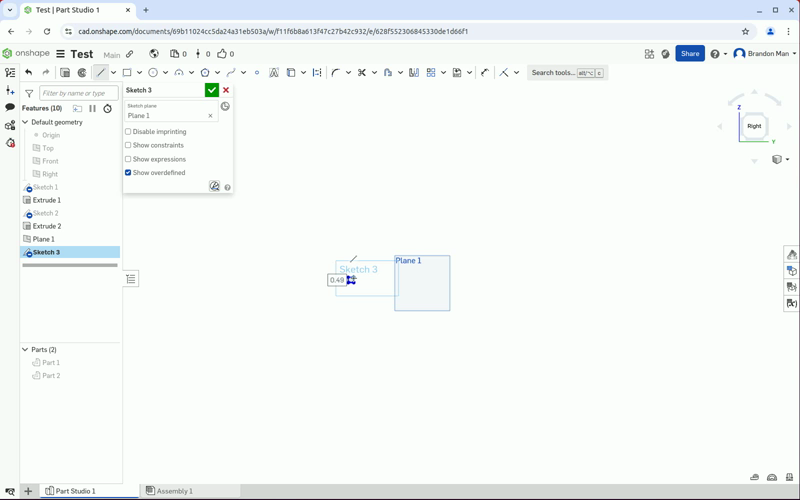
mouse_move(383, 277)
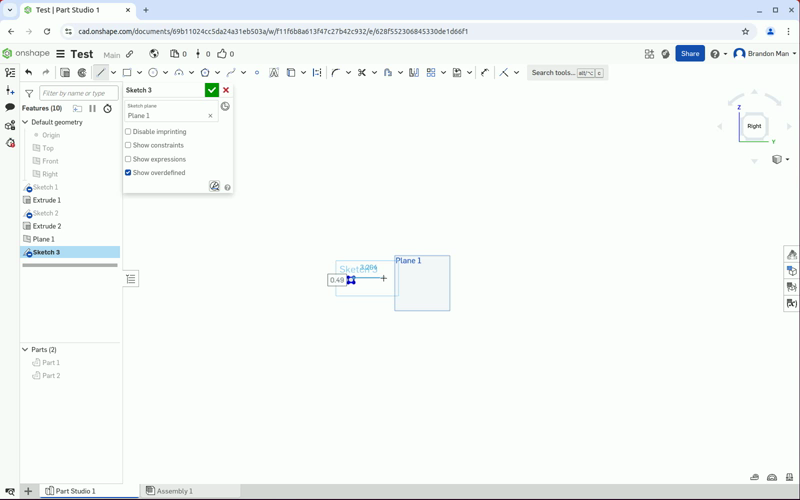
mouse_move(348, 277)
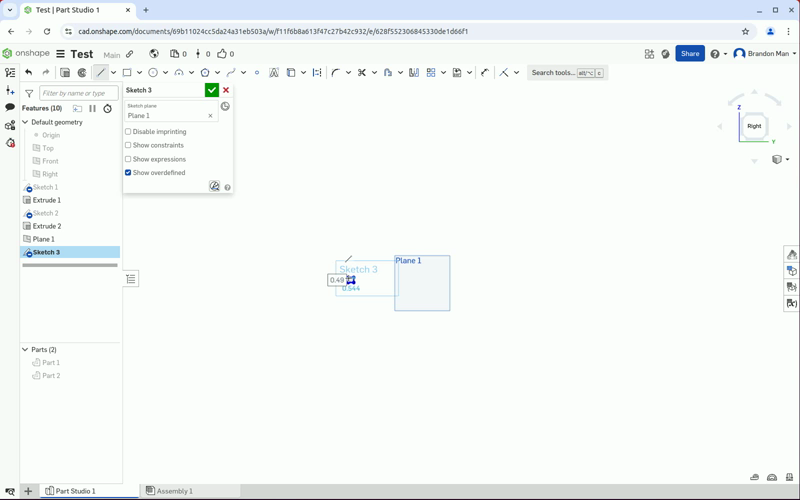
scroll(6)
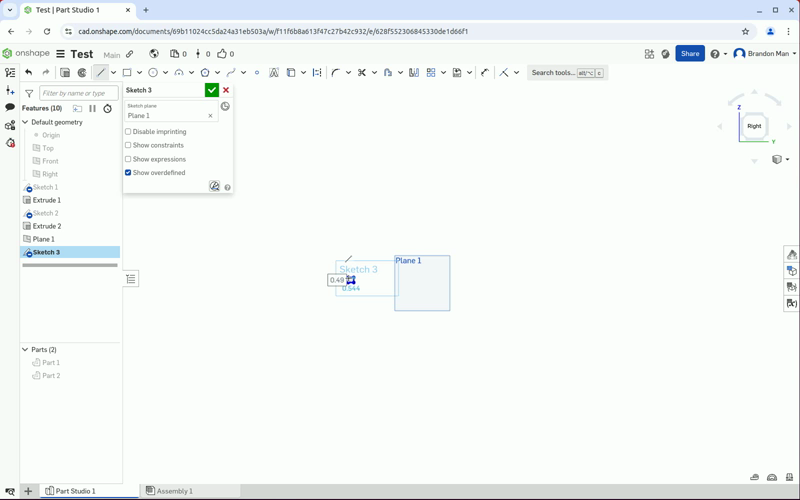
scroll(6)
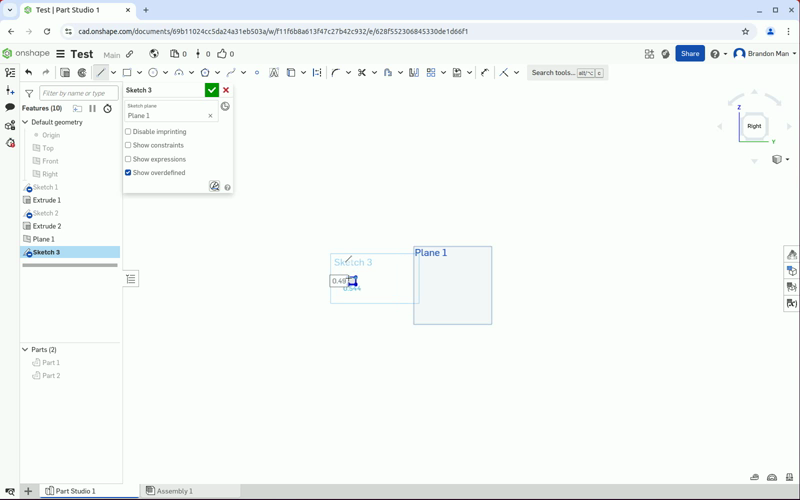
scroll(6)
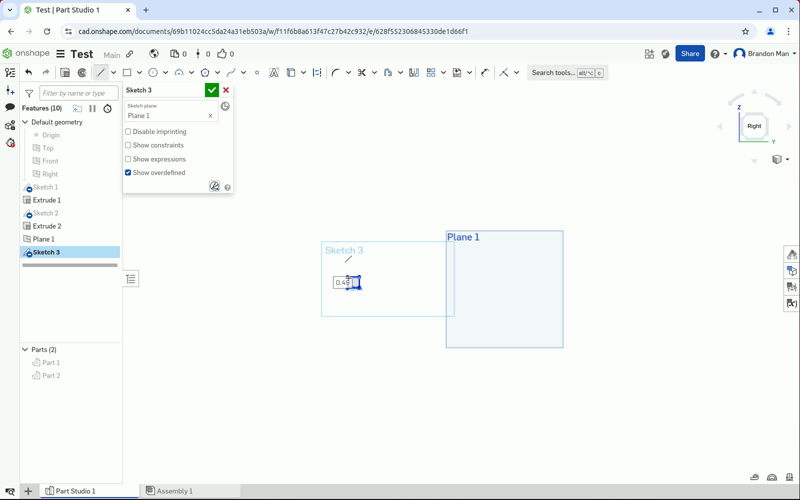
scroll(6)
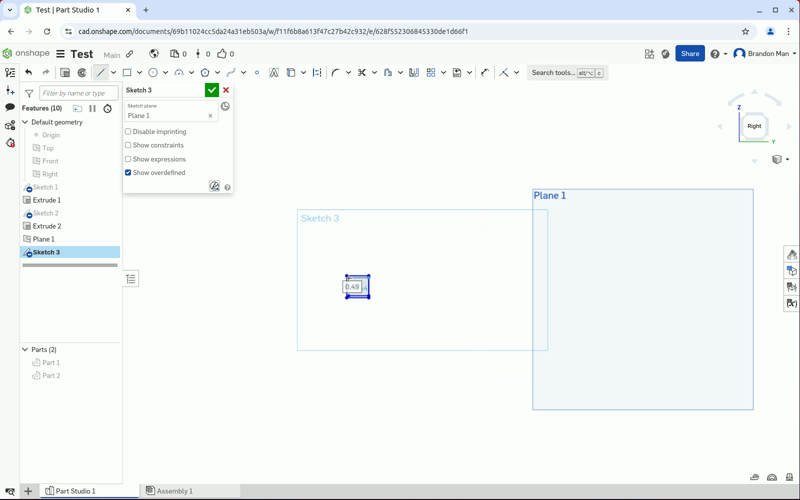
scroll(6)
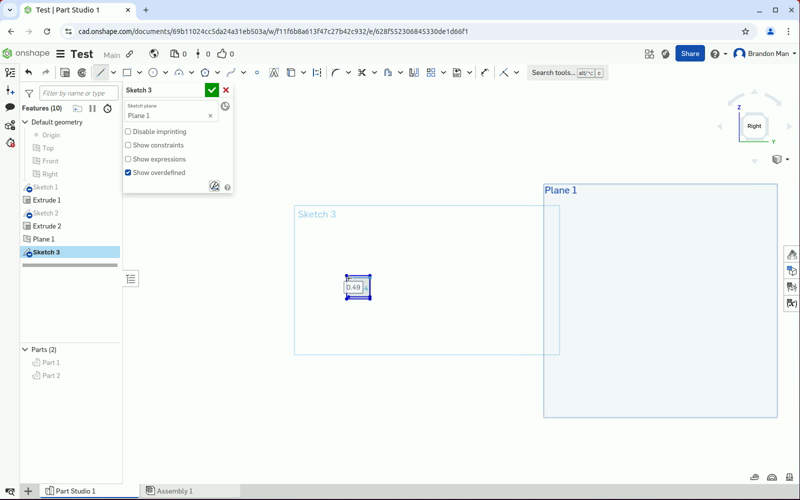
scroll(6)
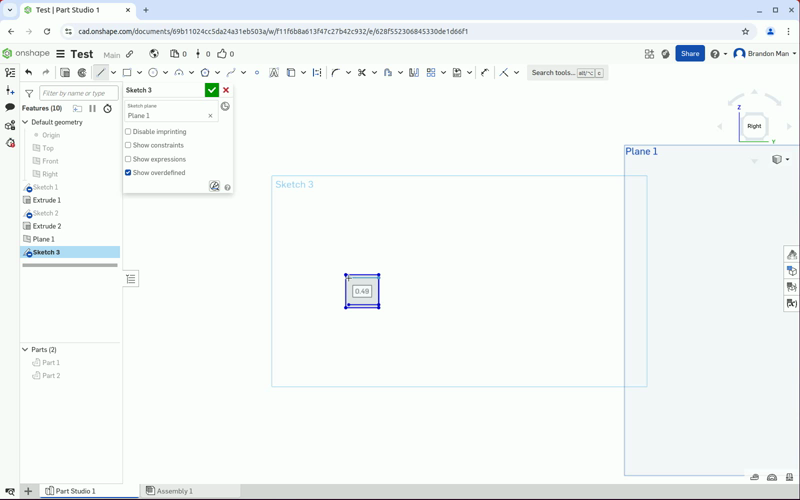
scroll(6)
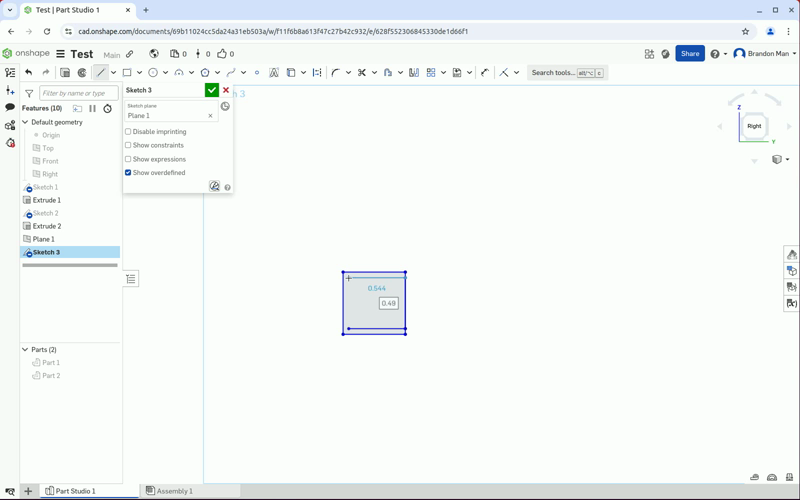
click(348, 277)
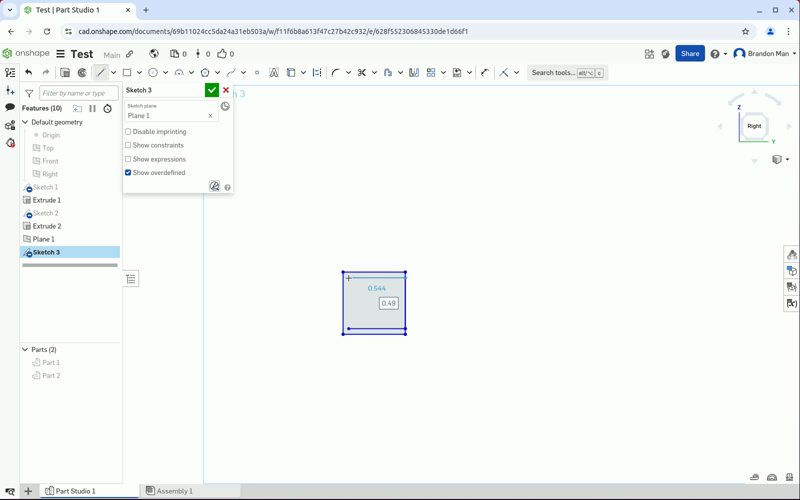
scroll(-6)
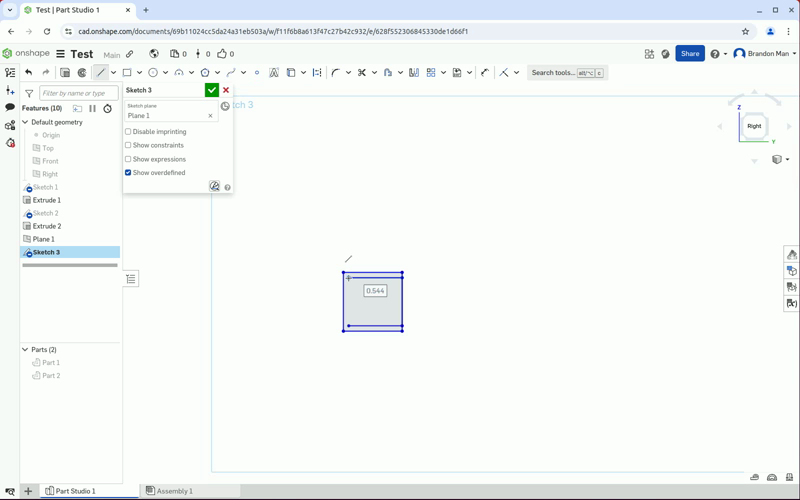
scroll(-6)
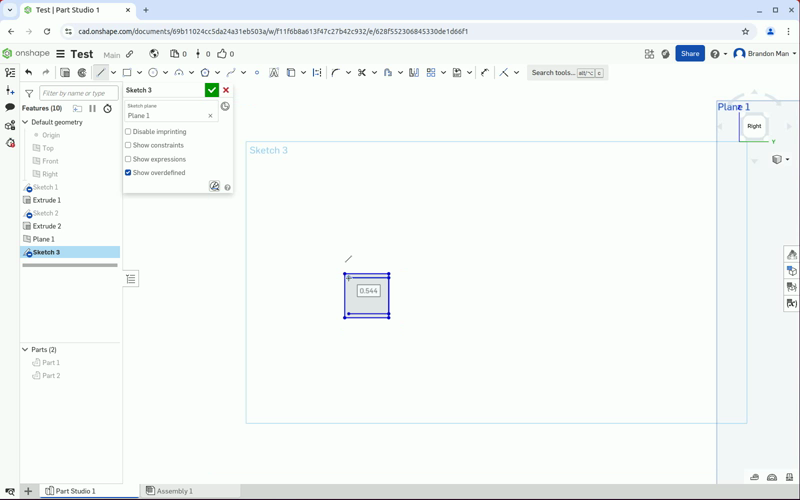
scroll(-6)
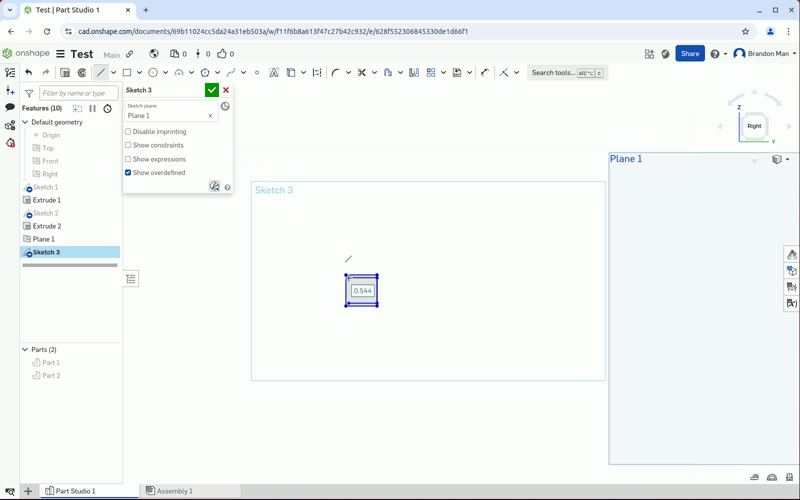
scroll(-6)
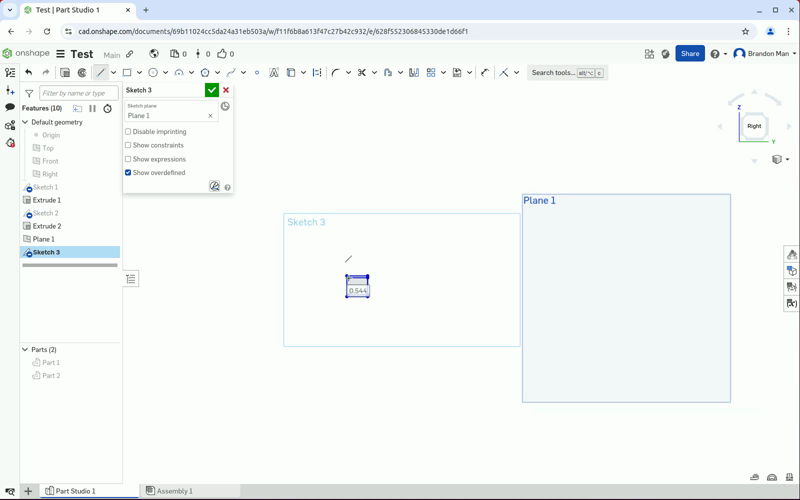
scroll(-6)
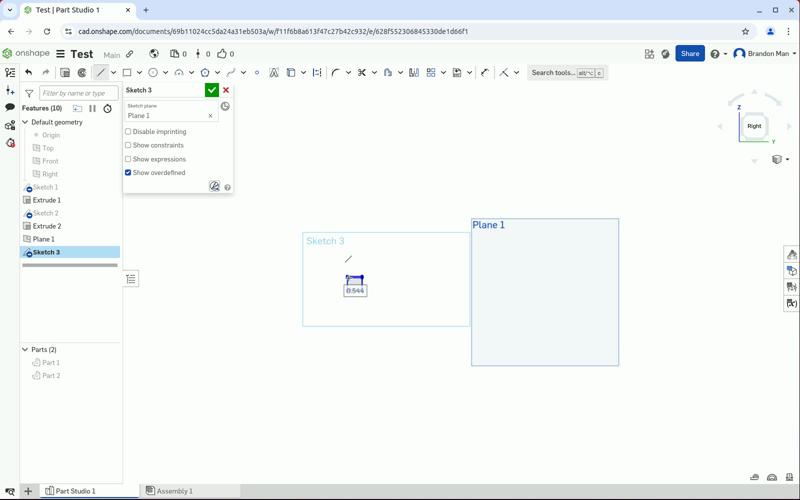
scroll(-6)
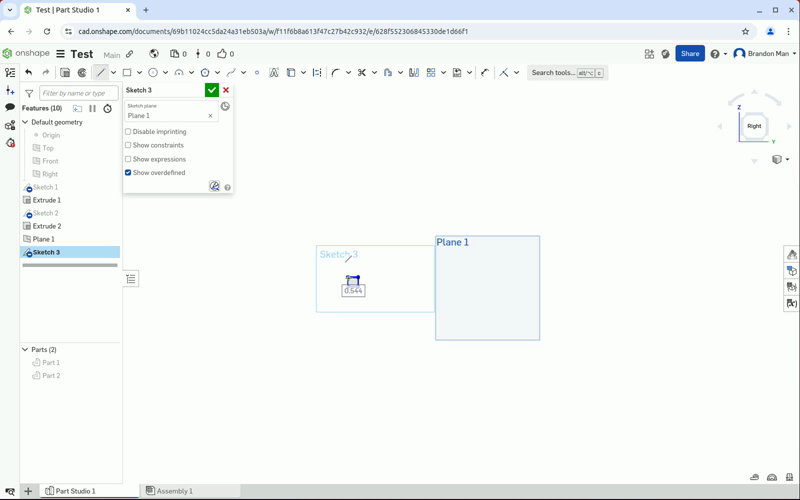
scroll(-6)
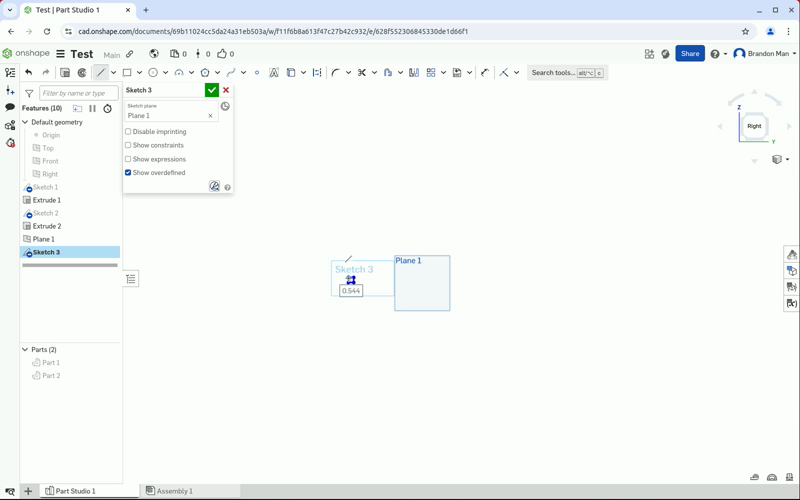
key_up(shift)
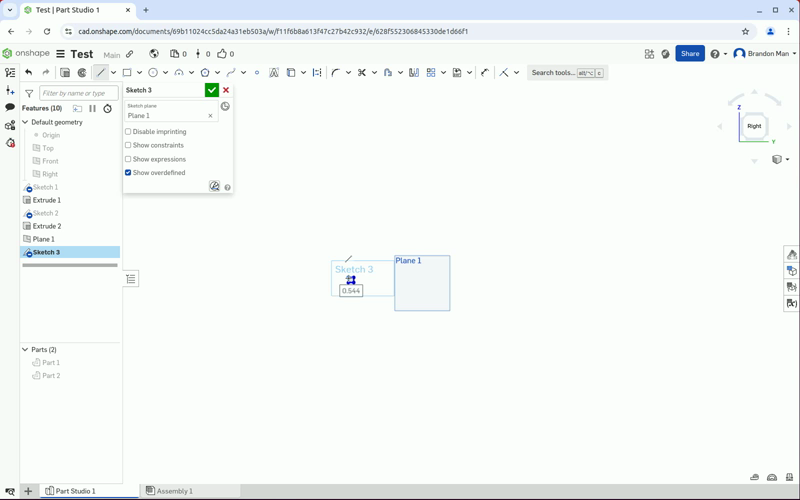
mouse_move(378, 277)
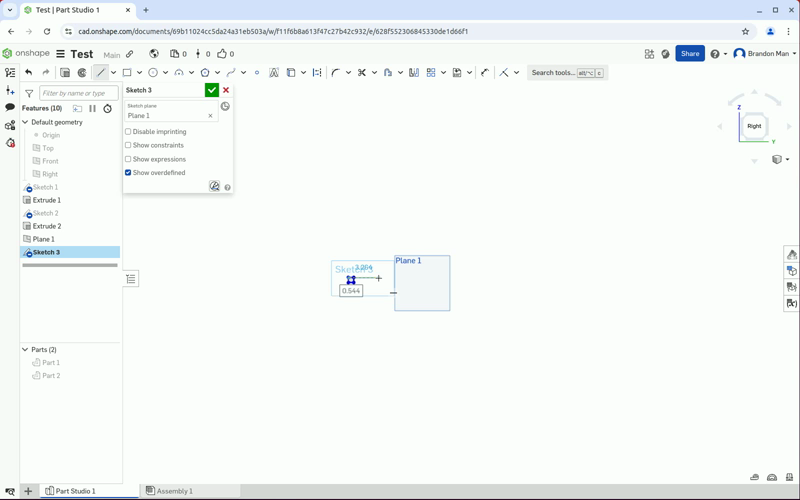
key_down(shift)
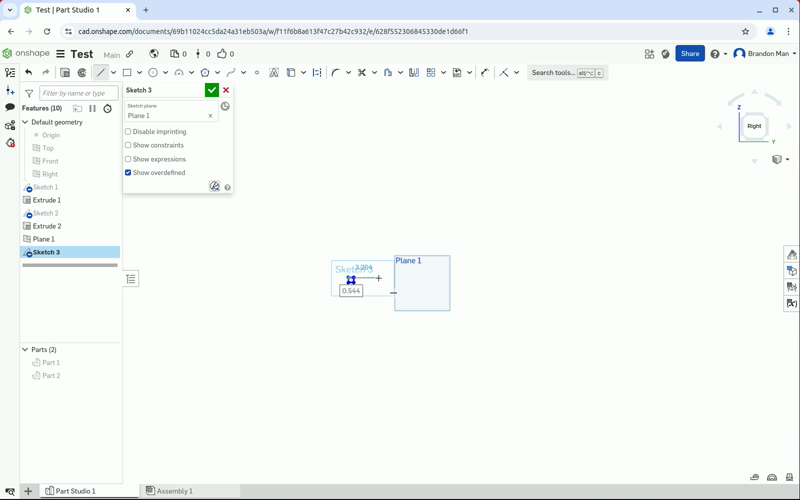
mouse_move(348, 282)
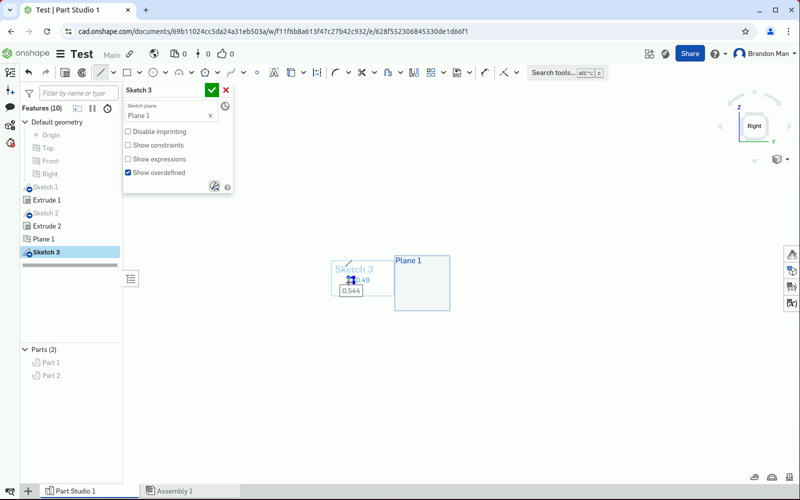
scroll(6)
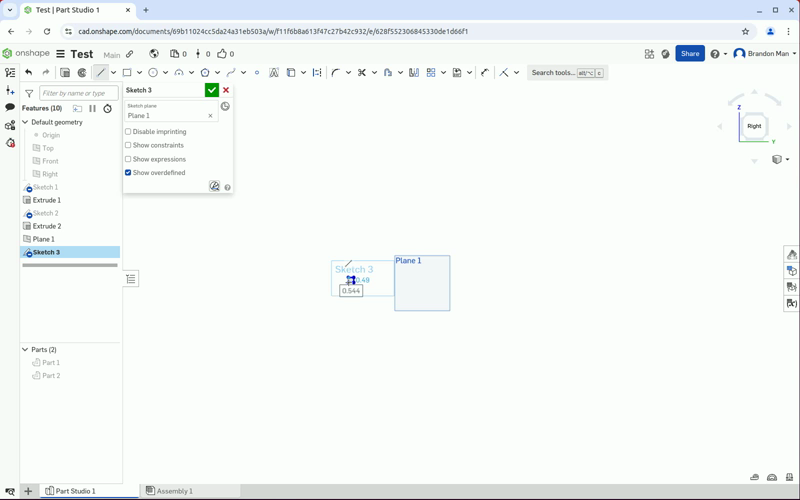
scroll(6)
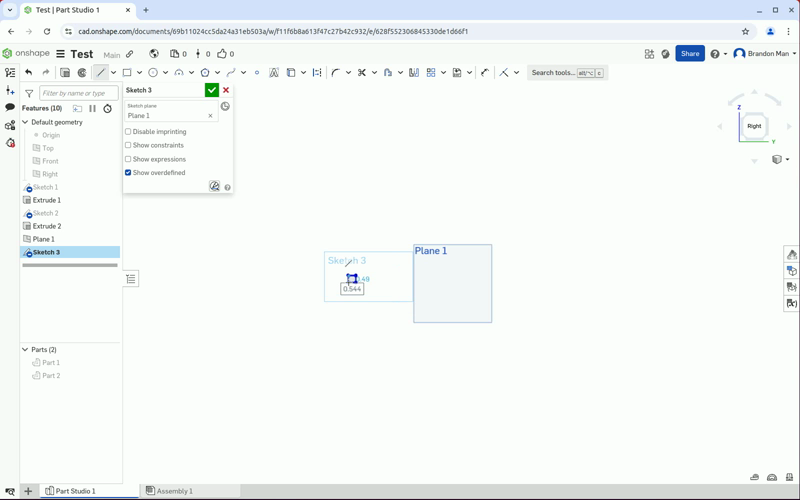
scroll(6)
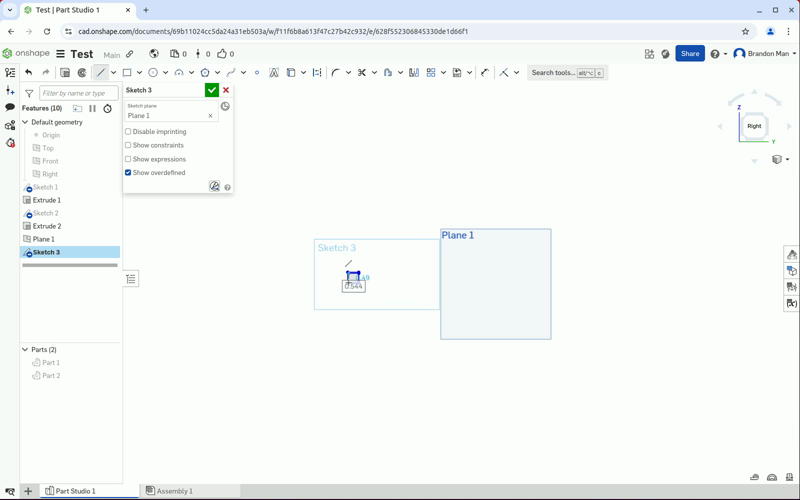
scroll(6)
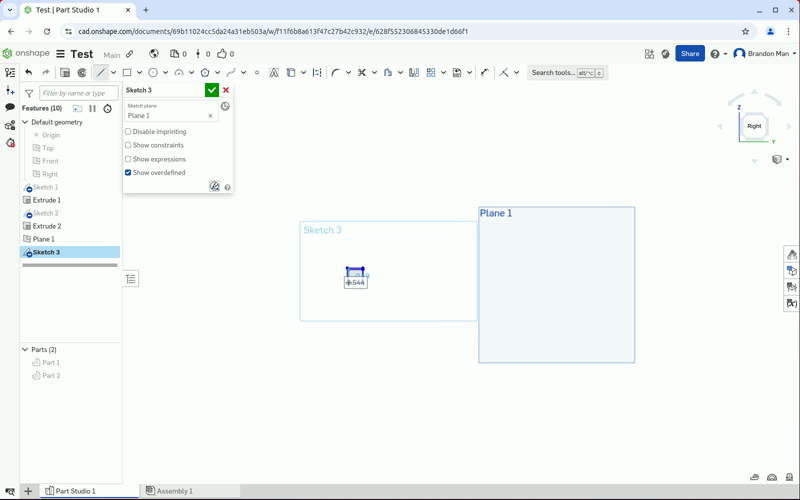
scroll(6)
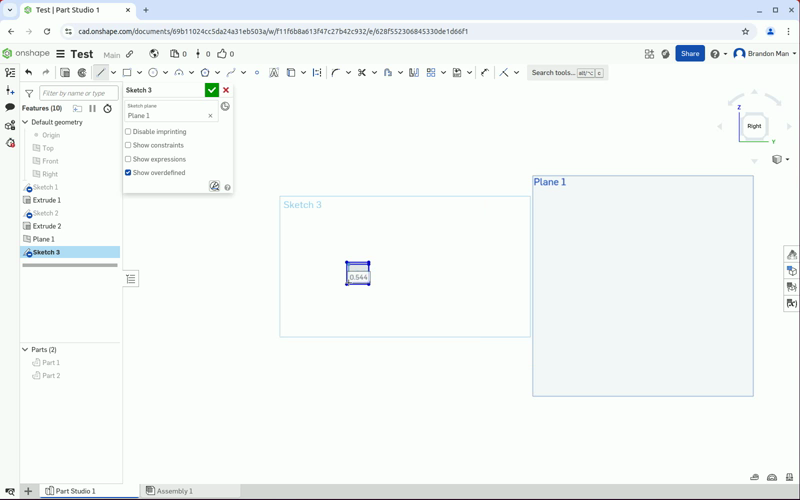
scroll(6)
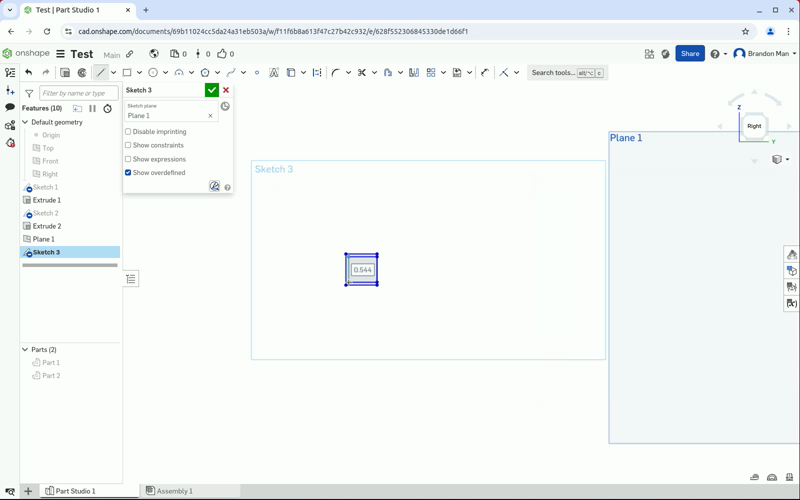
scroll(6)
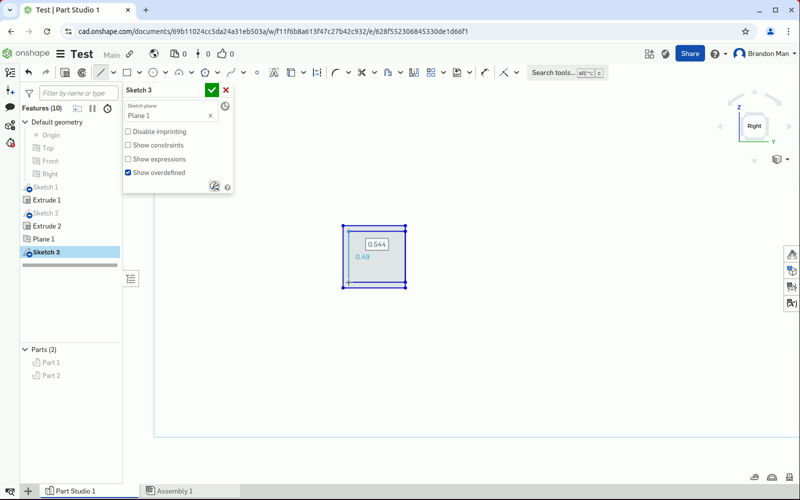
key_up(shift)
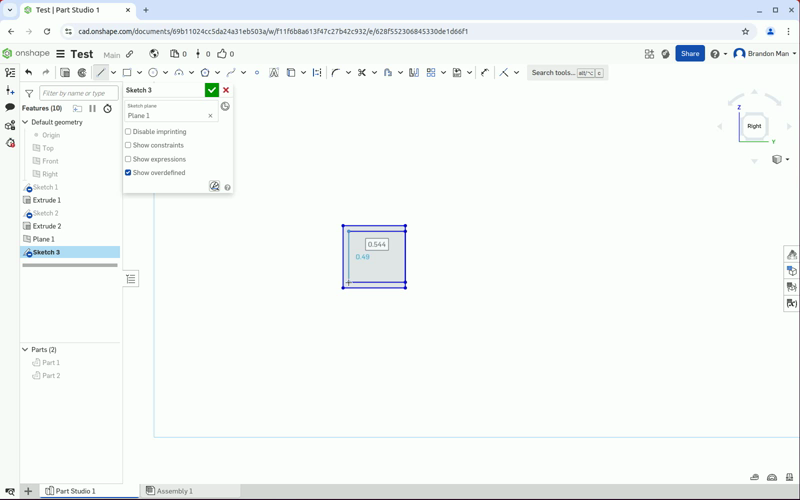
click(348, 282)
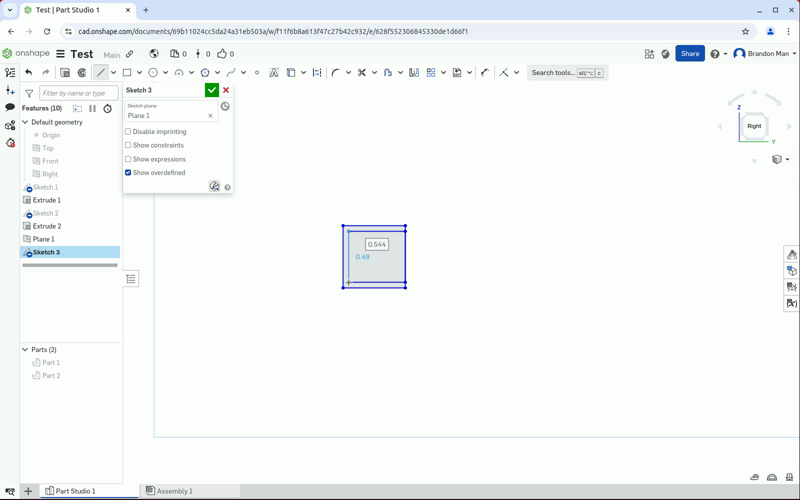
scroll(-6)
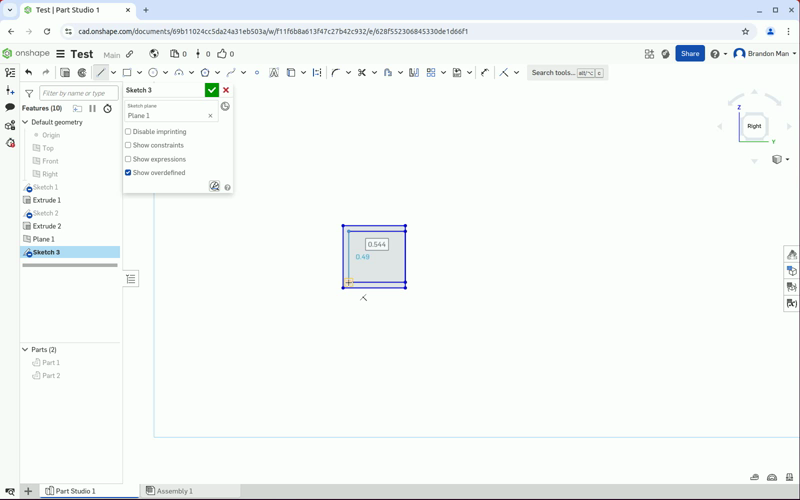
scroll(-6)
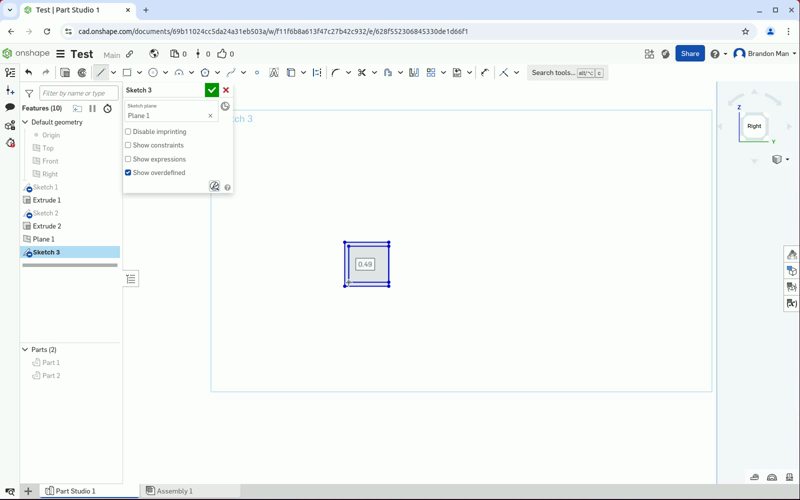
scroll(-6)
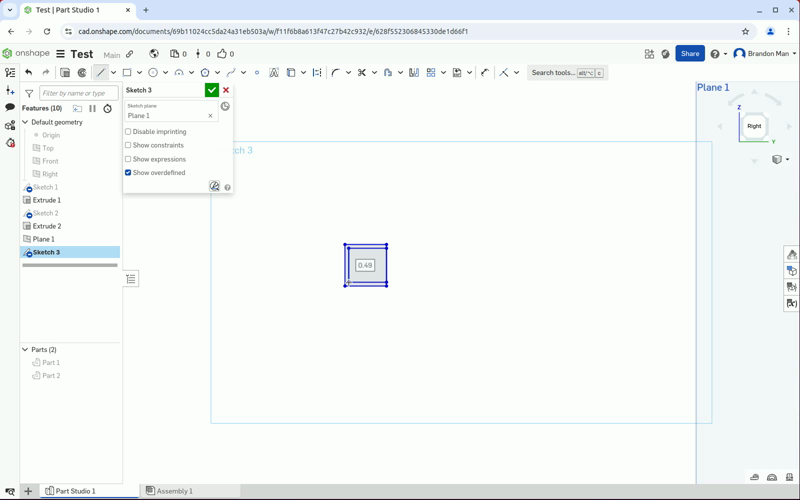
scroll(-6)
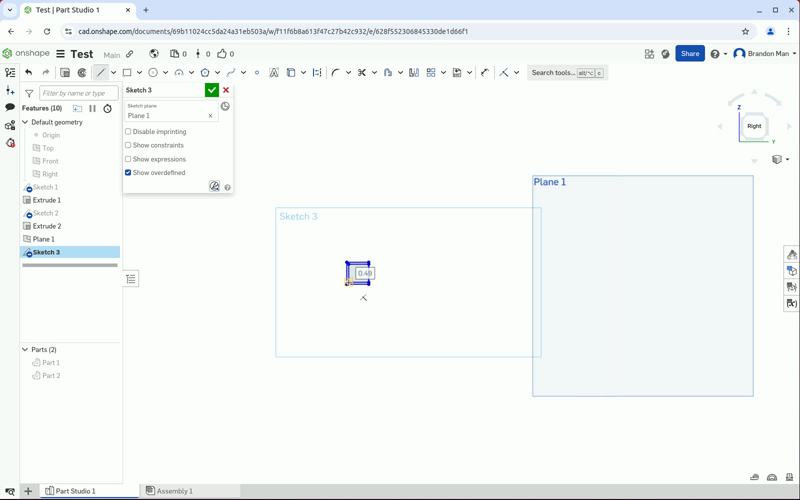
scroll(-6)
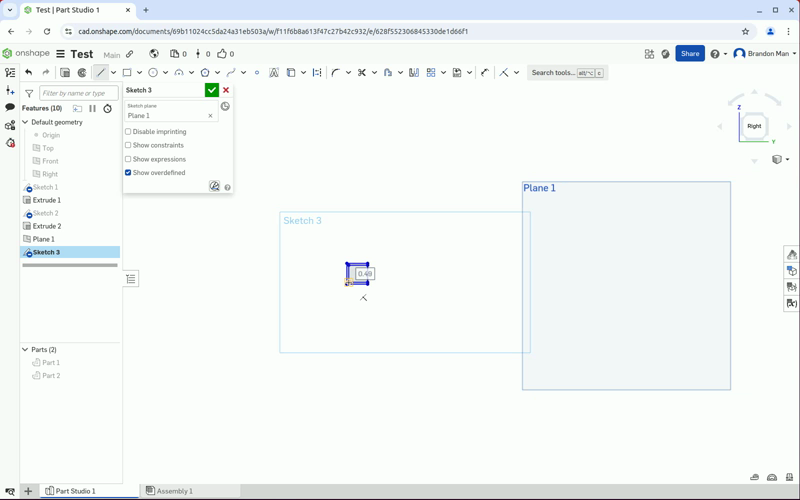
scroll(-6)
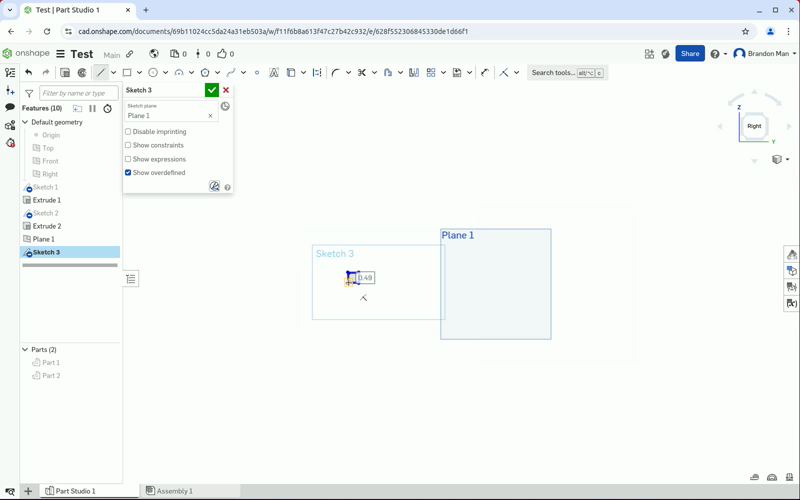
scroll(-6)
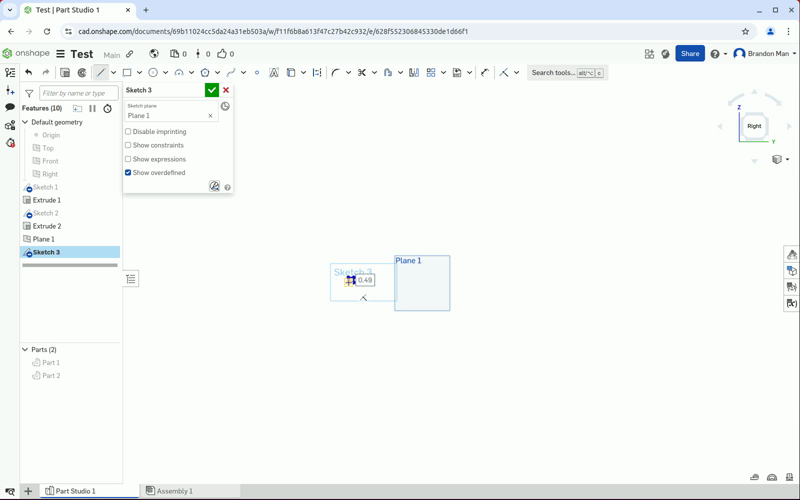
key(esc)
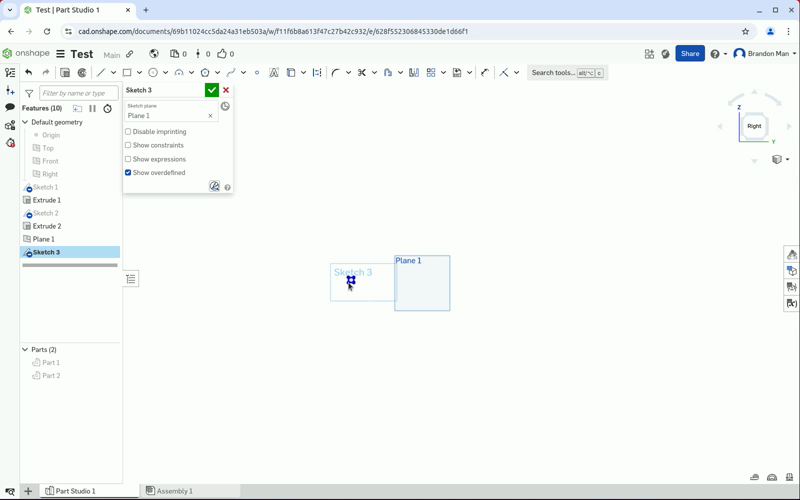
mouse_move(353, 282)
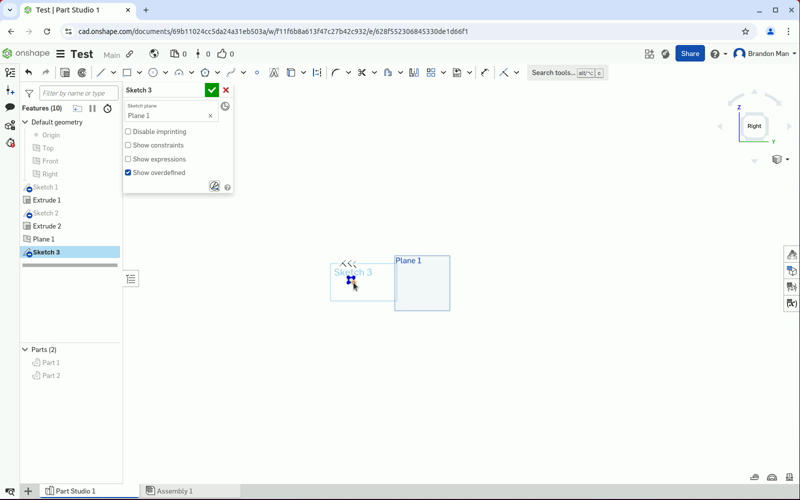
scroll(6)
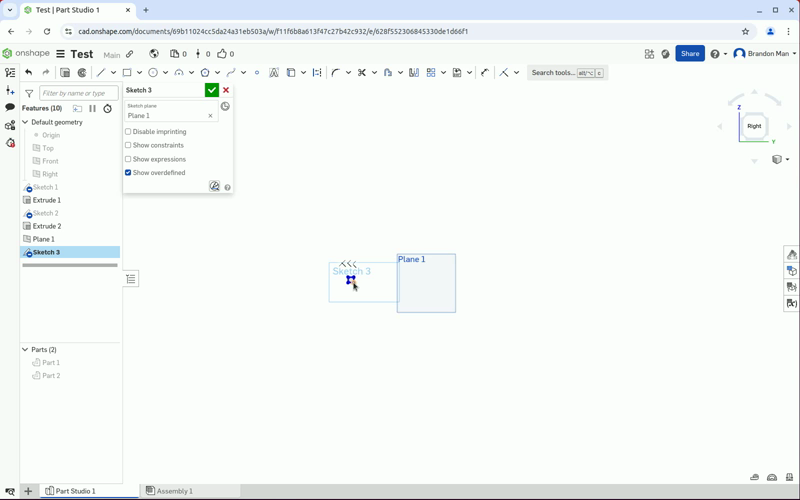
scroll(6)
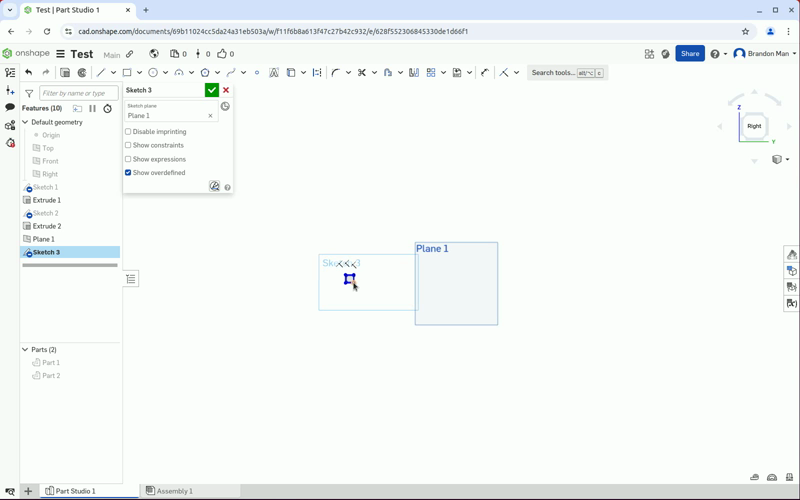
scroll(6)
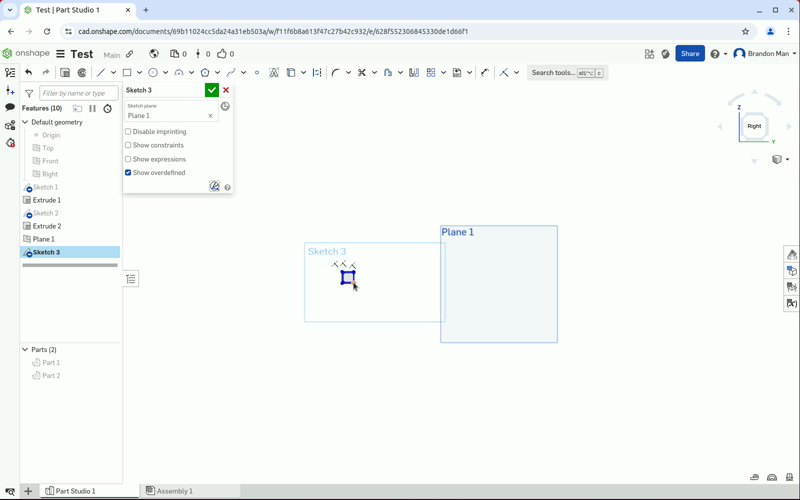
scroll(6)
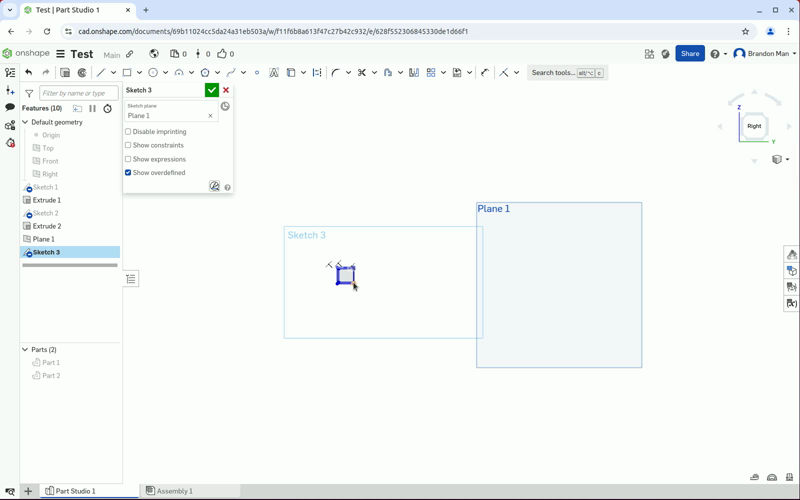
scroll(6)
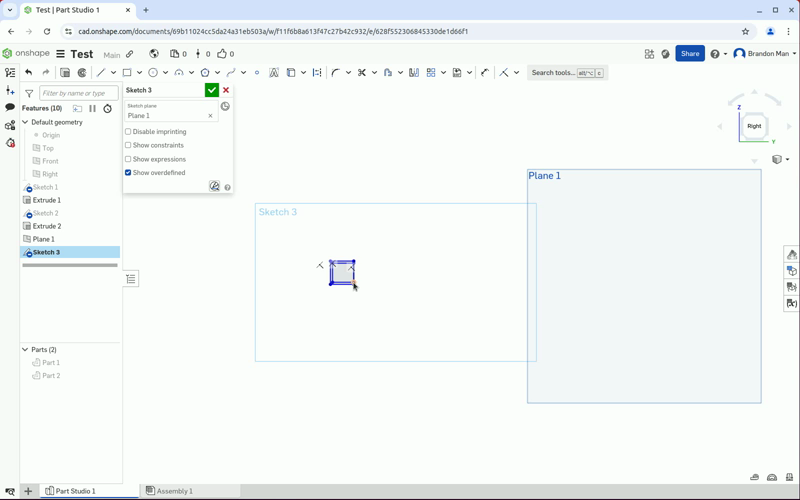
scroll(6)
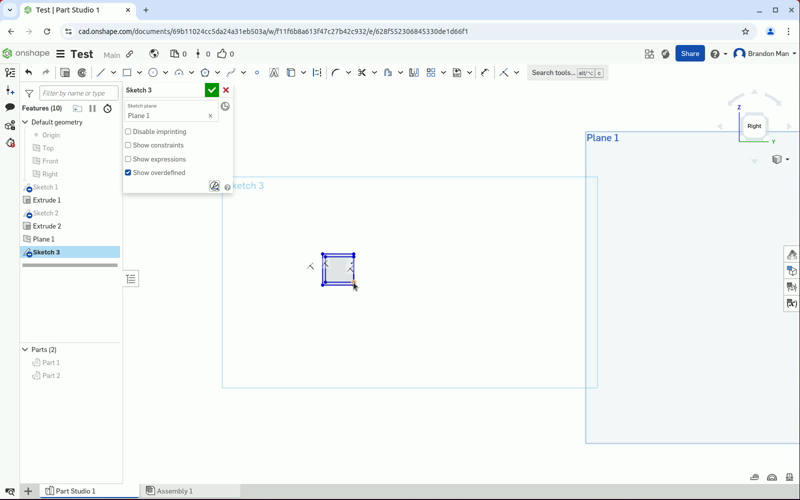
scroll(6)
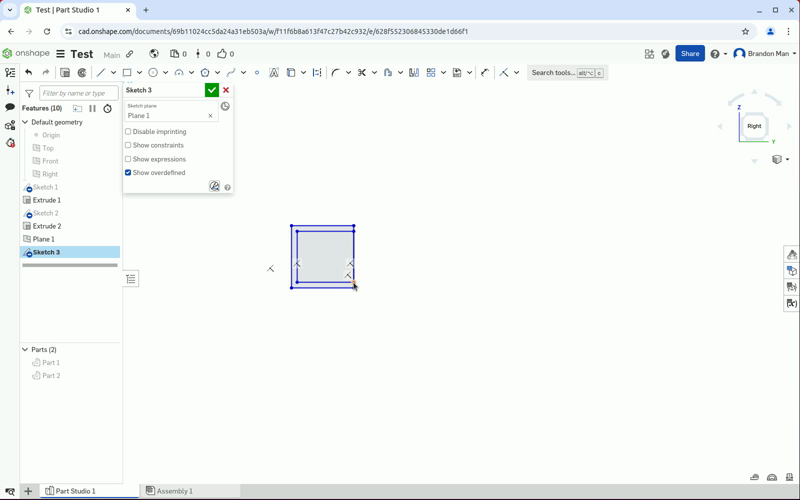
click(353, 282)
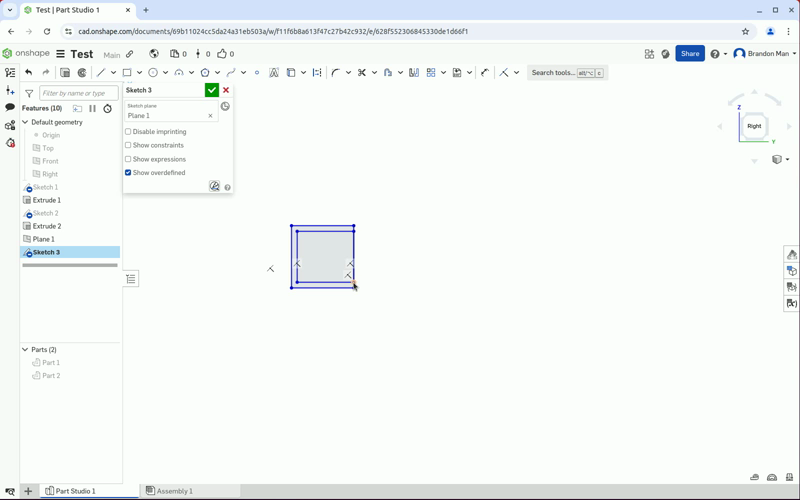
scroll(-6)
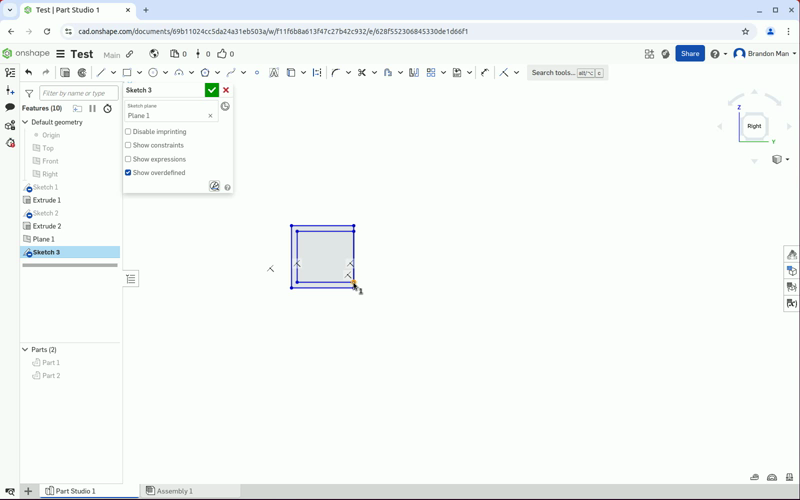
scroll(-6)
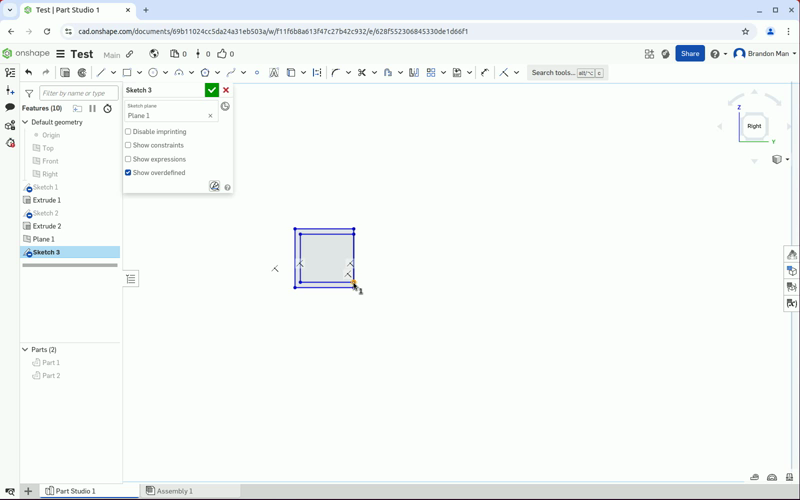
scroll(-6)
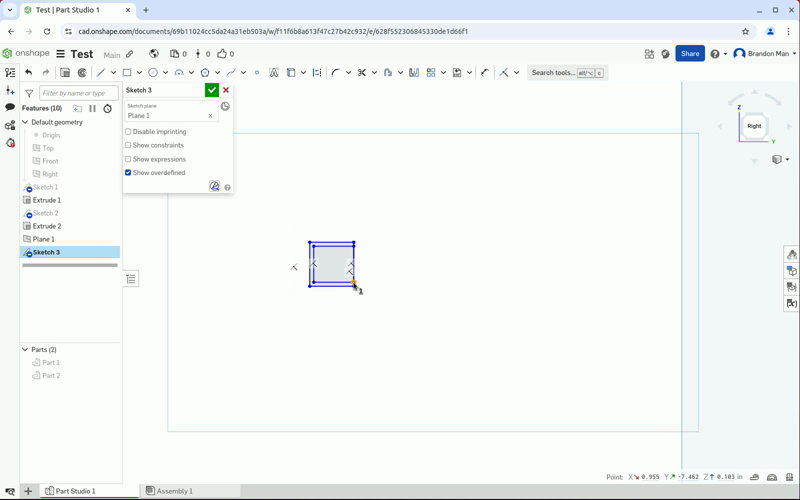
scroll(-6)
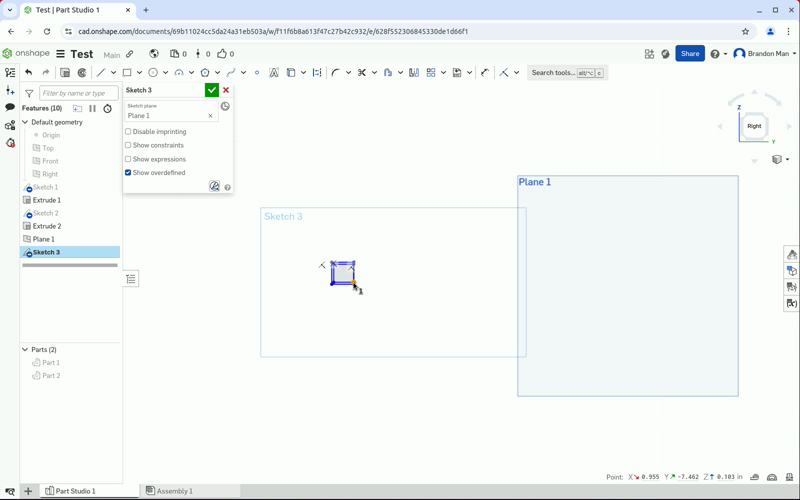
scroll(-6)
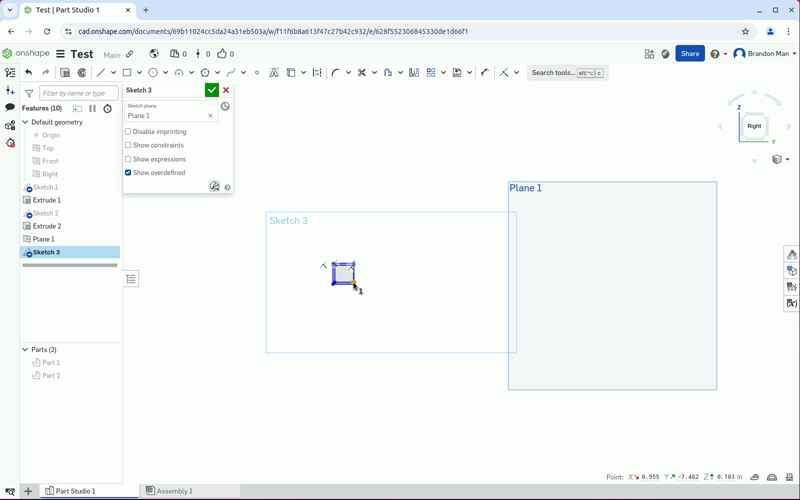
scroll(-6)
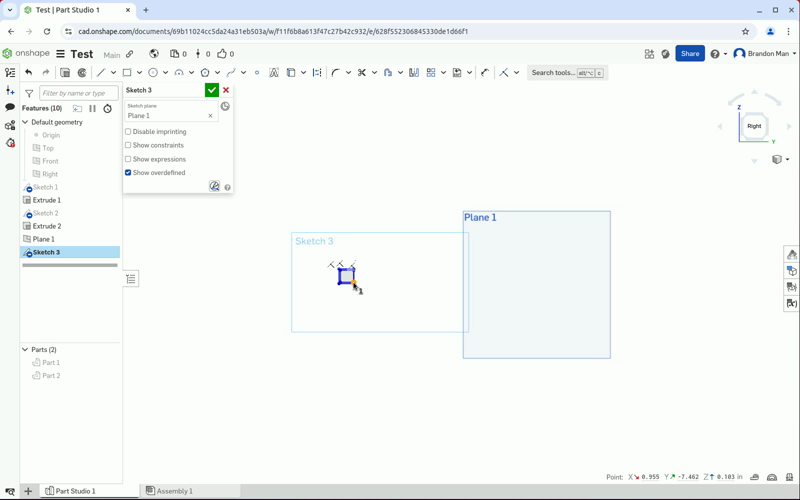
scroll(-6)
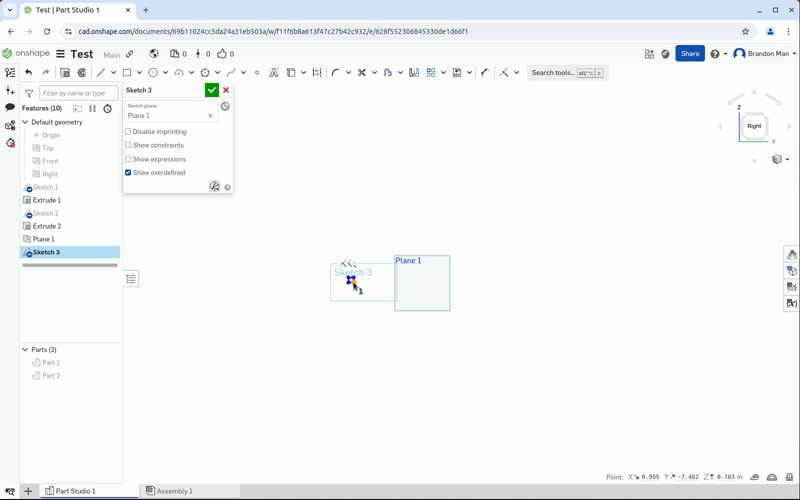
mouse_move(73, 352)
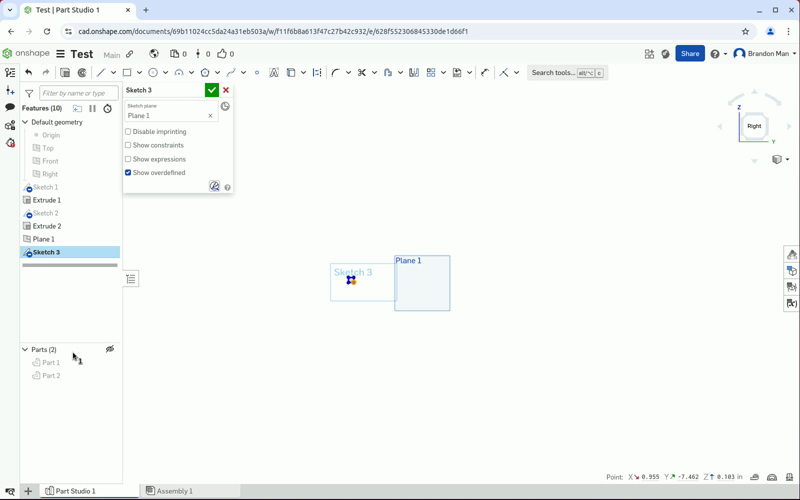
key(shift+y)
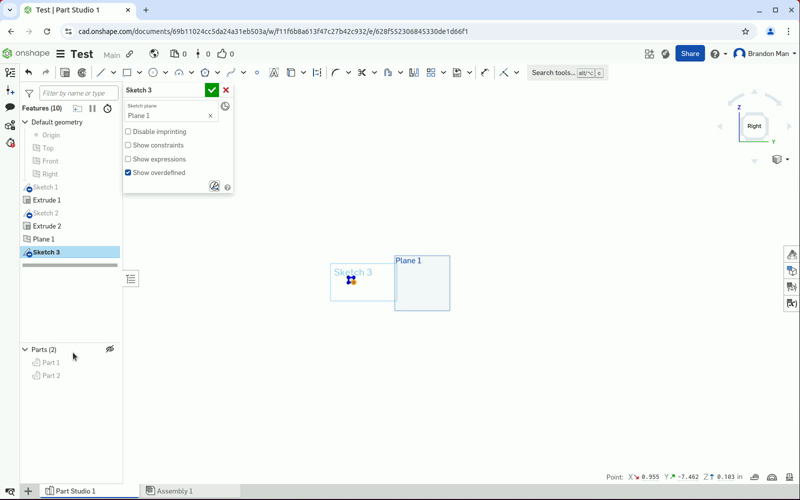
key(shift+e)
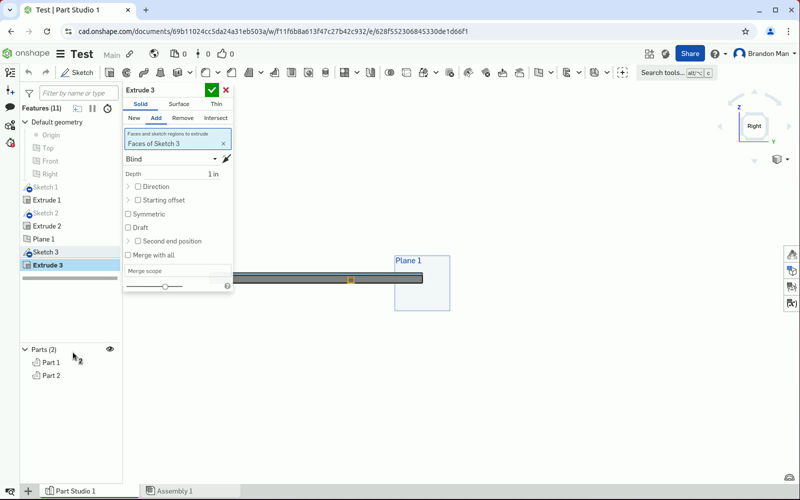
mouse_move(143, 106)
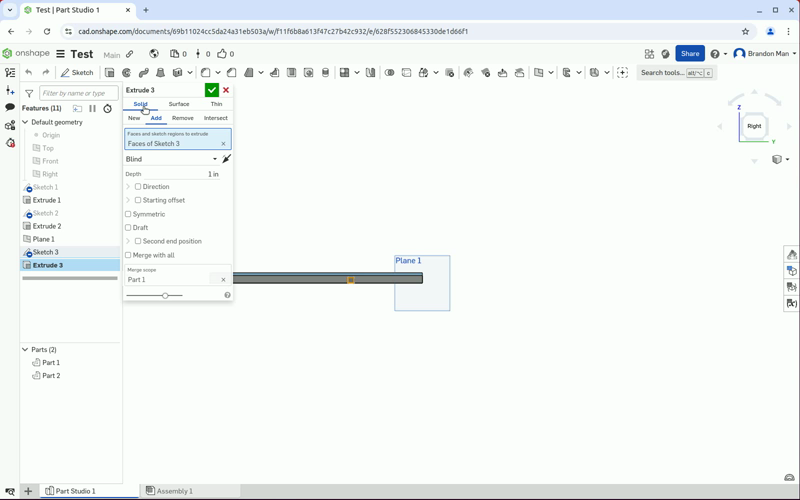
click(143, 106)
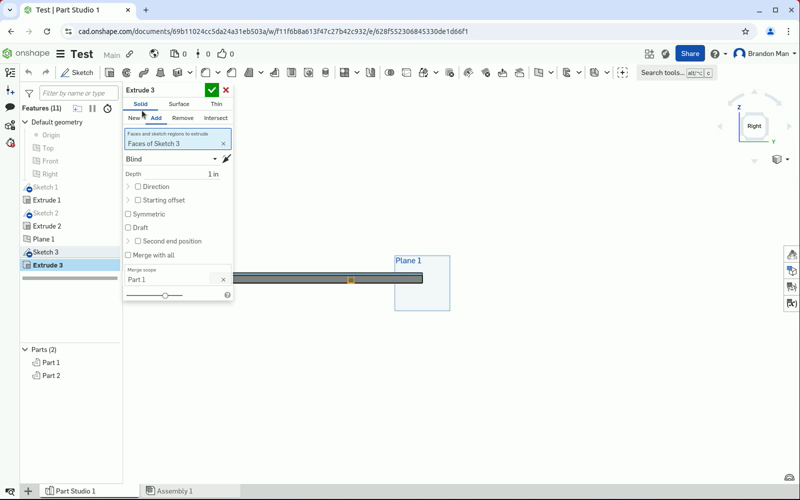
mouse_move(137, 120)
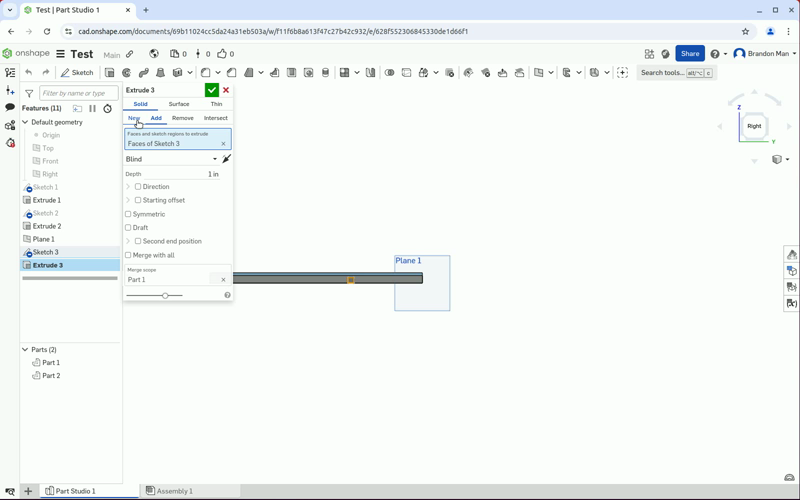
click(137, 120)
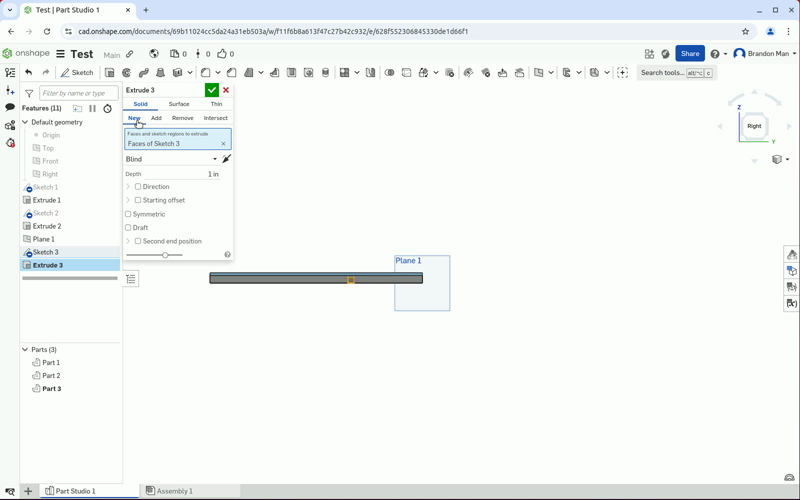
key(tab, 4)
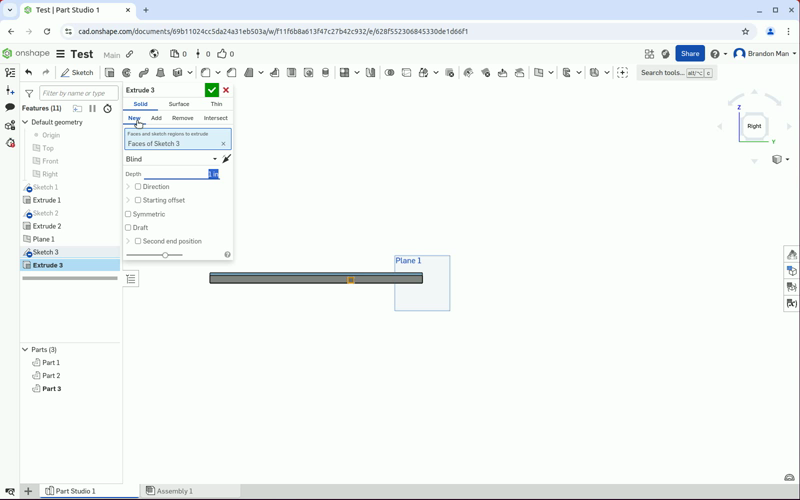
text(21.183)
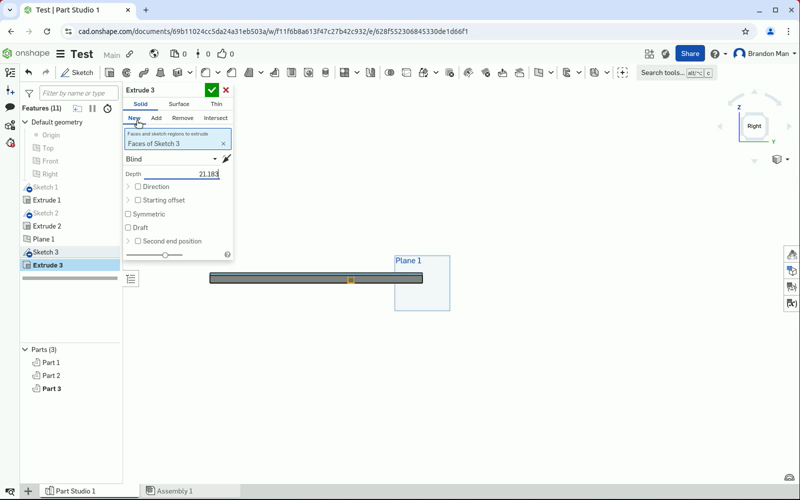
key(enter)
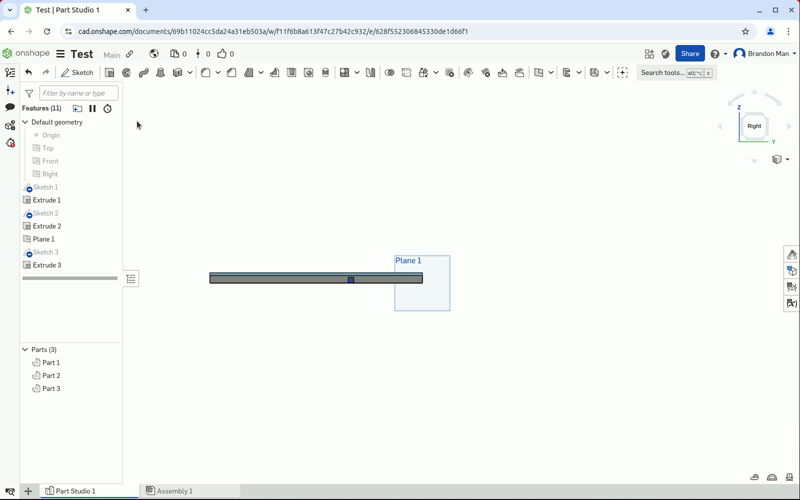
key(shift+h)
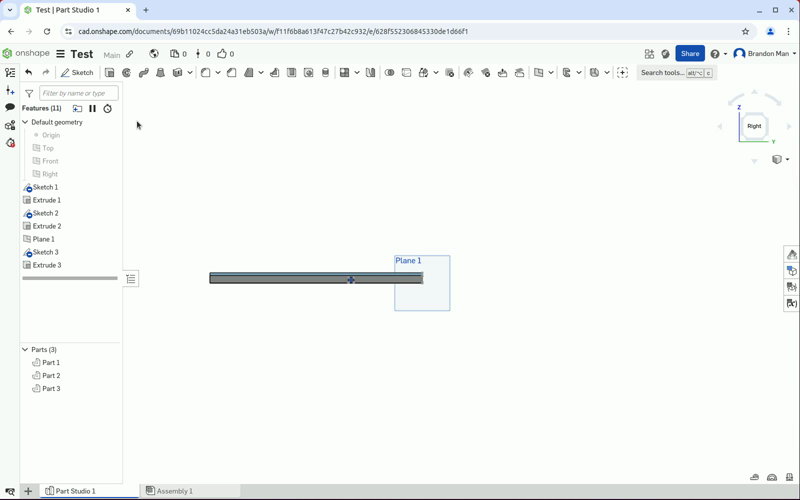
key(shift+h)
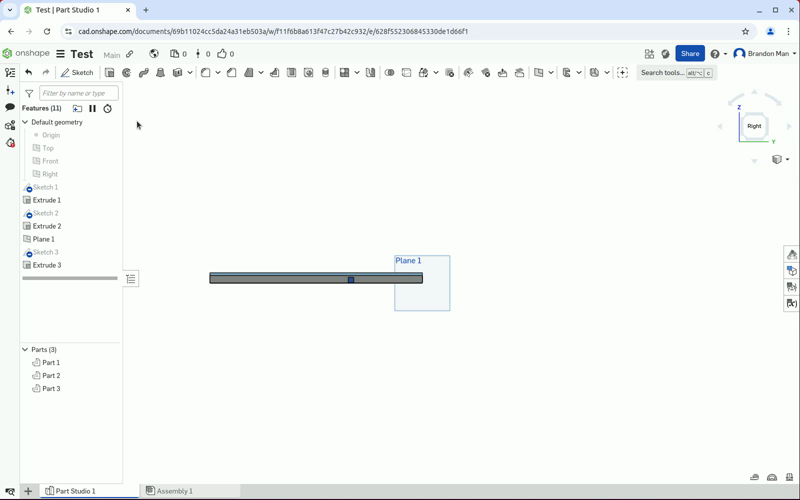
mouse_move(73, 189)
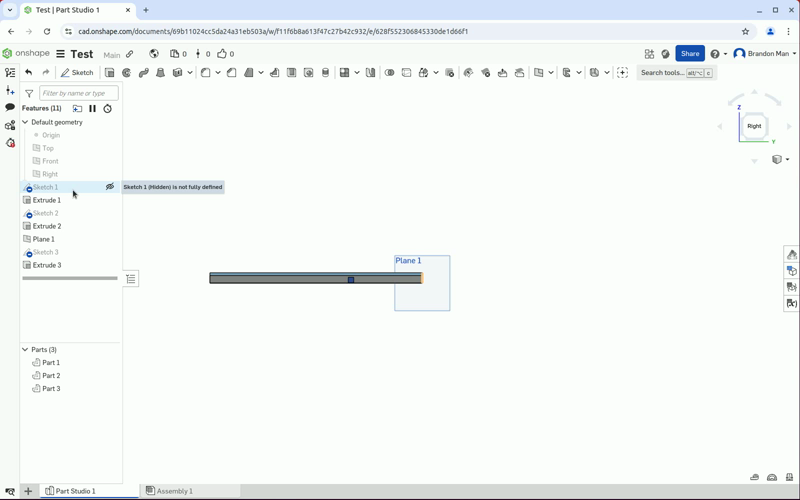
click(73, 189)
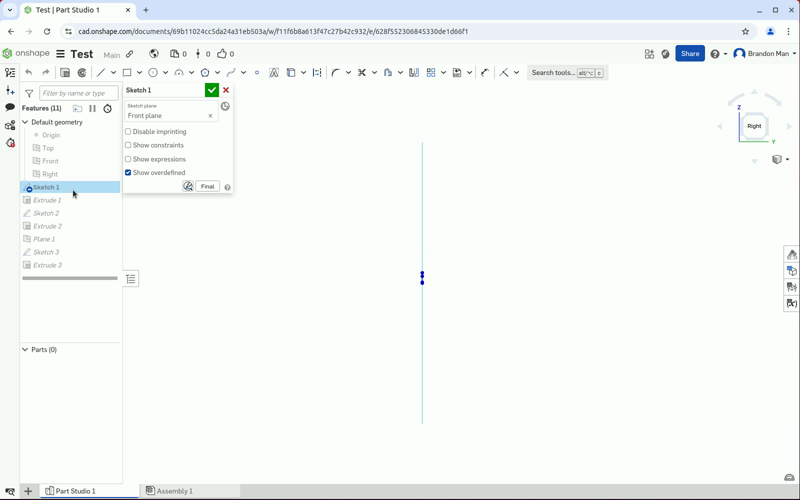
mouse_move(229, 92)
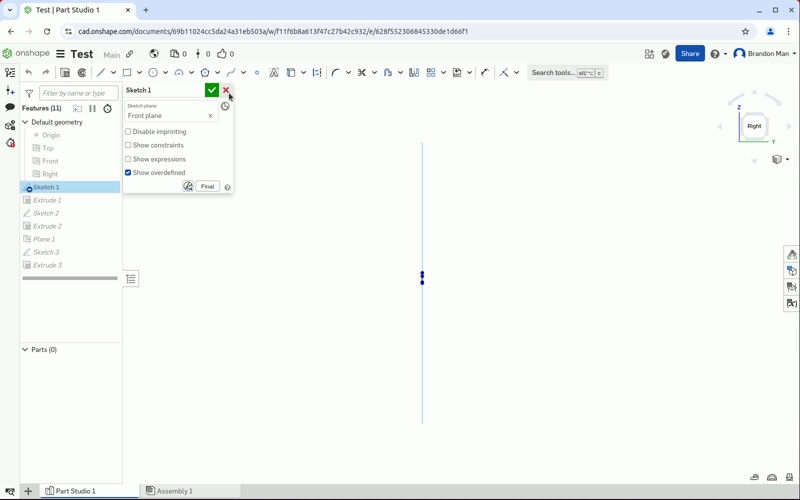
click(229, 92)
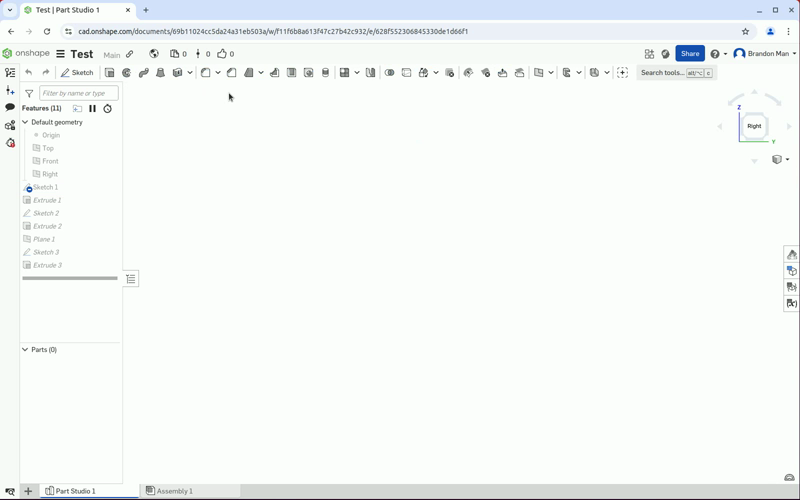
key(shift+s)
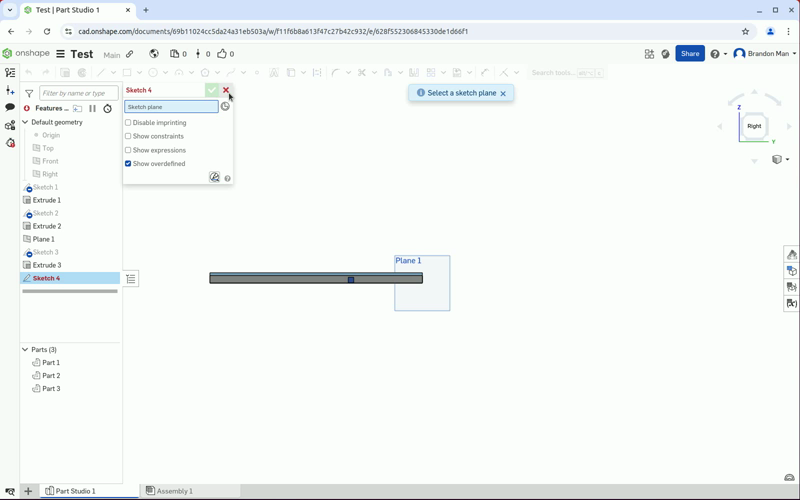
mouse_move(73, 241)
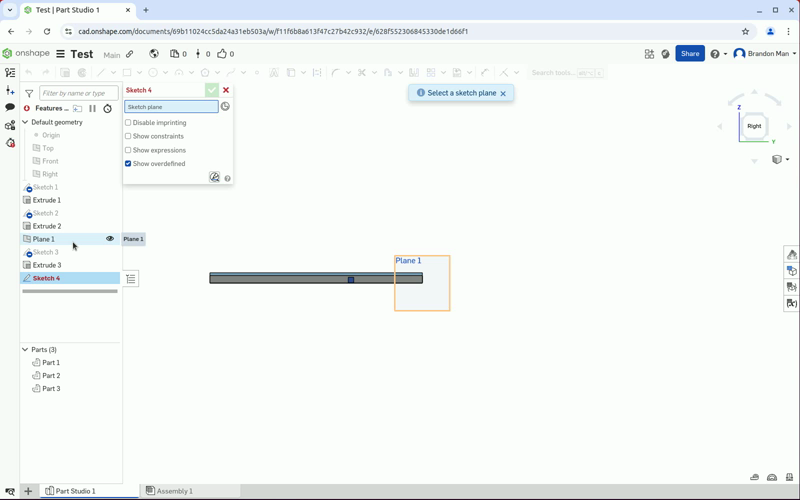
click(73, 241)
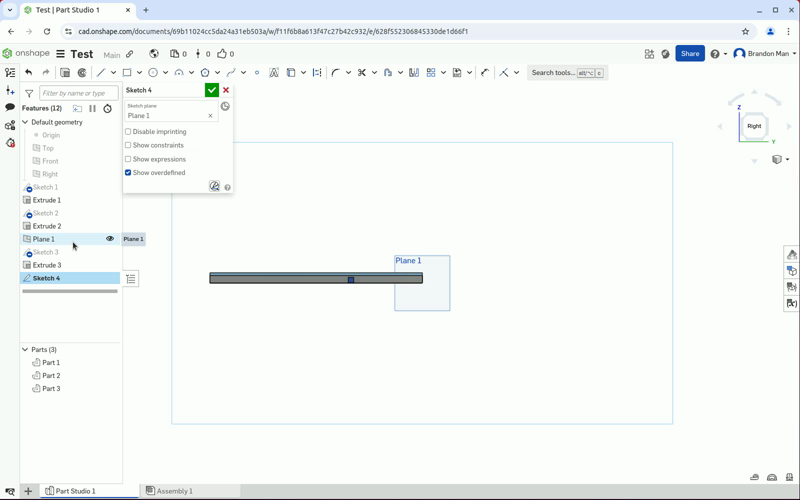
mouse_move(73, 352)
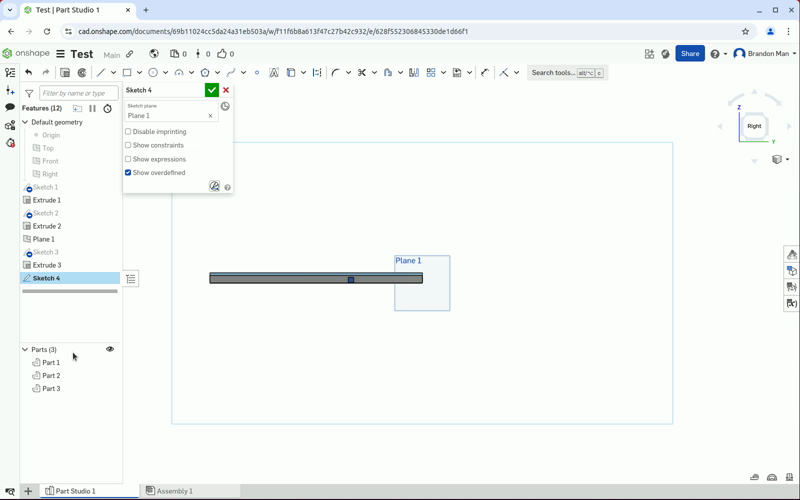
key(y)
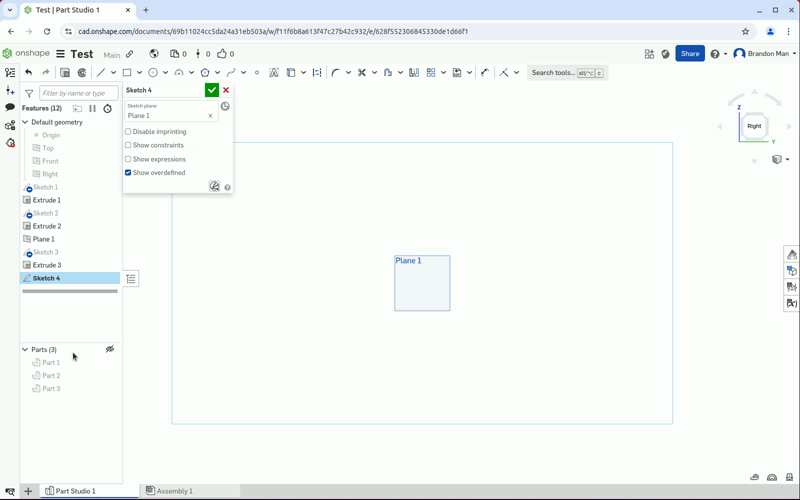
key(l)
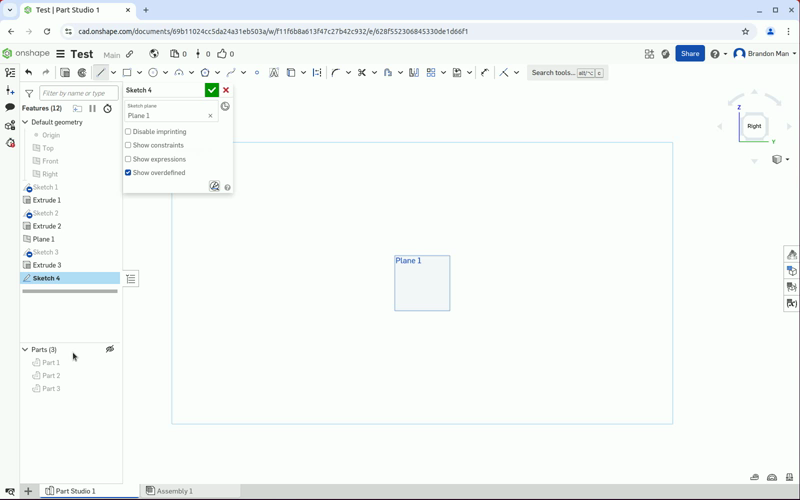
key_down(shift)
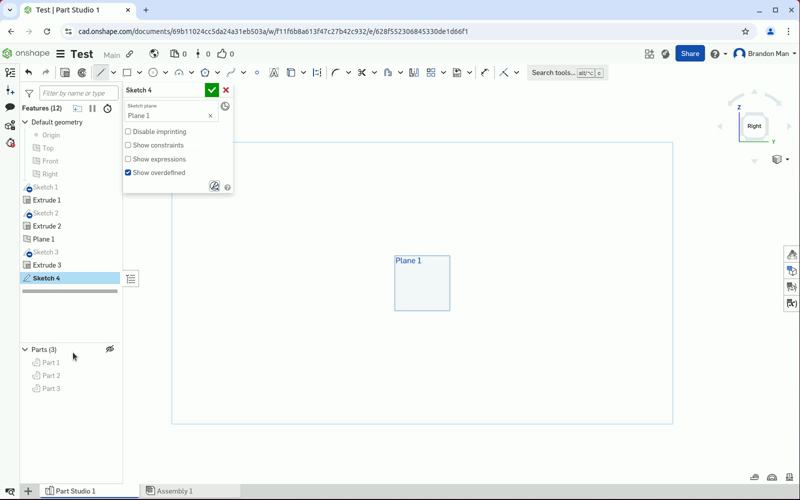
mouse_move(456, 282)
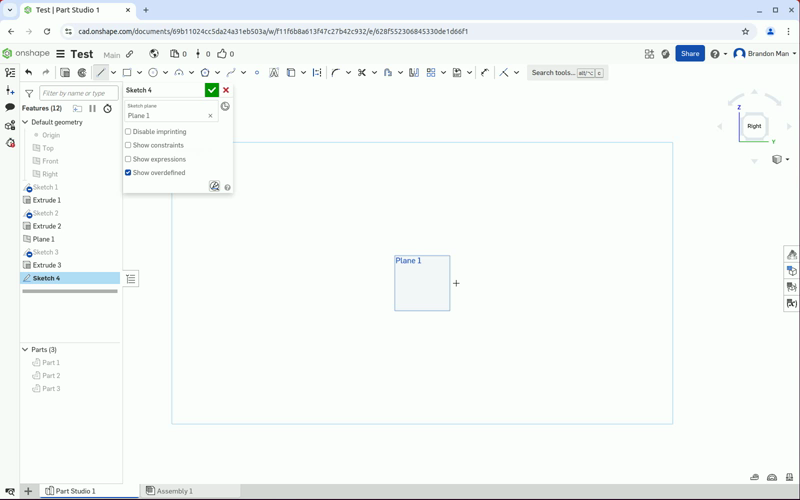
click(456, 282)
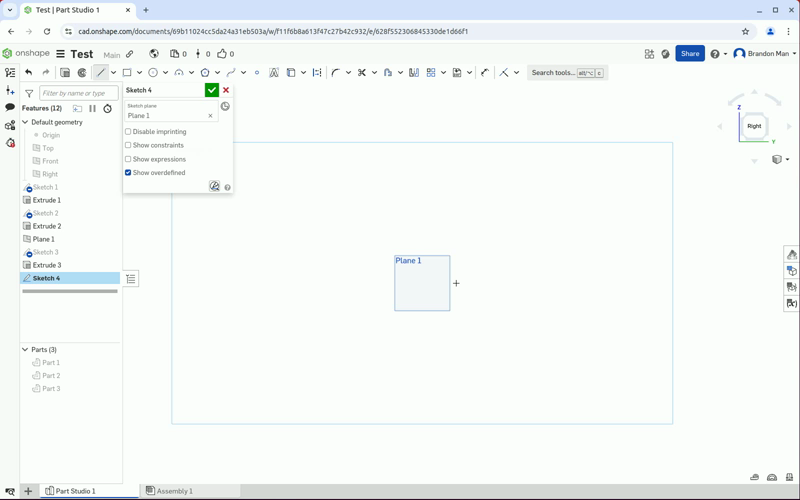
key_up(shift)
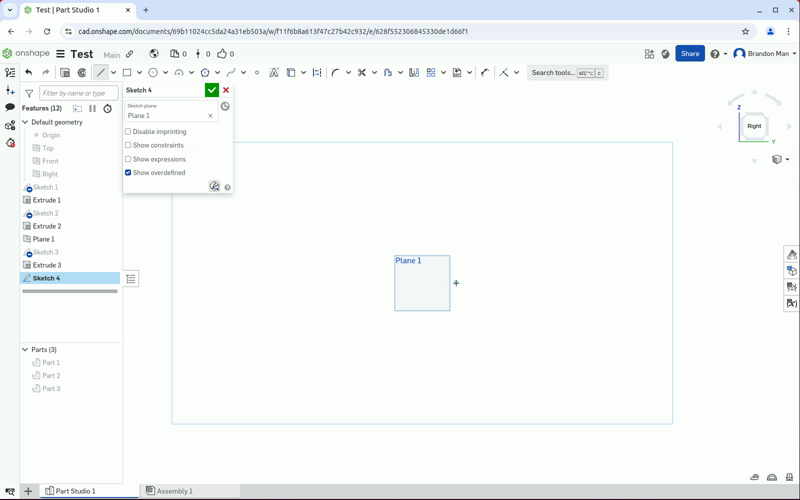
key_down(shift)
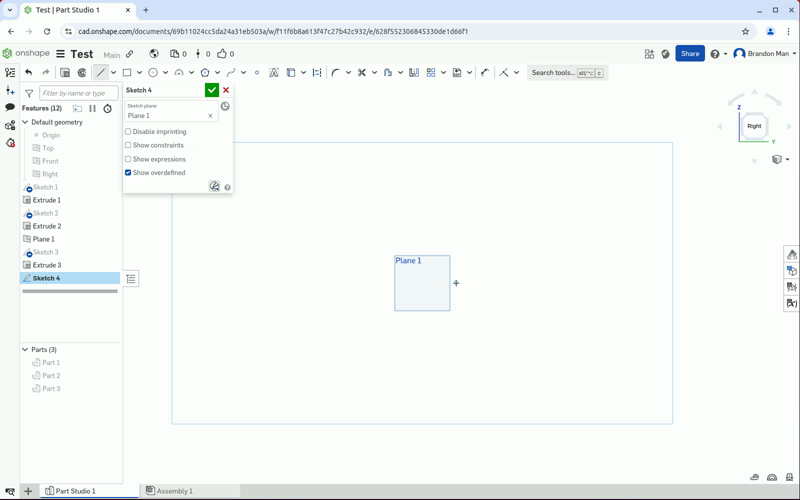
mouse_move(486, 282)
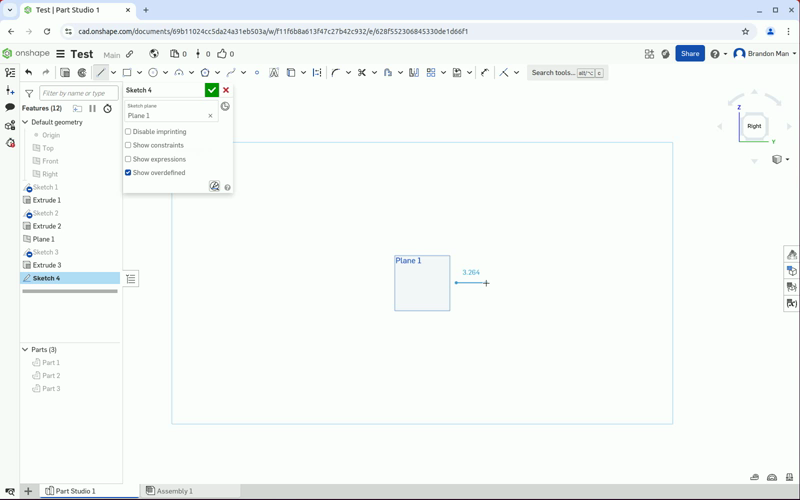
mouse_move(461, 282)
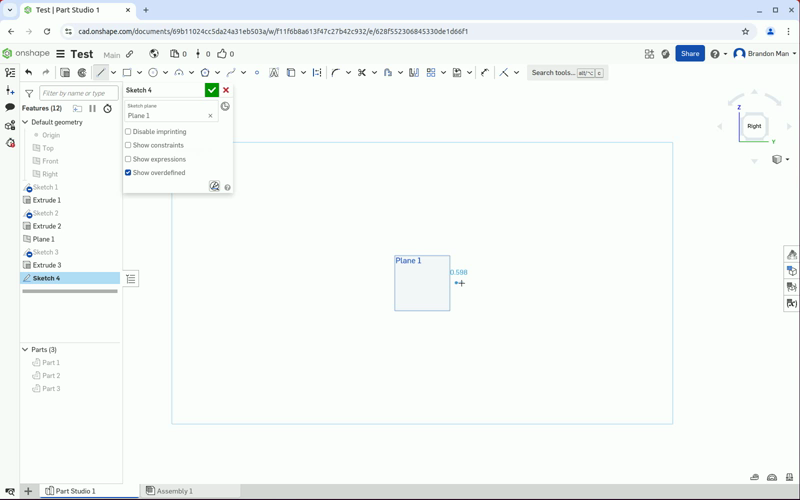
scroll(6)
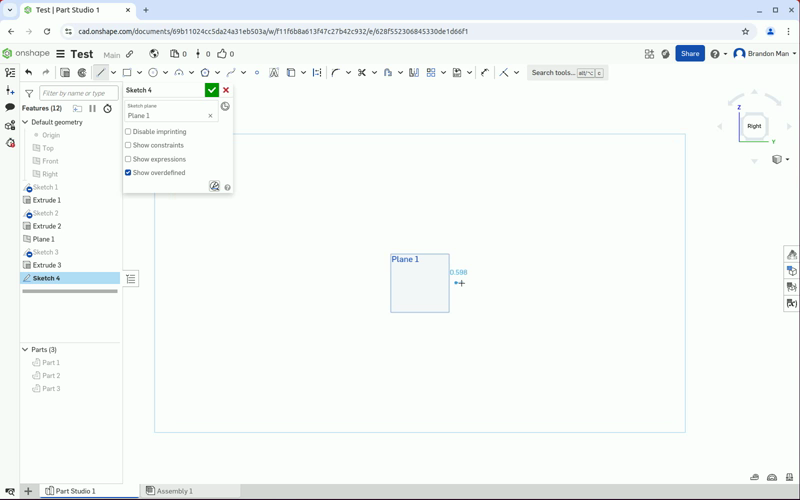
scroll(6)
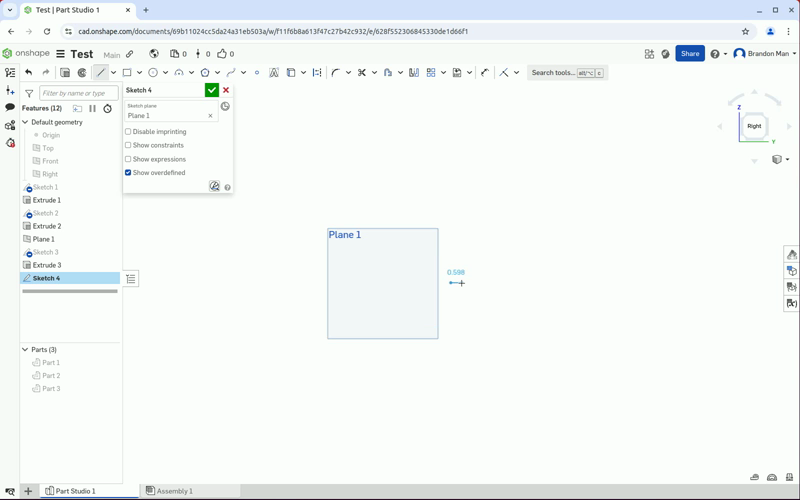
scroll(6)
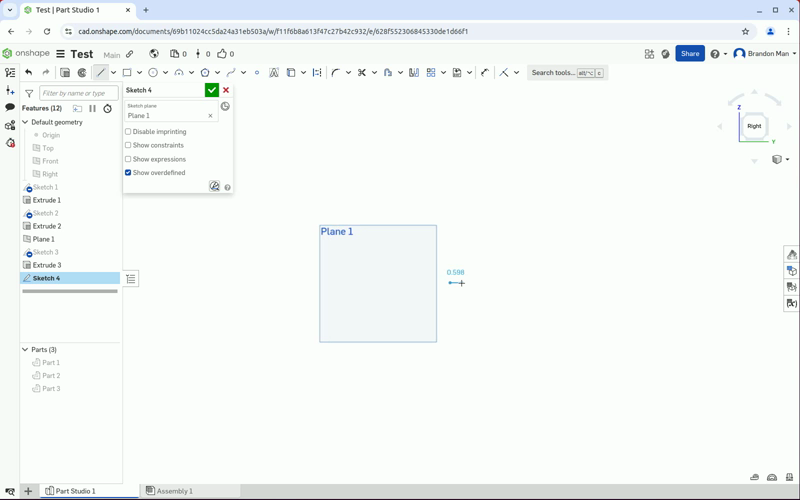
scroll(6)
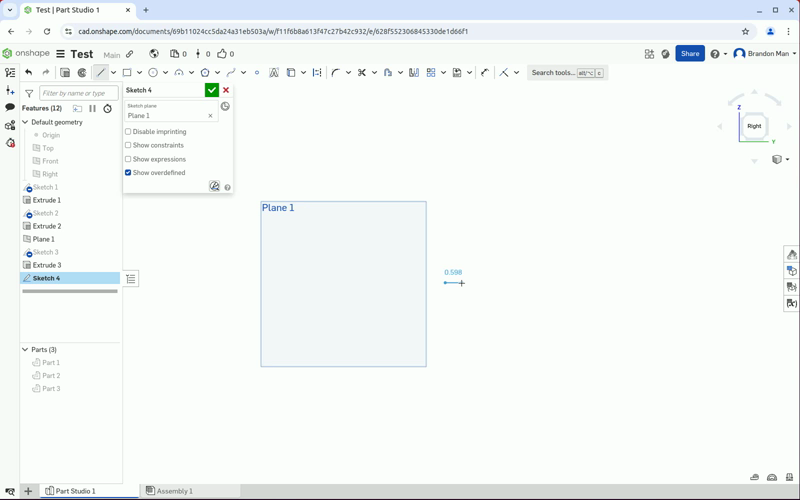
scroll(6)
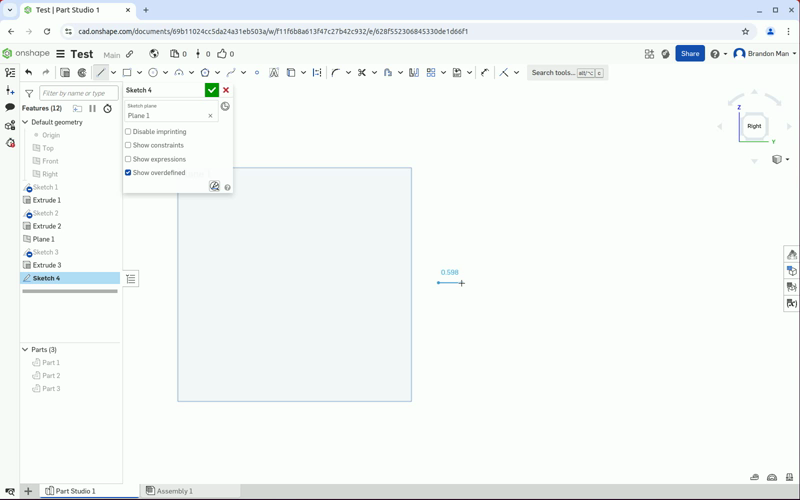
scroll(6)
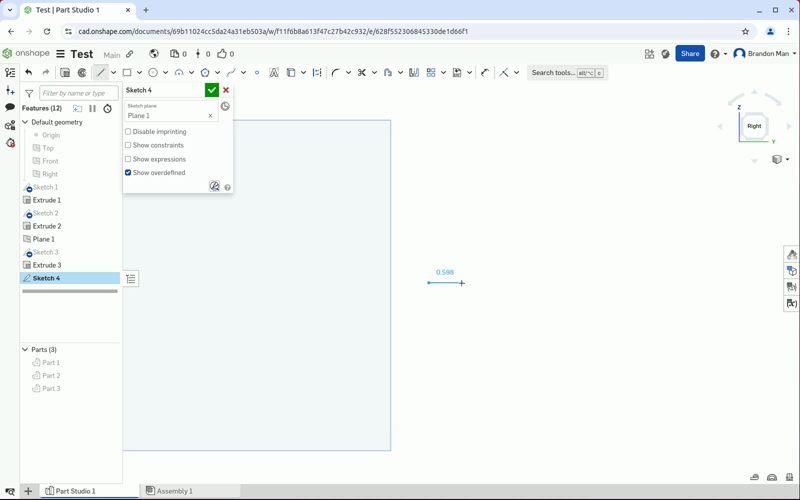
scroll(6)
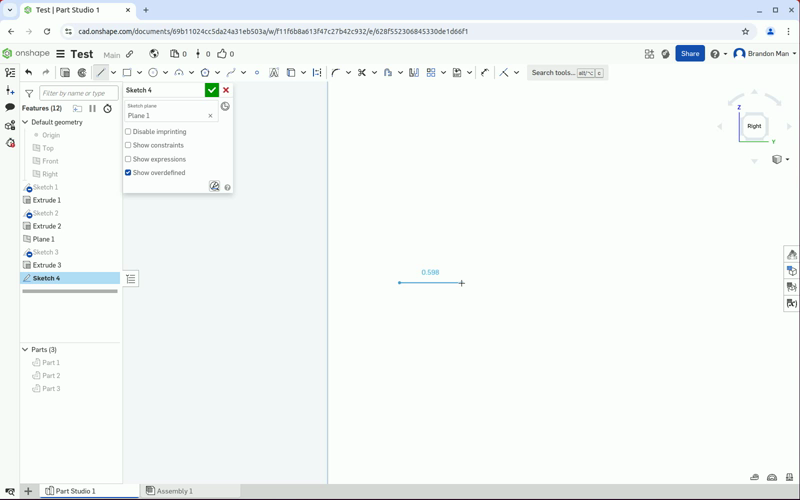
click(461, 282)
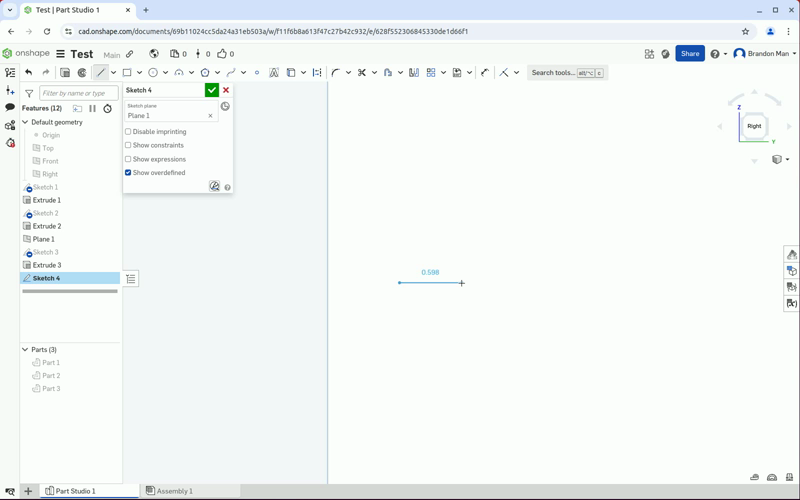
scroll(-6)
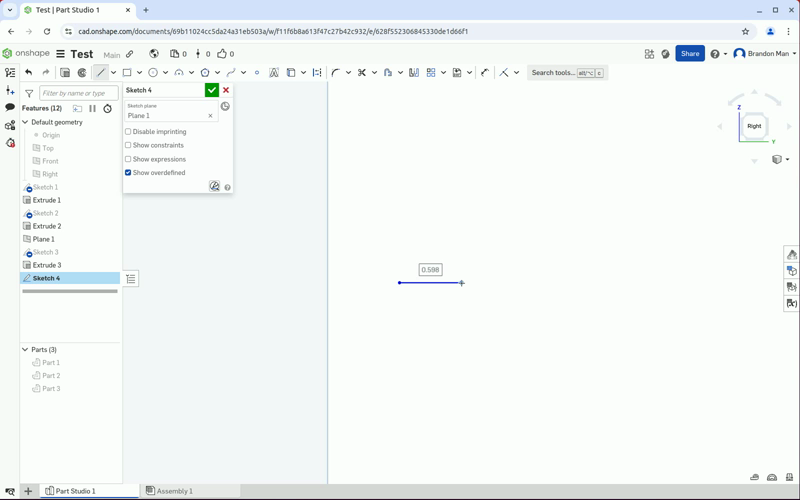
scroll(-6)
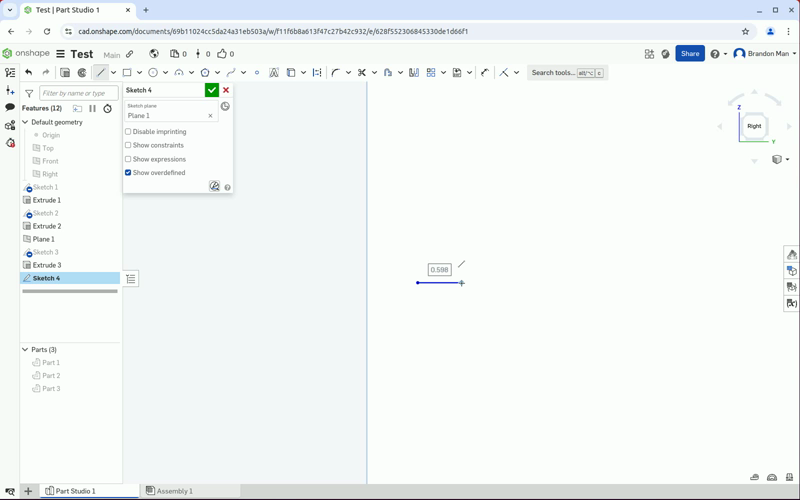
scroll(-6)
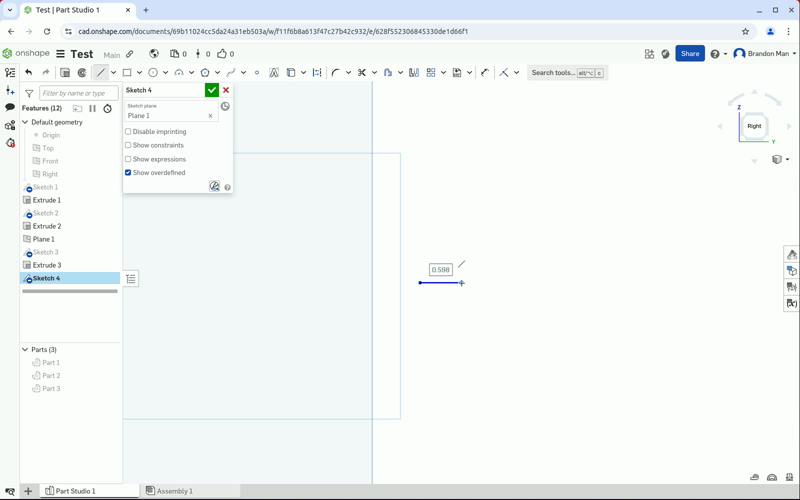
scroll(-6)
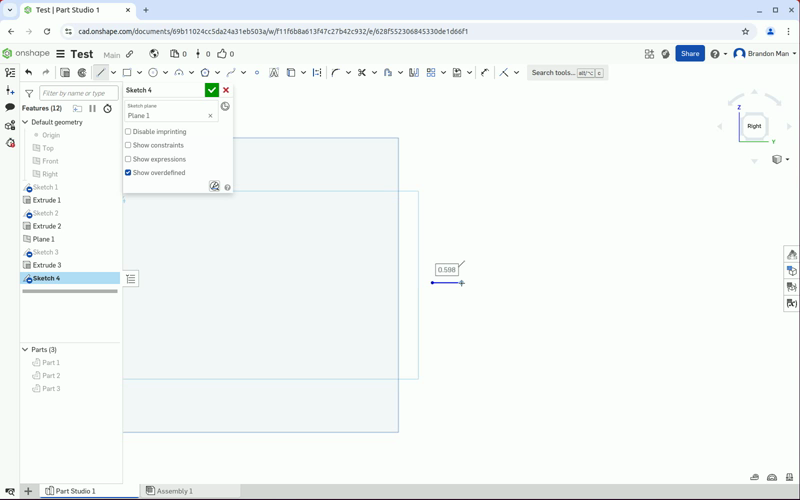
scroll(-6)
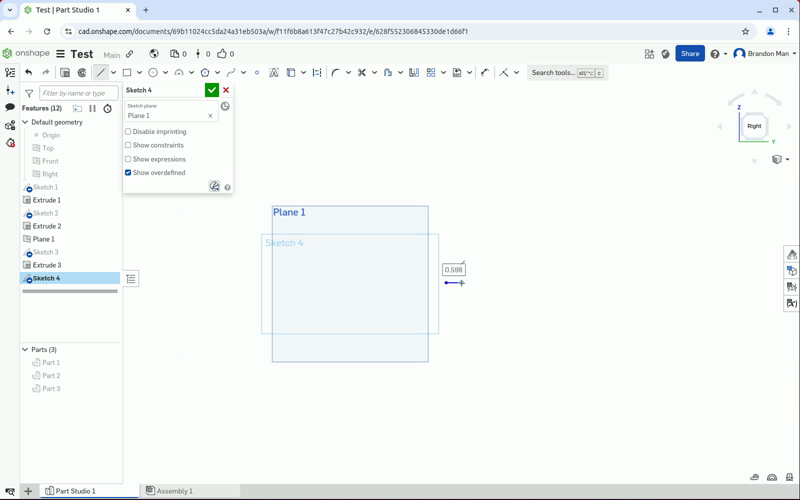
scroll(-6)
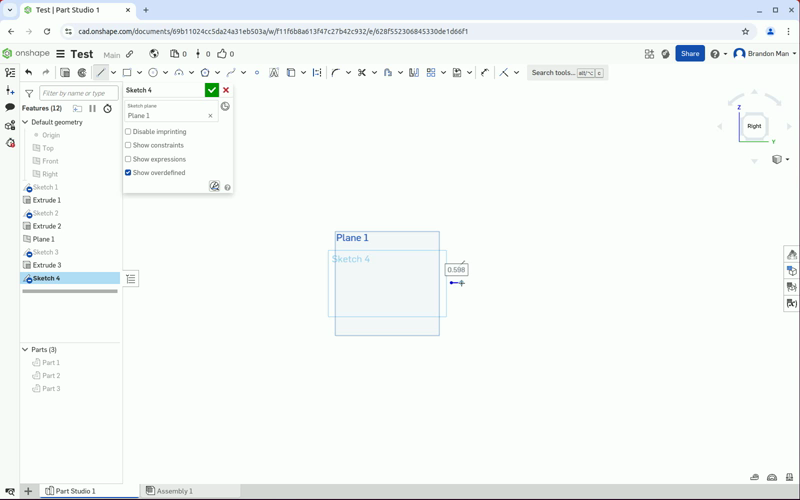
scroll(-6)
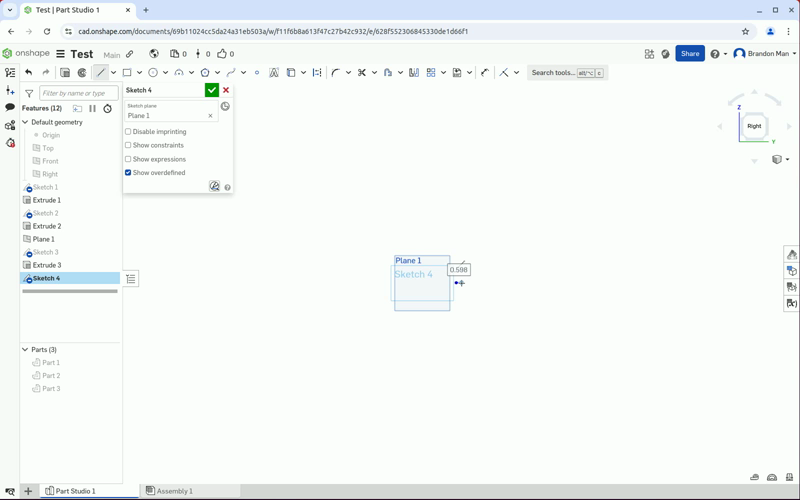
key_up(shift)
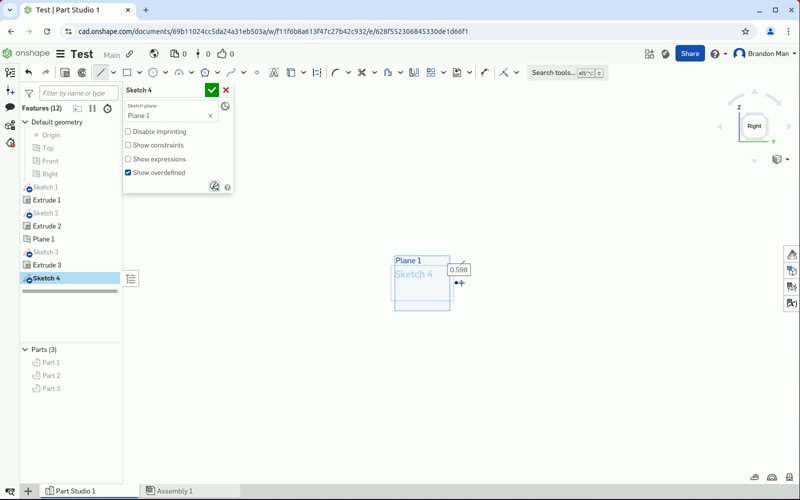
key_down(shift)
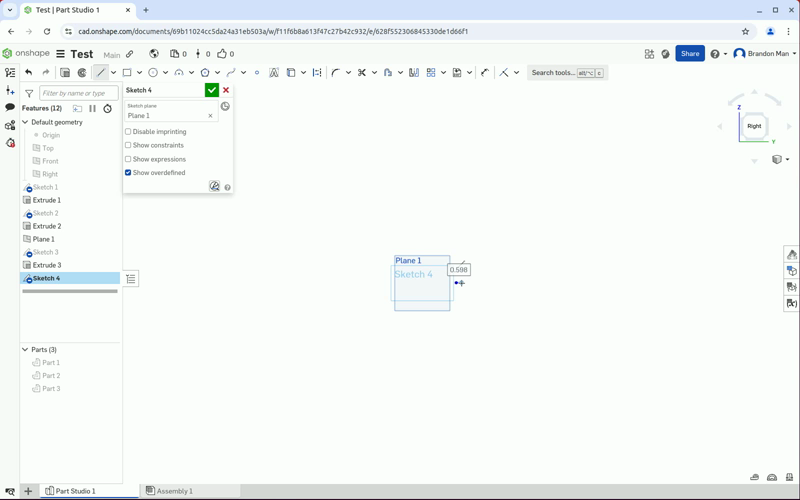
mouse_move(492, 282)
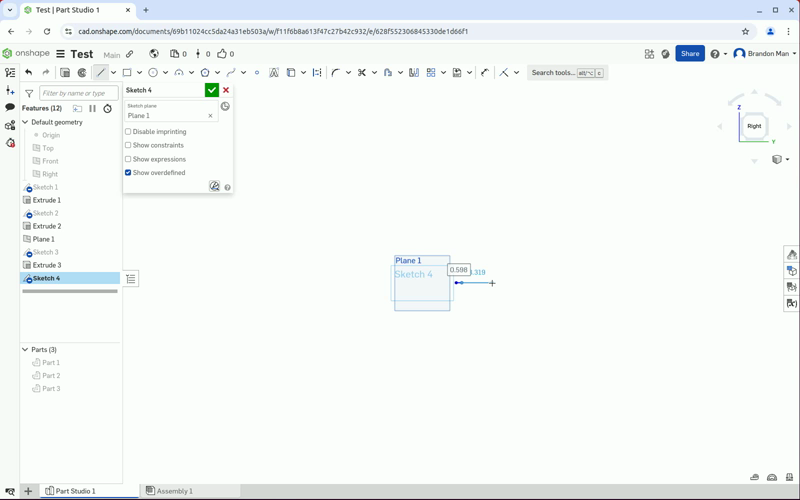
mouse_move(461, 277)
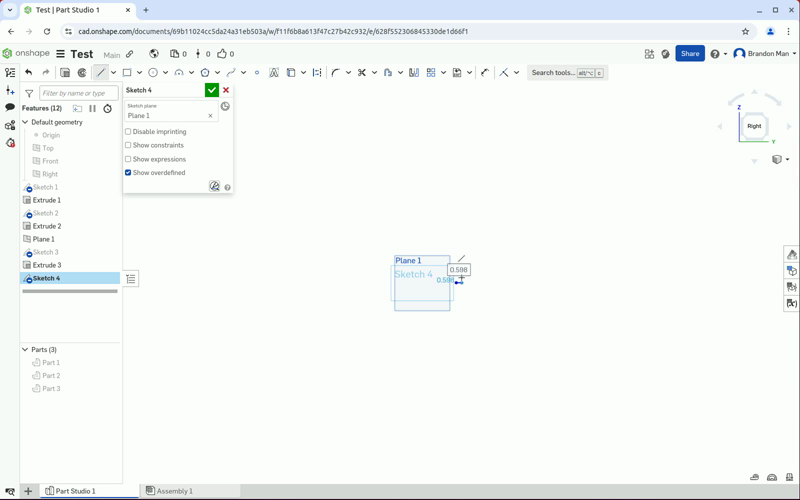
scroll(6)
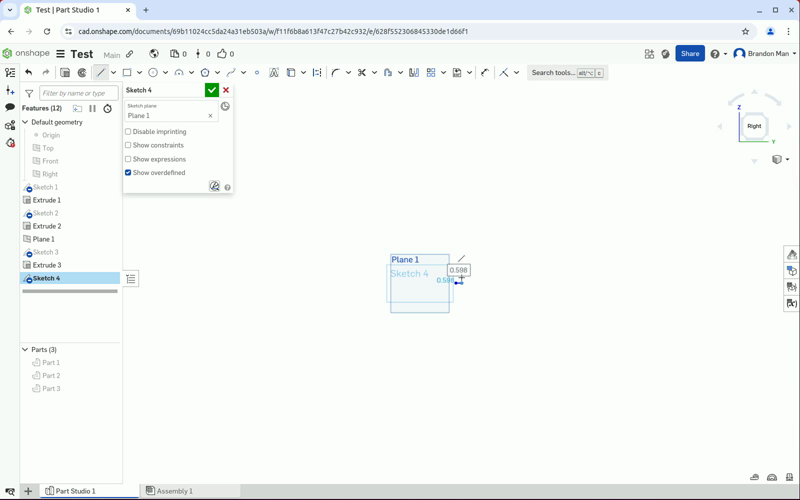
scroll(6)
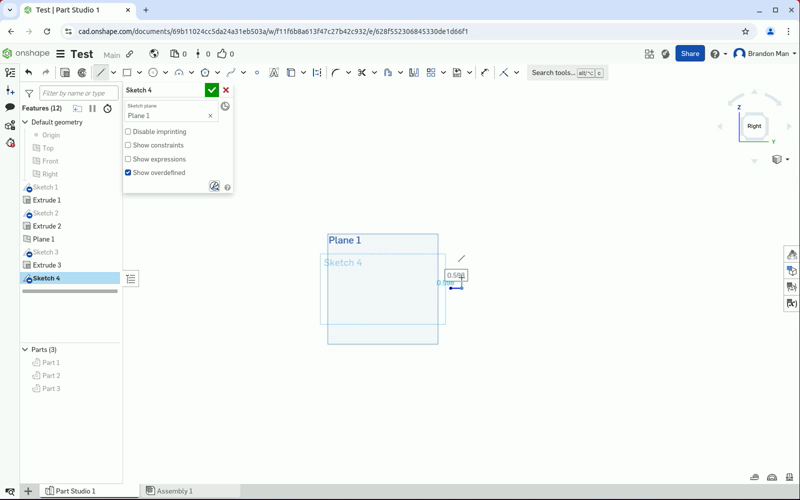
scroll(6)
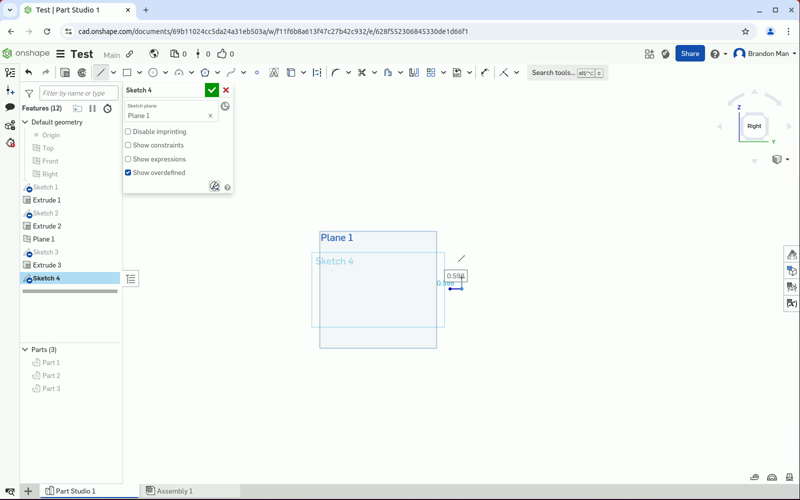
scroll(6)
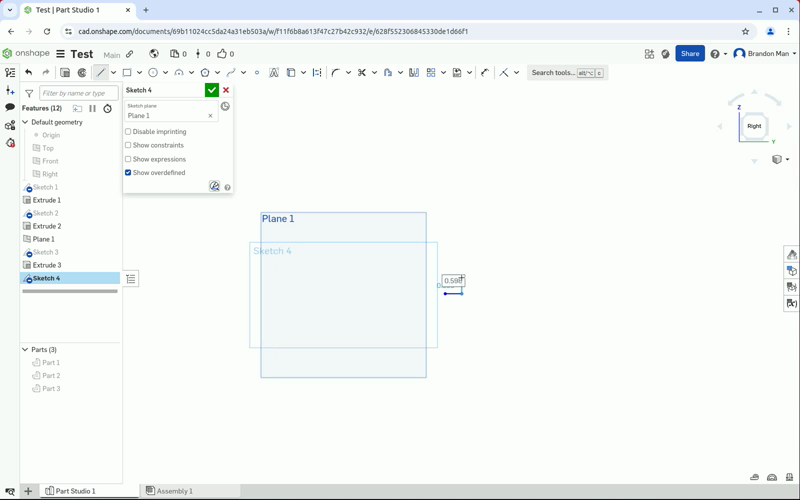
scroll(6)
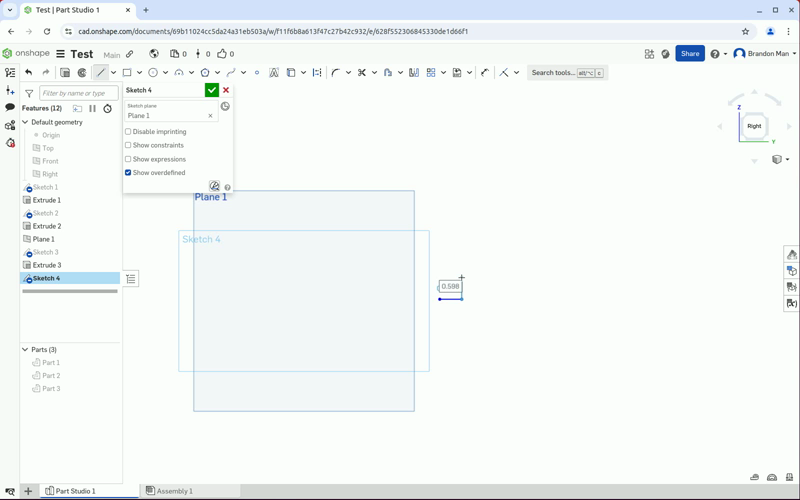
scroll(6)
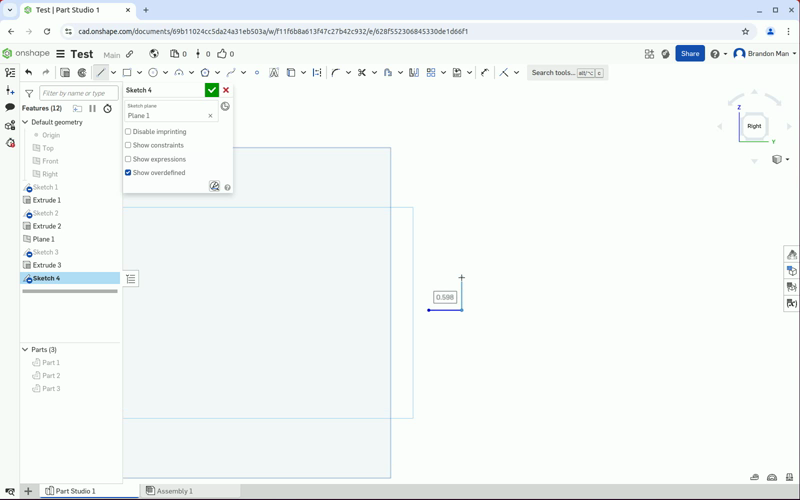
scroll(6)
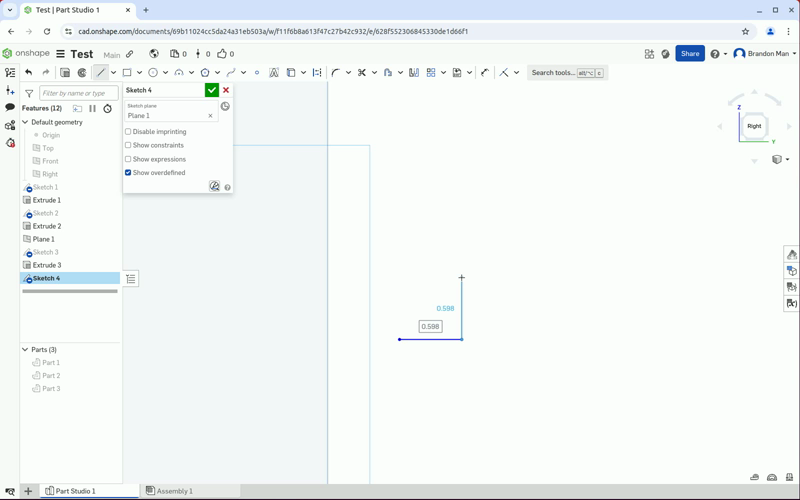
click(461, 277)
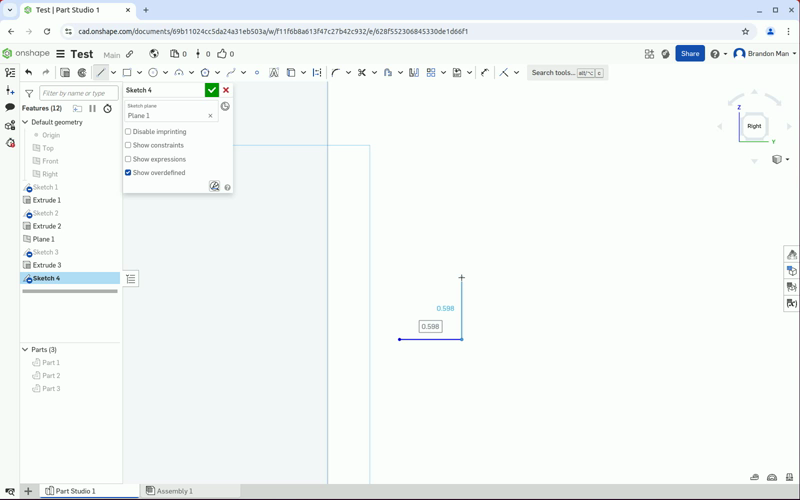
scroll(-6)
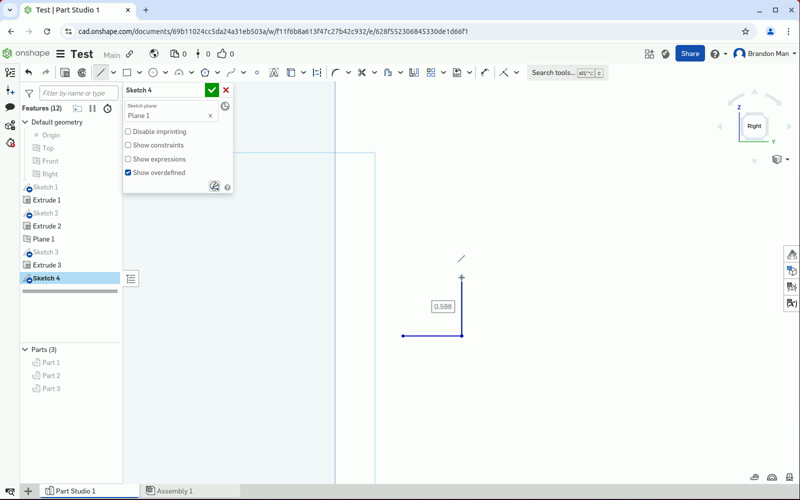
scroll(-6)
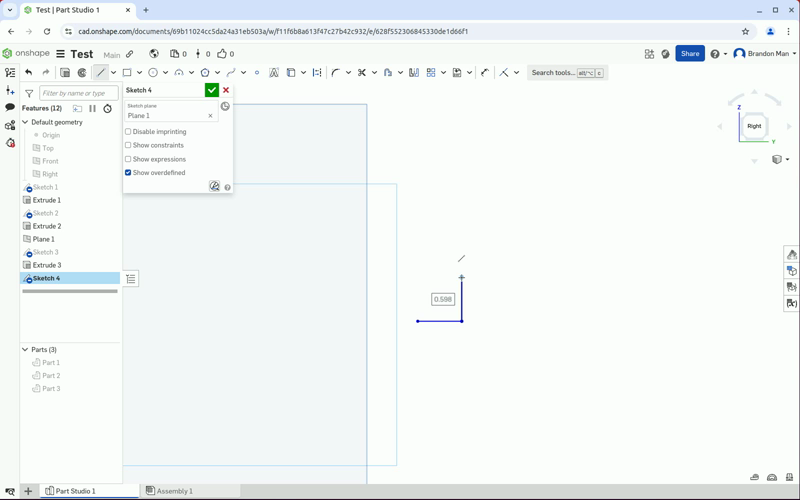
scroll(-6)
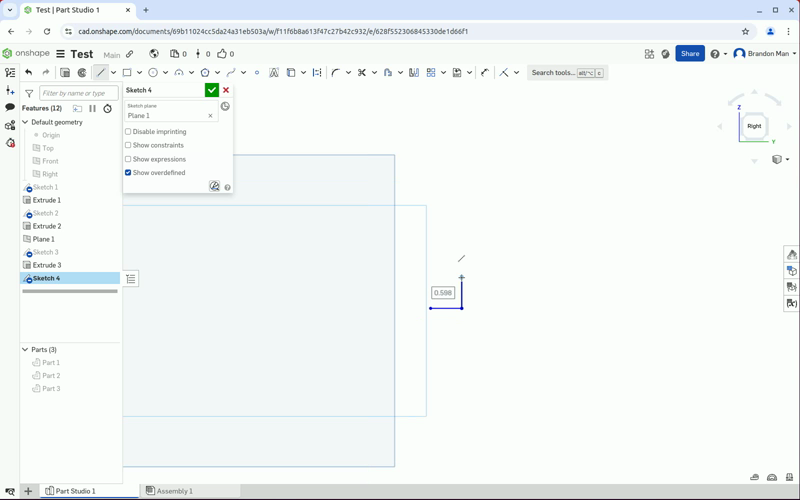
scroll(-6)
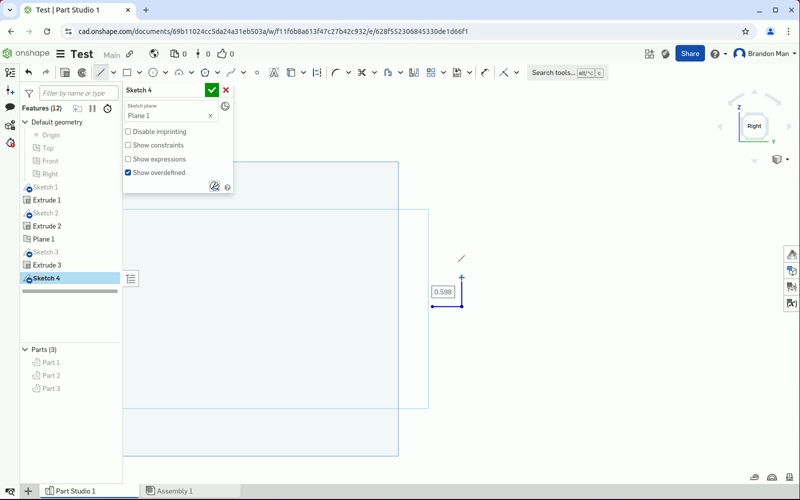
scroll(-6)
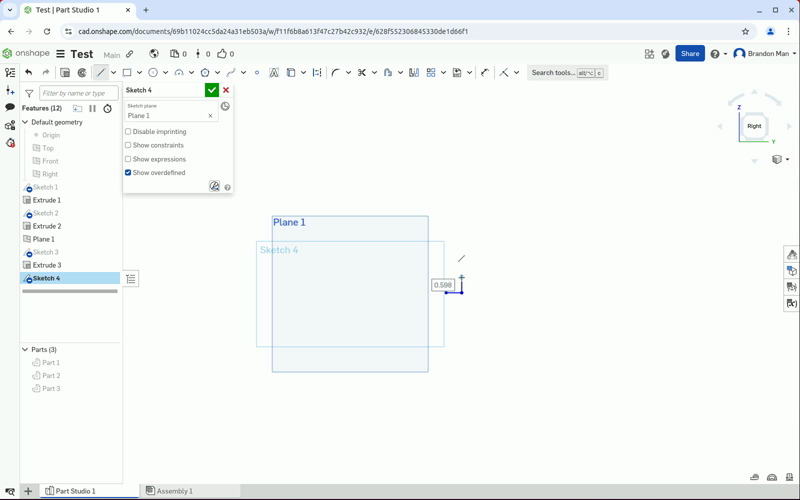
scroll(-6)
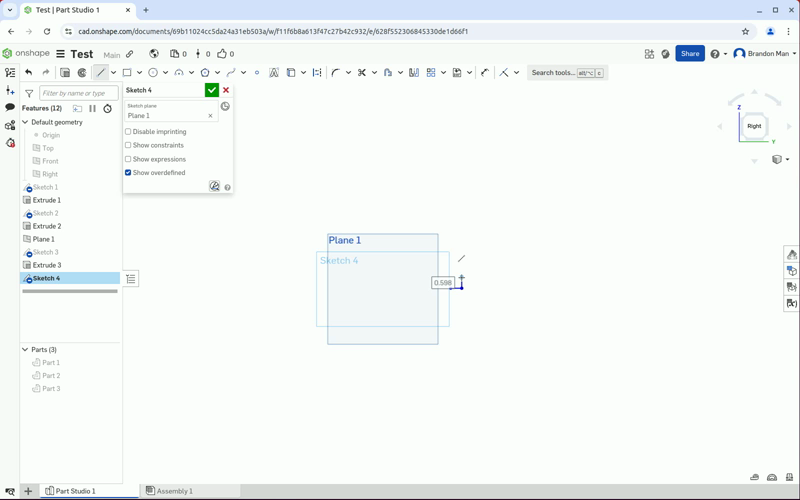
scroll(-6)
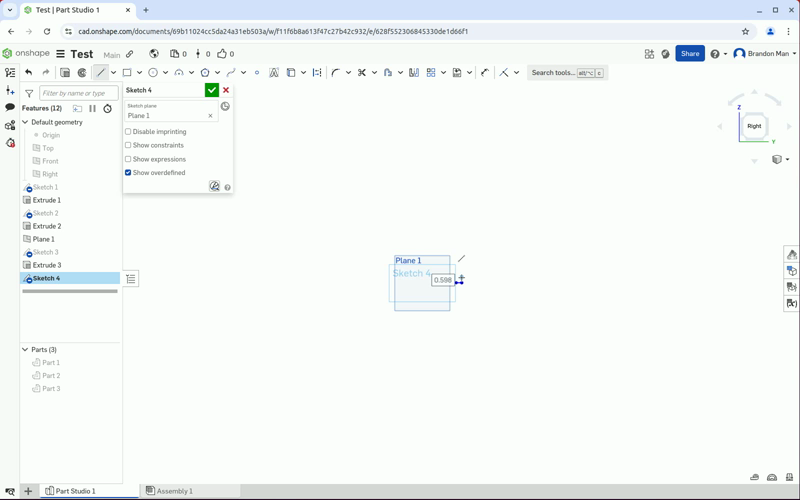
key_up(shift)
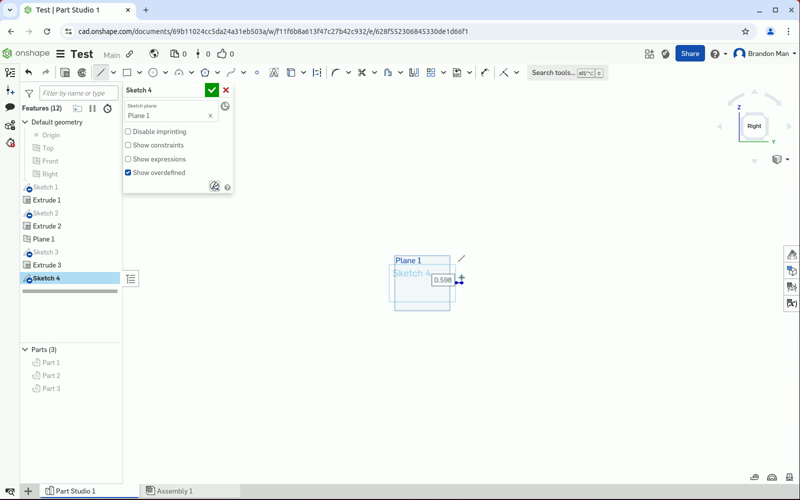
key_down(shift)
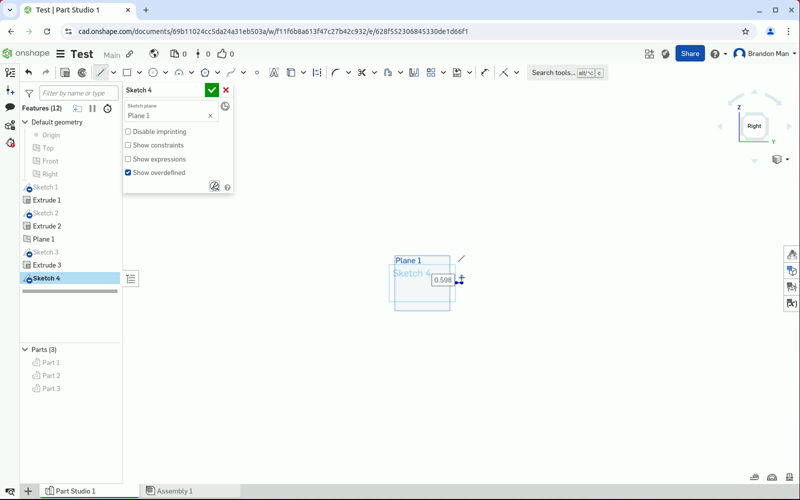
mouse_move(492, 277)
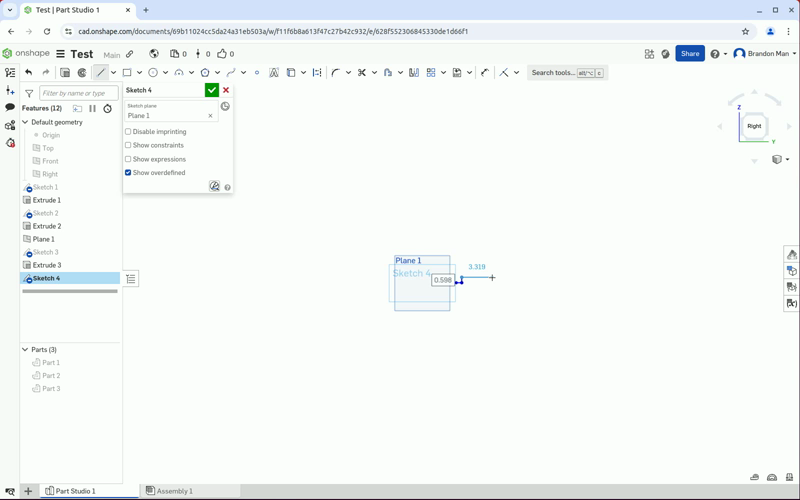
mouse_move(456, 277)
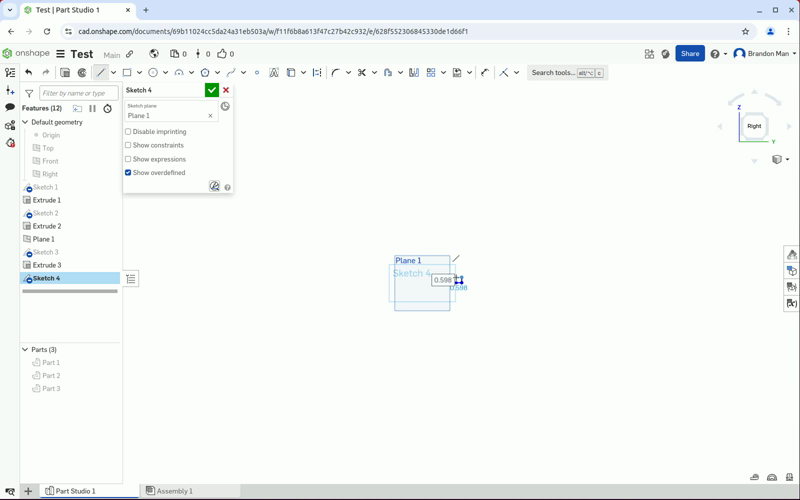
scroll(6)
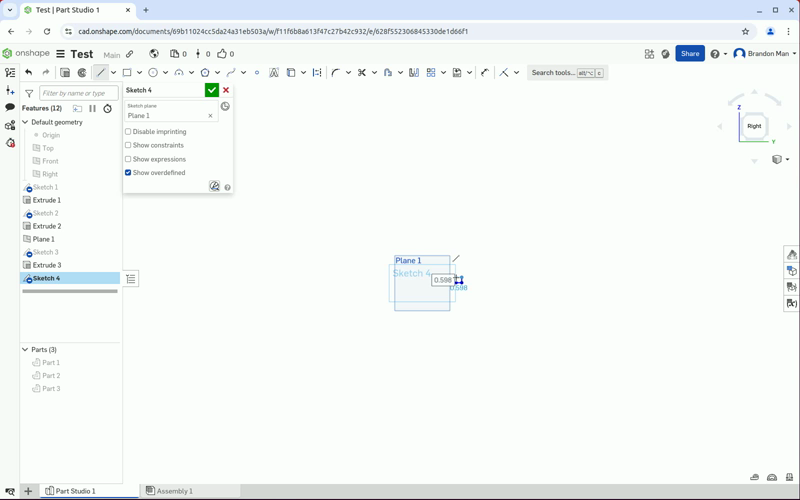
scroll(6)
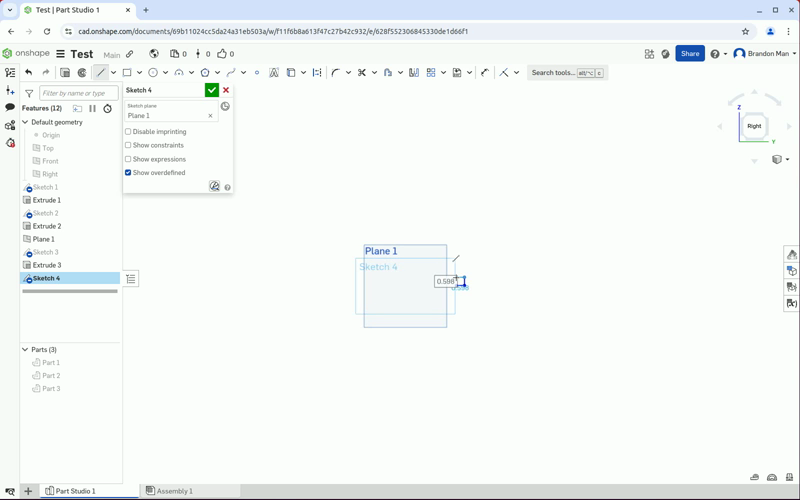
scroll(6)
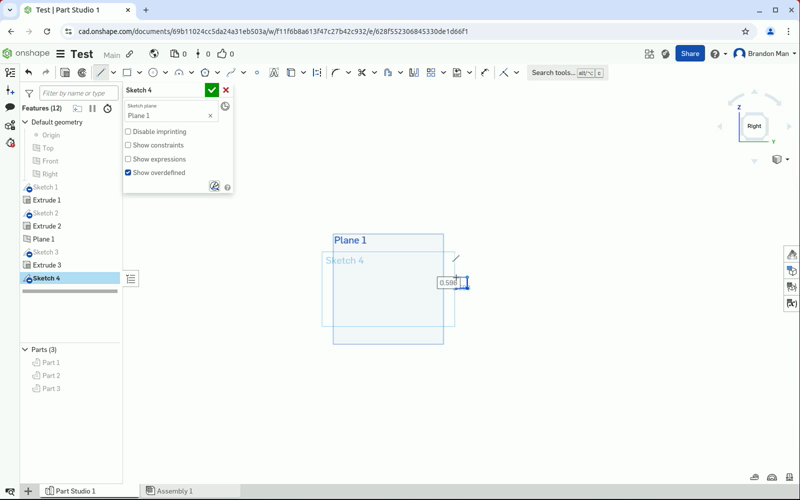
scroll(6)
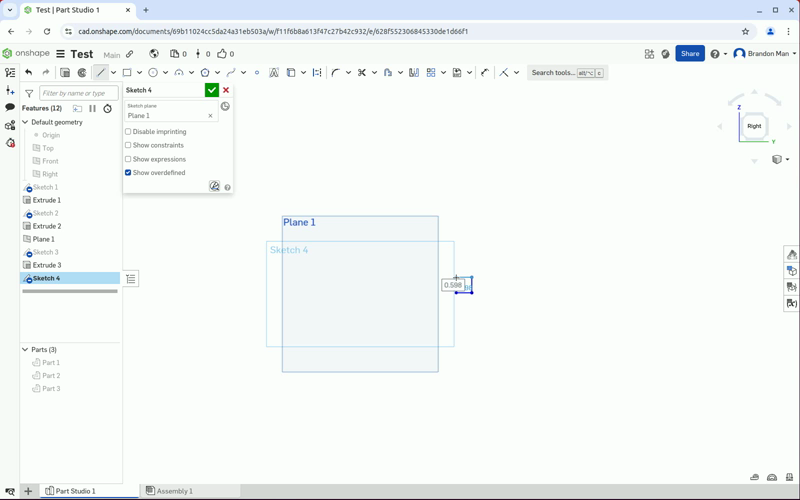
scroll(6)
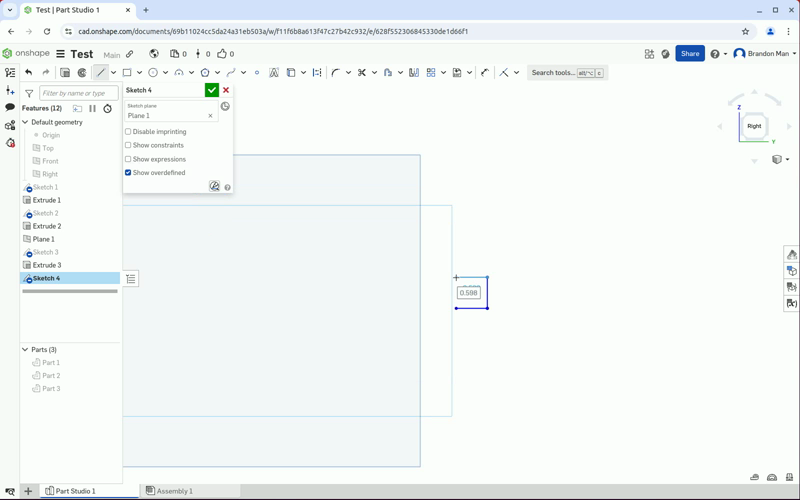
scroll(6)
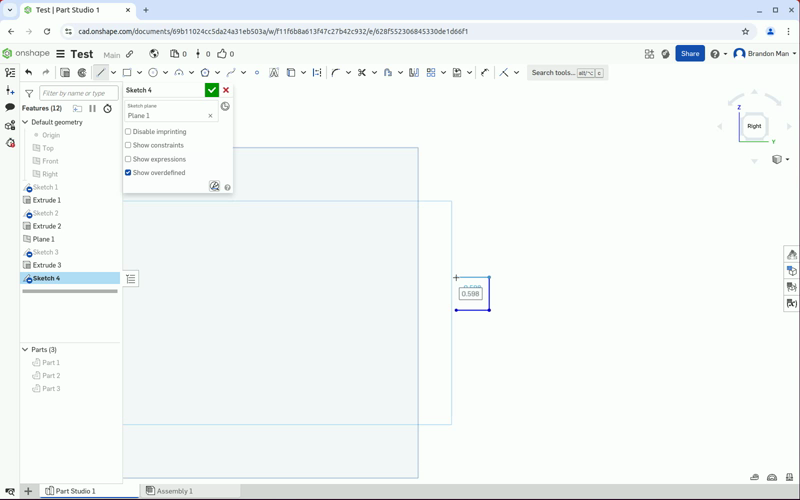
scroll(6)
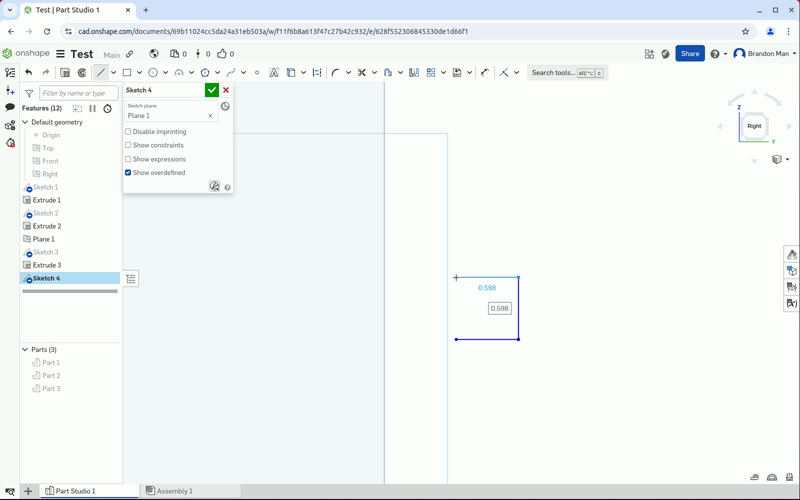
click(456, 277)
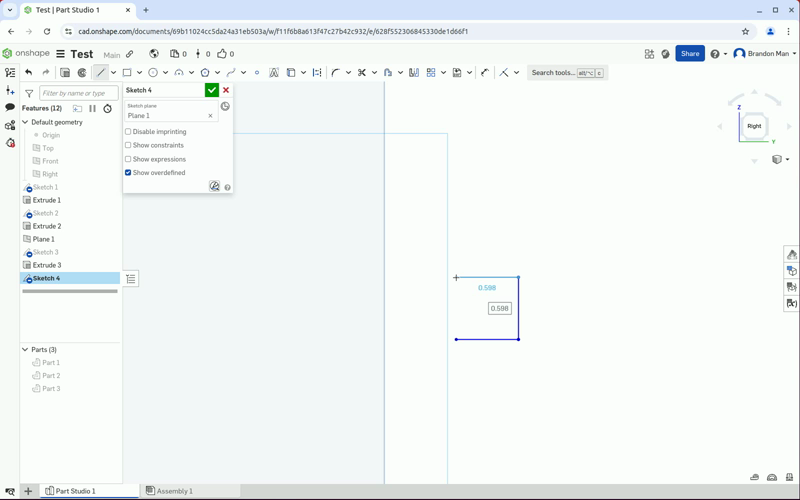
scroll(-6)
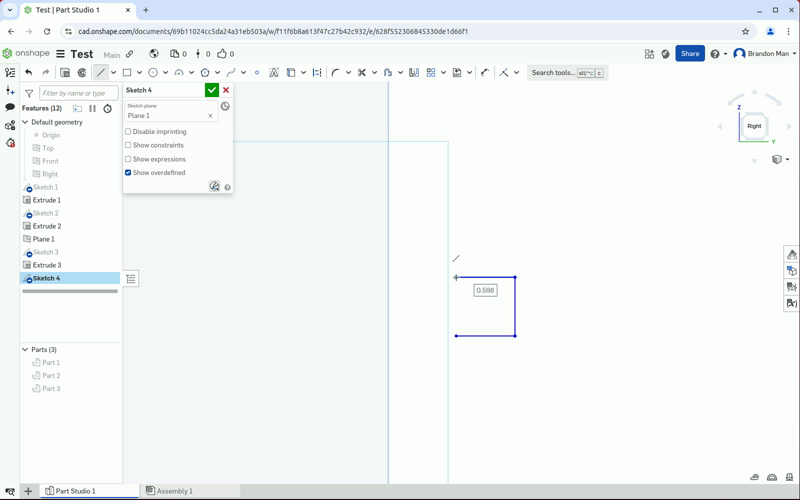
scroll(-6)
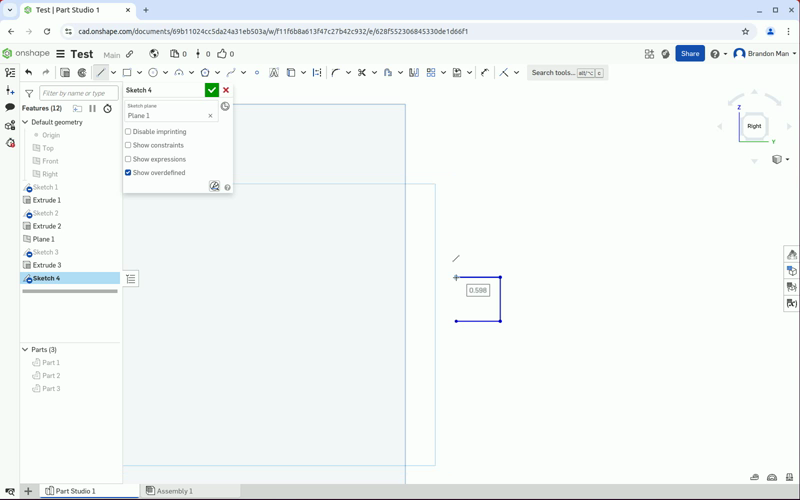
scroll(-6)
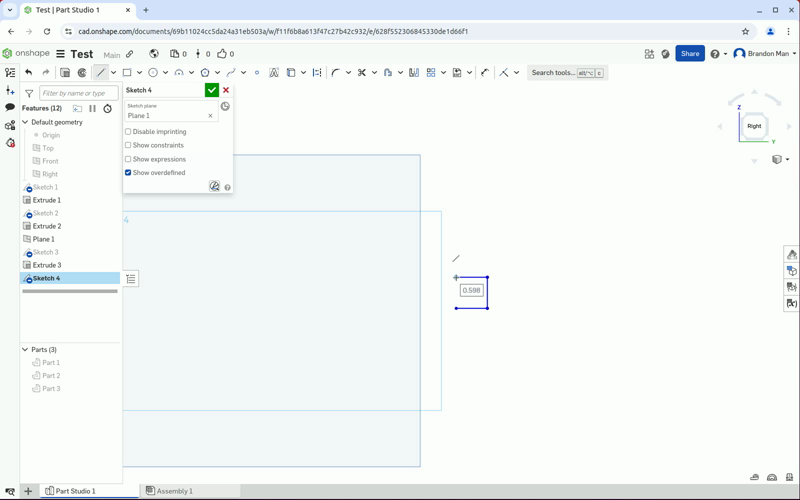
scroll(-6)
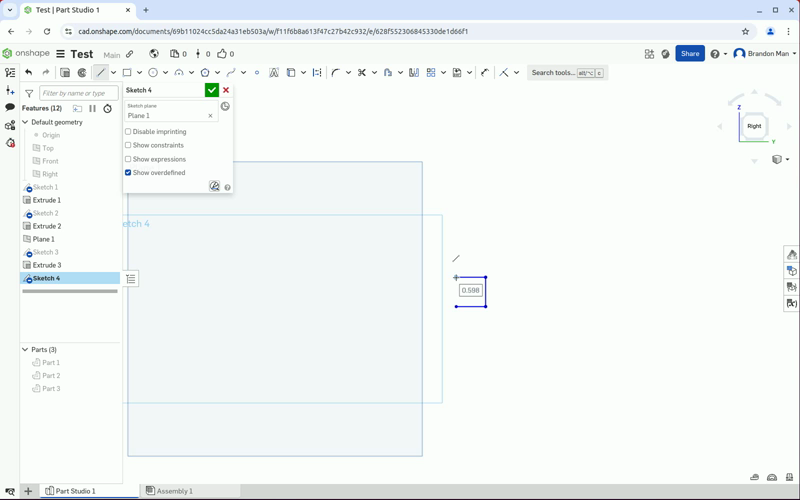
scroll(-6)
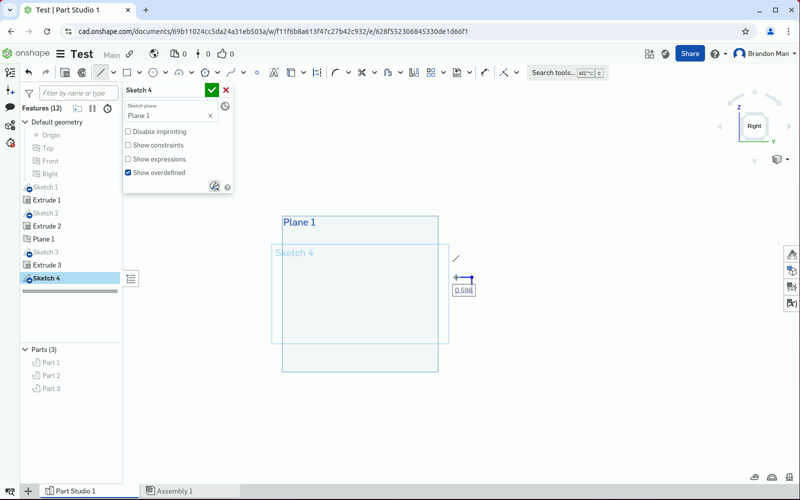
scroll(-6)
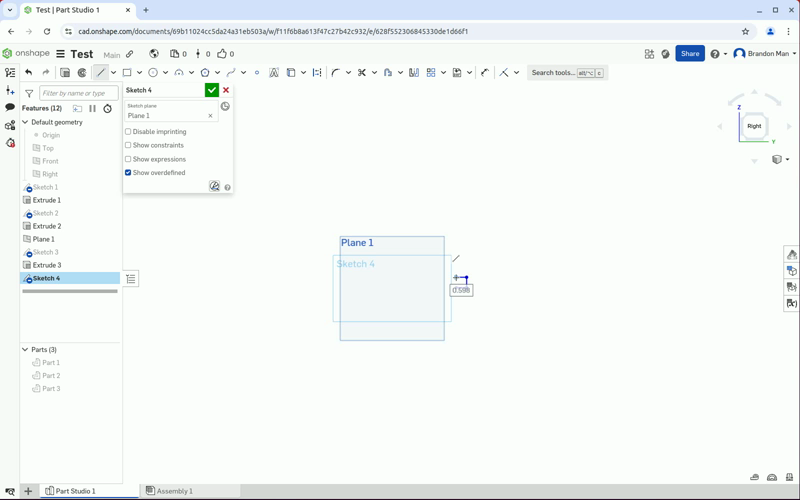
scroll(-6)
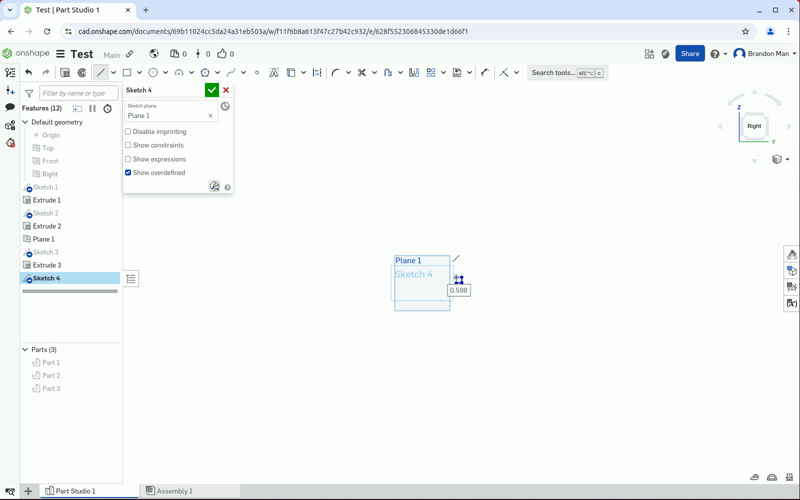
key_up(shift)
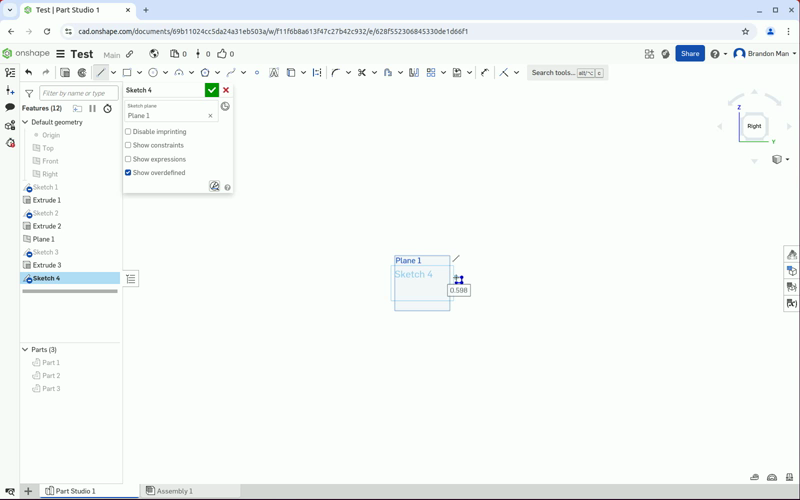
mouse_move(486, 277)
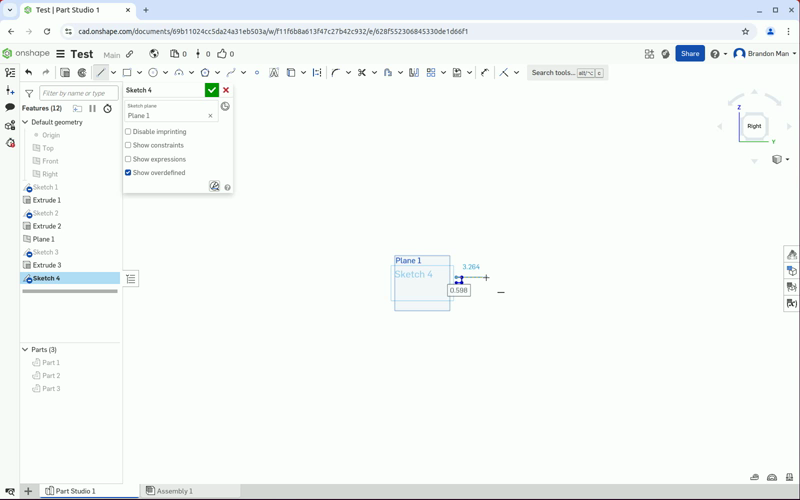
key_down(shift)
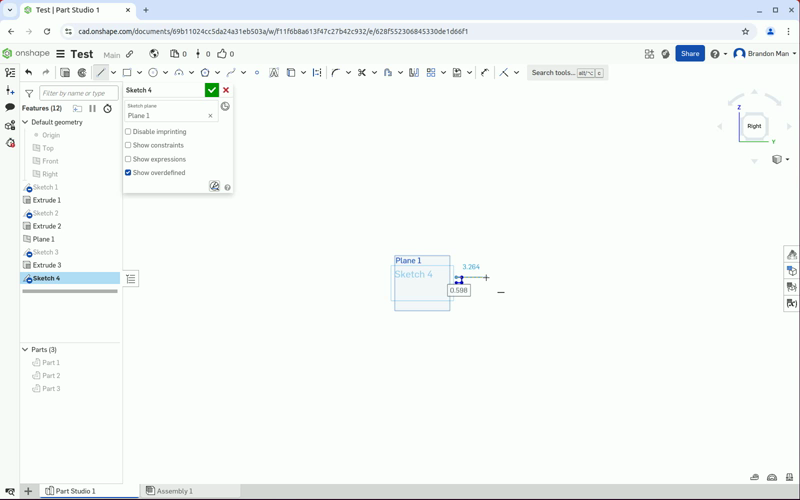
mouse_move(456, 282)
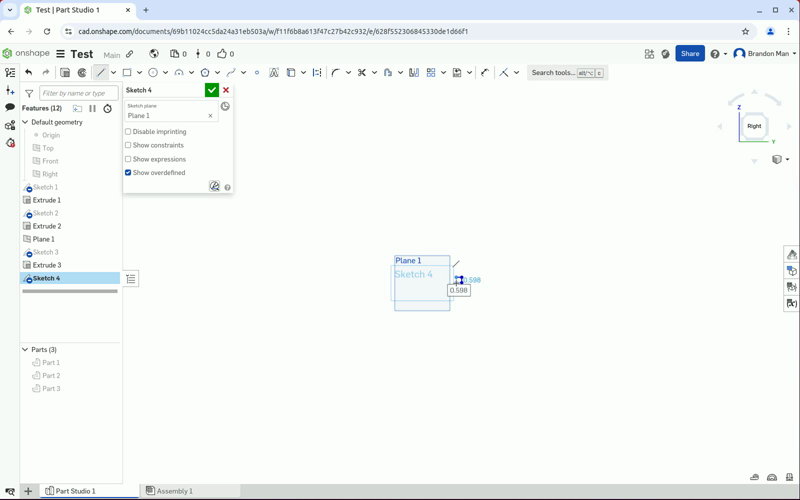
scroll(6)
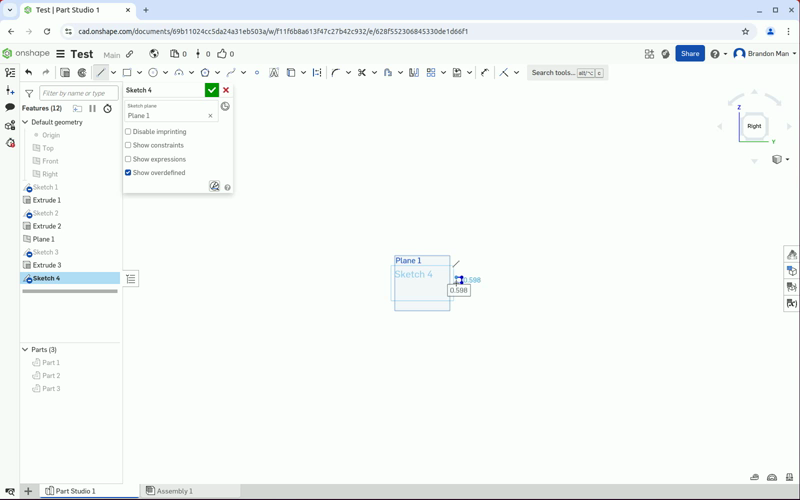
scroll(6)
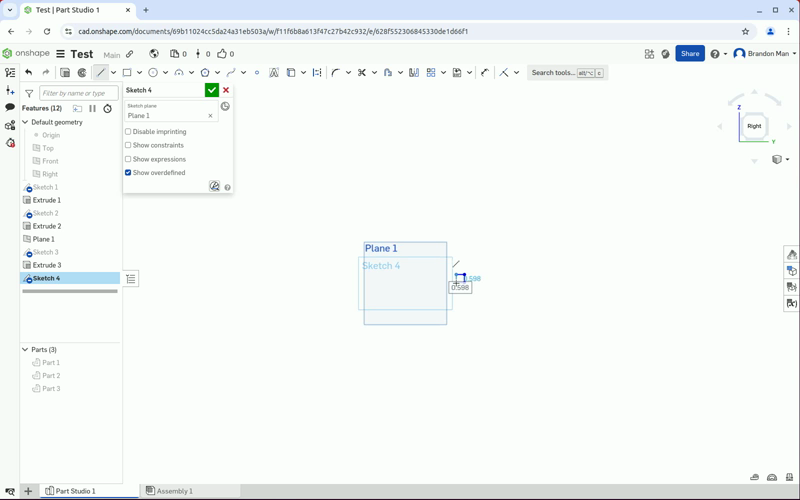
scroll(6)
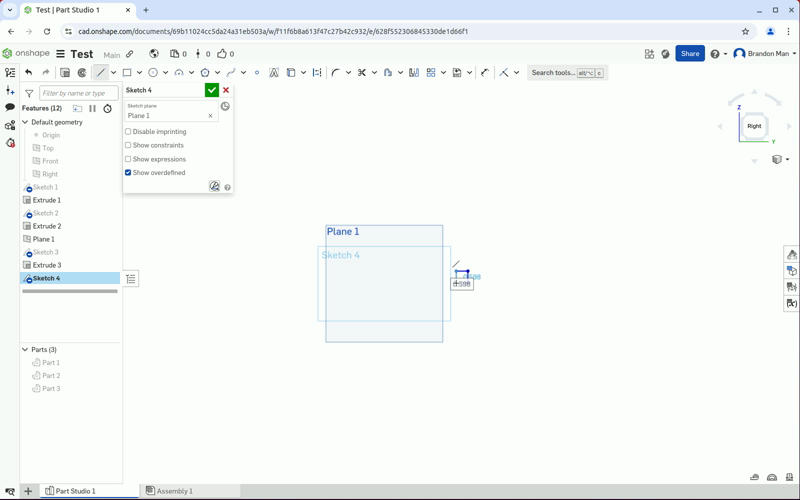
scroll(6)
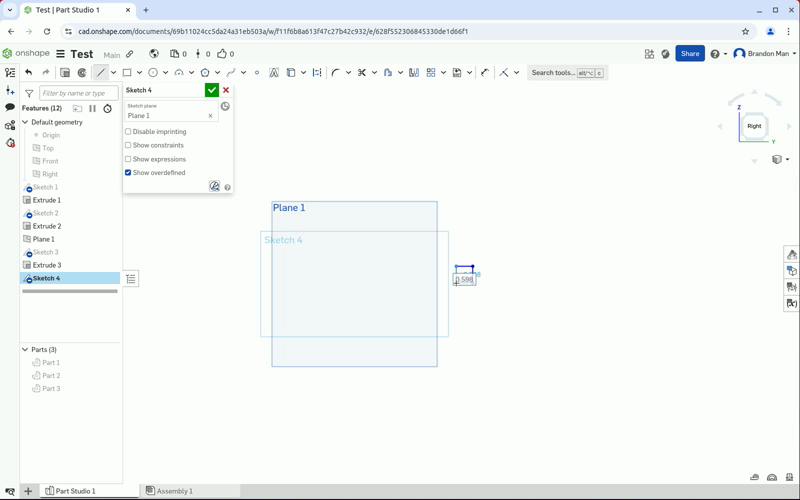
scroll(6)
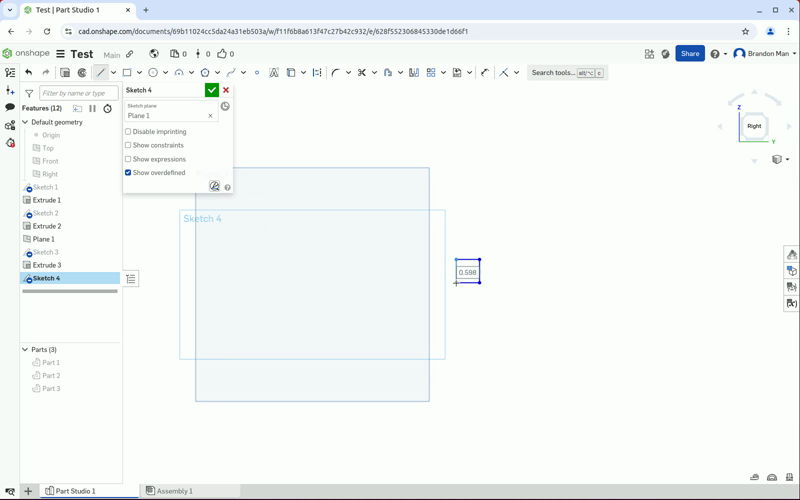
scroll(6)
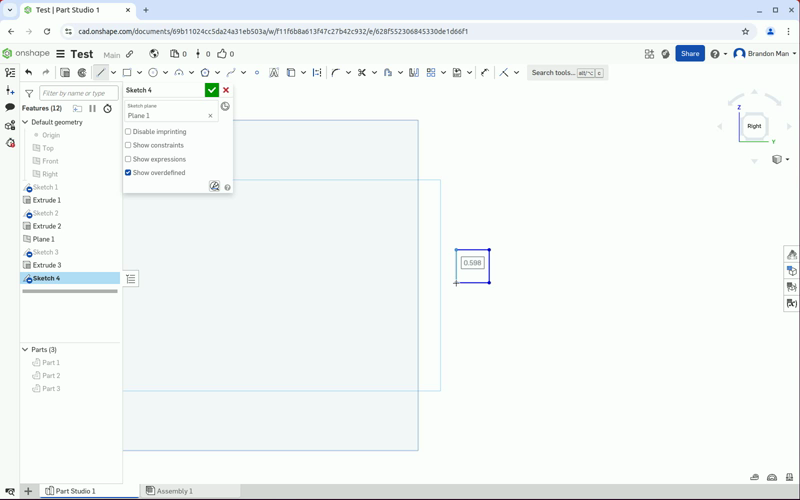
scroll(6)
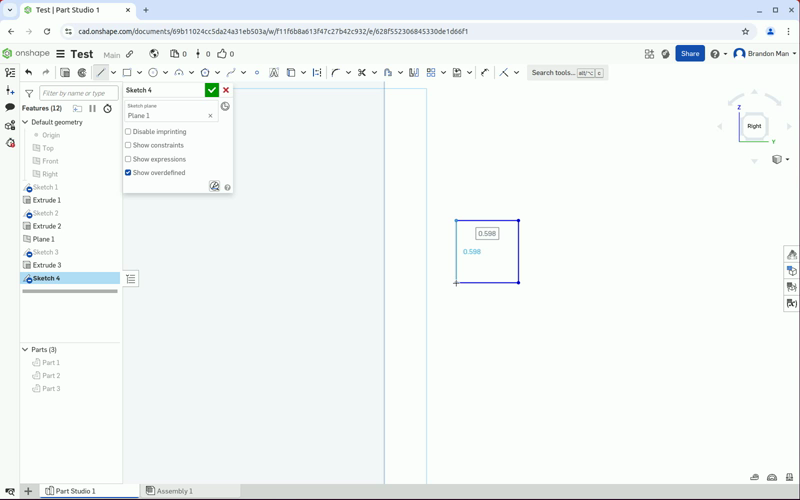
key_up(shift)
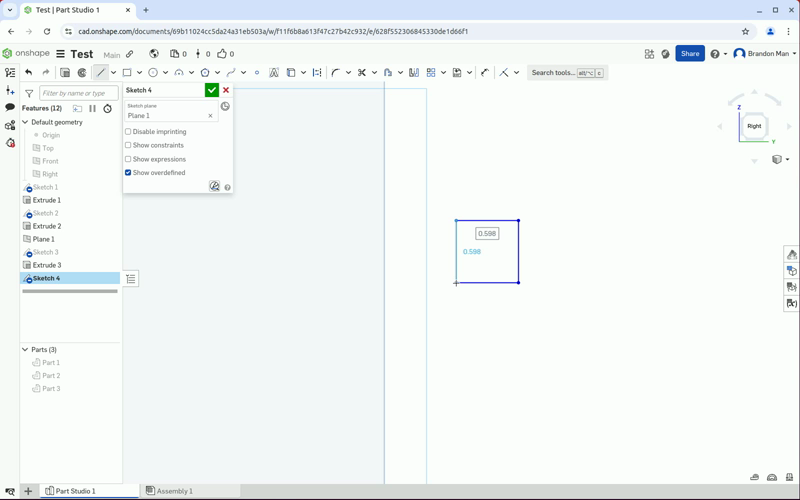
click(456, 282)
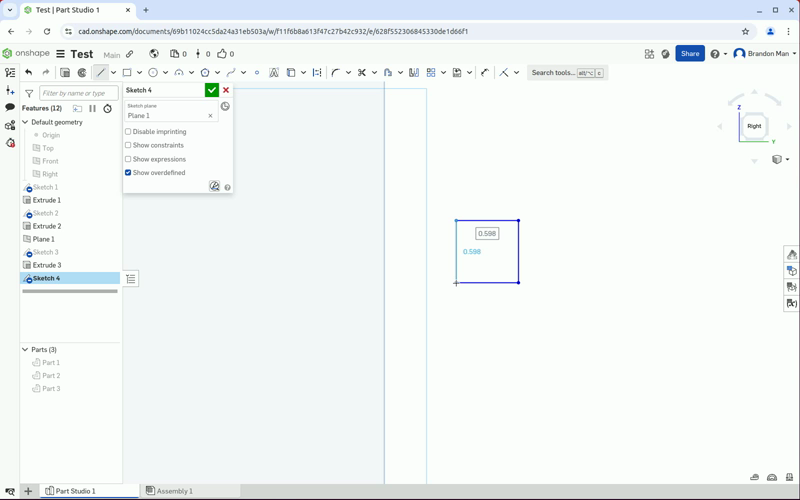
scroll(-6)
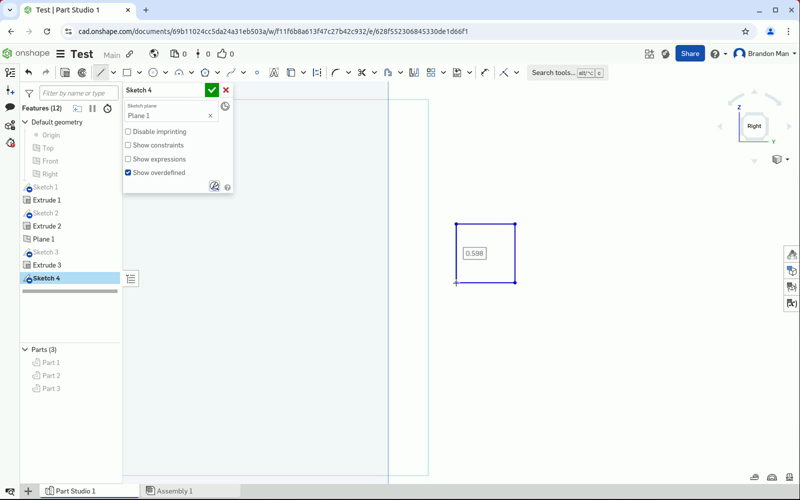
scroll(-6)
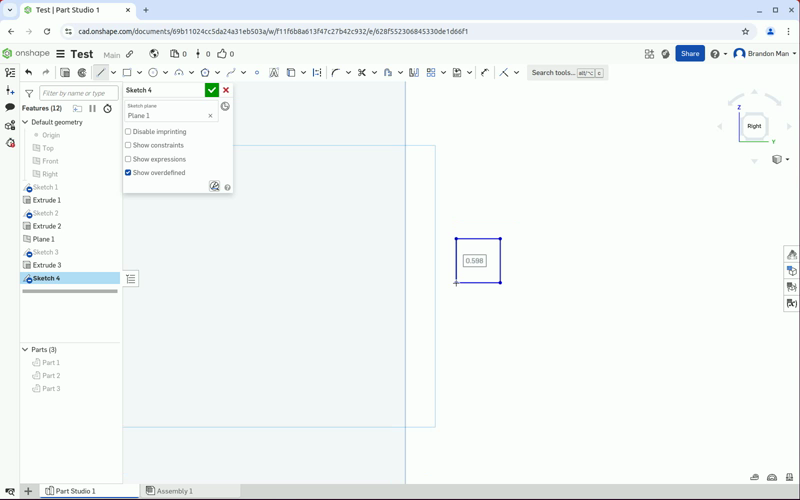
scroll(-6)
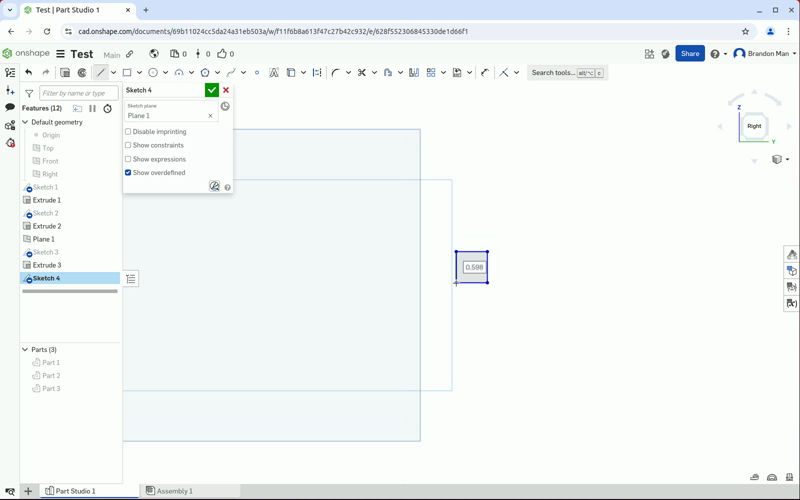
scroll(-6)
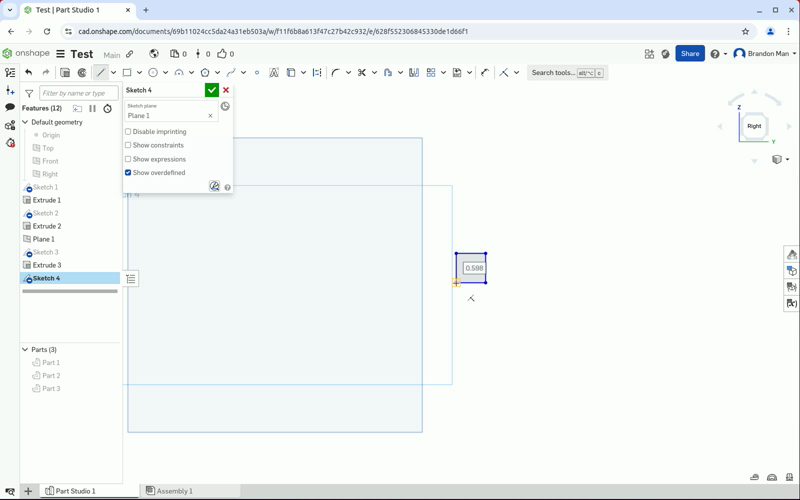
scroll(-6)
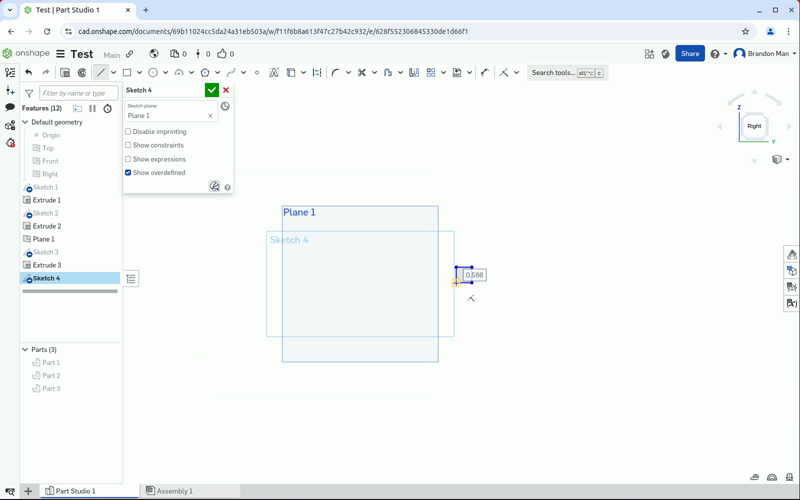
scroll(-6)
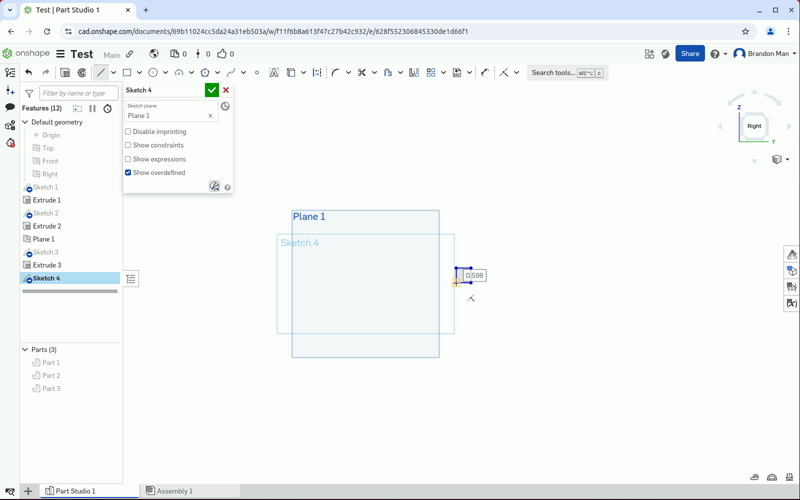
scroll(-6)
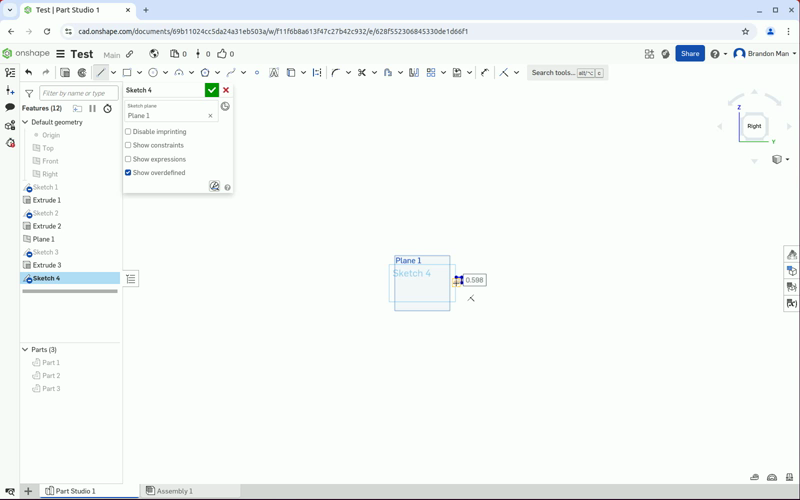
key(esc)
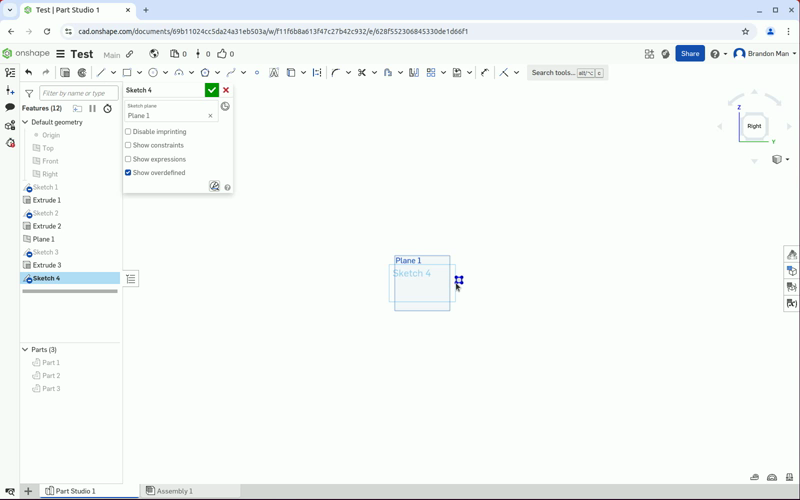
key(l)
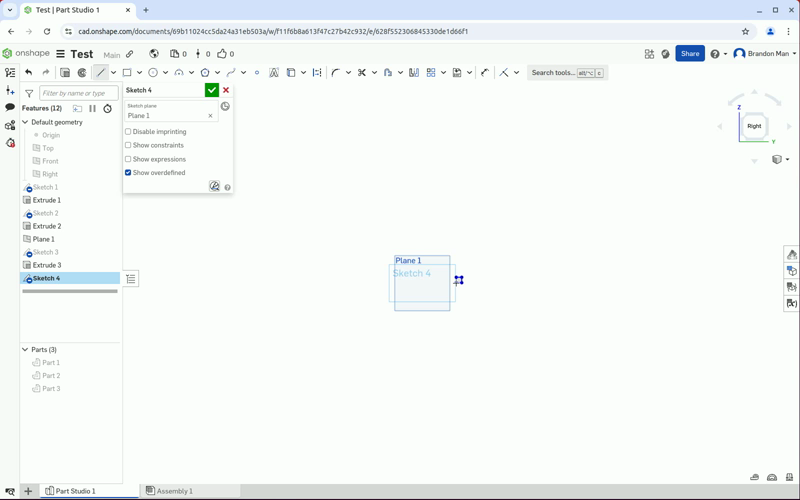
key_down(shift)
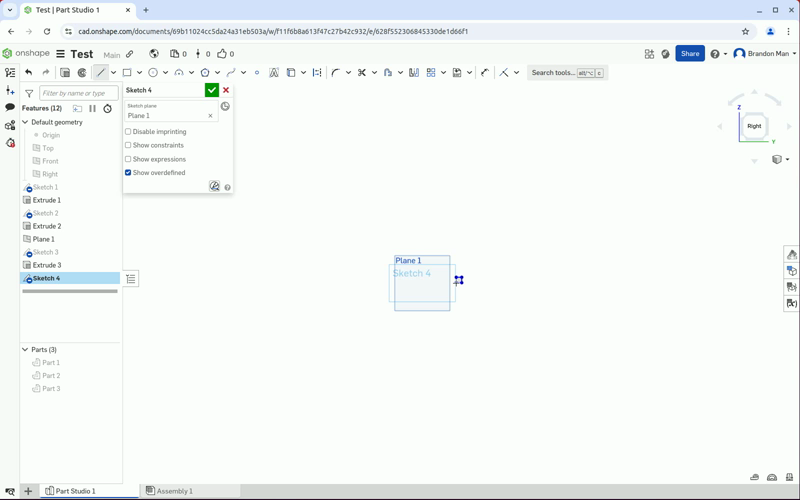
mouse_move(456, 282)
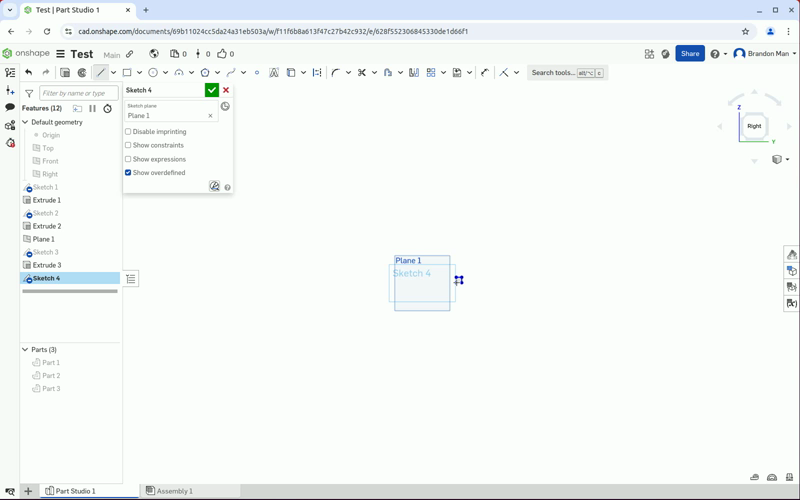
scroll(6)
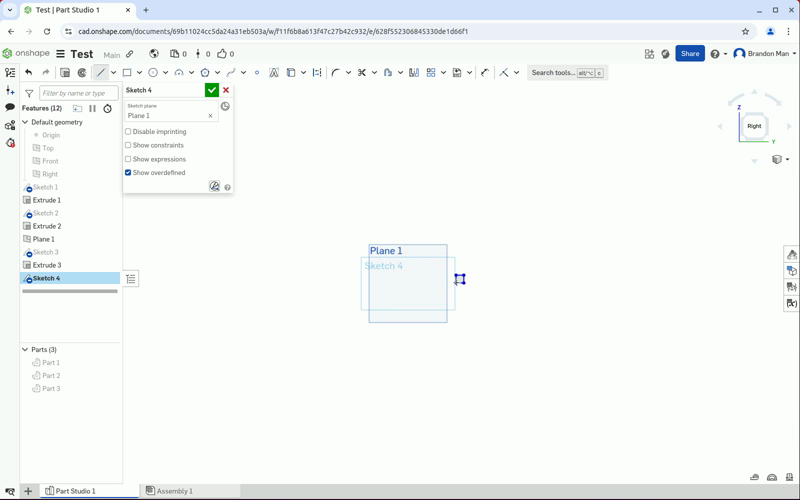
scroll(6)
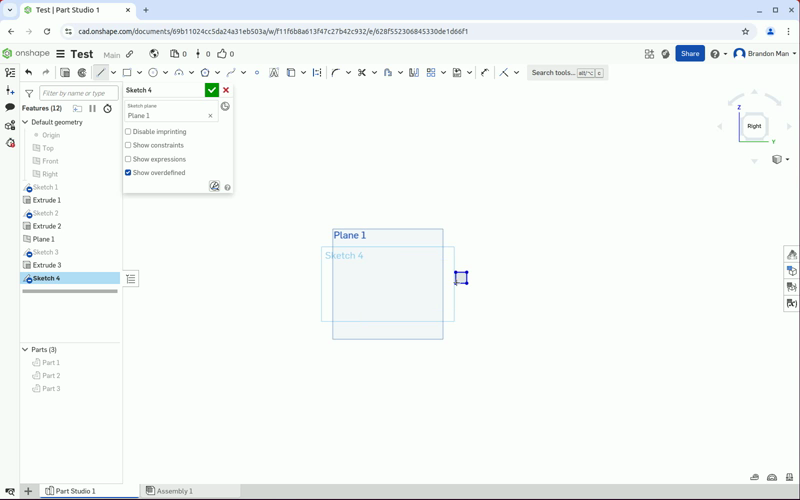
scroll(6)
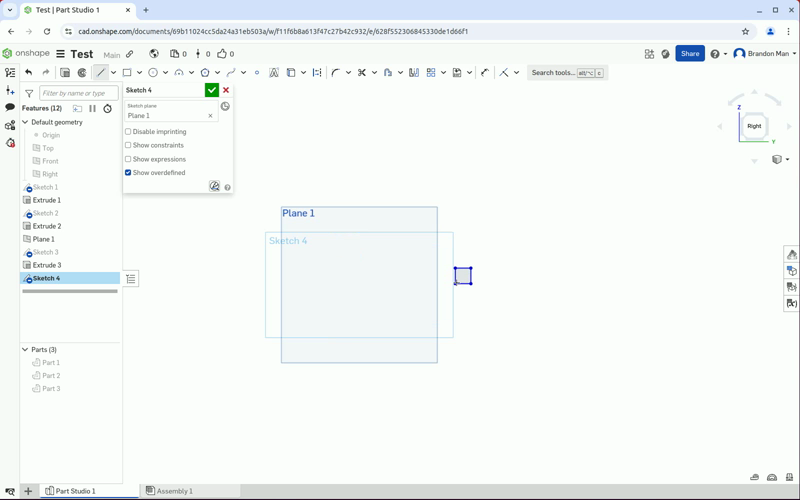
scroll(6)
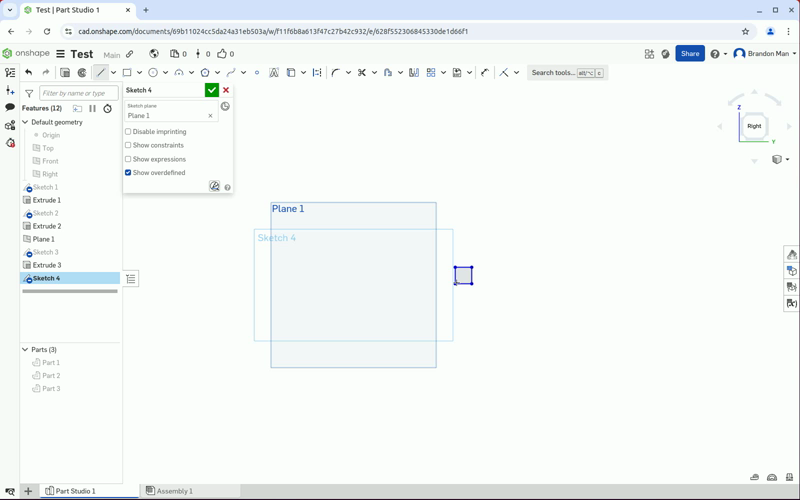
scroll(6)
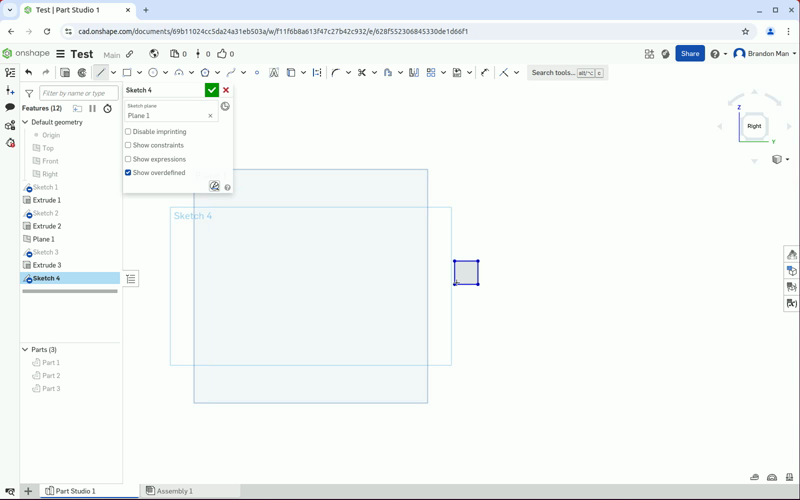
scroll(6)
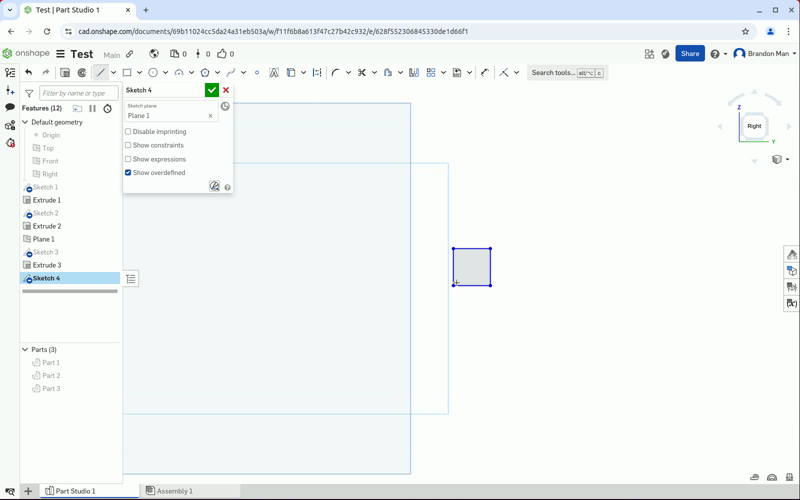
scroll(6)
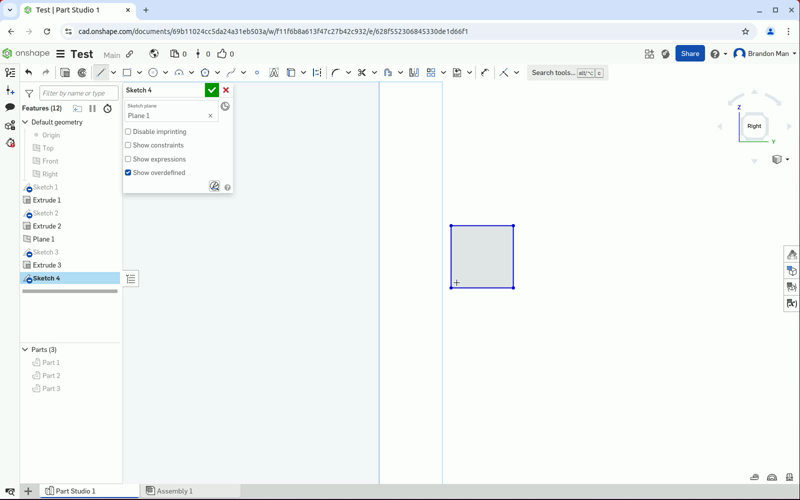
click(456, 282)
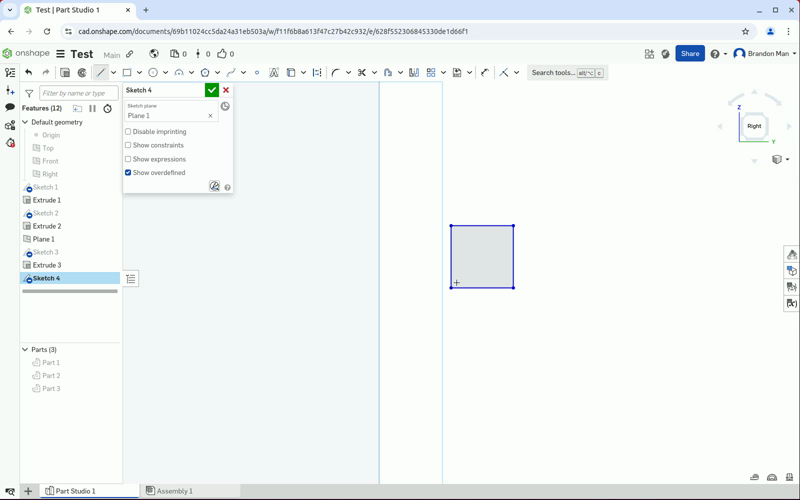
scroll(-6)
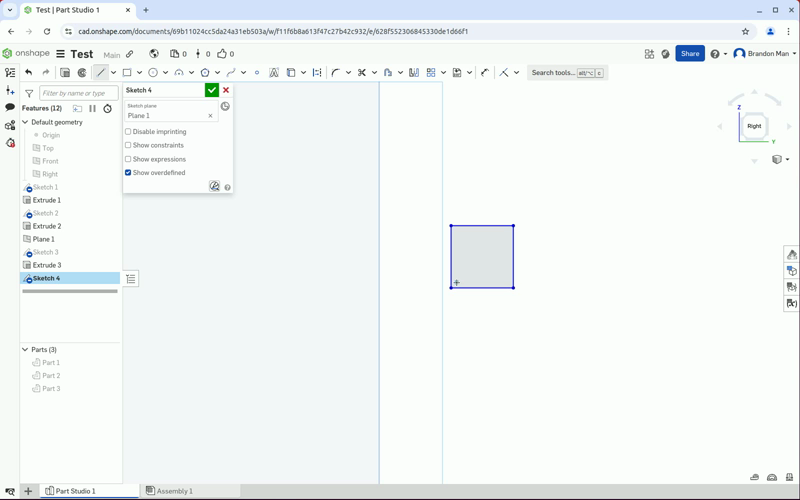
scroll(-6)
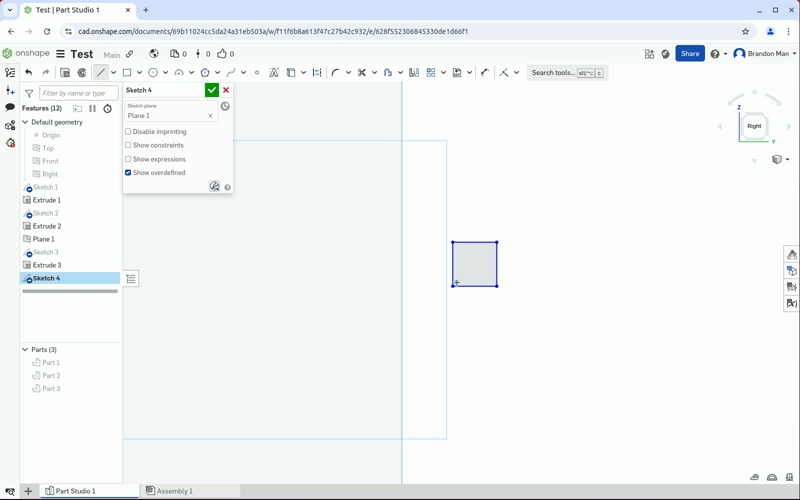
scroll(-6)
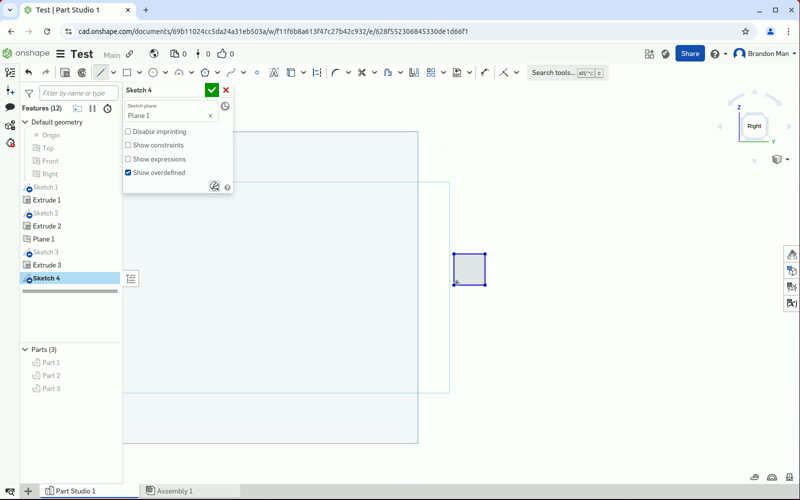
scroll(-6)
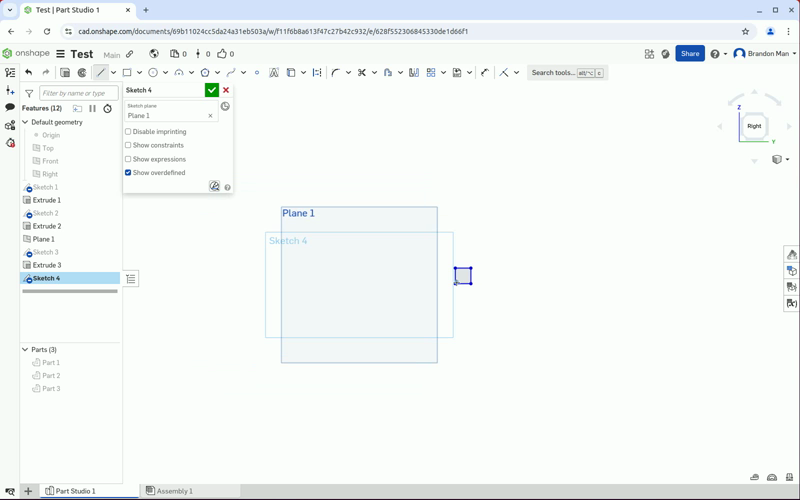
scroll(-6)
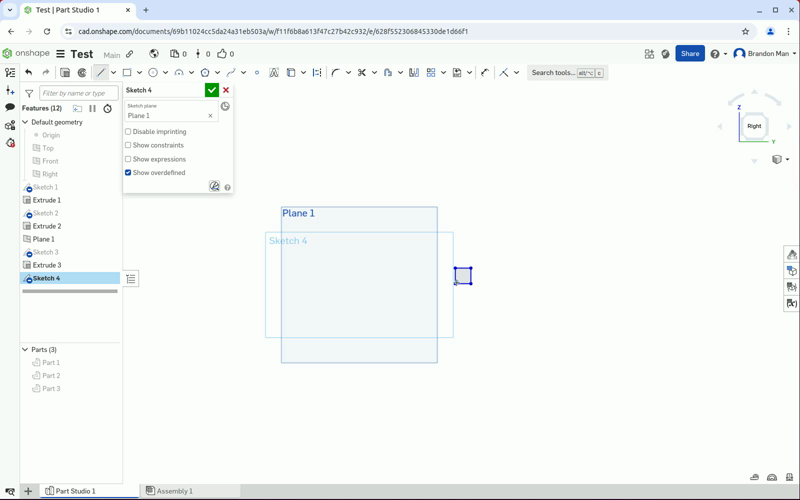
scroll(-6)
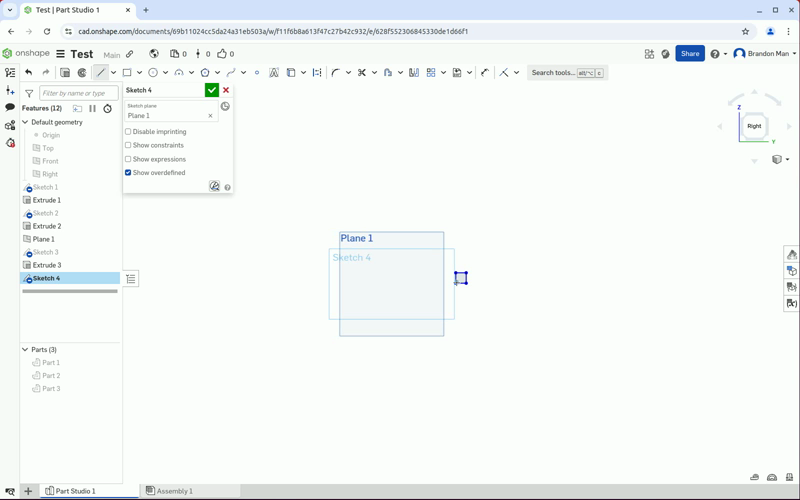
scroll(-6)
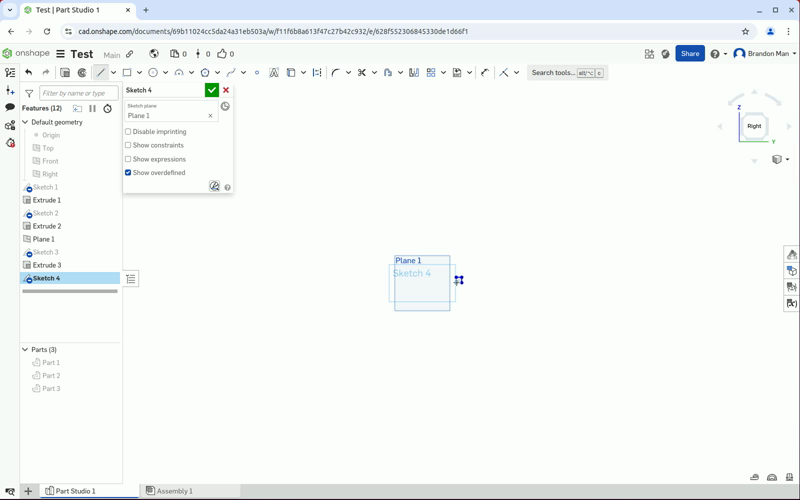
key_up(shift)
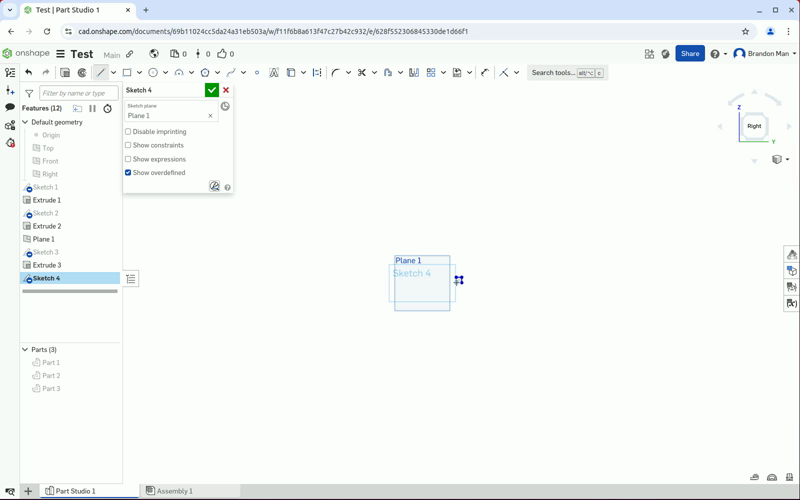
key_down(shift)
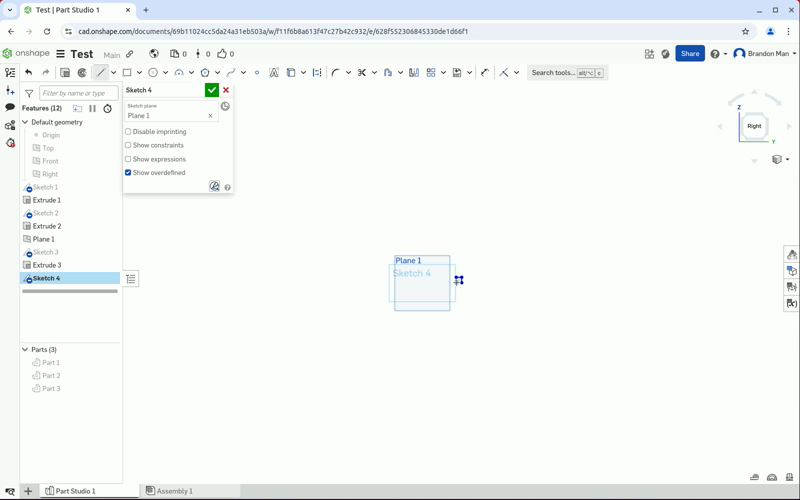
mouse_move(486, 282)
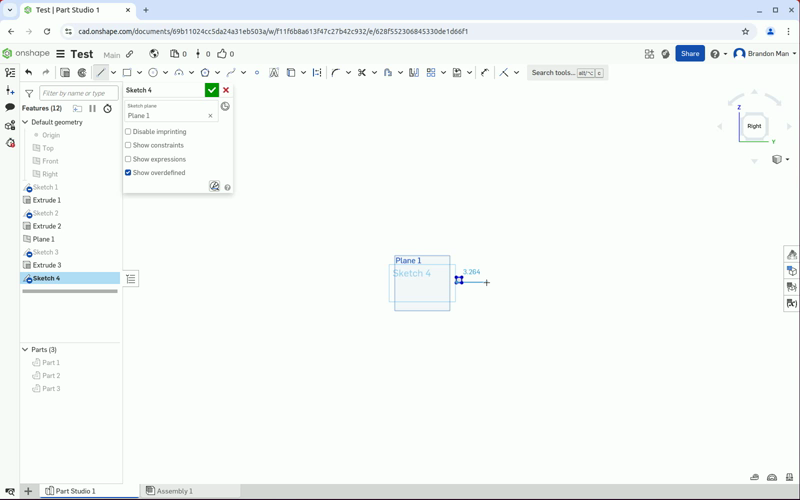
mouse_move(461, 282)
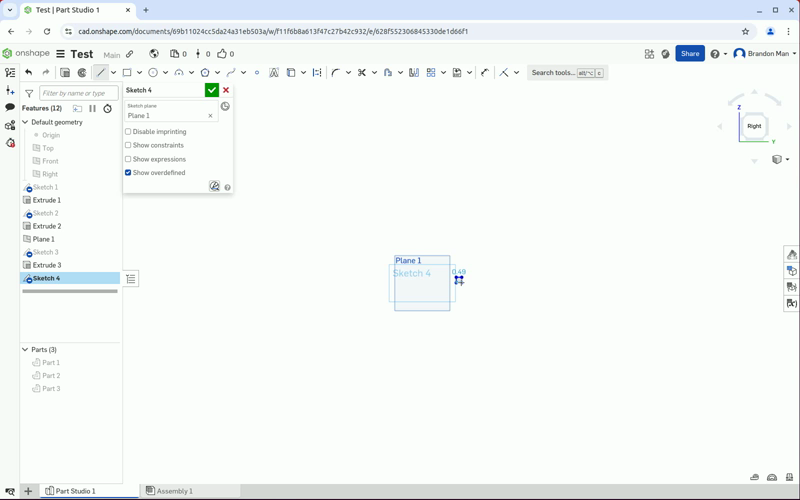
scroll(6)
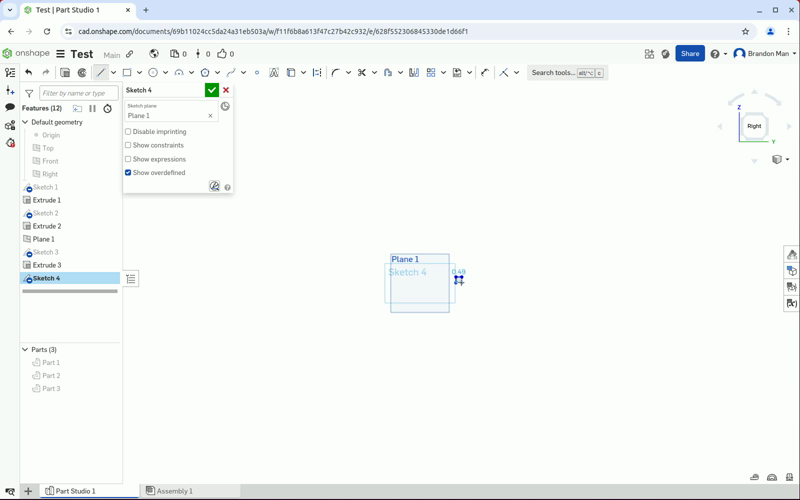
scroll(6)
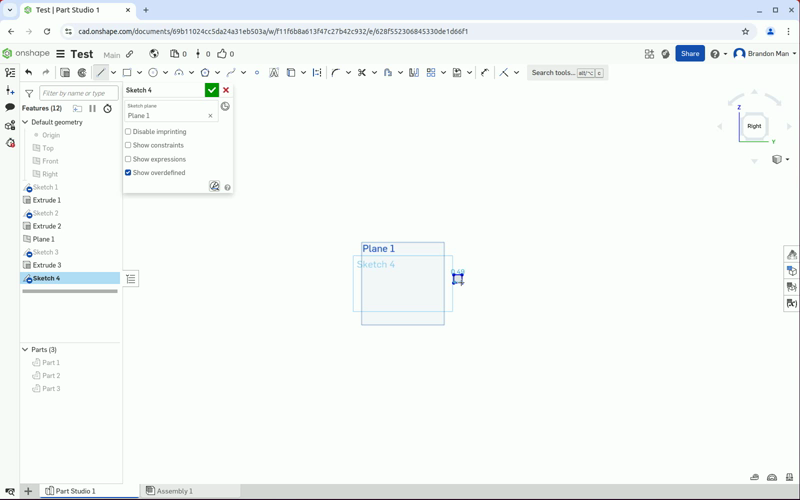
scroll(6)
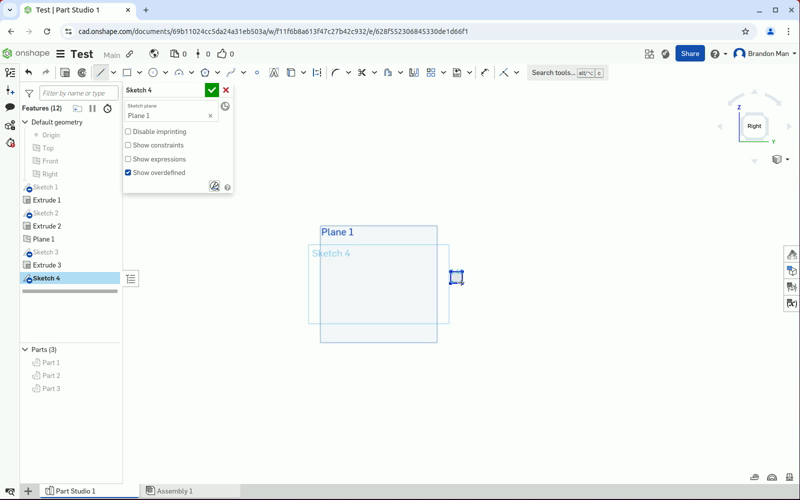
scroll(6)
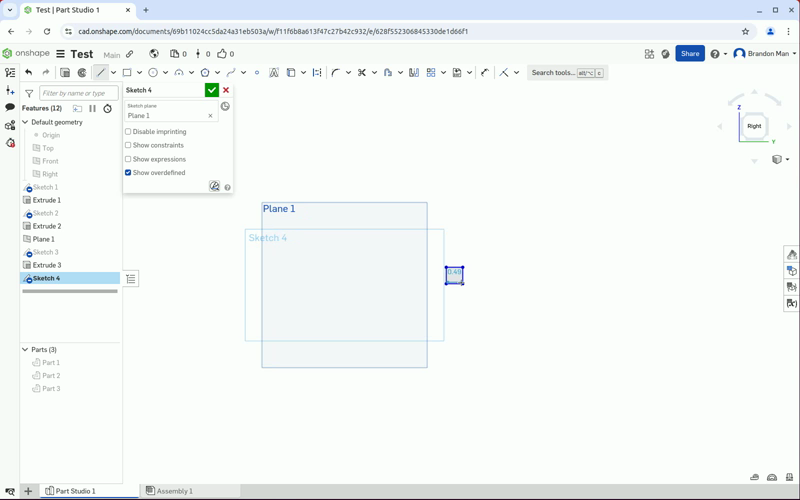
scroll(6)
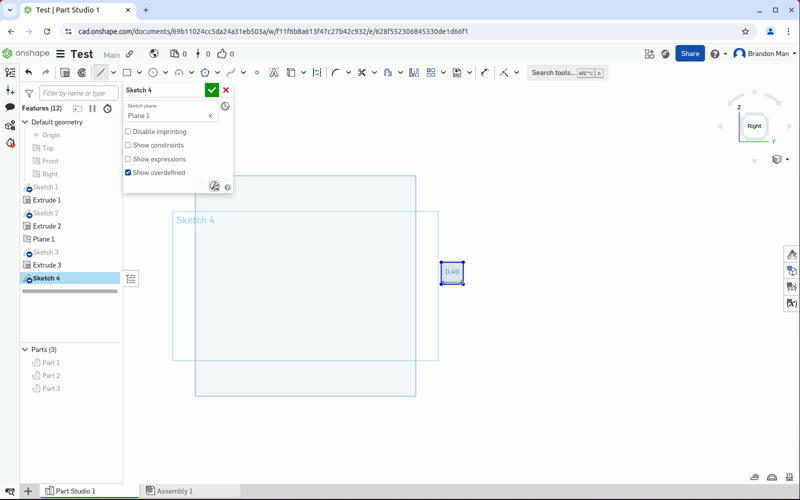
scroll(6)
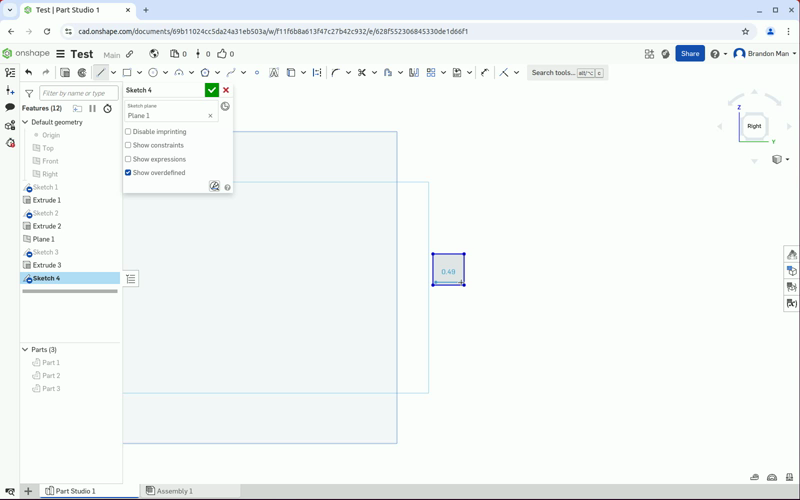
scroll(6)
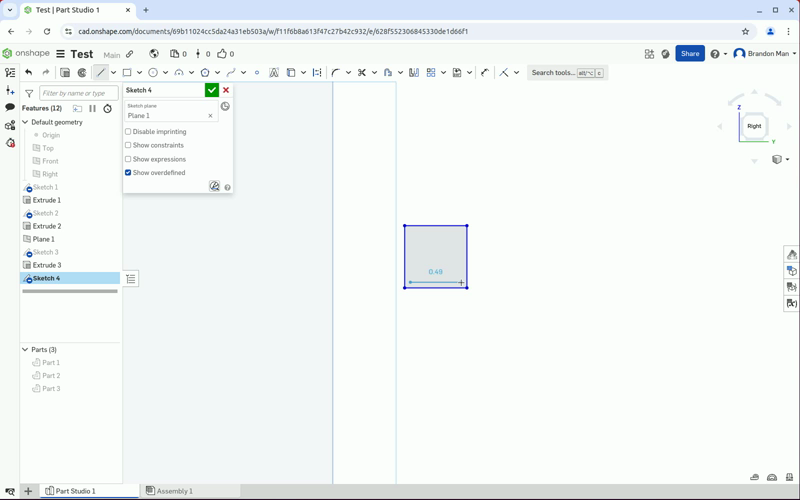
click(461, 282)
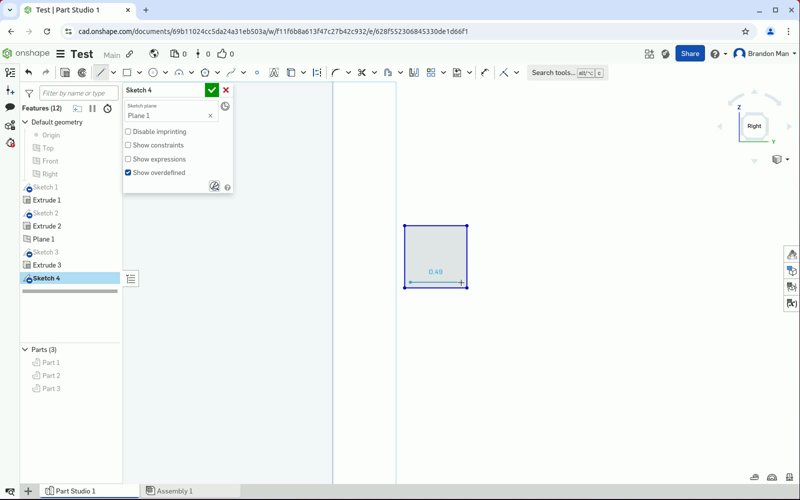
scroll(-6)
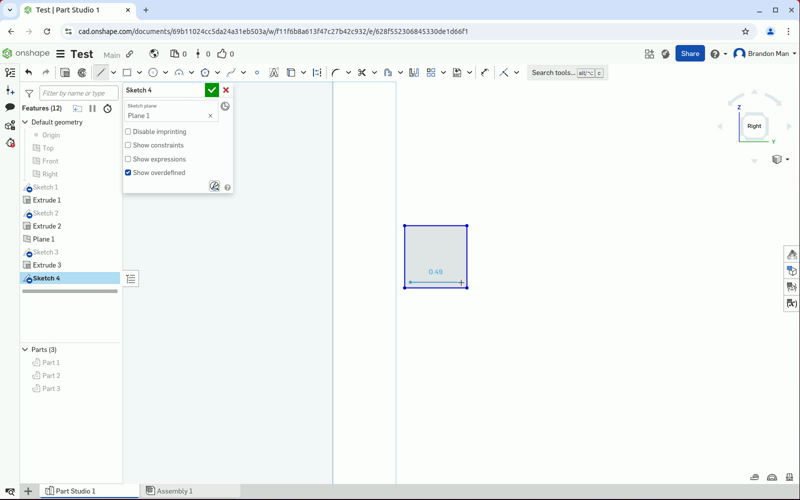
scroll(-6)
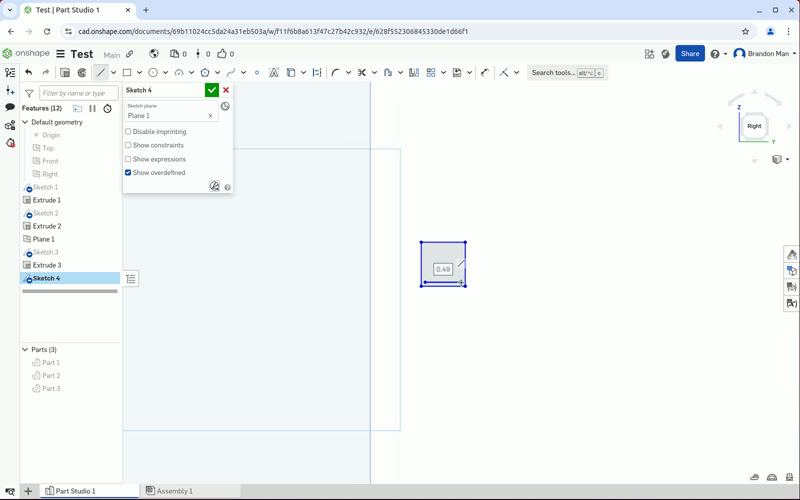
scroll(-6)
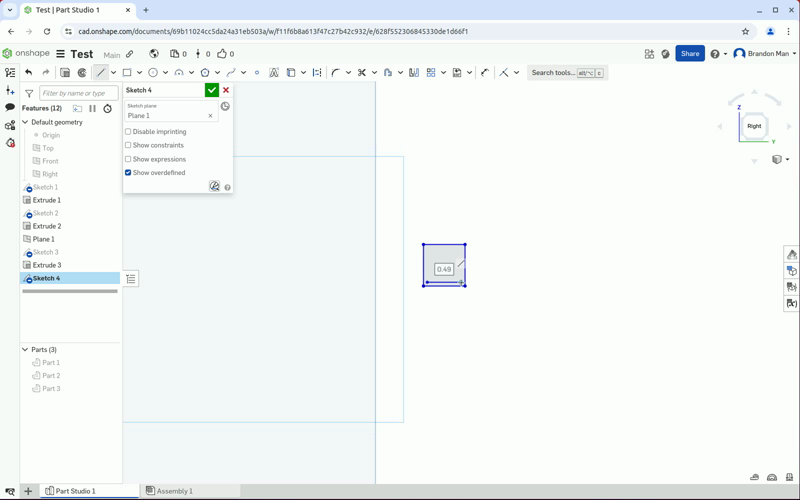
scroll(-6)
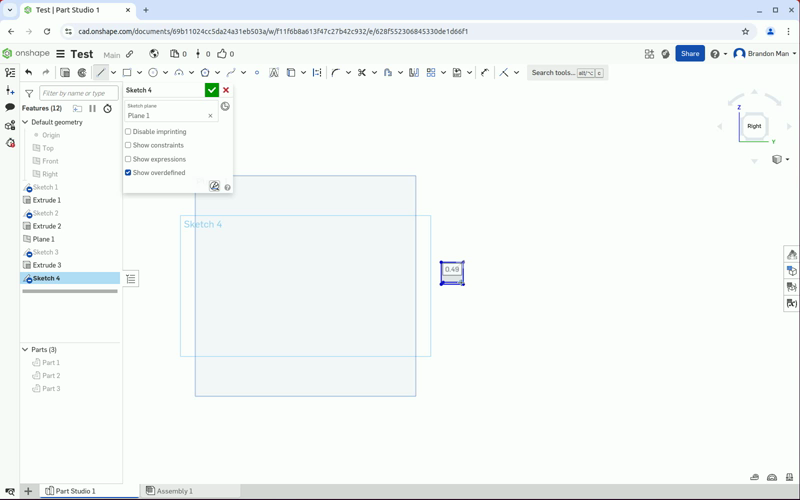
scroll(-6)
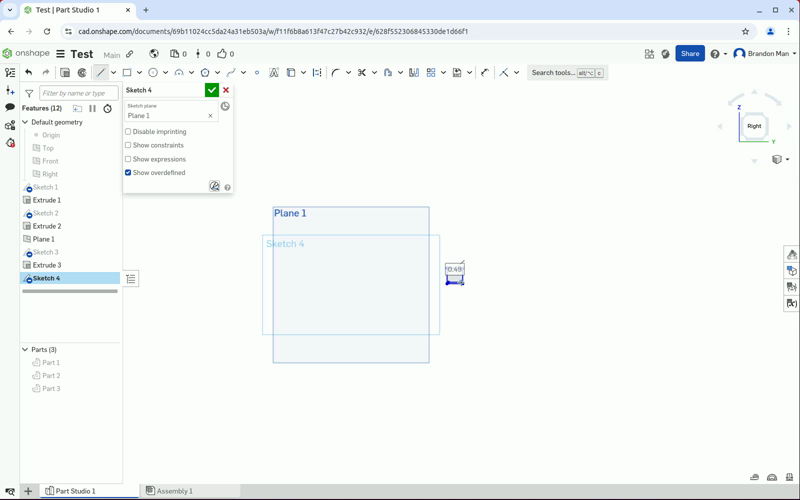
scroll(-6)
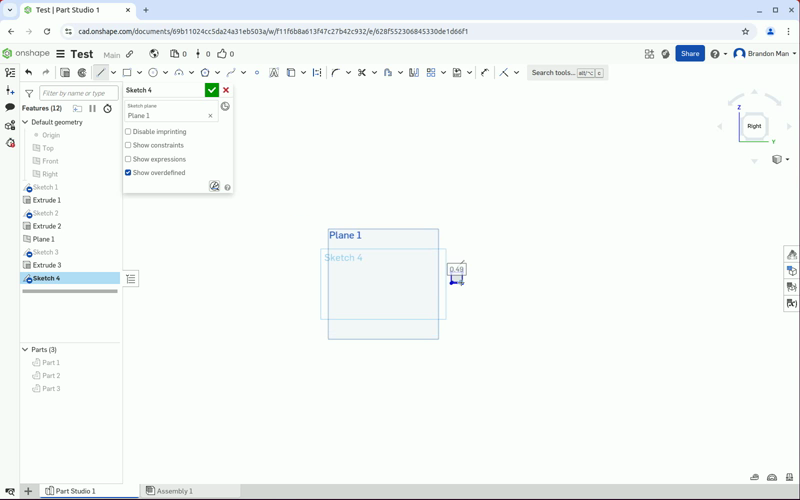
scroll(-6)
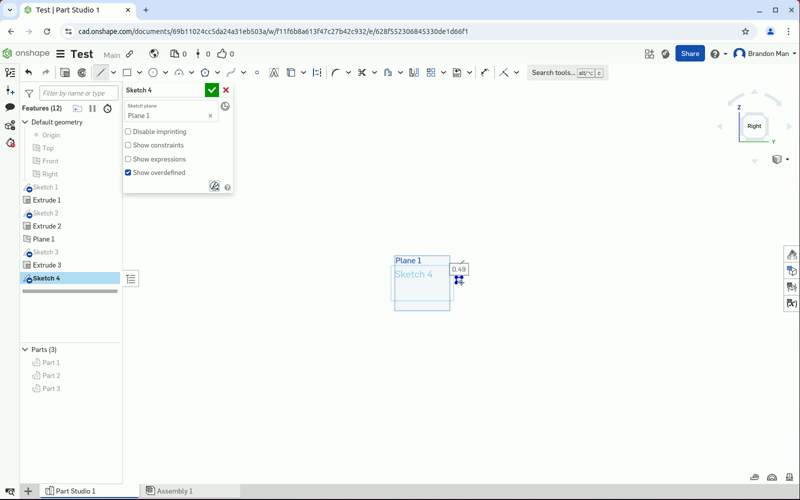
key_up(shift)
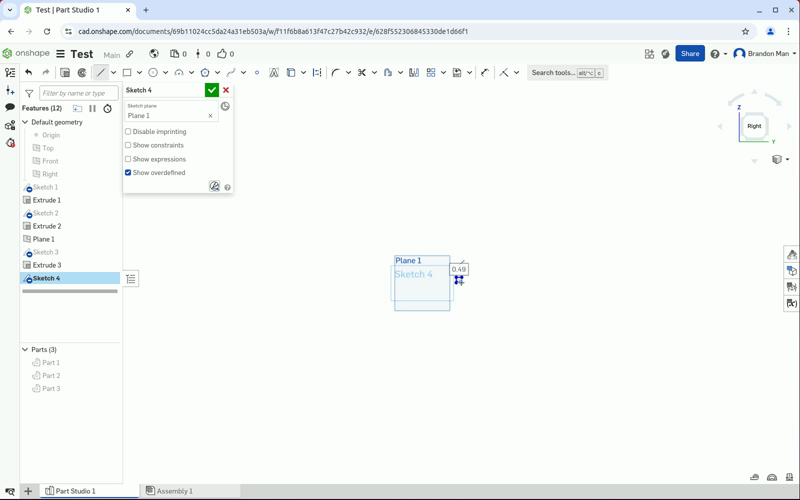
key_down(shift)
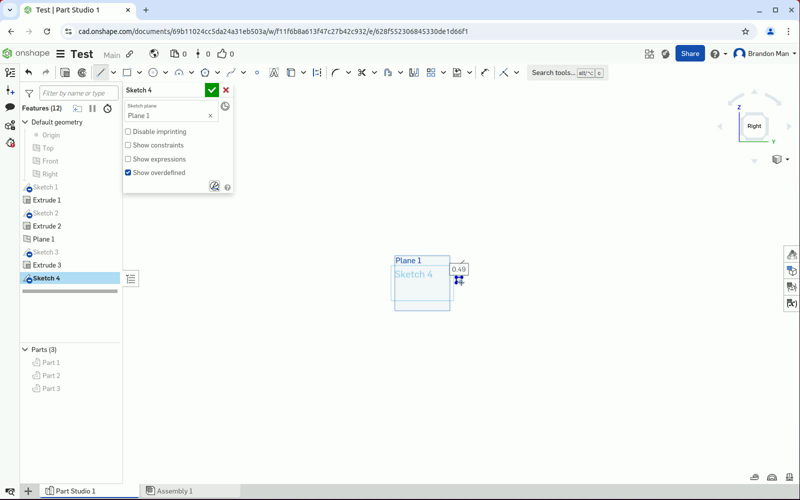
mouse_move(491, 282)
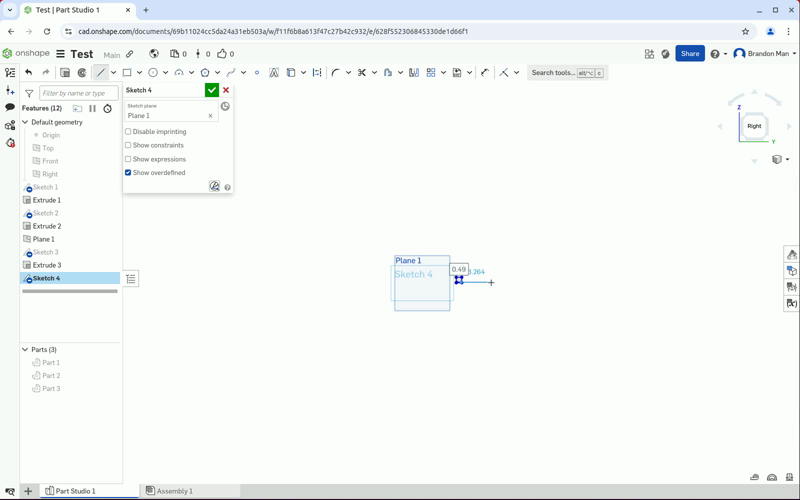
mouse_move(461, 277)
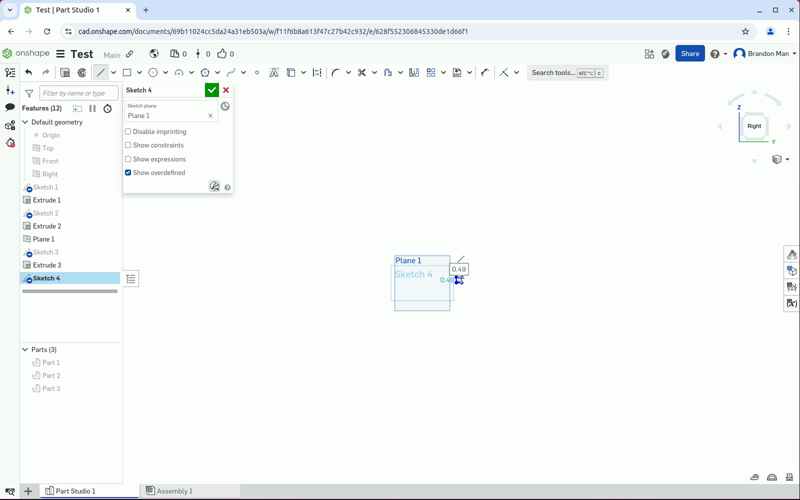
scroll(6)
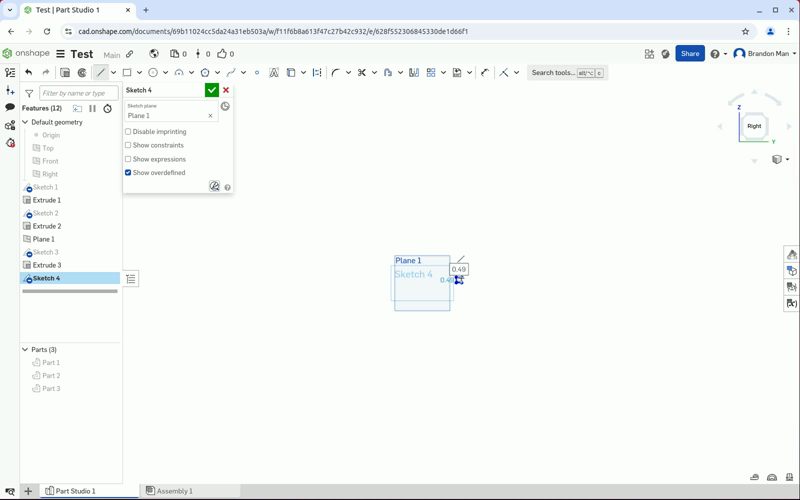
scroll(6)
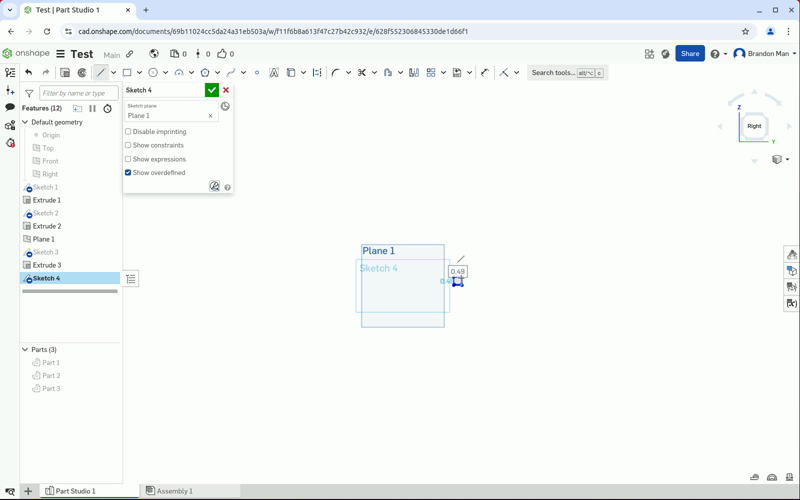
scroll(6)
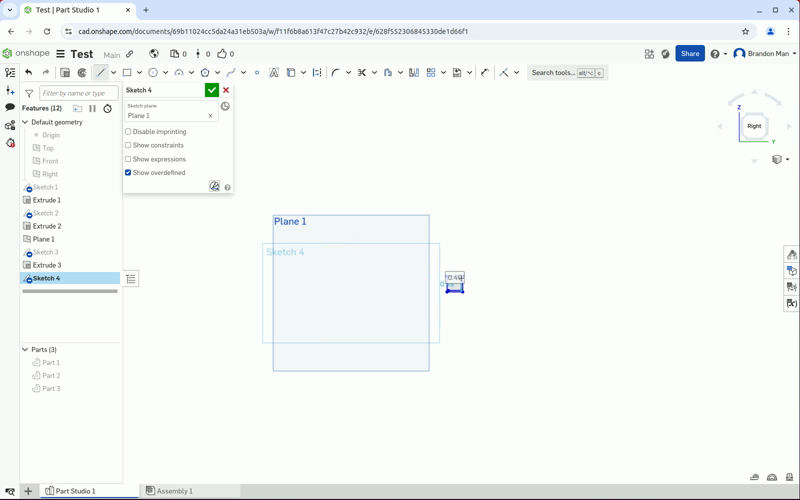
scroll(6)
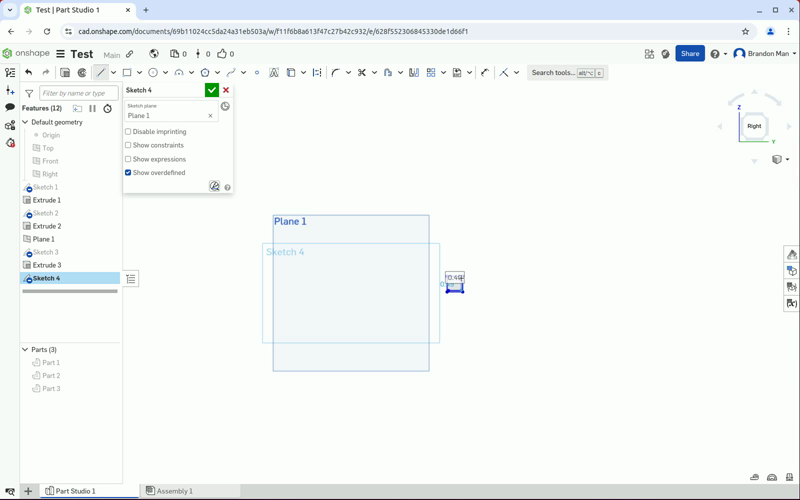
scroll(6)
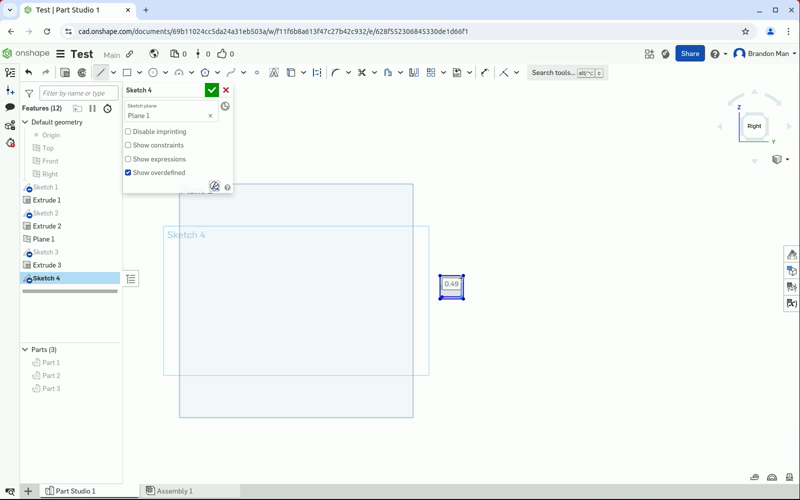
scroll(6)
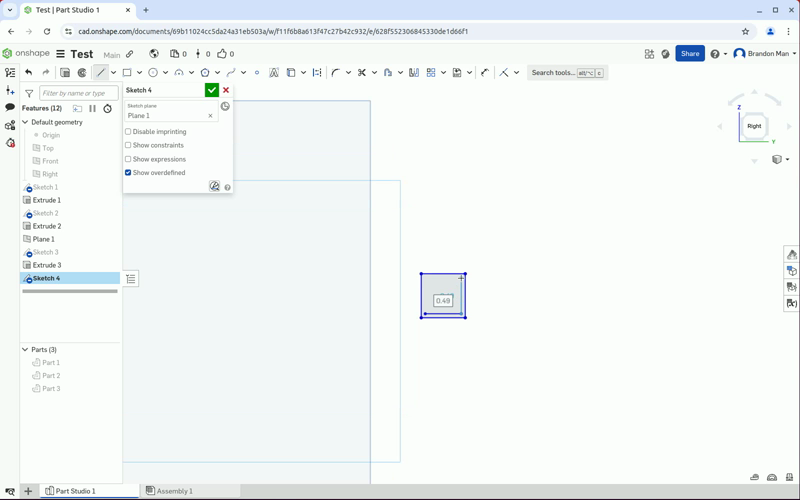
scroll(6)
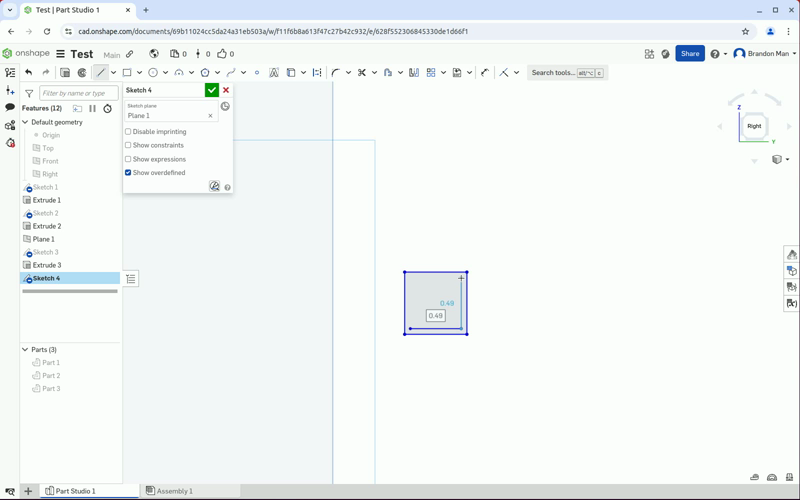
click(461, 277)
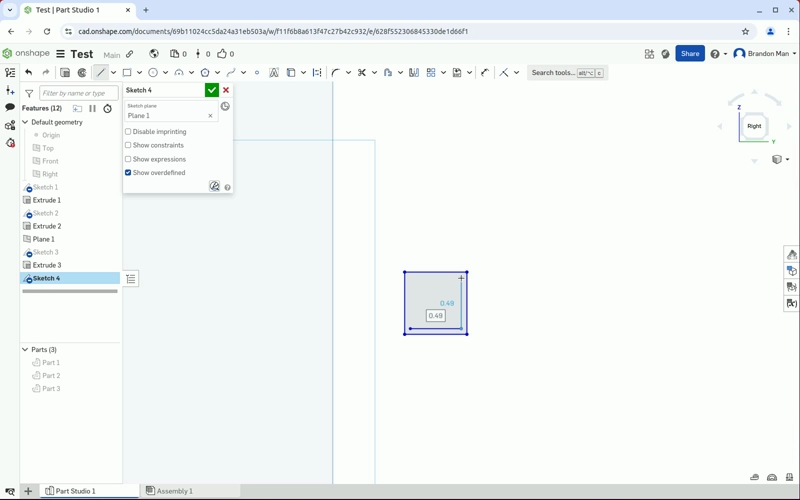
scroll(-6)
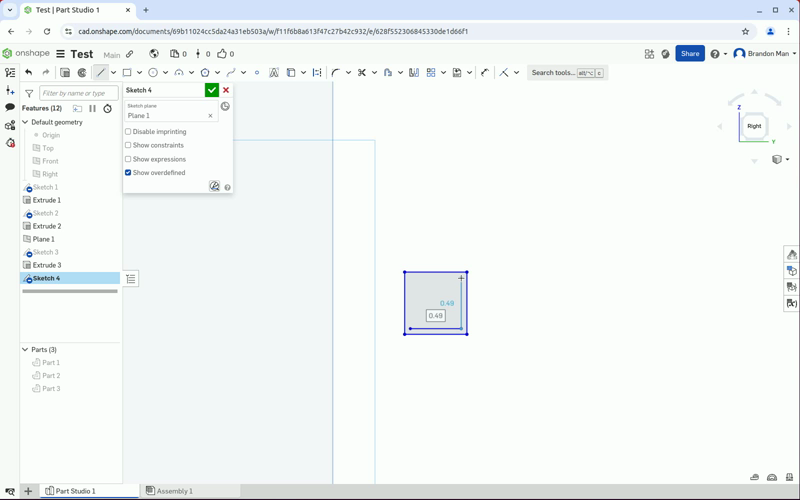
scroll(-6)
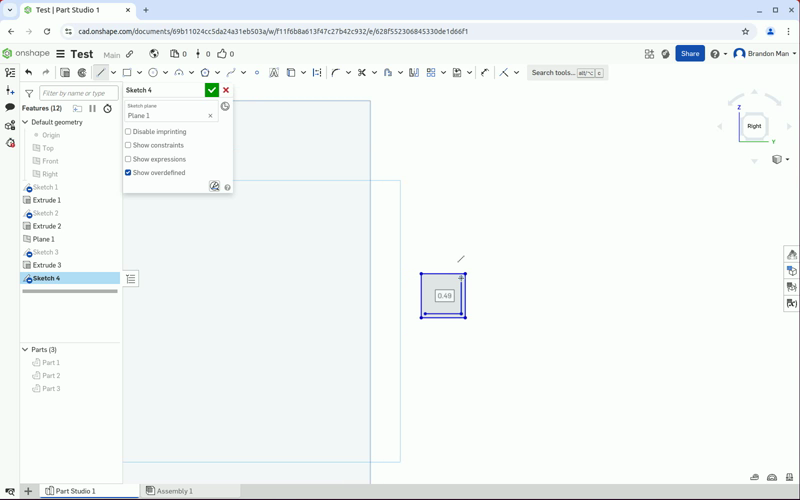
scroll(-6)
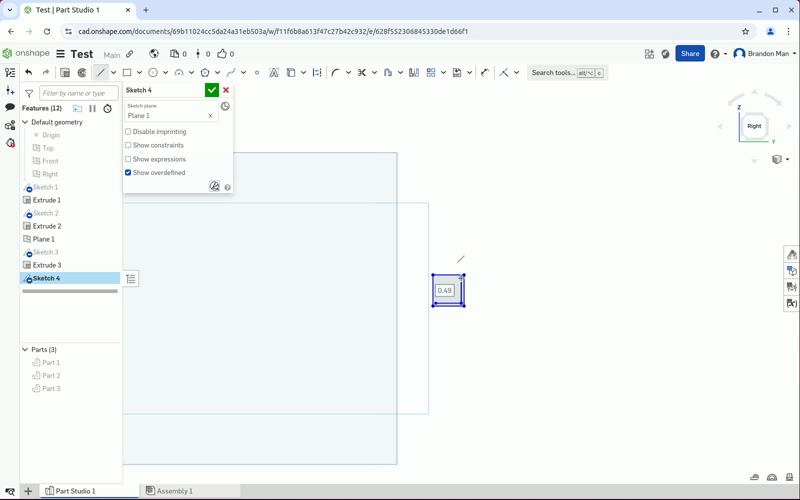
scroll(-6)
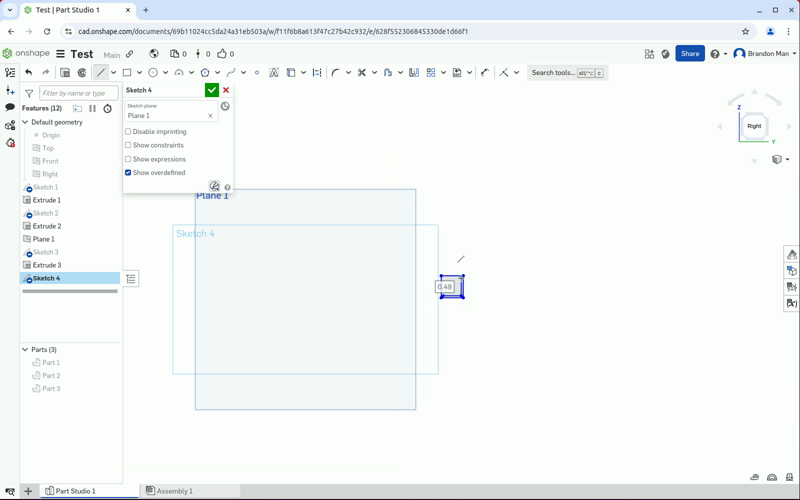
scroll(-6)
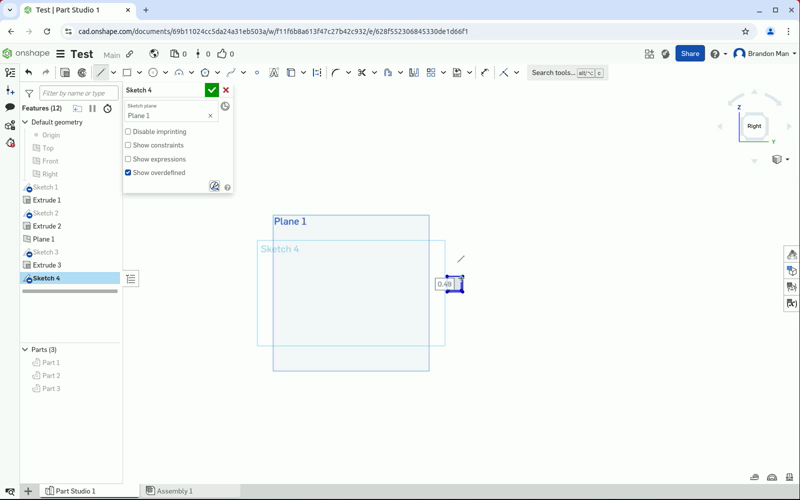
scroll(-6)
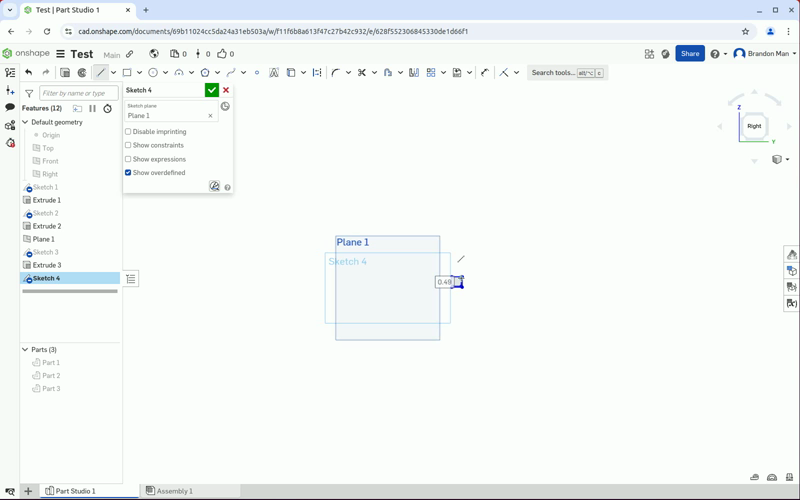
scroll(-6)
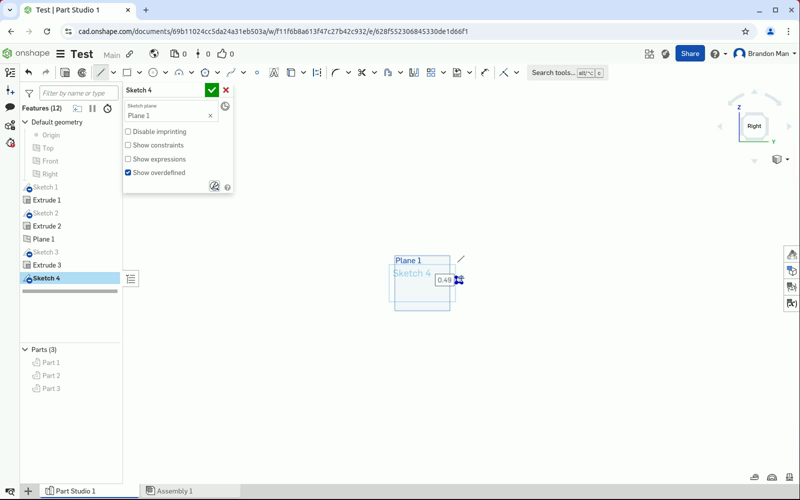
key_up(shift)
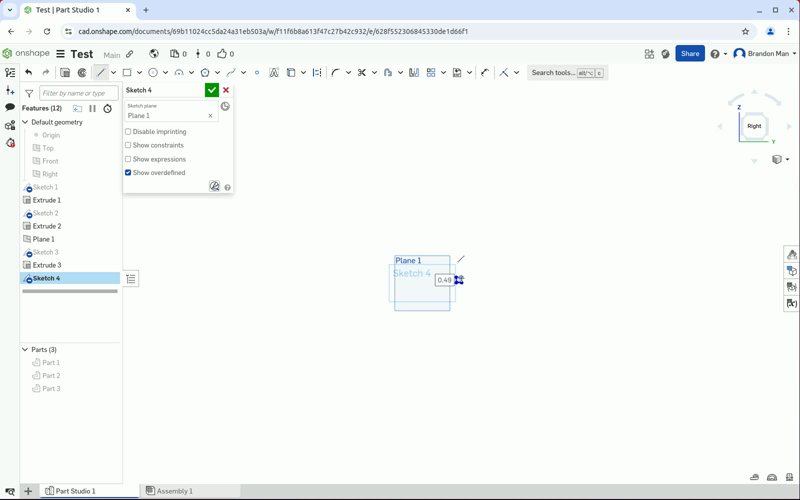
key_down(shift)
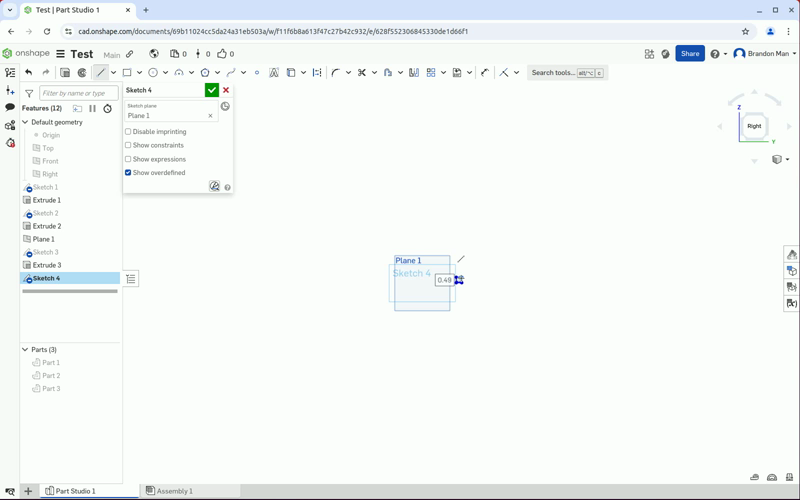
mouse_move(491, 277)
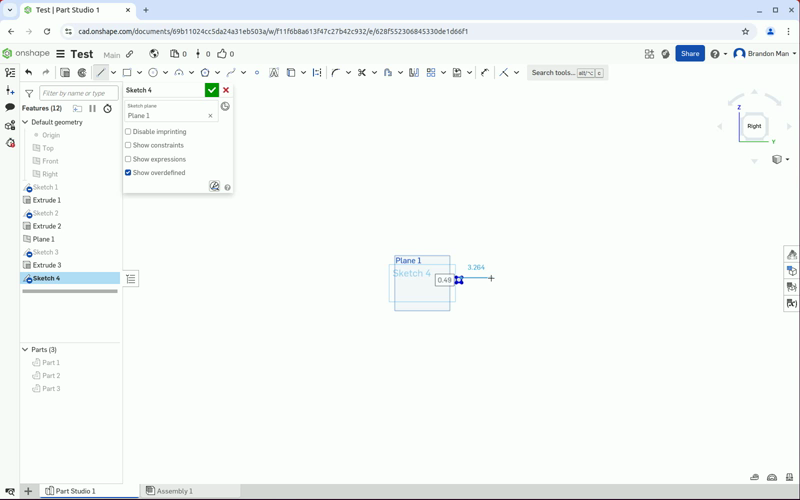
mouse_move(456, 277)
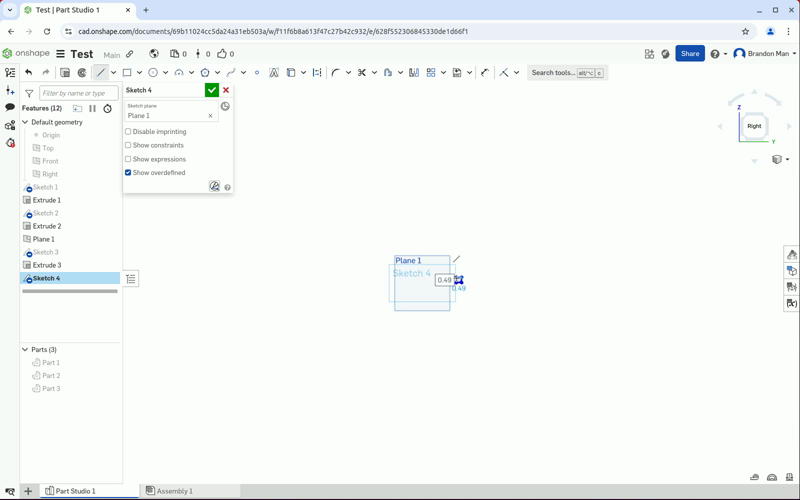
scroll(6)
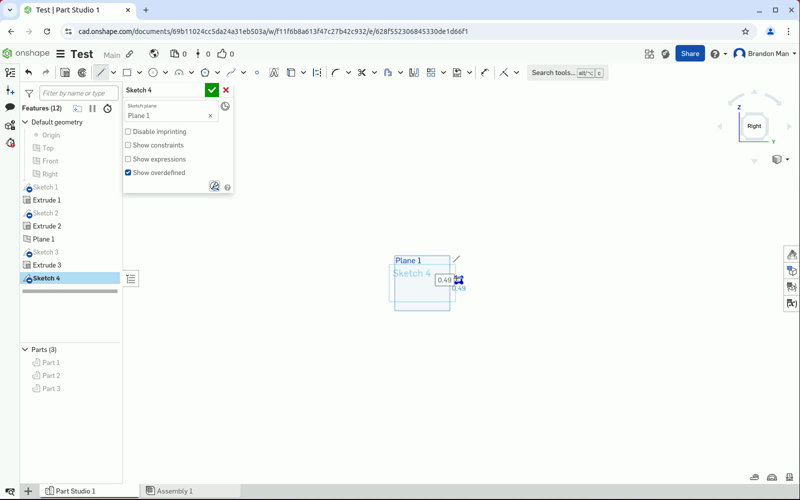
scroll(6)
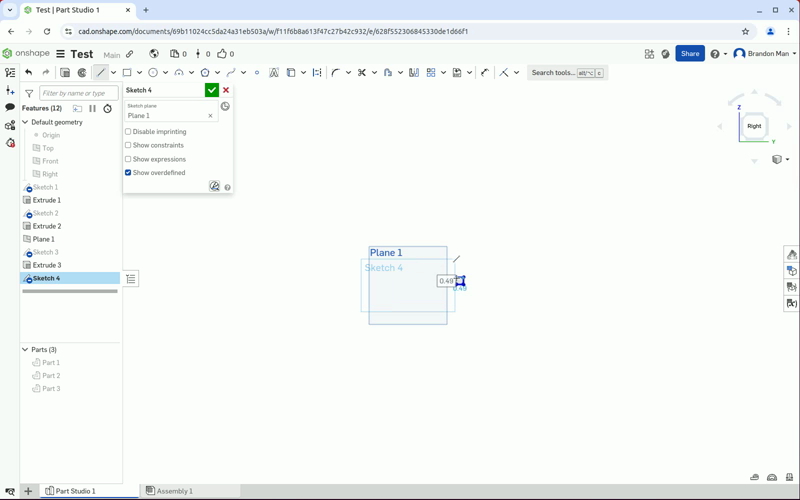
scroll(6)
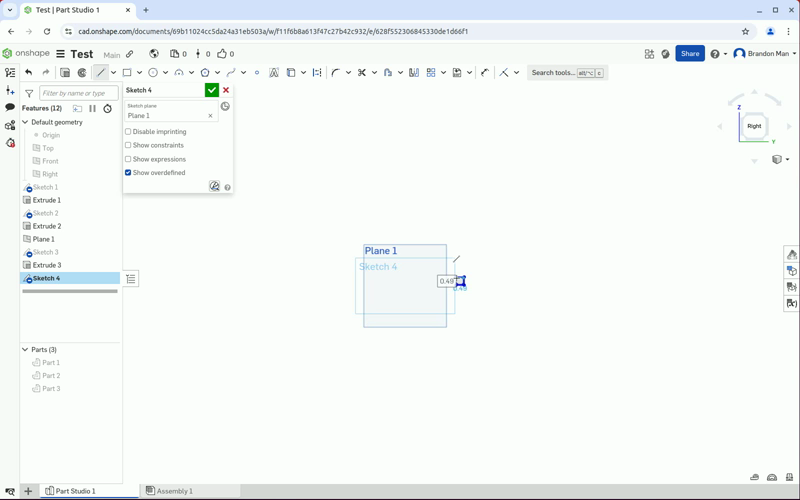
scroll(6)
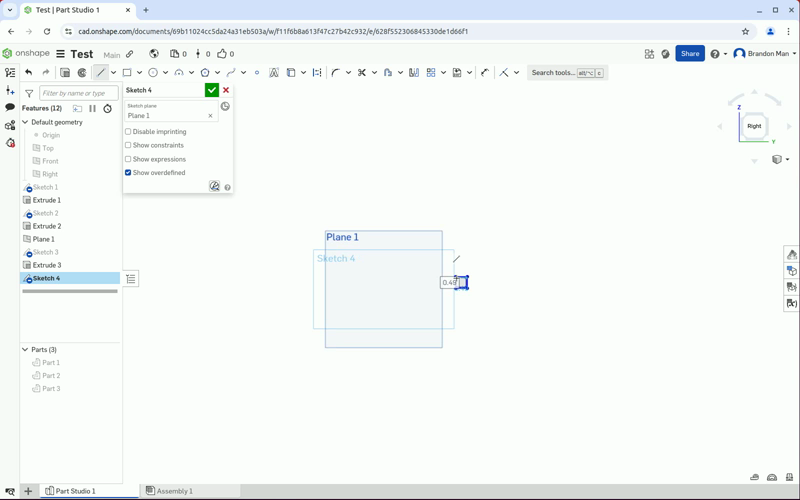
scroll(6)
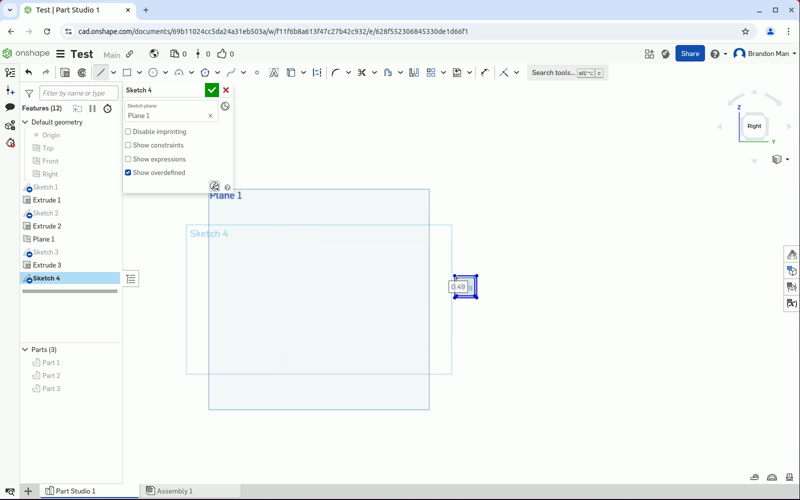
scroll(6)
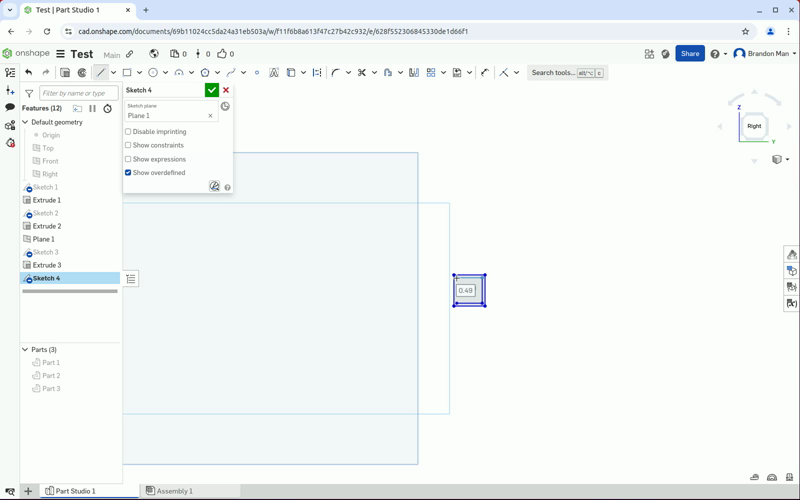
scroll(6)
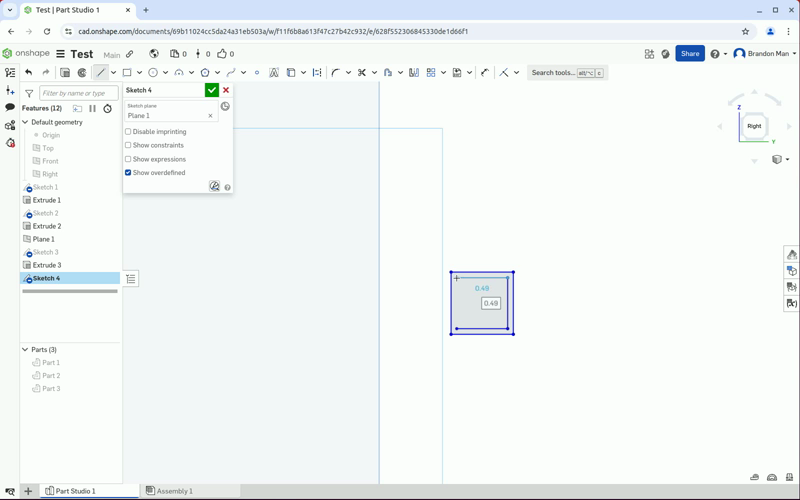
click(456, 277)
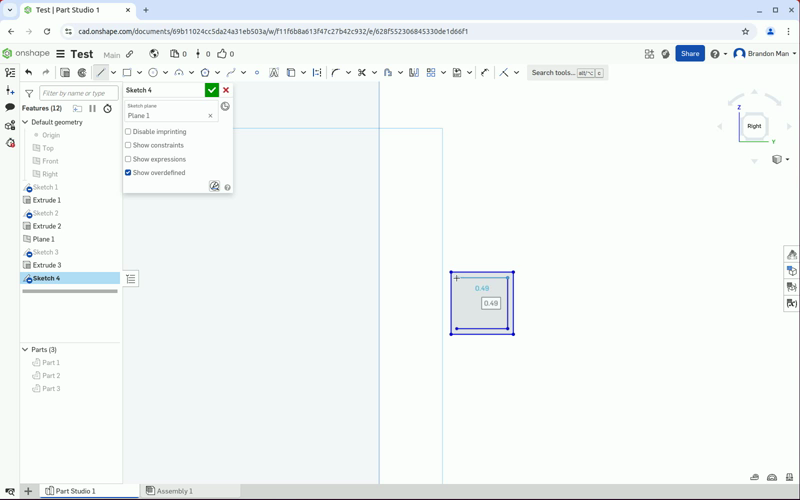
scroll(-6)
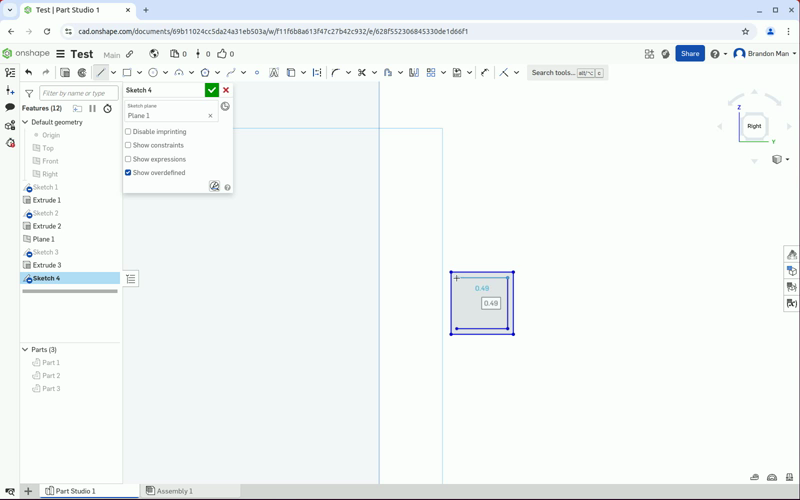
scroll(-6)
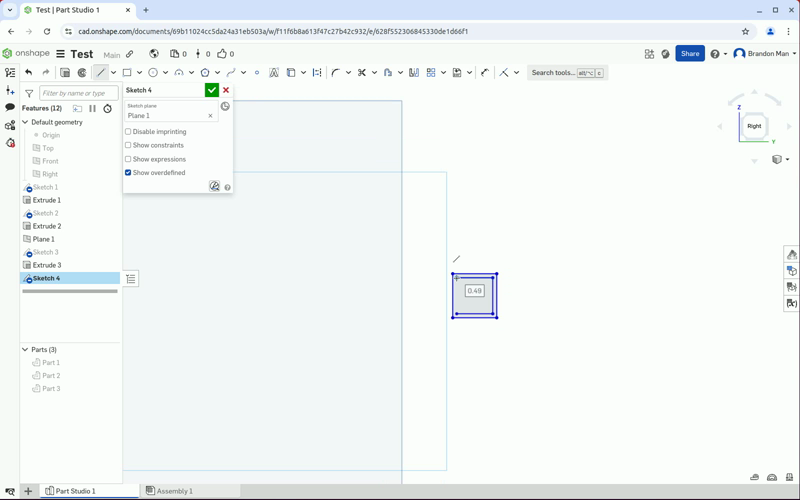
scroll(-6)
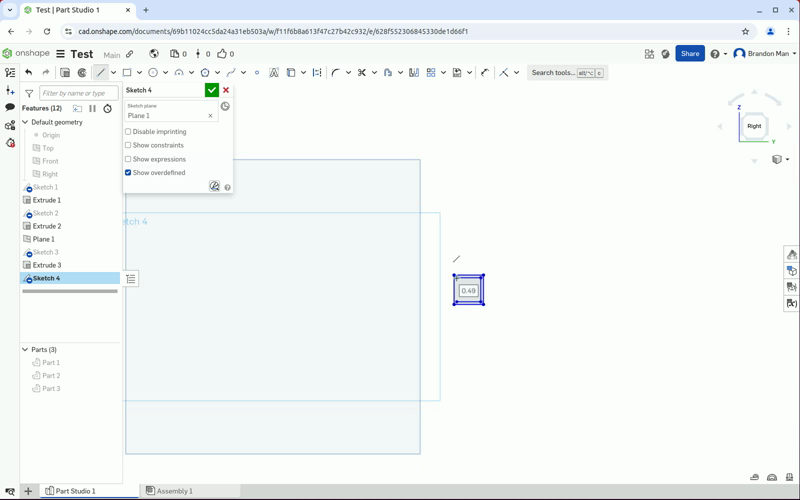
scroll(-6)
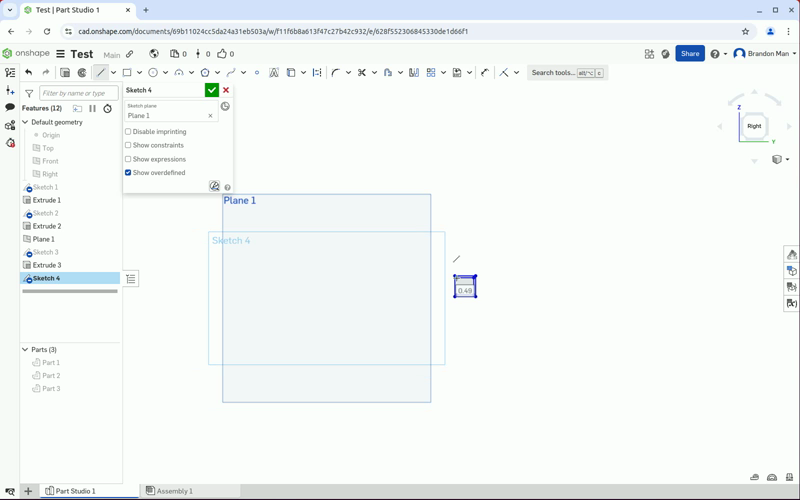
scroll(-6)
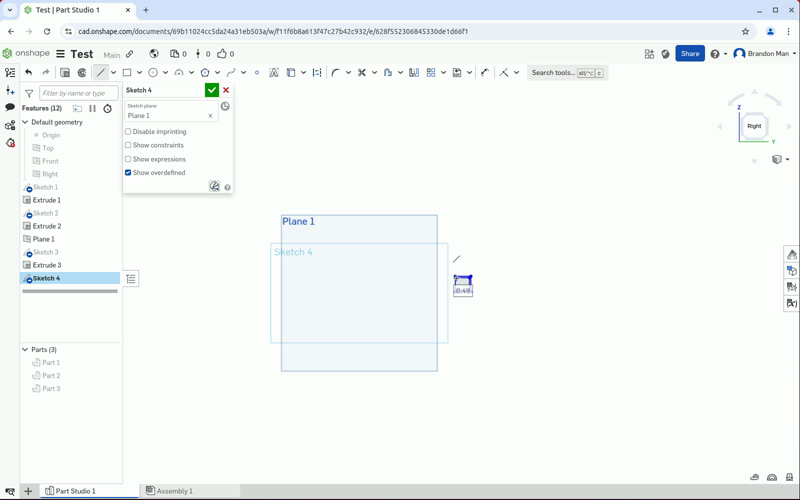
scroll(-6)
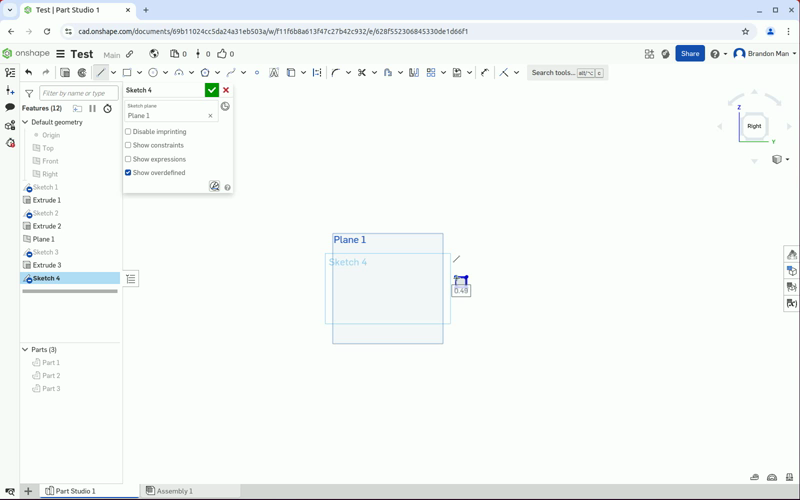
scroll(-6)
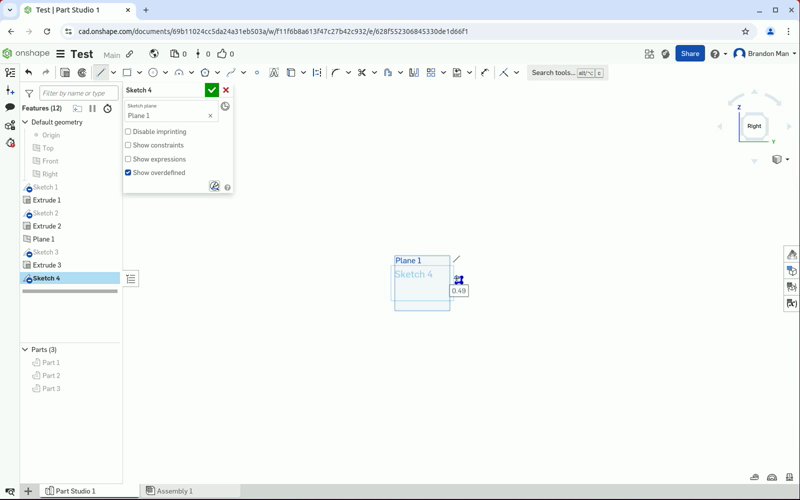
key_up(shift)
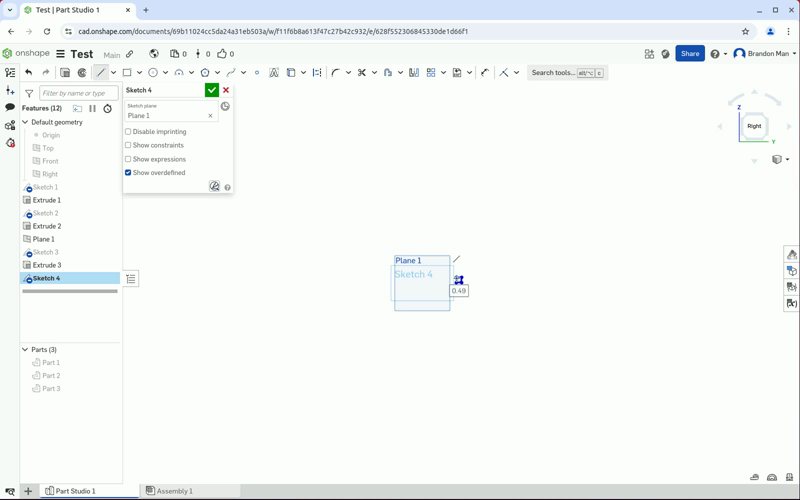
mouse_move(486, 277)
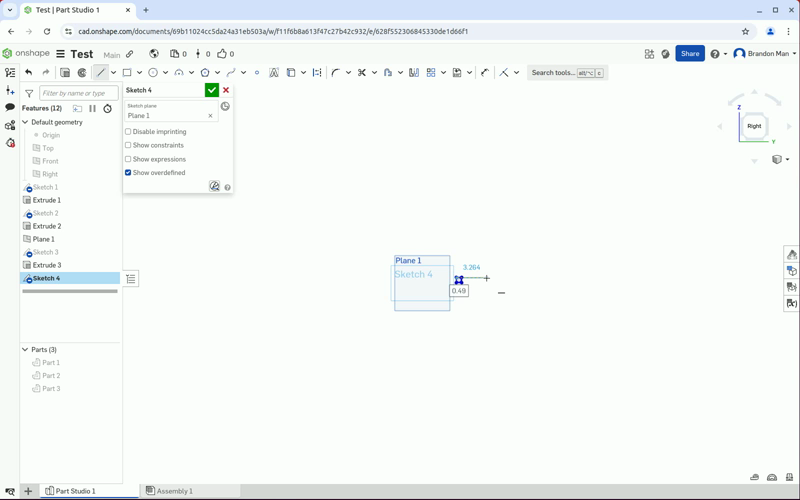
key_down(shift)
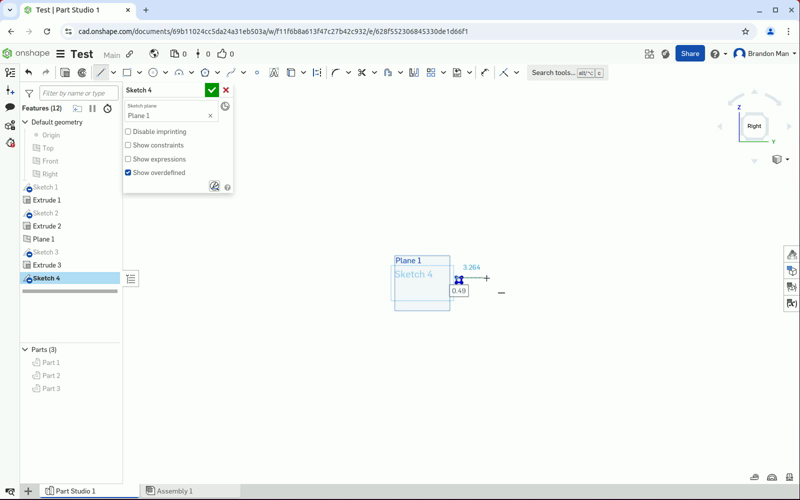
mouse_move(456, 282)
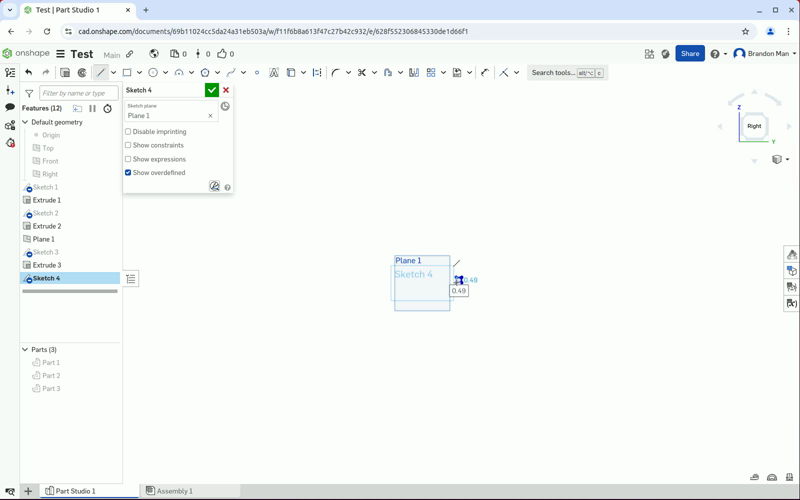
scroll(6)
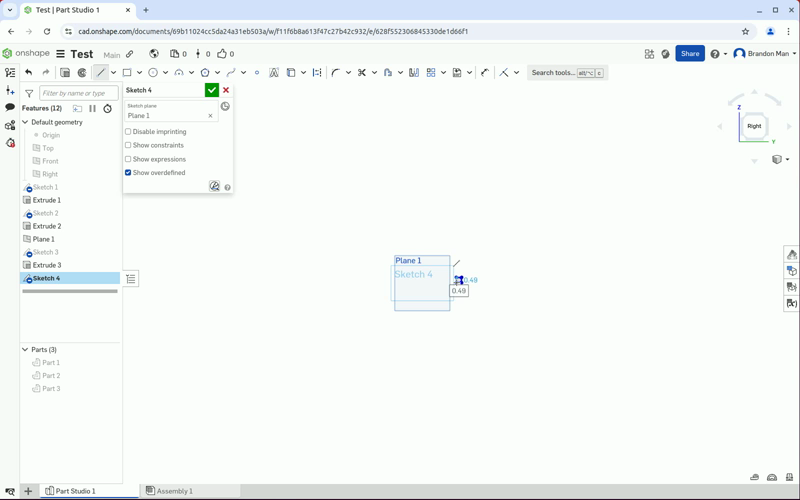
scroll(6)
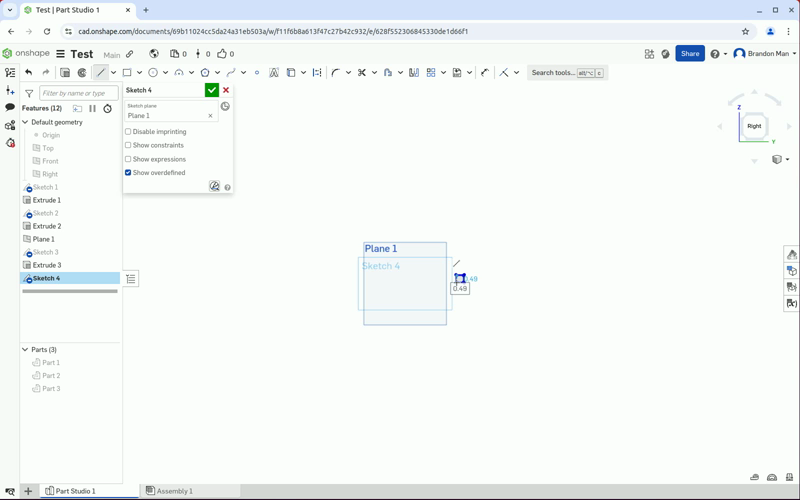
scroll(6)
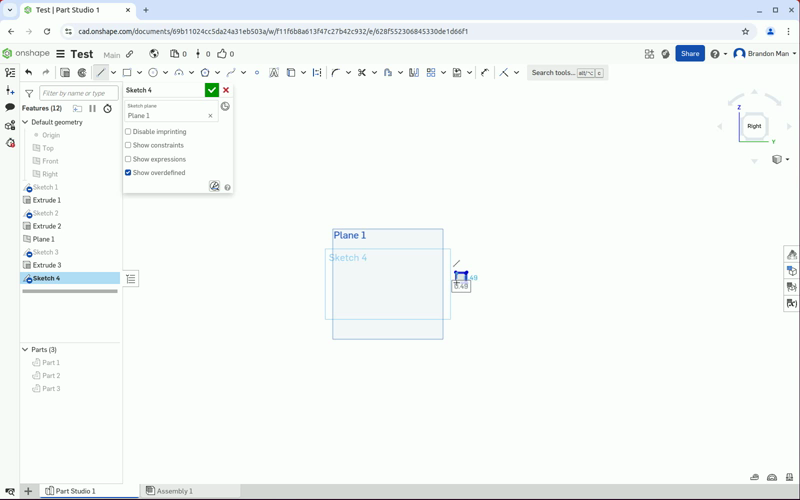
scroll(6)
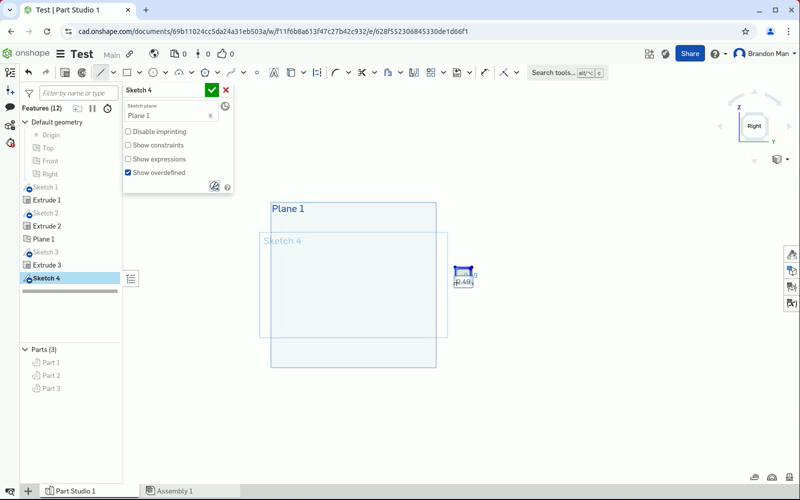
scroll(6)
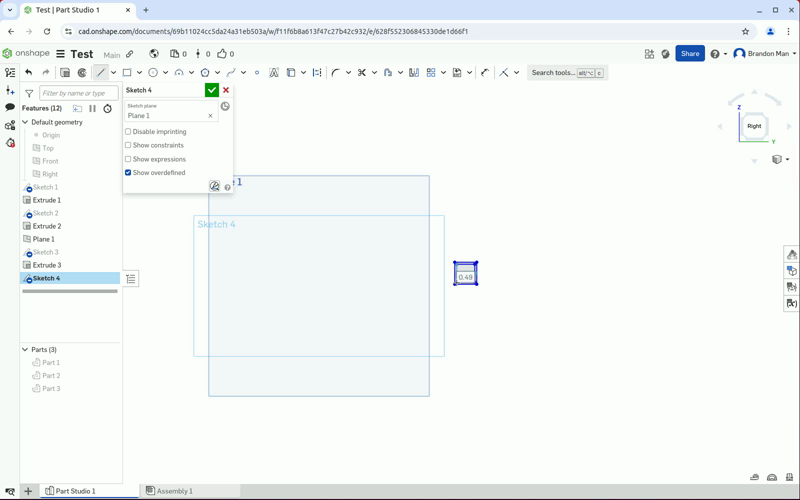
scroll(6)
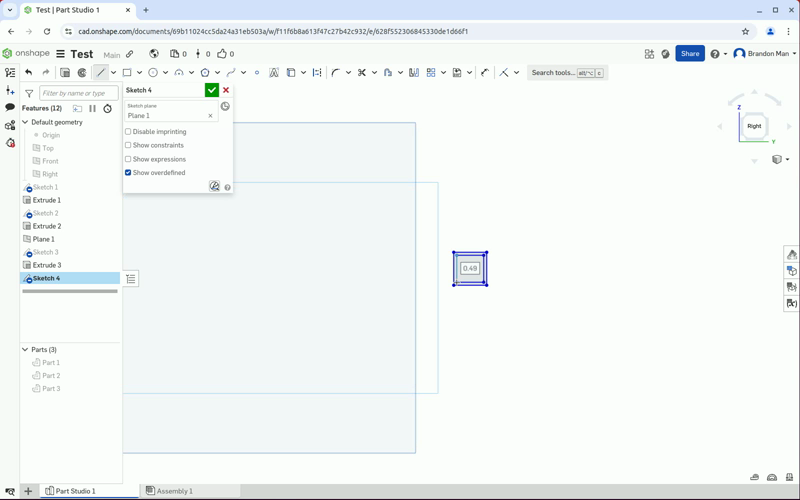
scroll(6)
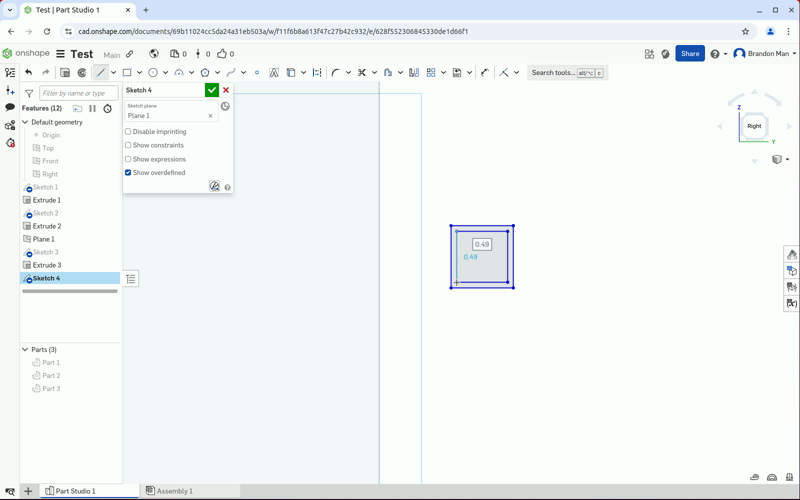
key_up(shift)
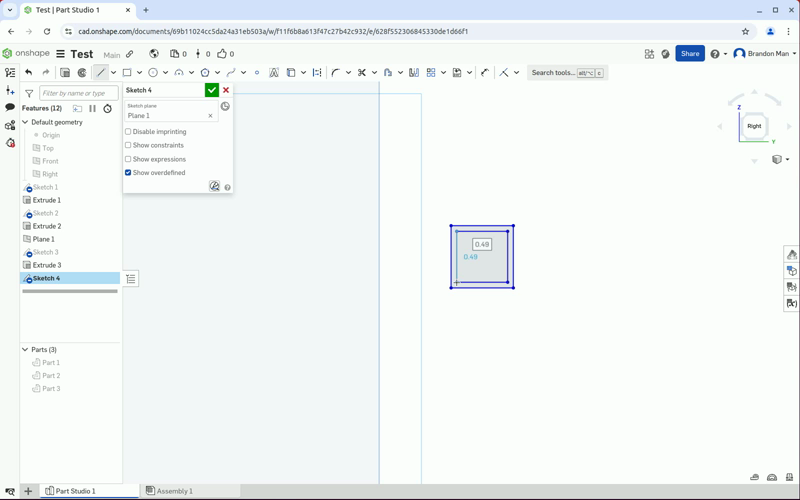
click(456, 282)
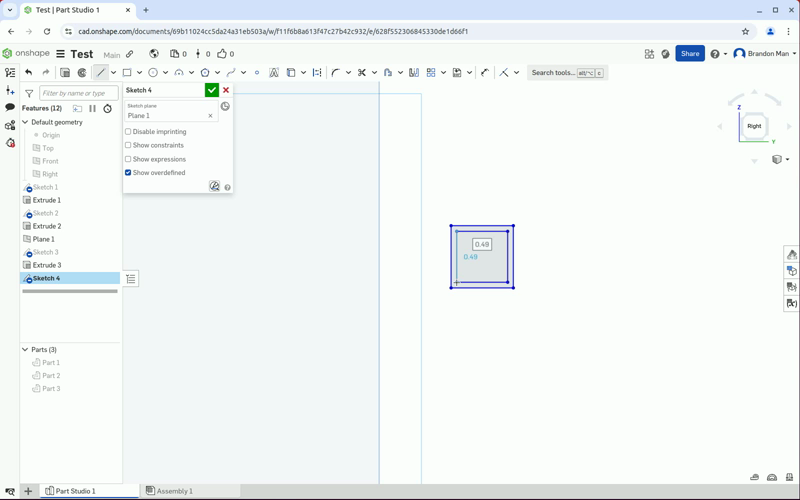
scroll(-6)
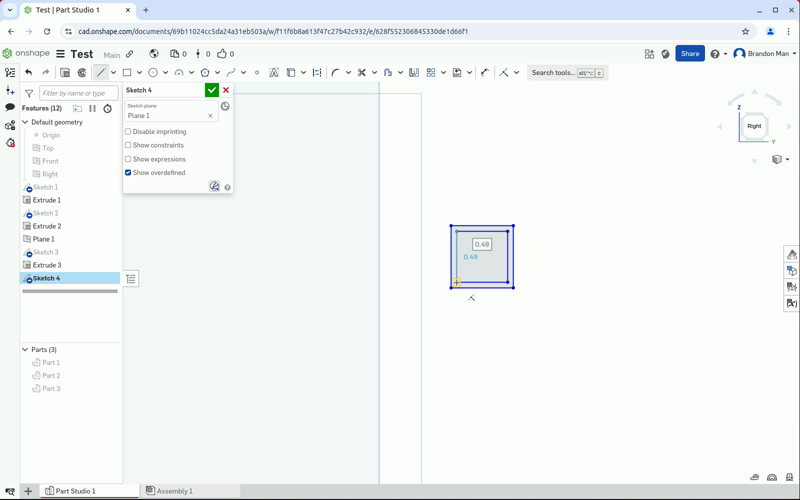
scroll(-6)
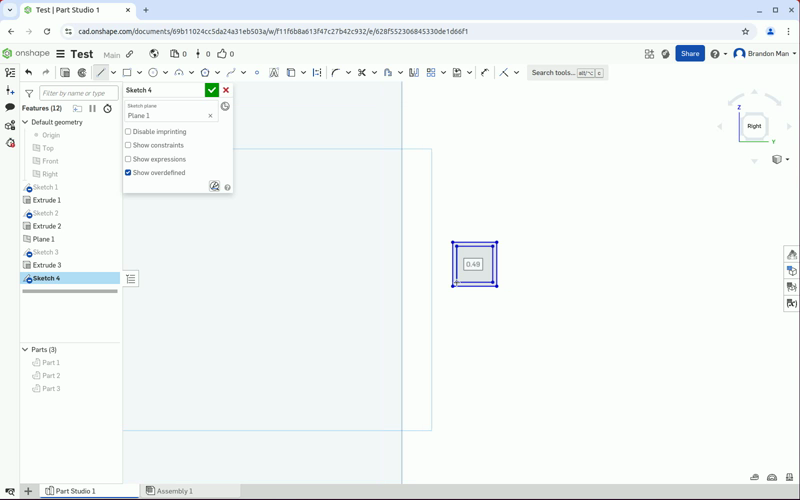
scroll(-6)
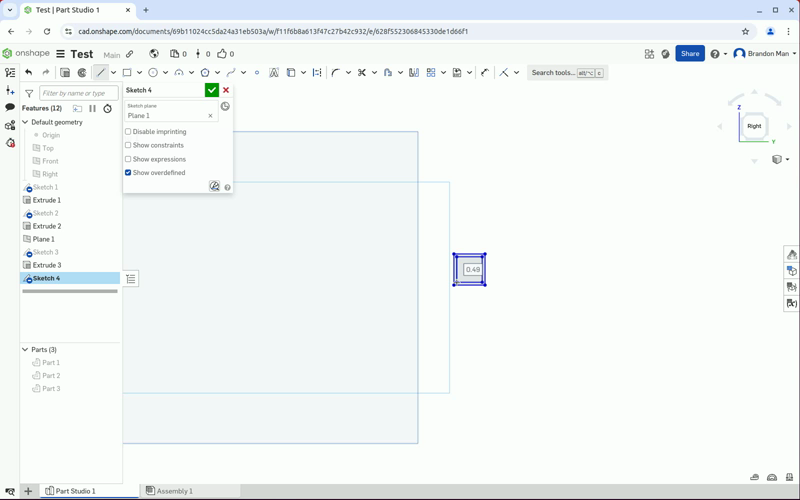
scroll(-6)
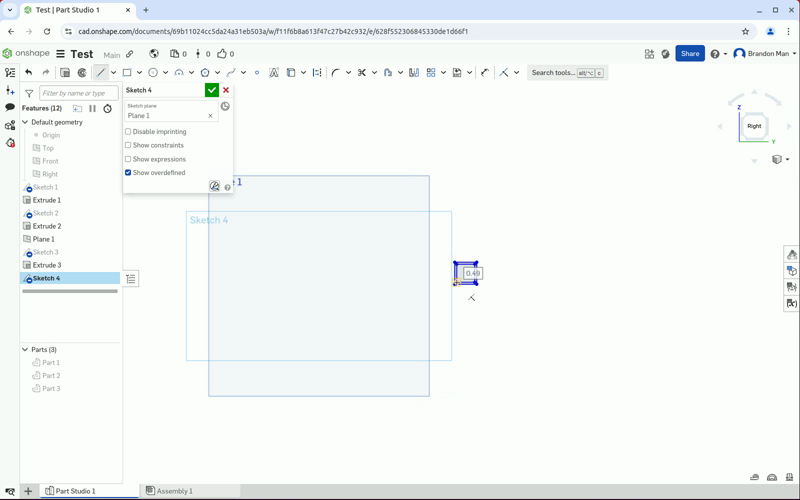
scroll(-6)
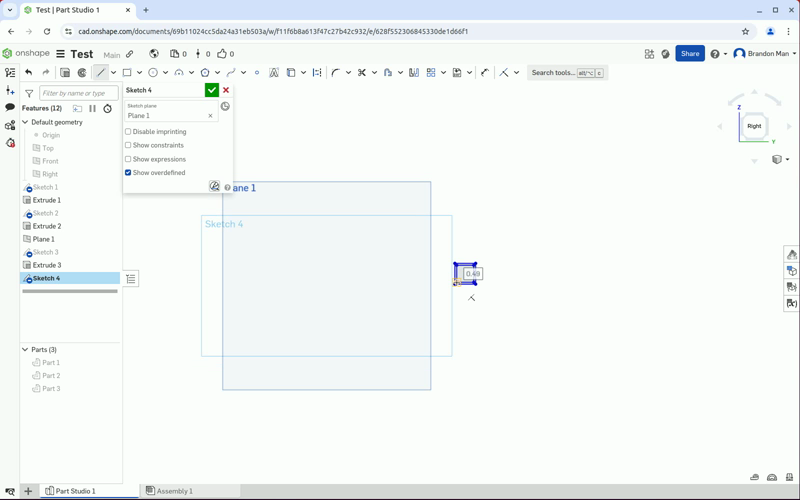
scroll(-6)
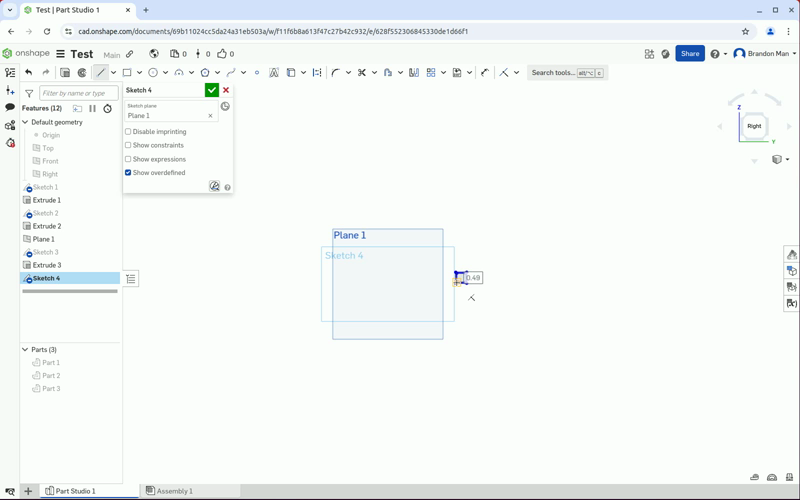
scroll(-6)
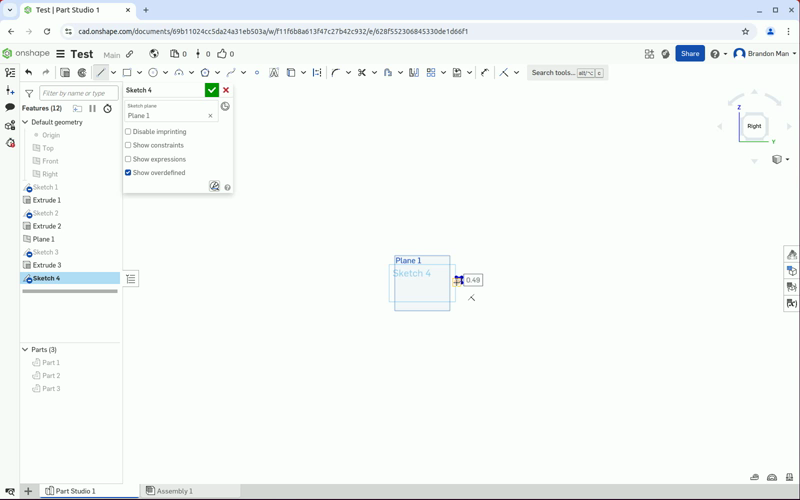
key(esc)
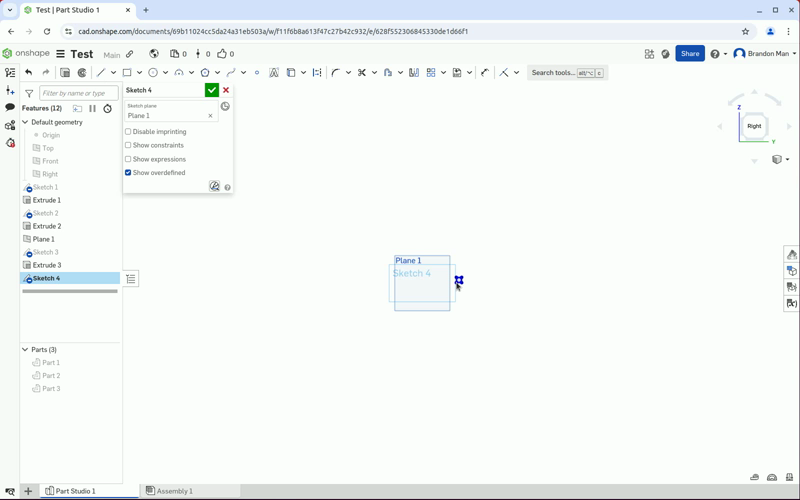
mouse_move(461, 278)
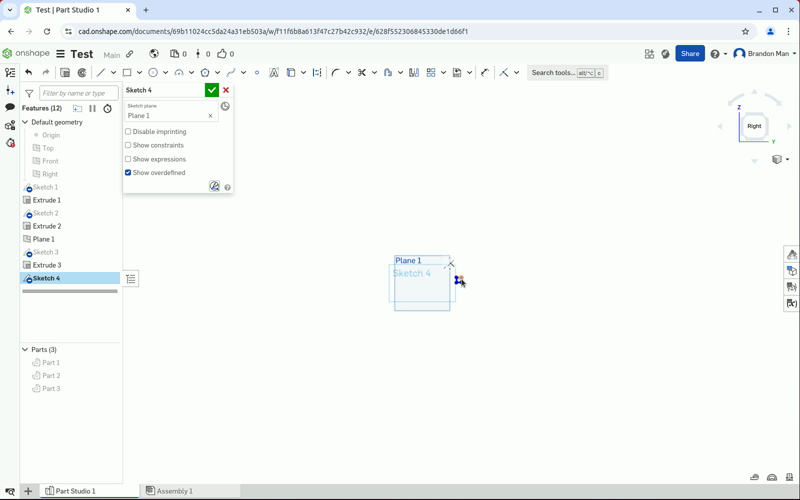
scroll(6)
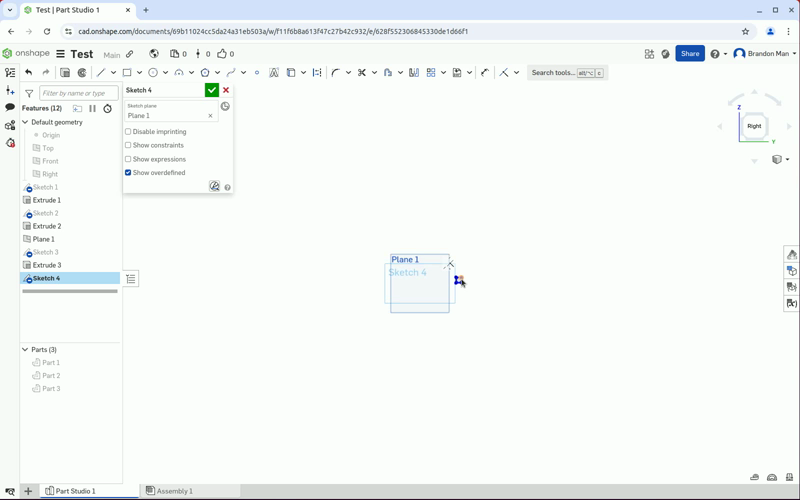
scroll(6)
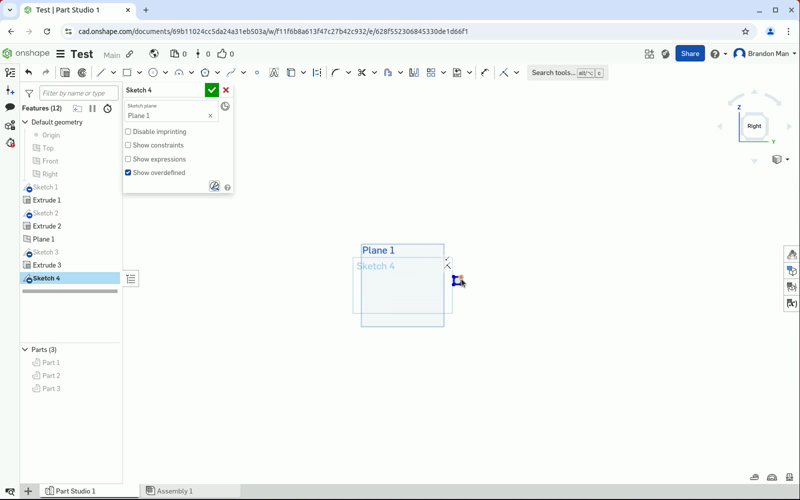
scroll(6)
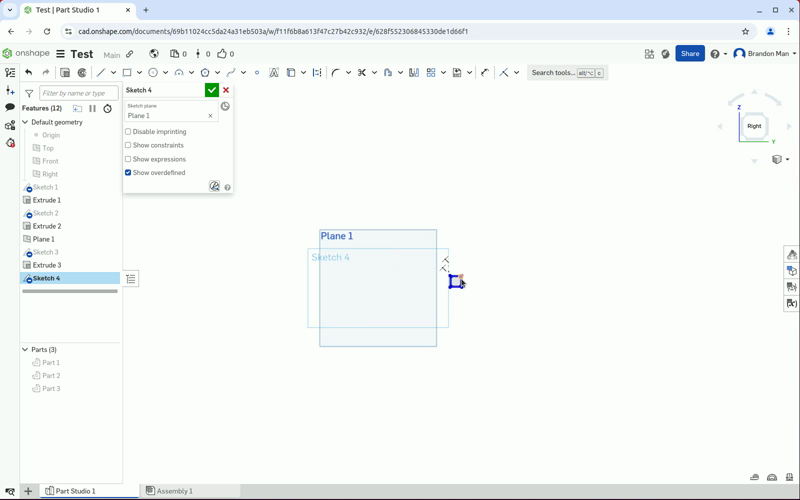
scroll(6)
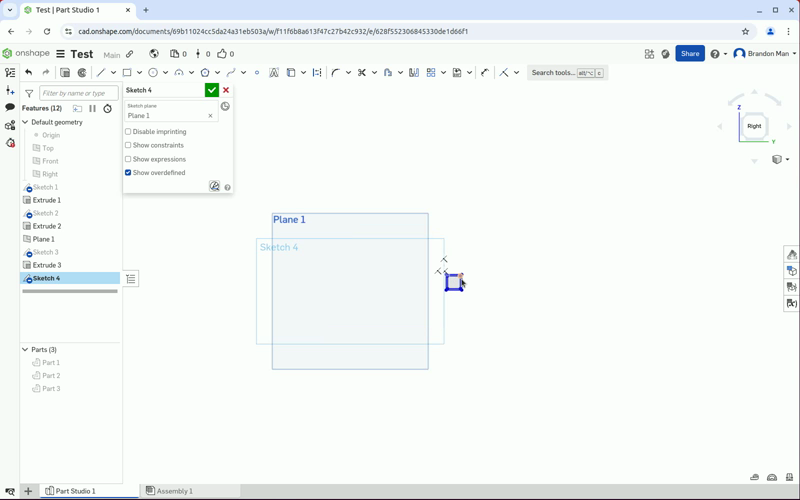
scroll(6)
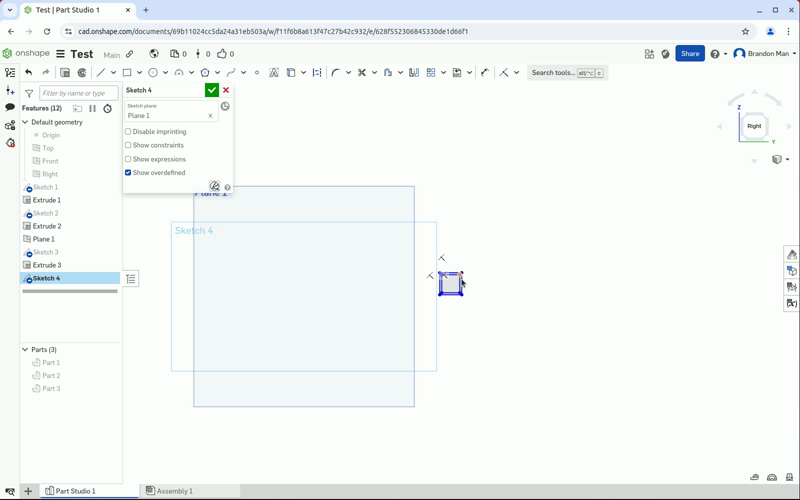
scroll(6)
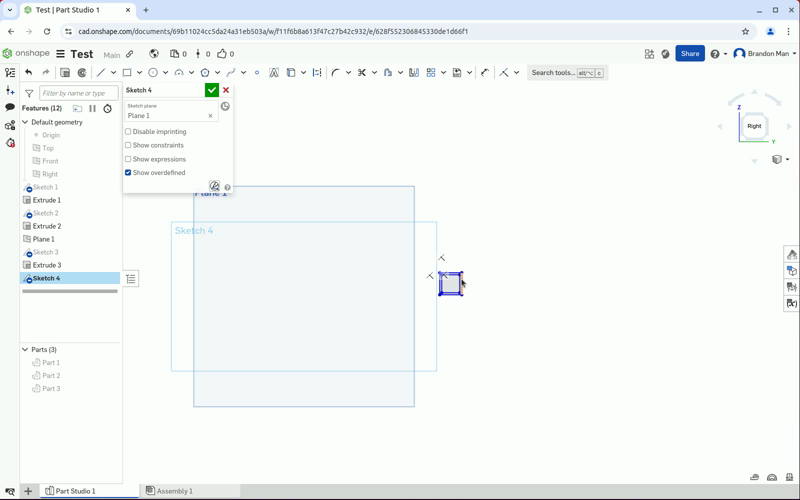
scroll(6)
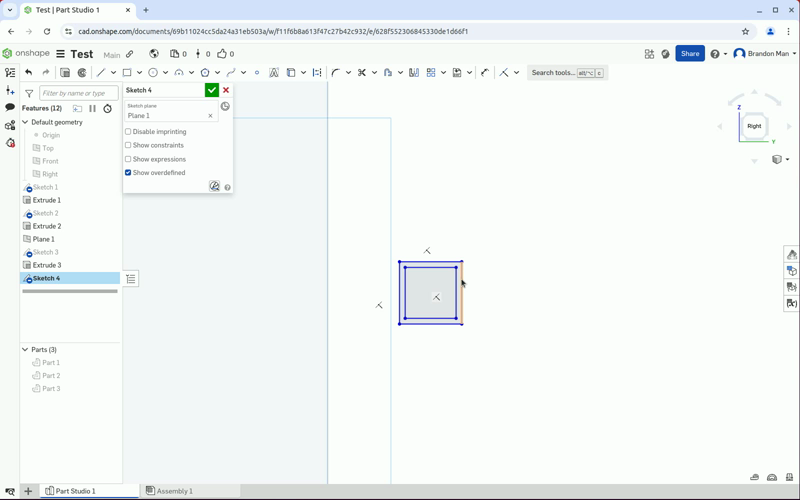
click(461, 278)
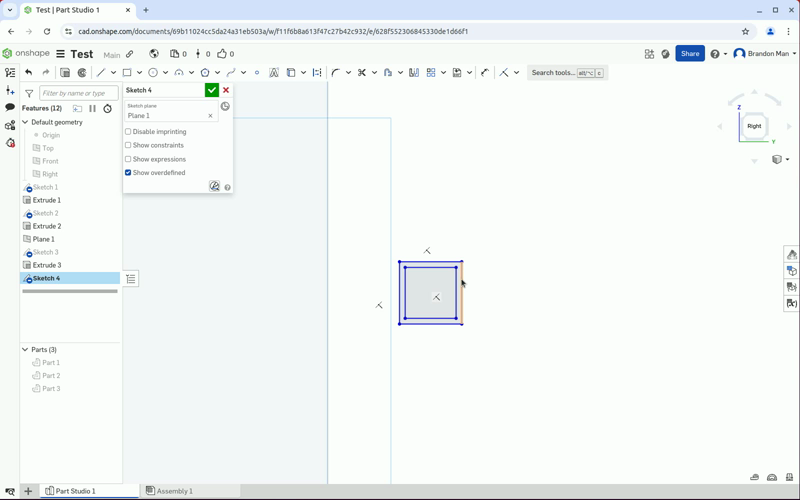
scroll(-6)
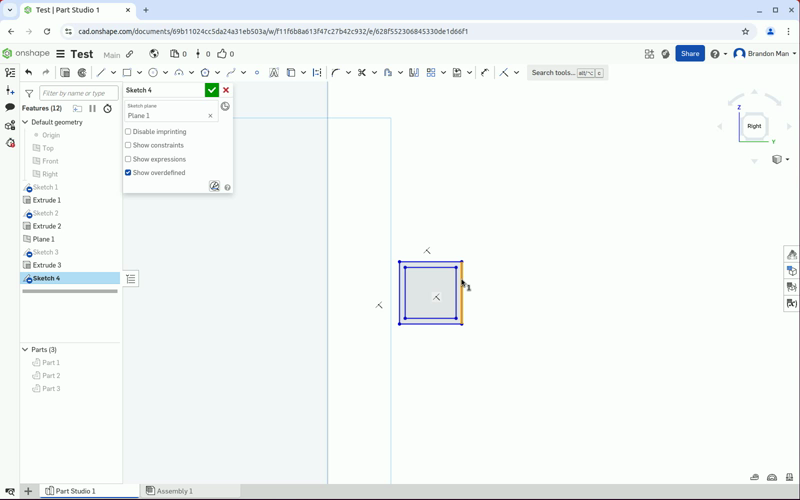
scroll(-6)
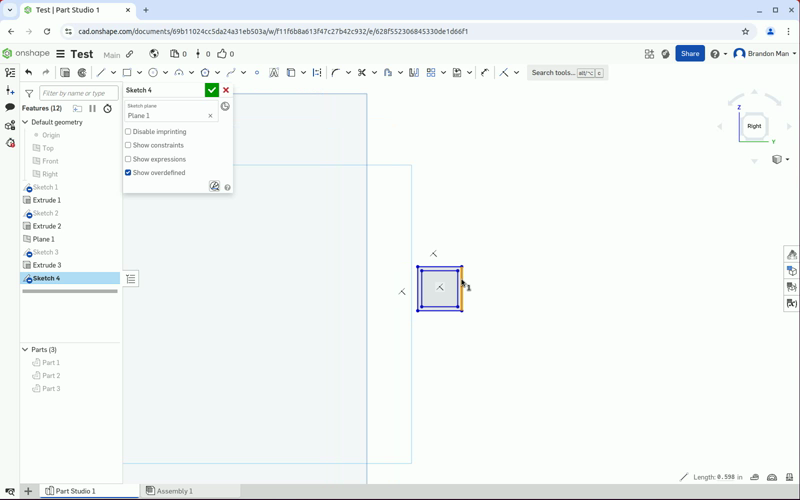
scroll(-6)
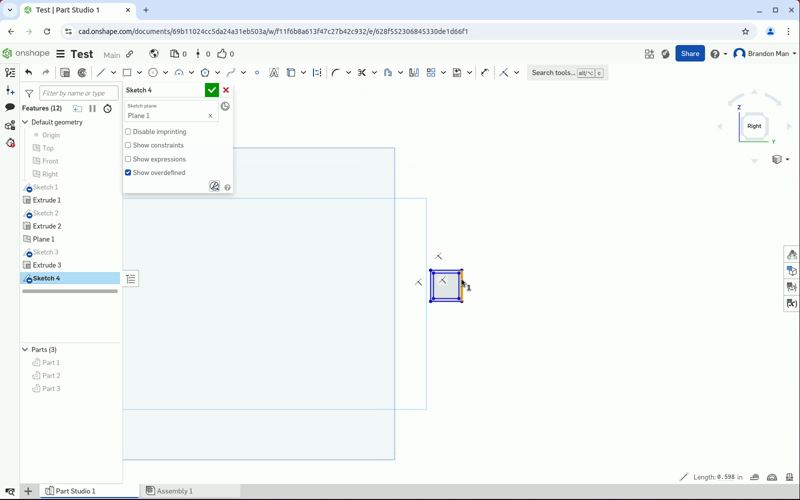
scroll(-6)
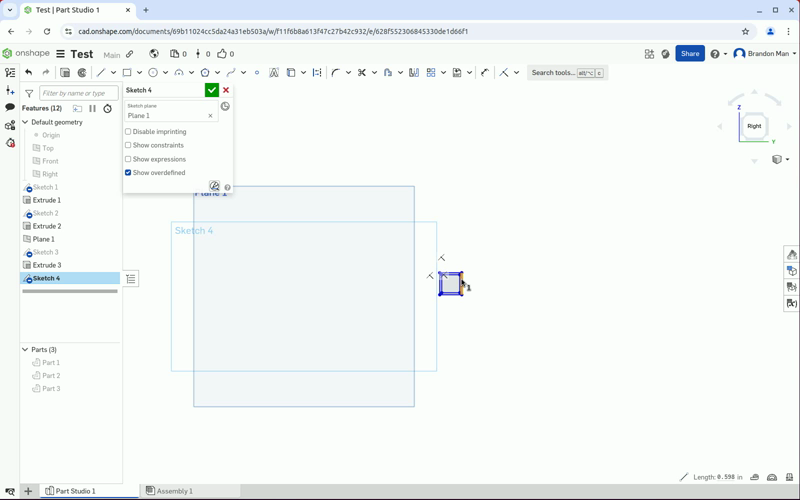
scroll(-6)
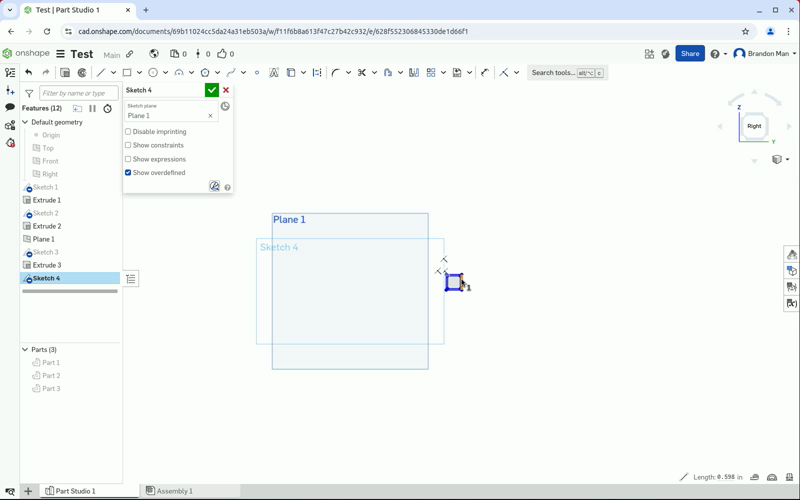
scroll(-6)
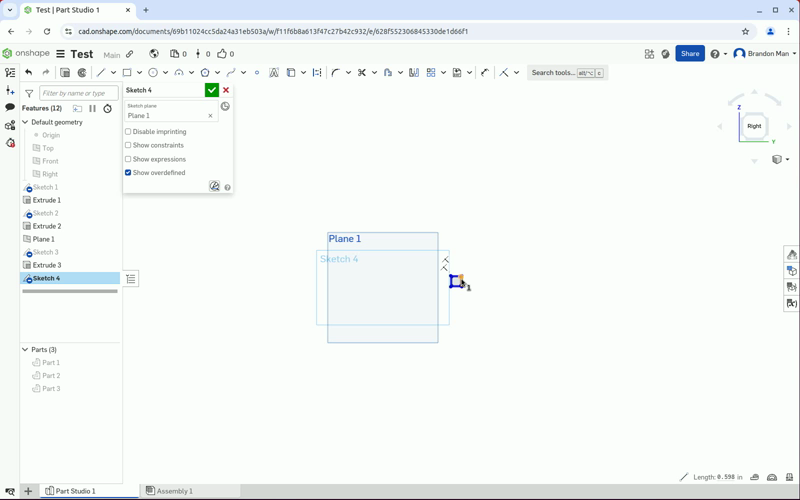
scroll(-6)
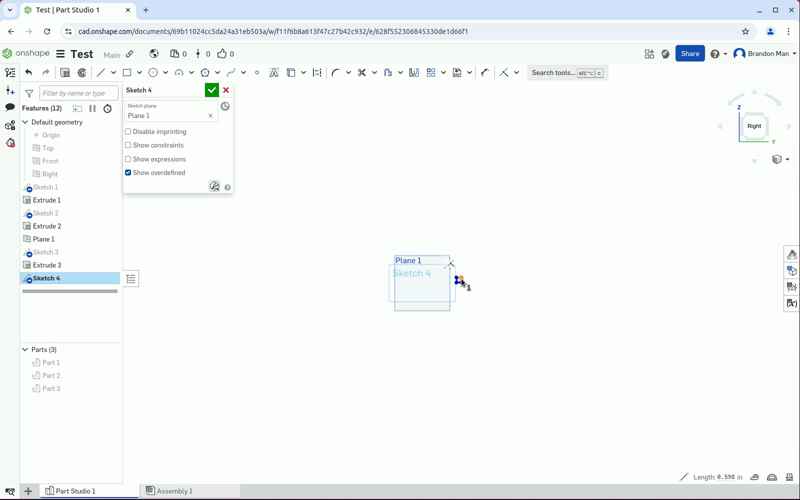
mouse_move(73, 352)
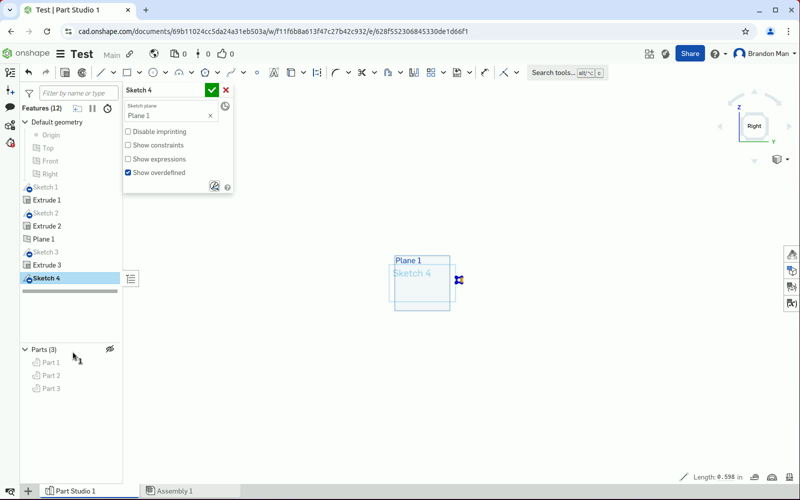
key(shift+y)
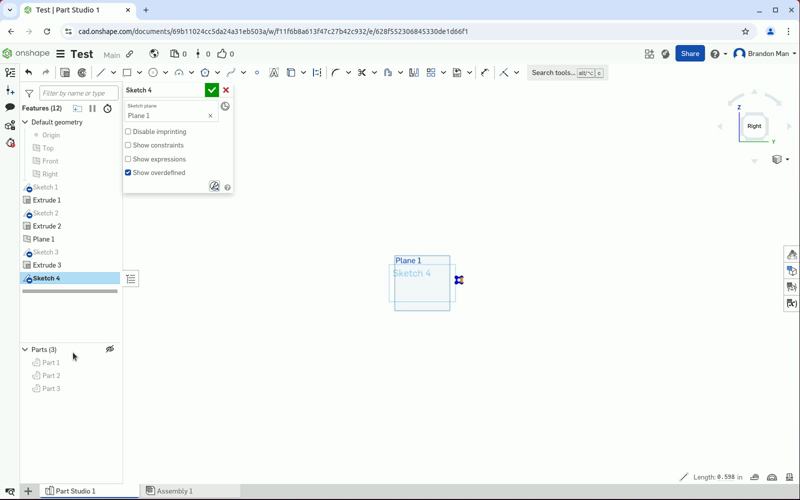
key(shift+e)
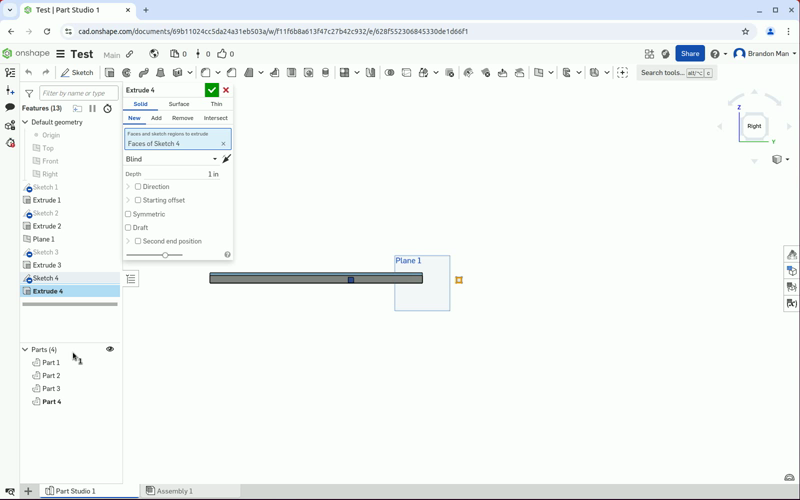
mouse_move(143, 106)
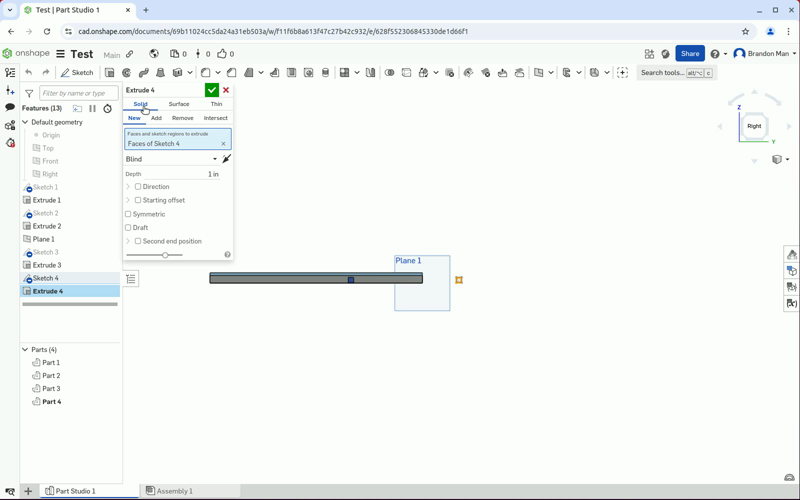
click(143, 106)
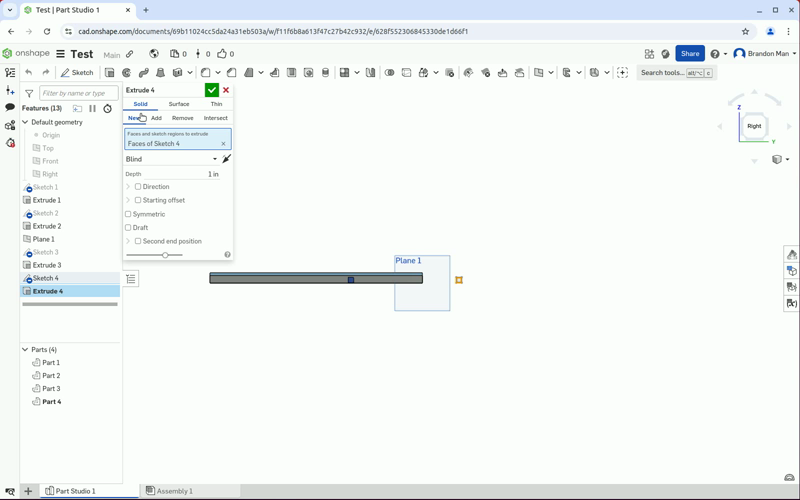
mouse_move(137, 120)
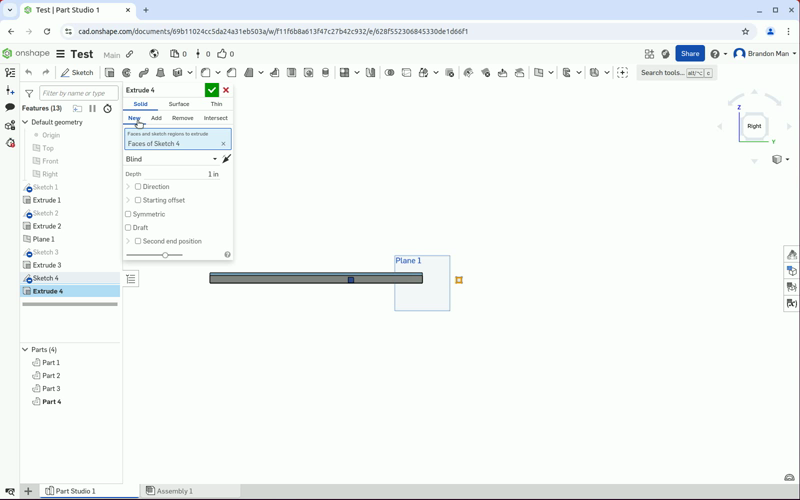
click(137, 120)
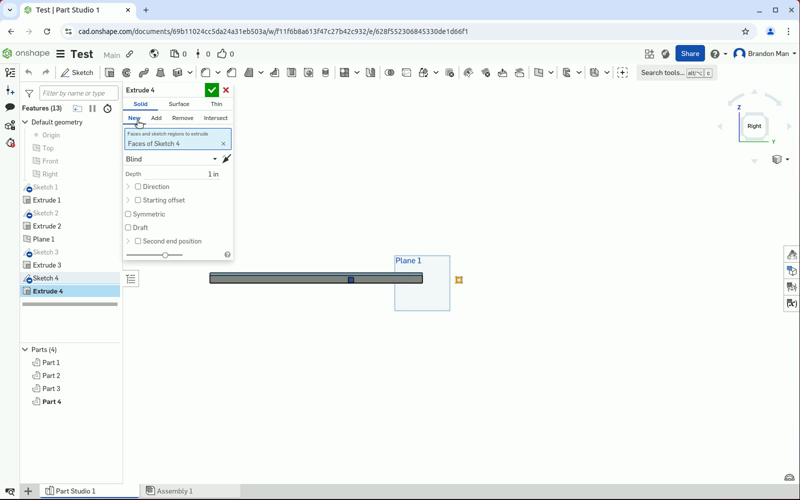
key(tab, 4)
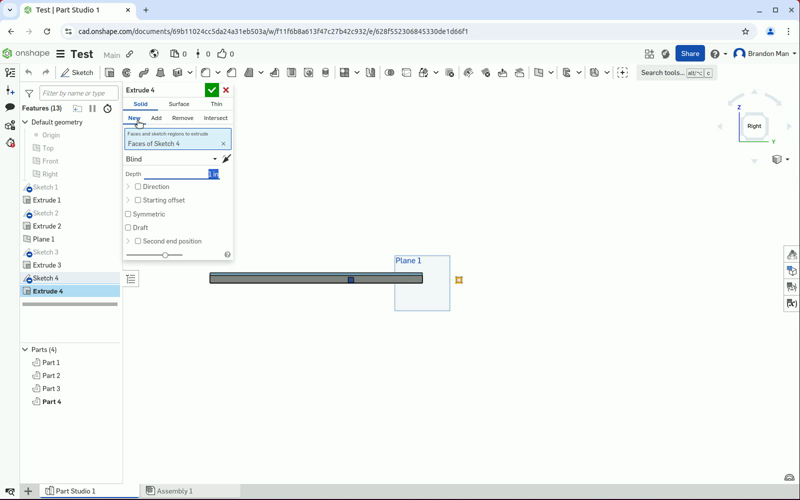
text(21.183)
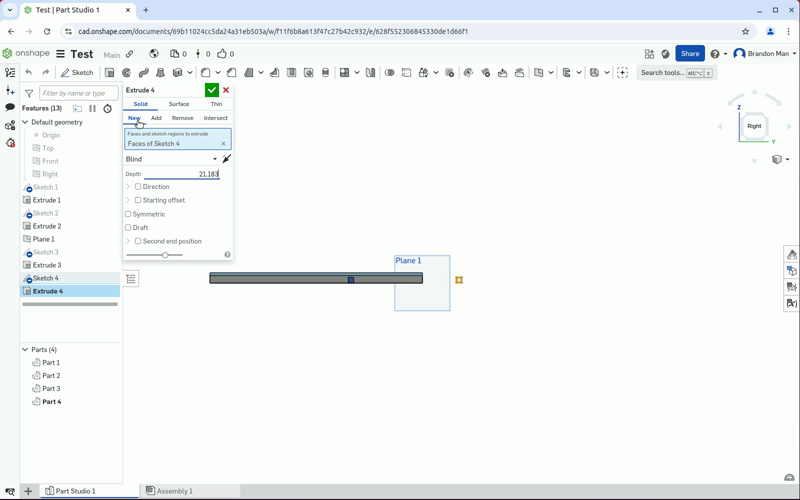
key(enter)
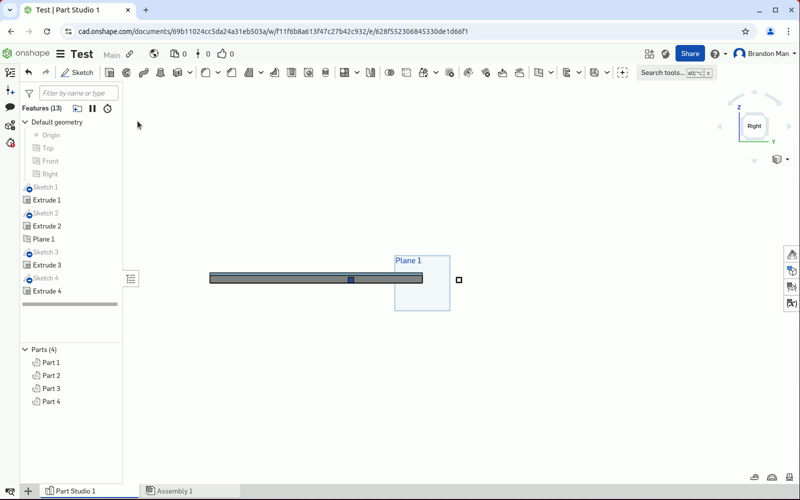
key(shift+h)
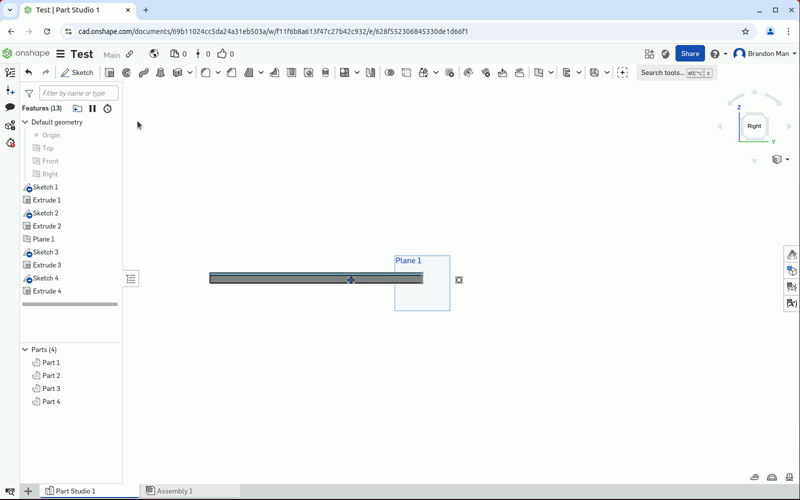
key(shift+h)
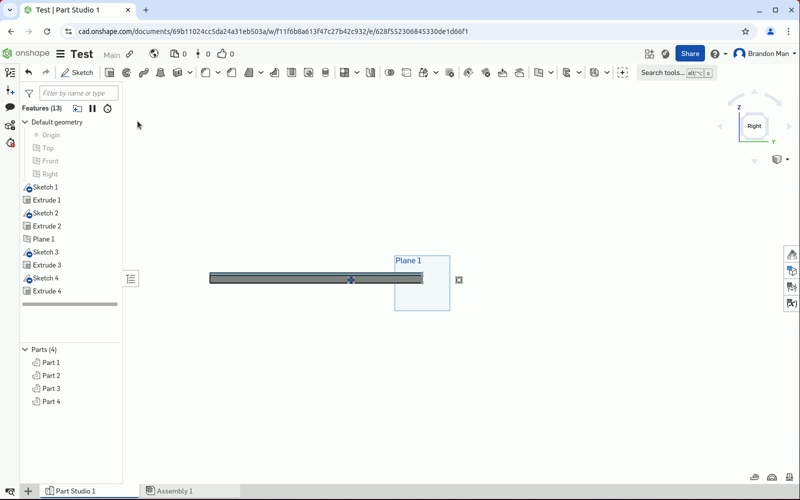
key(shift+7)
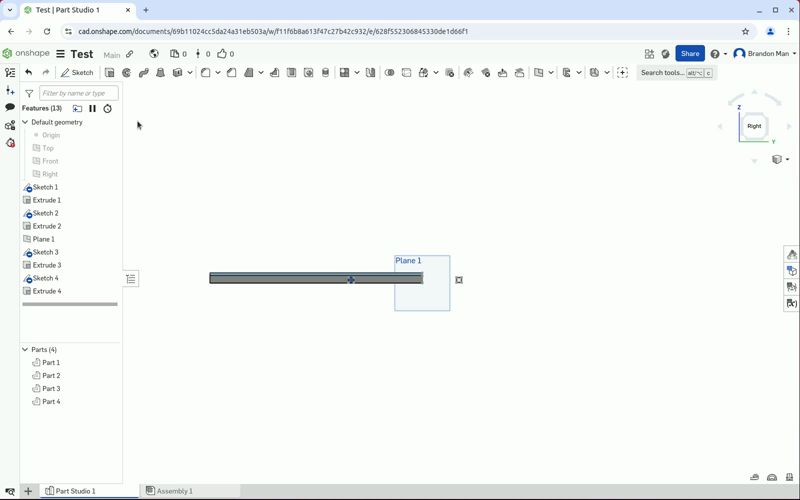
key(right, 2)
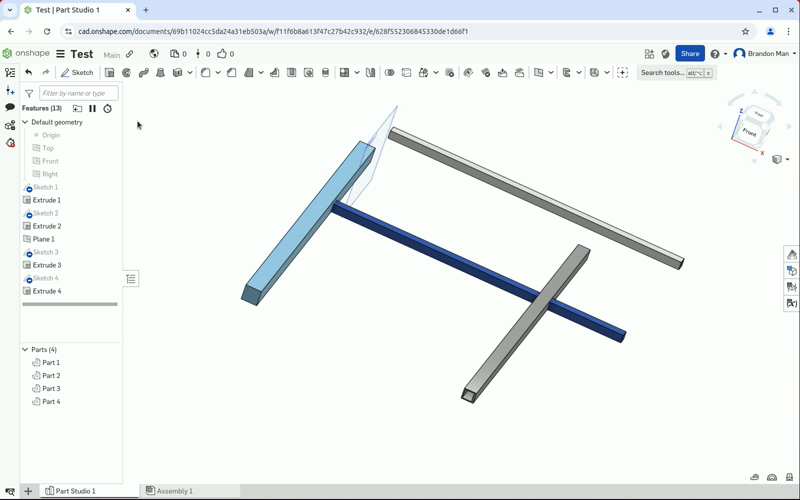
key(down, 2)
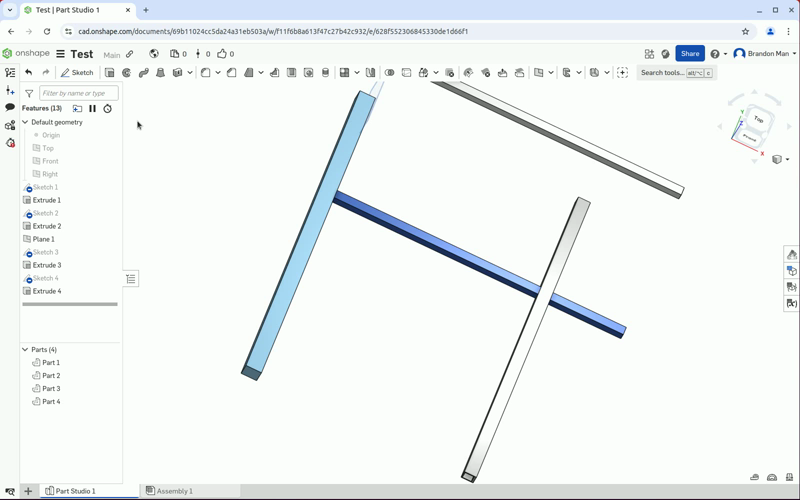
key(up, 2)
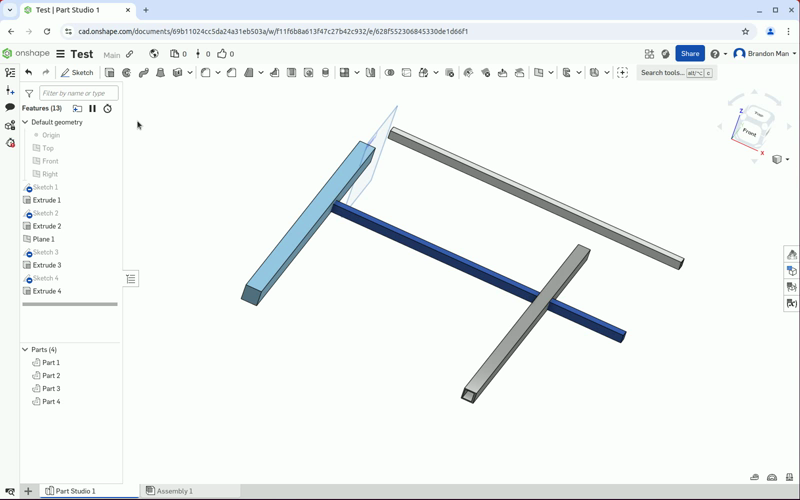
key(left, 2)
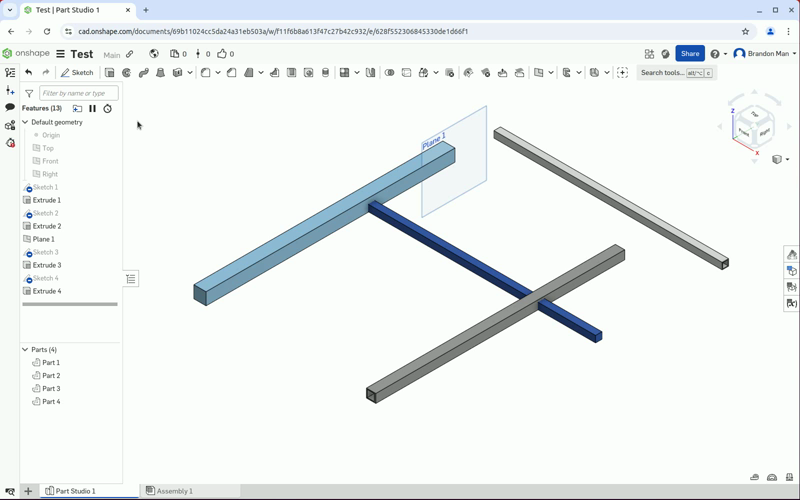
mouse_move(73, 189)
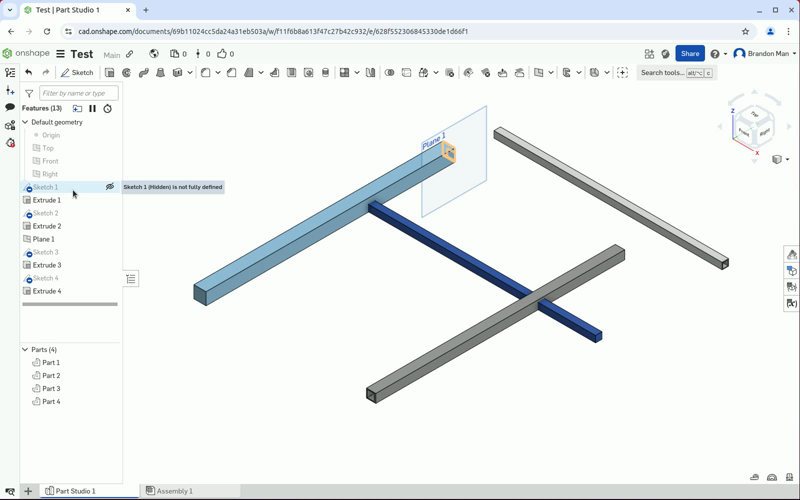
click(73, 189)